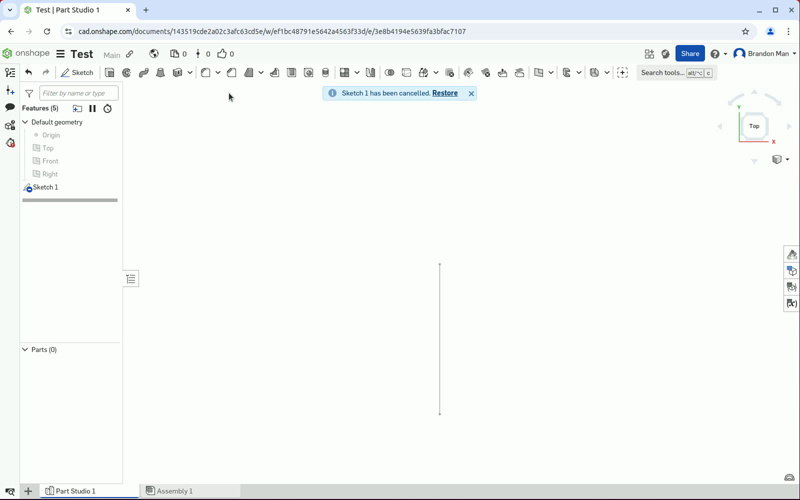
key(shift+h)
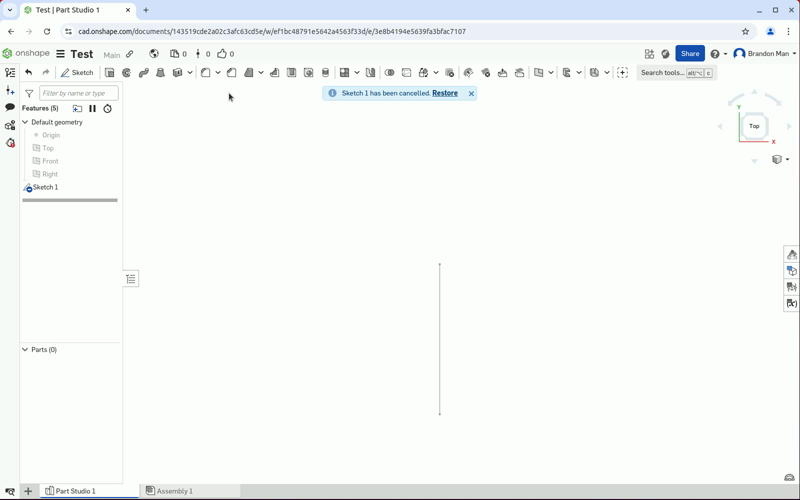
key(shift+s)
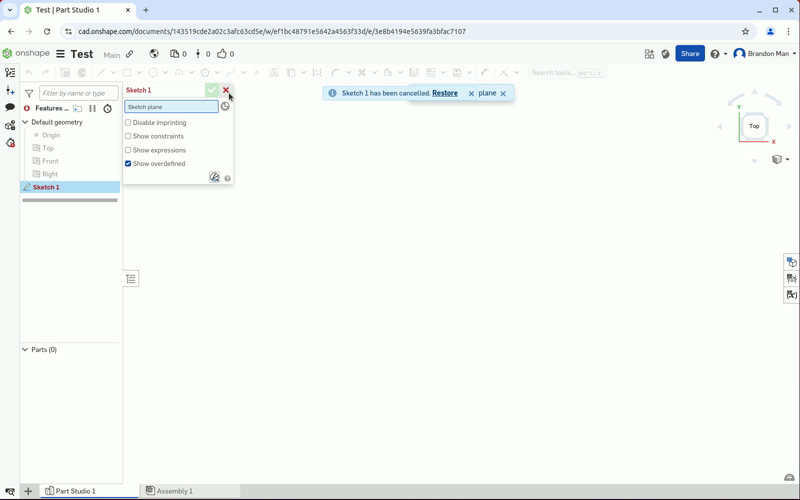
mouse_move(73, 150)
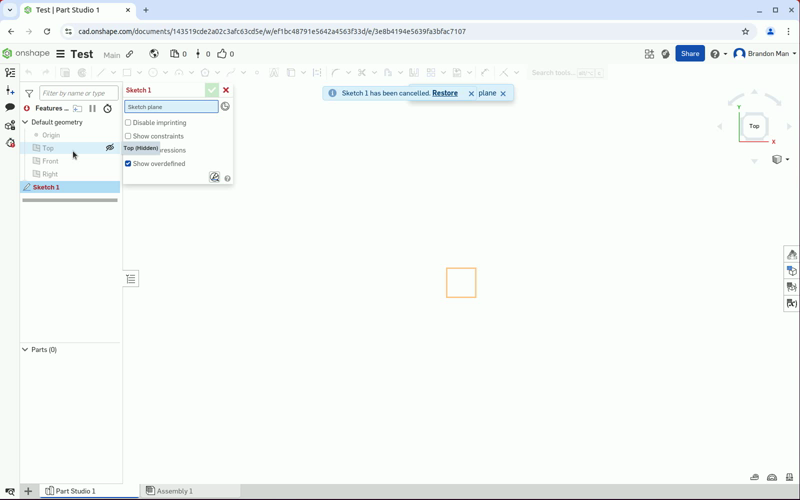
click(73, 150)
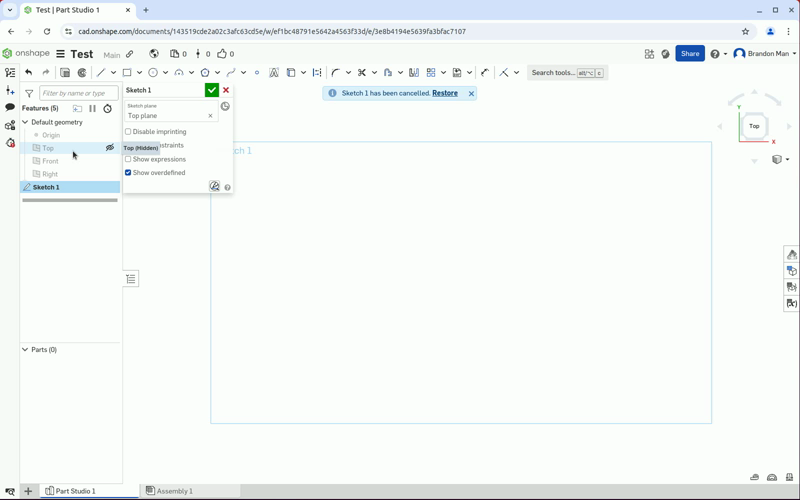
mouse_move(73, 352)
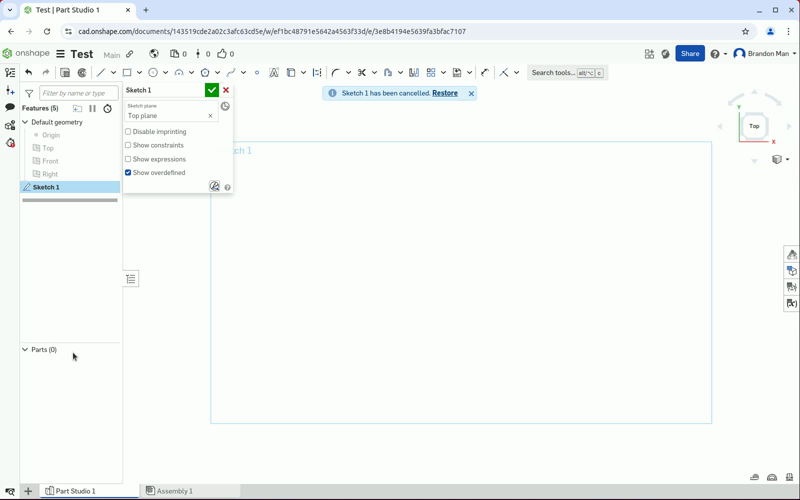
key(y)
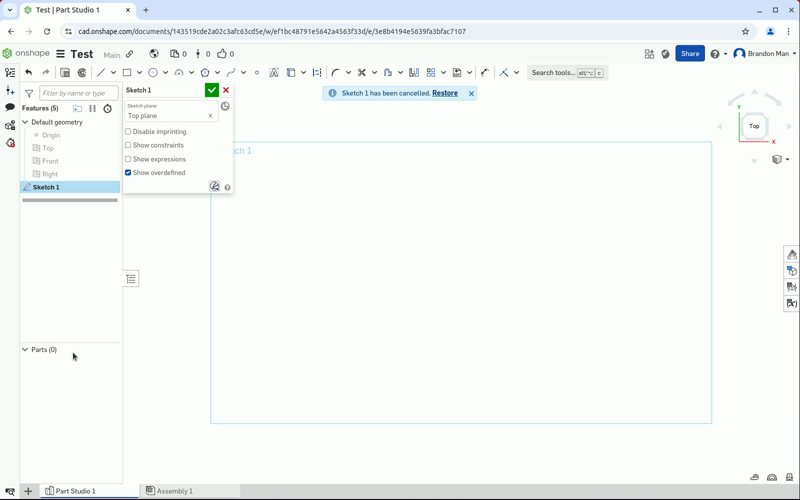
key(l)
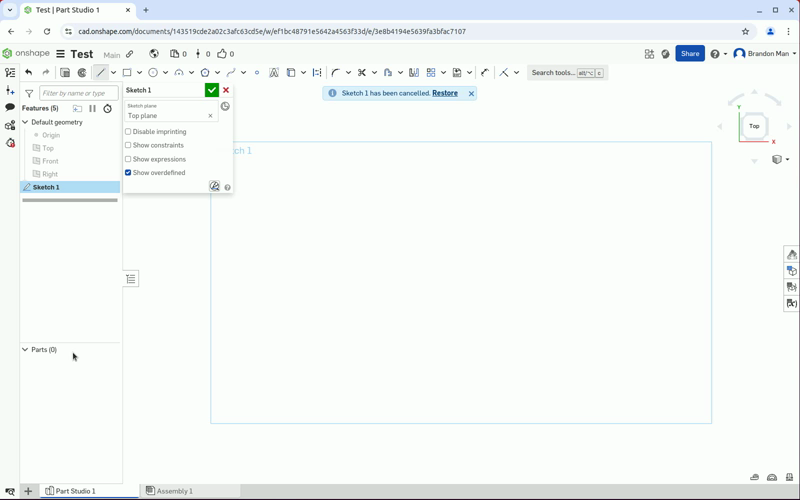
key_down(shift)
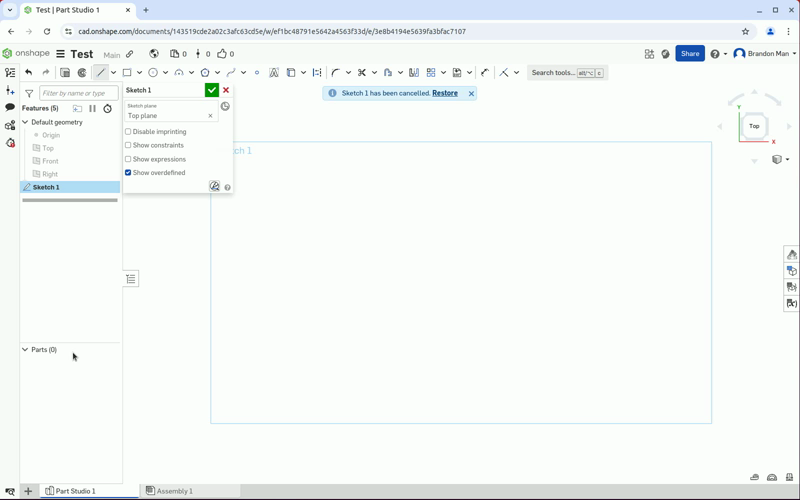
mouse_move(438, 286)
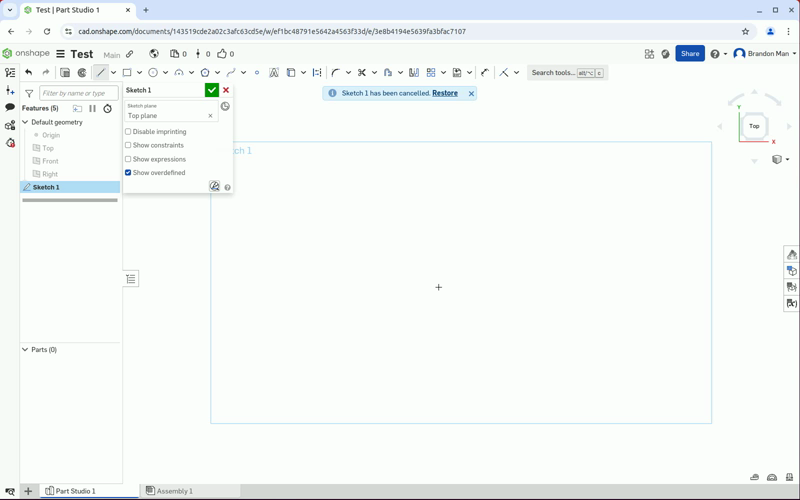
click(438, 286)
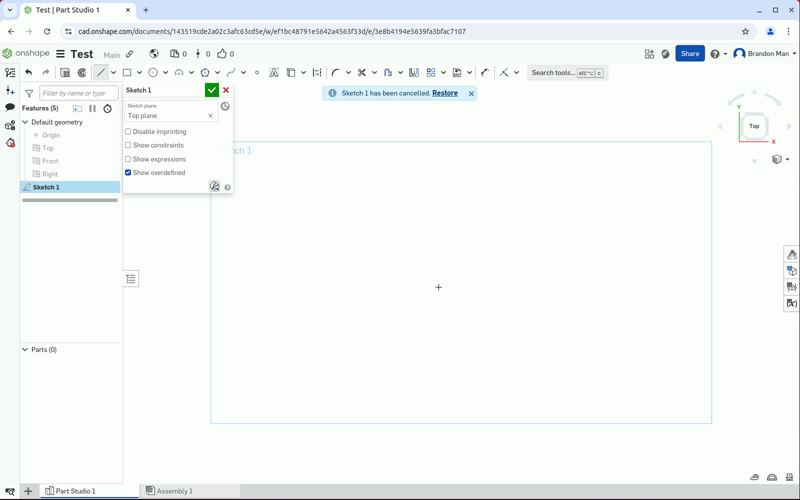
key_up(shift)
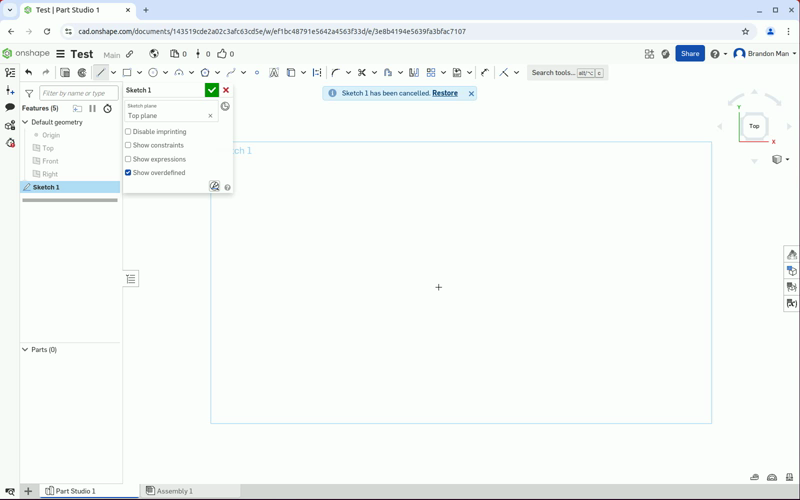
key_down(shift)
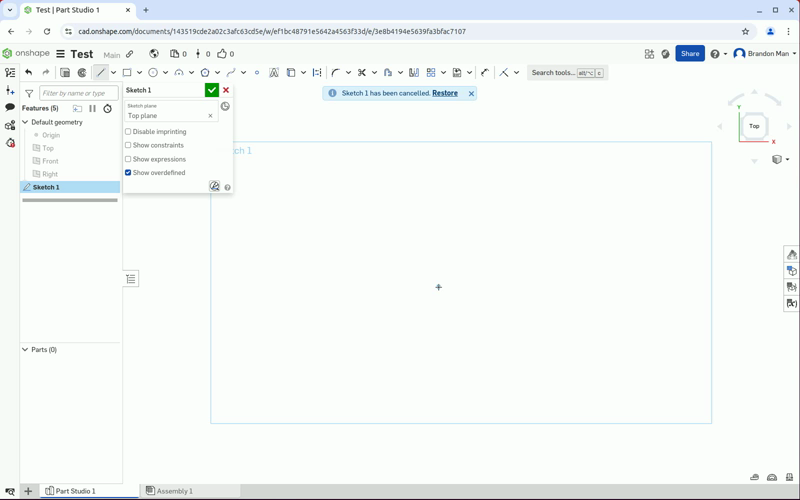
mouse_move(468, 286)
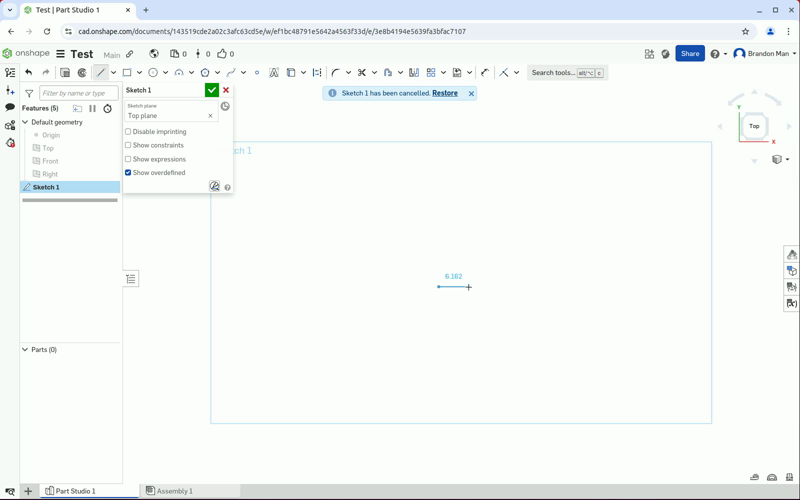
mouse_move(484, 286)
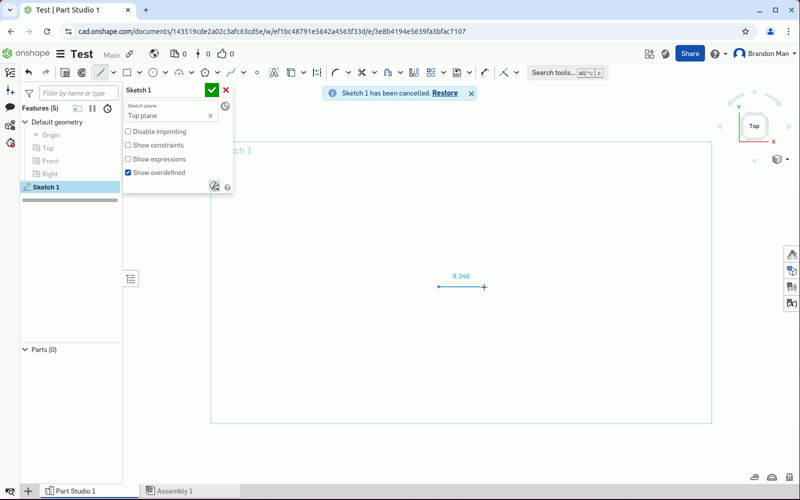
click(484, 286)
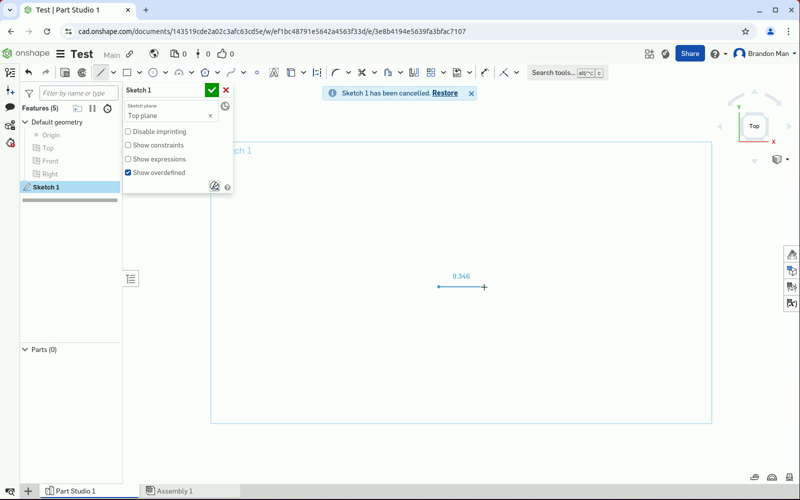
key_up(shift)
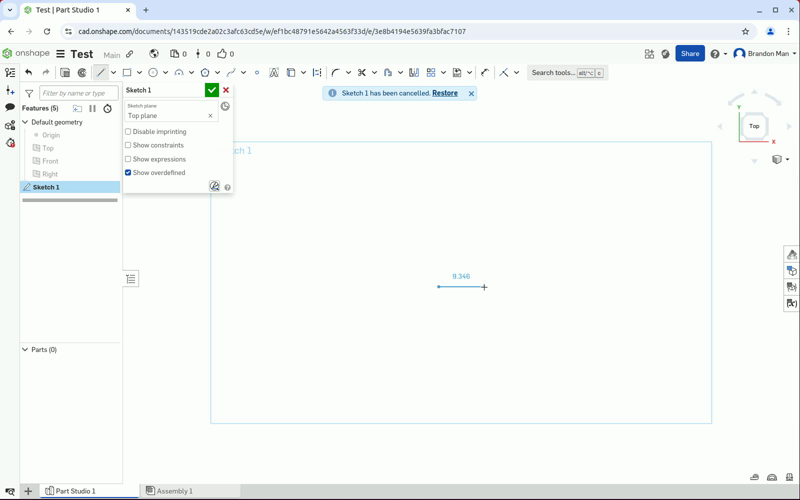
key_down(shift)
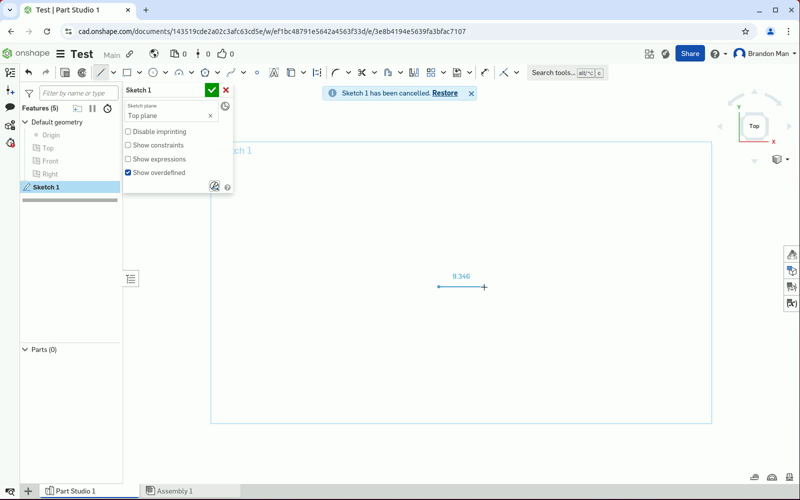
mouse_move(484, 192)
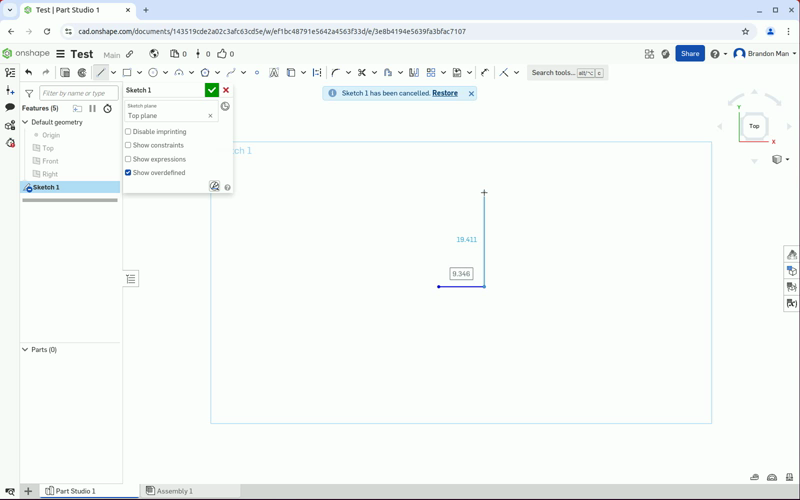
click(484, 192)
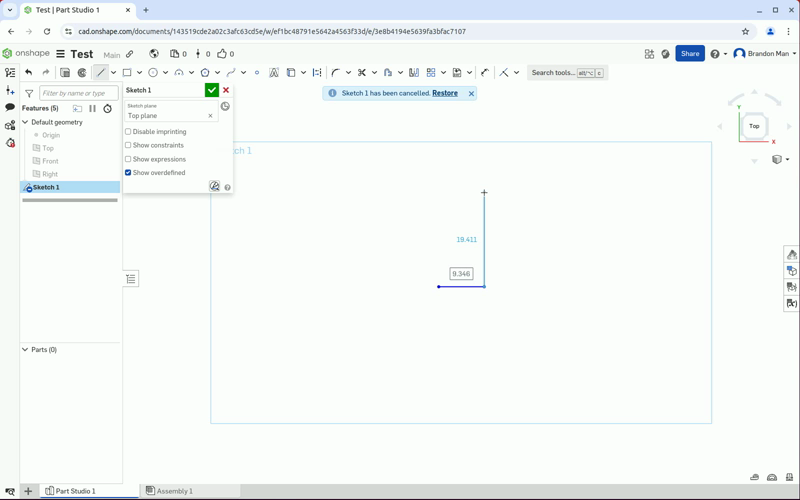
key_up(shift)
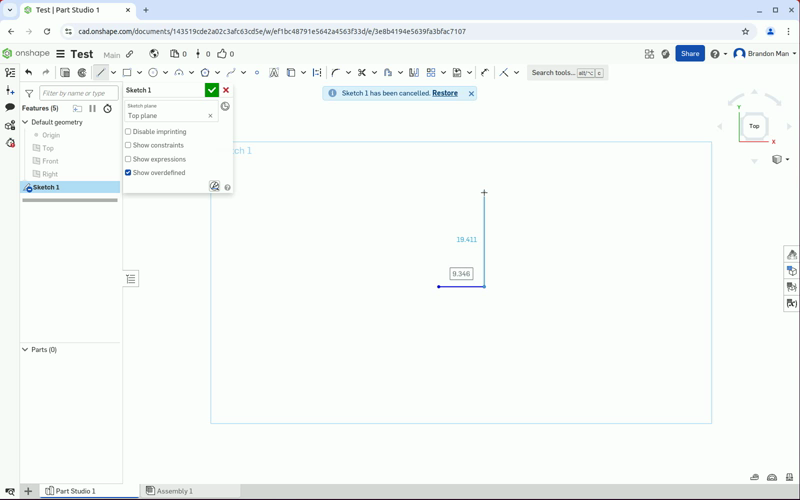
key_down(shift)
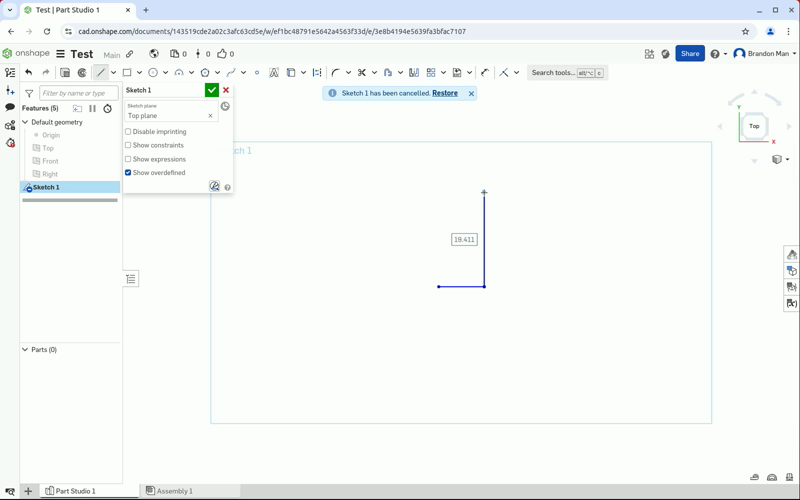
mouse_move(514, 192)
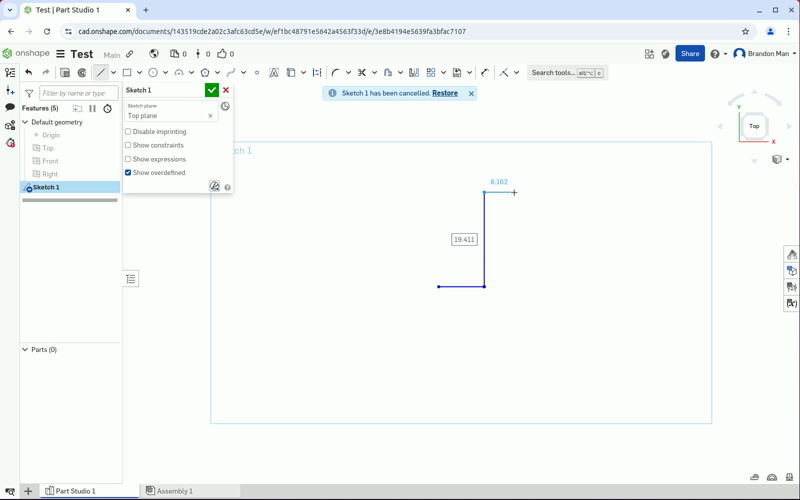
mouse_move(438, 192)
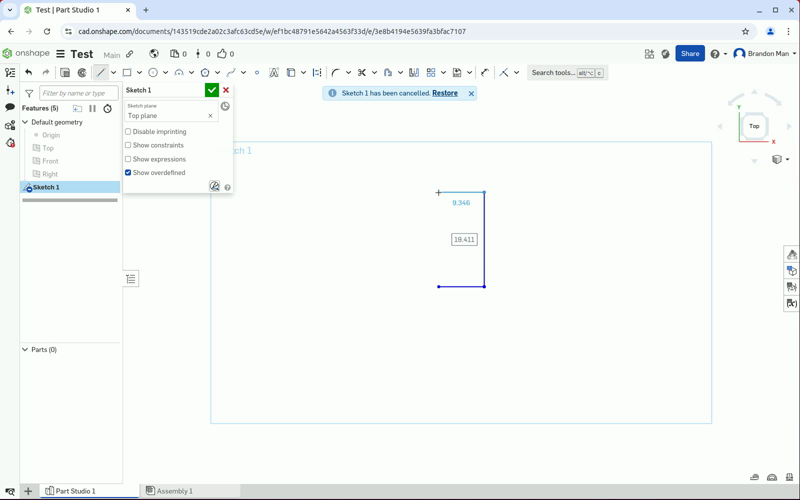
click(438, 192)
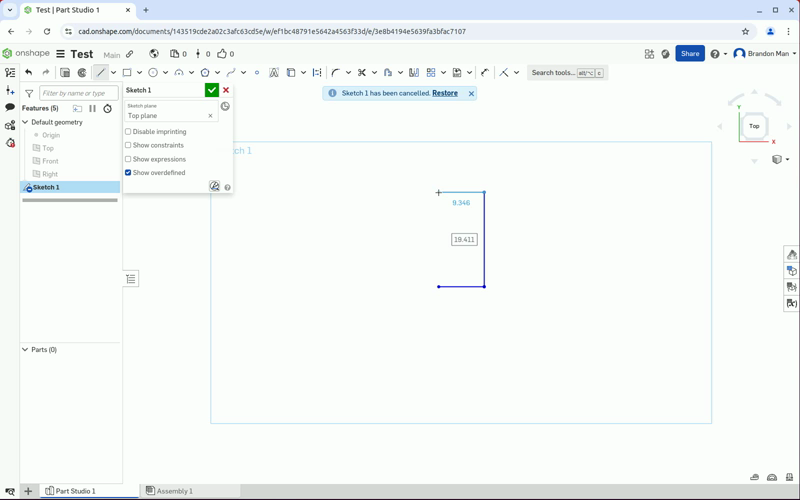
key_up(shift)
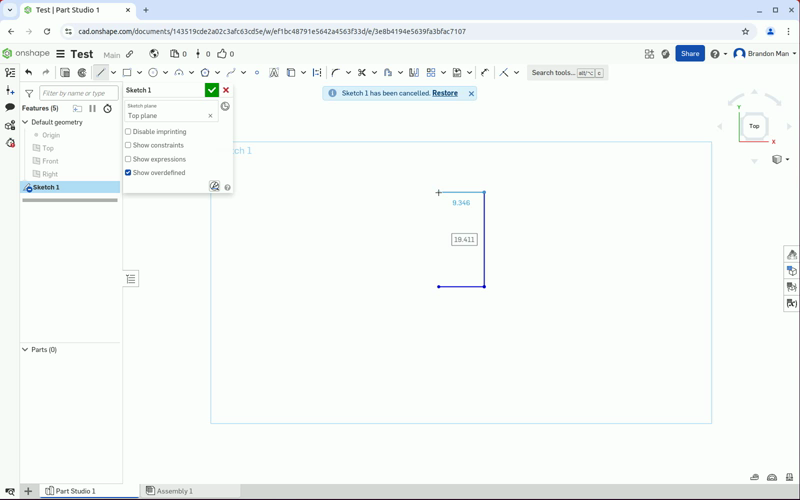
key_down(shift)
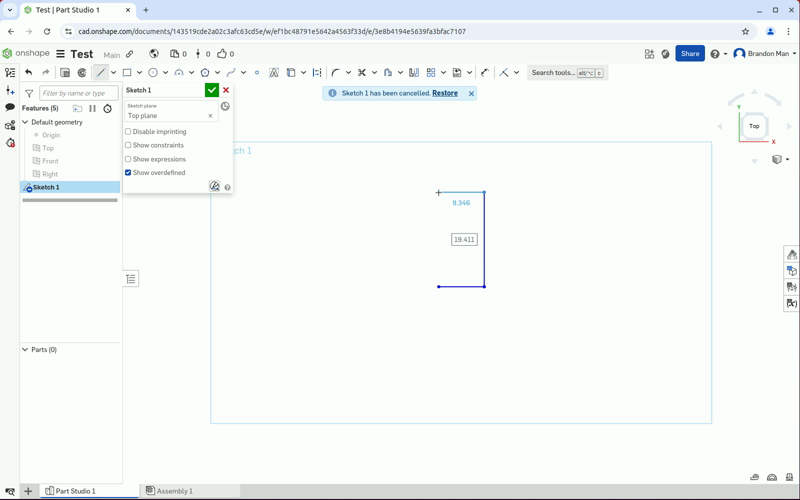
mouse_move(438, 286)
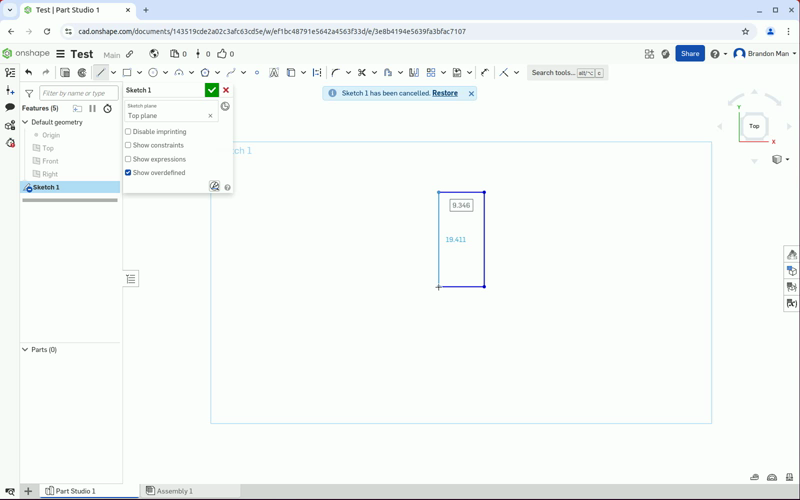
key_up(shift)
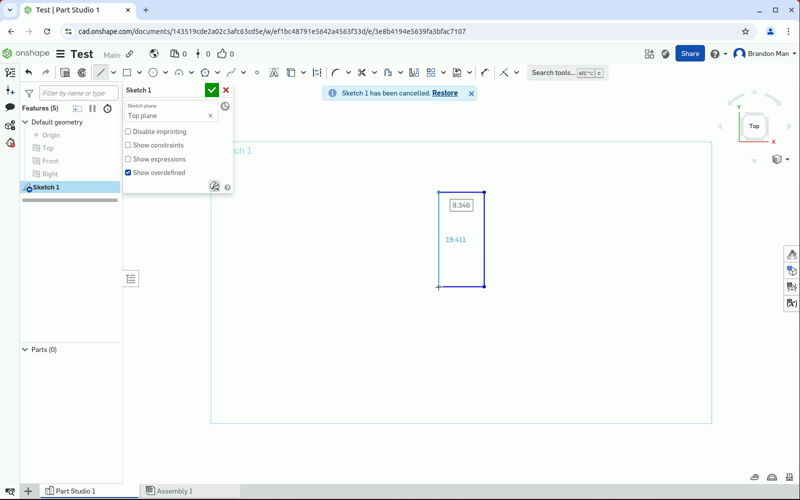
click(438, 286)
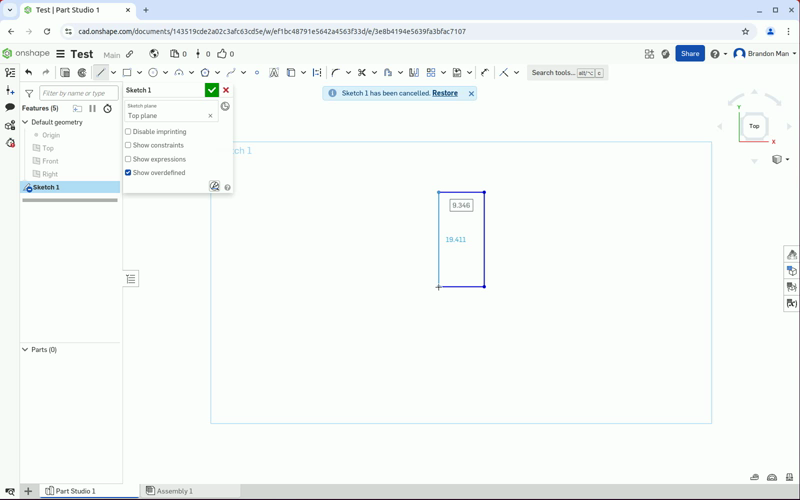
key(esc)
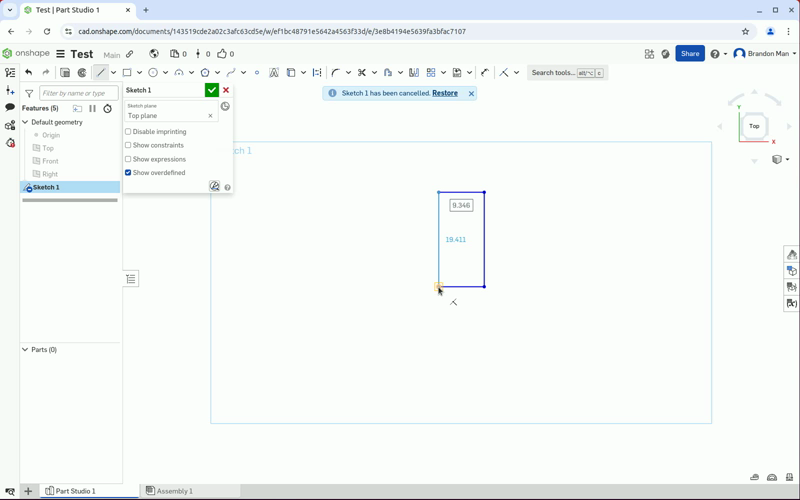
key(l)
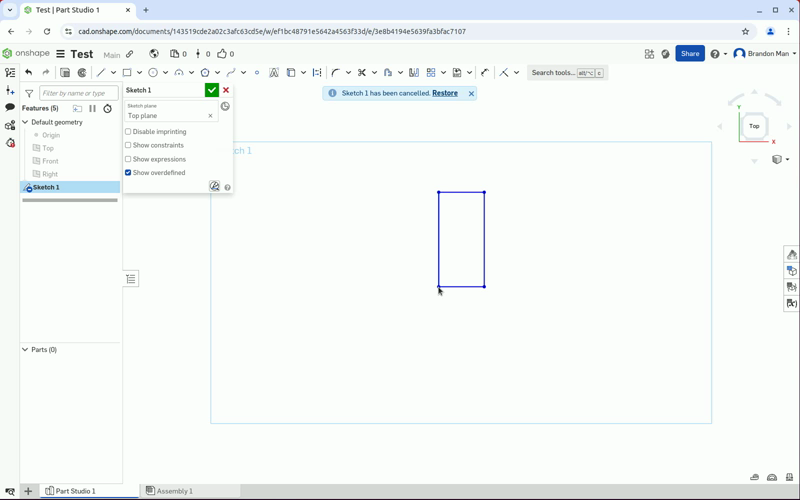
key_down(shift)
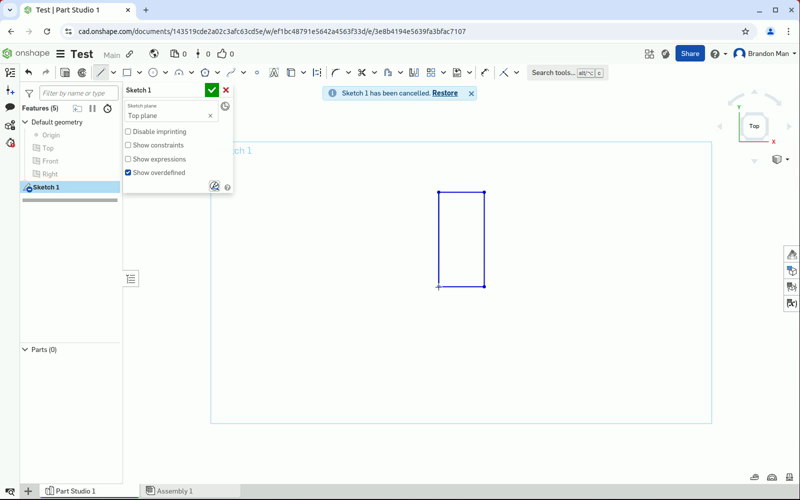
mouse_move(449, 219)
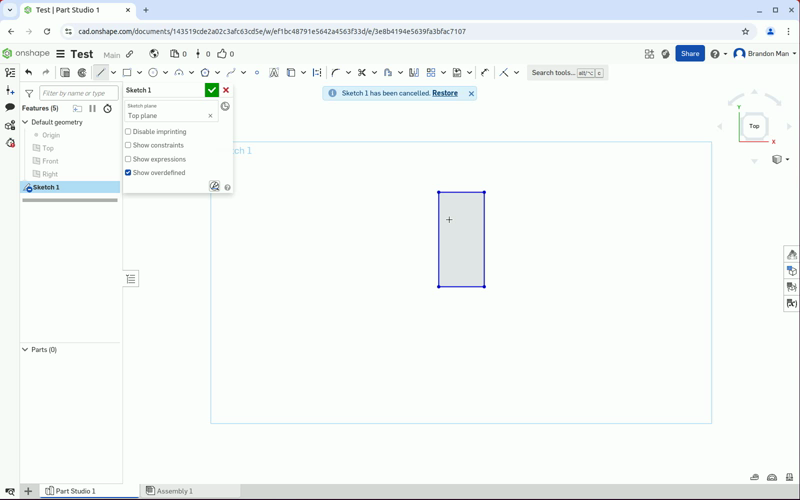
click(449, 219)
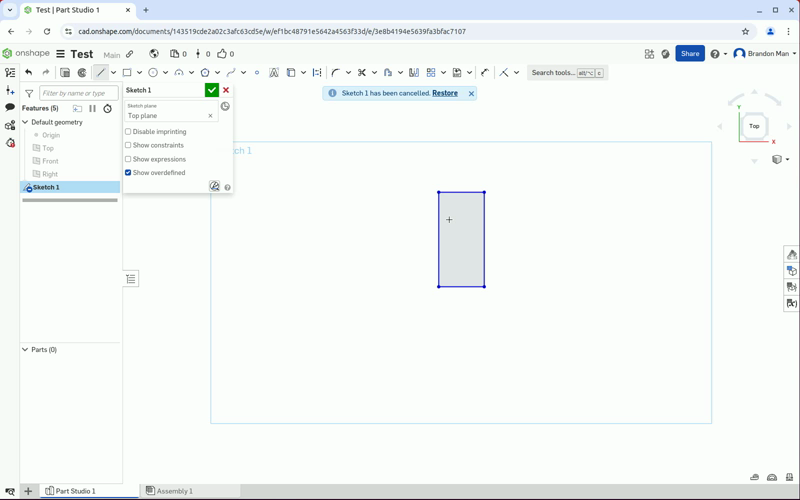
key_up(shift)
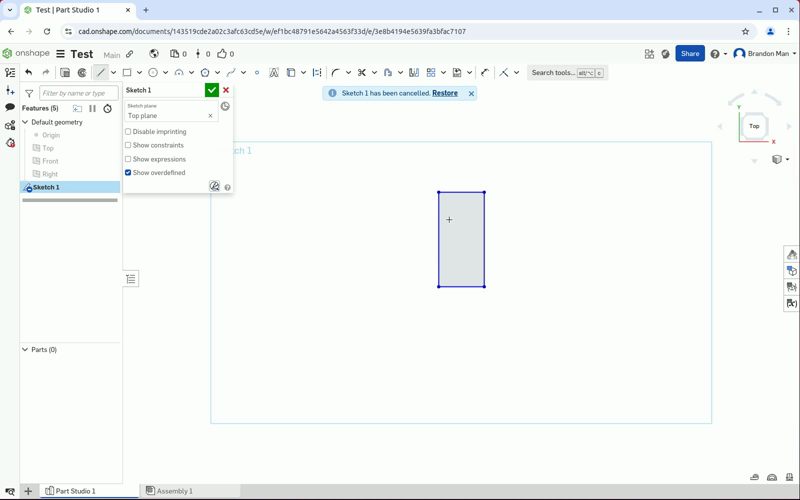
key_down(shift)
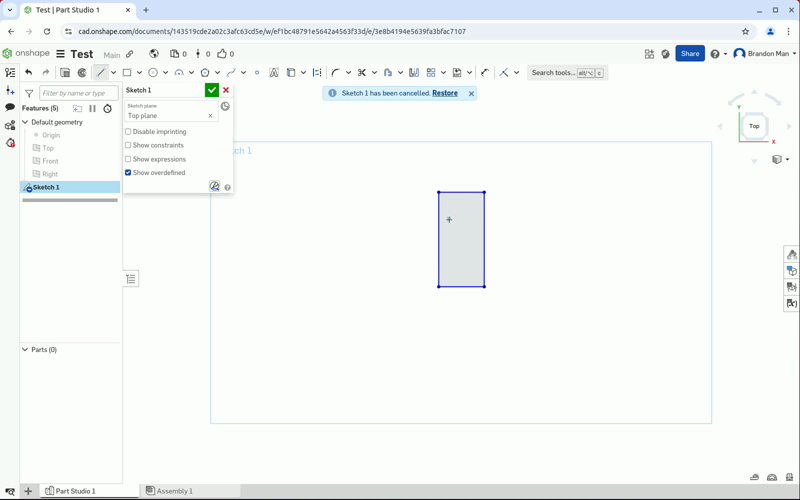
mouse_move(479, 219)
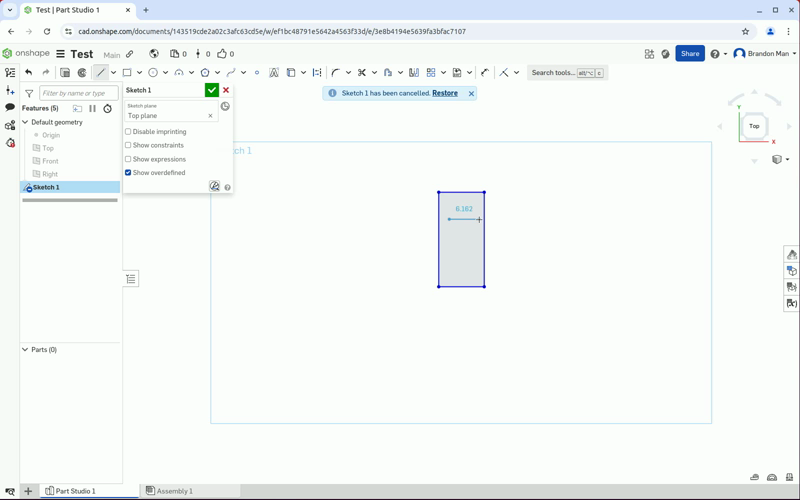
mouse_move(449, 204)
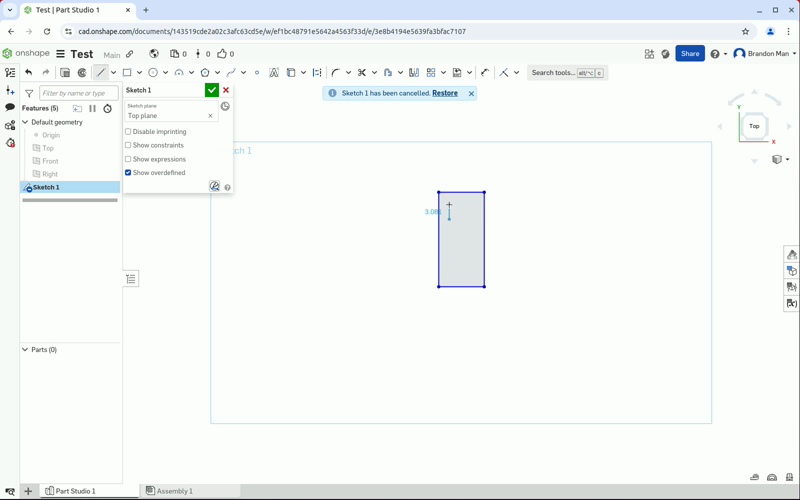
click(449, 204)
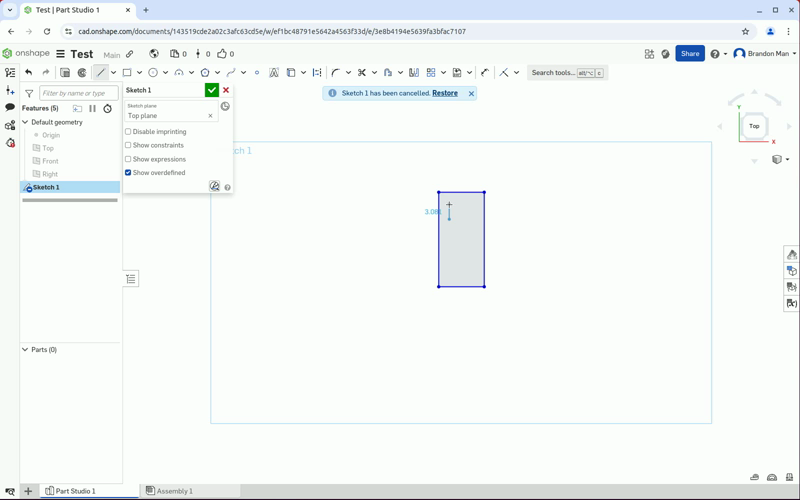
key_up(shift)
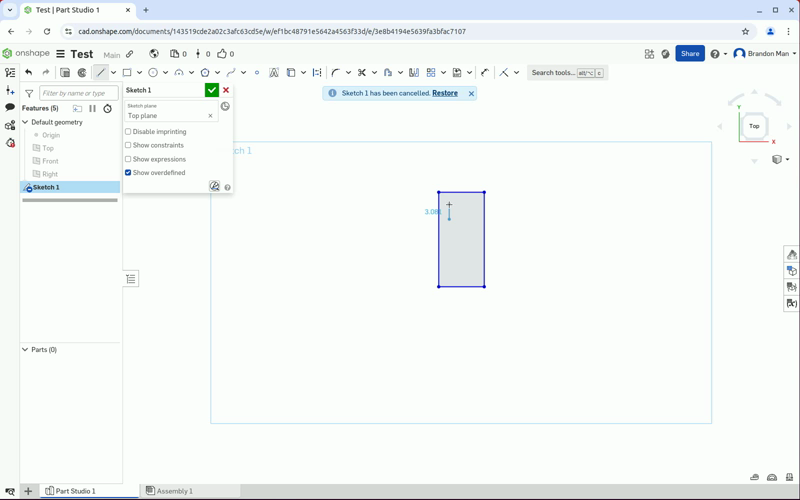
key(esc)
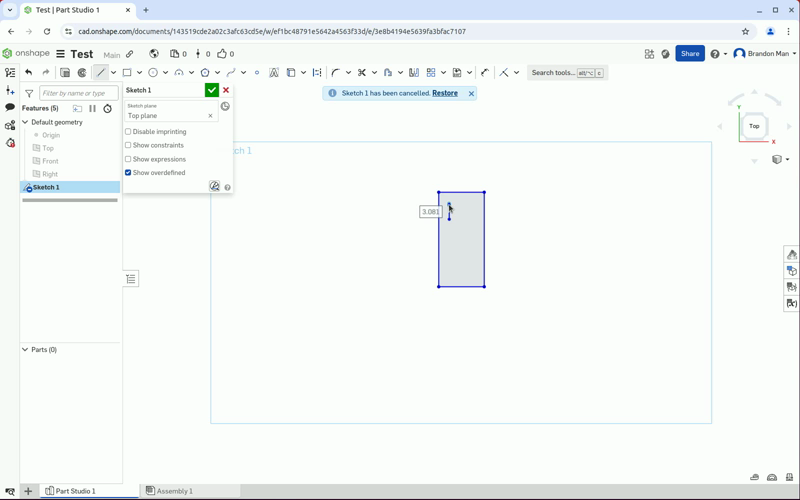
key(a)
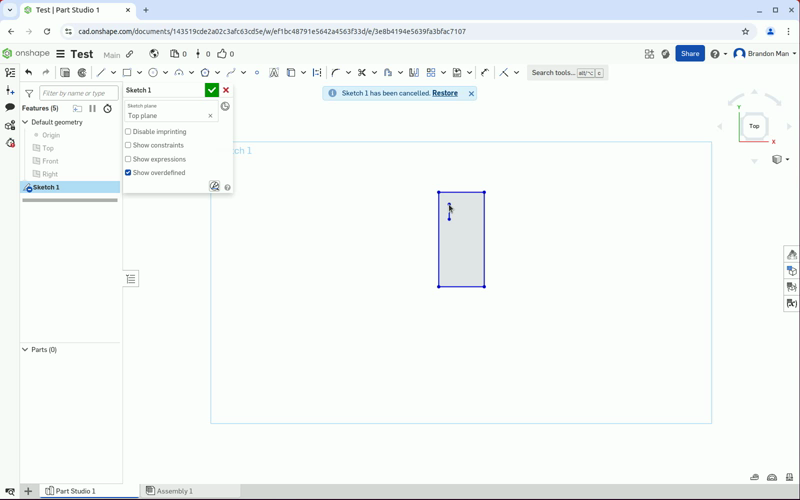
mouse_move(449, 204)
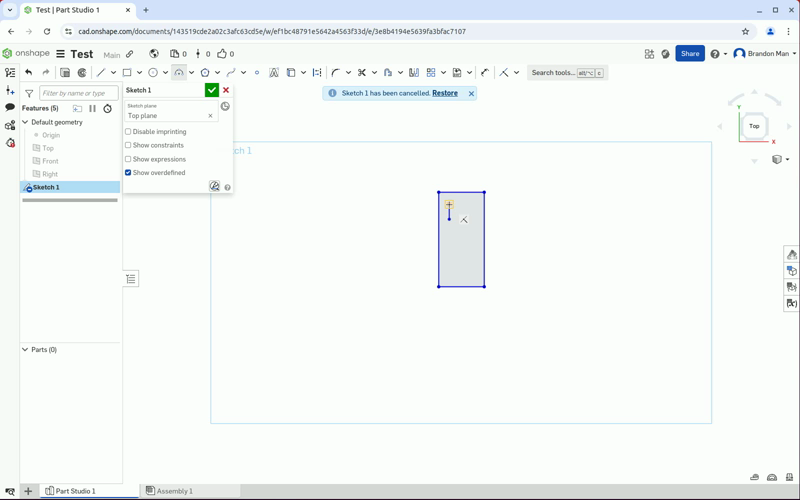
click(449, 204)
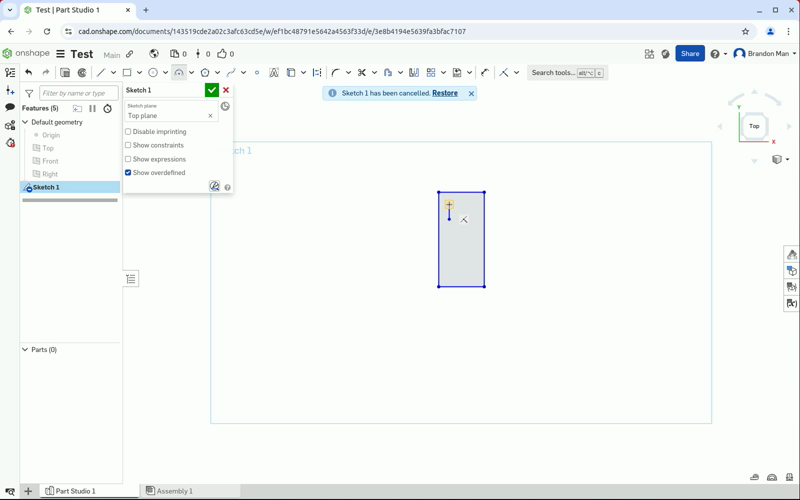
key_down(shift)
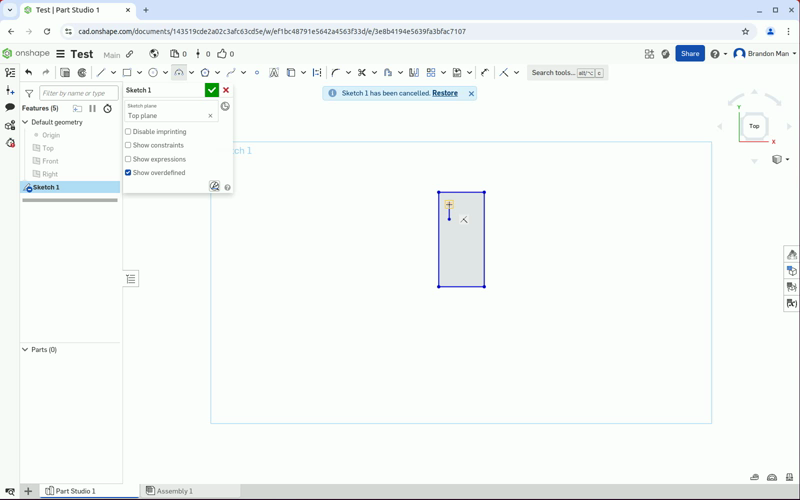
mouse_move(453, 199)
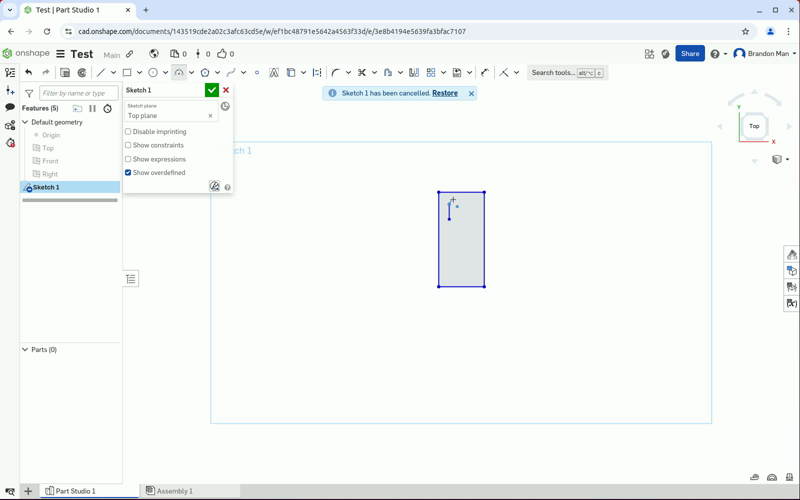
scroll(6)
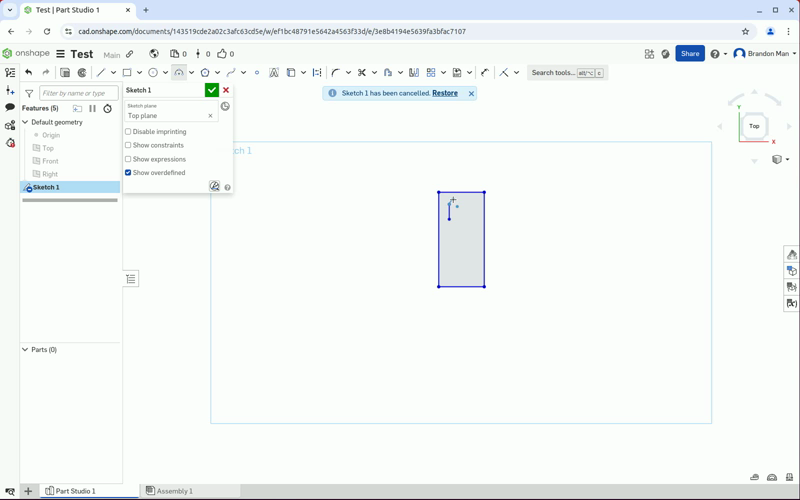
scroll(6)
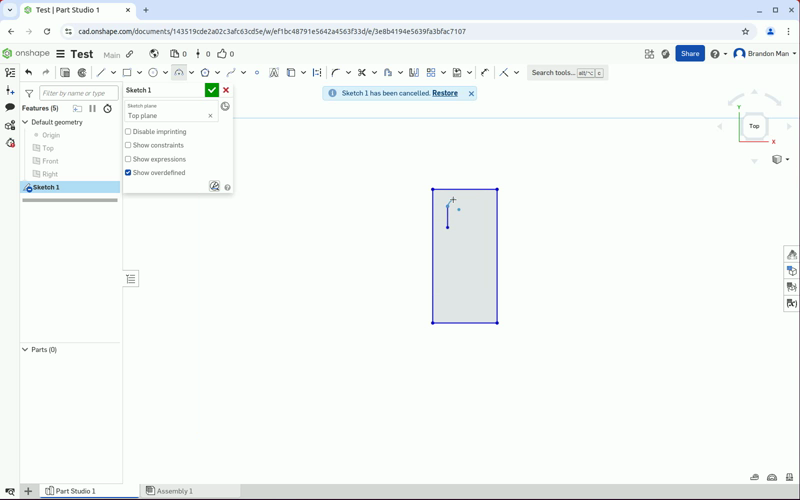
scroll(6)
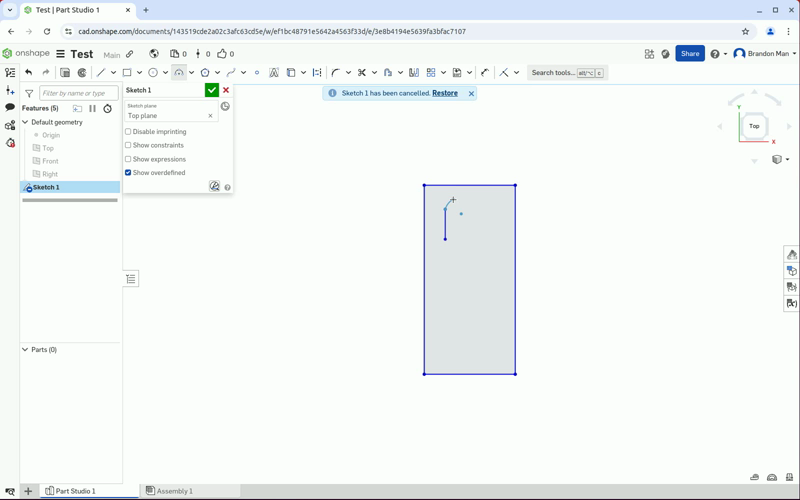
scroll(6)
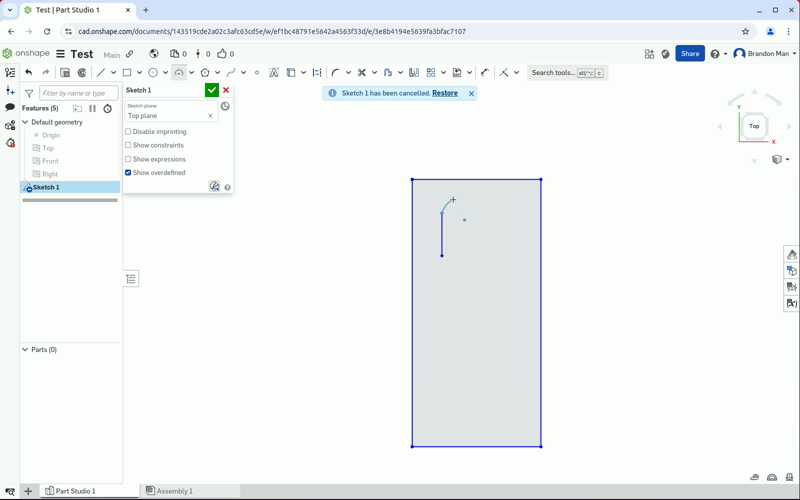
scroll(6)
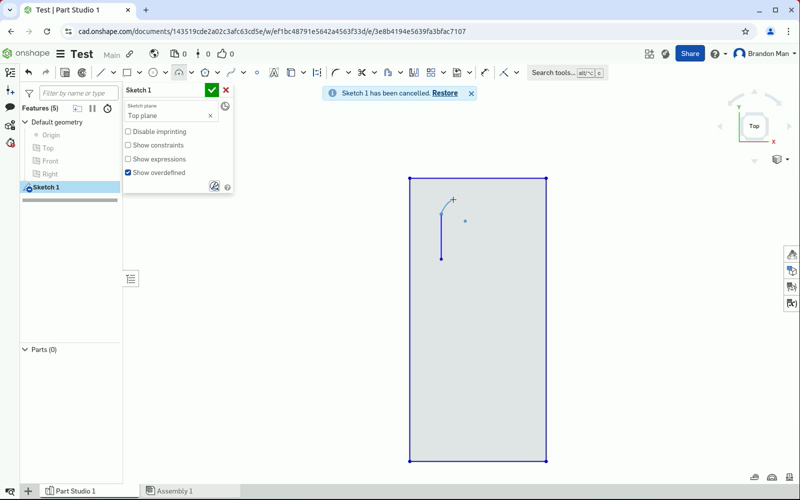
scroll(6)
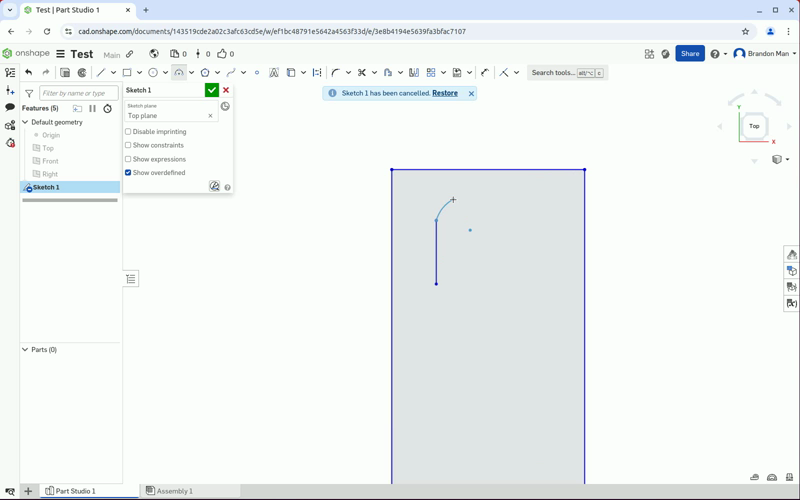
scroll(6)
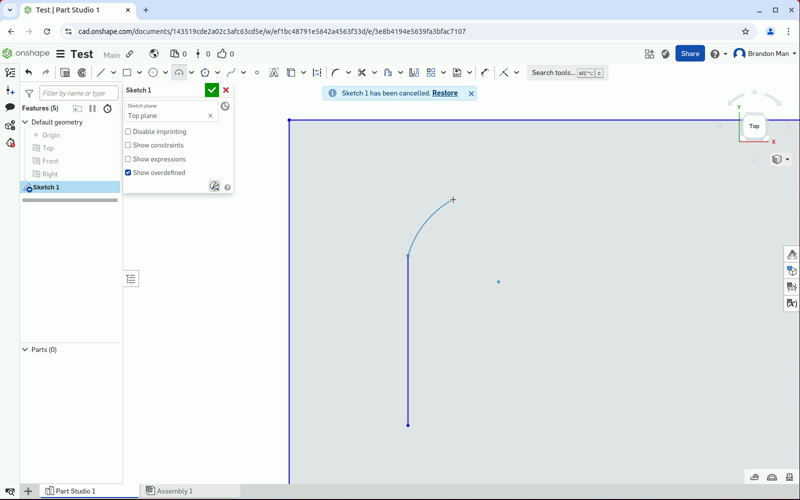
click(453, 199)
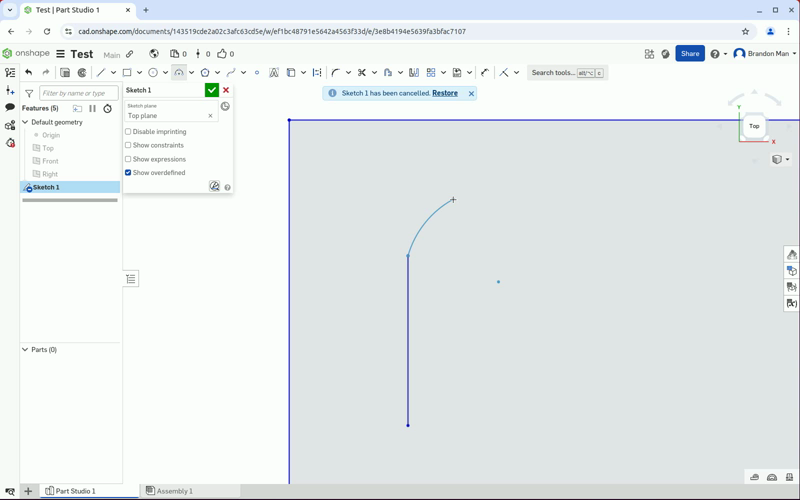
scroll(-6)
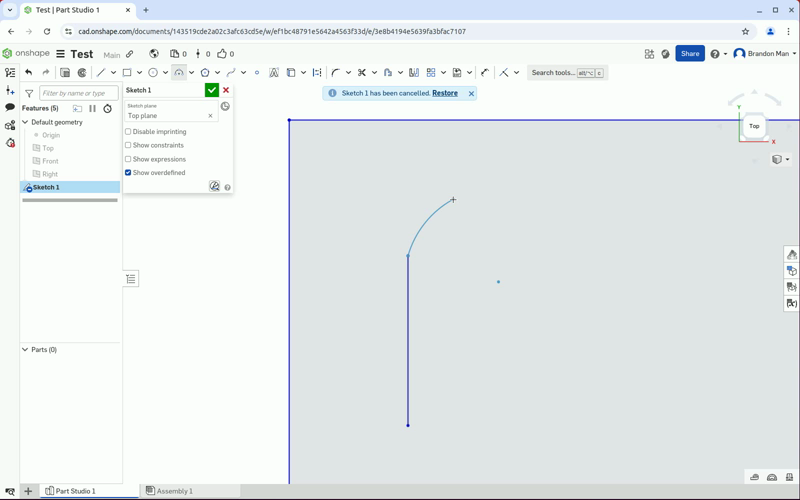
scroll(-6)
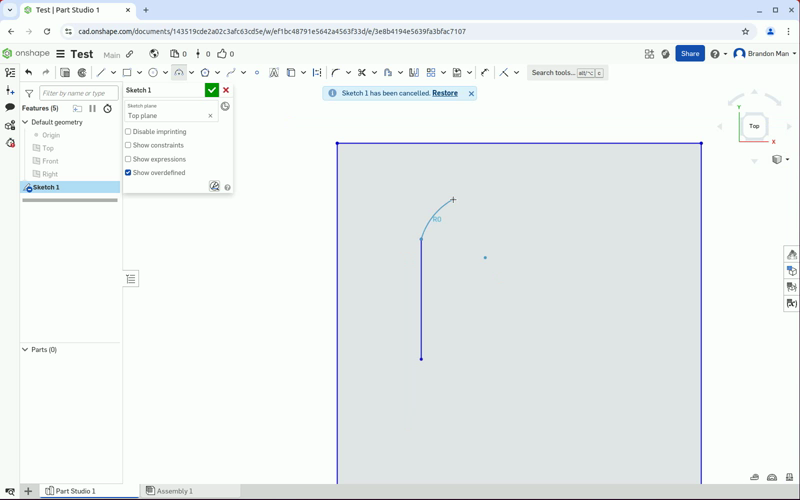
scroll(-6)
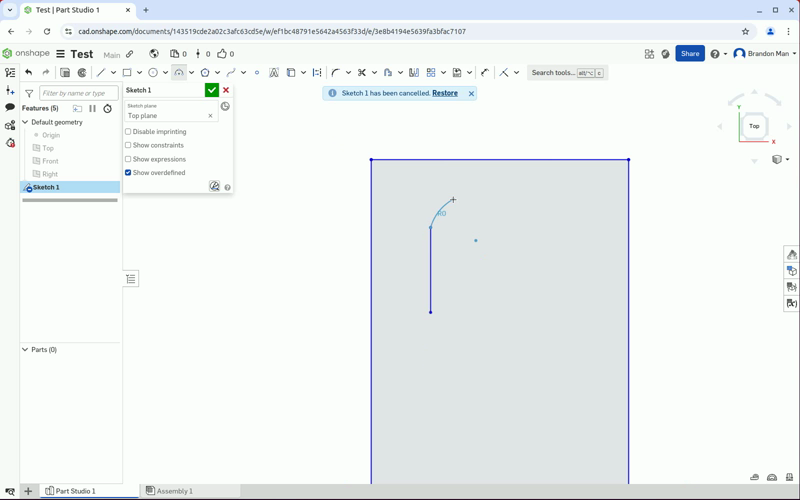
scroll(-6)
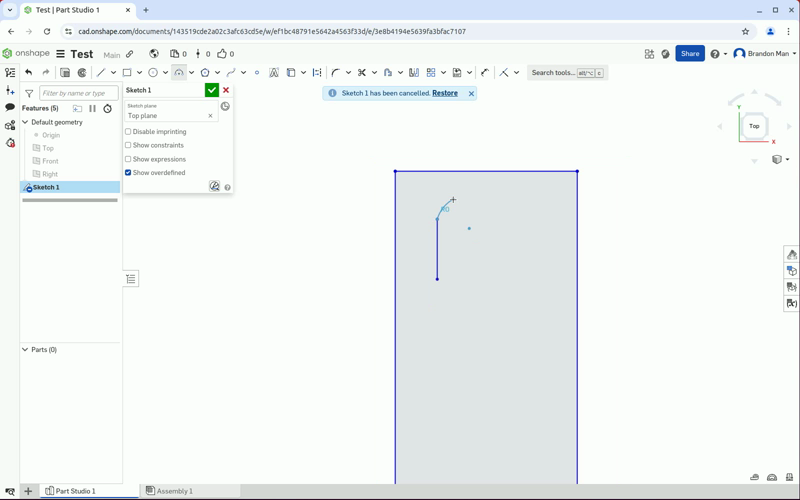
scroll(-6)
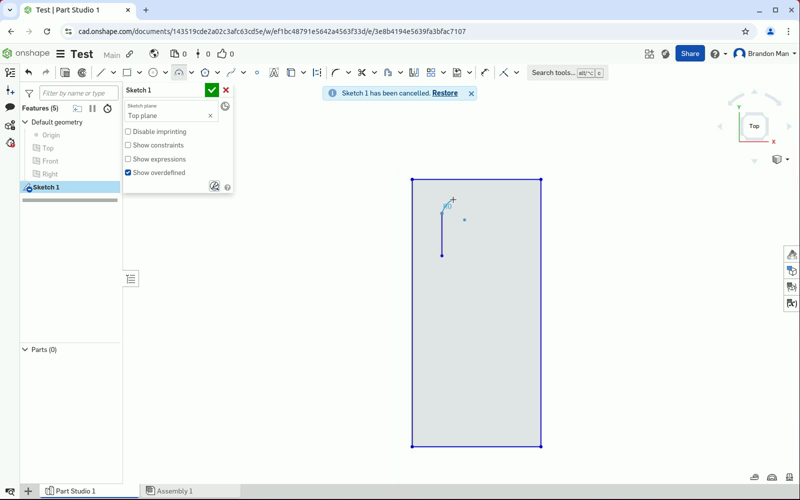
scroll(-6)
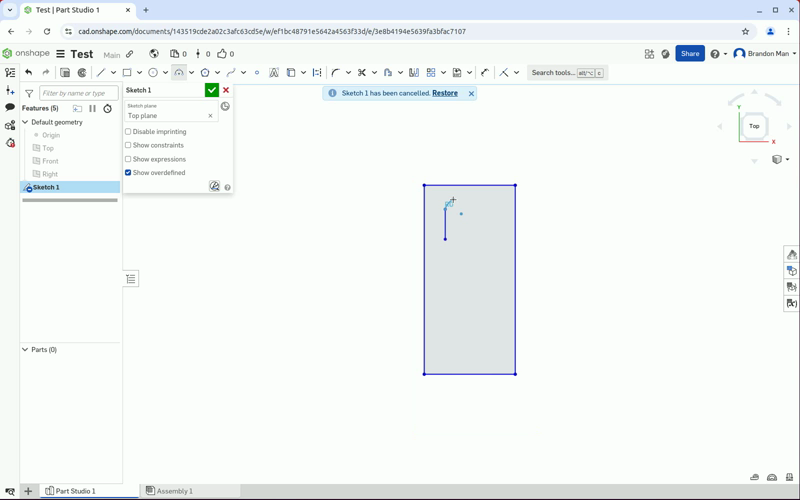
scroll(-6)
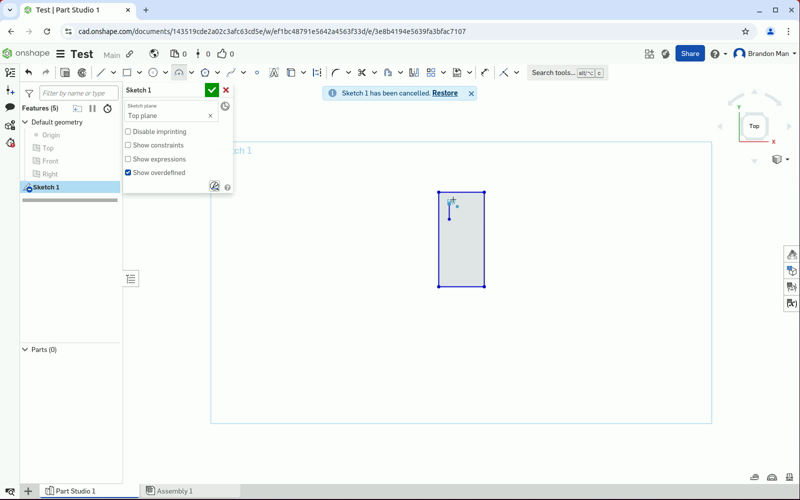
mouse_move(445, 197)
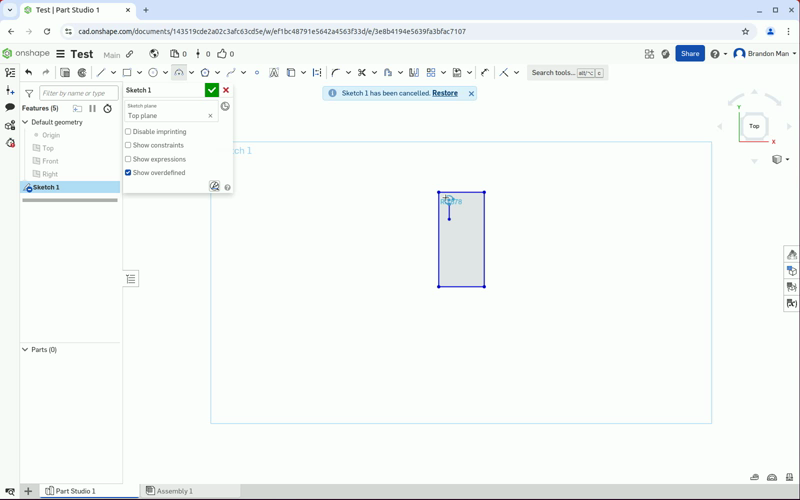
scroll(6)
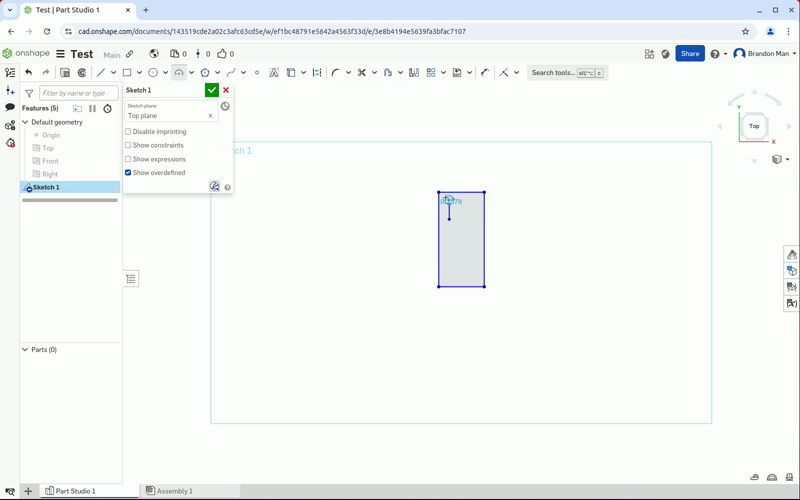
scroll(6)
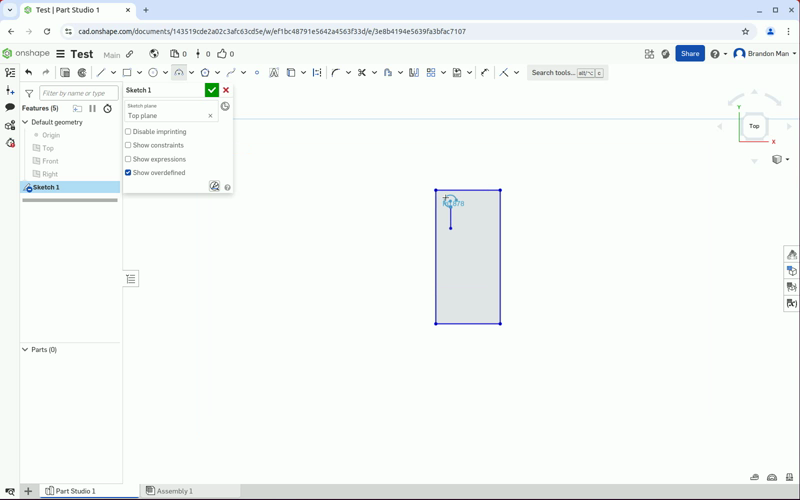
scroll(6)
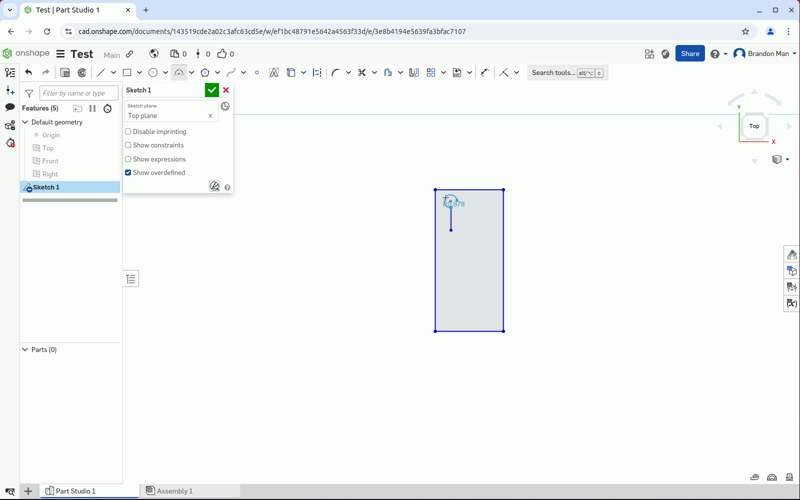
scroll(6)
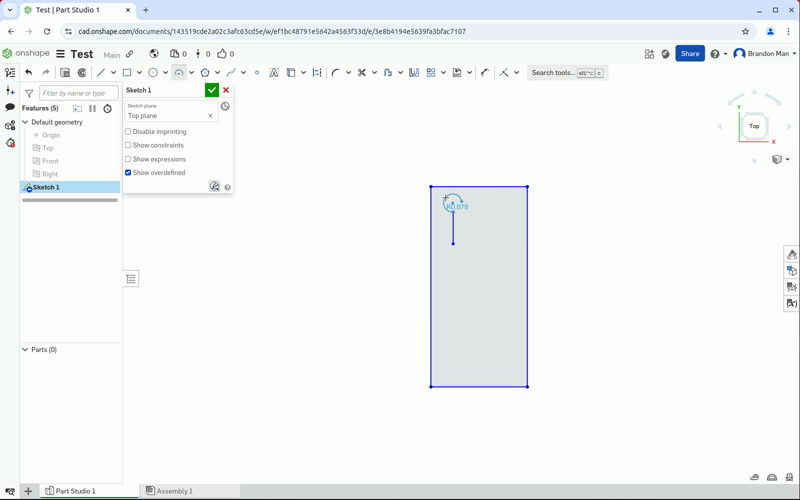
scroll(6)
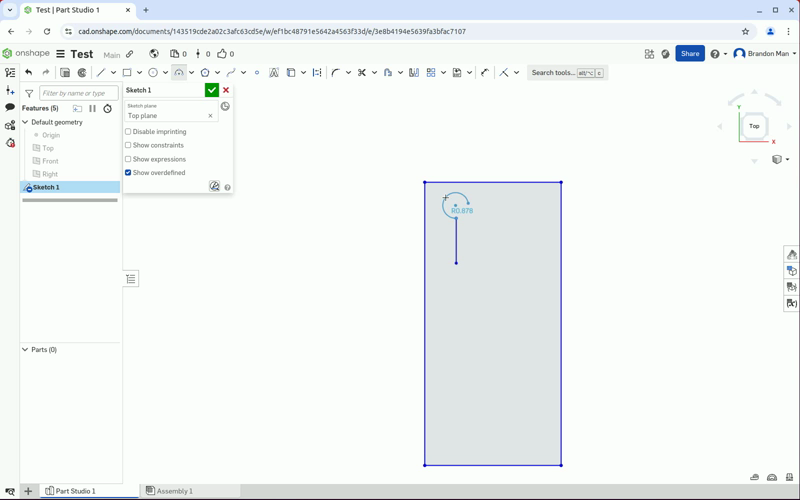
scroll(6)
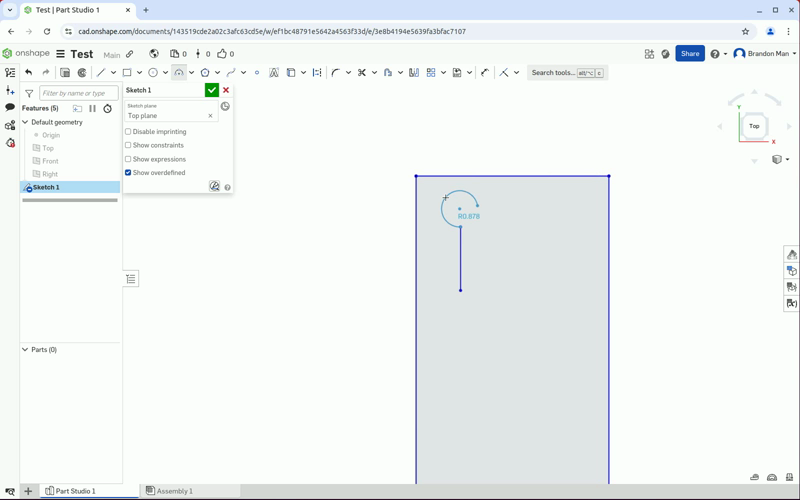
scroll(6)
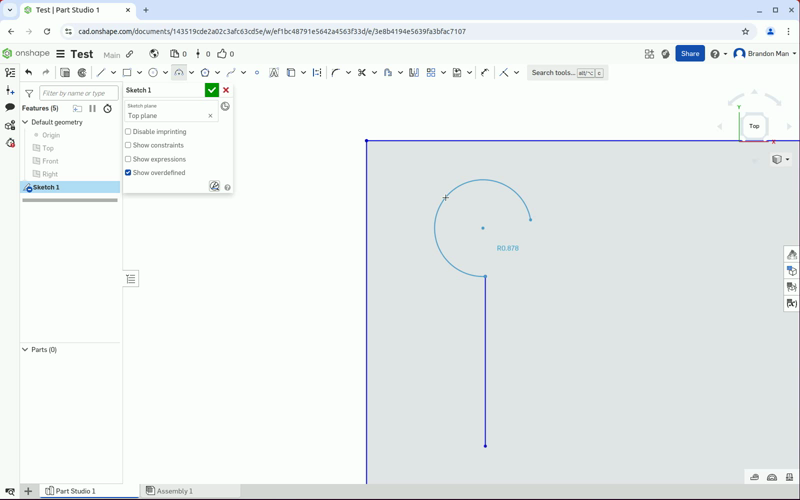
click(445, 197)
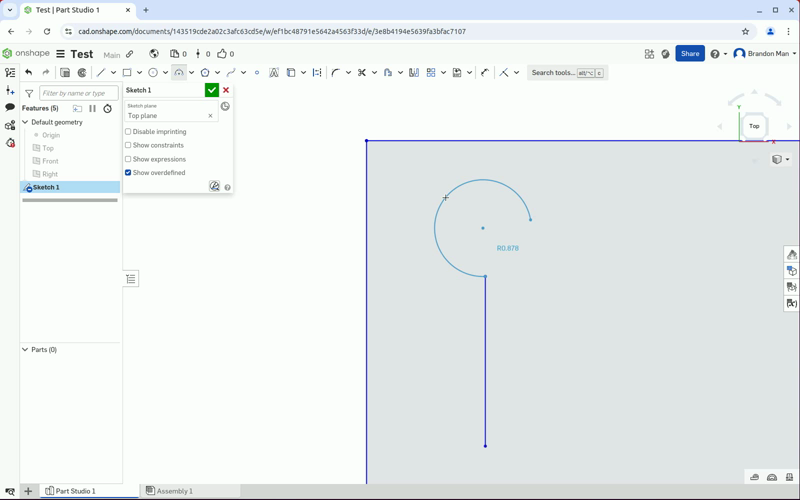
scroll(-6)
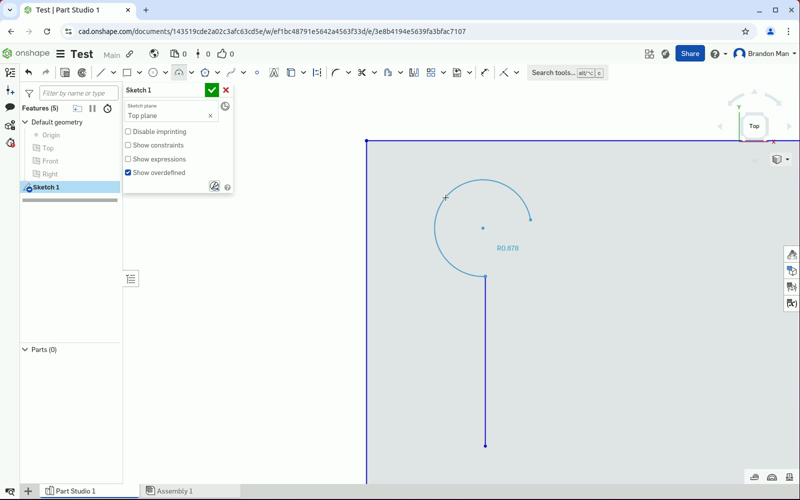
scroll(-6)
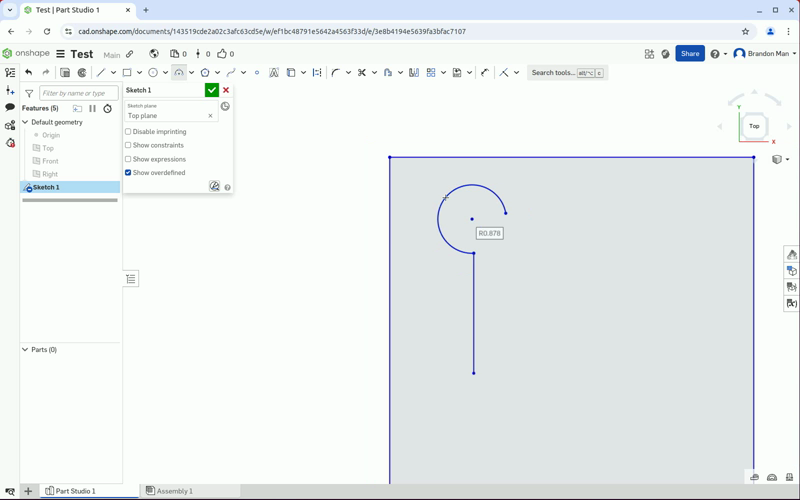
scroll(-6)
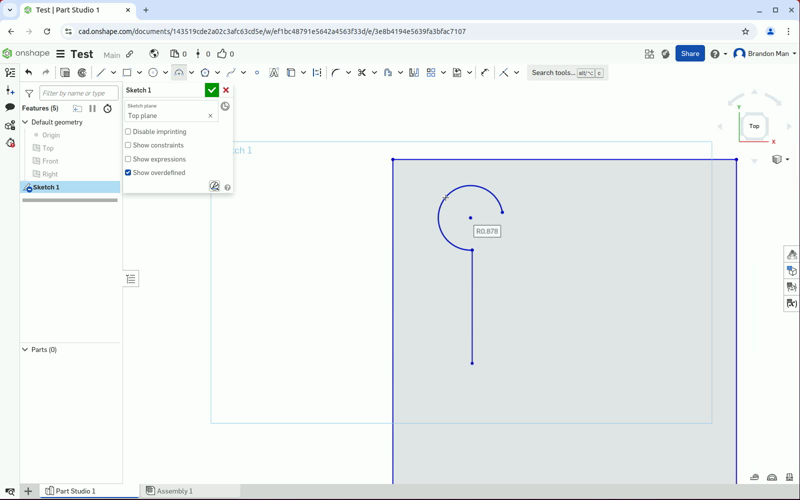
scroll(-6)
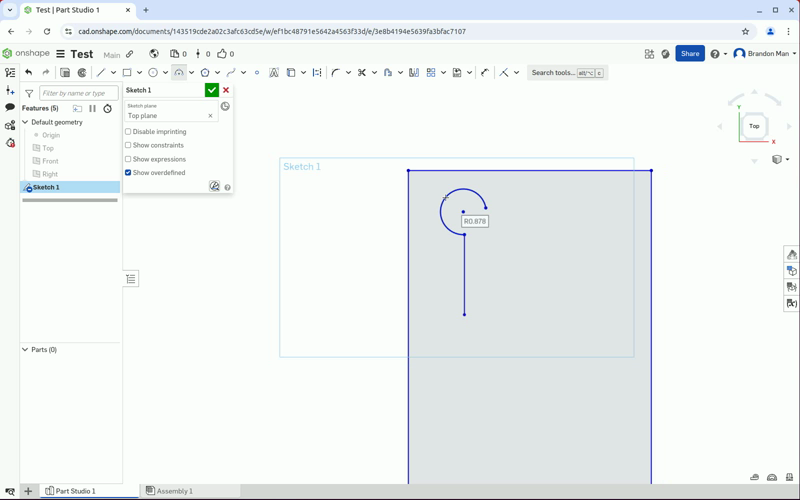
scroll(-6)
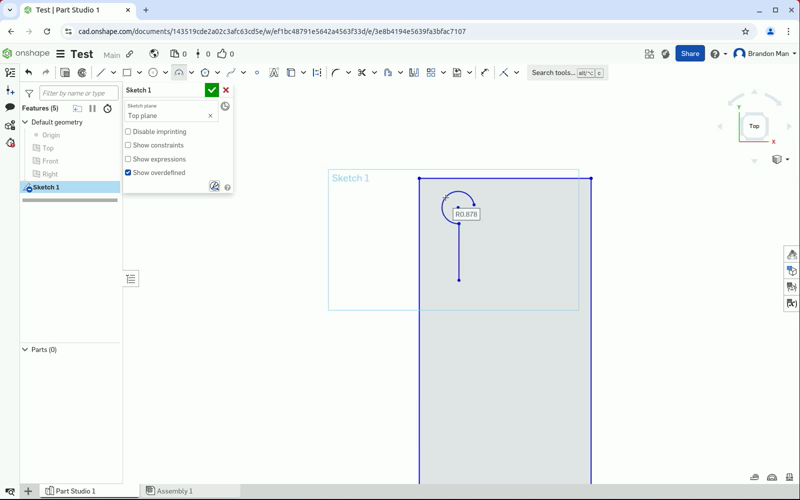
scroll(-6)
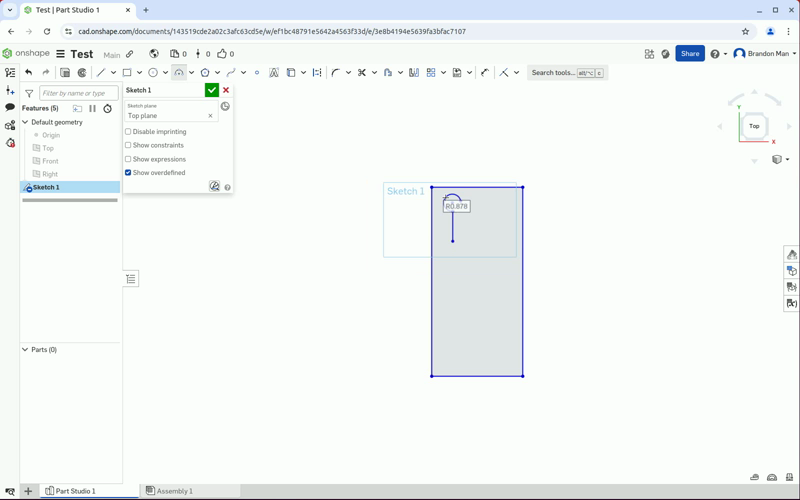
scroll(-6)
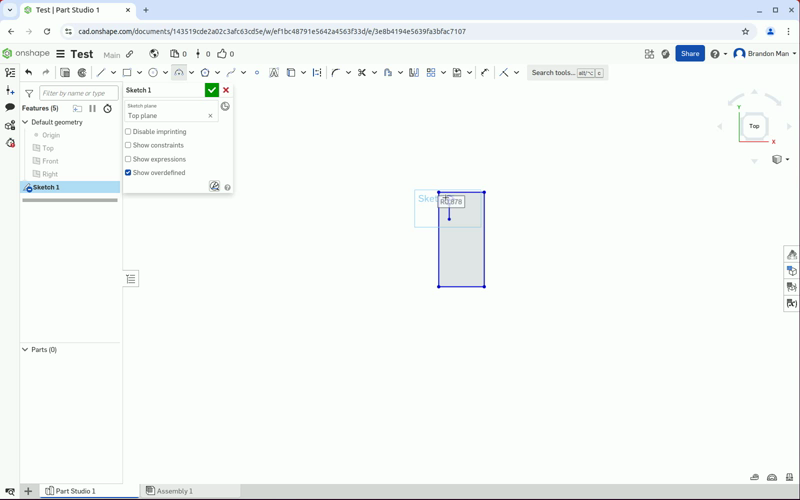
key_up(shift)
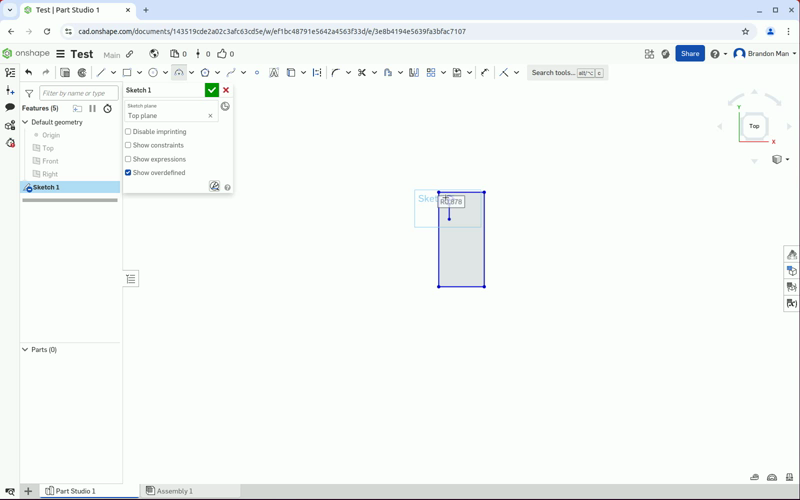
key(esc)
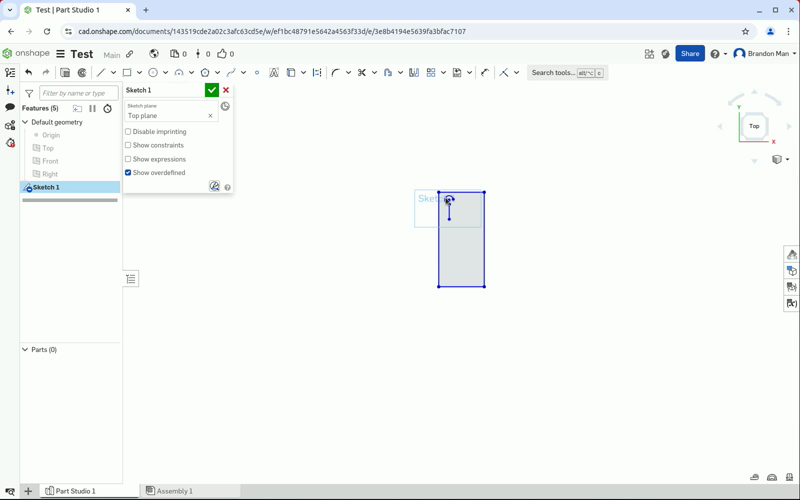
key(l)
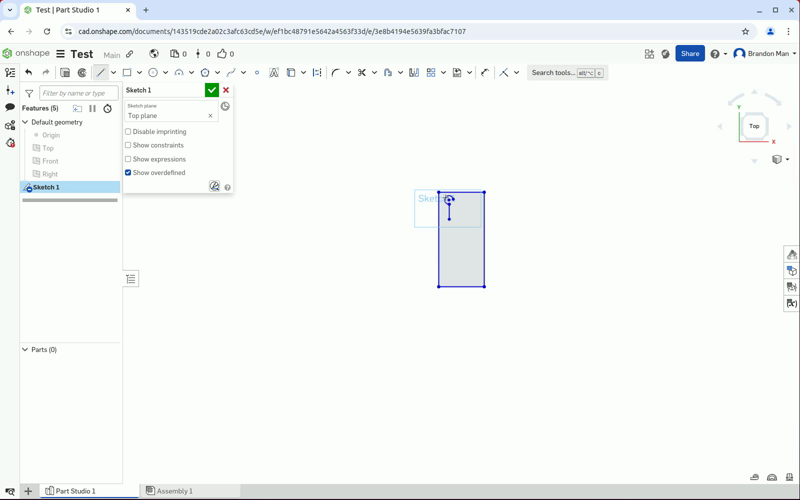
mouse_move(453, 199)
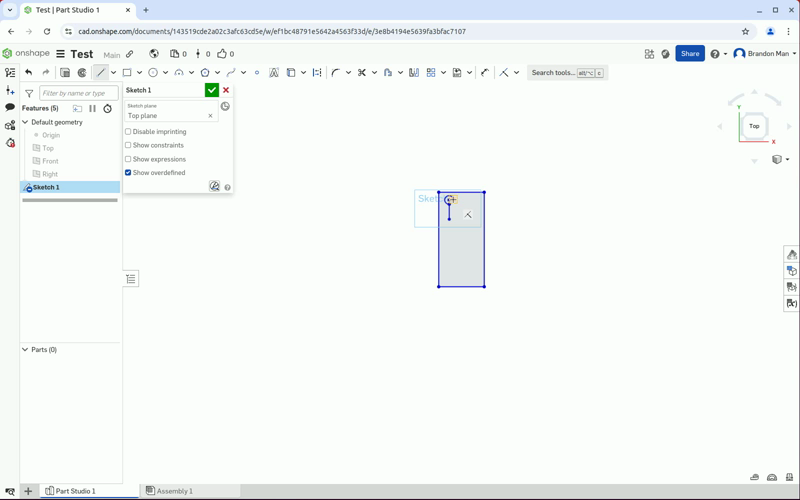
scroll(6)
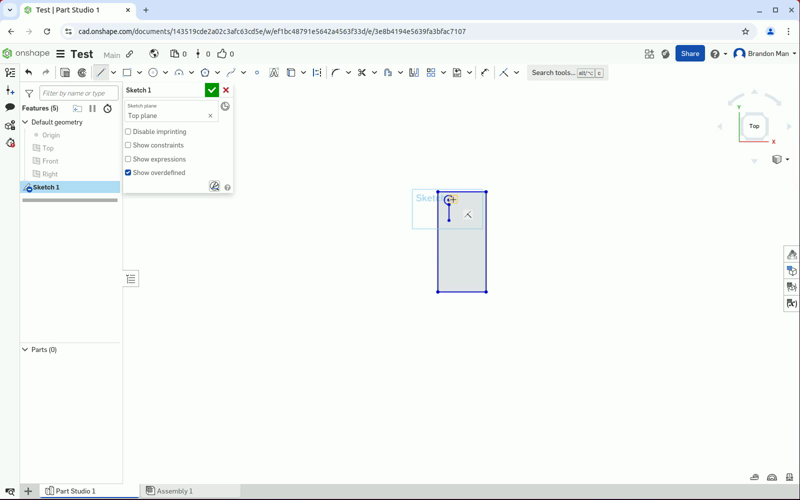
scroll(6)
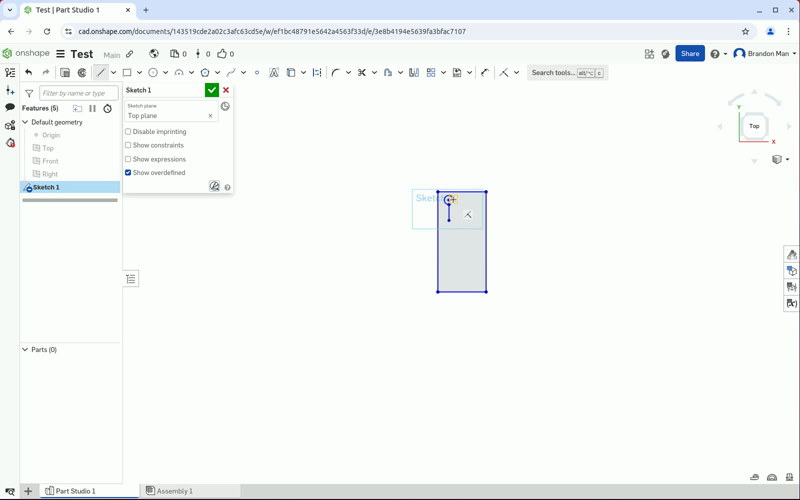
scroll(6)
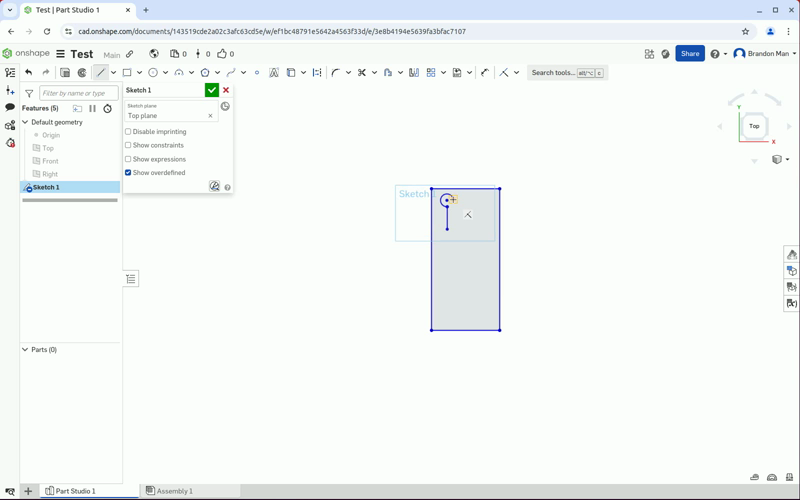
scroll(6)
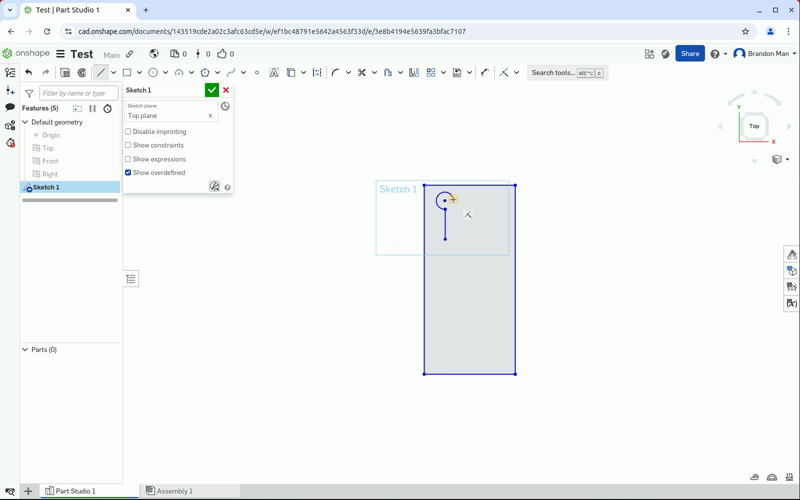
scroll(6)
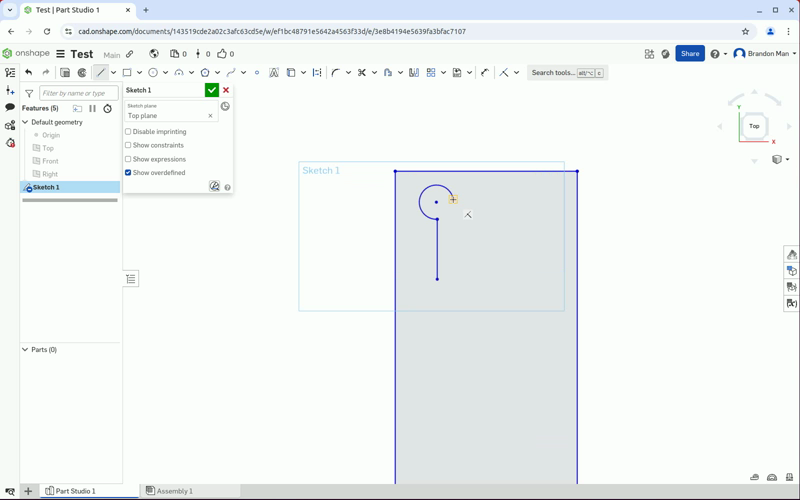
scroll(6)
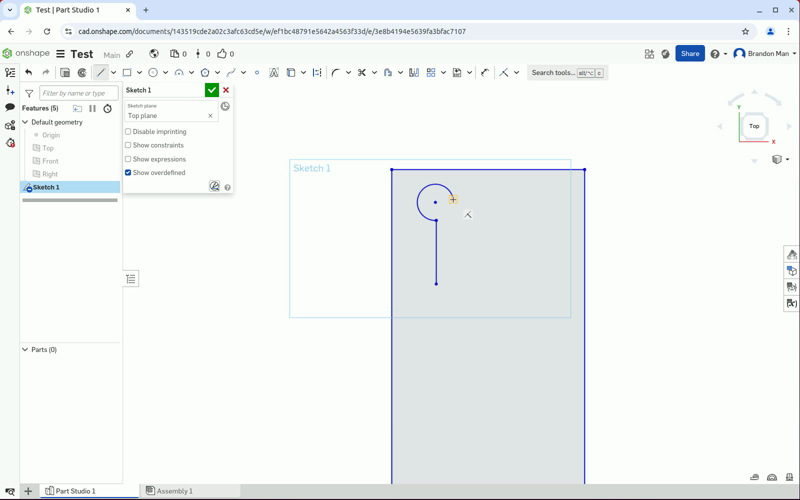
scroll(6)
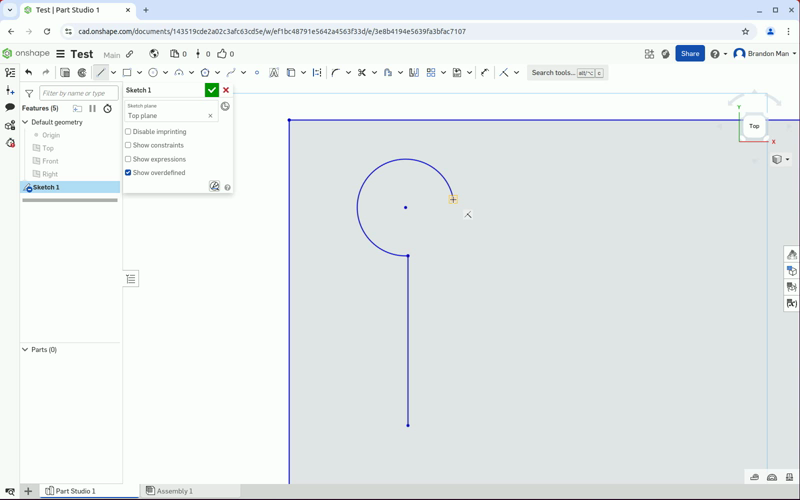
click(453, 199)
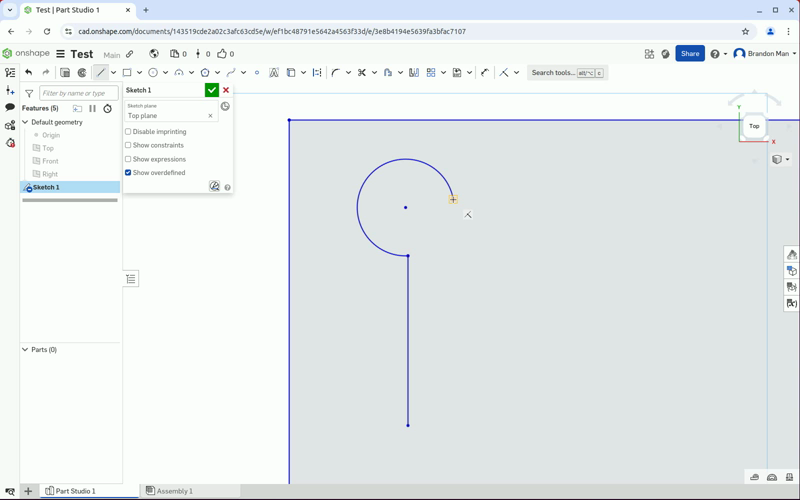
scroll(-6)
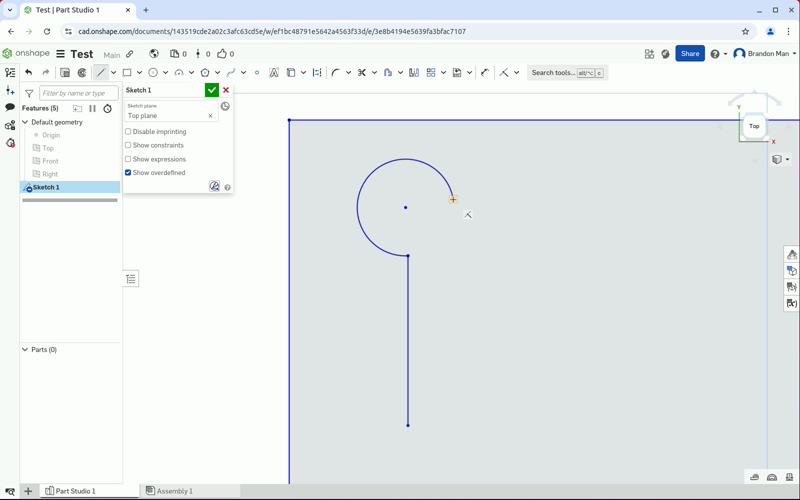
scroll(-6)
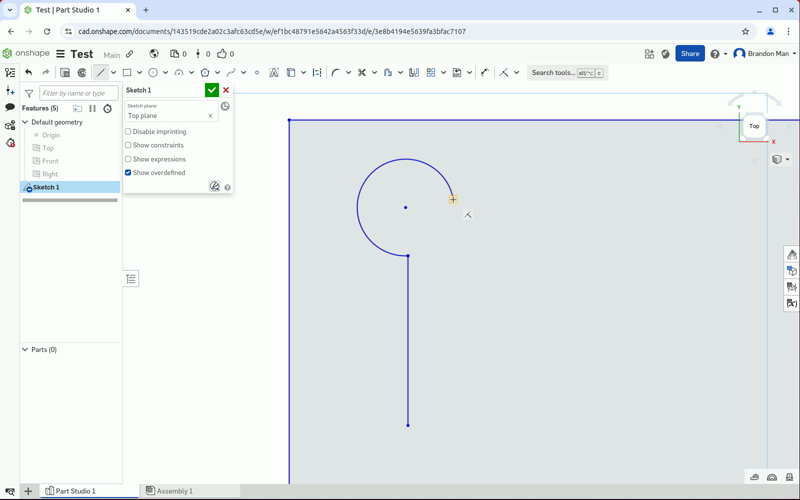
scroll(-6)
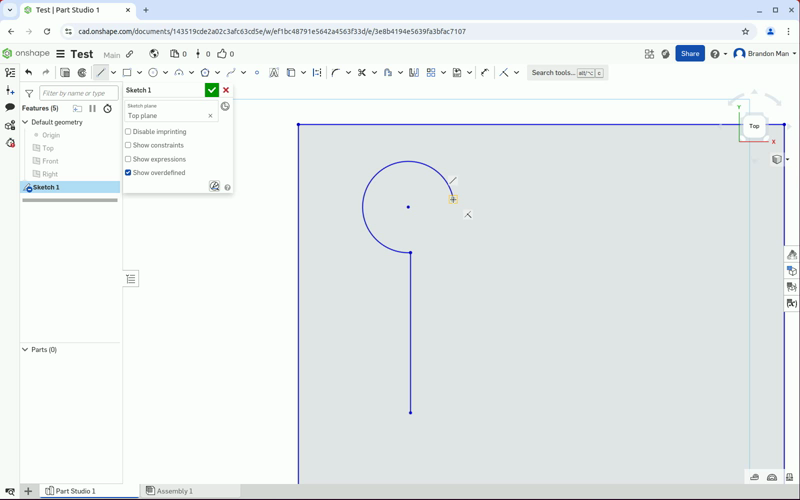
scroll(-6)
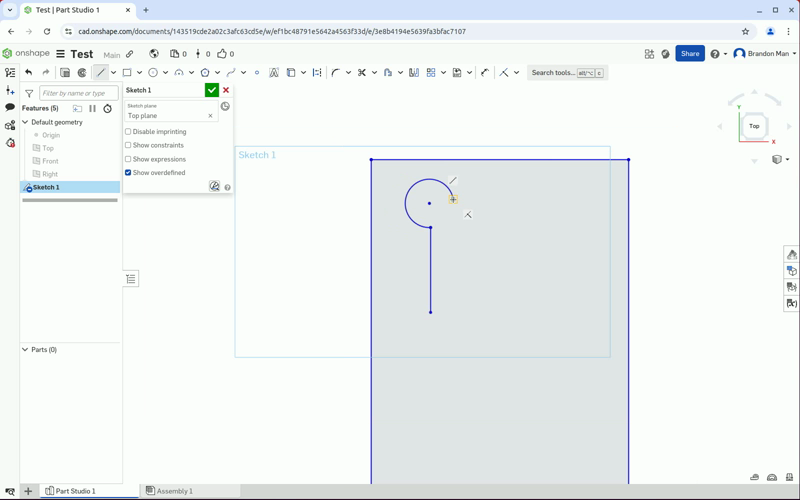
scroll(-6)
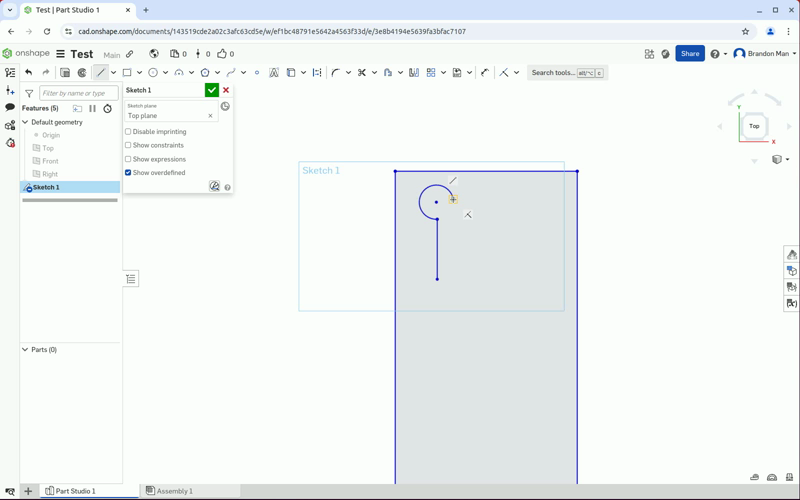
scroll(-6)
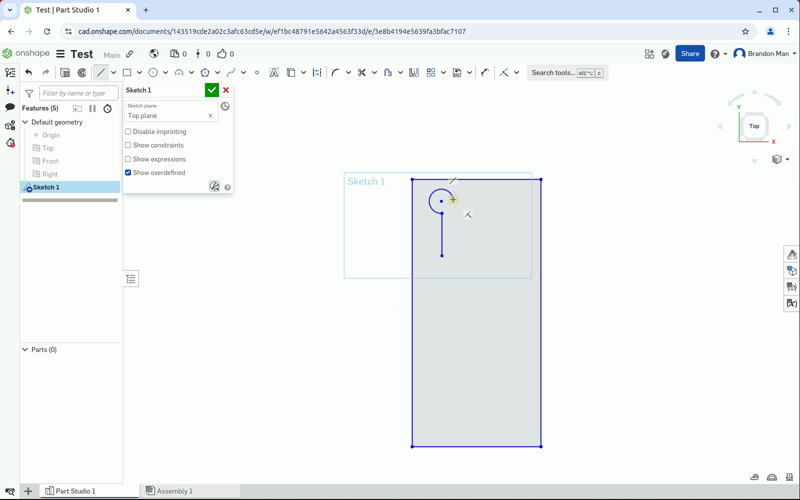
scroll(-6)
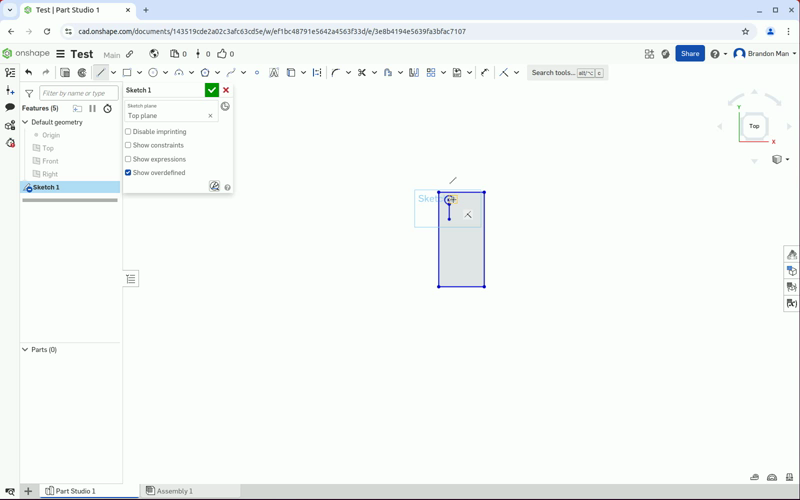
key_down(shift)
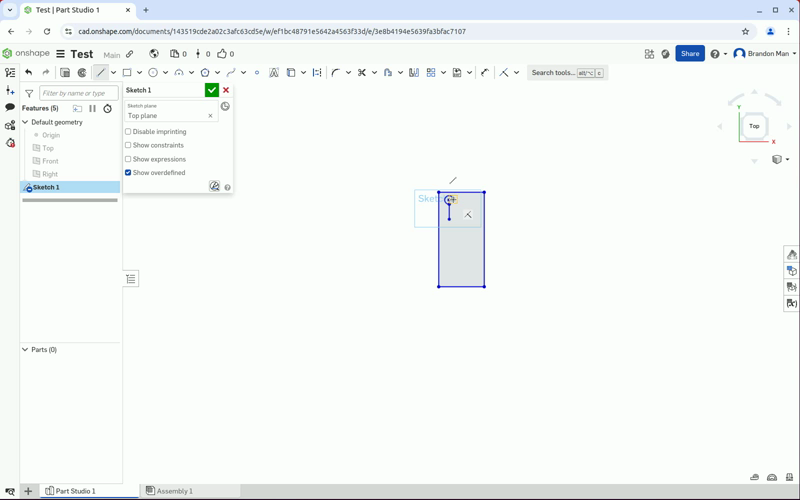
mouse_move(483, 199)
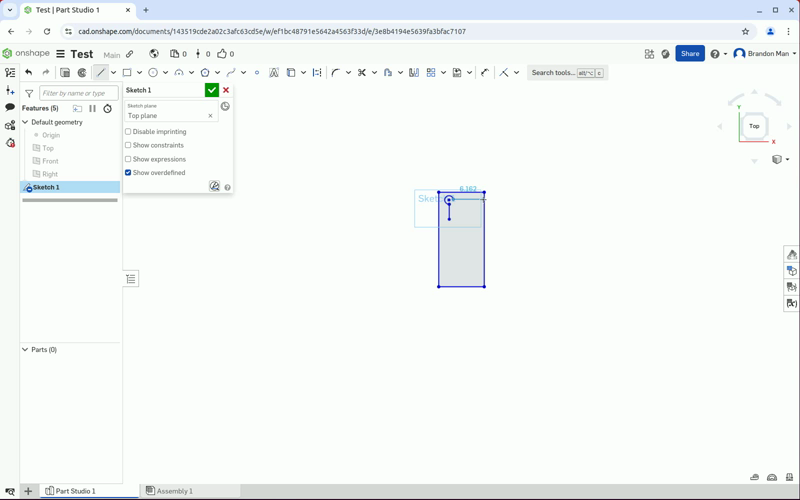
mouse_move(469, 199)
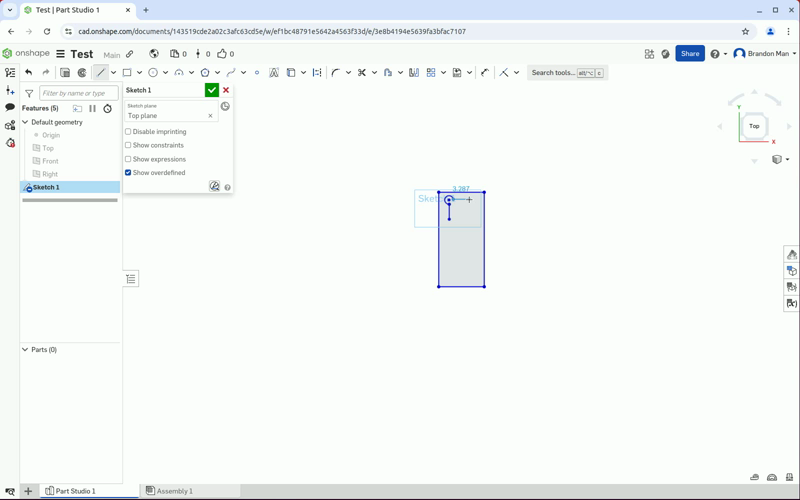
click(469, 199)
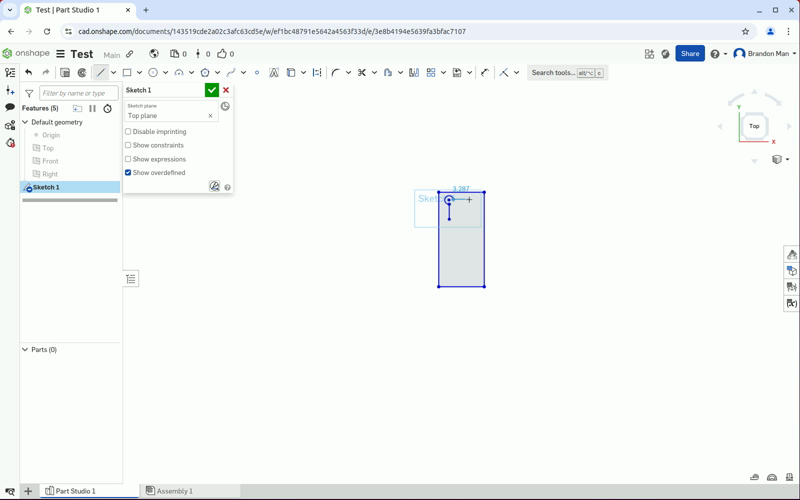
key_up(shift)
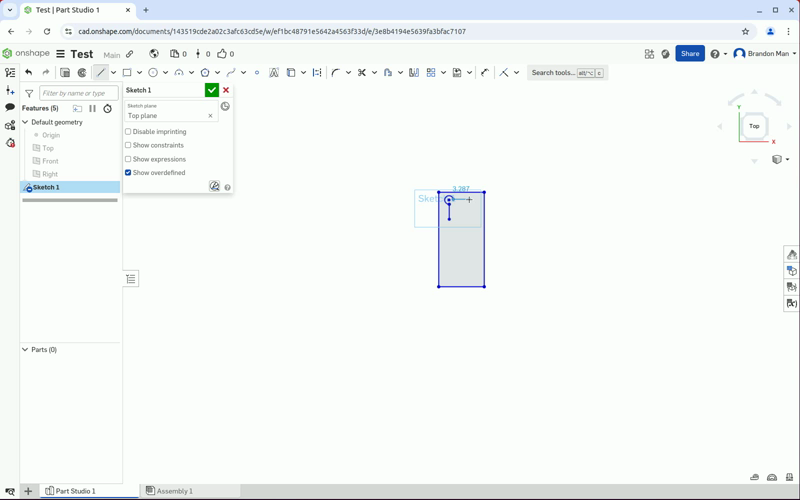
key(esc)
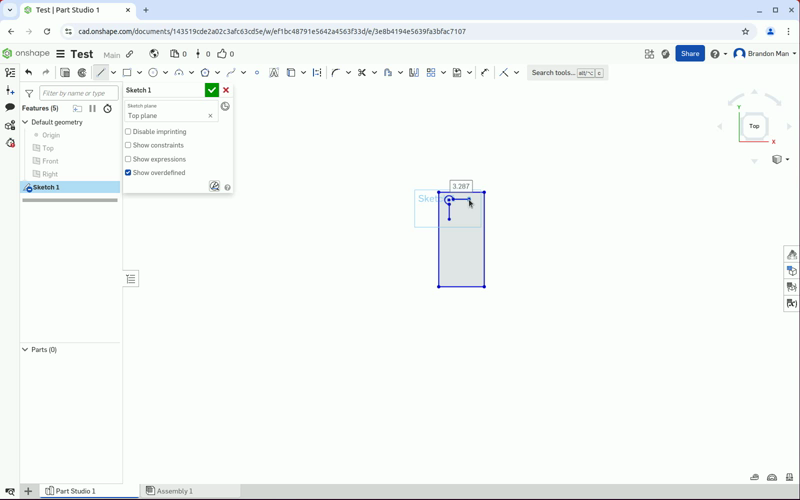
key(a)
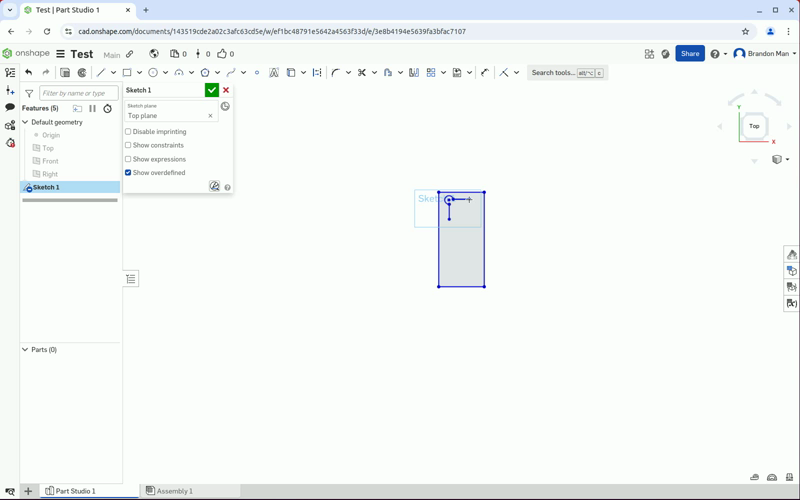
mouse_move(469, 199)
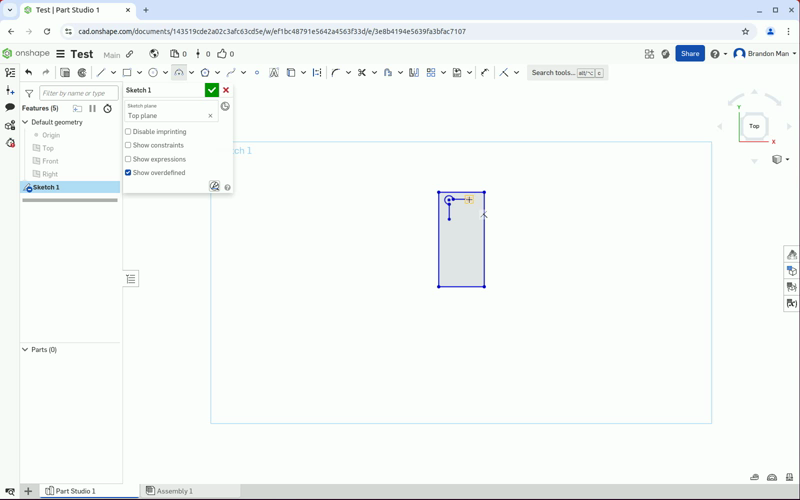
click(469, 199)
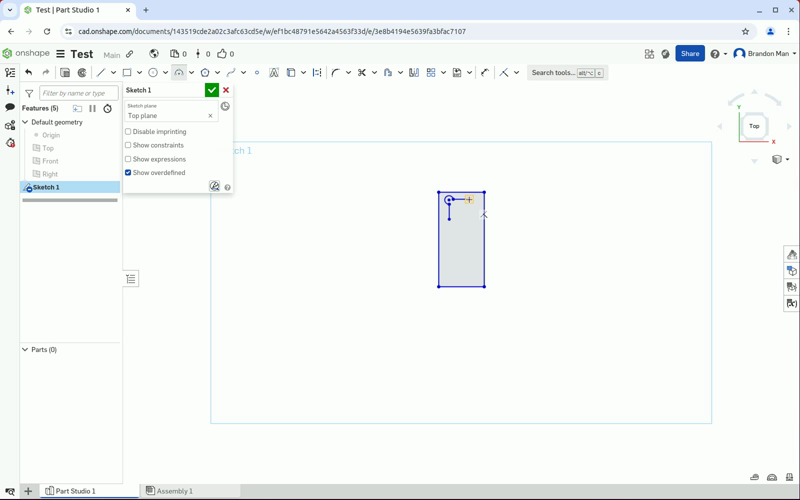
key_down(shift)
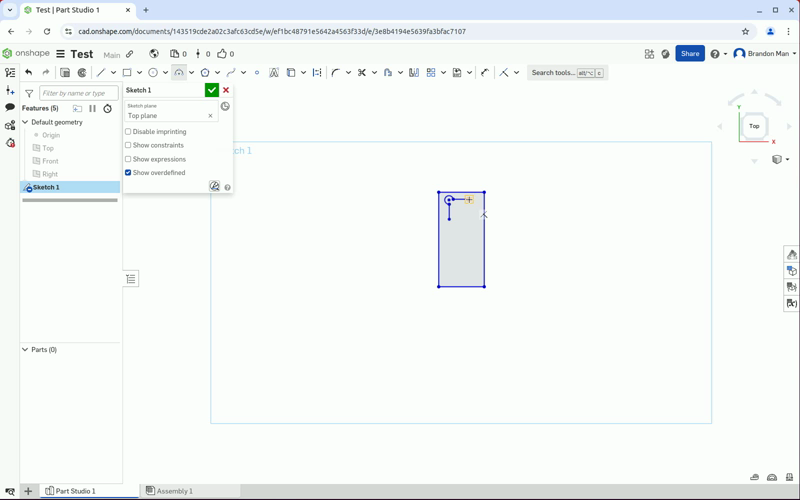
mouse_move(473, 204)
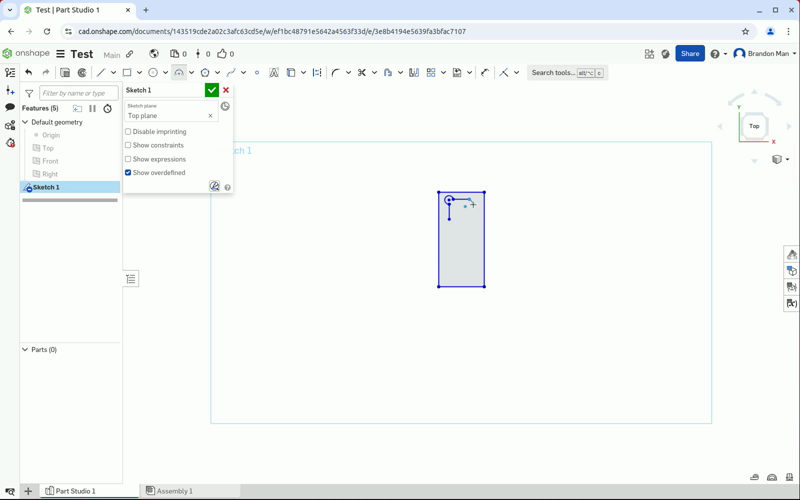
scroll(6)
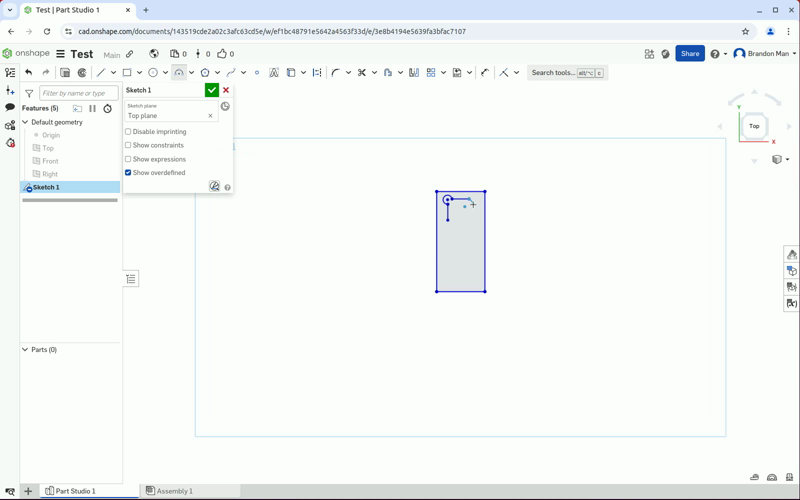
scroll(6)
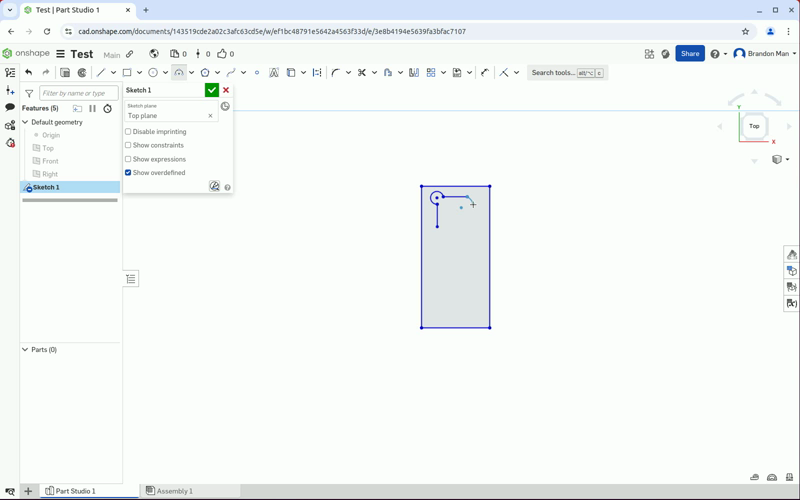
scroll(6)
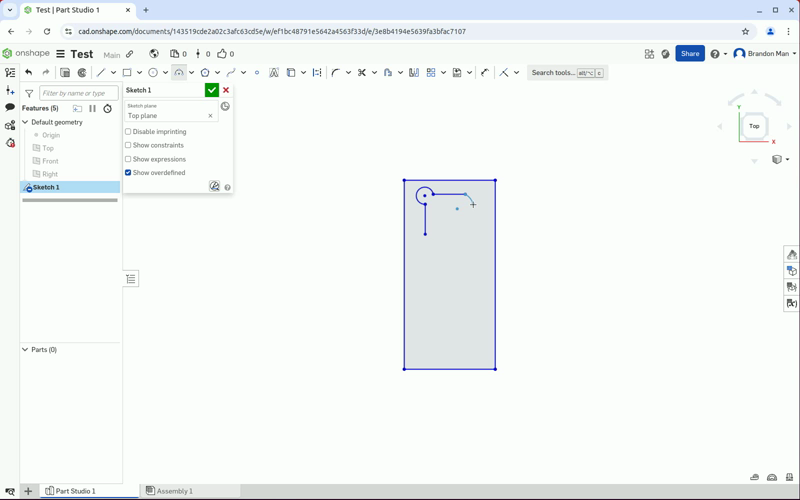
scroll(6)
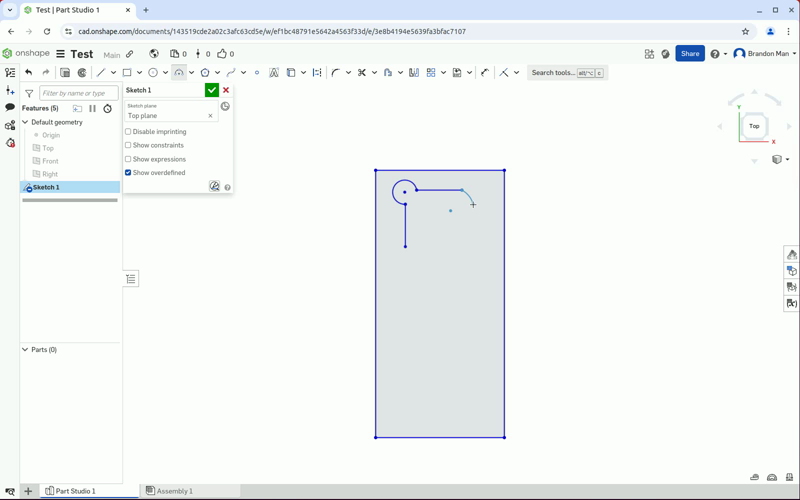
scroll(6)
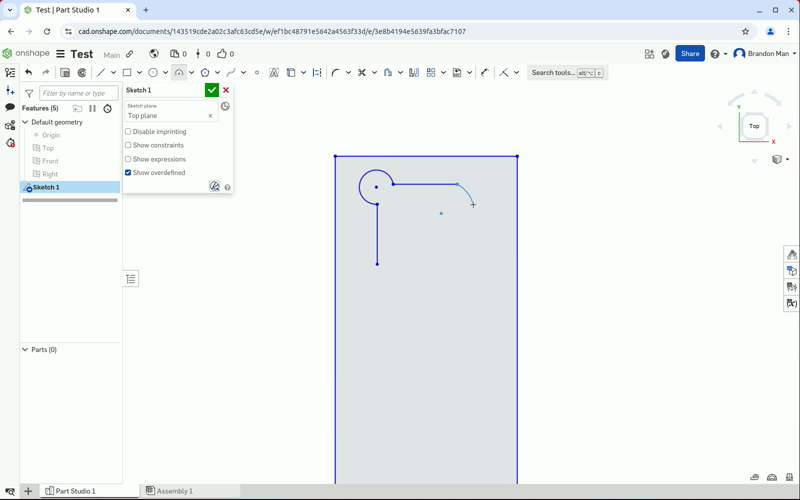
scroll(6)
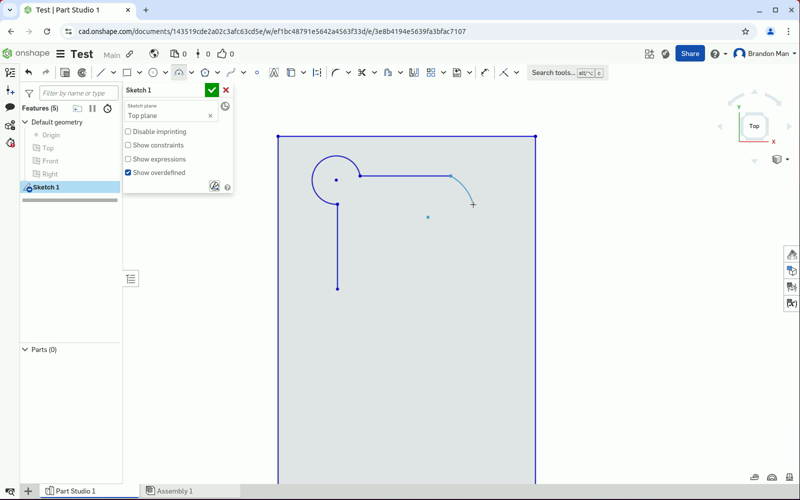
scroll(6)
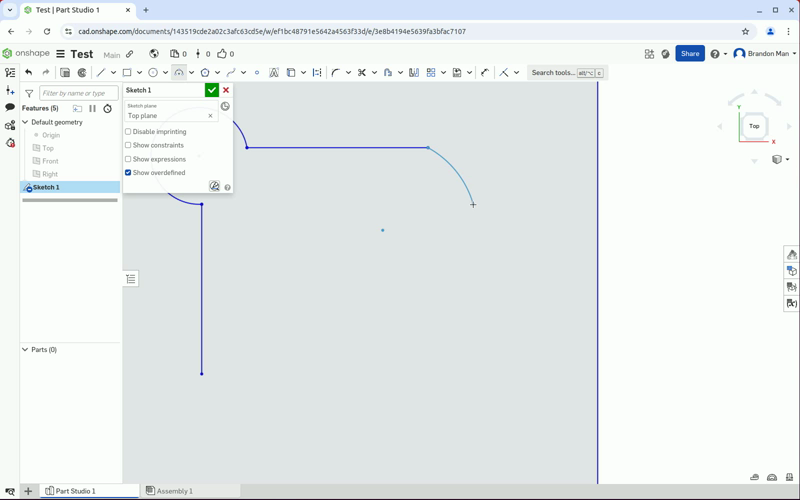
click(473, 204)
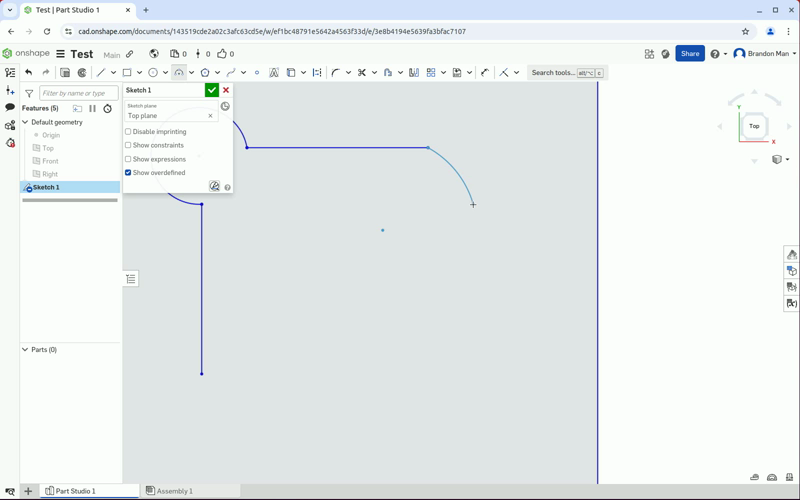
scroll(-6)
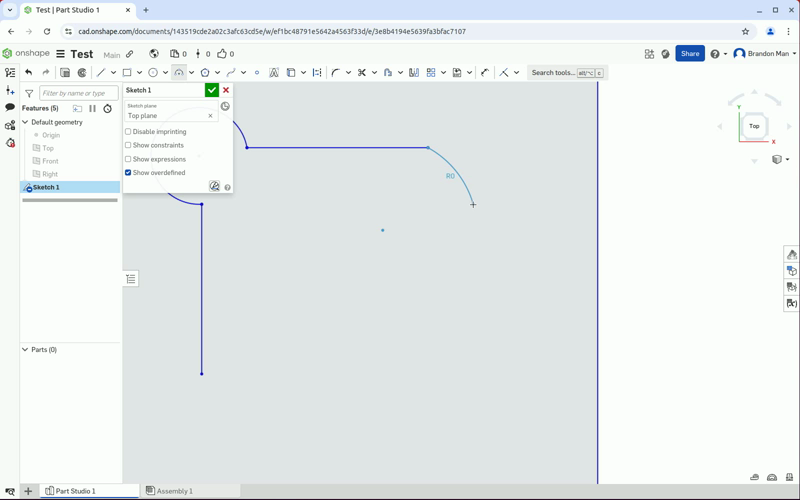
scroll(-6)
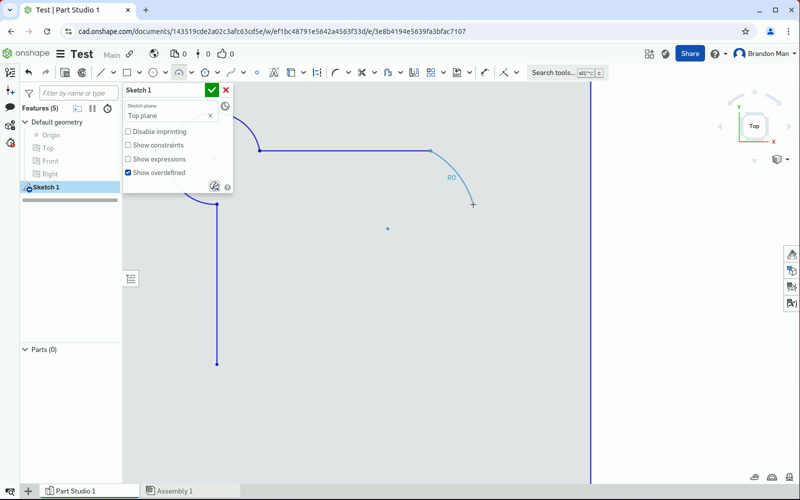
scroll(-6)
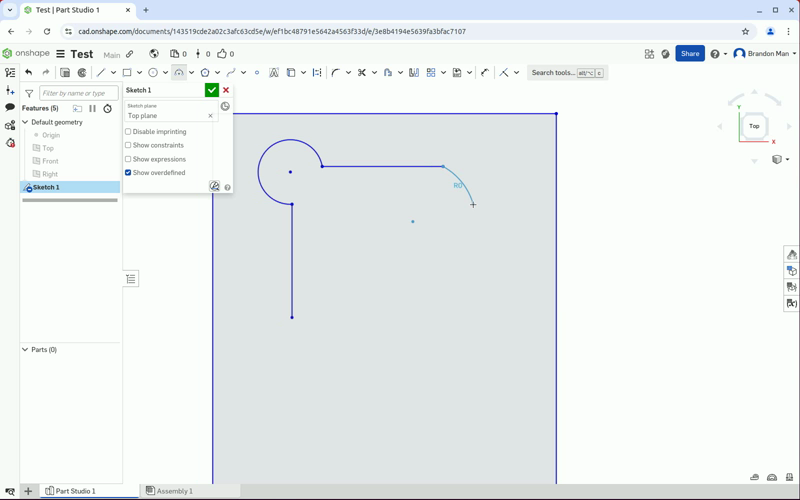
scroll(-6)
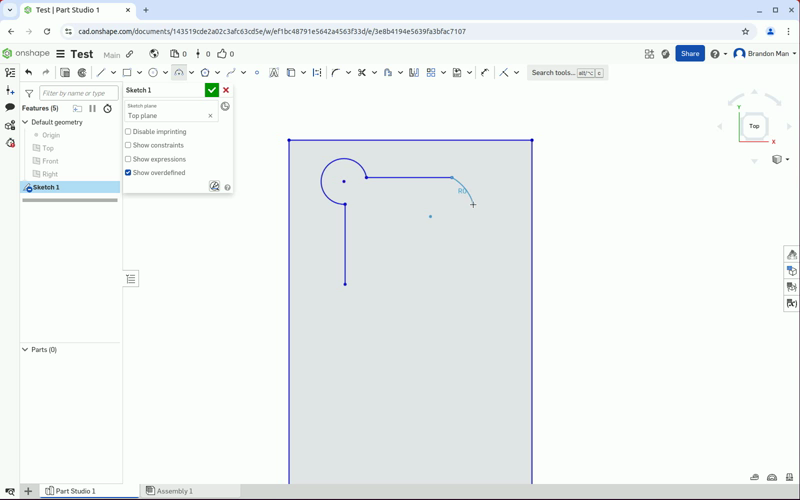
scroll(-6)
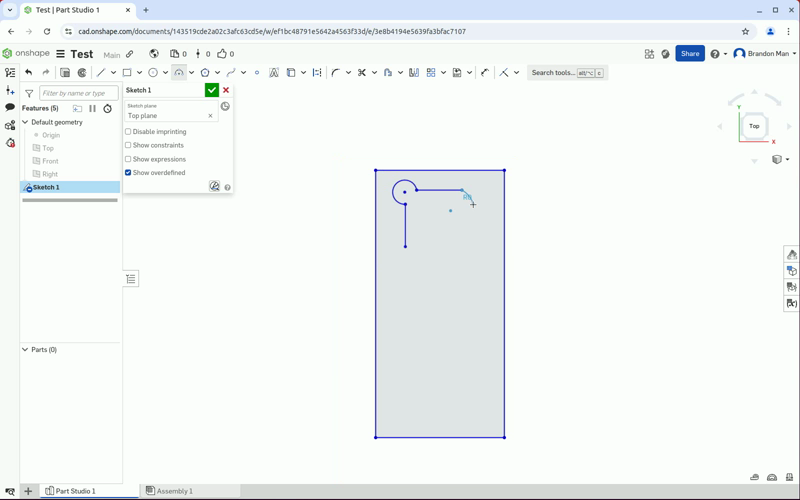
scroll(-6)
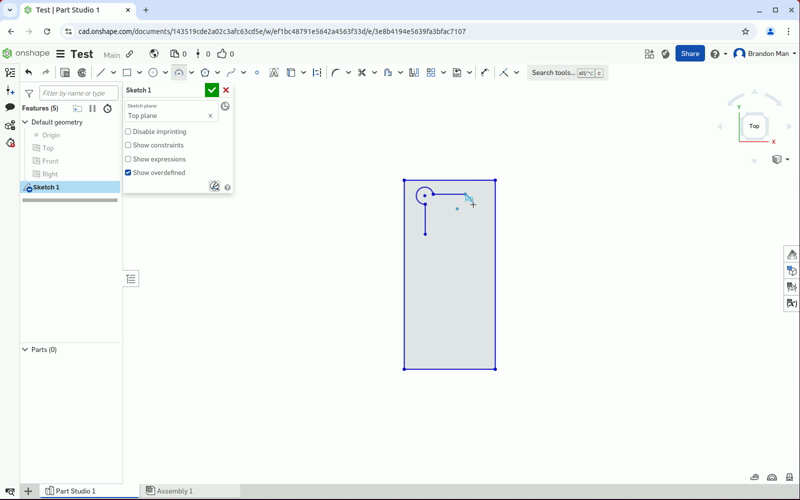
scroll(-6)
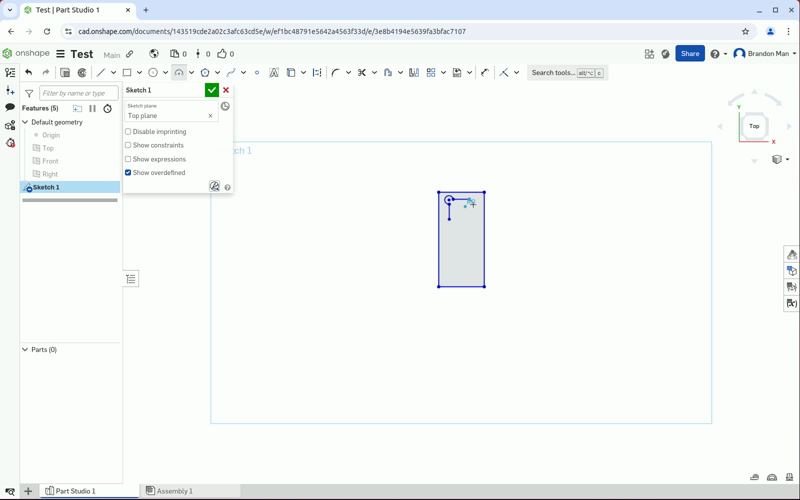
mouse_move(477, 197)
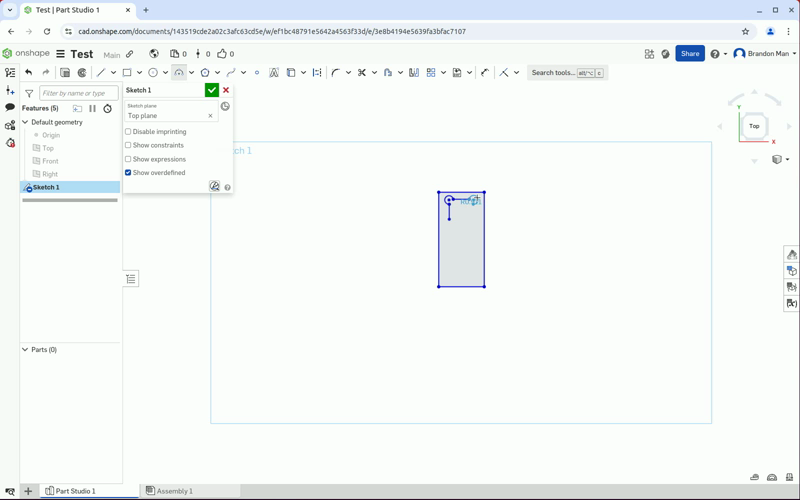
scroll(6)
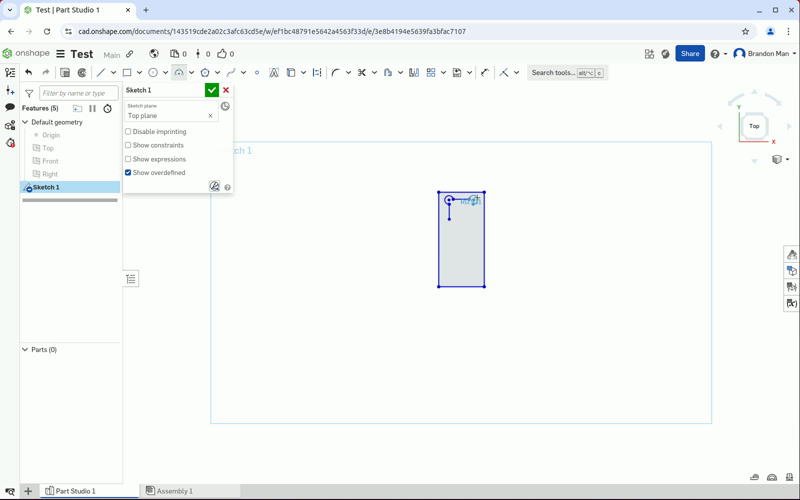
scroll(6)
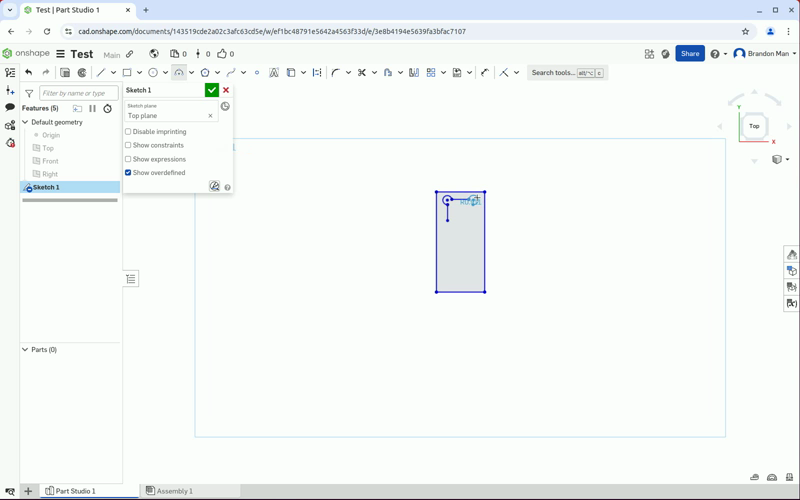
scroll(6)
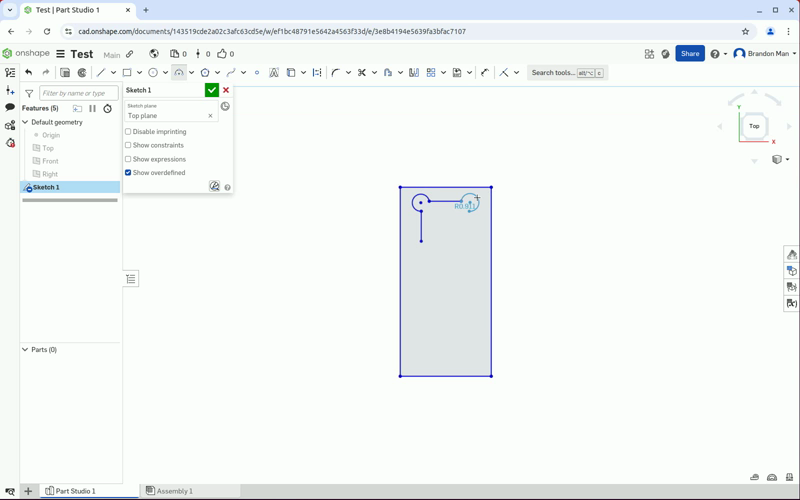
scroll(6)
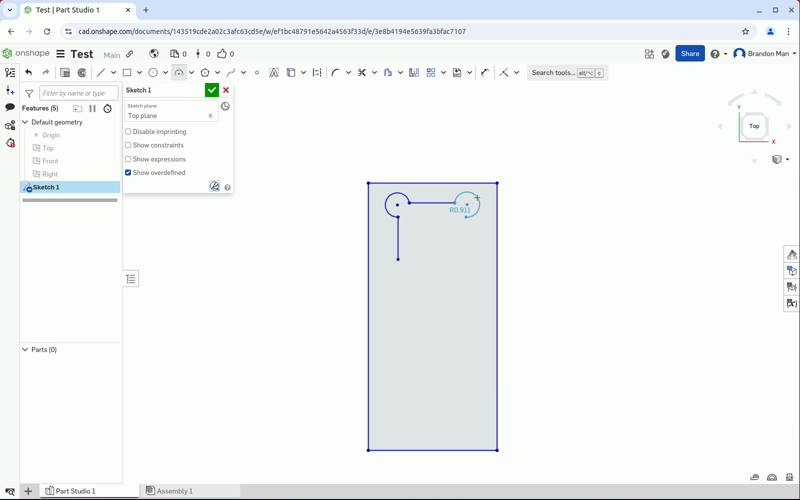
scroll(6)
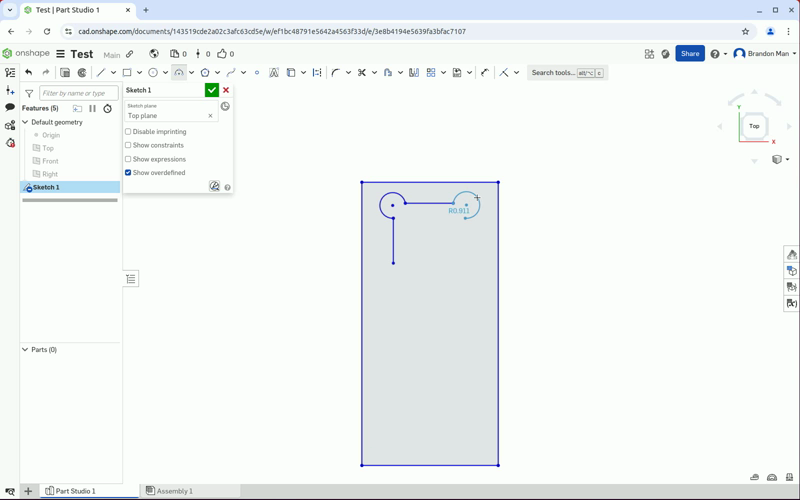
scroll(6)
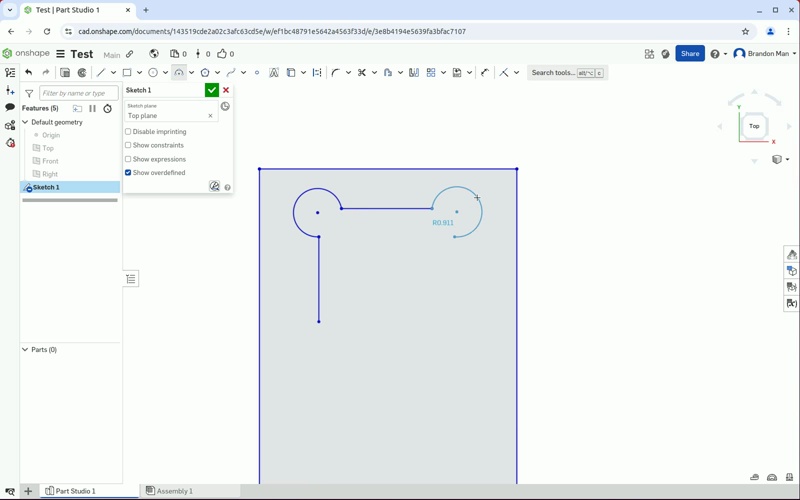
scroll(6)
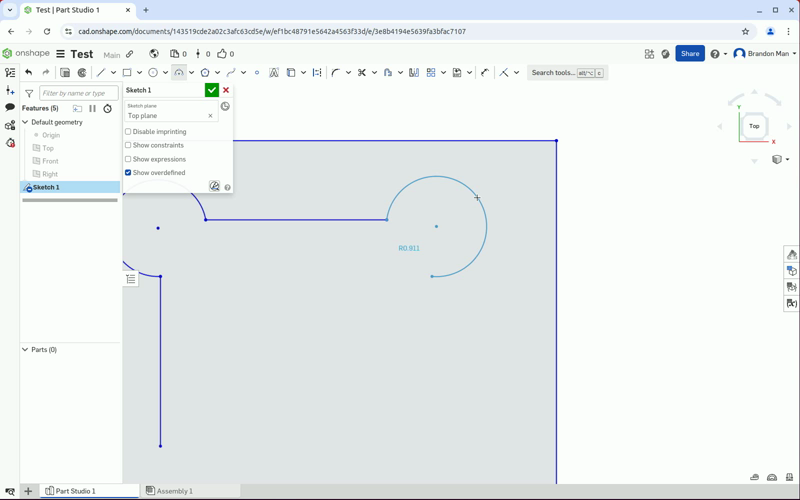
click(477, 197)
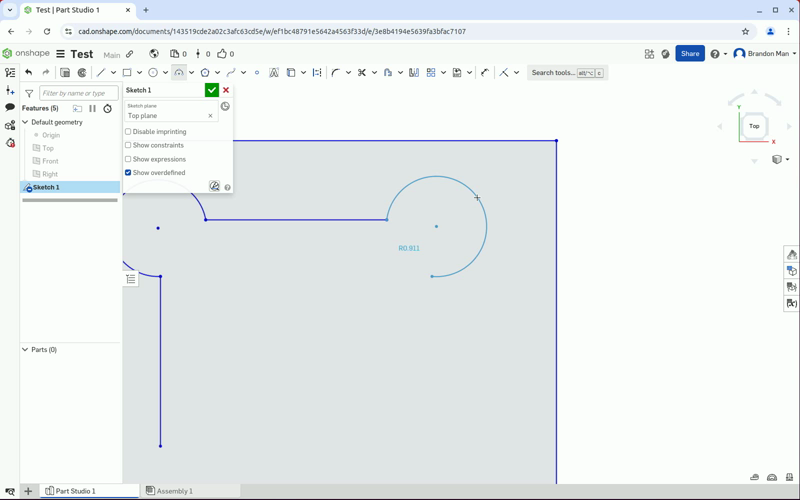
scroll(-6)
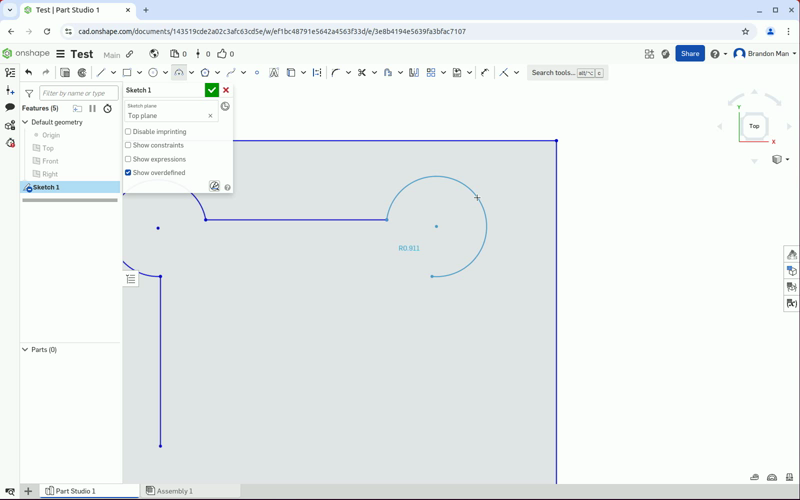
scroll(-6)
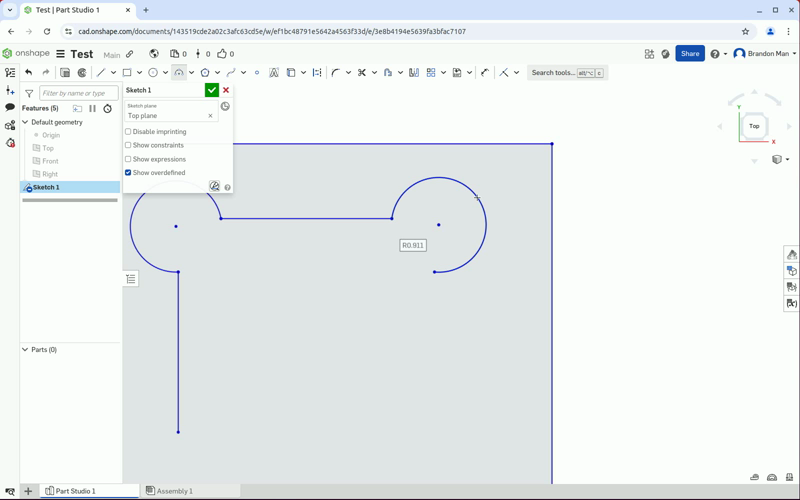
scroll(-6)
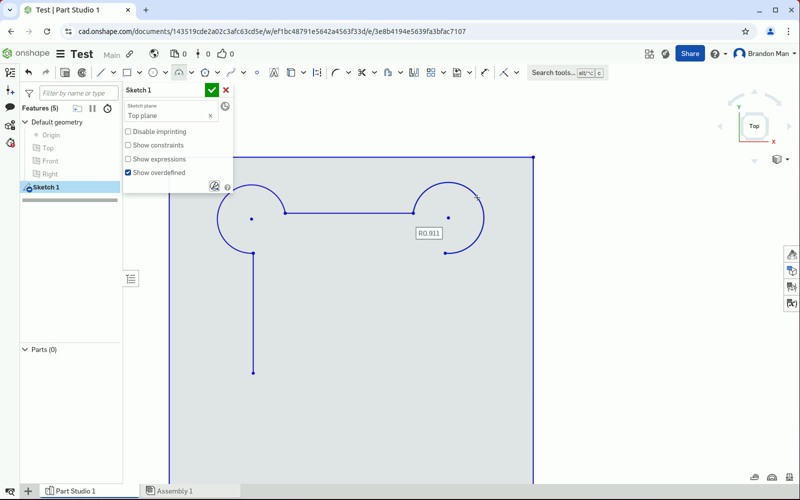
scroll(-6)
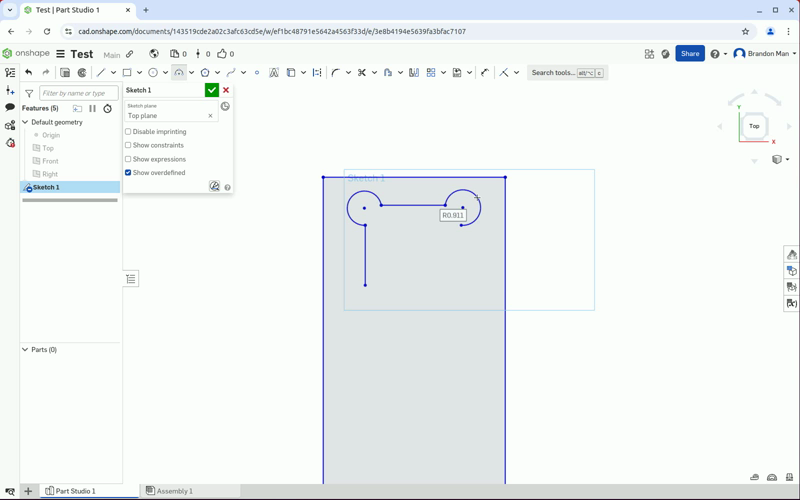
scroll(-6)
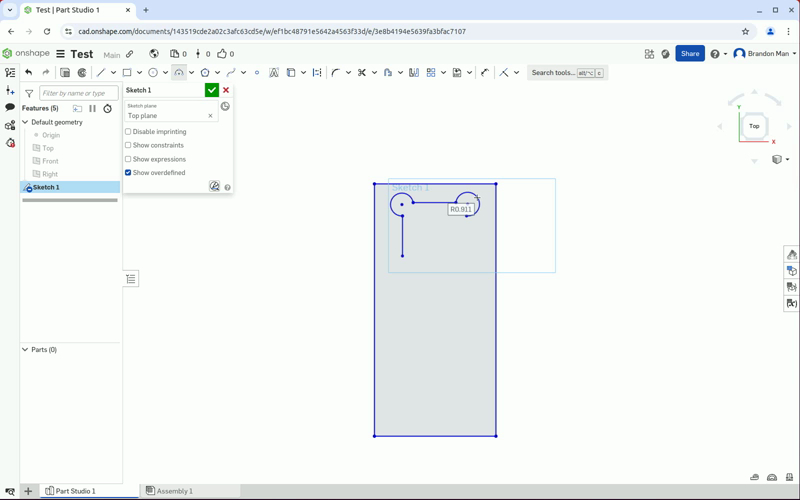
scroll(-6)
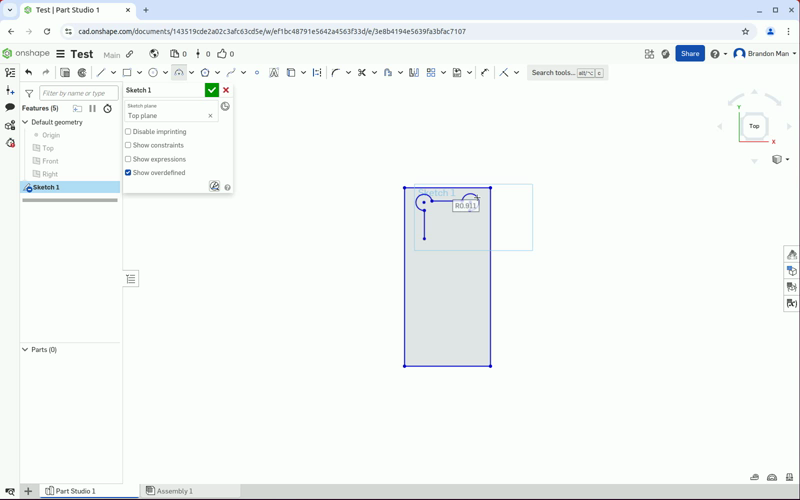
scroll(-6)
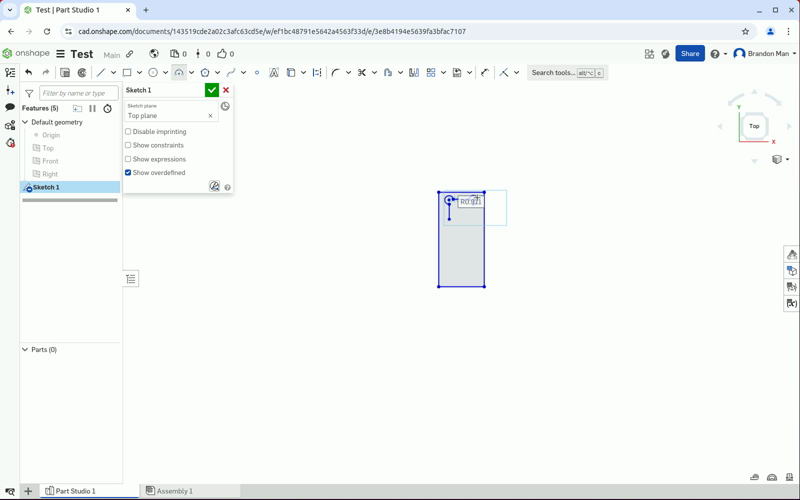
key_up(shift)
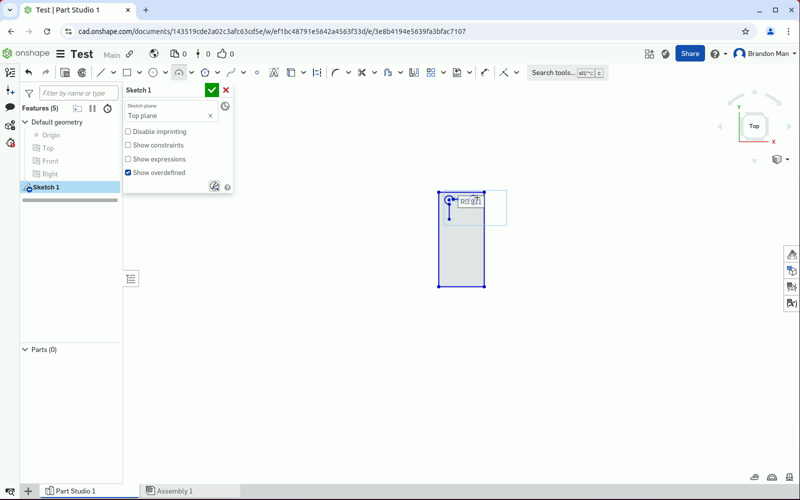
key(esc)
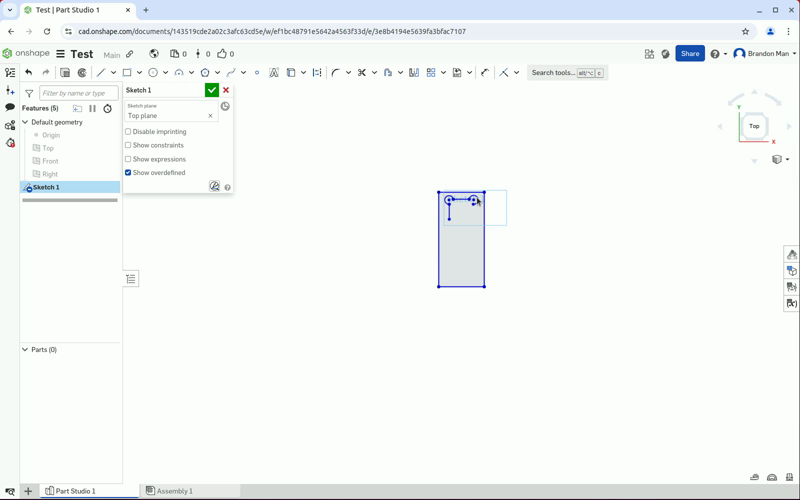
key(l)
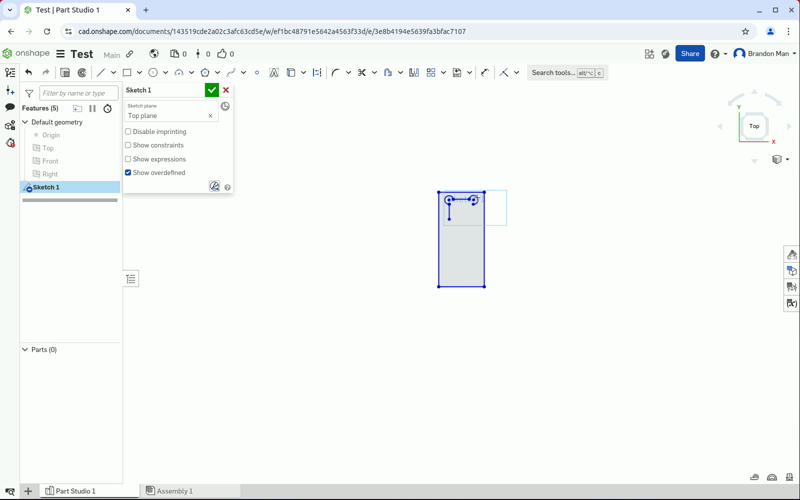
mouse_move(473, 204)
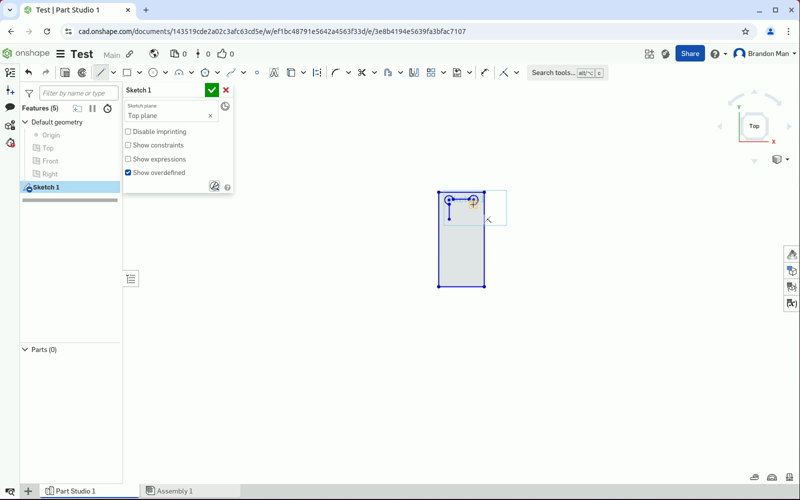
click(473, 204)
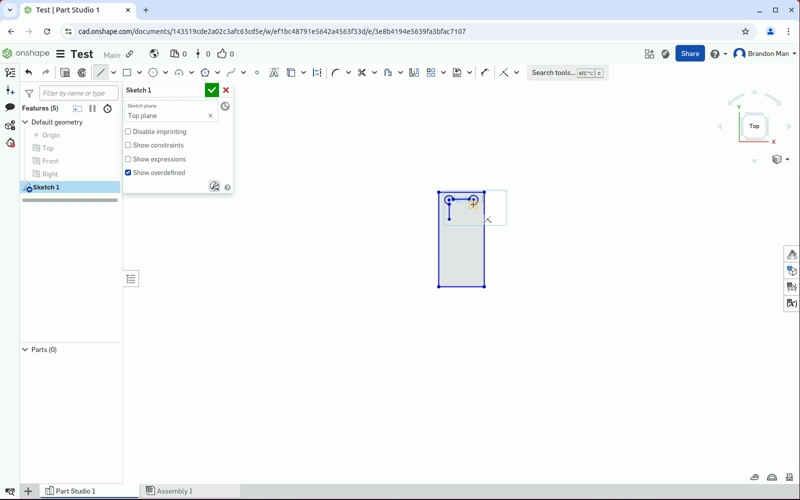
key_down(shift)
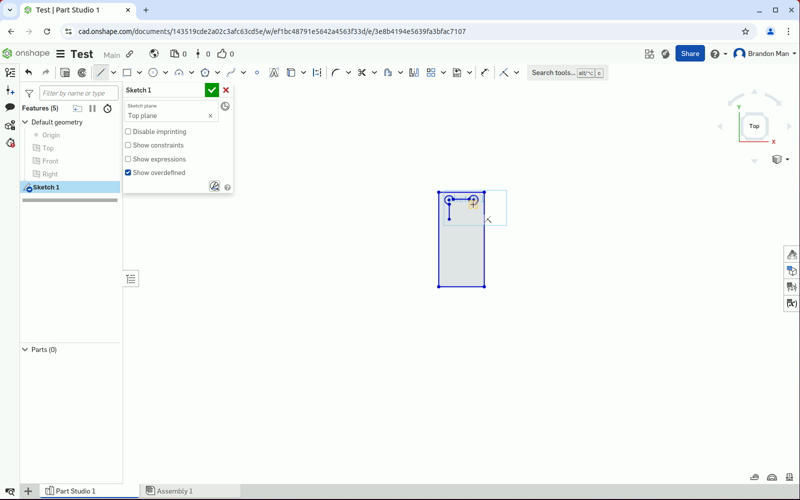
mouse_move(503, 204)
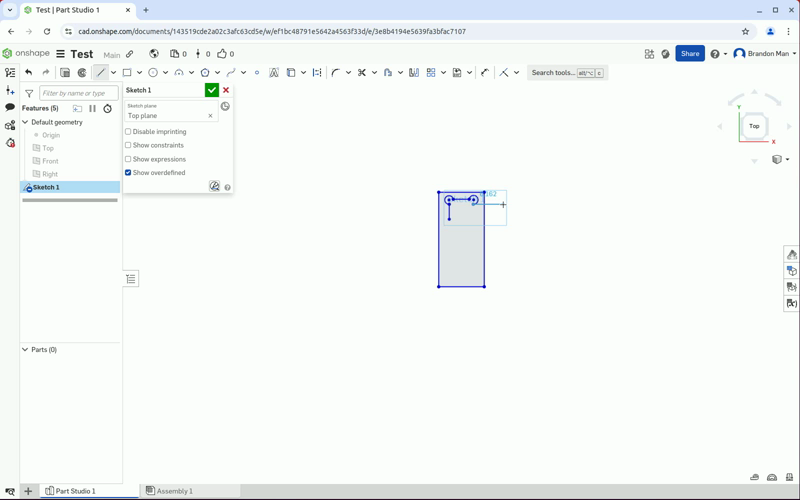
mouse_move(473, 219)
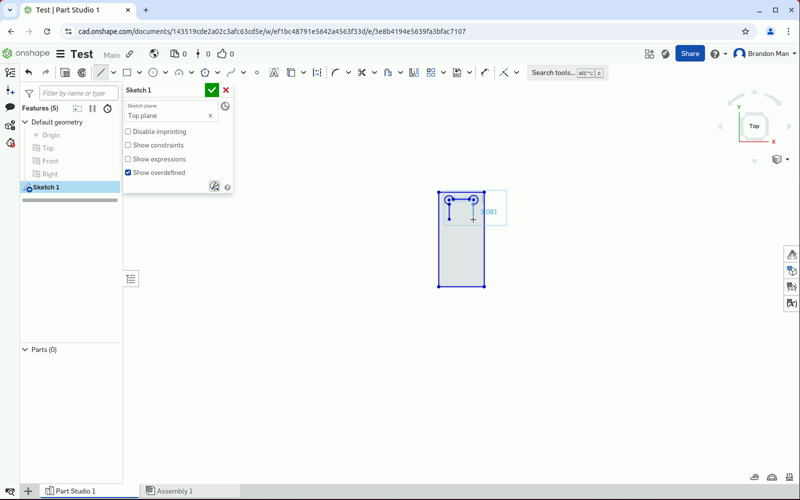
click(473, 219)
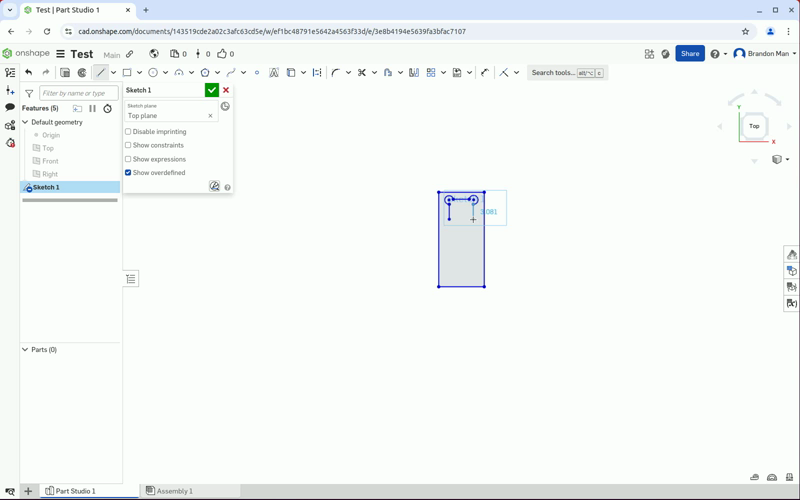
key_up(shift)
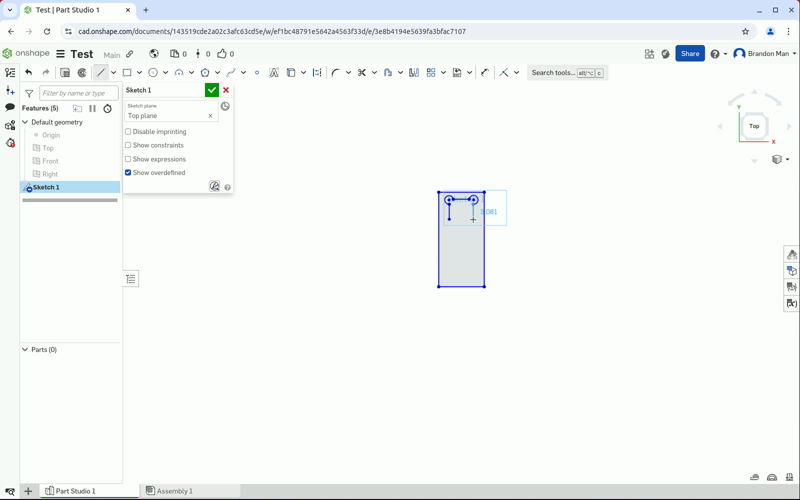
key(esc)
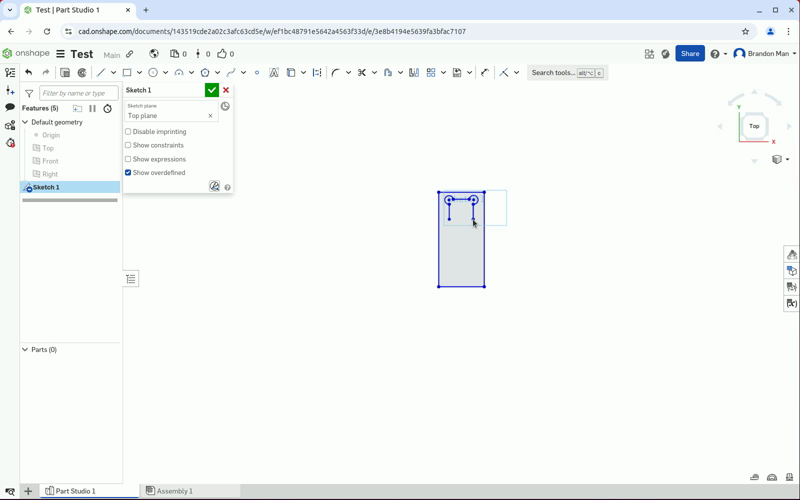
key(a)
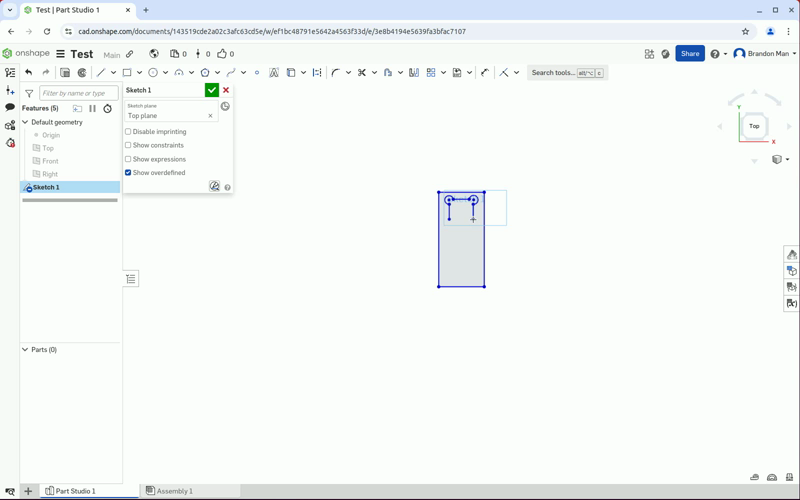
mouse_move(473, 219)
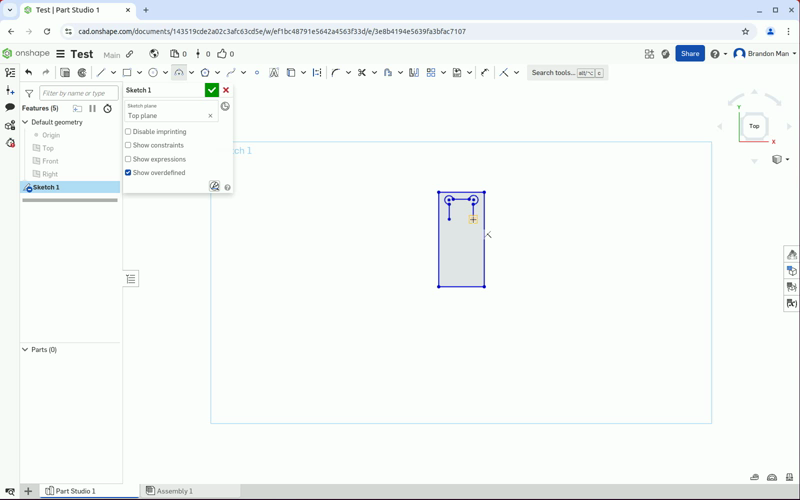
click(473, 219)
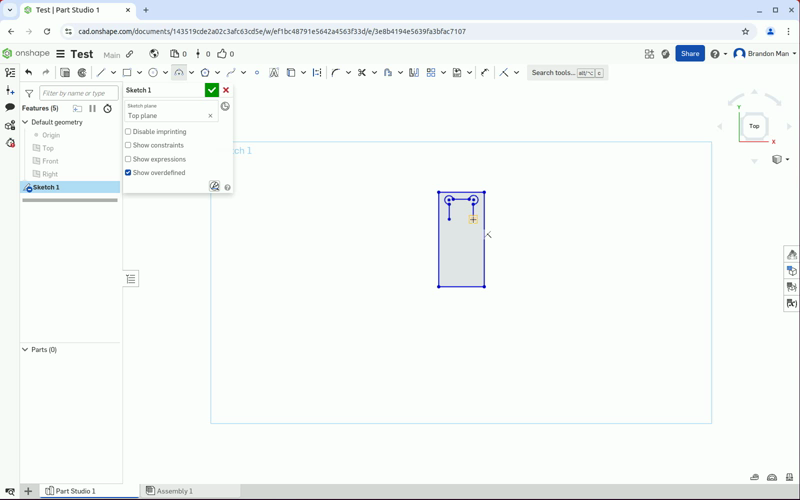
key_down(shift)
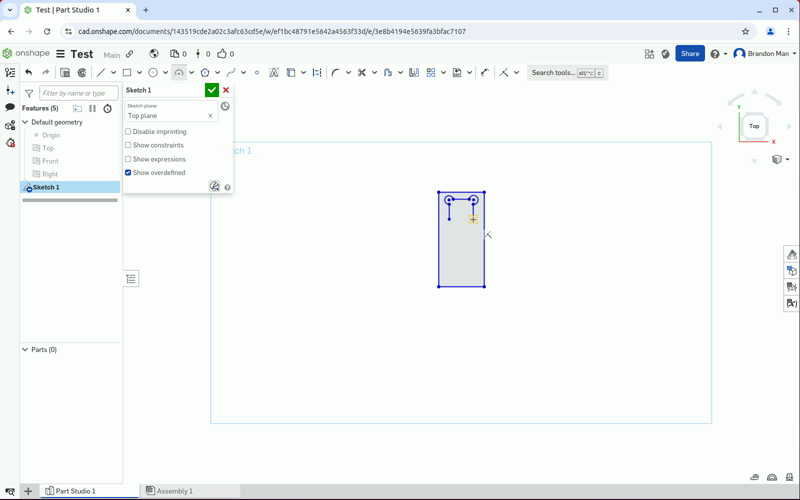
mouse_move(469, 224)
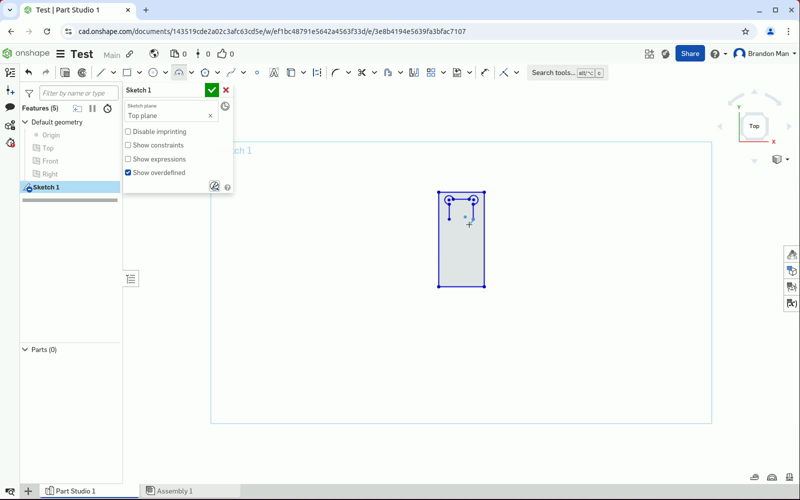
scroll(6)
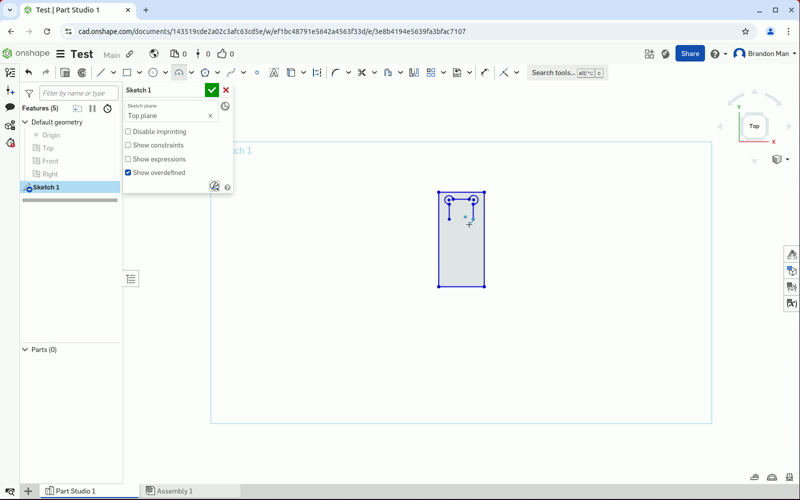
scroll(6)
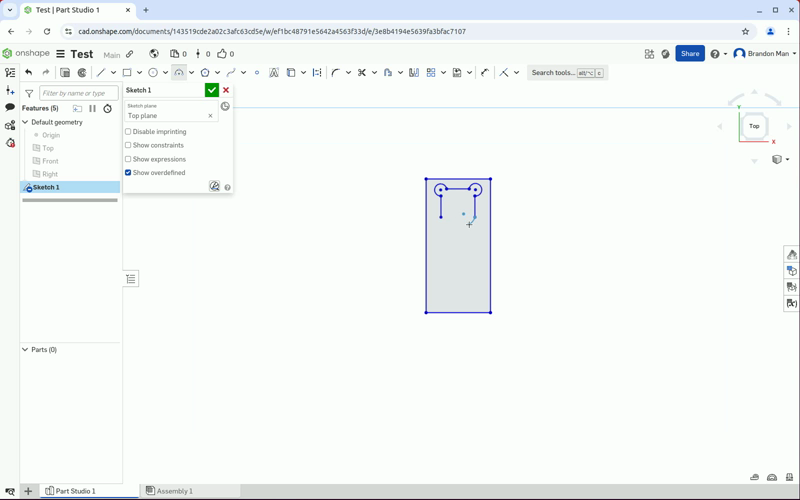
scroll(6)
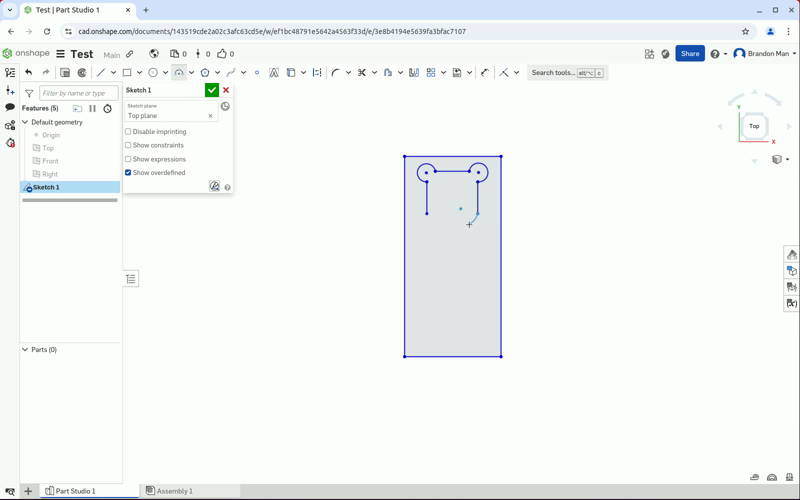
scroll(6)
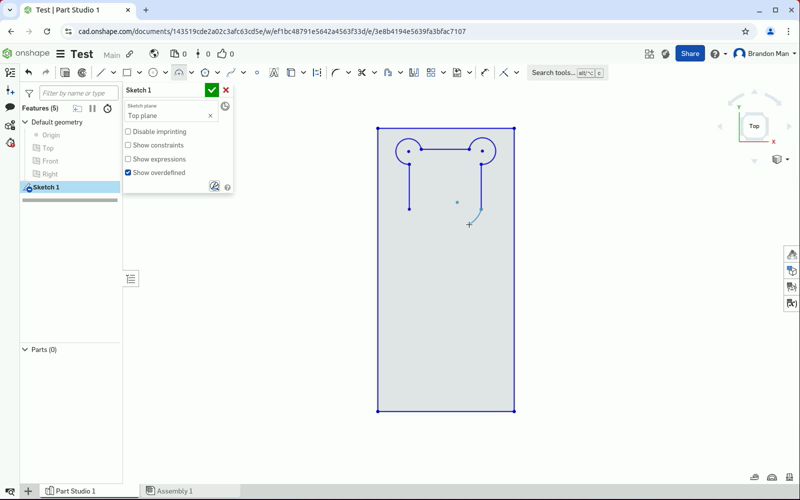
scroll(6)
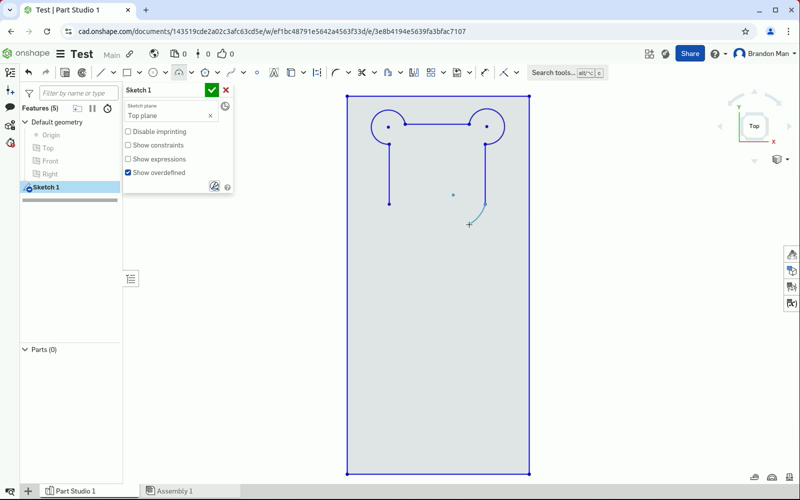
scroll(6)
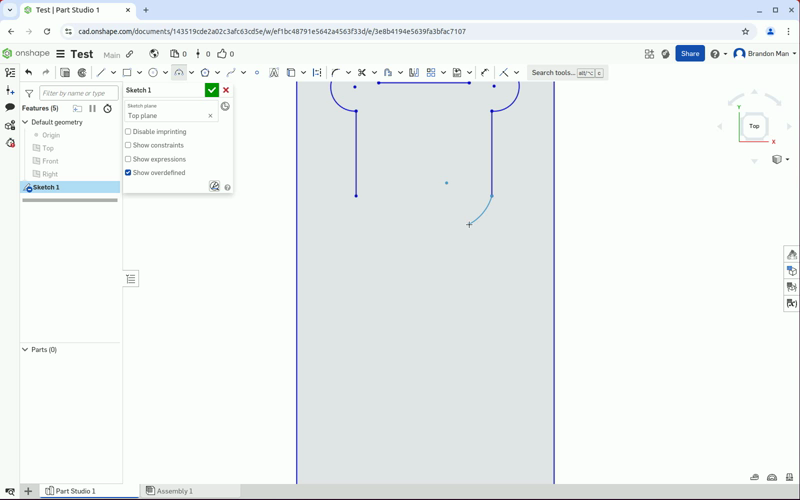
scroll(6)
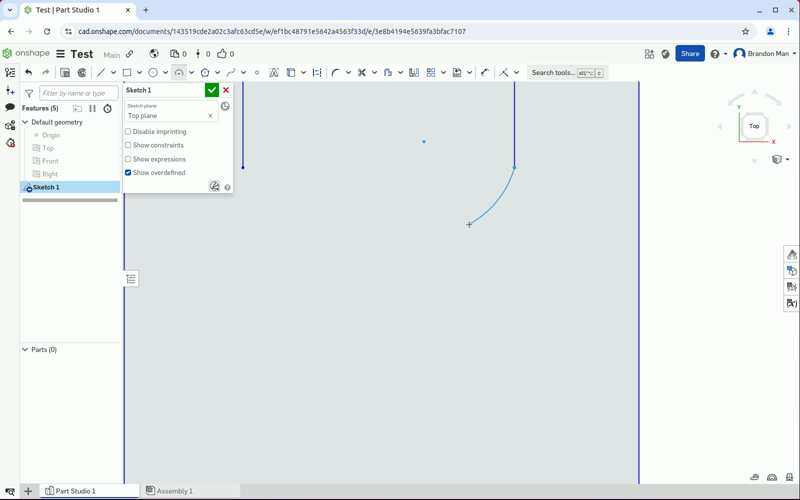
click(469, 224)
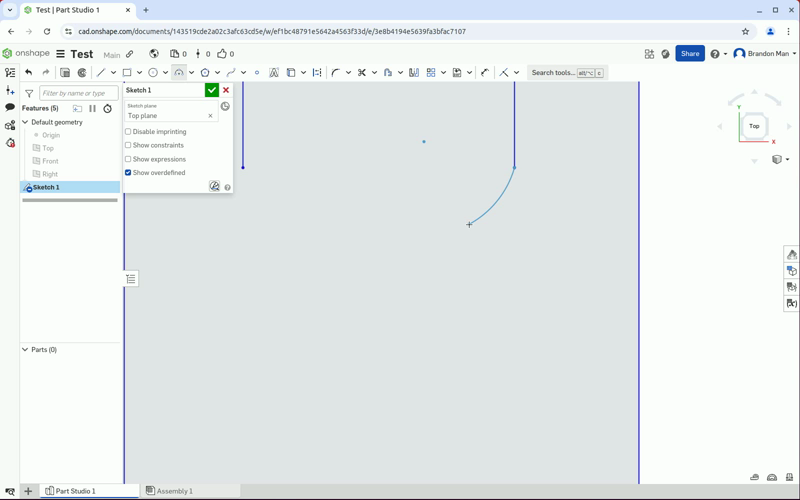
scroll(-6)
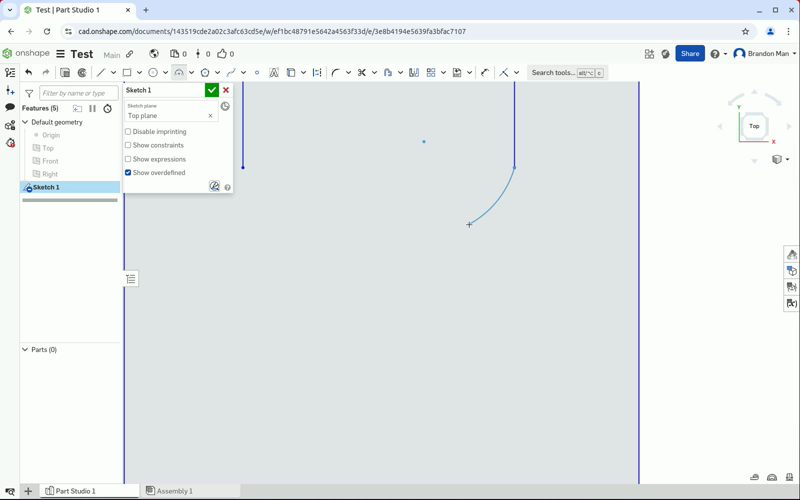
scroll(-6)
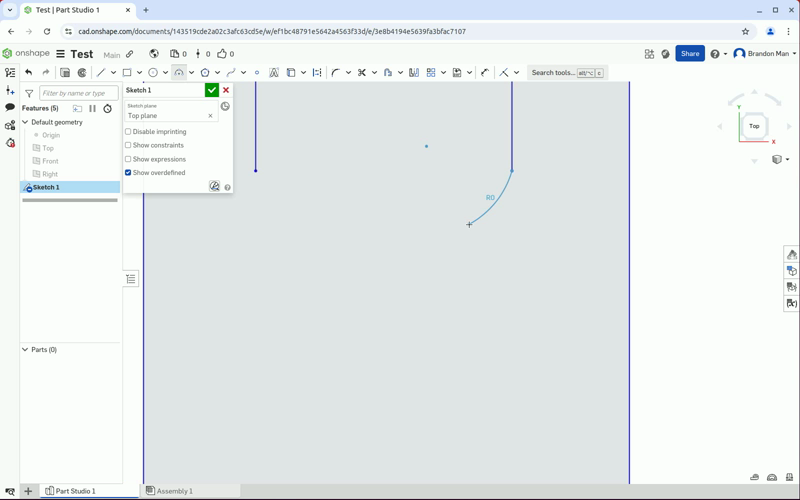
scroll(-6)
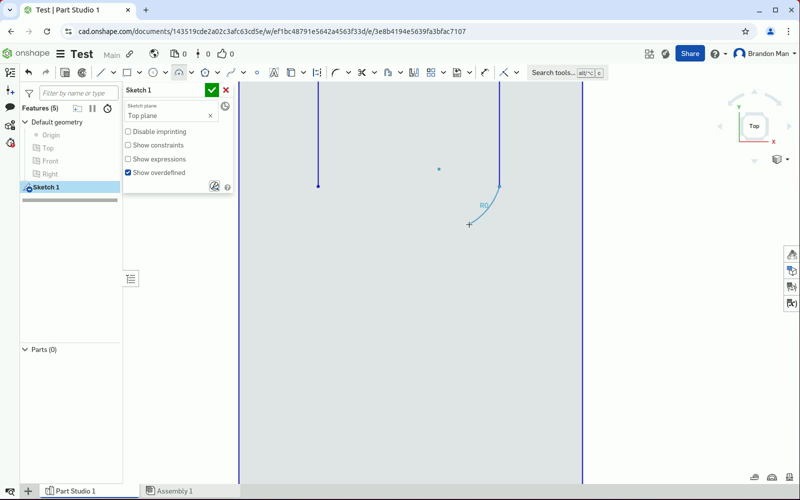
scroll(-6)
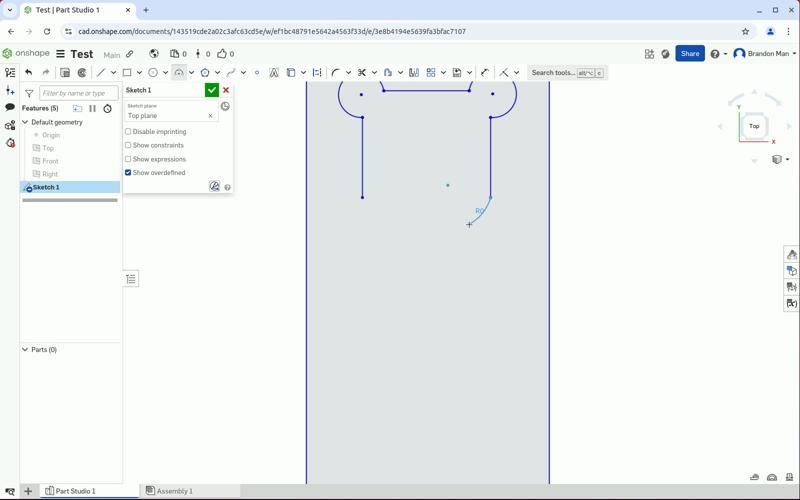
scroll(-6)
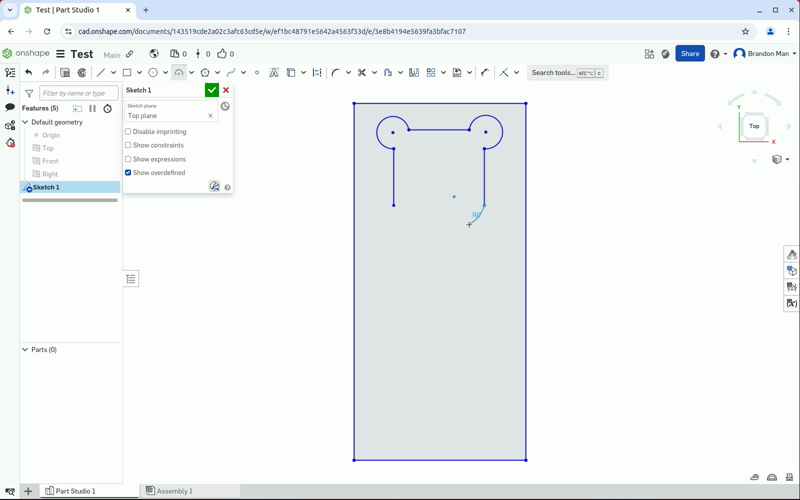
scroll(-6)
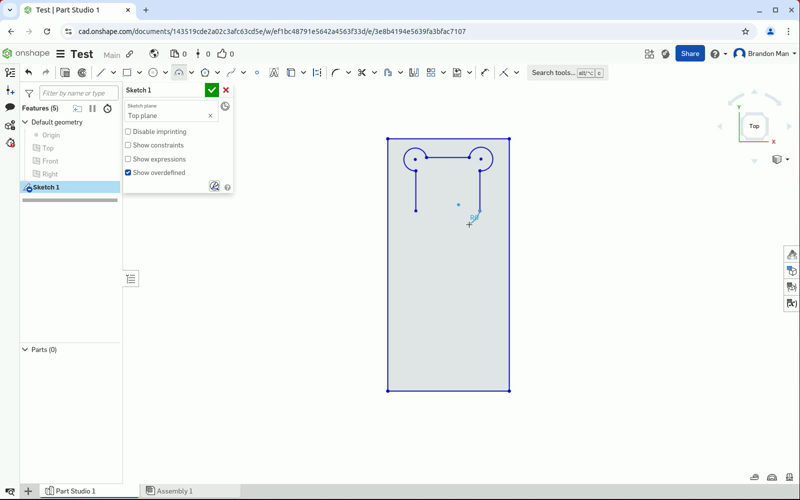
scroll(-6)
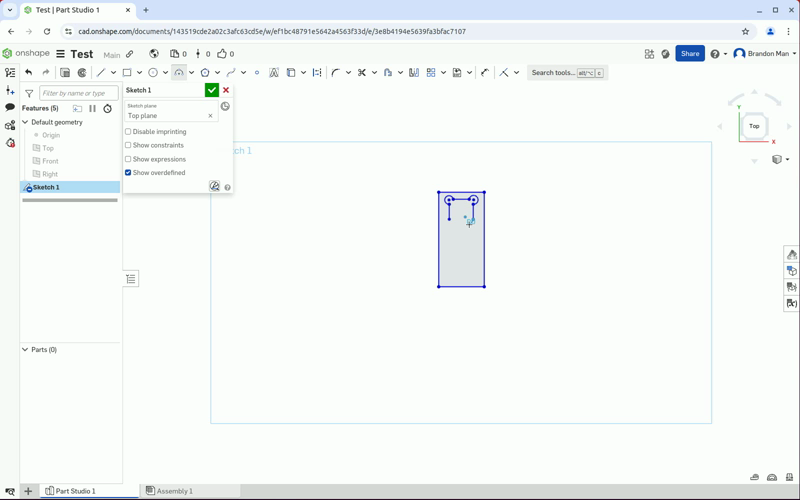
mouse_move(477, 226)
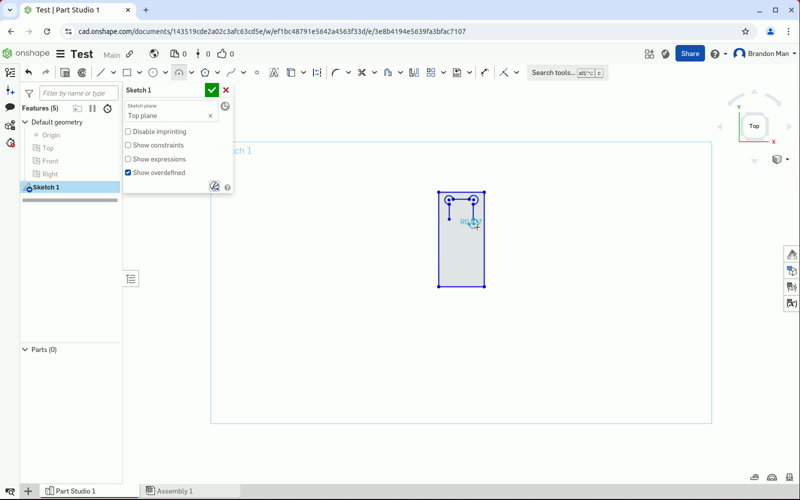
scroll(6)
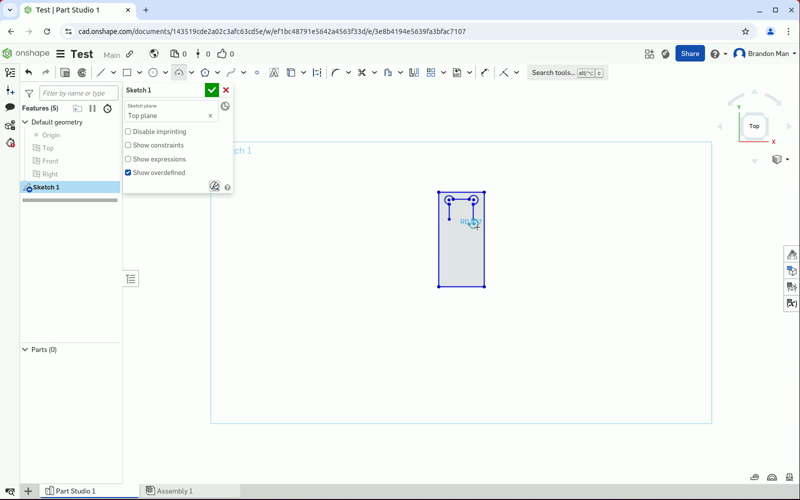
scroll(6)
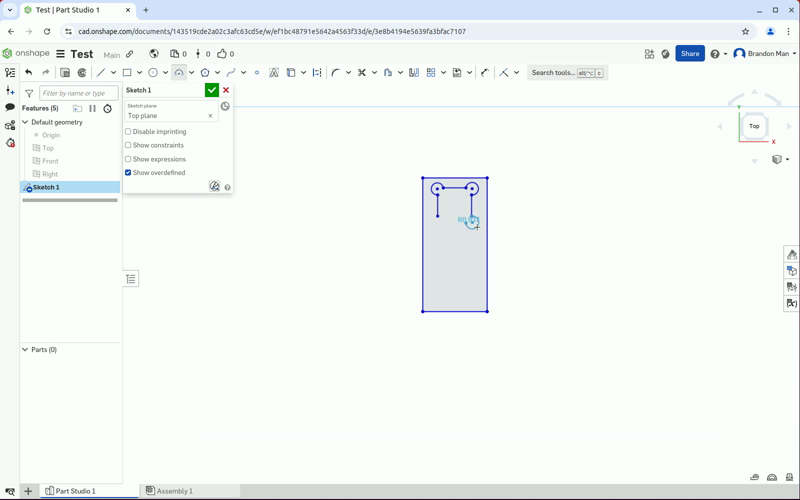
scroll(6)
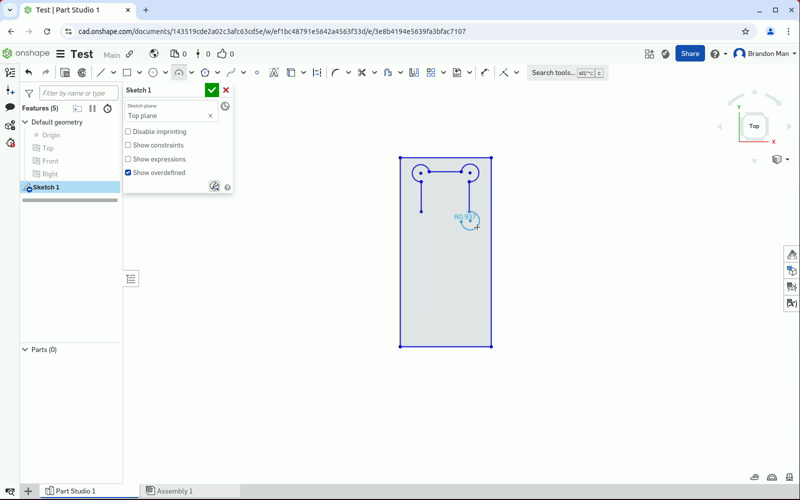
scroll(6)
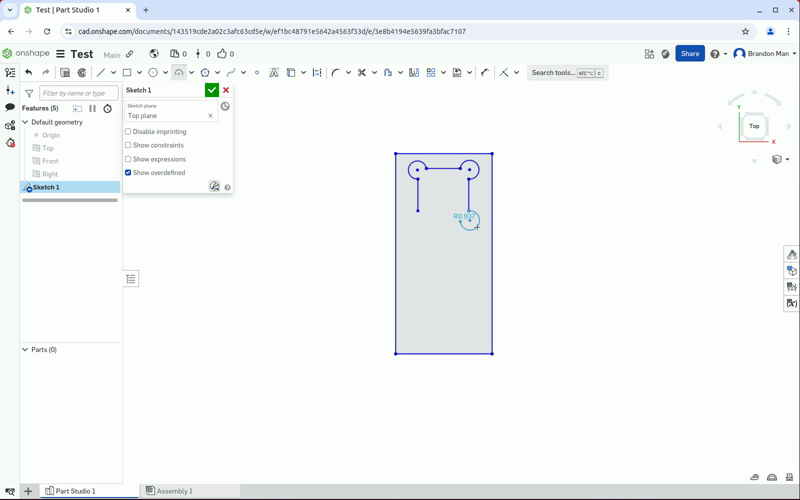
scroll(6)
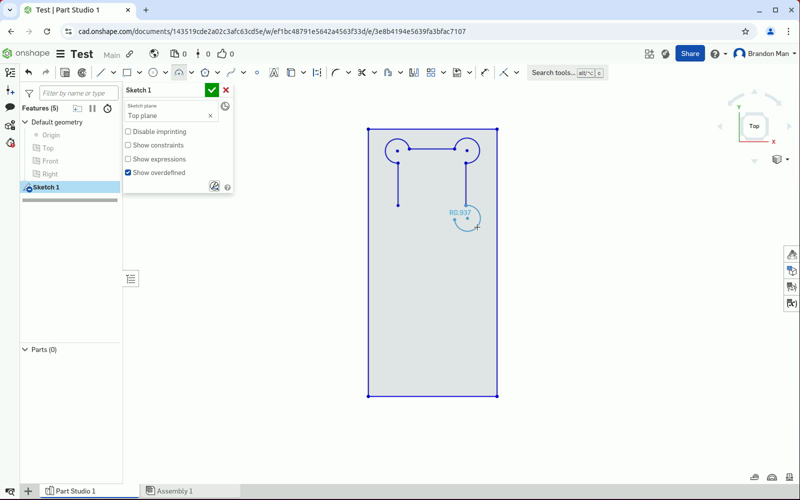
scroll(6)
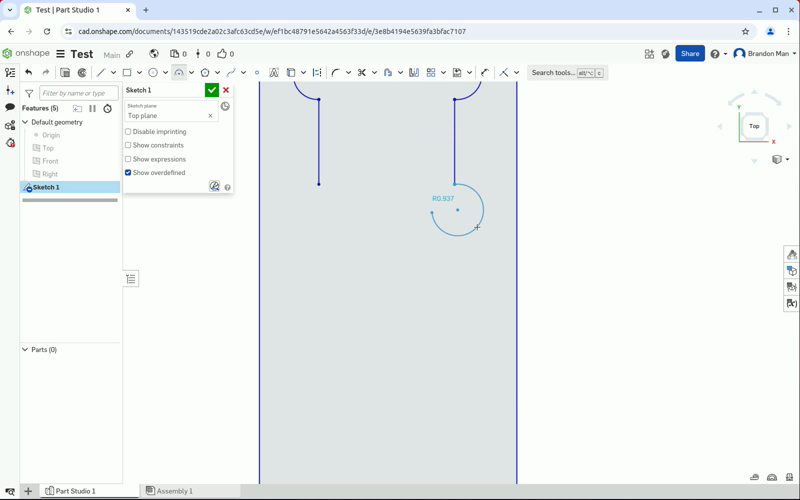
scroll(6)
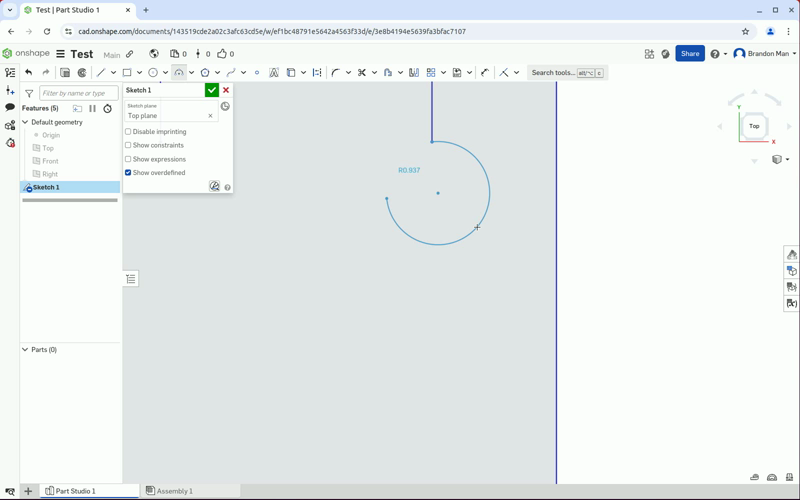
click(477, 226)
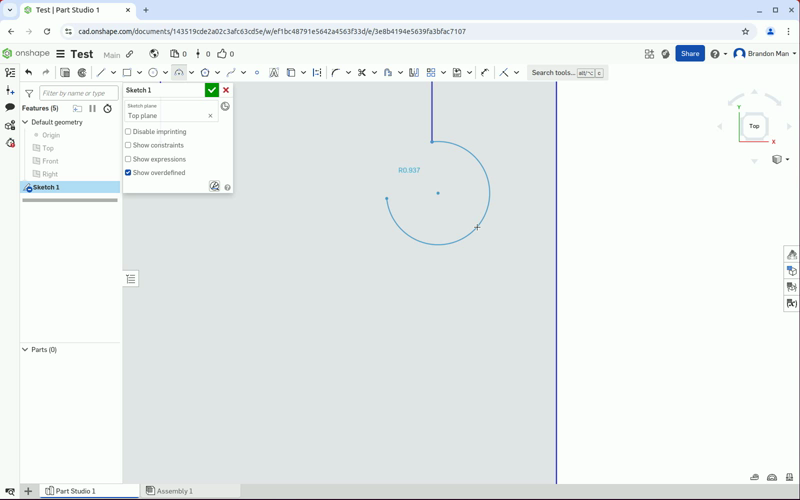
scroll(-6)
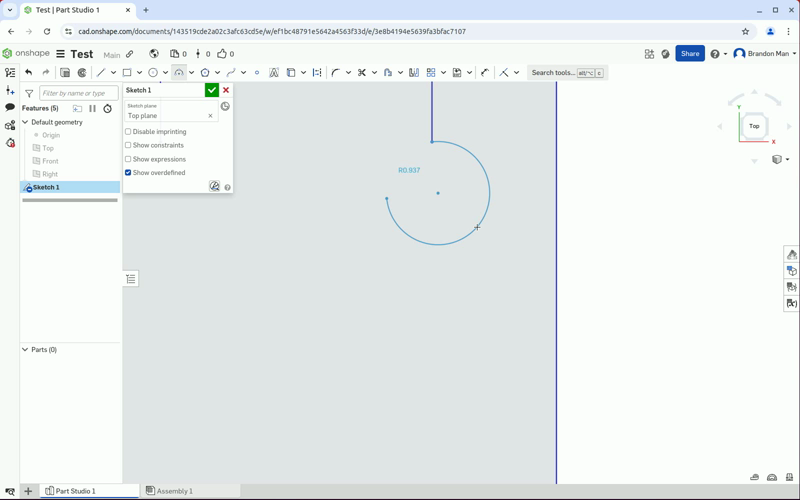
scroll(-6)
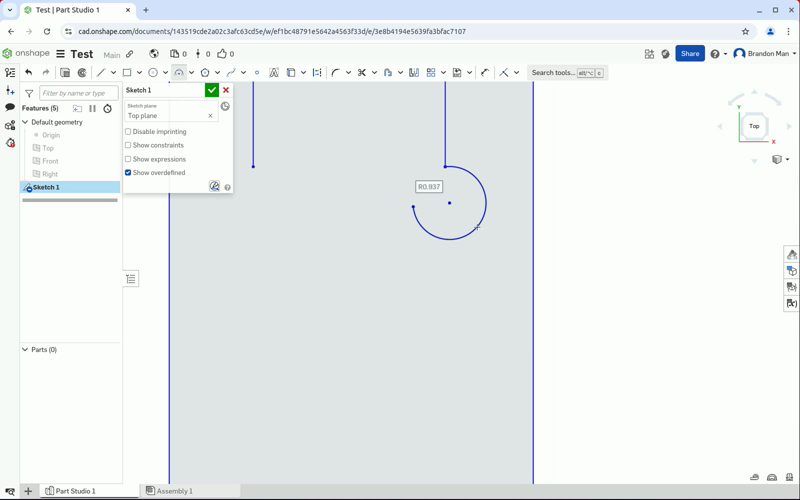
scroll(-6)
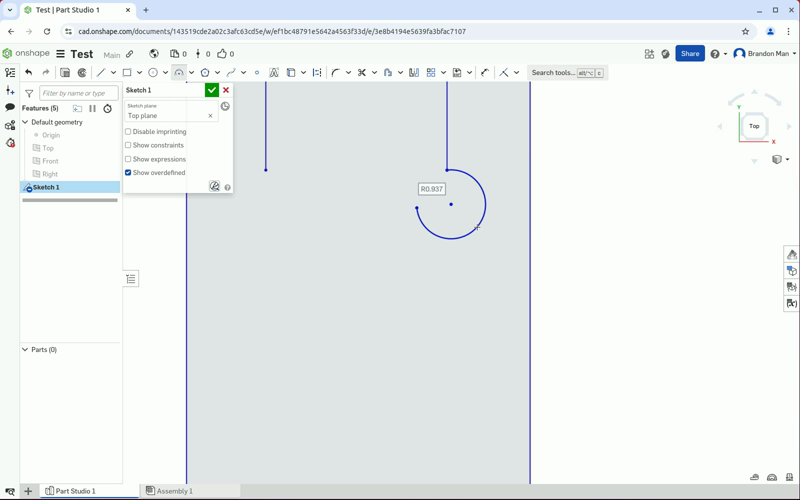
scroll(-6)
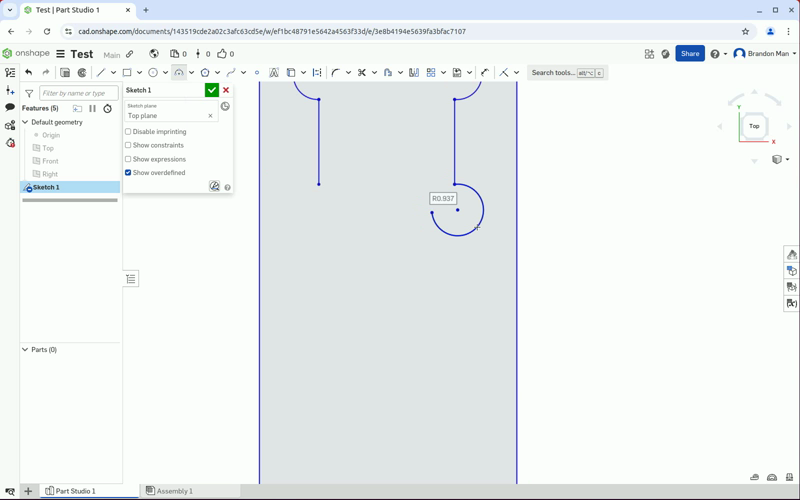
scroll(-6)
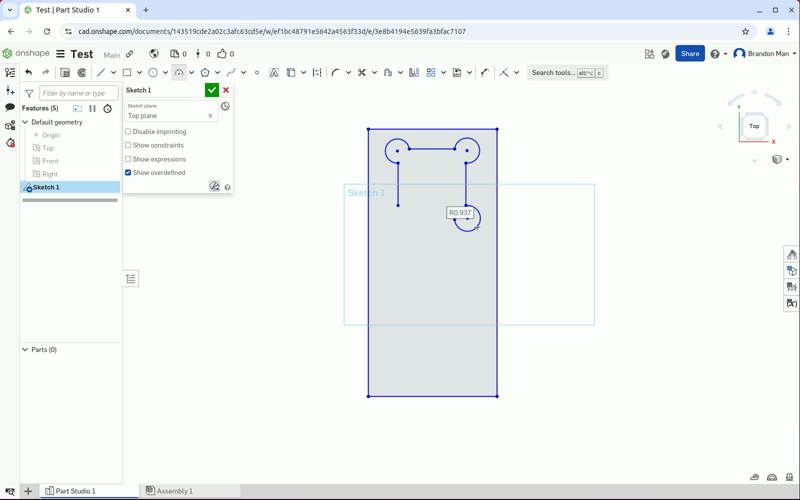
scroll(-6)
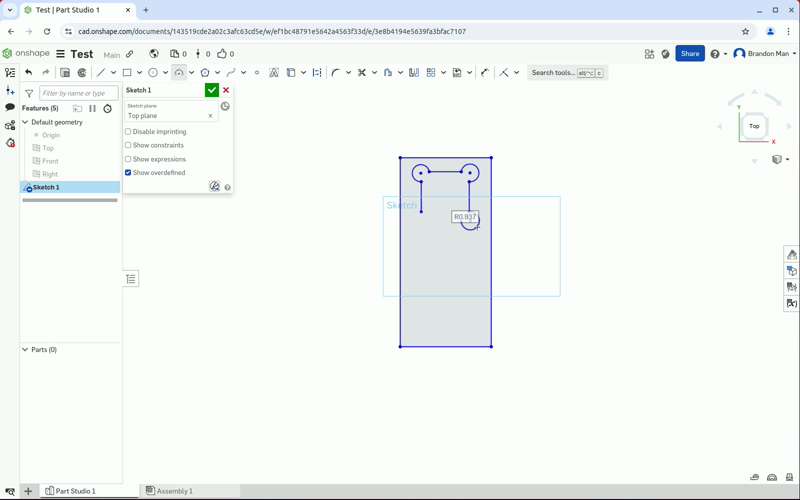
scroll(-6)
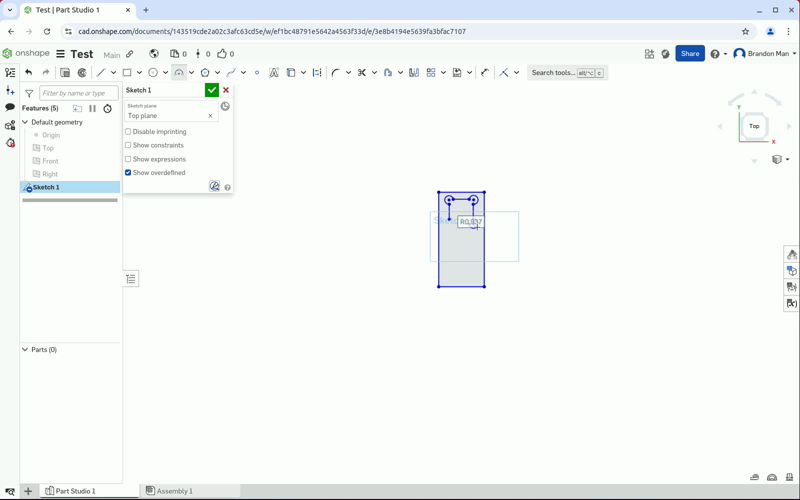
key_up(shift)
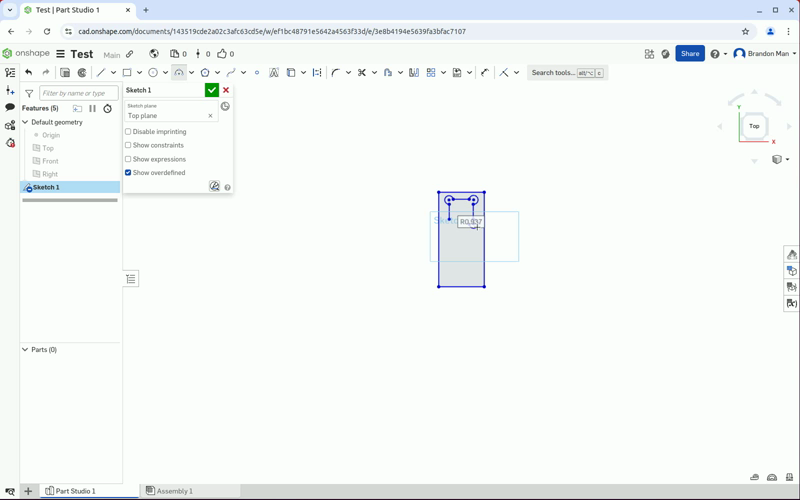
key(esc)
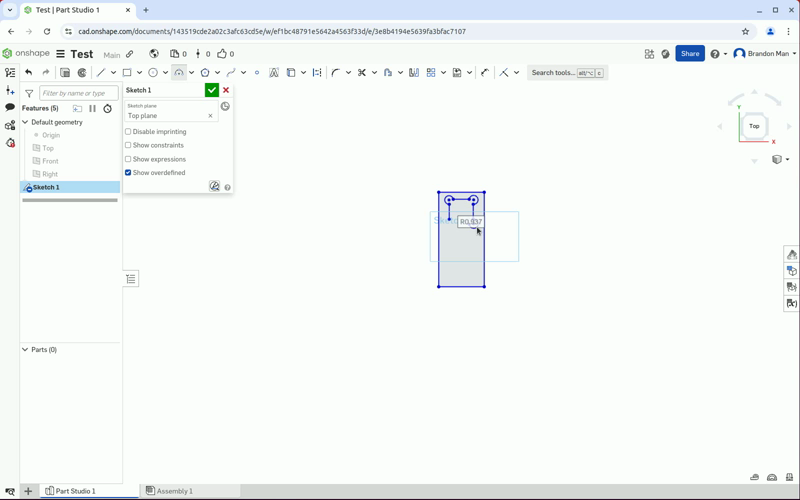
key(l)
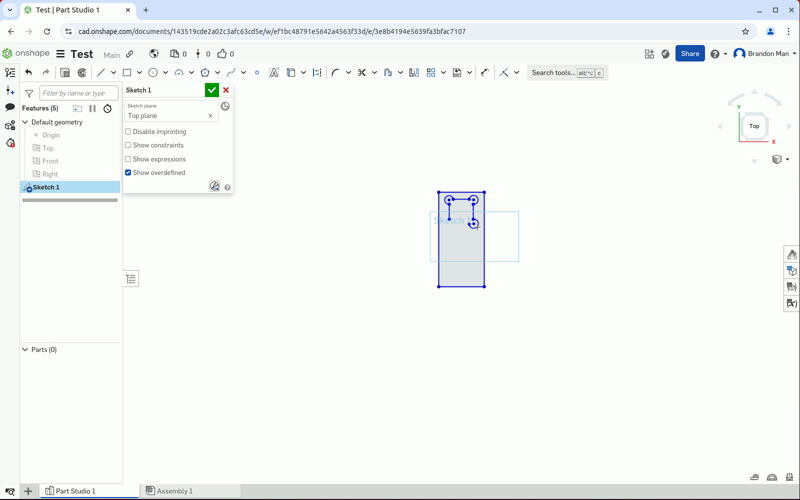
mouse_move(469, 224)
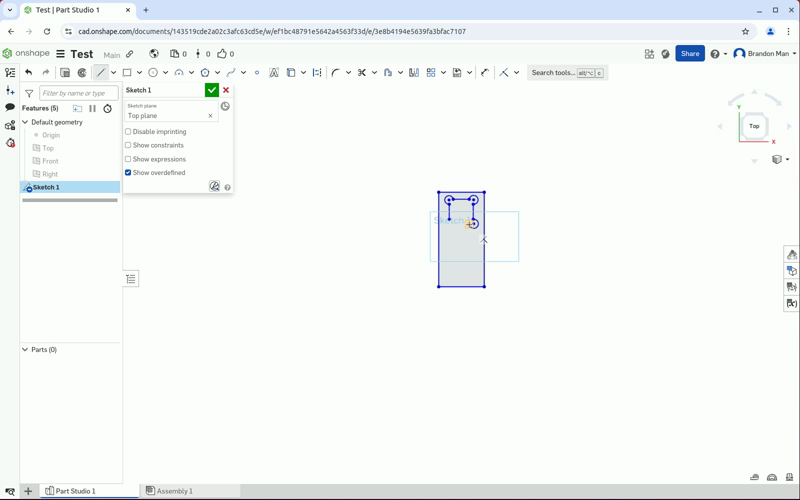
click(469, 224)
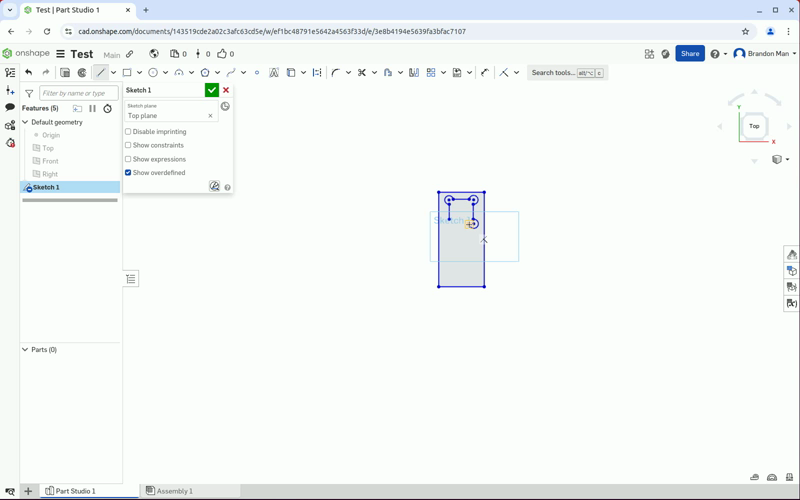
key_down(shift)
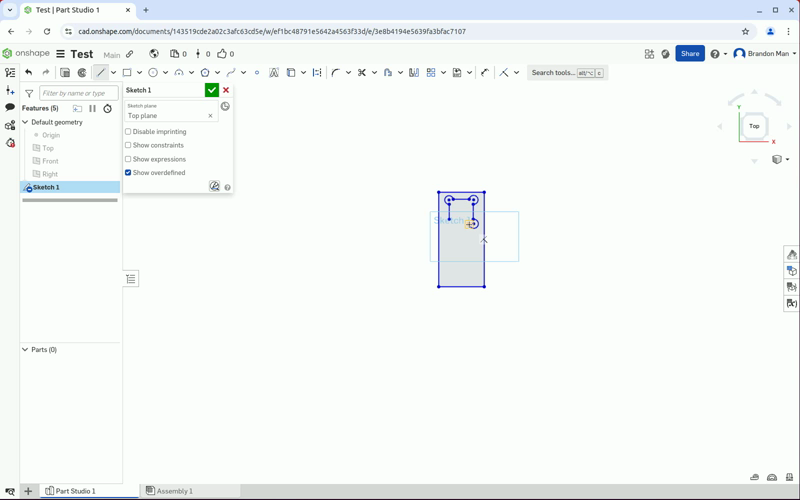
mouse_move(499, 224)
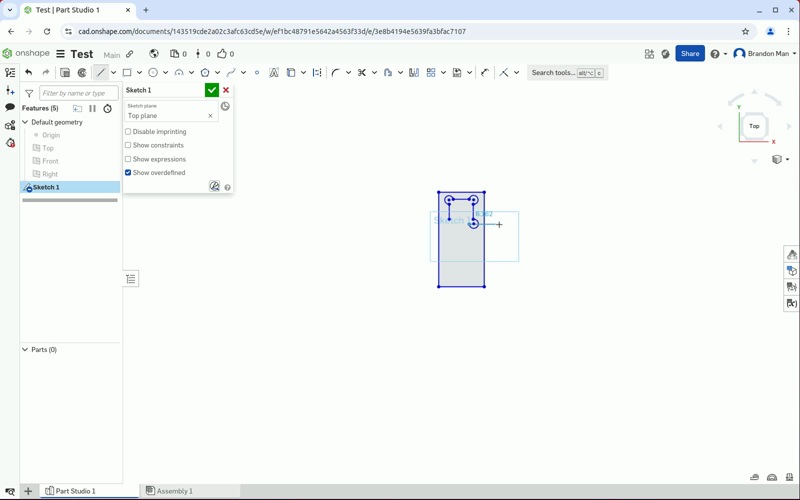
mouse_move(453, 224)
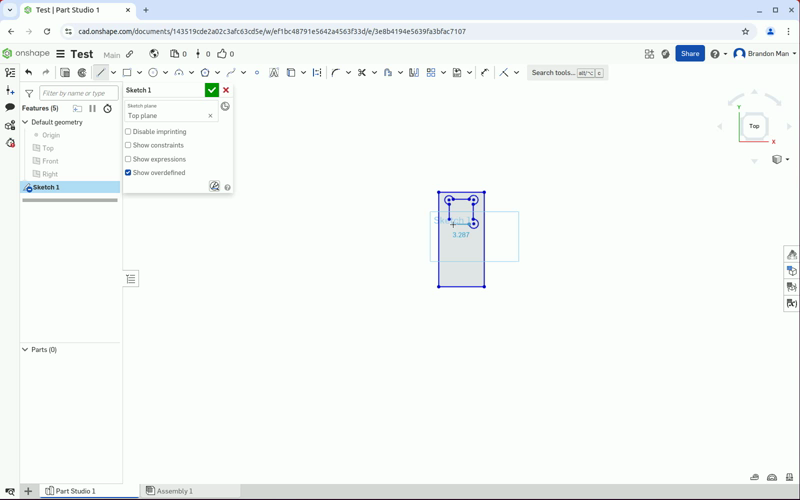
click(453, 224)
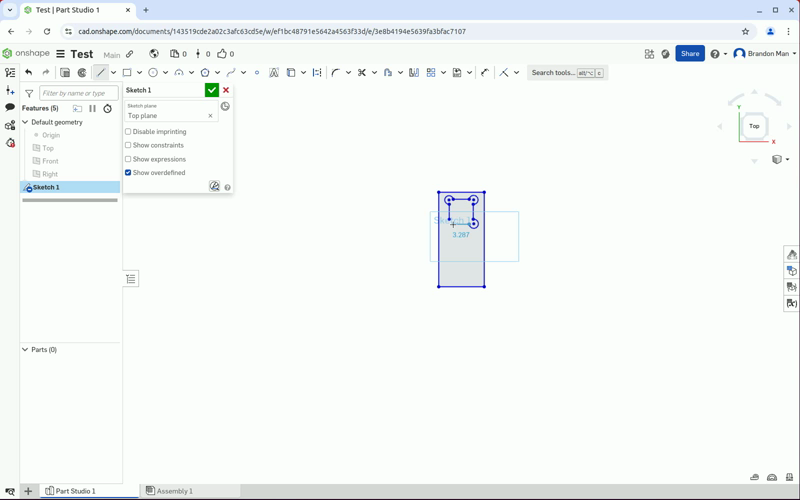
key_up(shift)
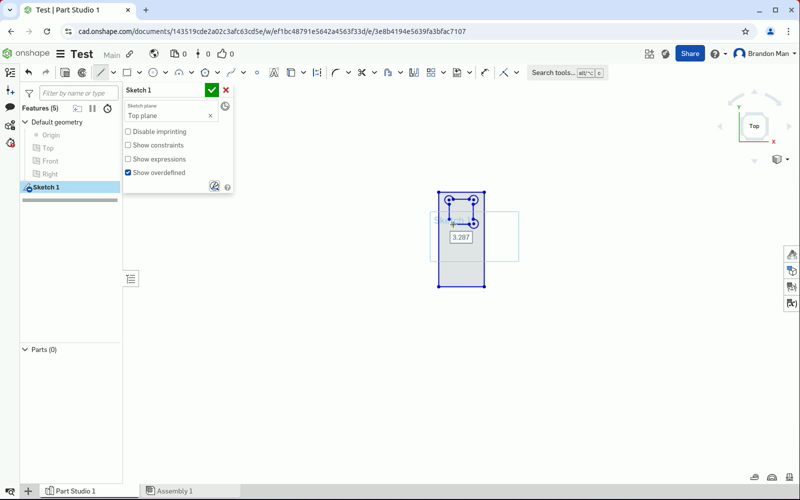
key(esc)
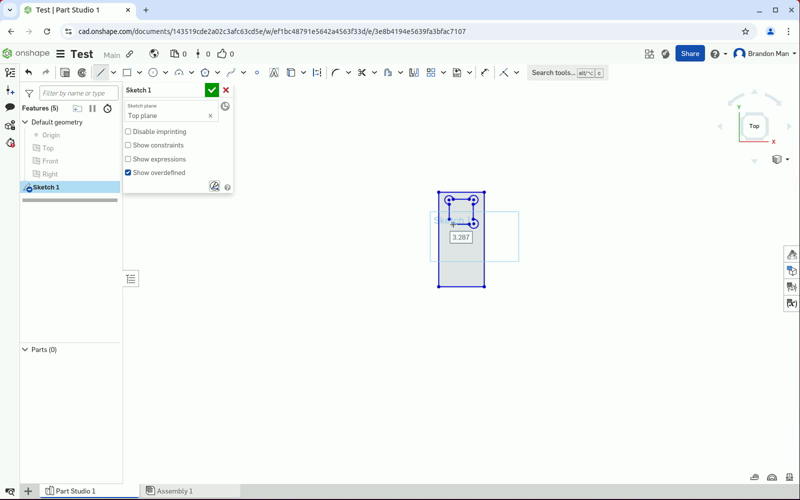
key(a)
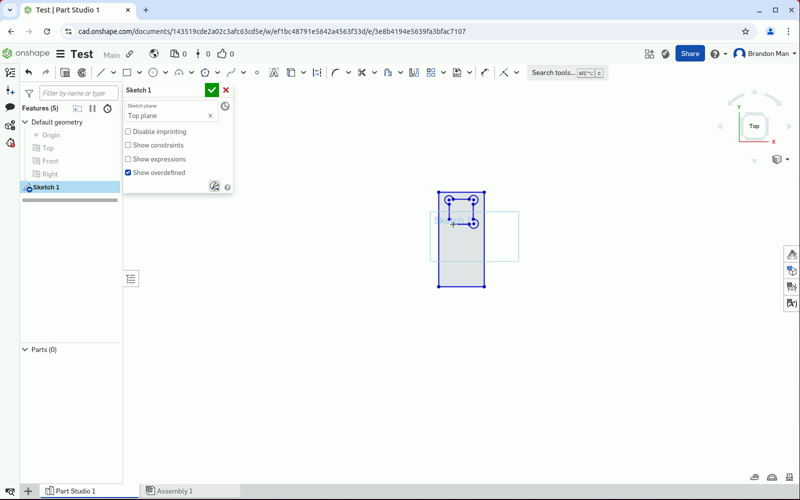
mouse_move(453, 224)
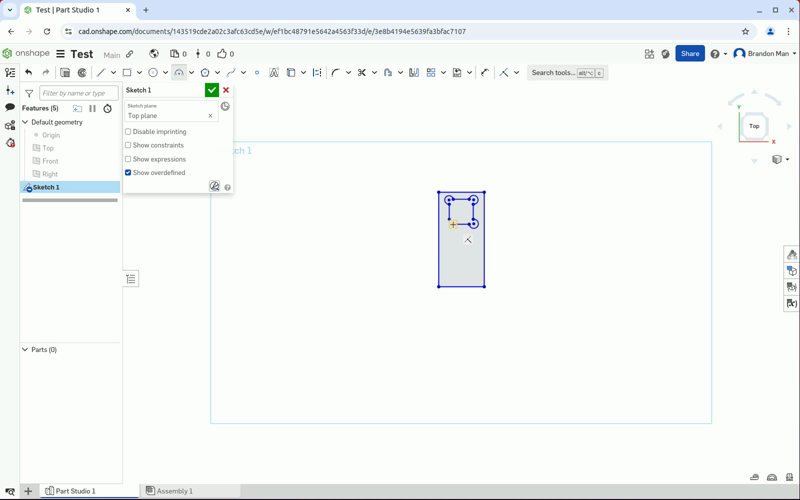
click(453, 224)
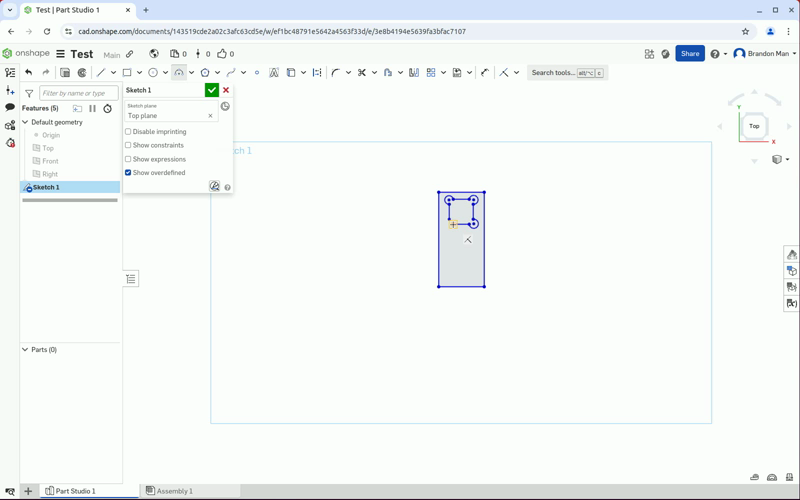
mouse_move(449, 219)
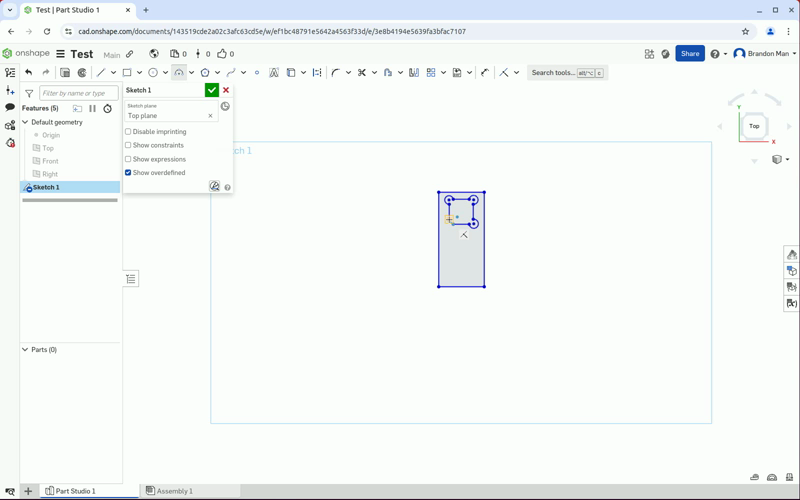
scroll(6)
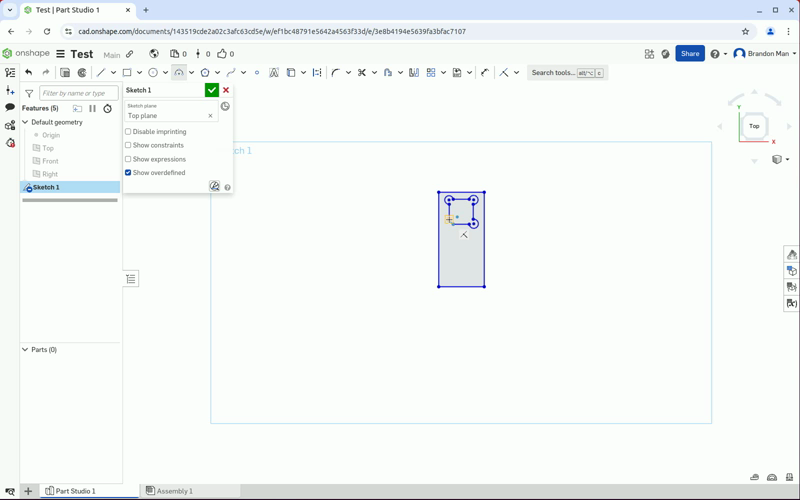
scroll(6)
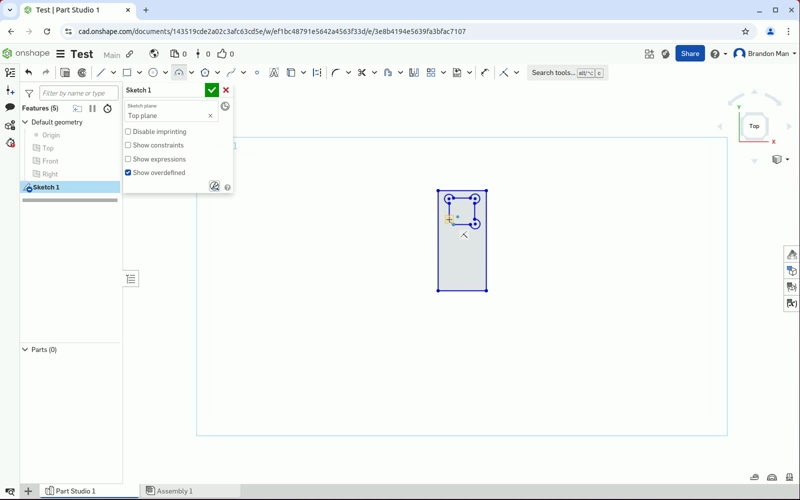
scroll(6)
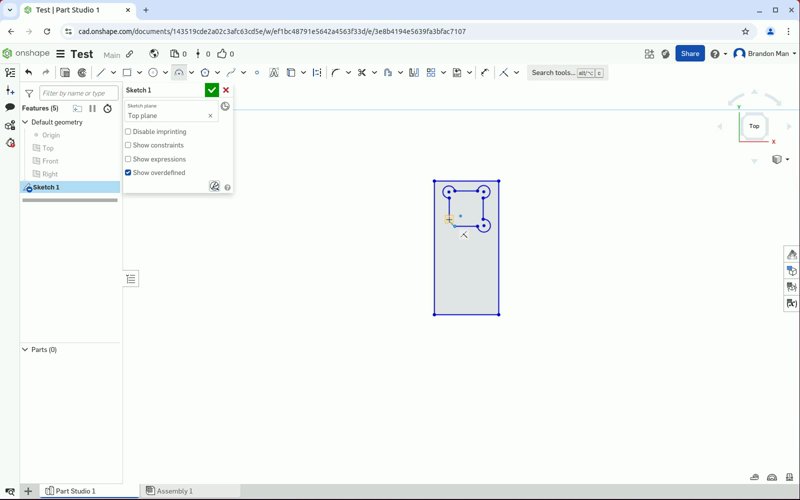
scroll(6)
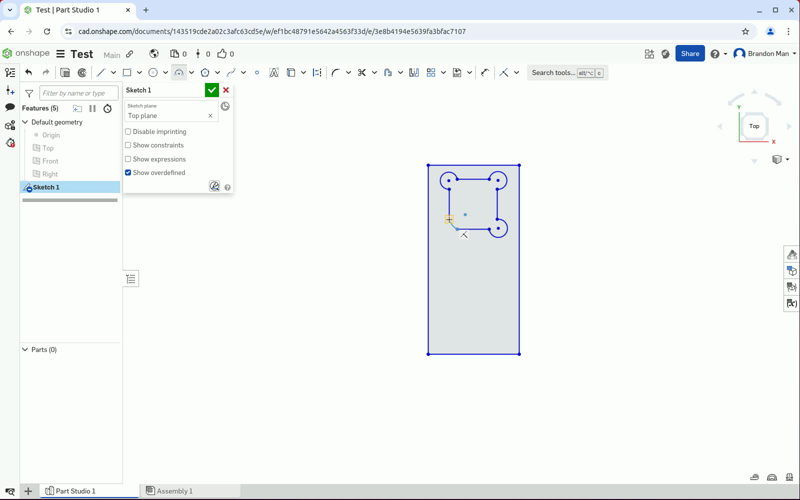
scroll(6)
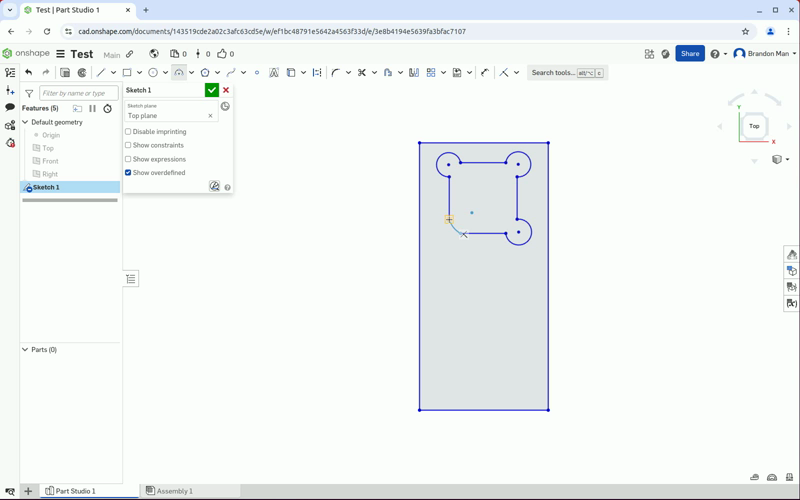
scroll(6)
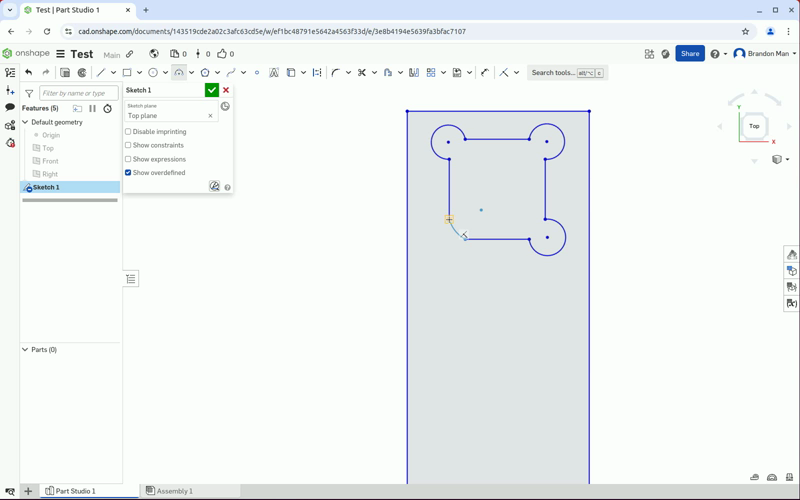
scroll(6)
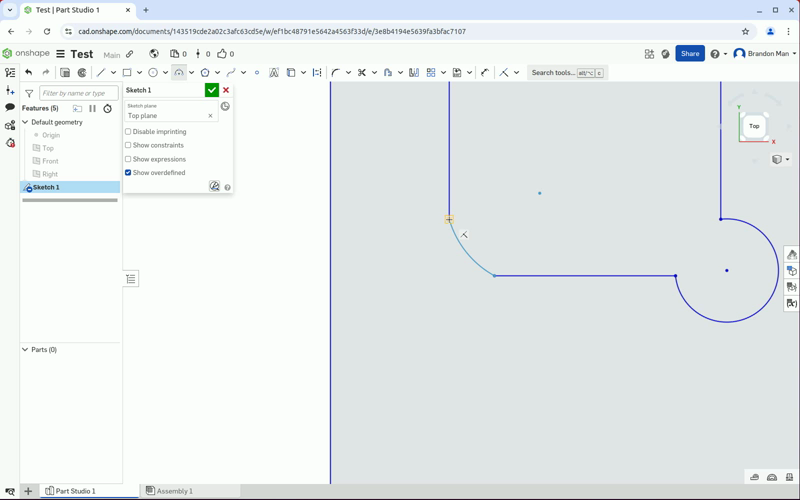
click(449, 219)
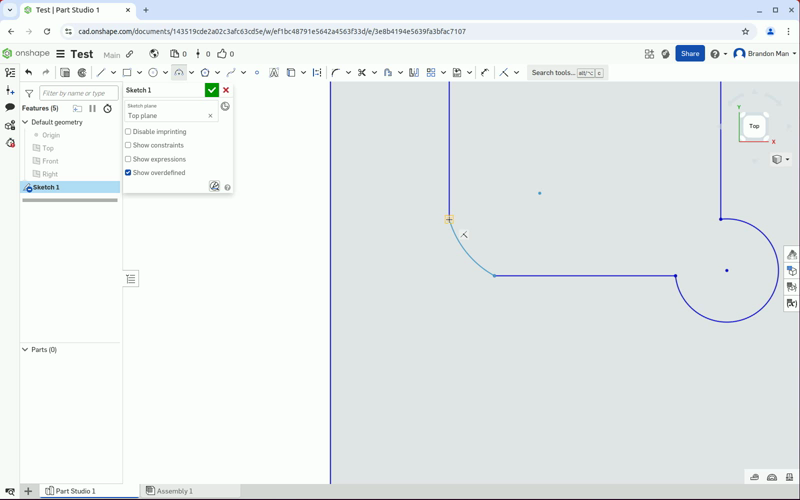
scroll(-6)
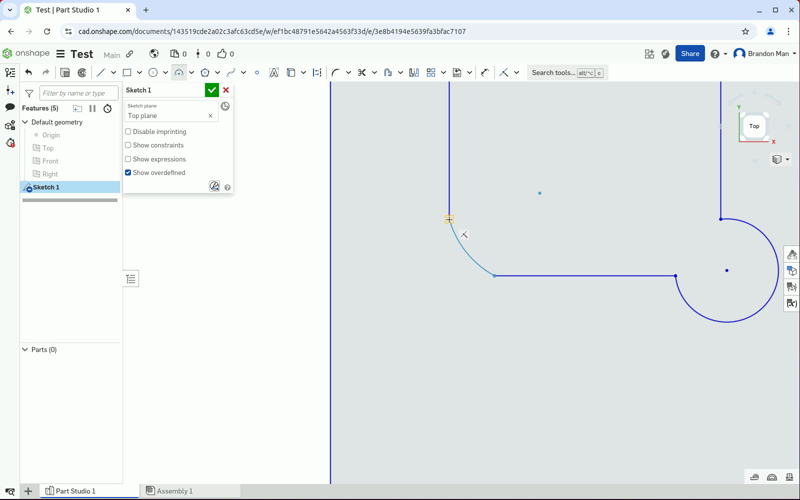
scroll(-6)
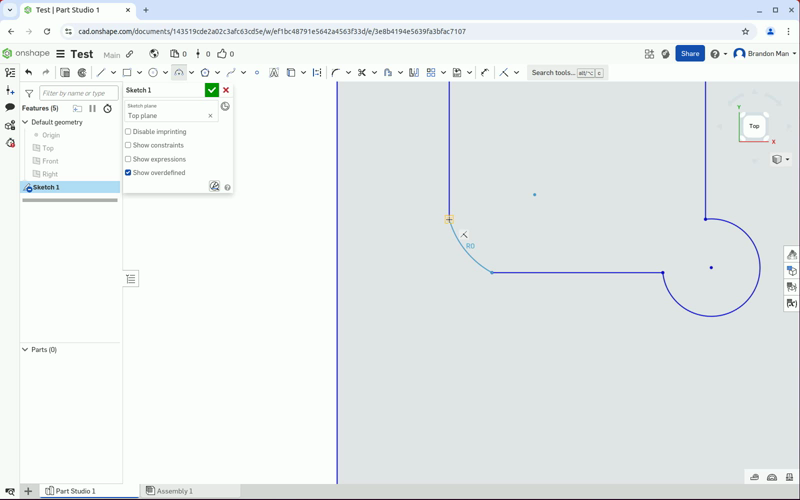
scroll(-6)
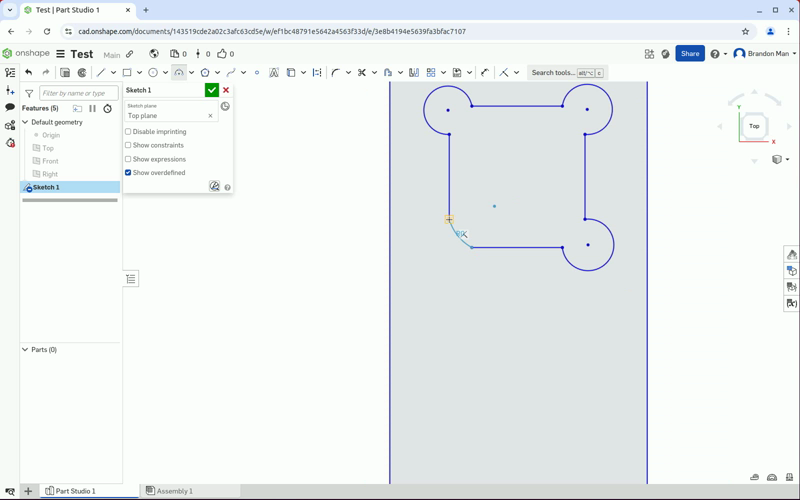
scroll(-6)
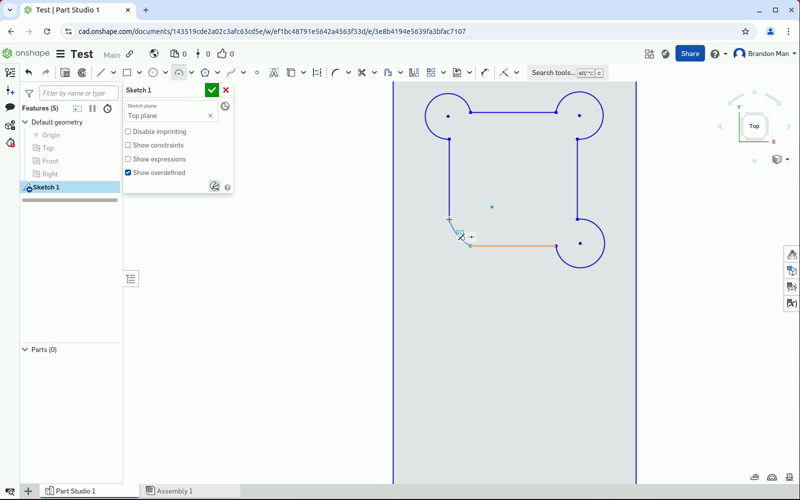
scroll(-6)
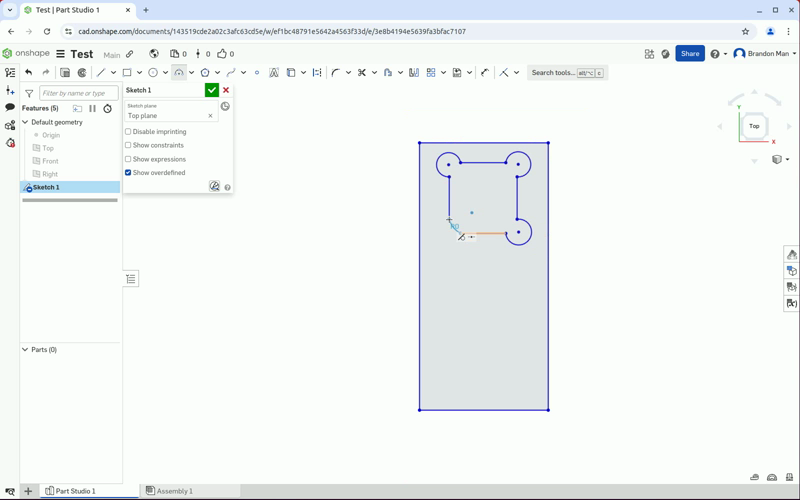
scroll(-6)
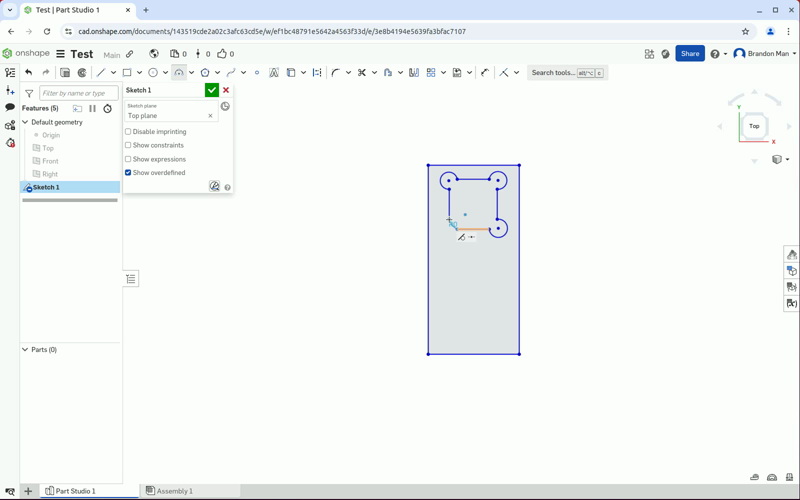
scroll(-6)
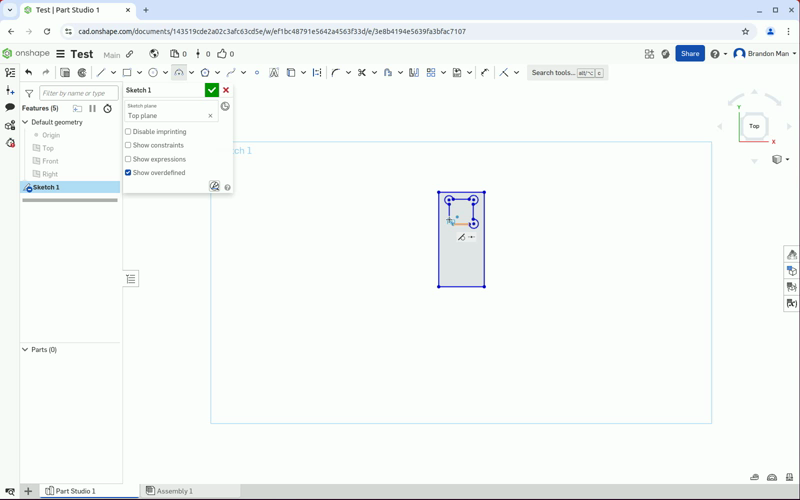
key_down(shift)
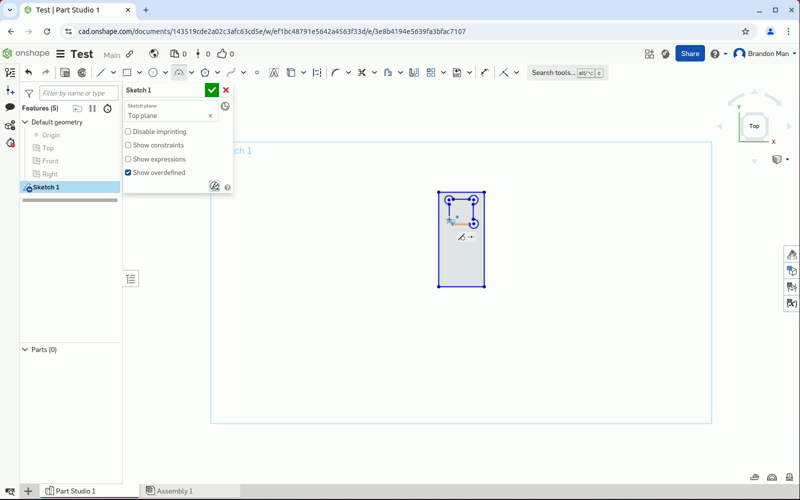
mouse_move(445, 226)
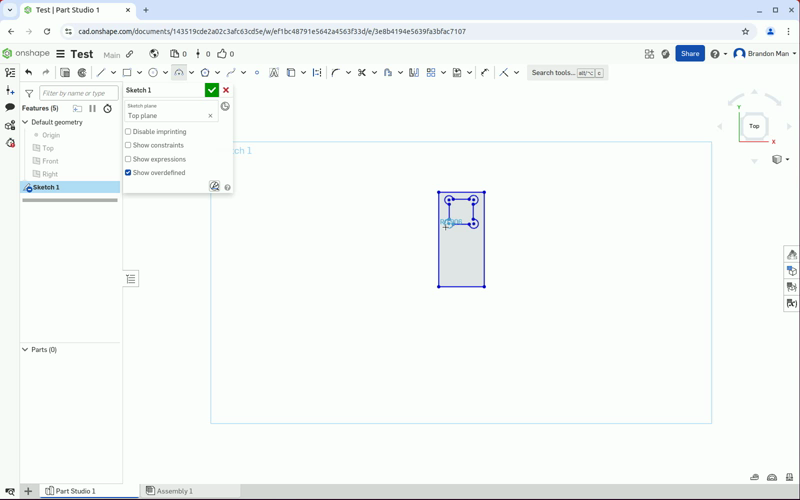
scroll(6)
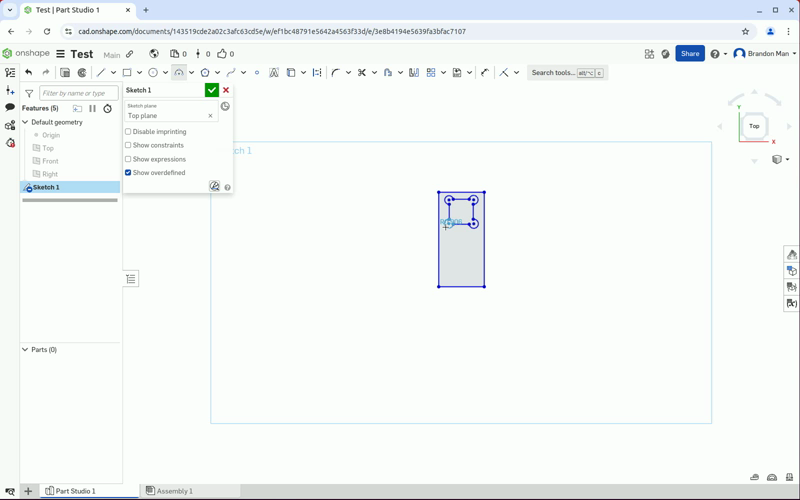
scroll(6)
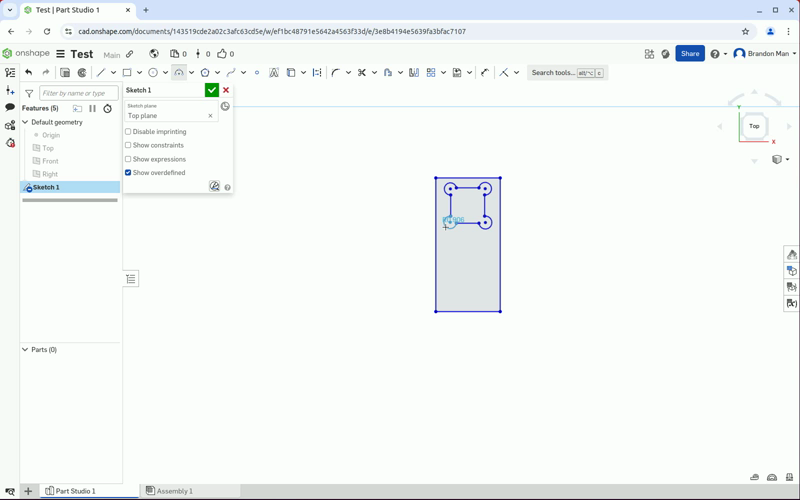
scroll(6)
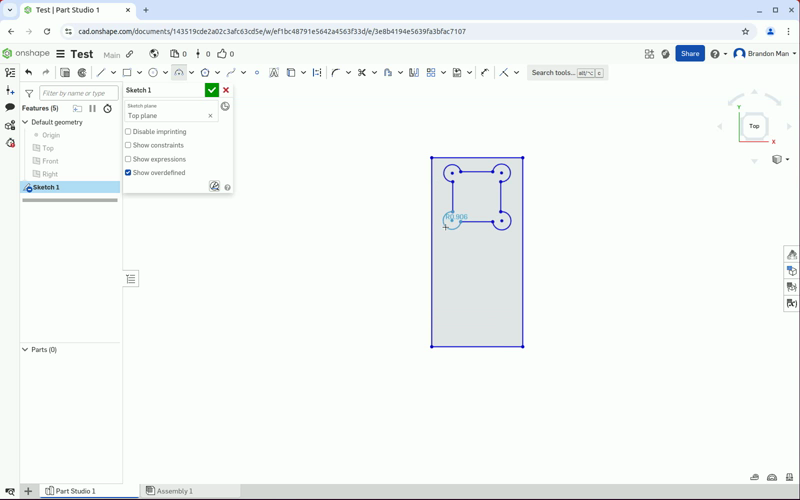
scroll(6)
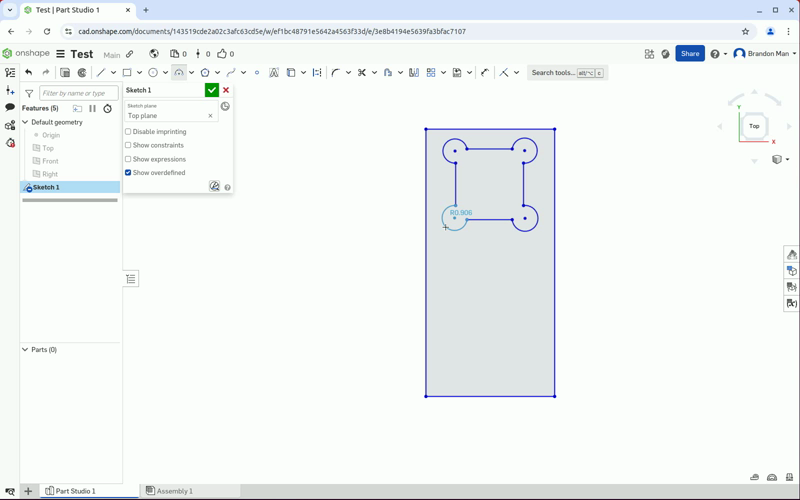
scroll(6)
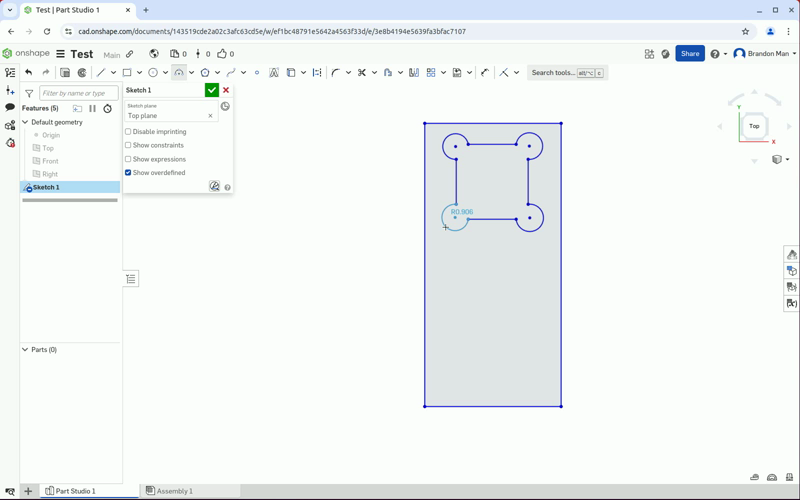
scroll(6)
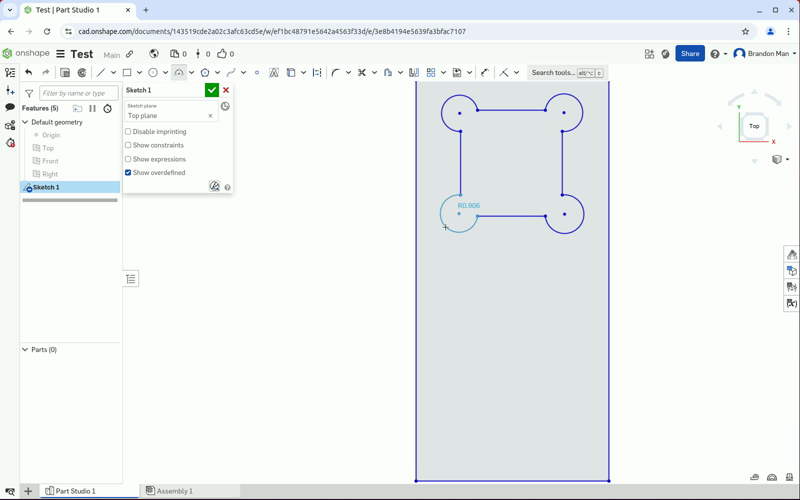
scroll(6)
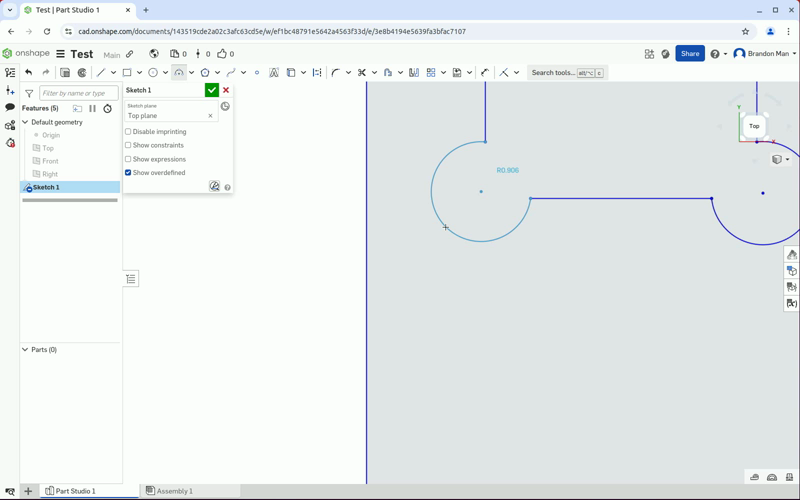
click(445, 226)
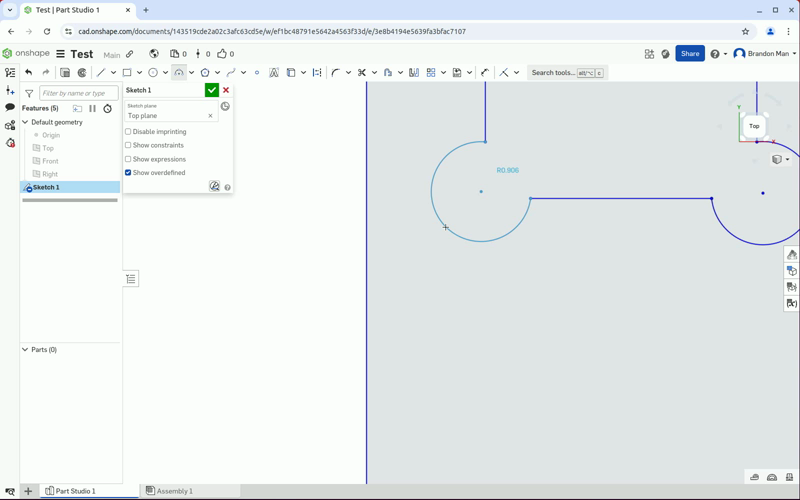
scroll(-6)
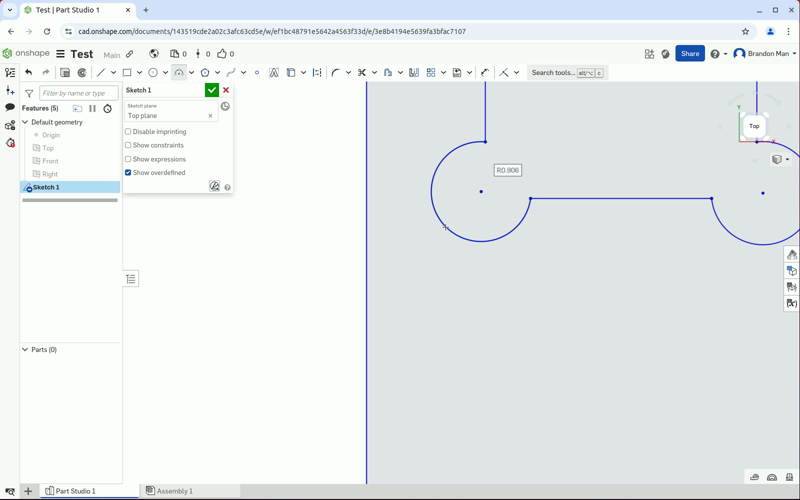
scroll(-6)
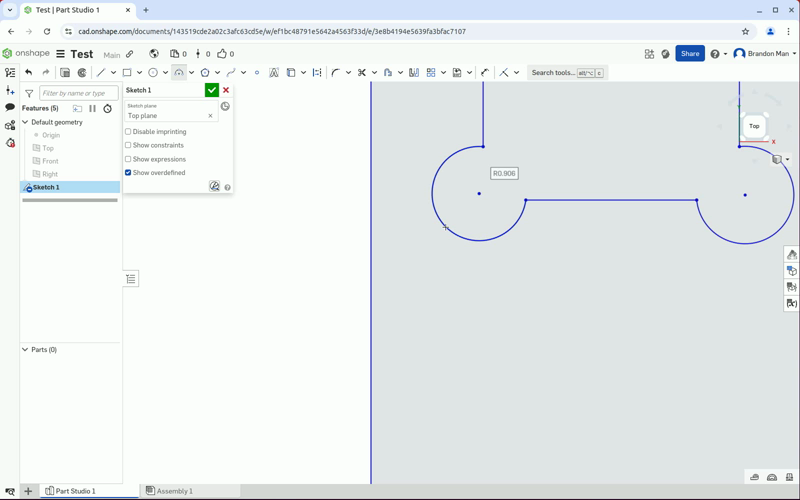
scroll(-6)
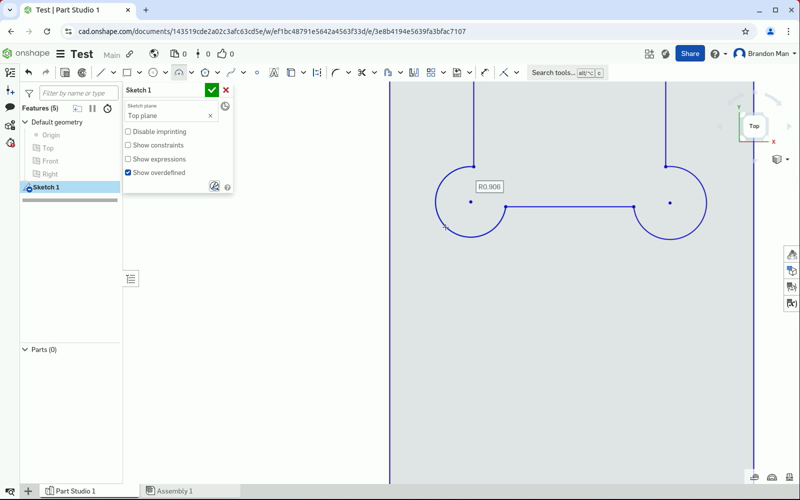
scroll(-6)
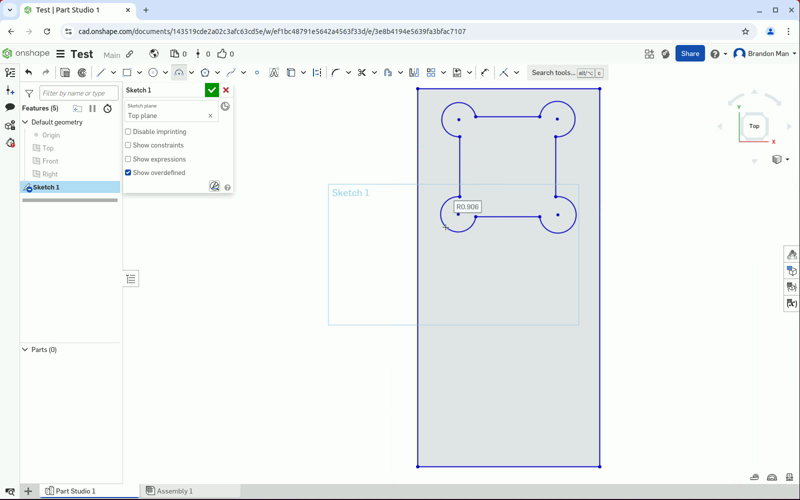
scroll(-6)
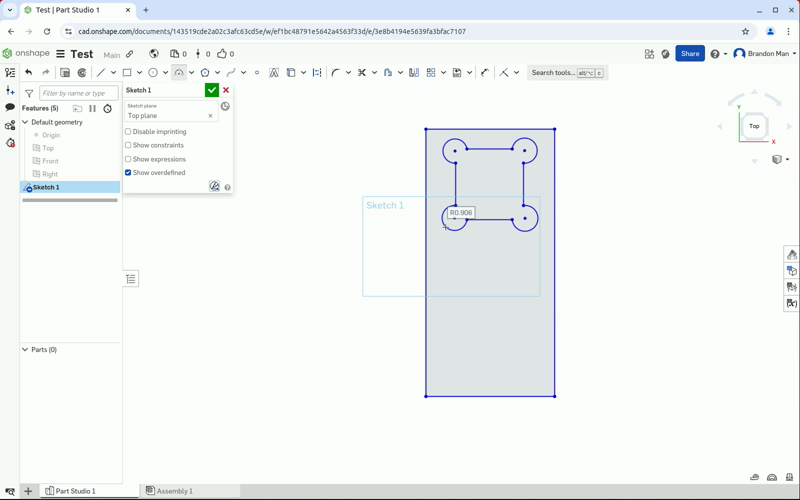
scroll(-6)
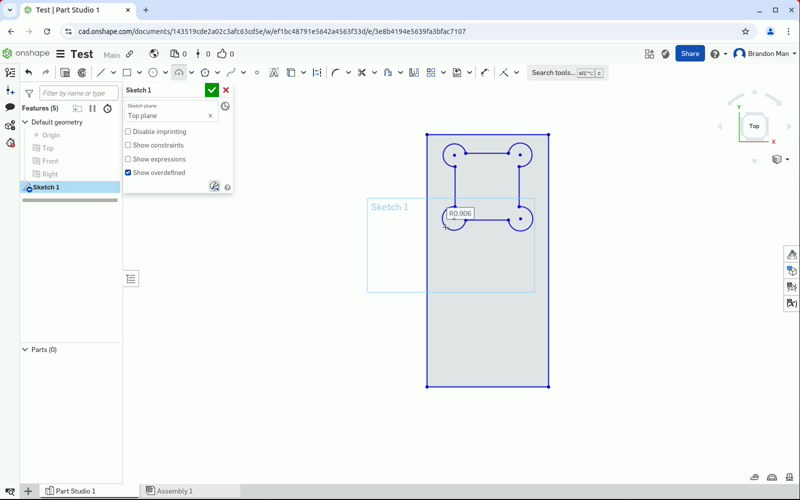
scroll(-6)
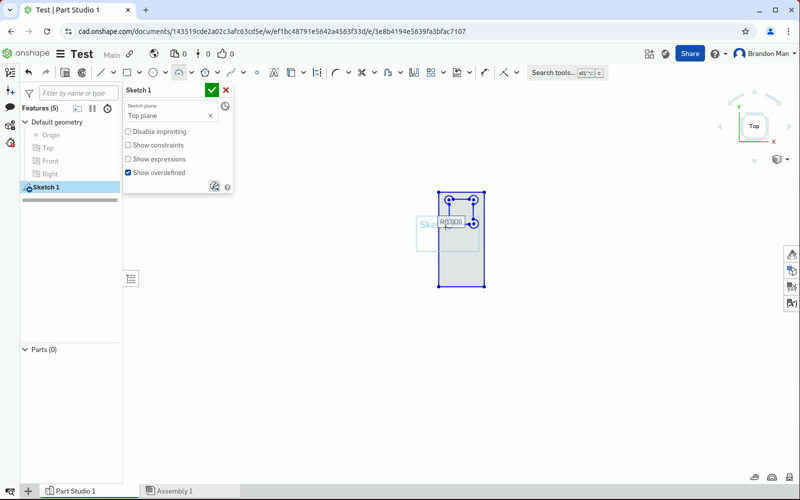
key_up(shift)
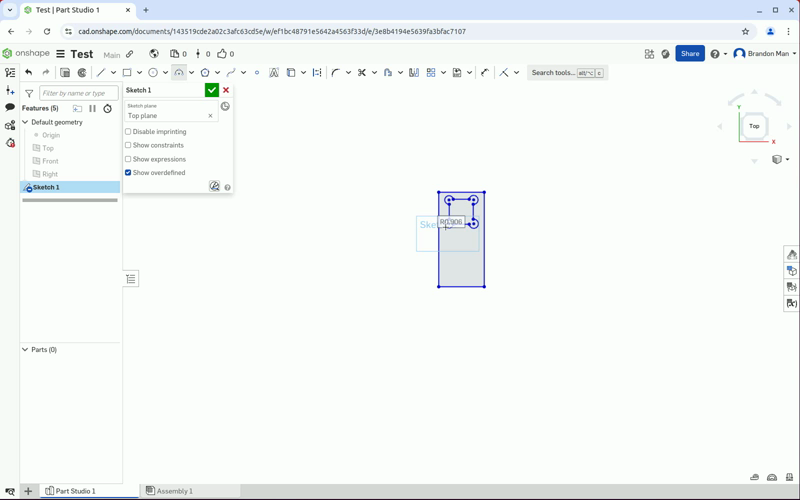
key(esc)
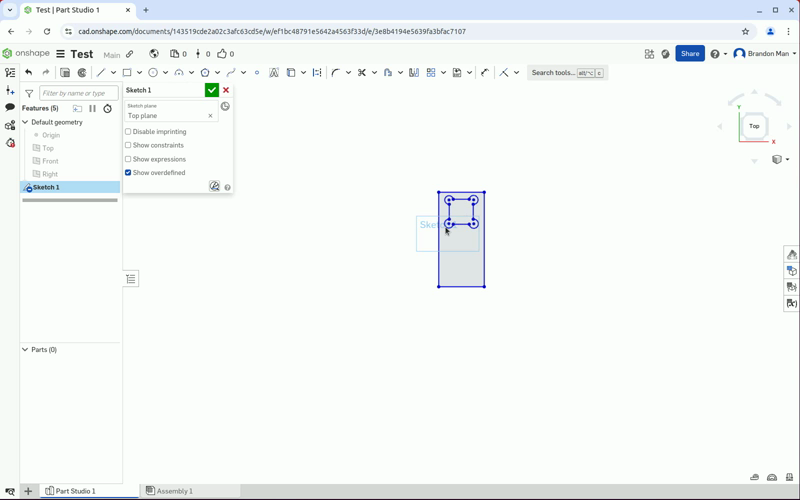
mouse_move(477, 259)
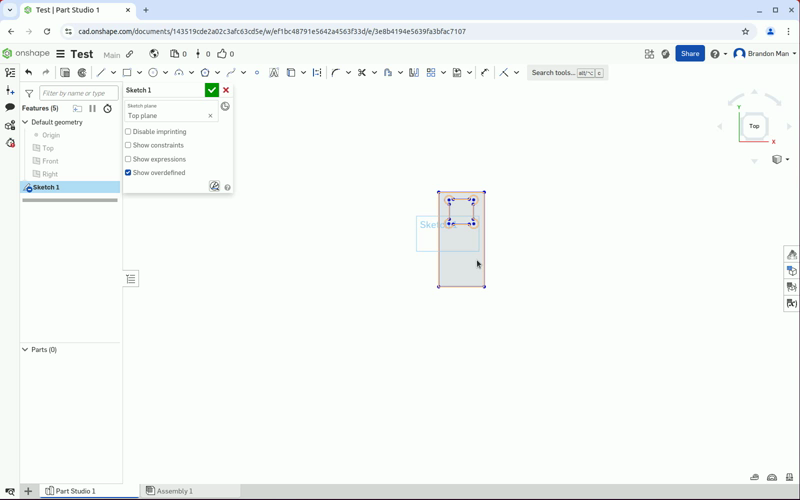
click(477, 259)
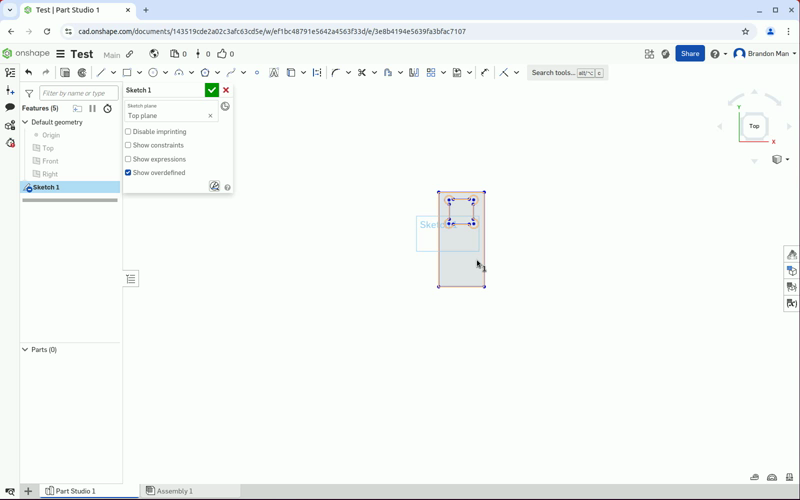
mouse_move(73, 352)
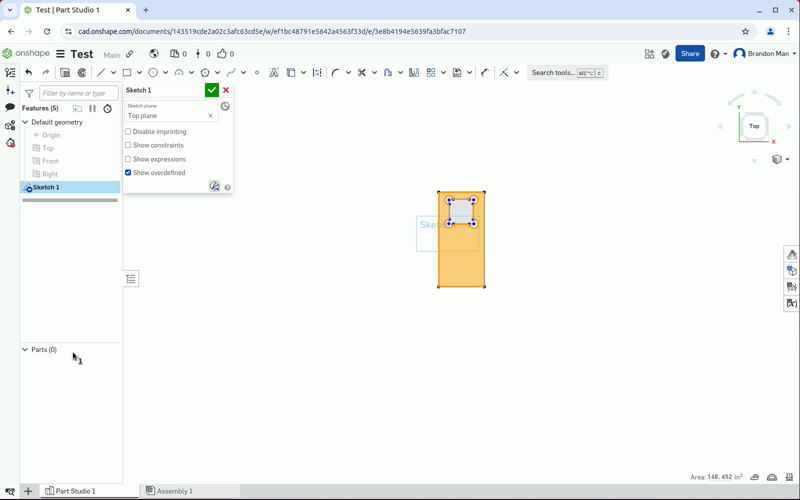
key(shift+y)
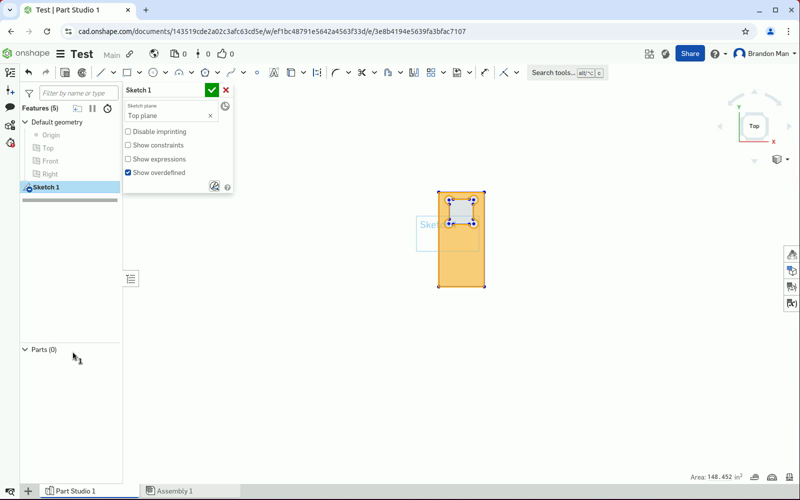
key(shift+e)
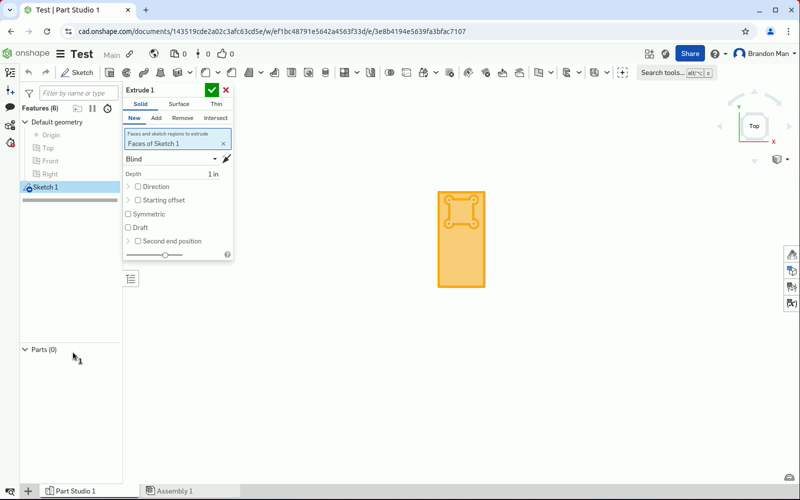
mouse_move(143, 106)
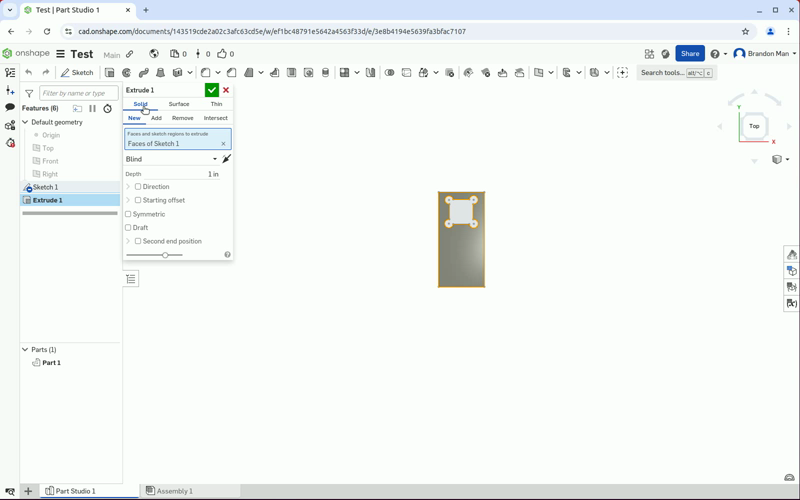
click(143, 106)
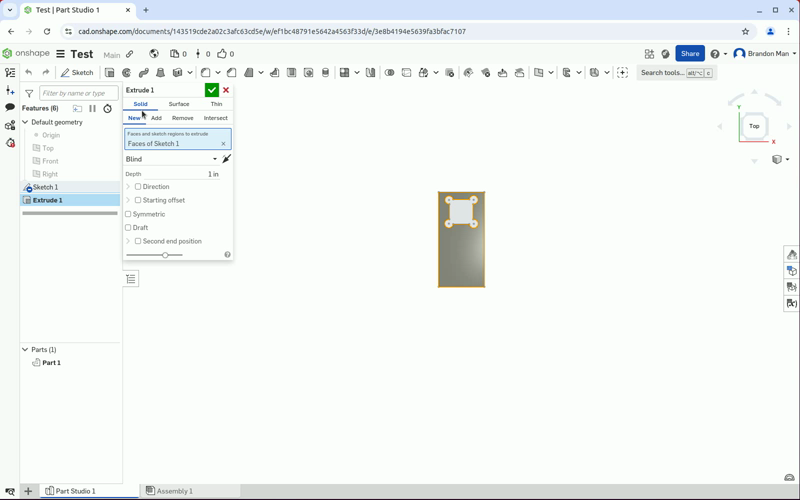
mouse_move(137, 120)
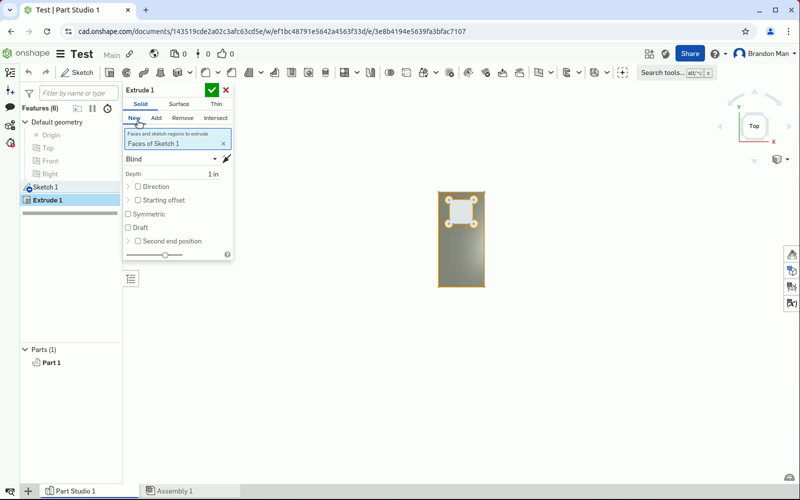
click(137, 120)
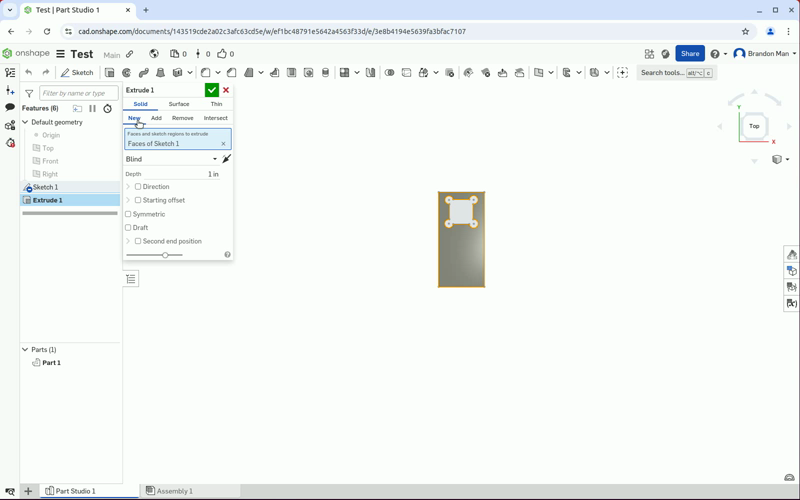
key(tab, 4)
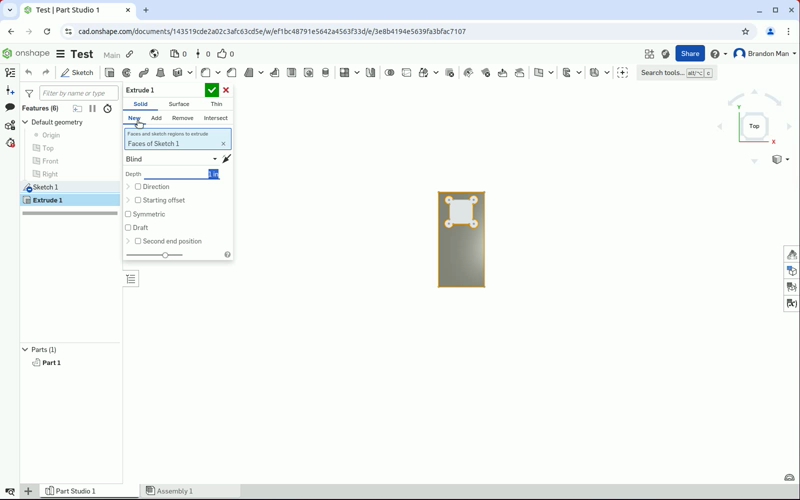
text(0.963)
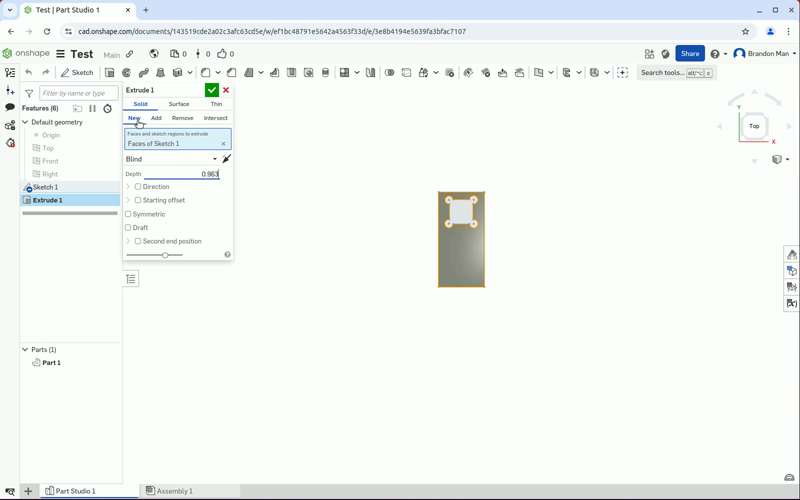
key(enter)
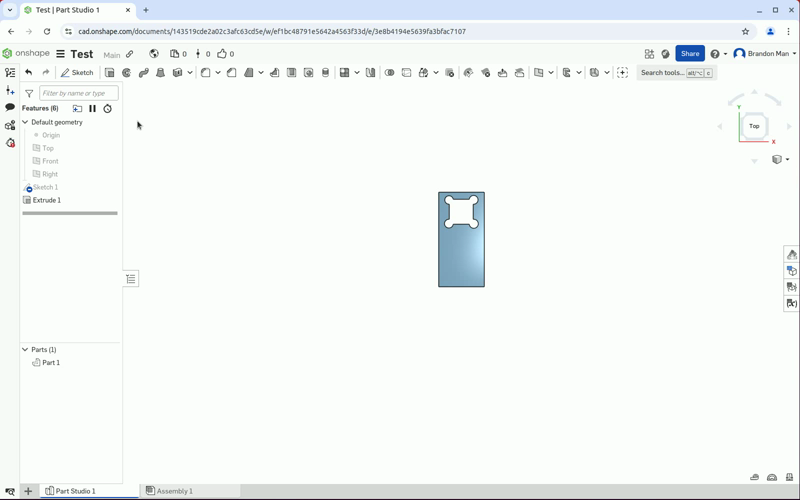
key(shift+h)
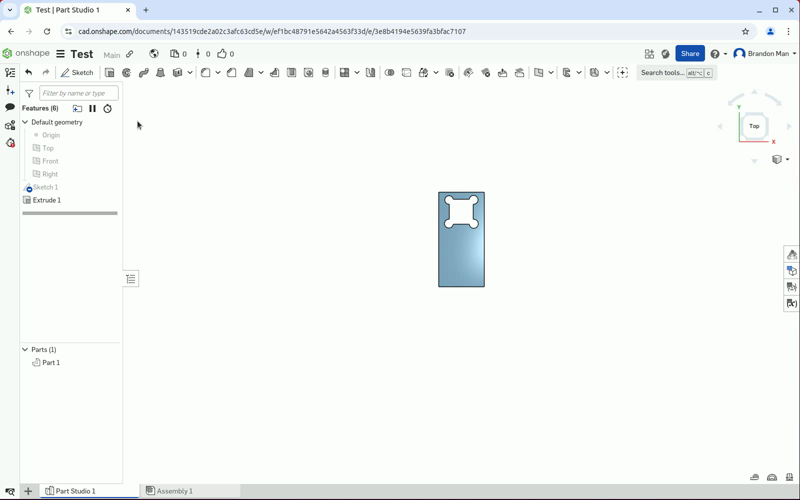
key(shift+h)
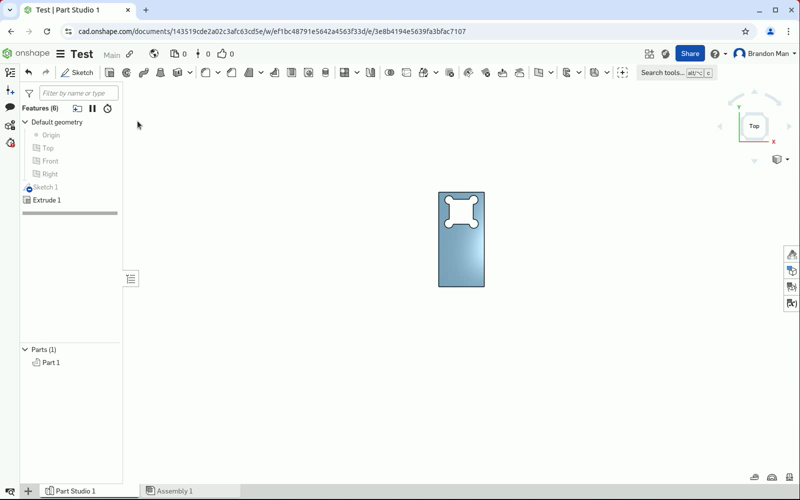
mouse_move(73, 189)
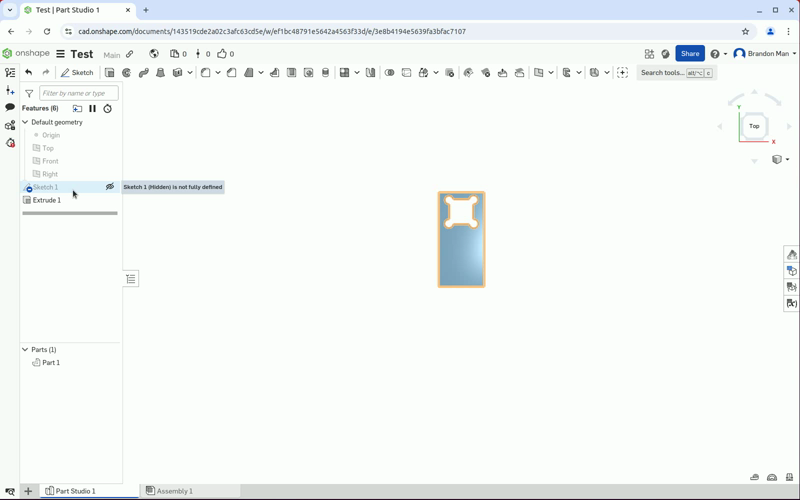
click(73, 189)
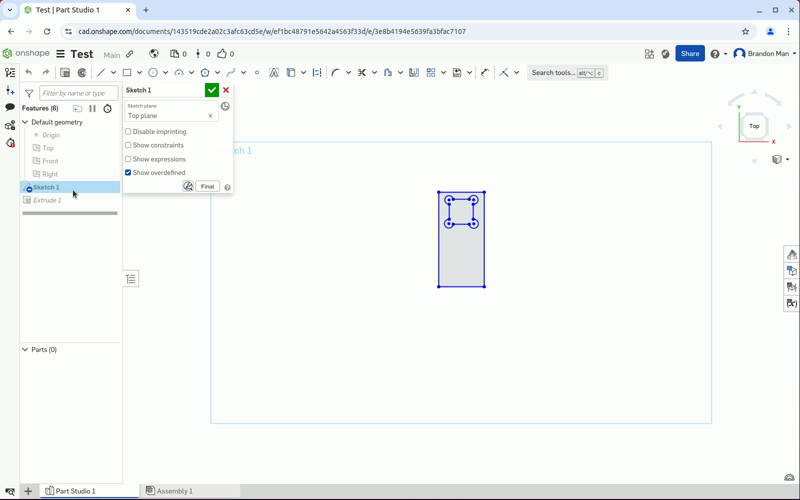
mouse_move(229, 92)
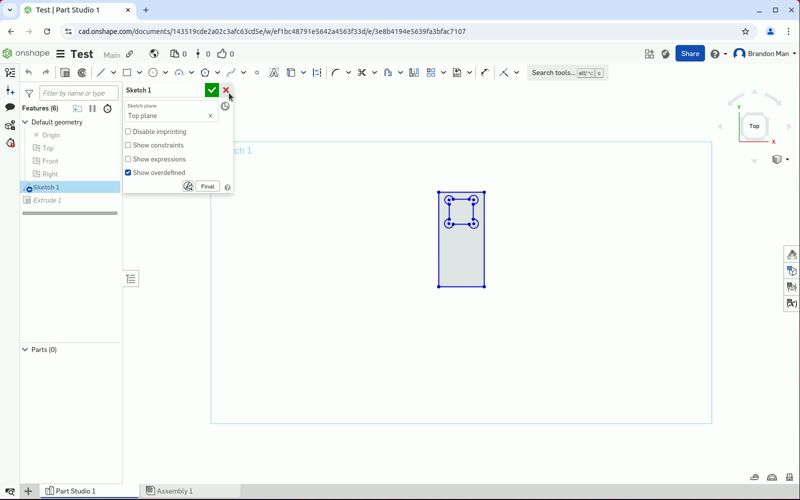
click(229, 92)
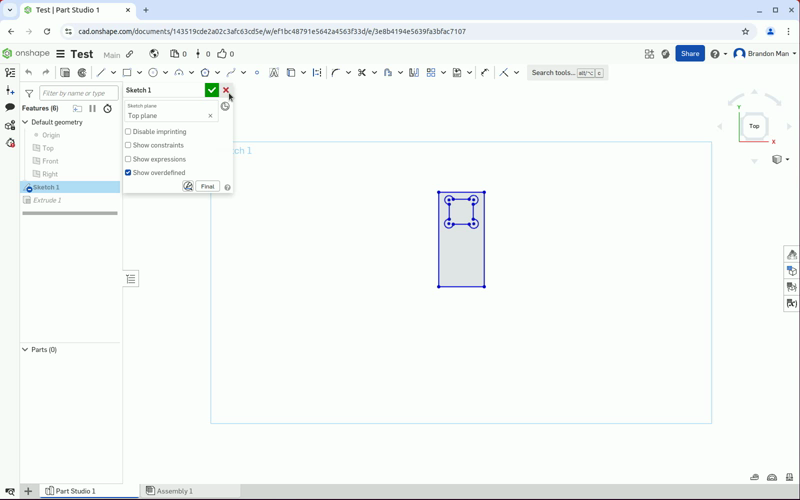
key(shift+s)
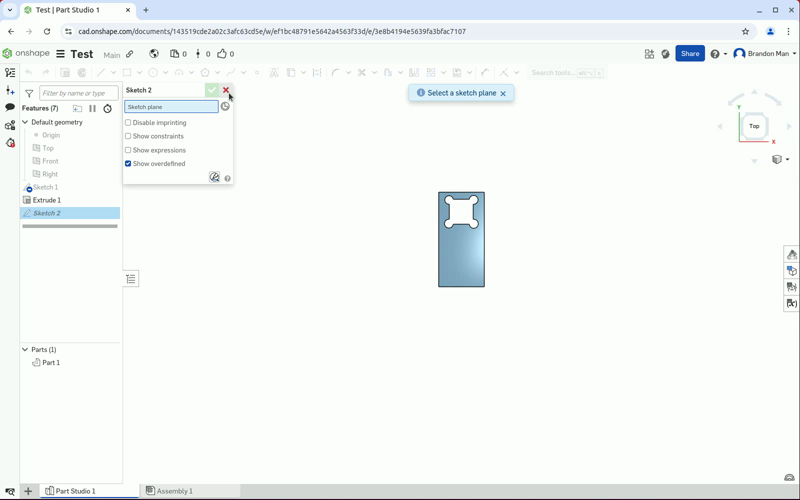
mouse_move(73, 150)
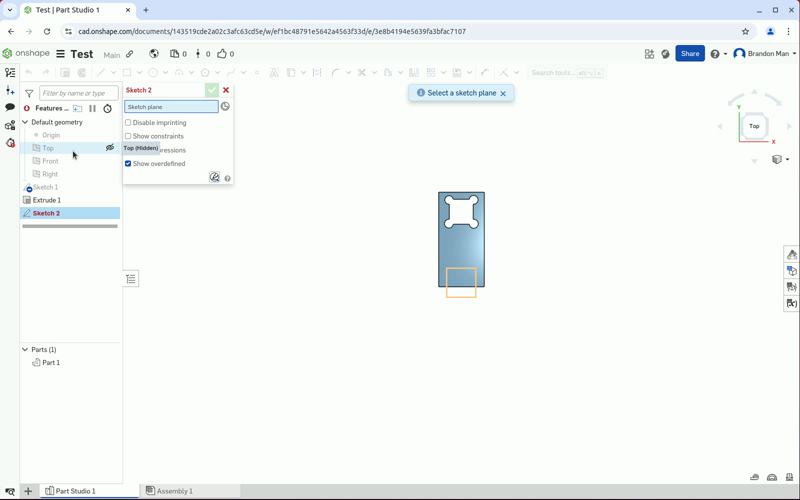
click(73, 150)
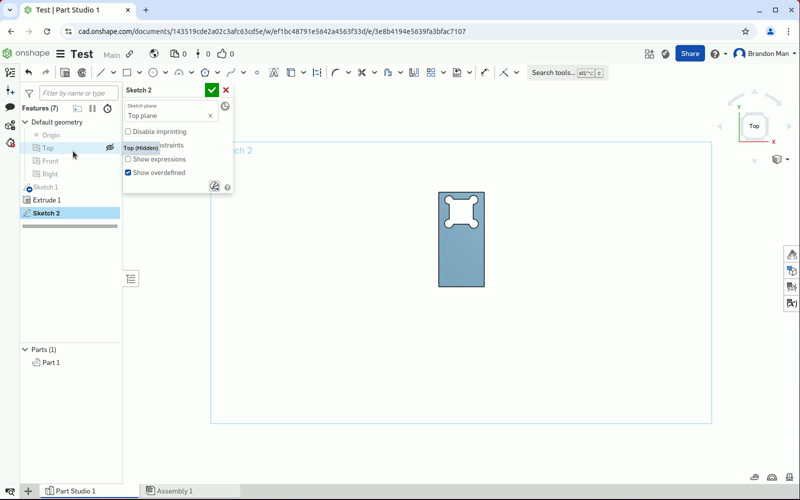
mouse_move(73, 352)
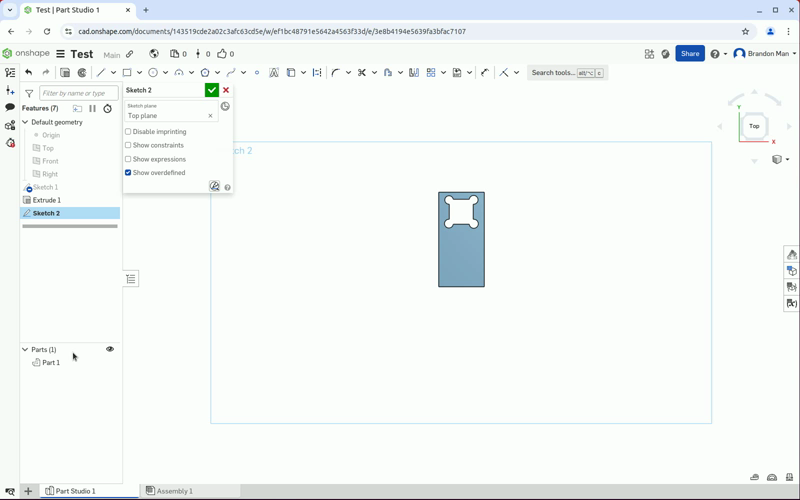
key(y)
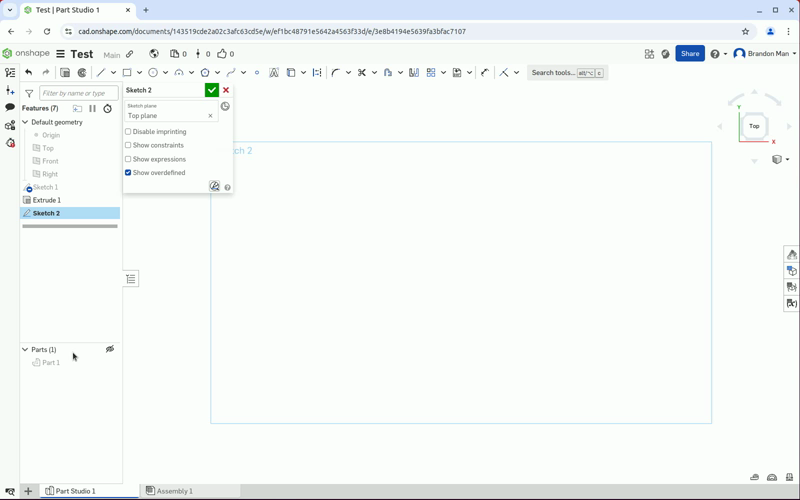
key(a)
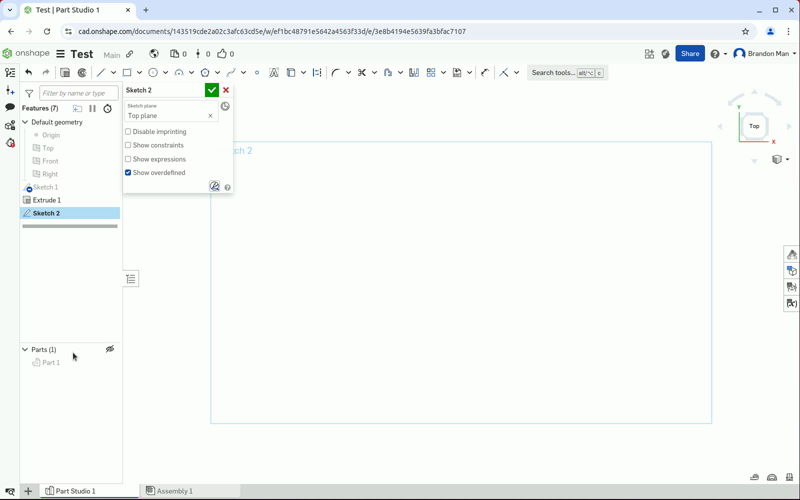
key_down(shift)
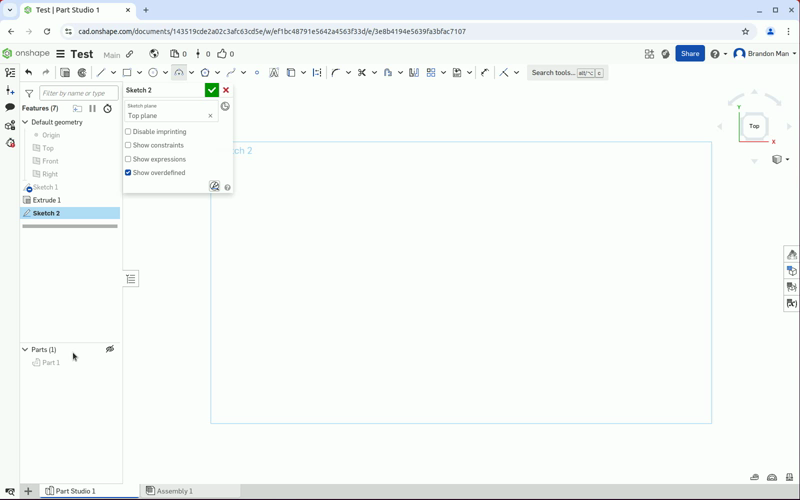
mouse_move(438, 373)
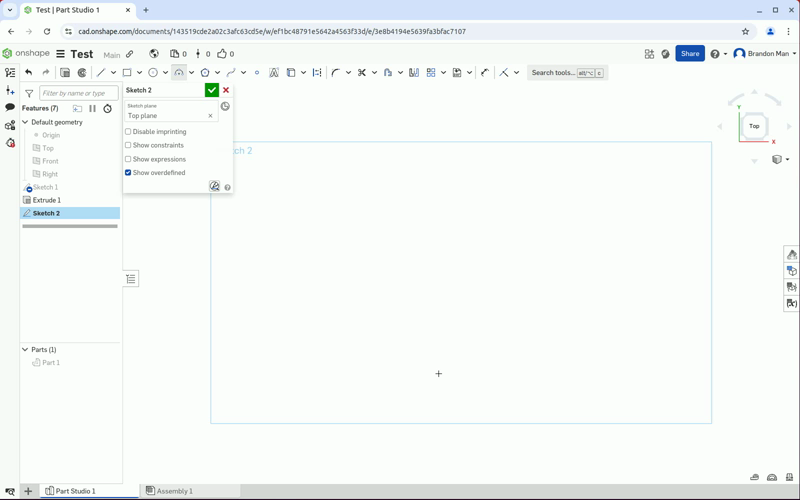
click(438, 373)
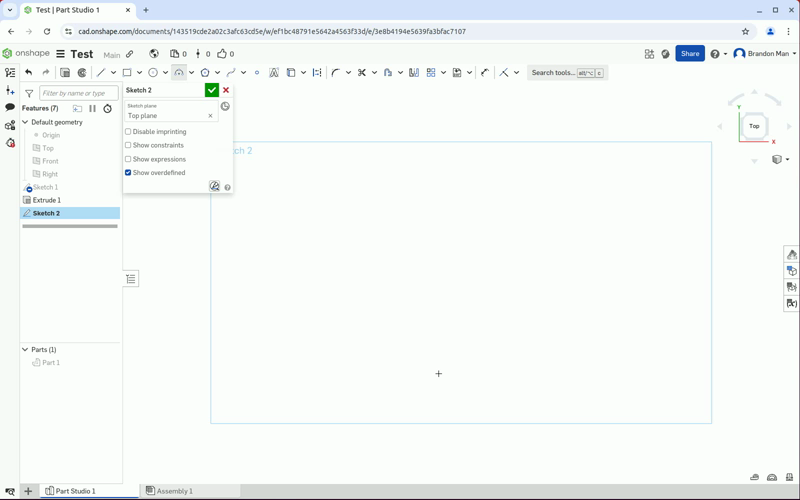
key_up(shift)
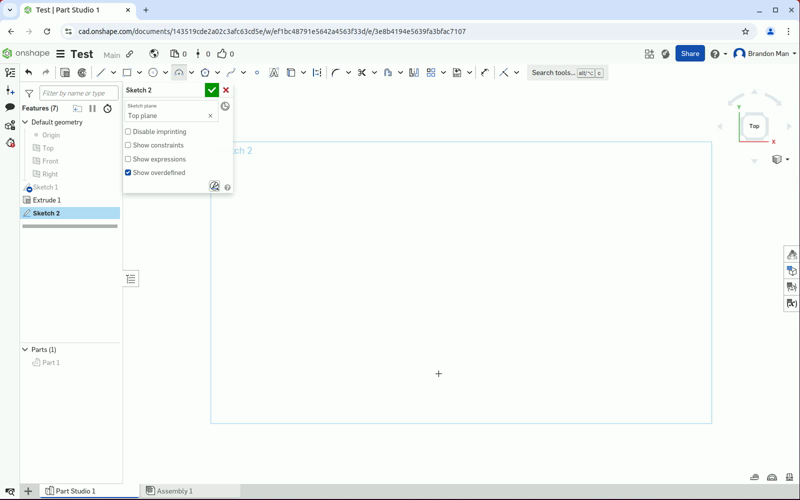
key_down(shift)
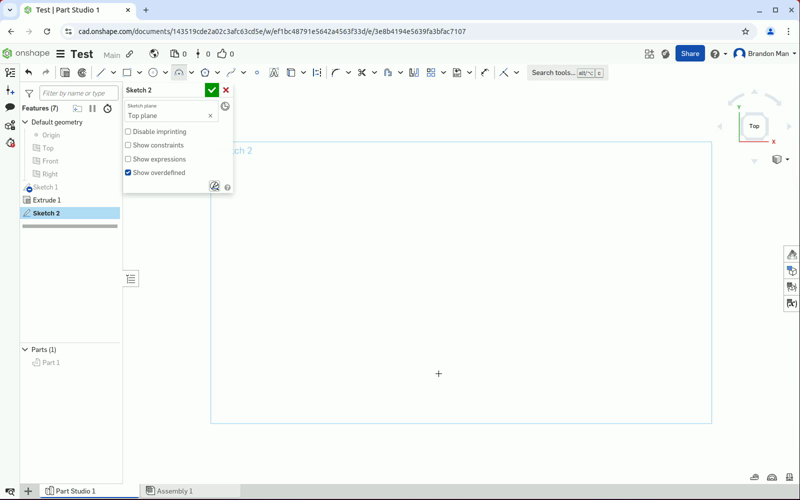
mouse_move(483, 373)
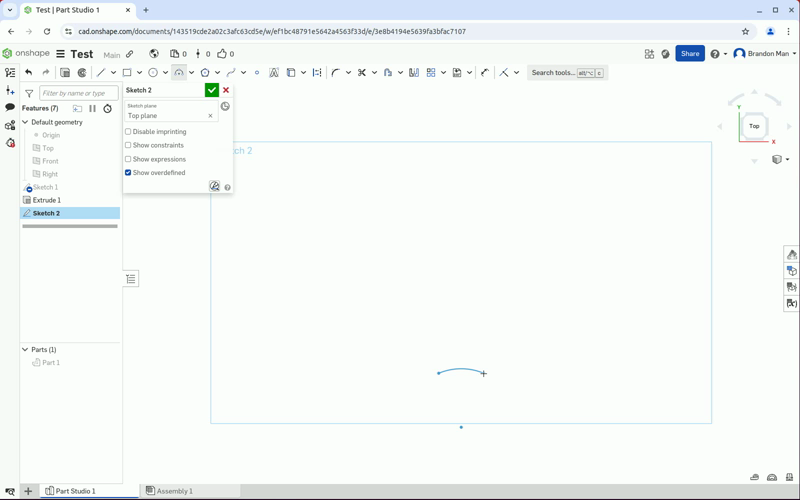
click(483, 373)
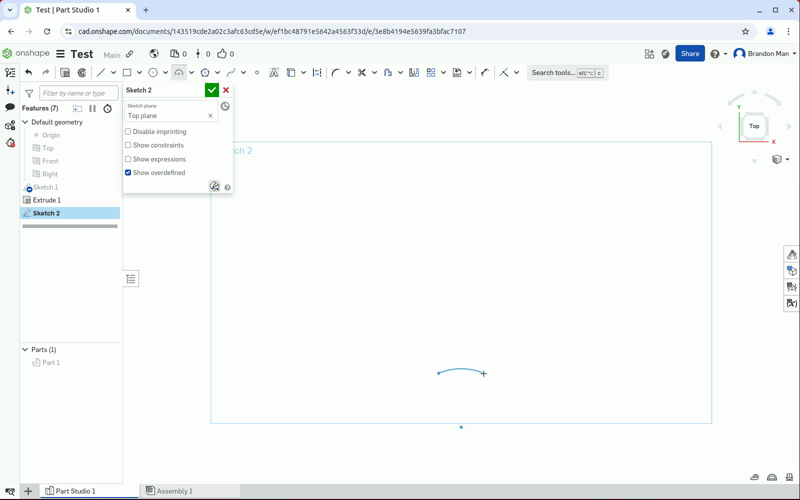
mouse_move(461, 395)
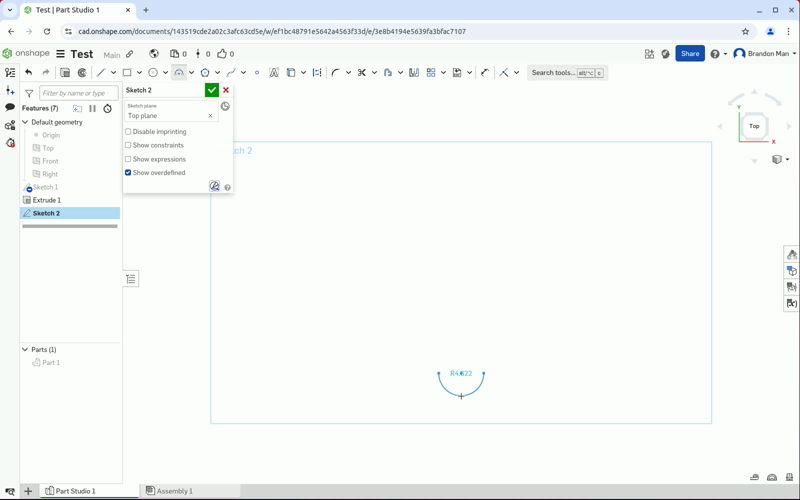
click(461, 395)
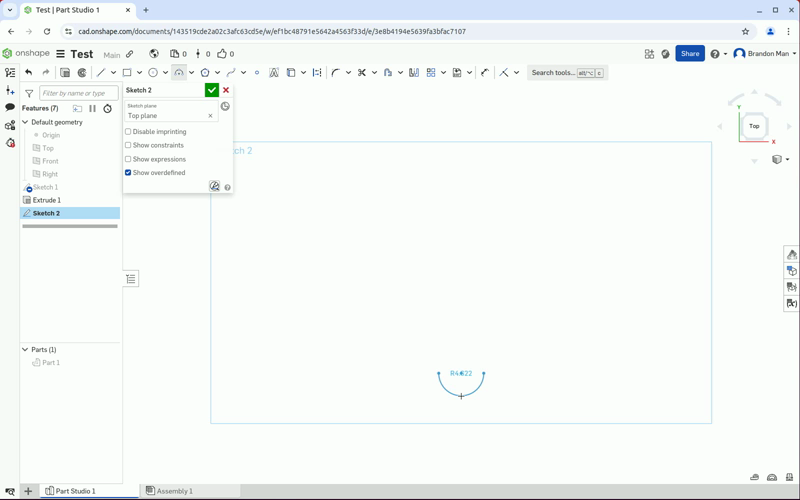
key_up(shift)
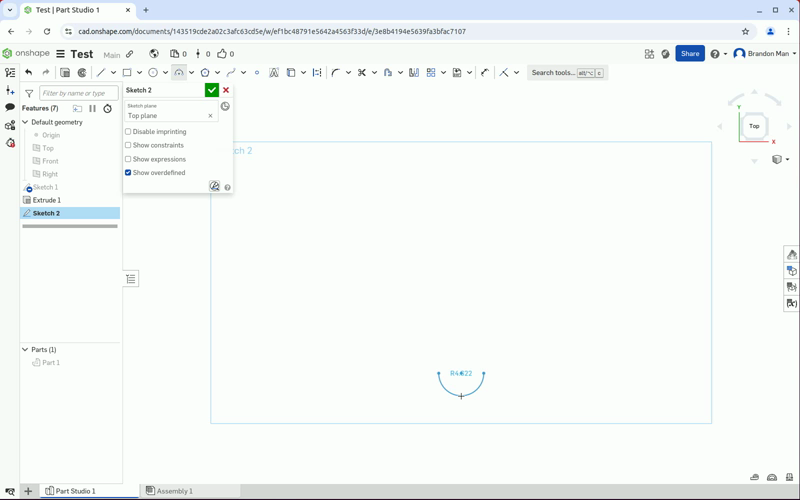
key(esc)
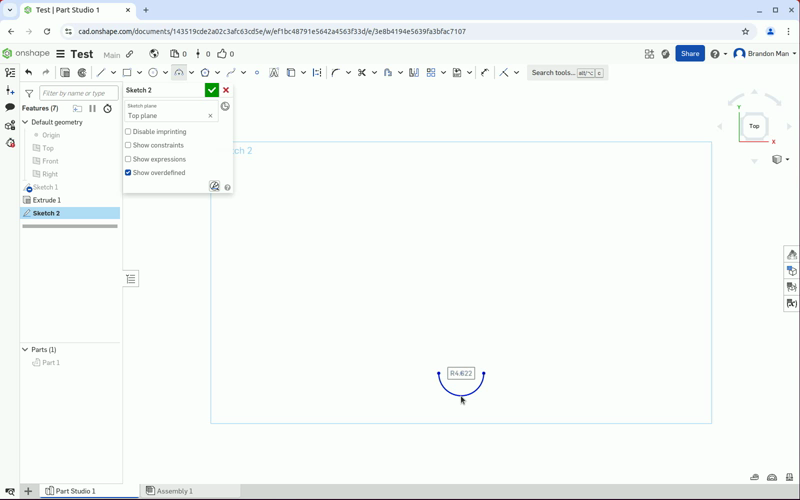
key(l)
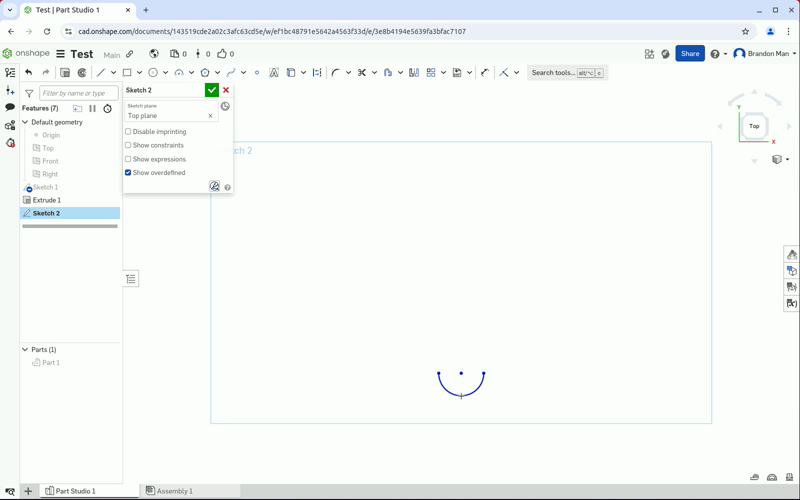
mouse_move(483, 373)
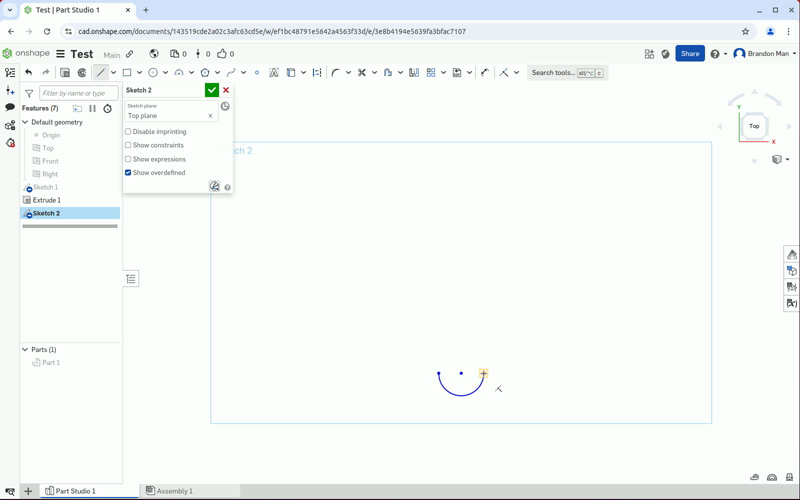
click(483, 373)
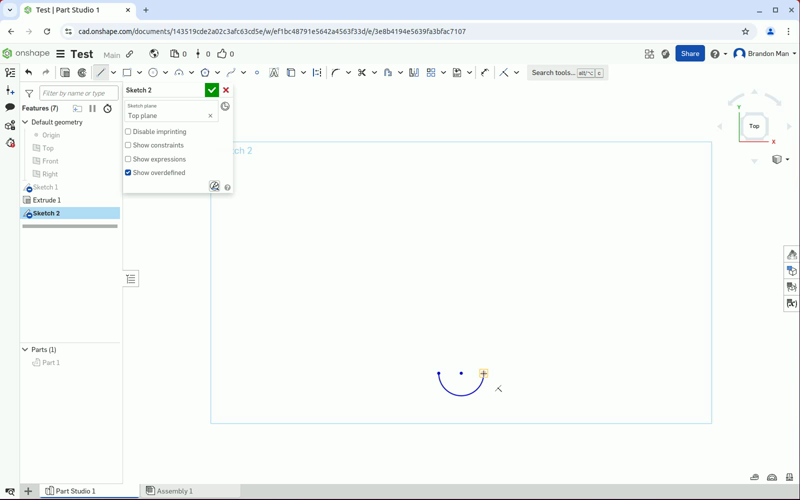
key_down(shift)
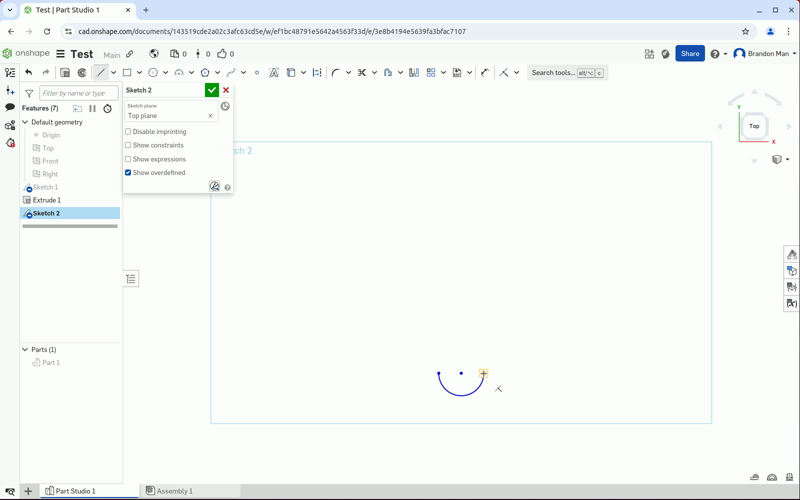
mouse_move(483, 286)
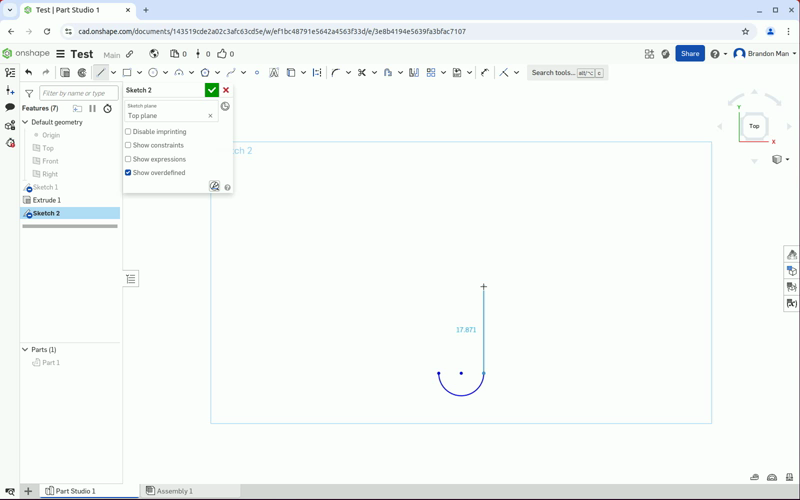
click(483, 286)
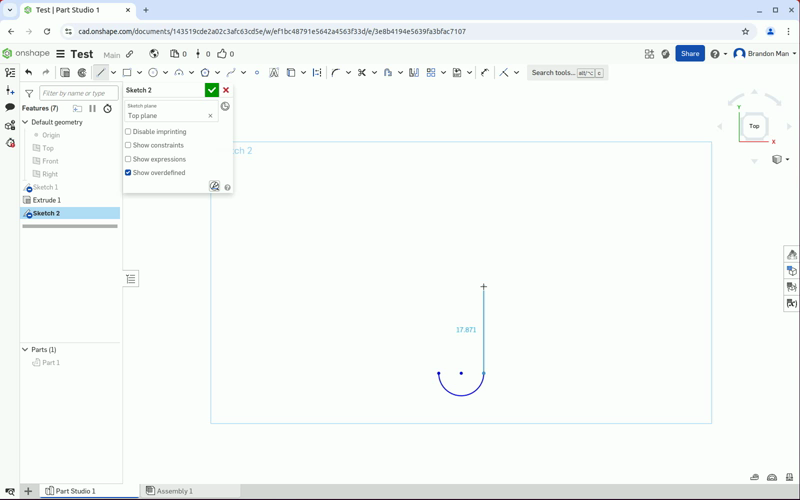
key_up(shift)
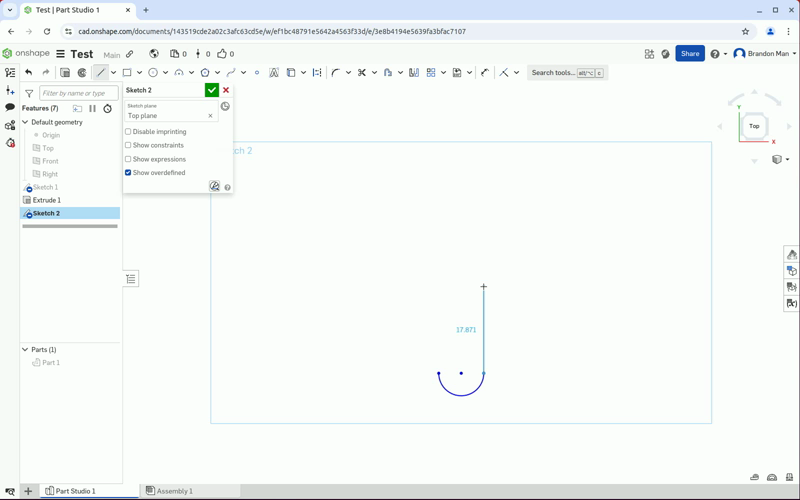
key_down(shift)
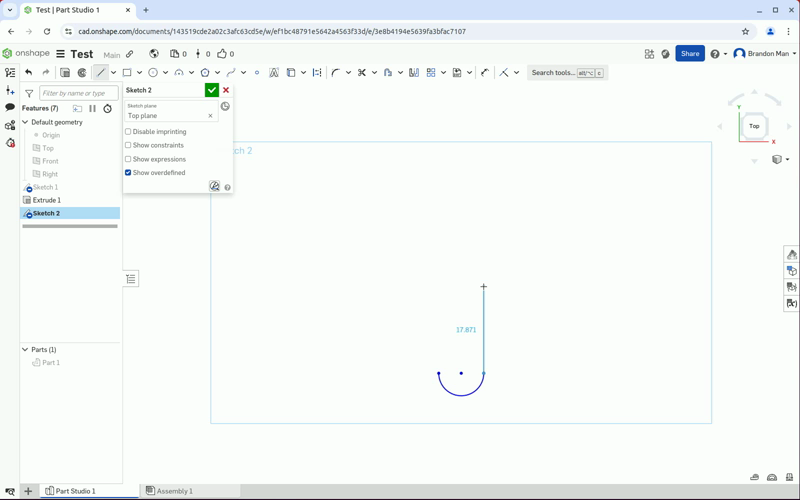
mouse_move(513, 286)
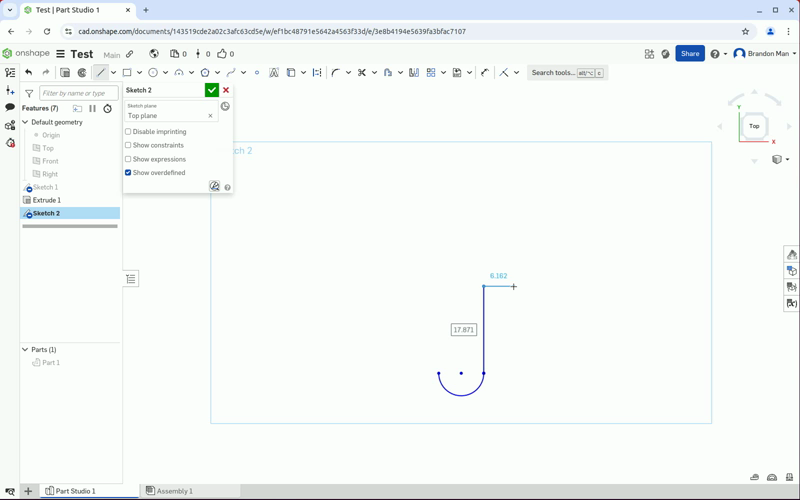
mouse_move(438, 286)
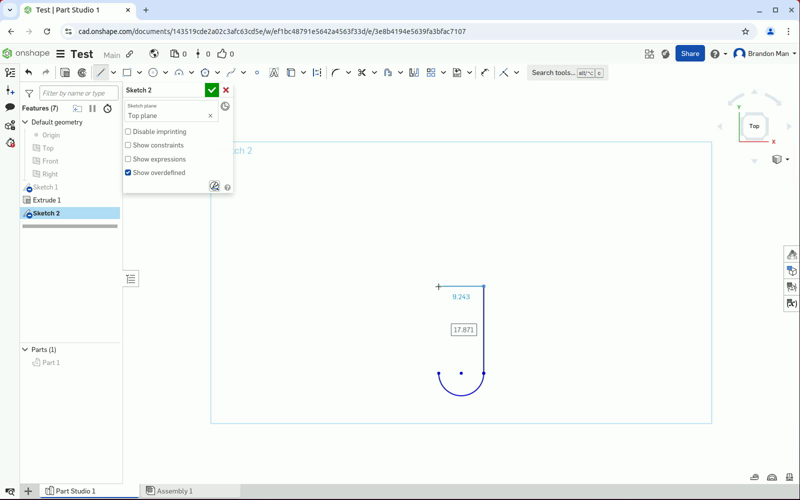
click(438, 286)
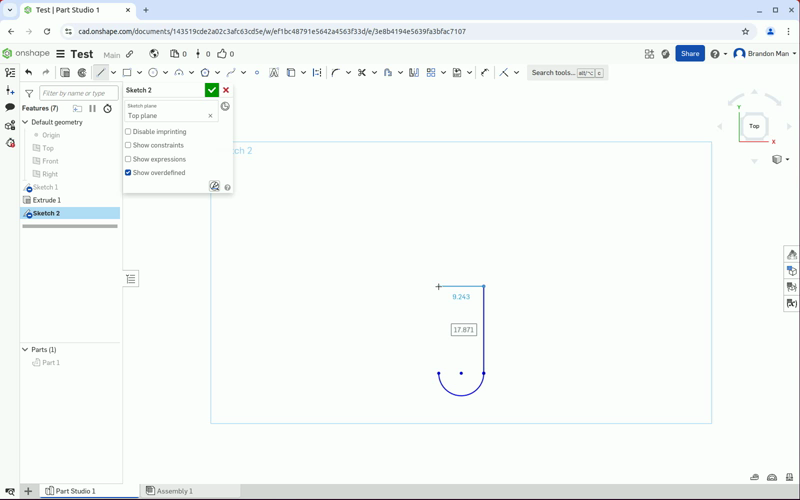
key_up(shift)
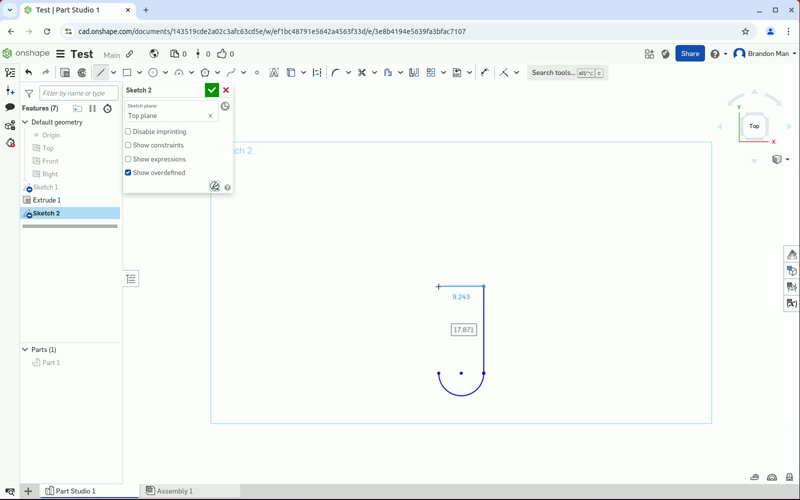
key_down(shift)
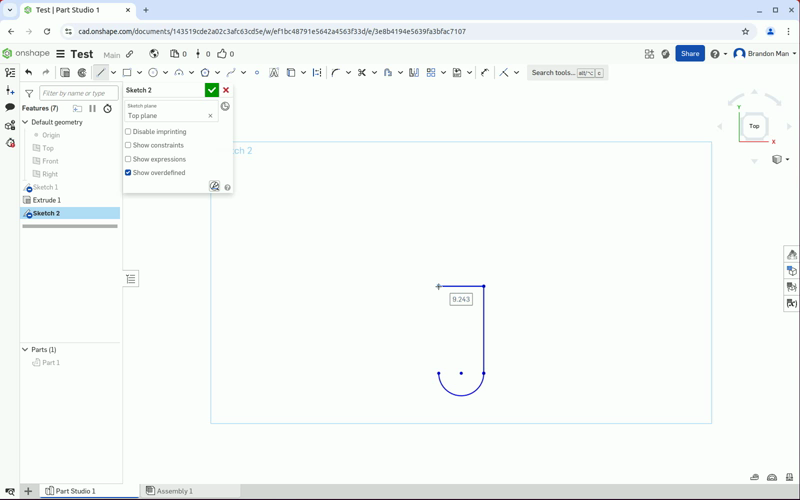
mouse_move(438, 373)
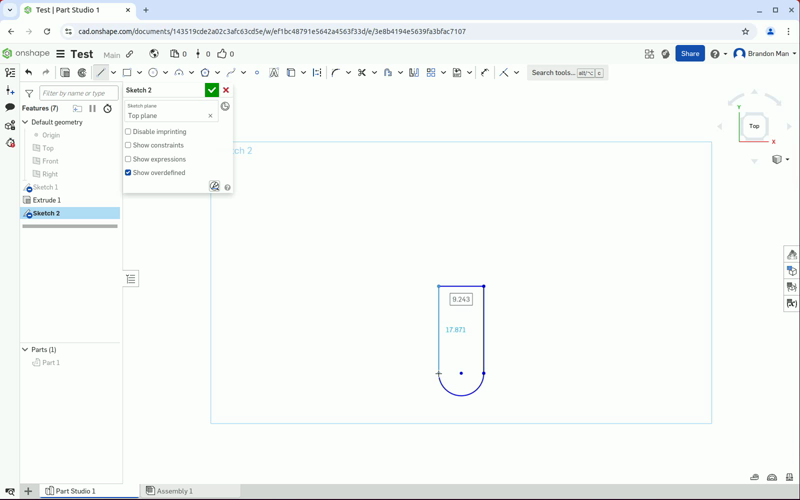
key_up(shift)
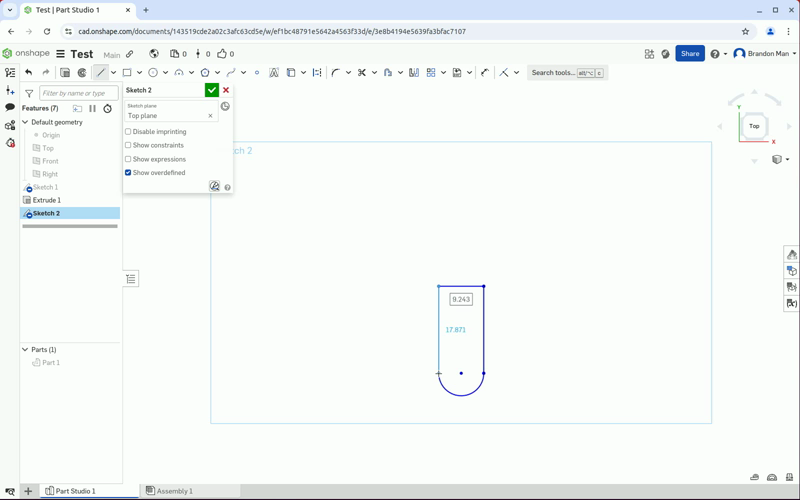
click(438, 373)
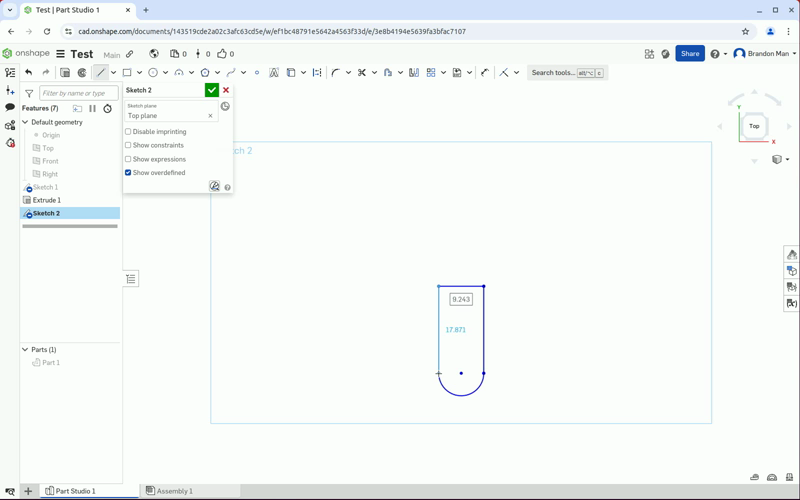
key(esc)
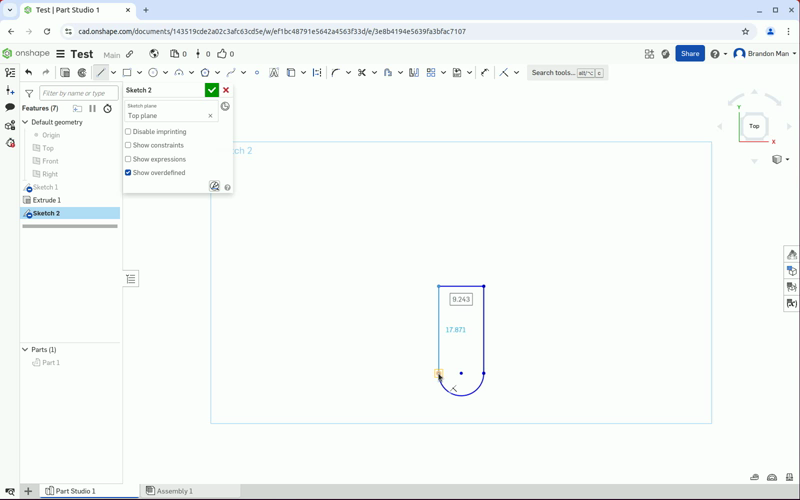
key(l)
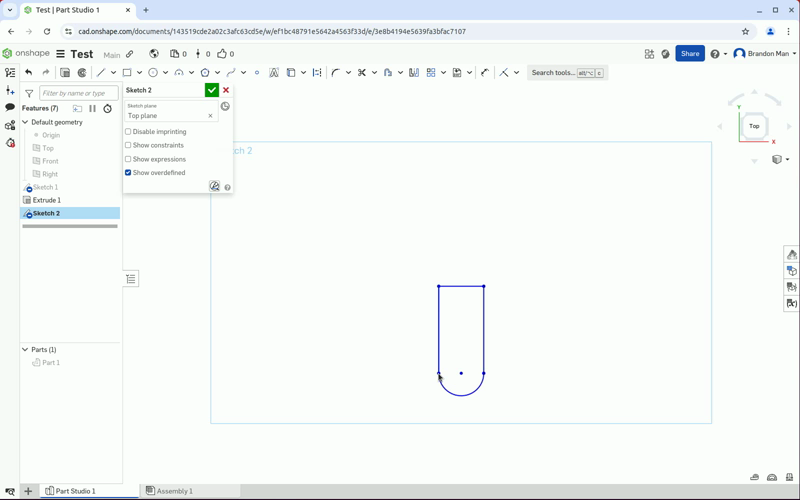
key_down(shift)
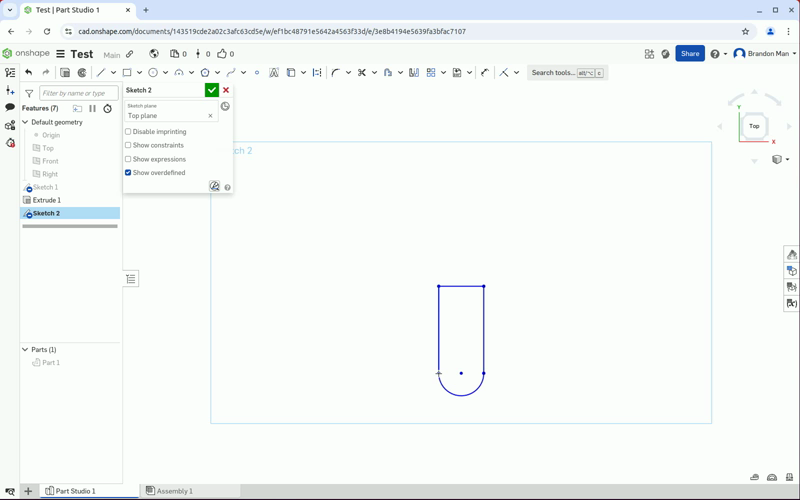
mouse_move(449, 368)
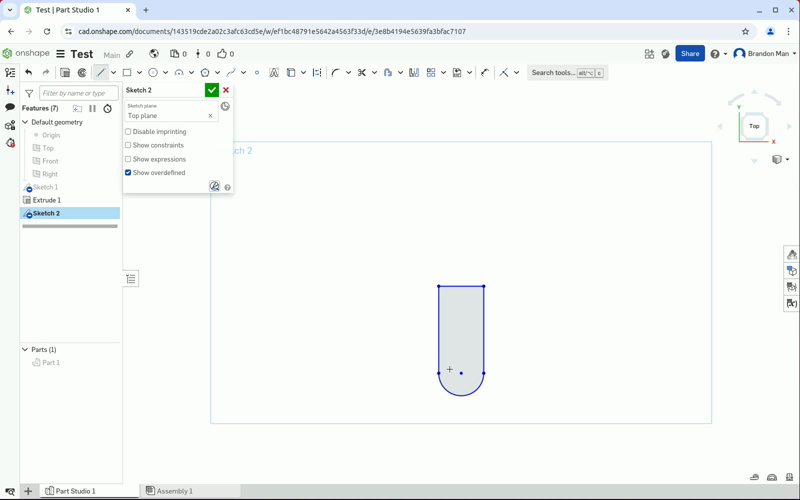
click(449, 368)
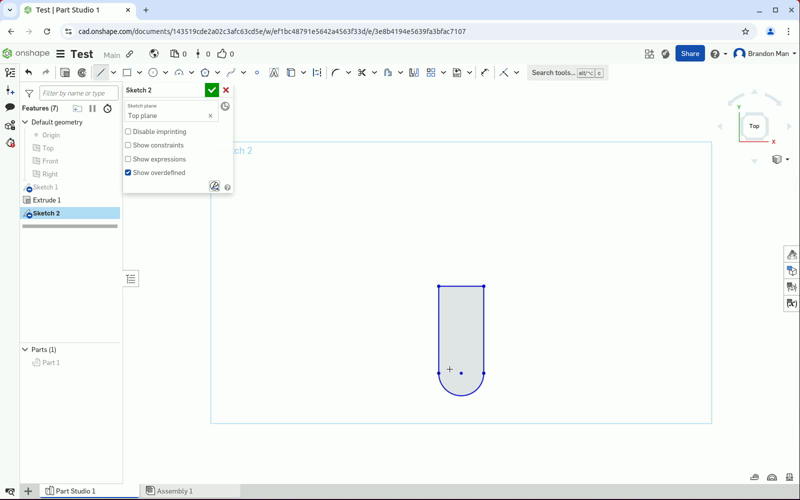
key_up(shift)
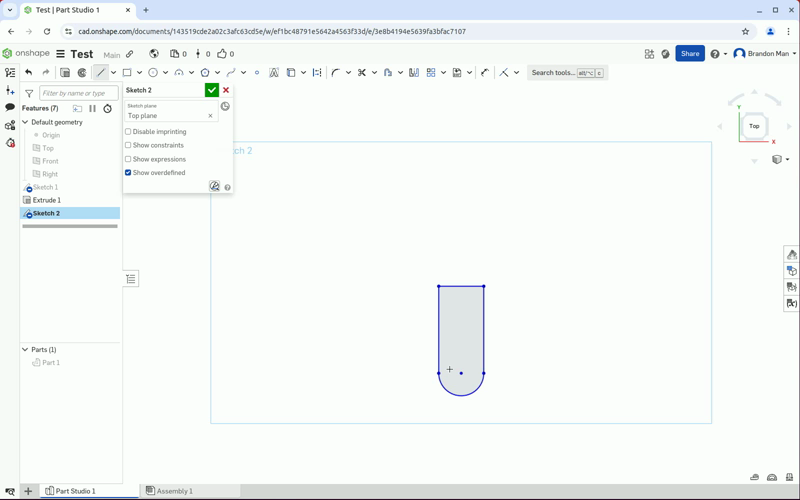
key_down(shift)
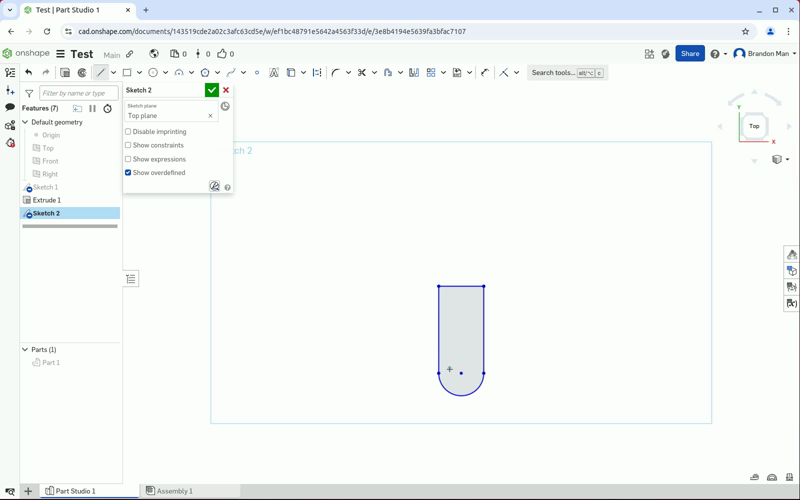
mouse_move(479, 368)
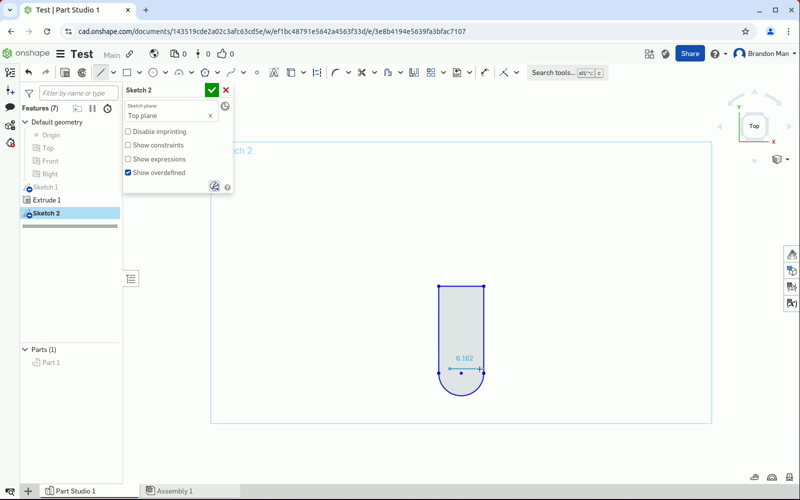
mouse_move(449, 353)
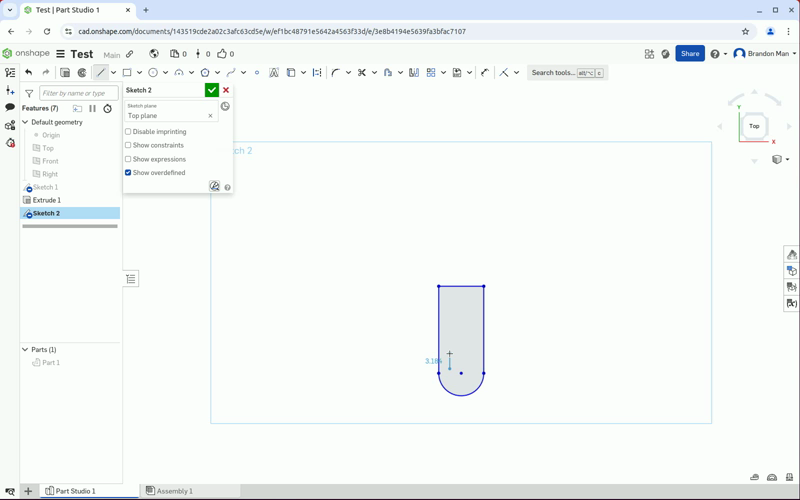
click(449, 353)
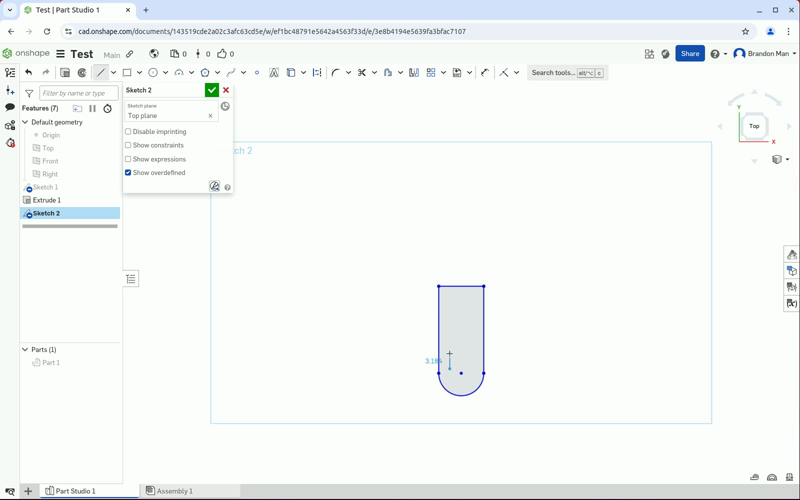
key_up(shift)
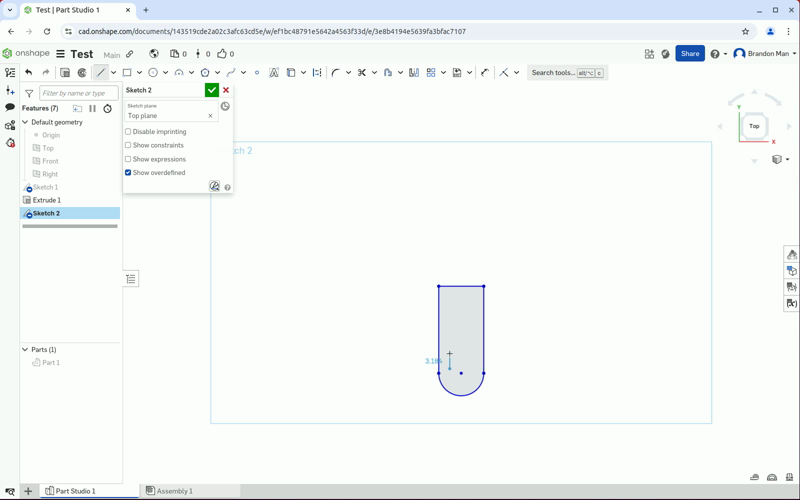
key(esc)
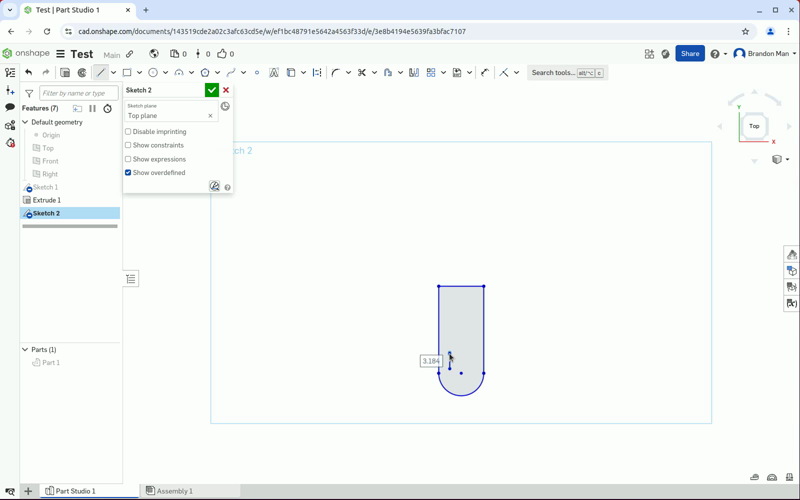
key(a)
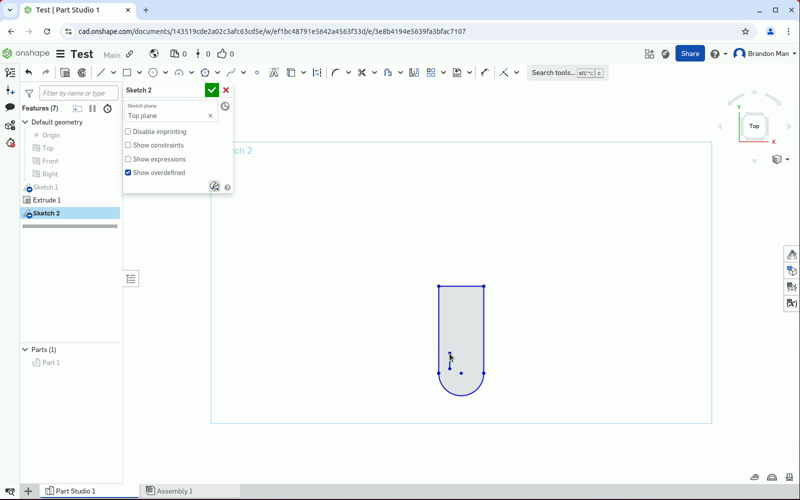
mouse_move(449, 353)
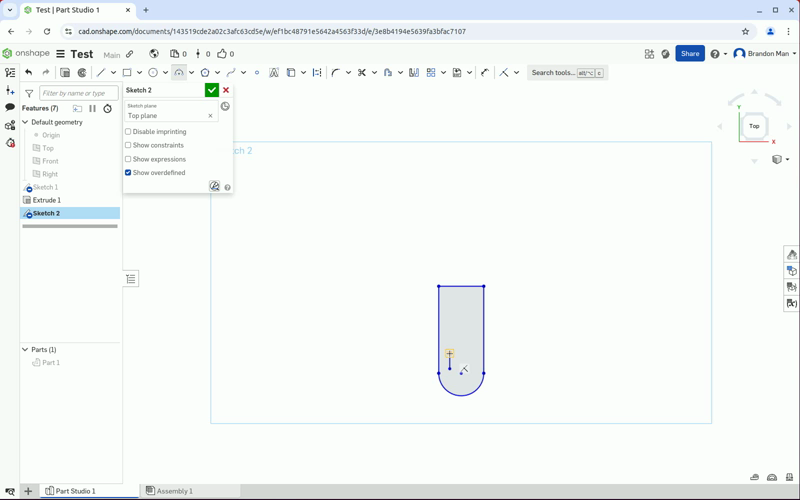
click(449, 353)
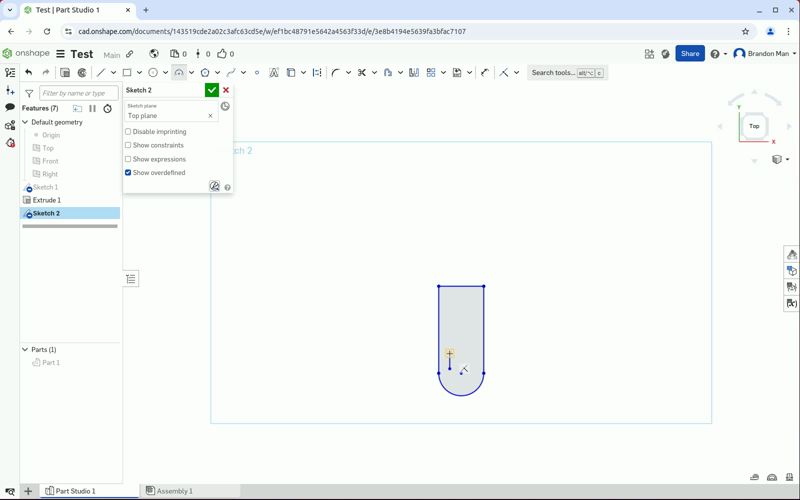
key_down(shift)
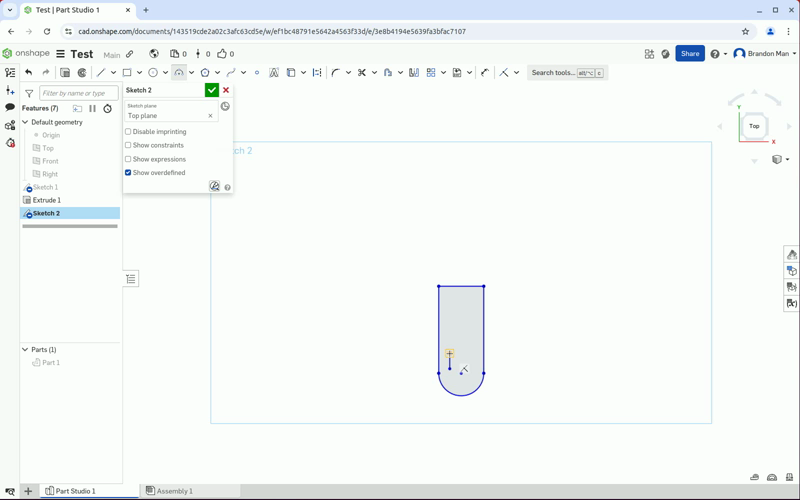
mouse_move(453, 348)
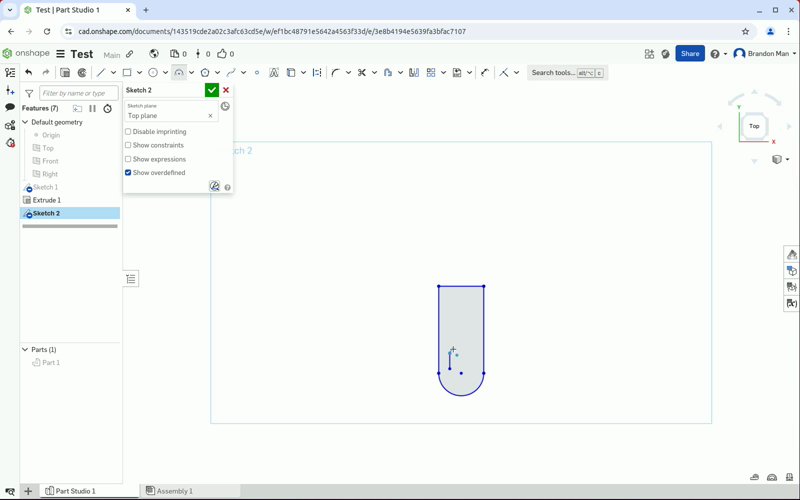
scroll(6)
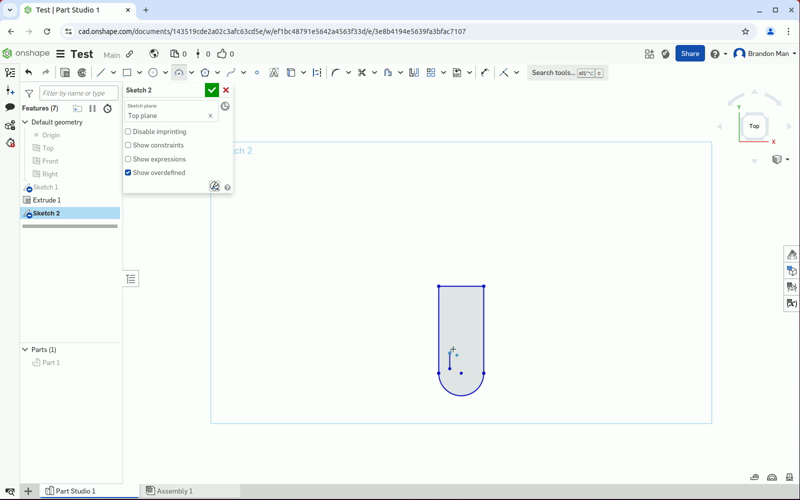
scroll(6)
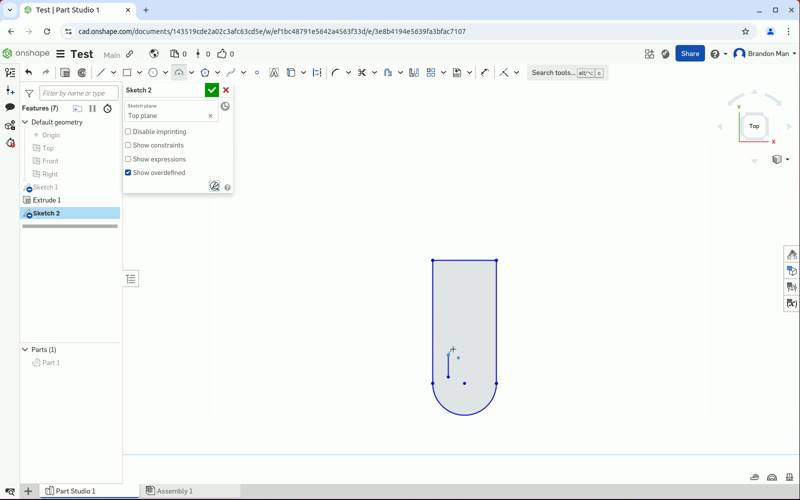
scroll(6)
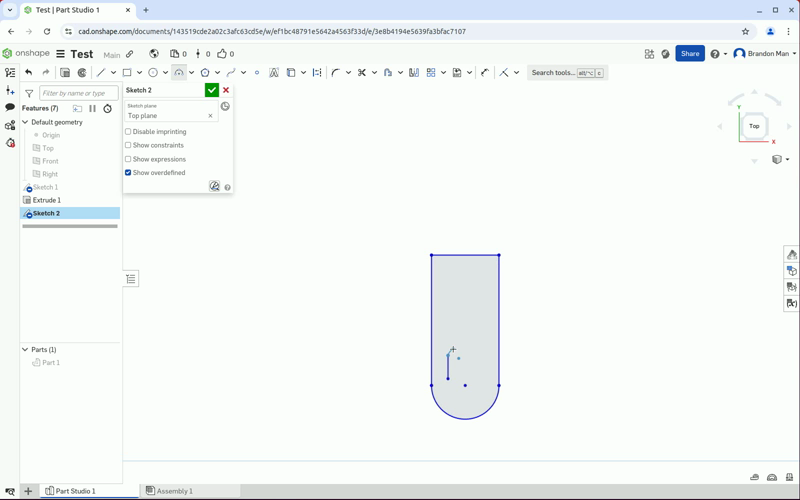
scroll(6)
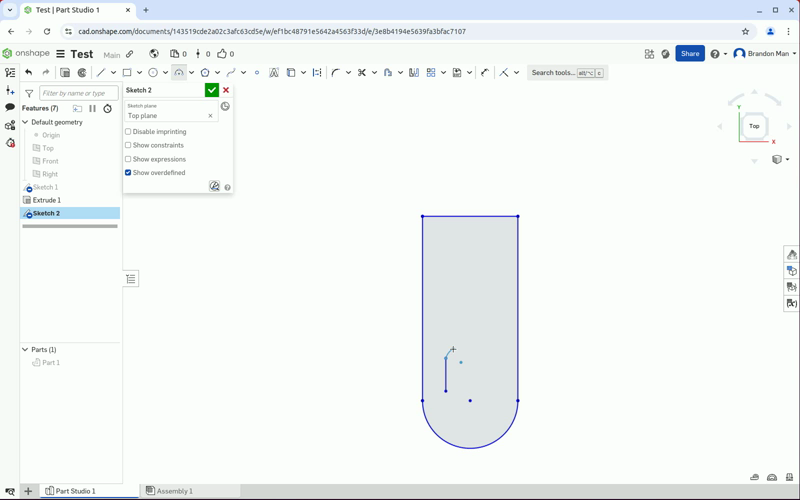
scroll(6)
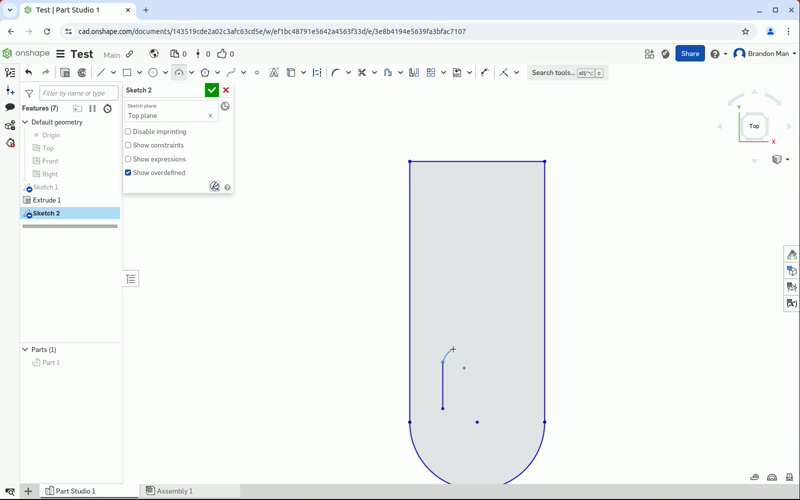
scroll(6)
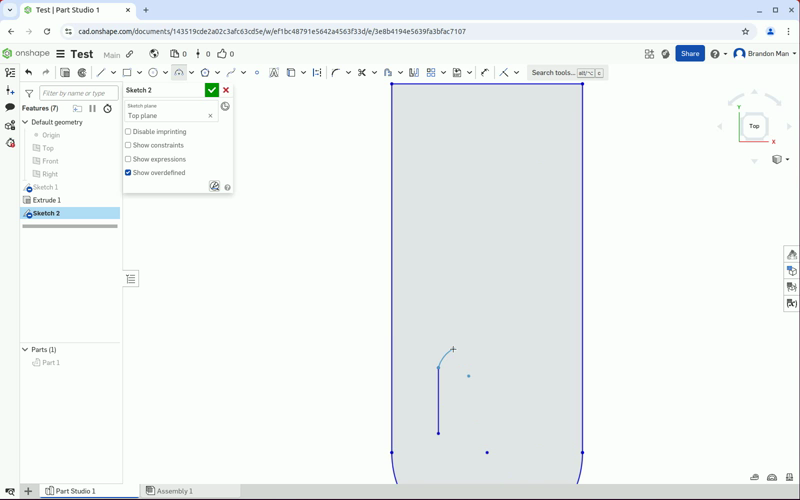
scroll(6)
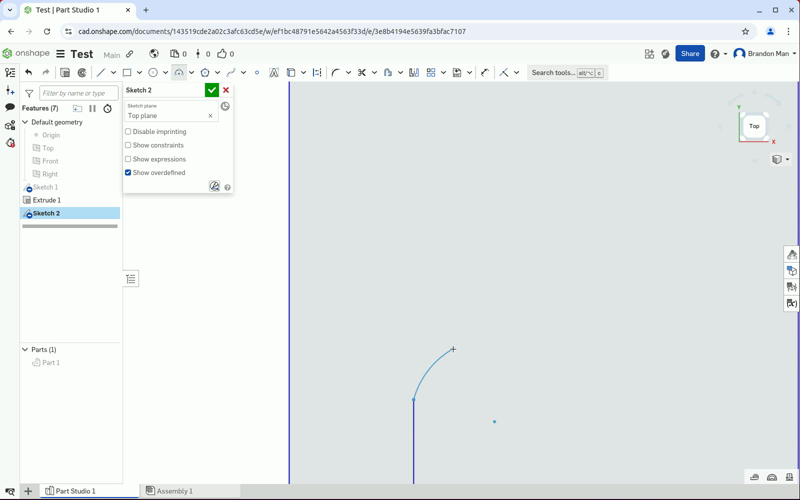
click(453, 348)
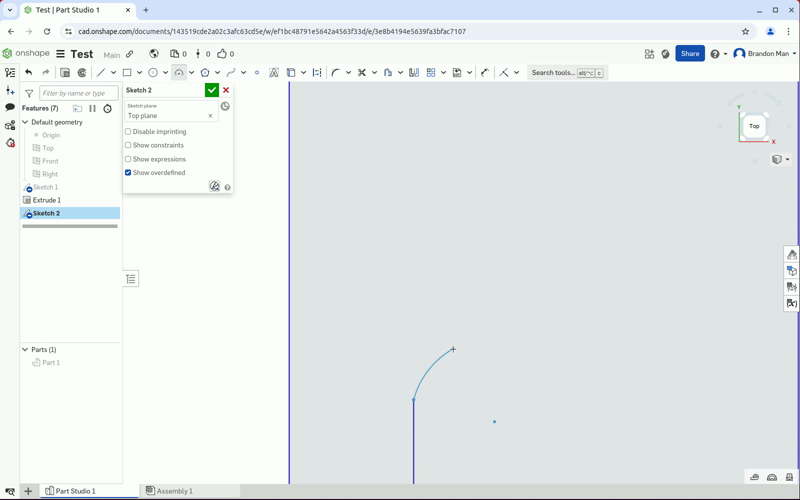
scroll(-6)
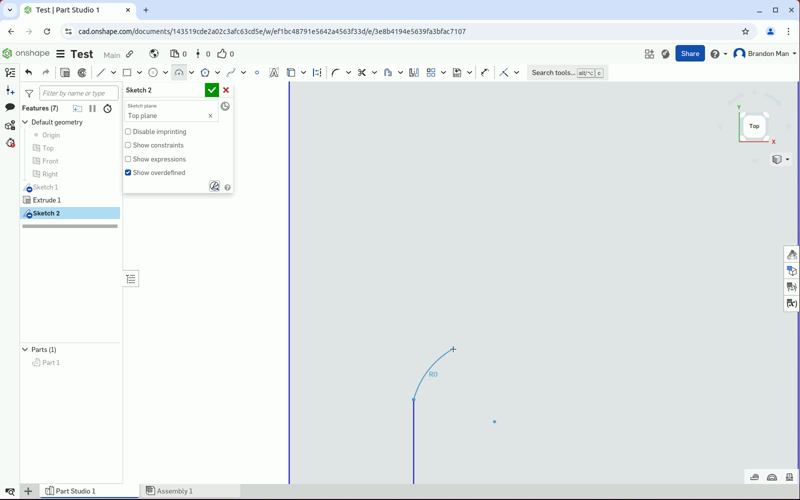
scroll(-6)
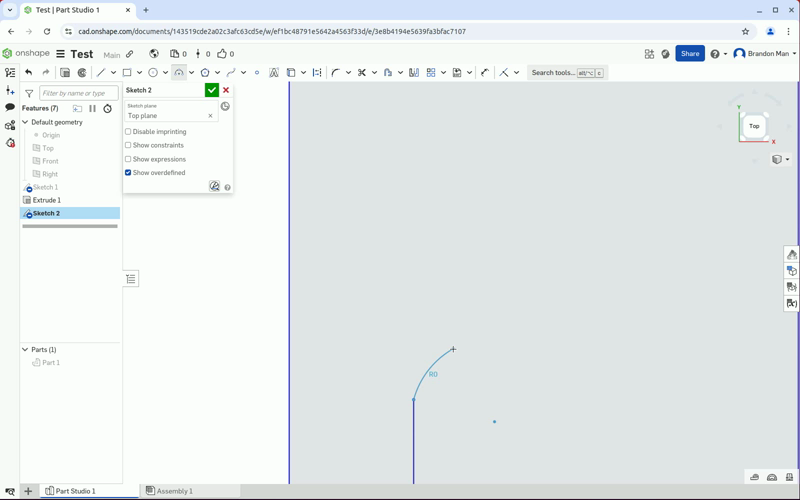
scroll(-6)
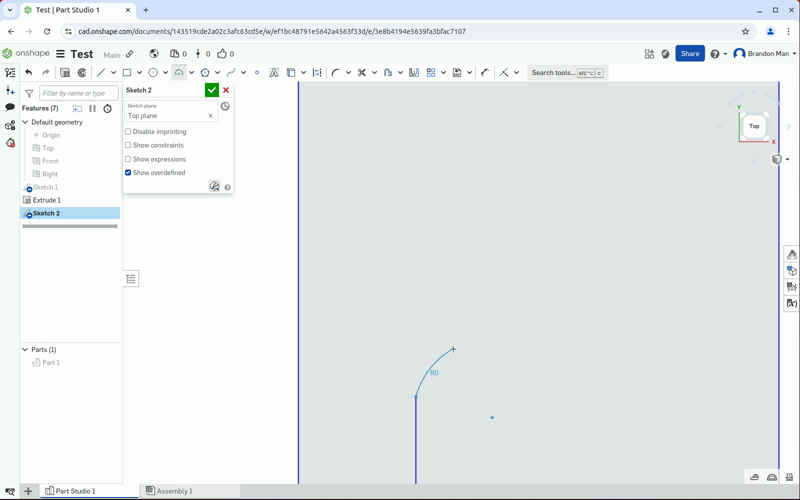
scroll(-6)
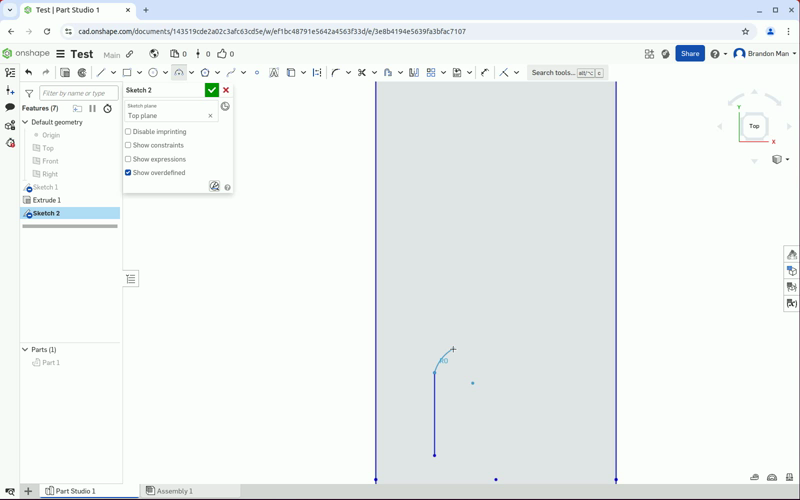
scroll(-6)
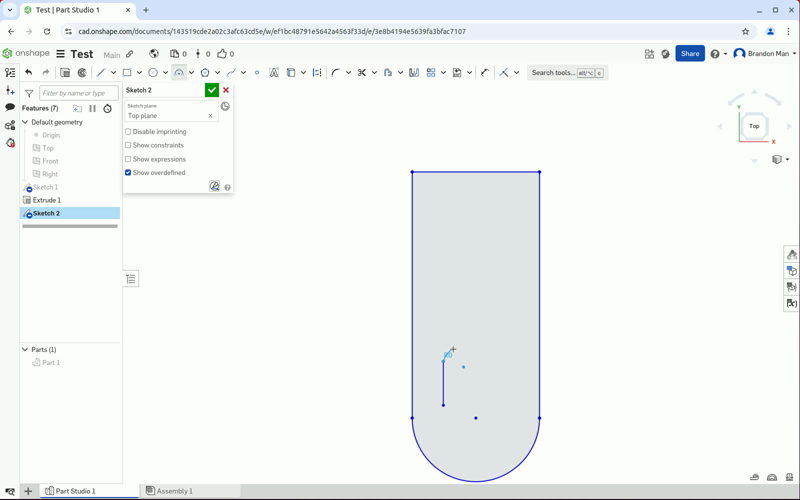
scroll(-6)
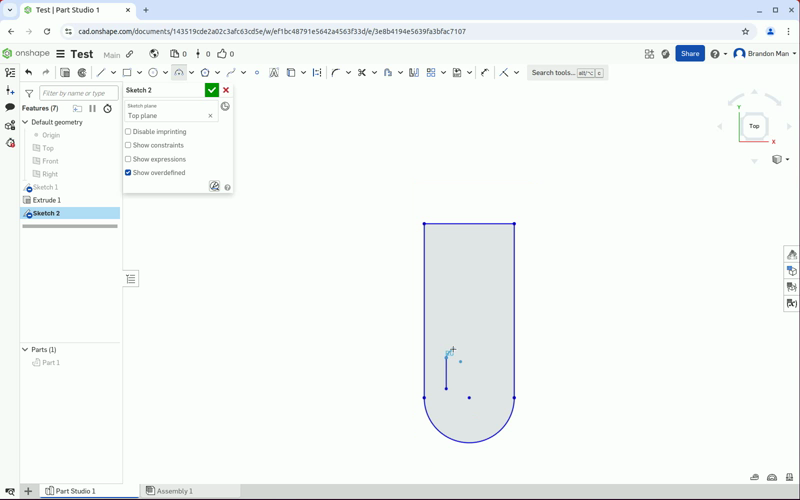
scroll(-6)
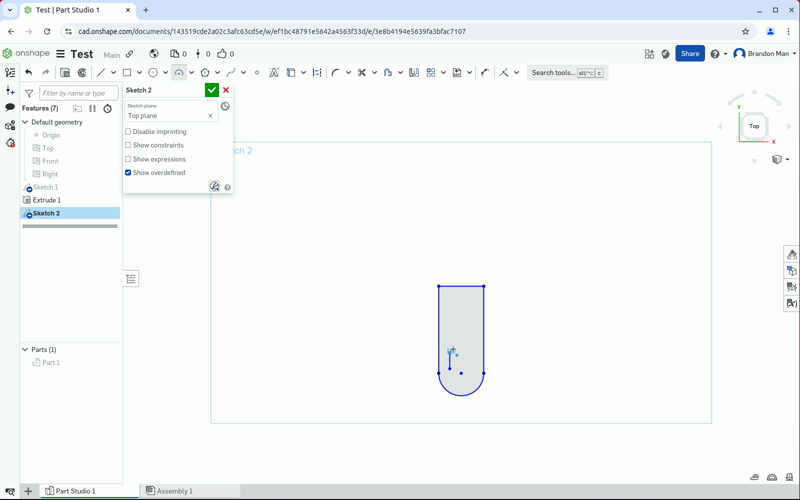
mouse_move(445, 346)
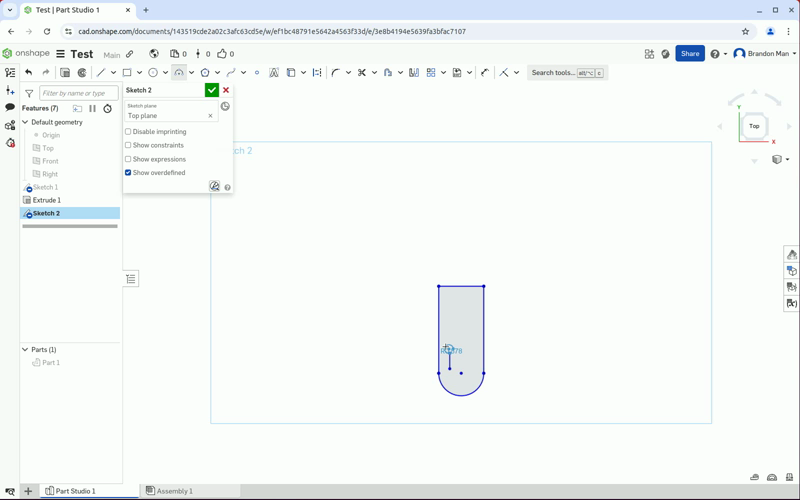
scroll(6)
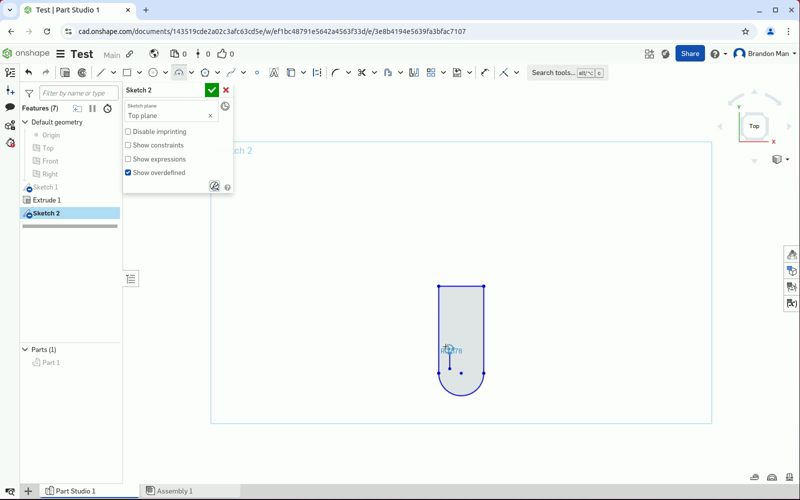
scroll(6)
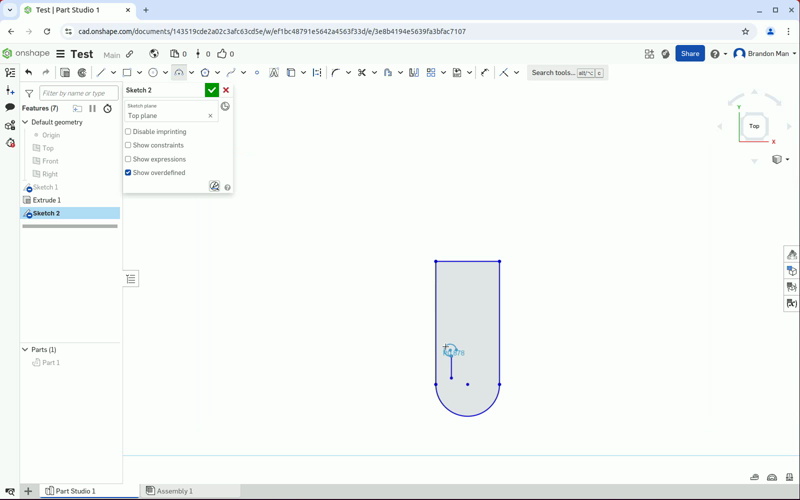
scroll(6)
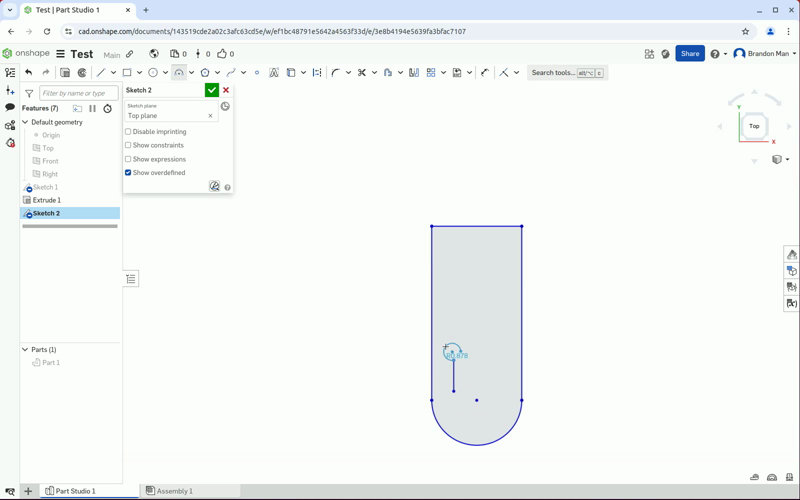
scroll(6)
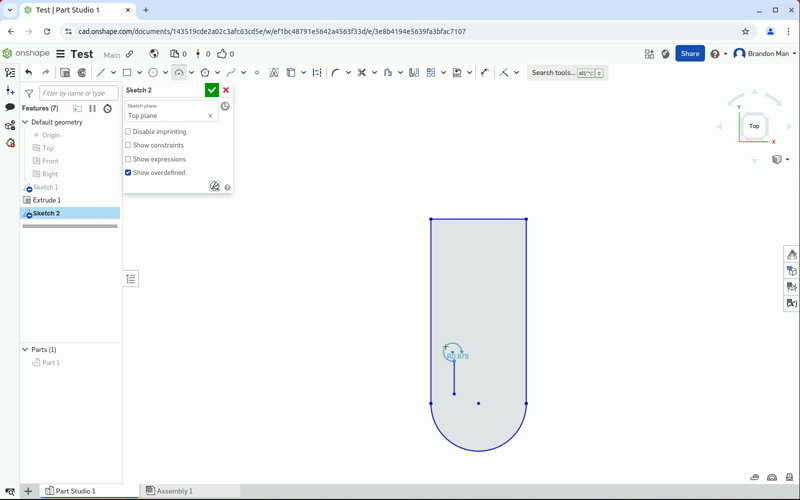
scroll(6)
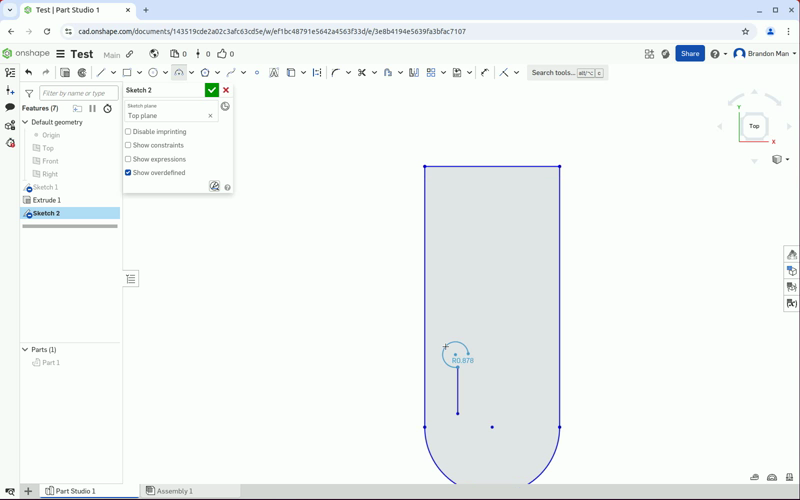
scroll(6)
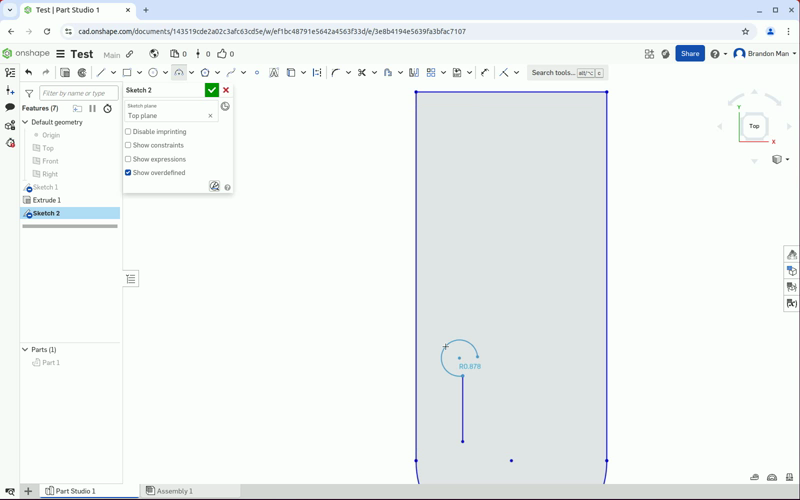
scroll(6)
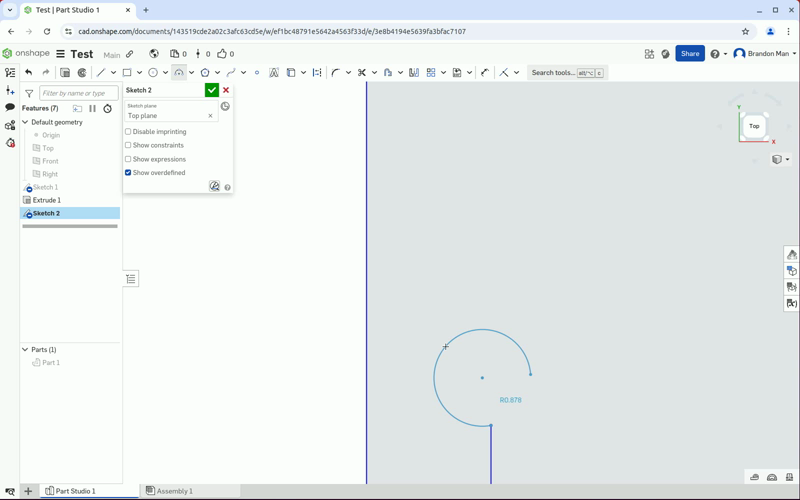
click(445, 346)
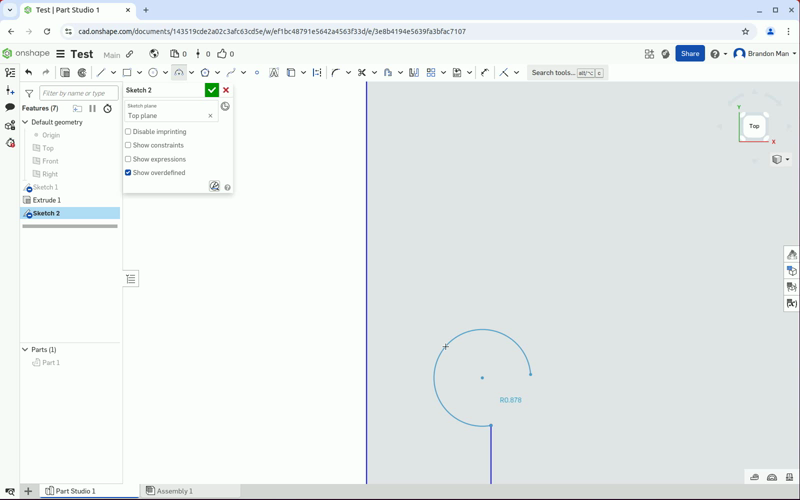
scroll(-6)
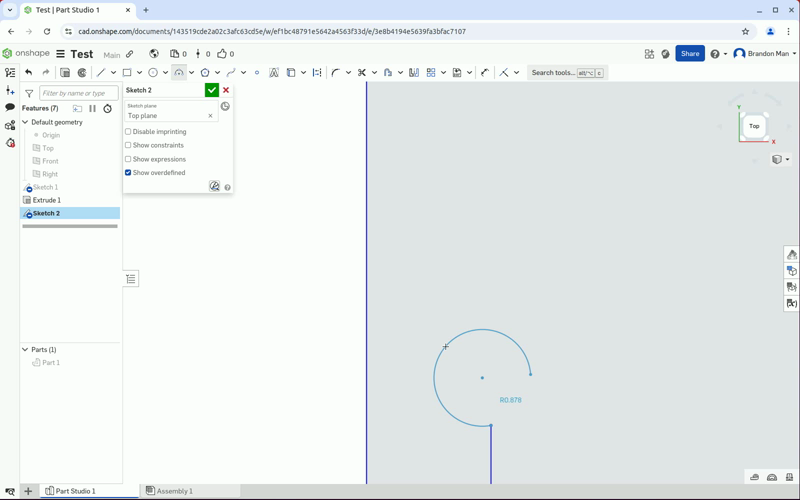
scroll(-6)
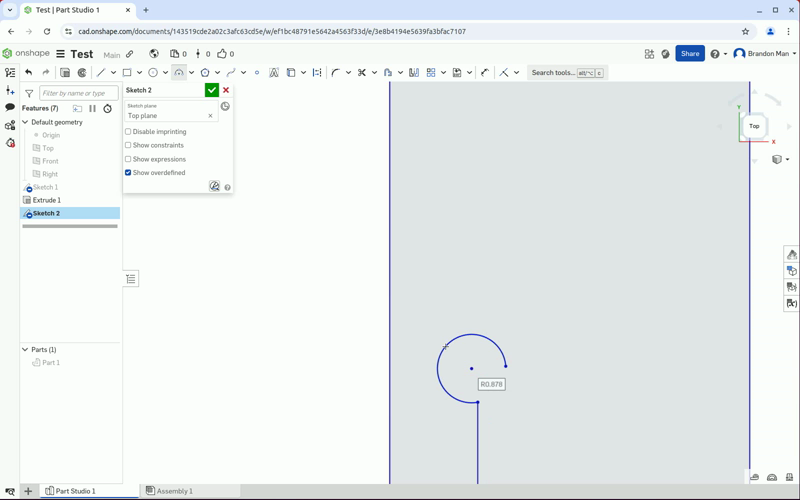
scroll(-6)
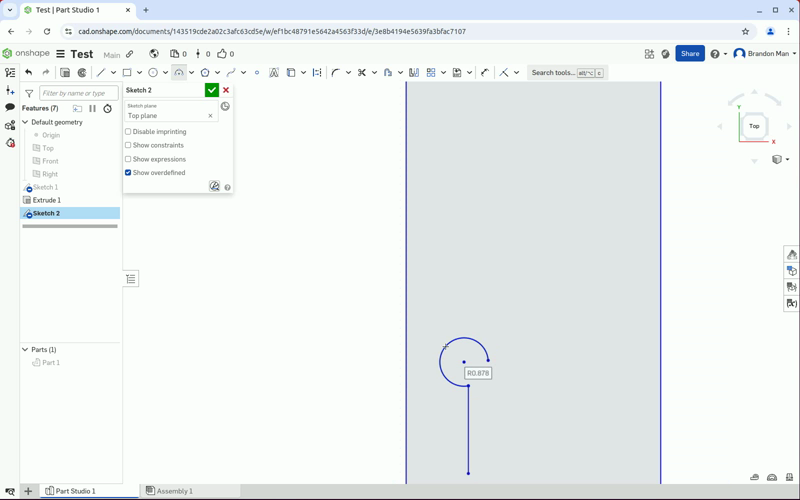
scroll(-6)
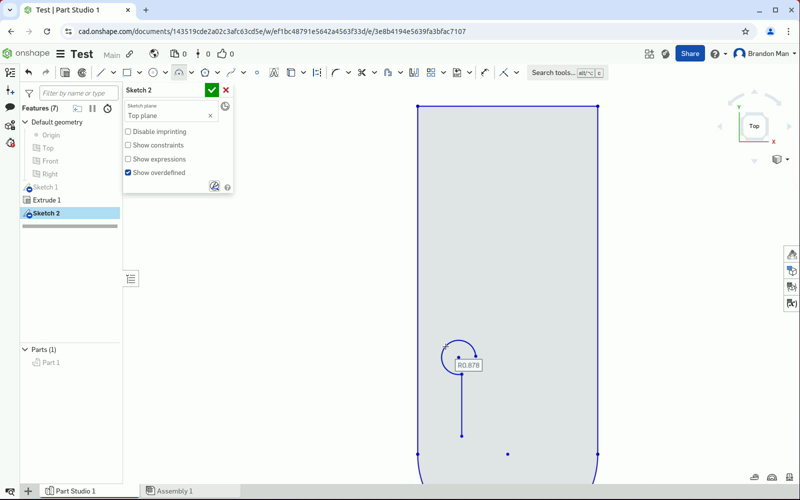
scroll(-6)
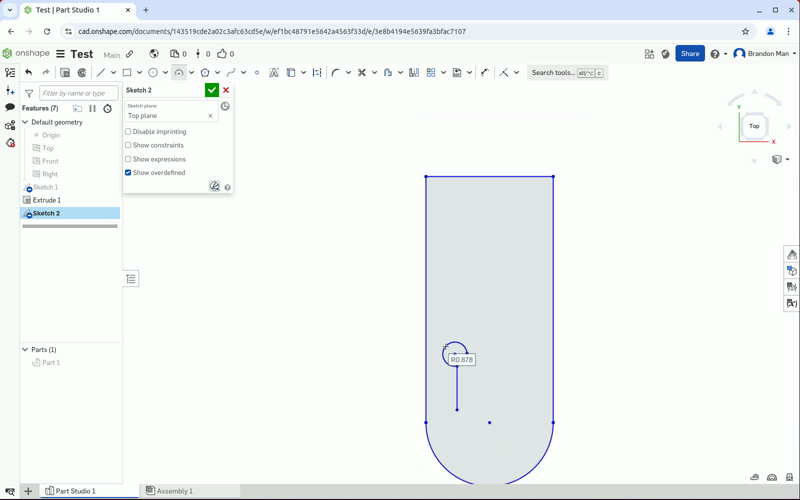
scroll(-6)
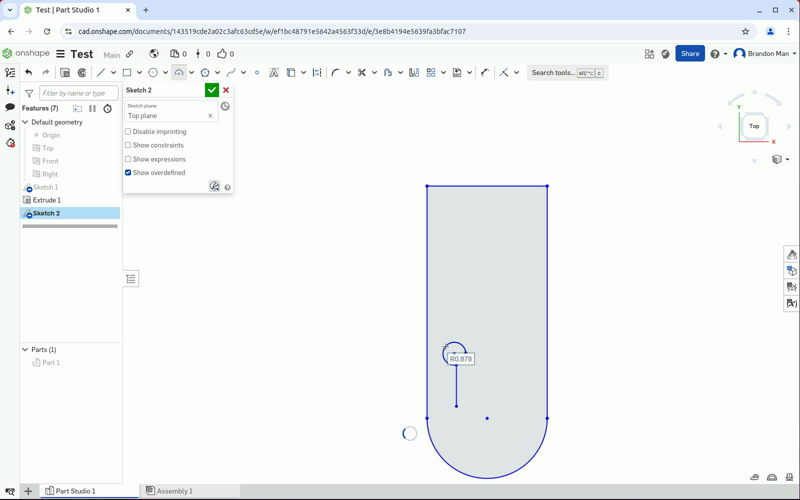
scroll(-6)
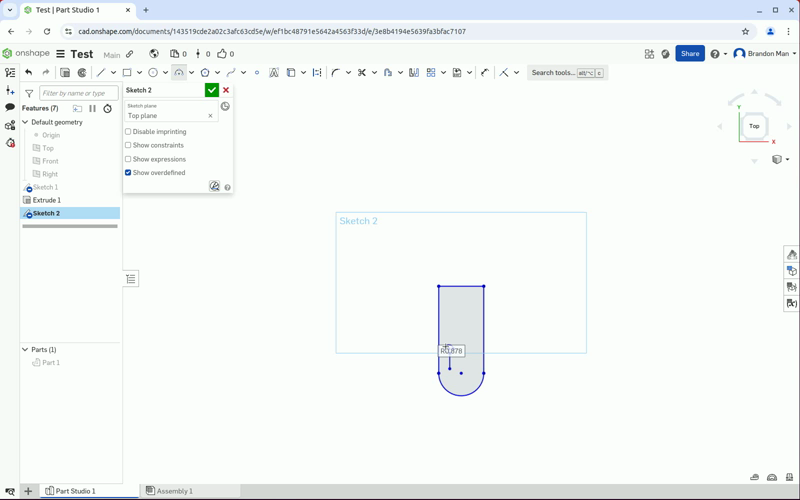
key_up(shift)
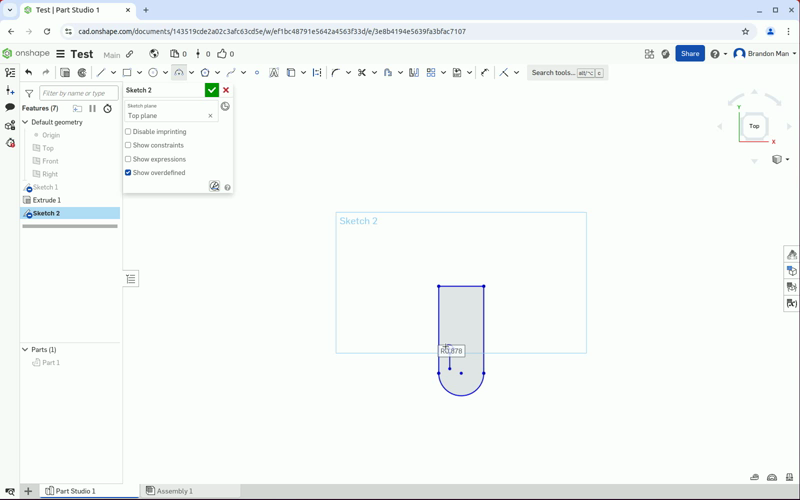
key(esc)
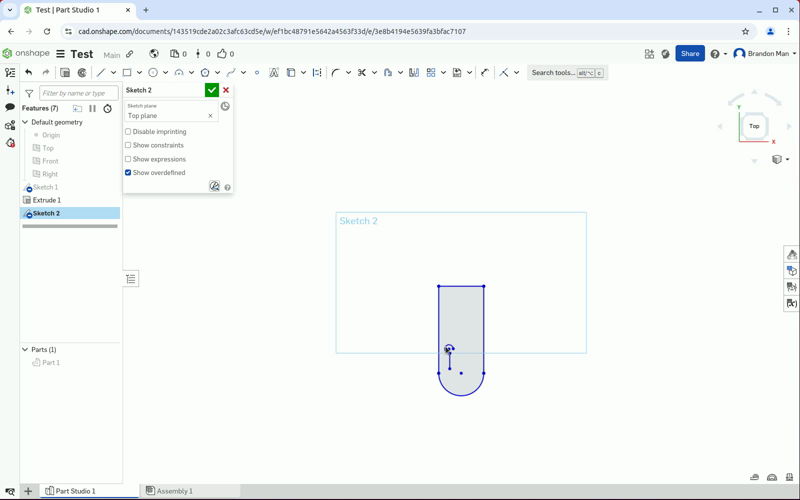
key(l)
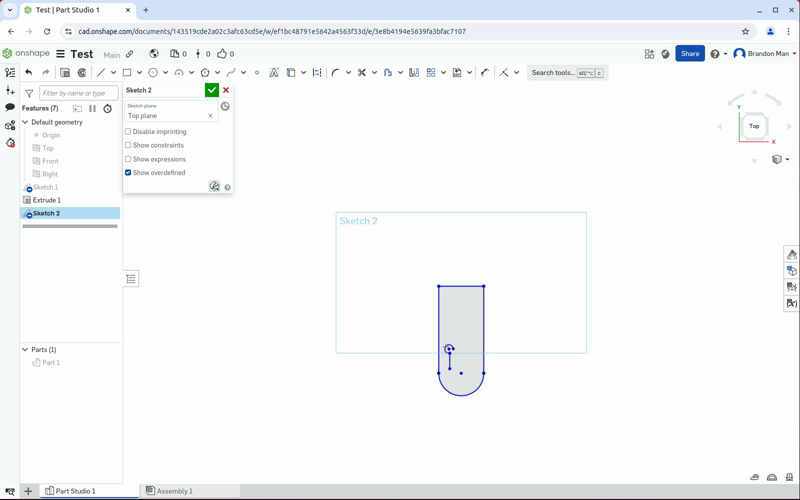
mouse_move(453, 348)
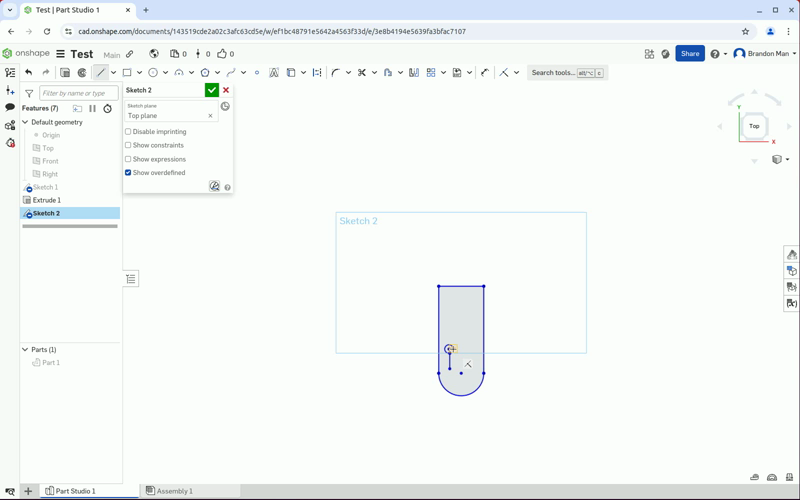
scroll(6)
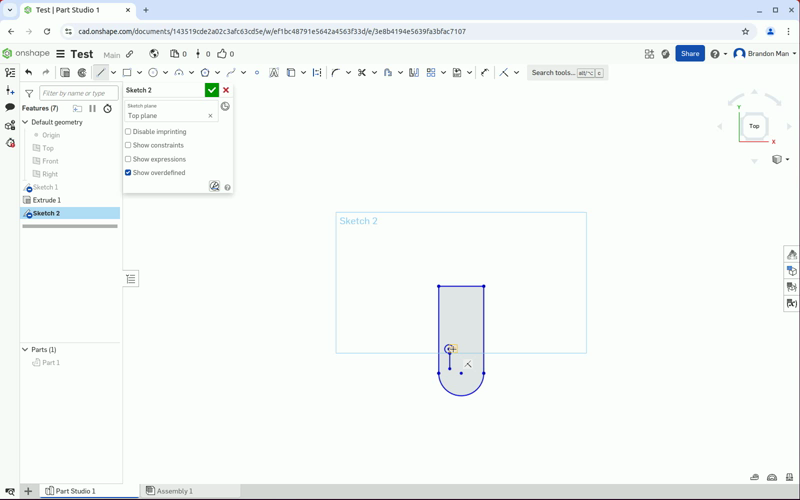
scroll(6)
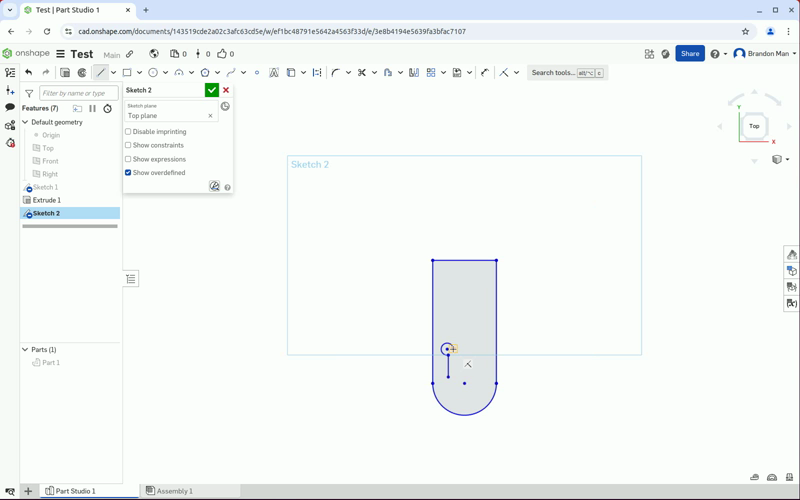
scroll(6)
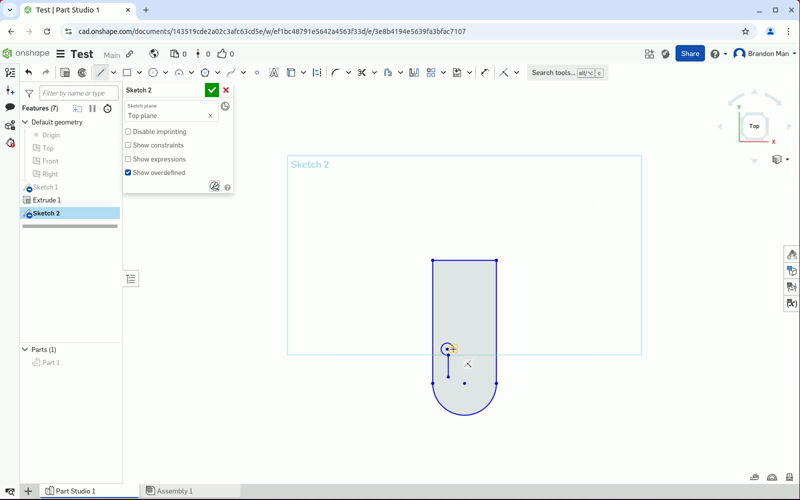
scroll(6)
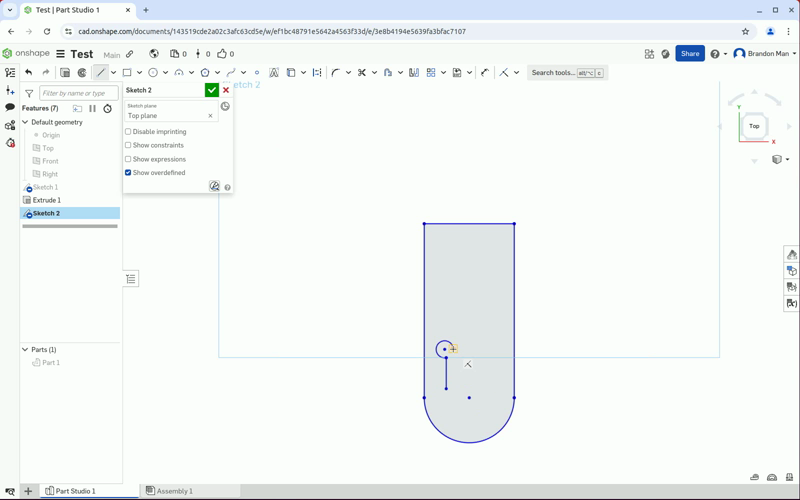
scroll(6)
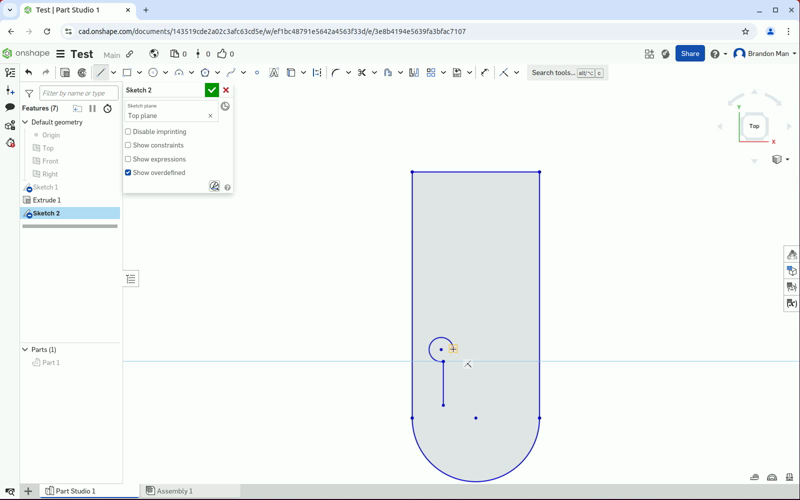
scroll(6)
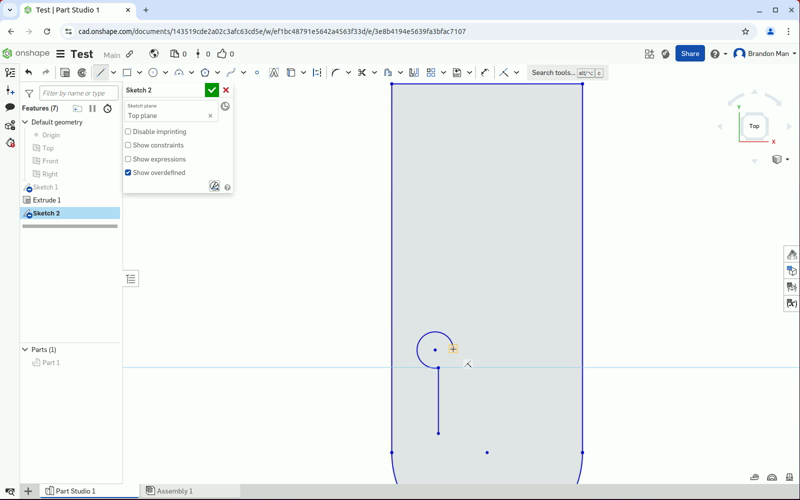
scroll(6)
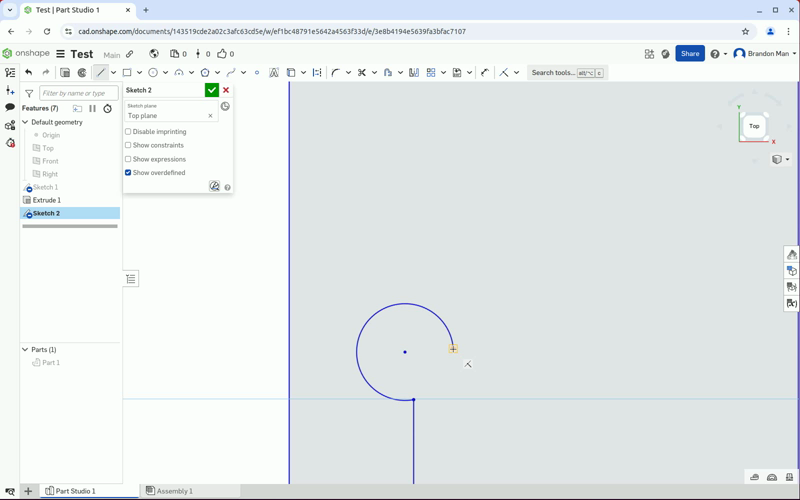
click(453, 348)
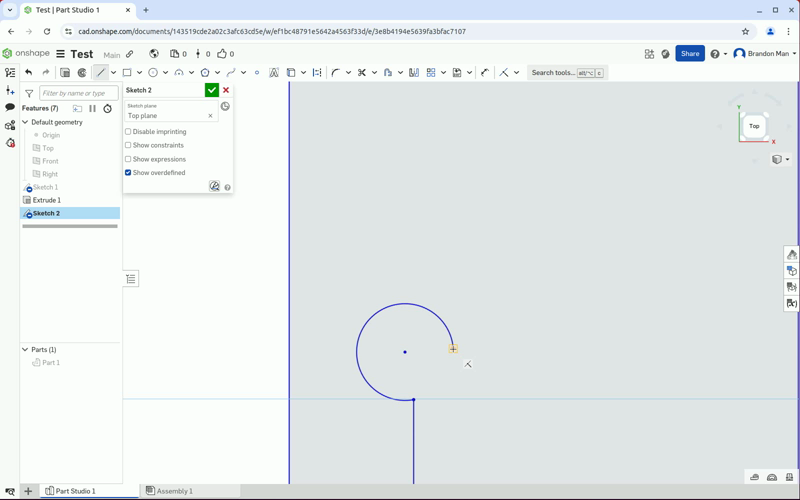
scroll(-6)
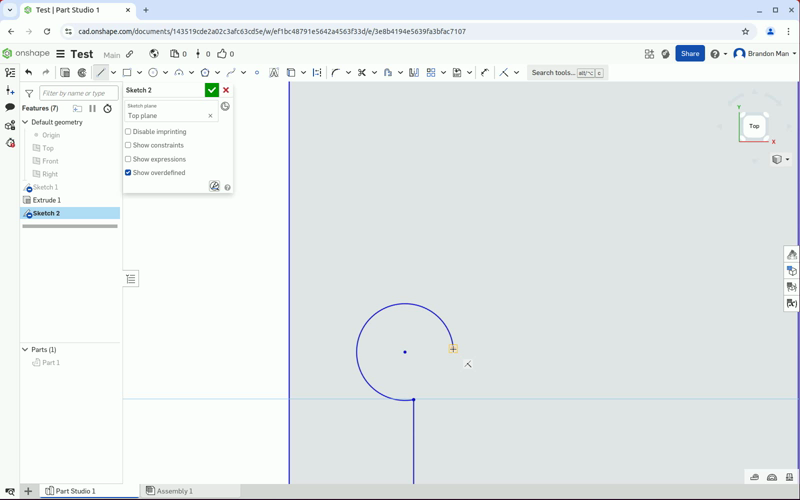
scroll(-6)
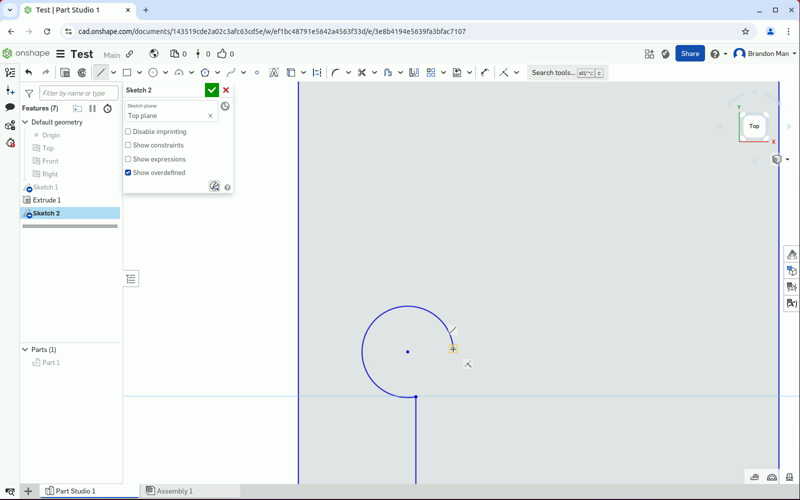
scroll(-6)
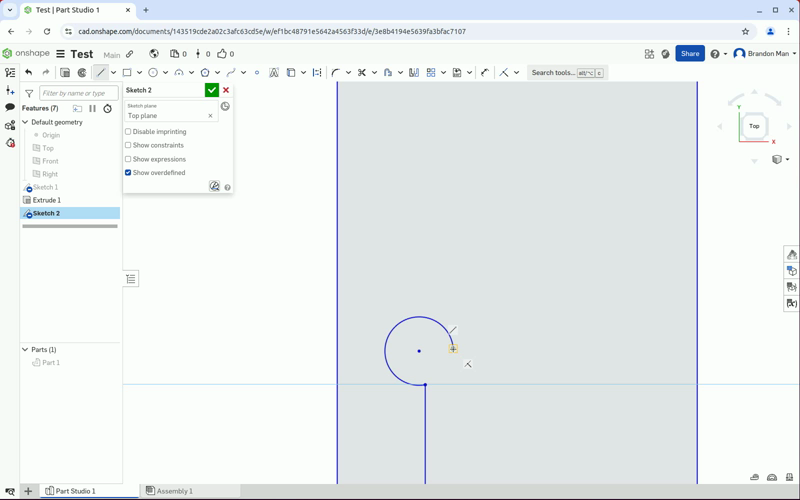
scroll(-6)
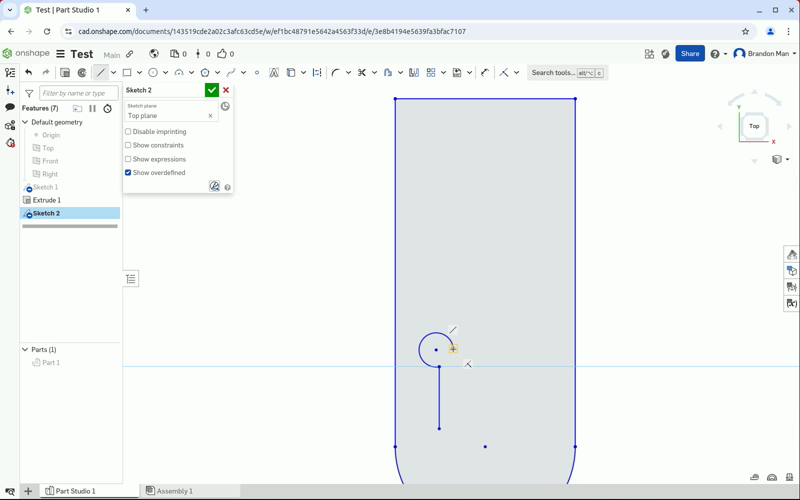
scroll(-6)
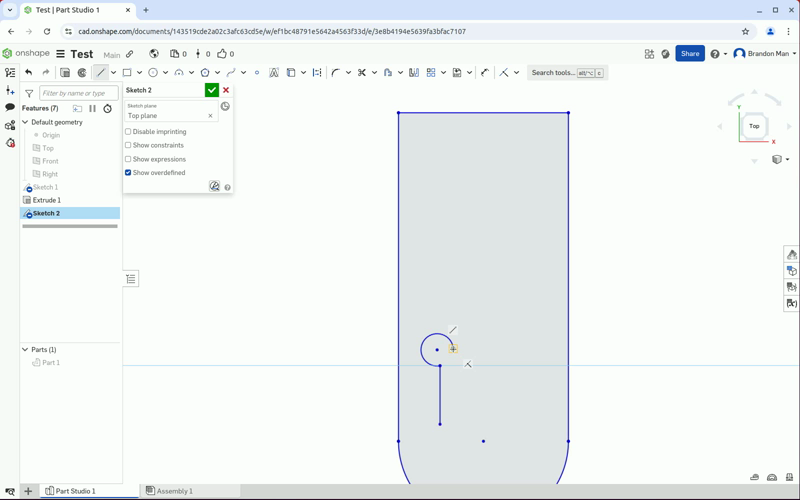
scroll(-6)
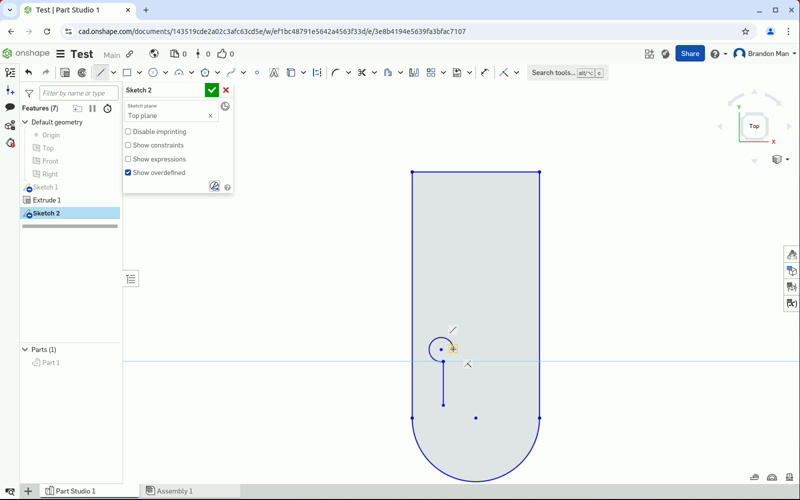
scroll(-6)
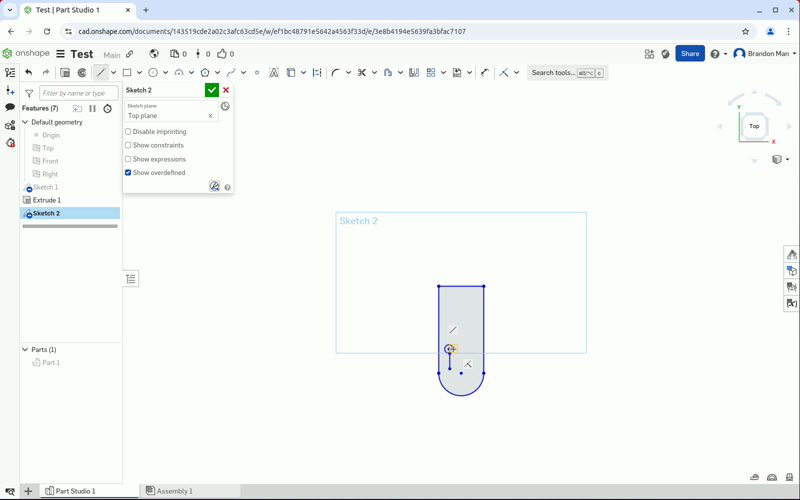
key_down(shift)
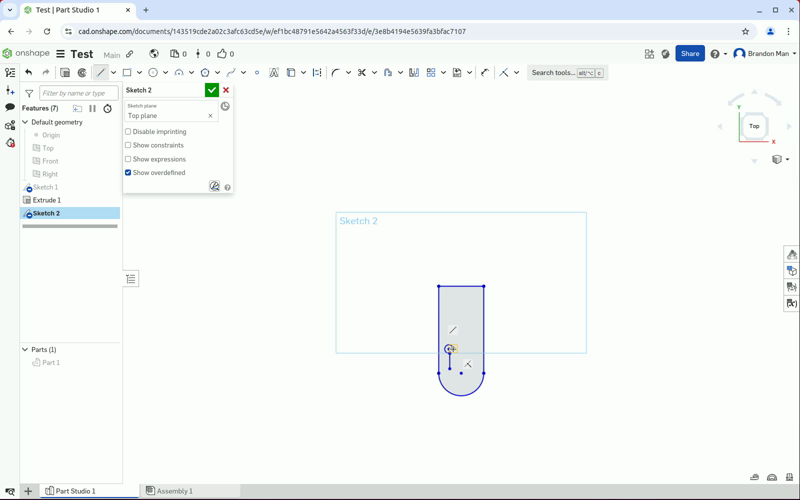
mouse_move(483, 348)
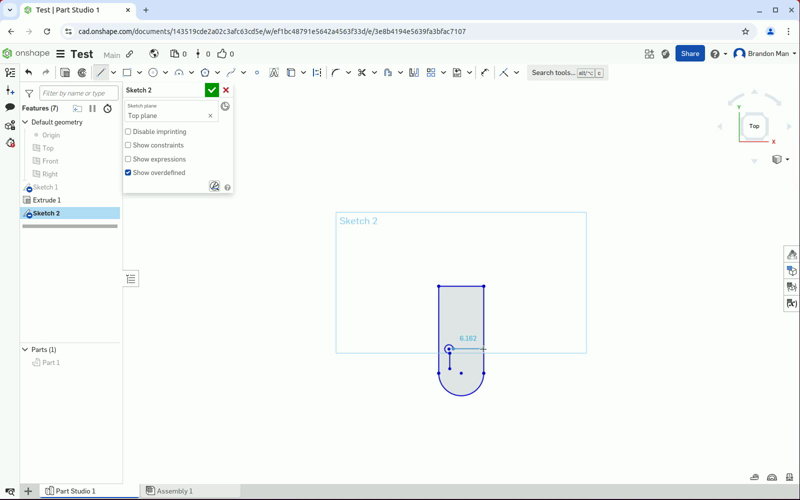
mouse_move(468, 348)
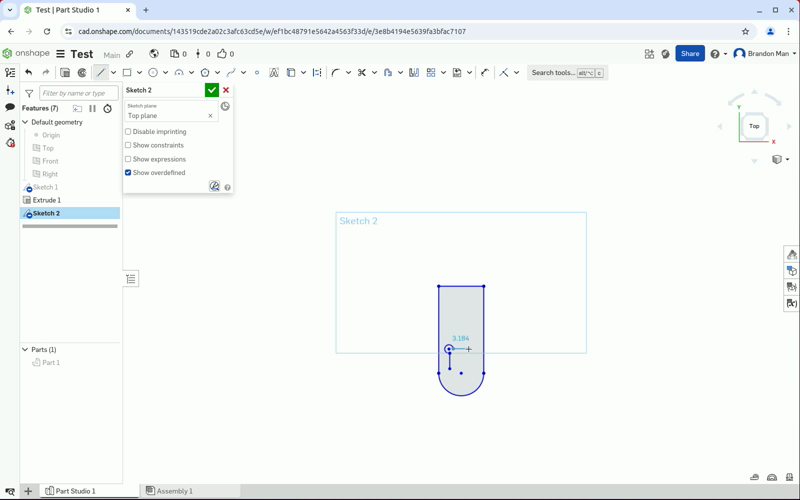
click(468, 348)
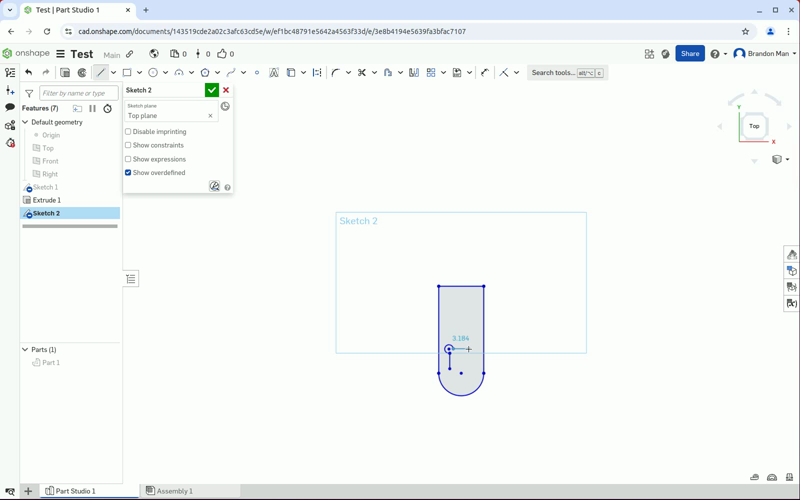
key_up(shift)
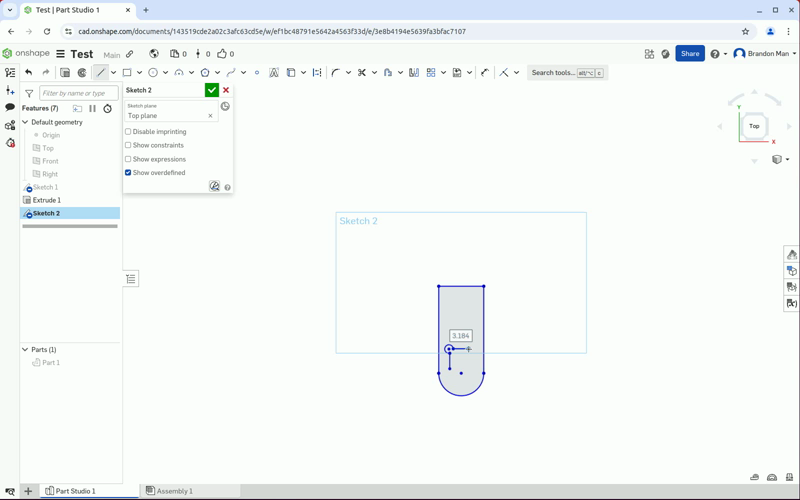
key(esc)
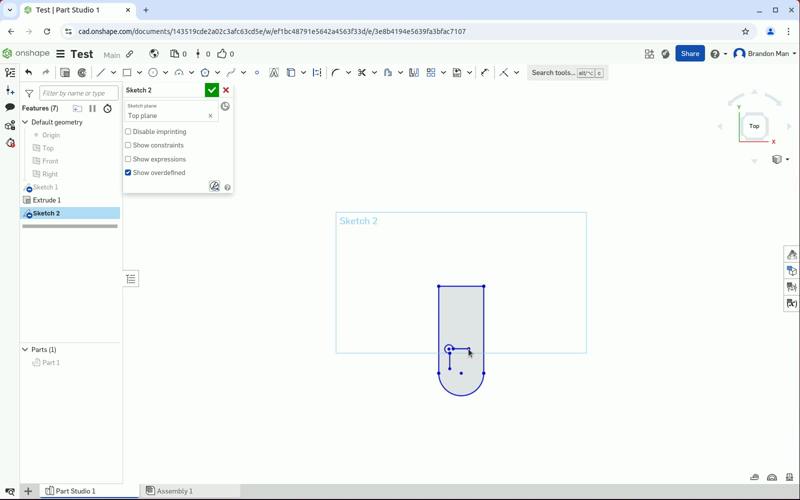
key(a)
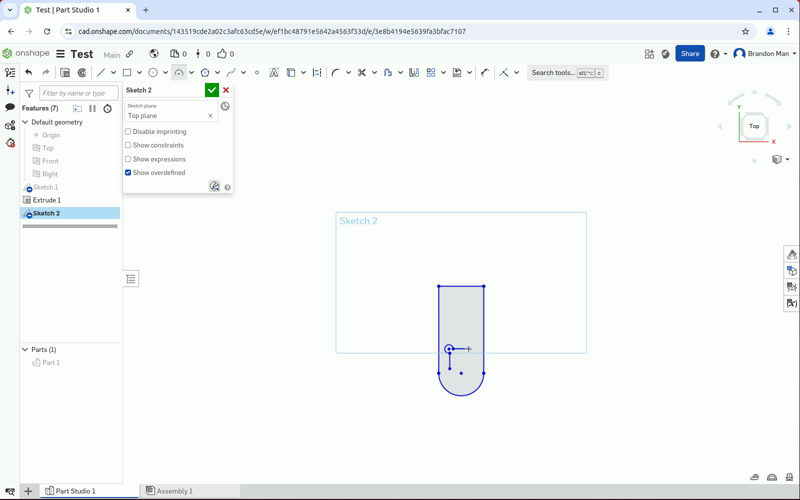
mouse_move(468, 348)
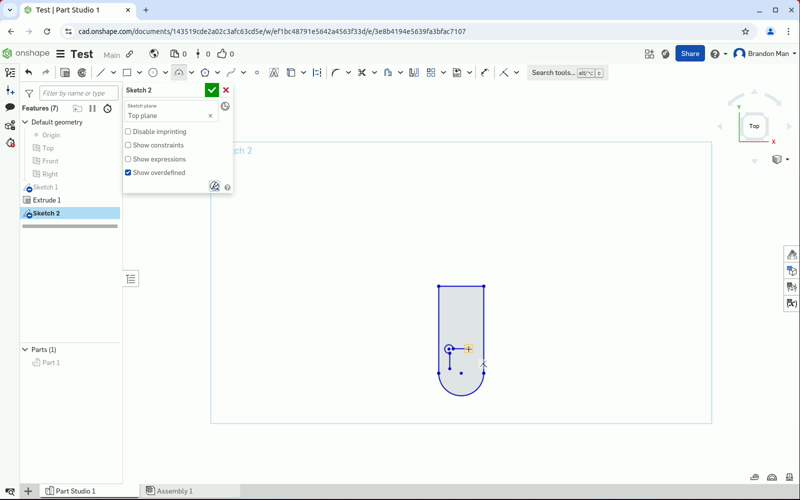
click(468, 348)
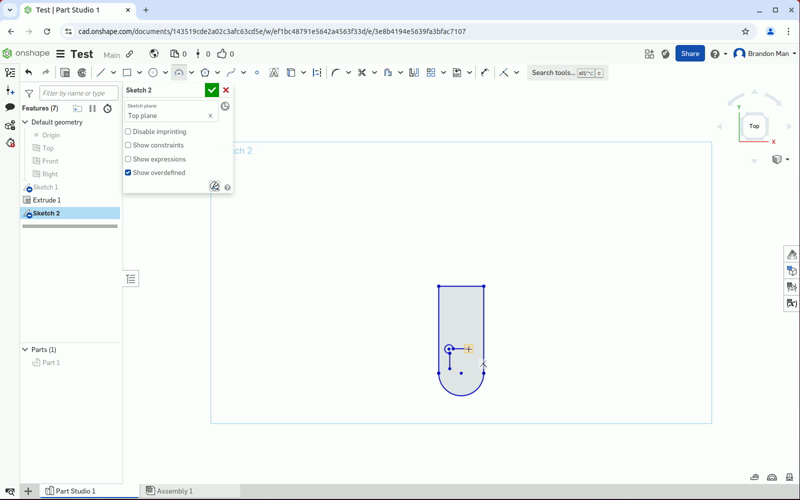
key_down(shift)
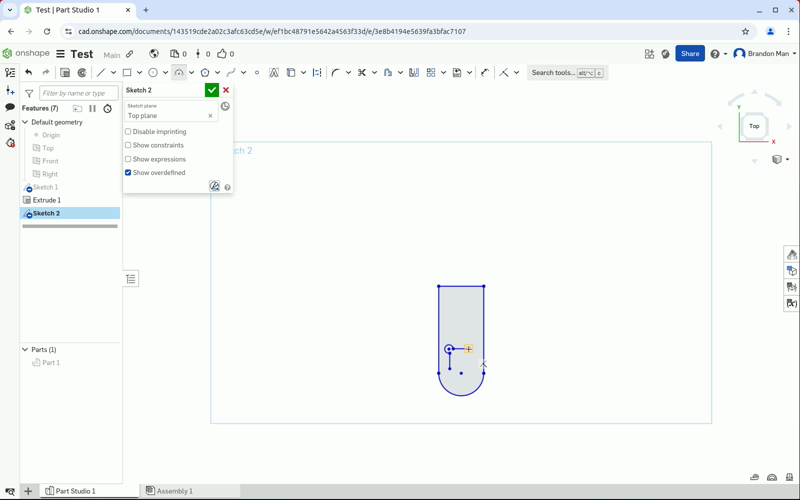
mouse_move(473, 353)
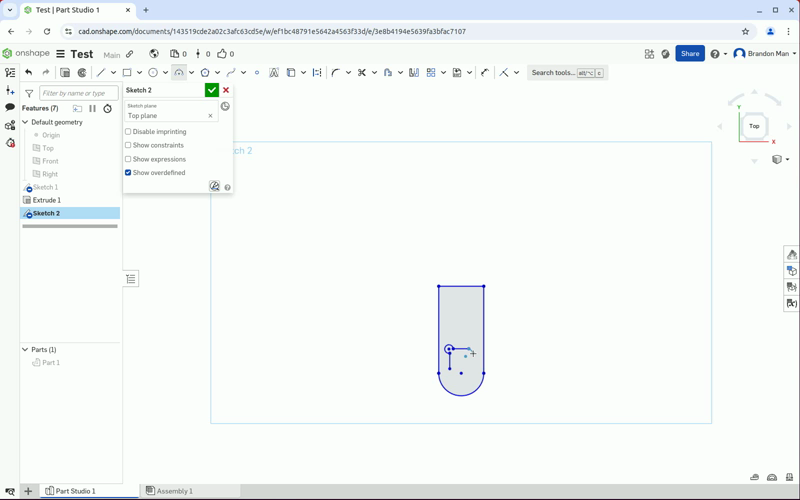
scroll(6)
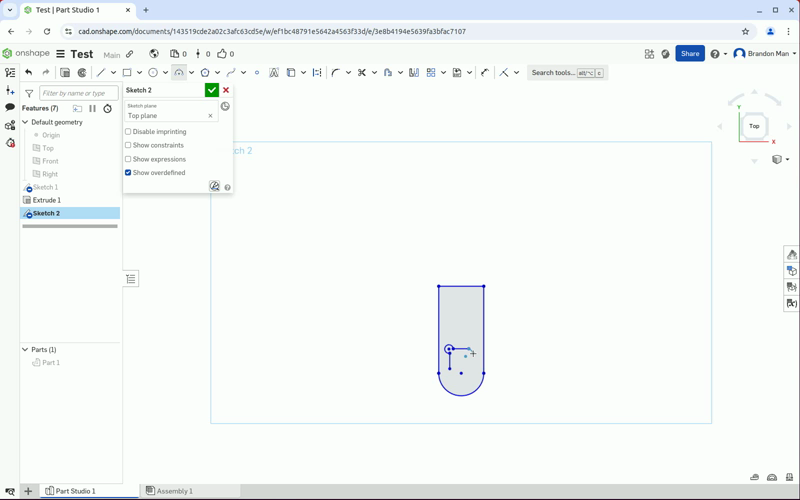
scroll(6)
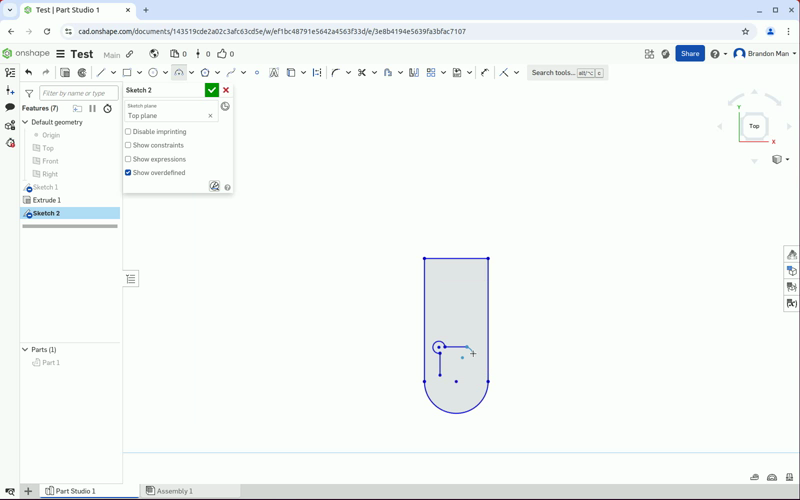
scroll(6)
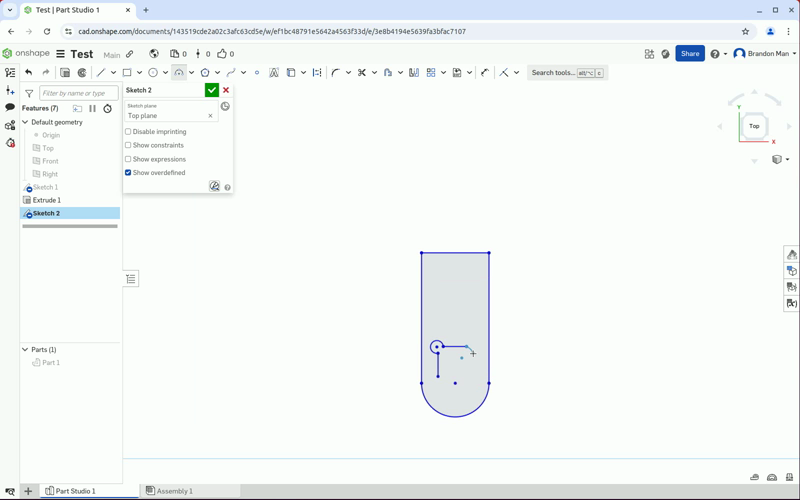
scroll(6)
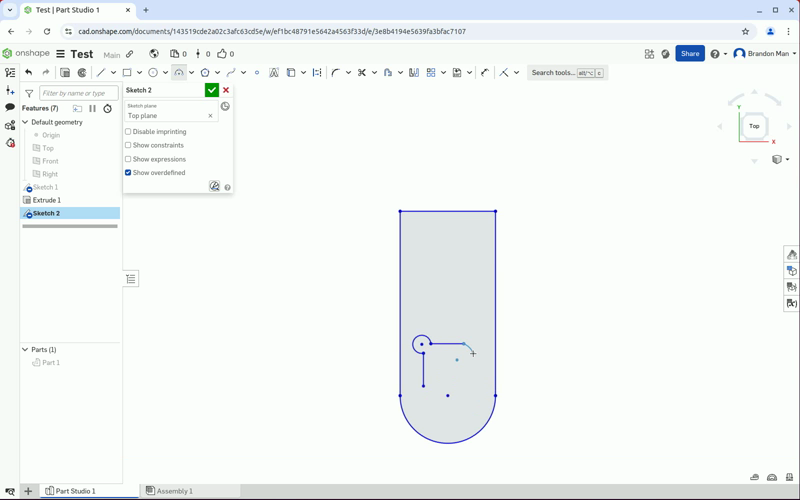
scroll(6)
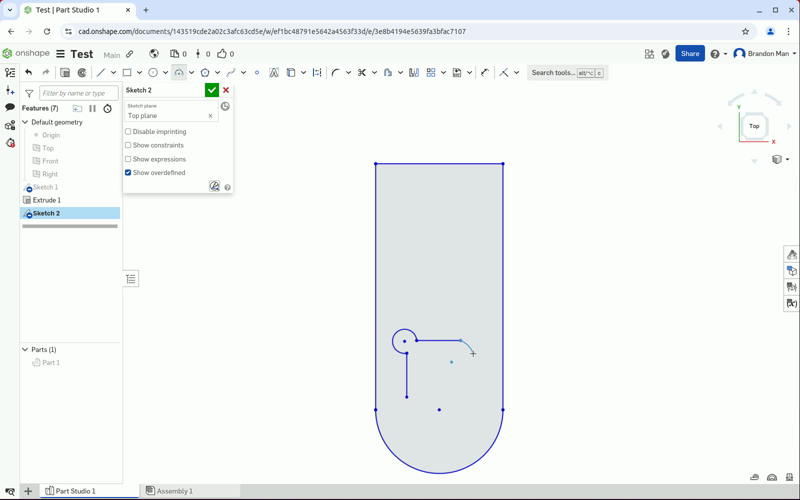
scroll(6)
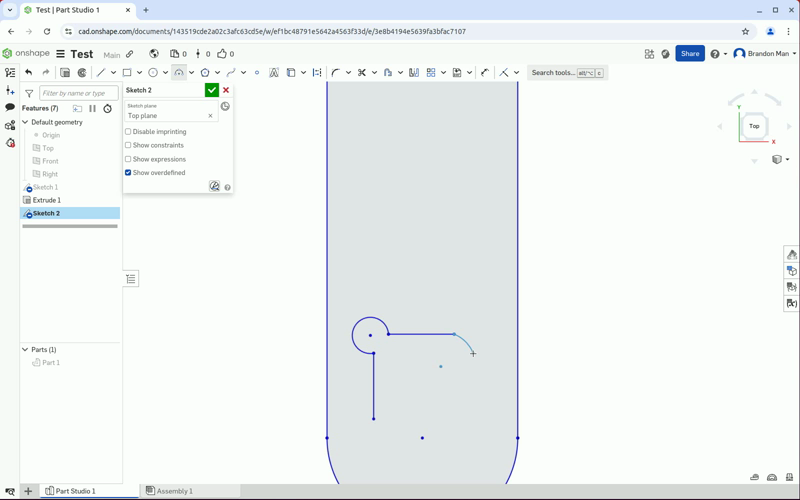
scroll(6)
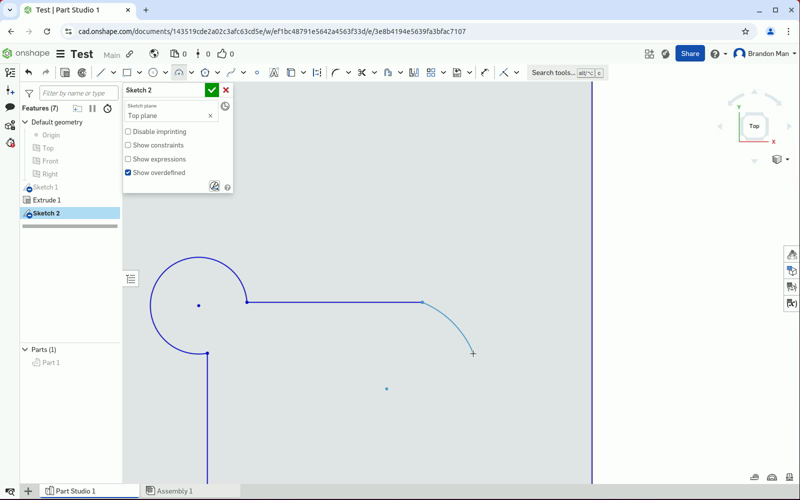
click(473, 353)
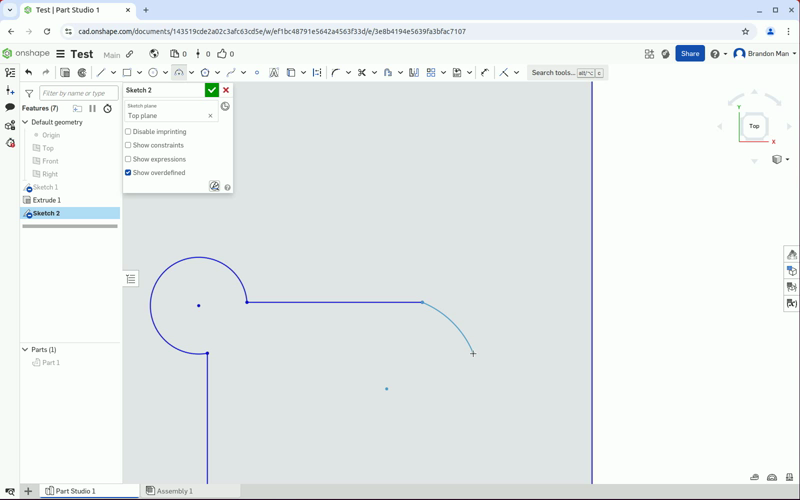
scroll(-6)
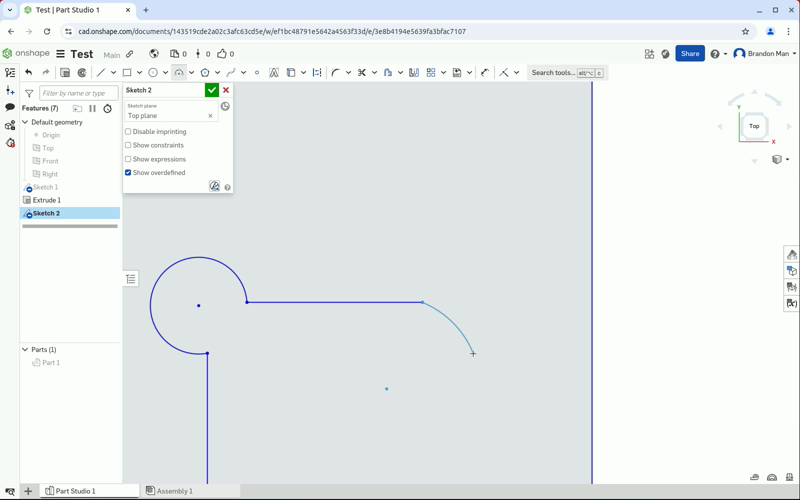
scroll(-6)
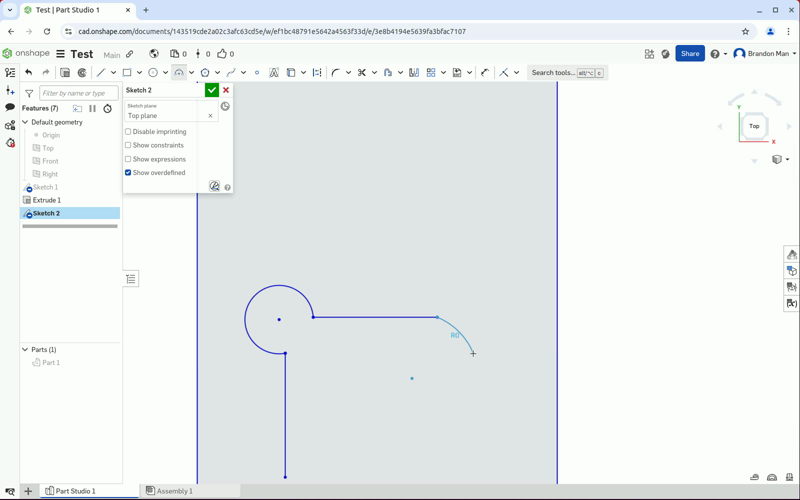
scroll(-6)
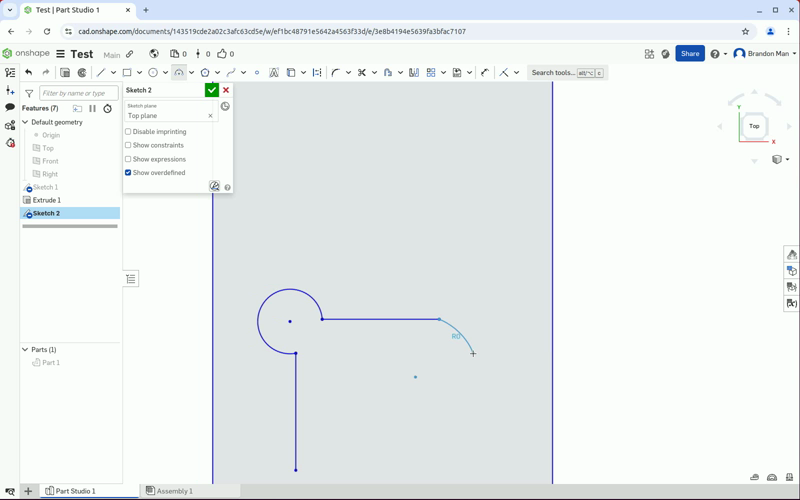
scroll(-6)
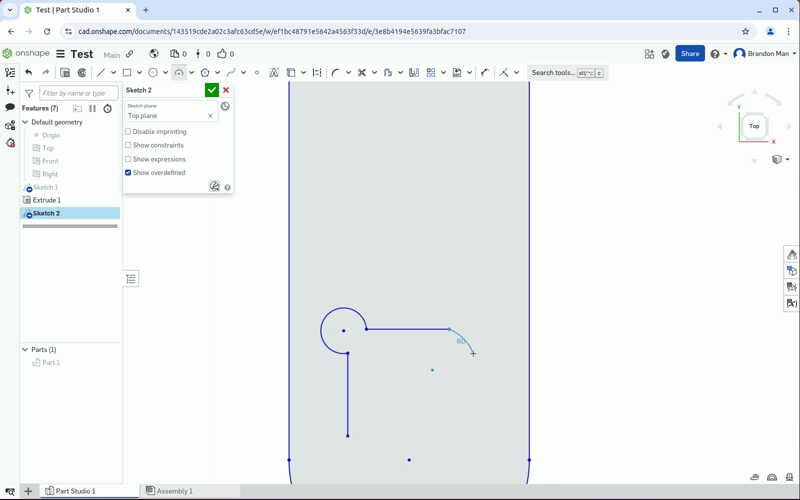
scroll(-6)
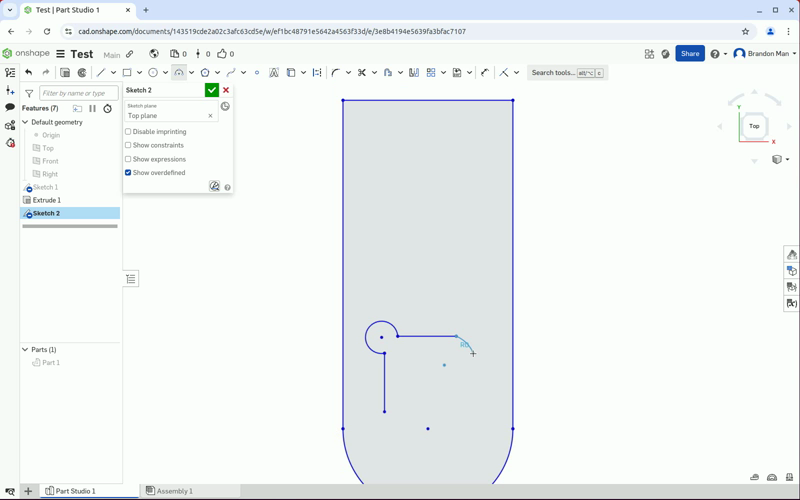
scroll(-6)
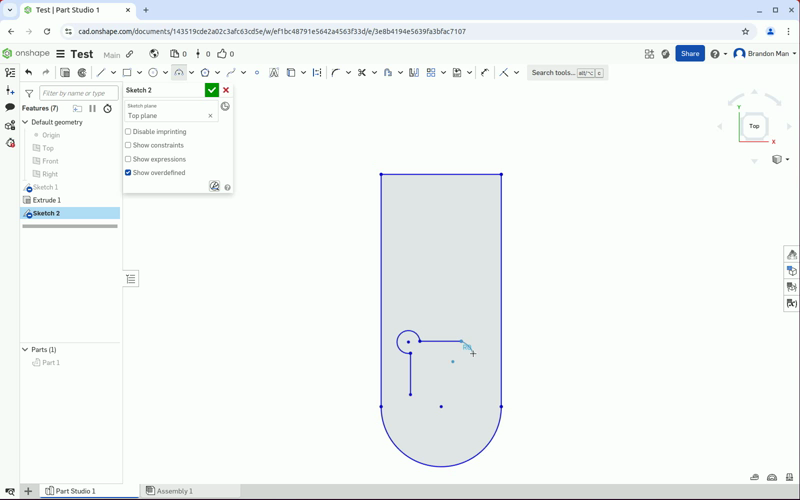
scroll(-6)
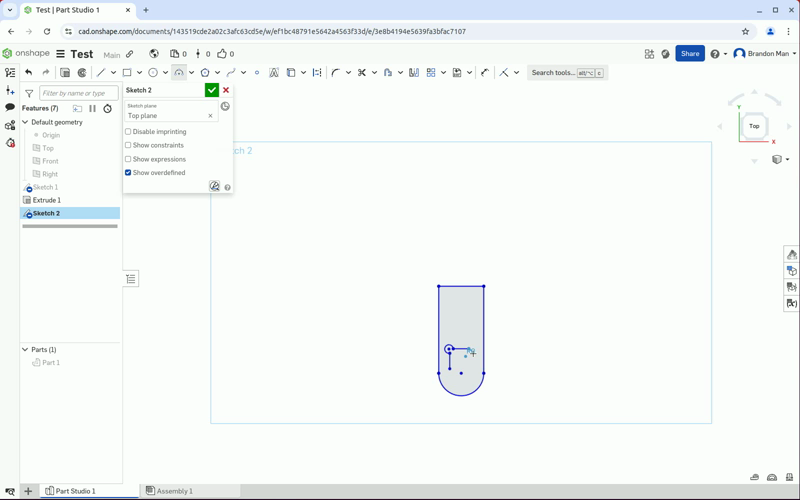
mouse_move(476, 345)
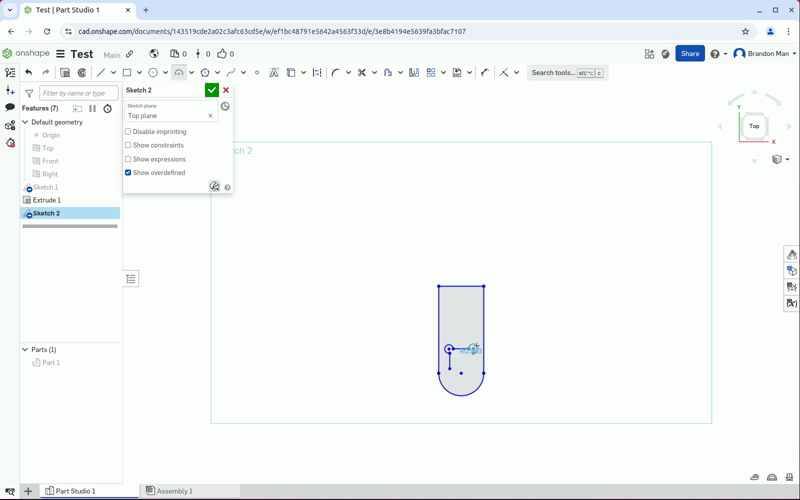
scroll(6)
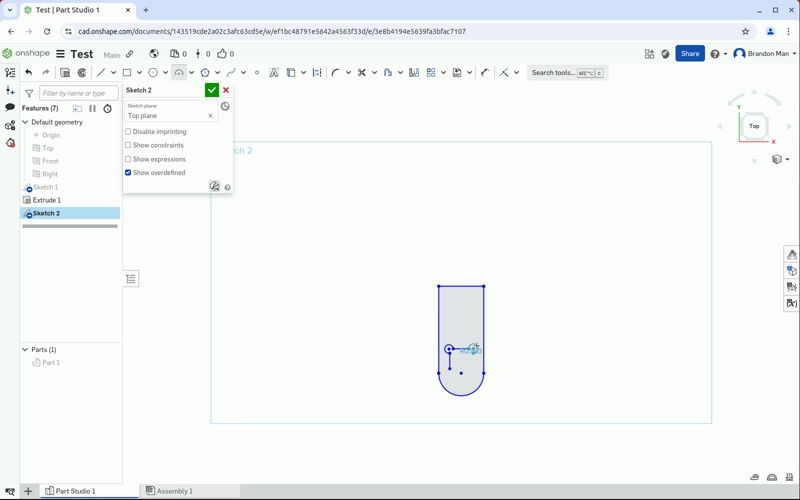
scroll(6)
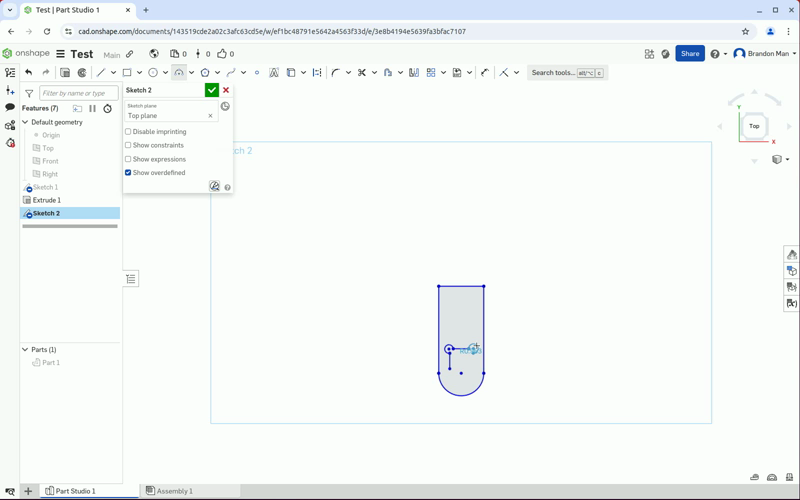
scroll(6)
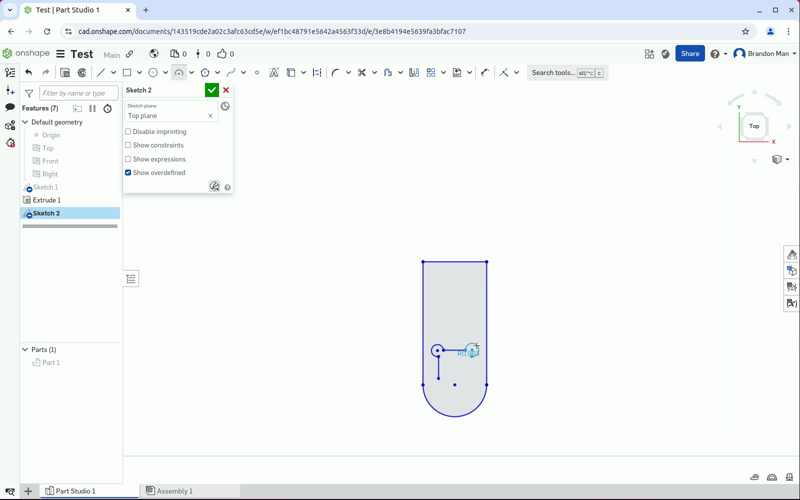
scroll(6)
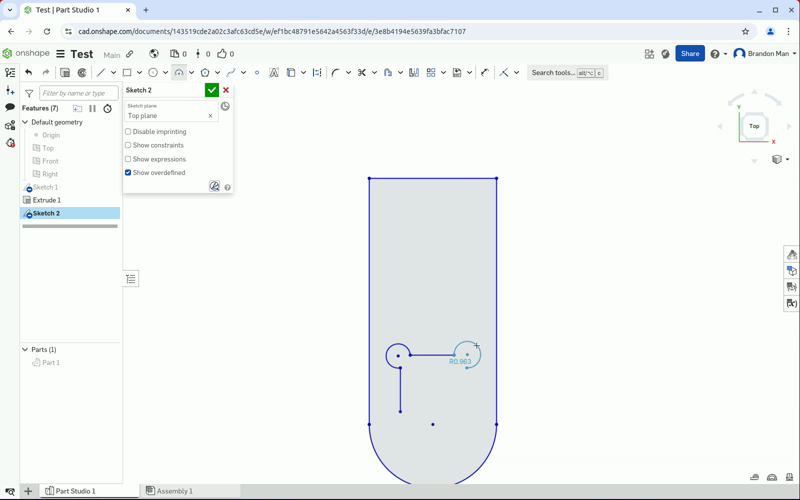
scroll(6)
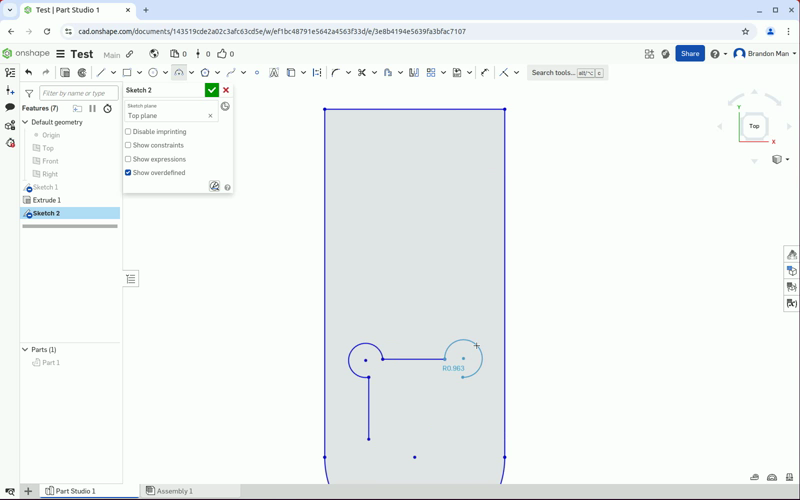
scroll(6)
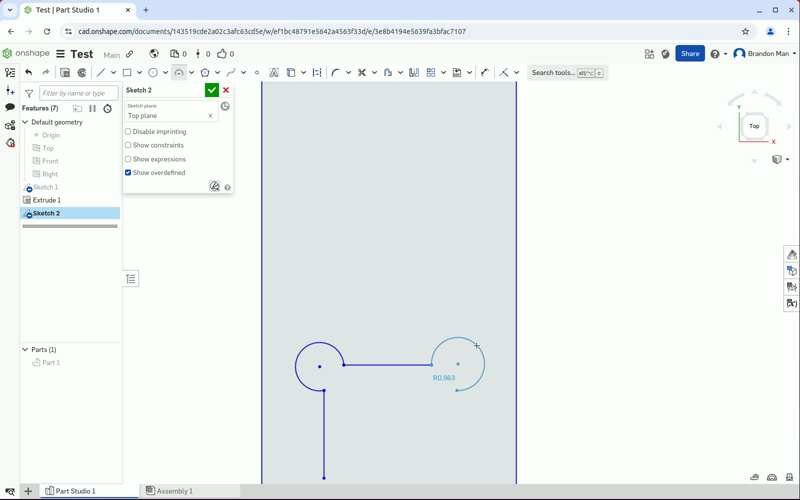
scroll(6)
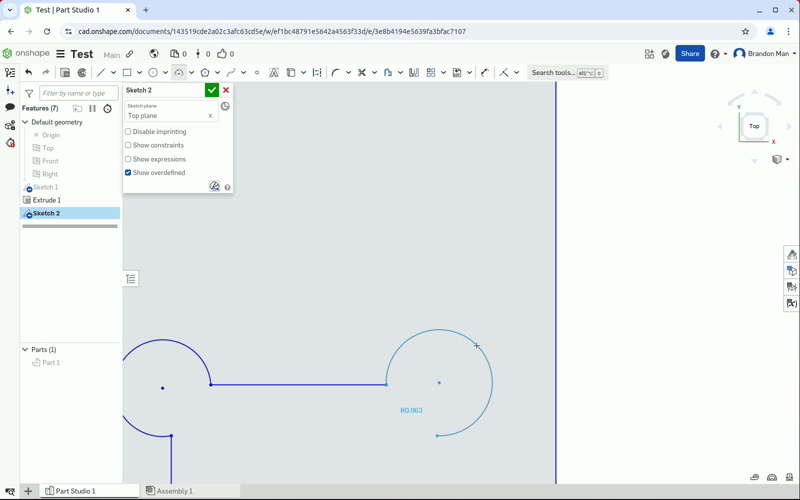
click(476, 345)
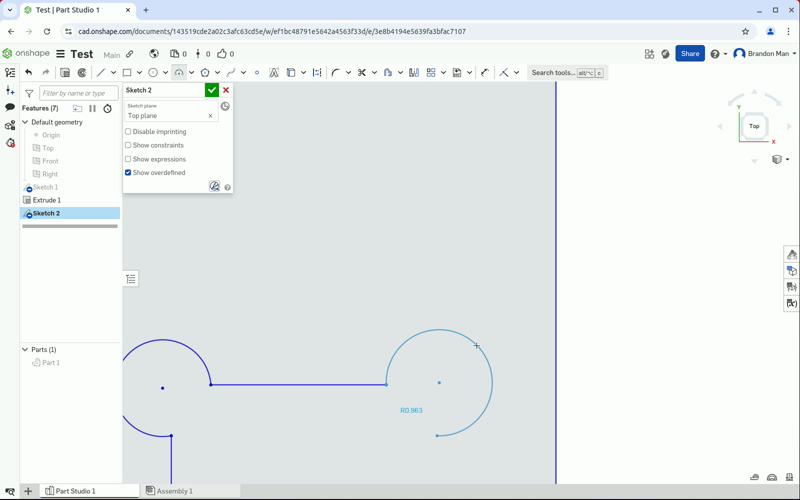
scroll(-6)
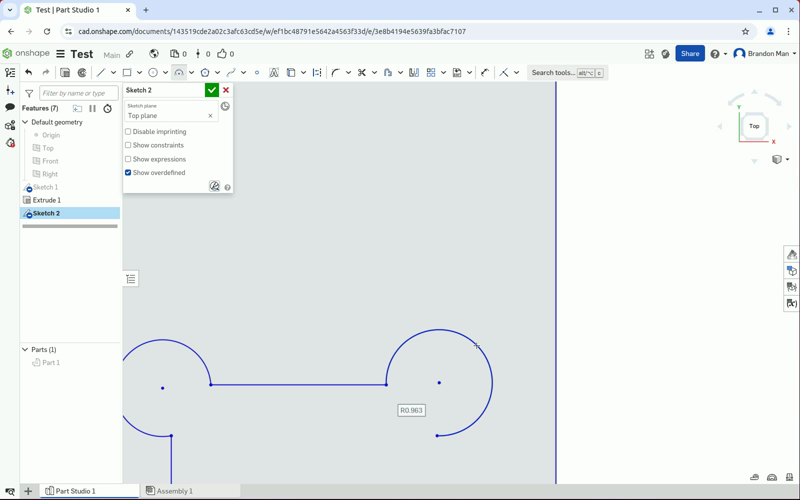
scroll(-6)
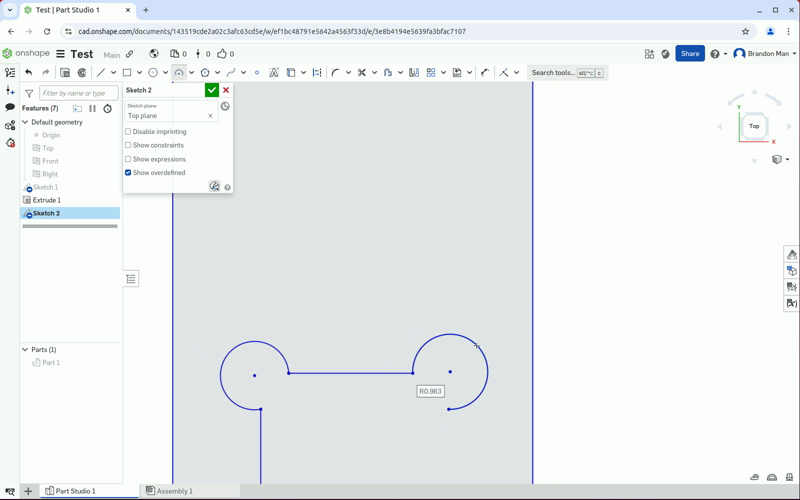
scroll(-6)
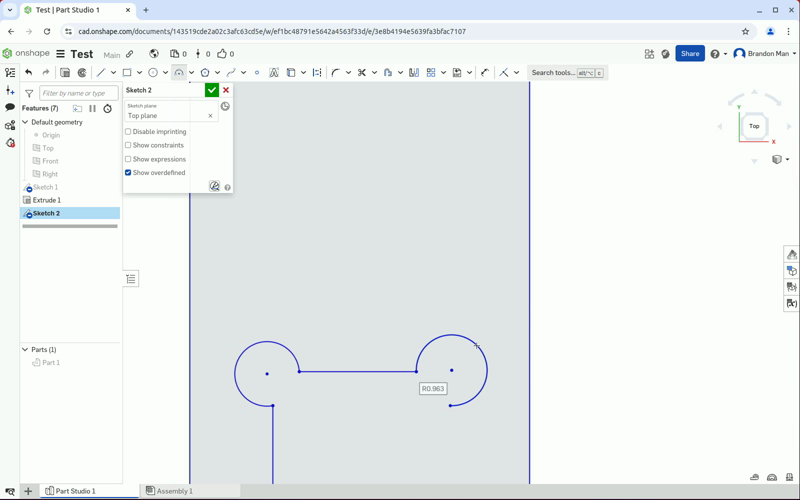
scroll(-6)
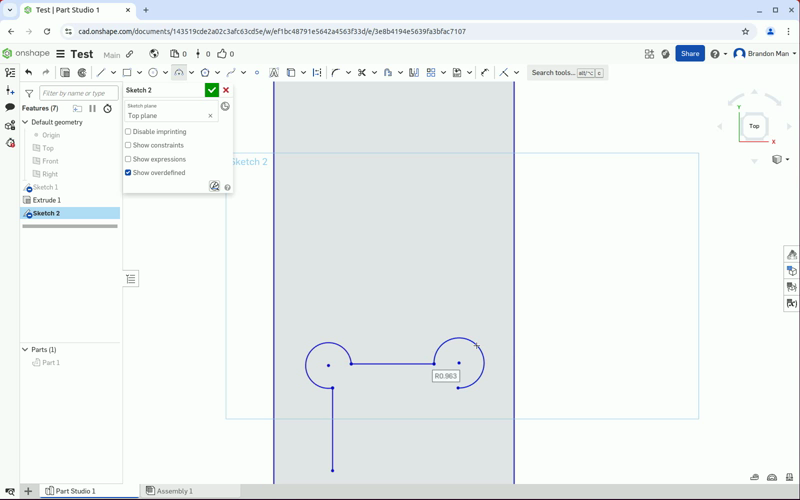
scroll(-6)
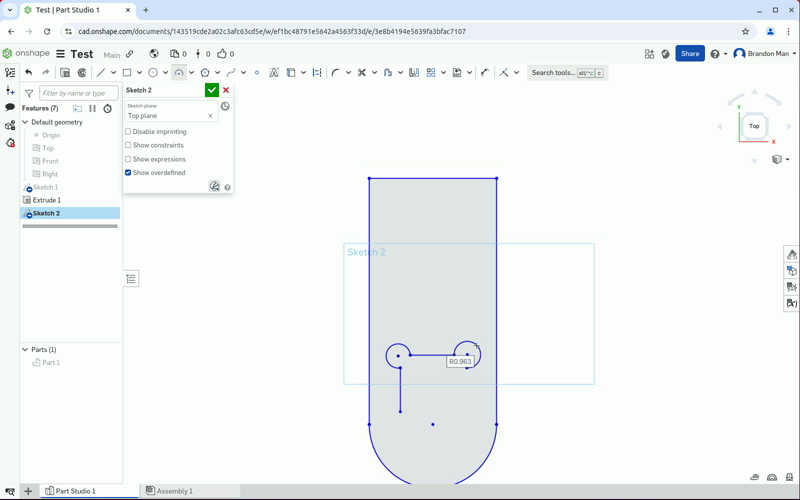
scroll(-6)
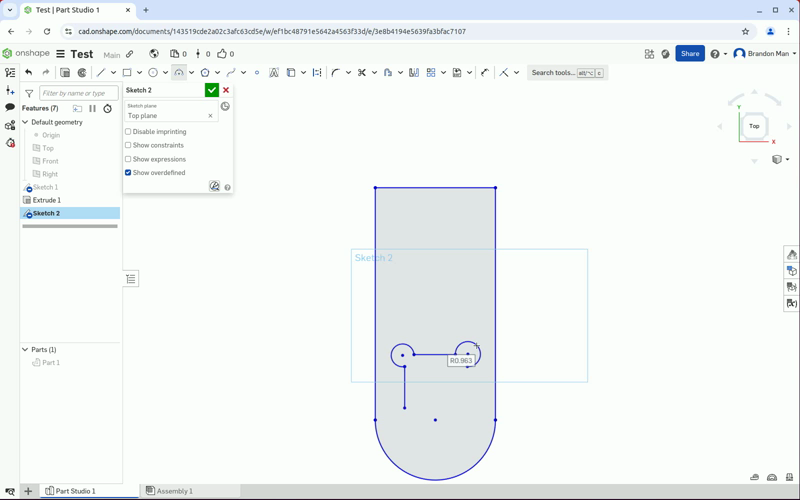
scroll(-6)
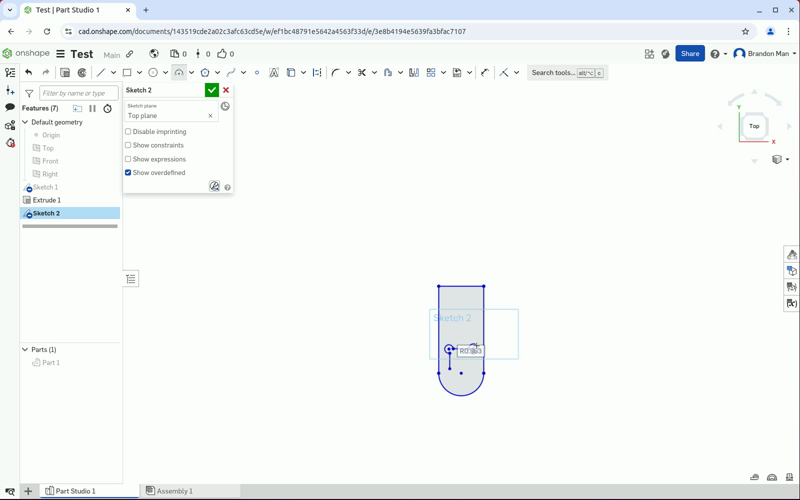
key_up(shift)
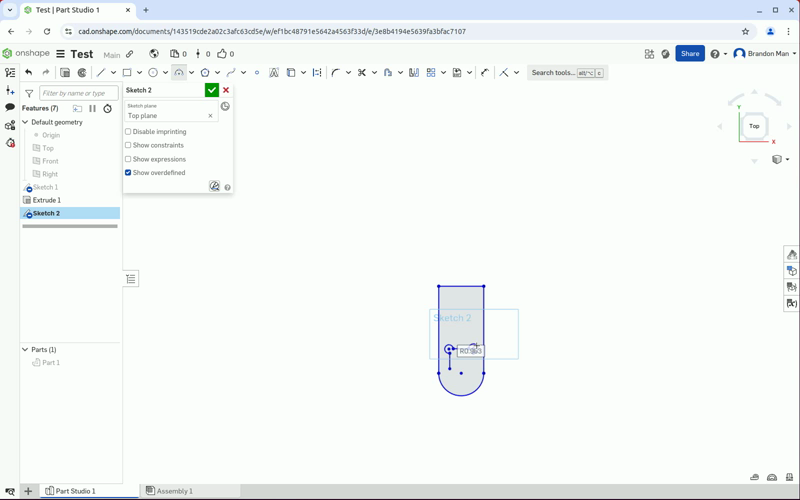
key(esc)
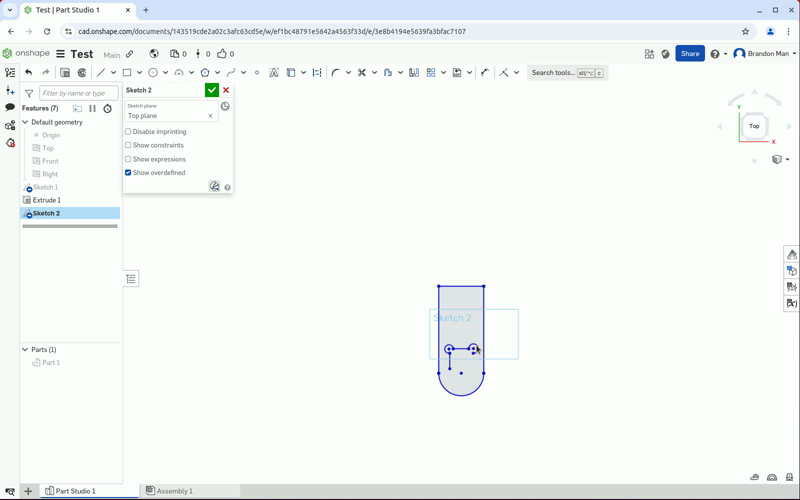
key(l)
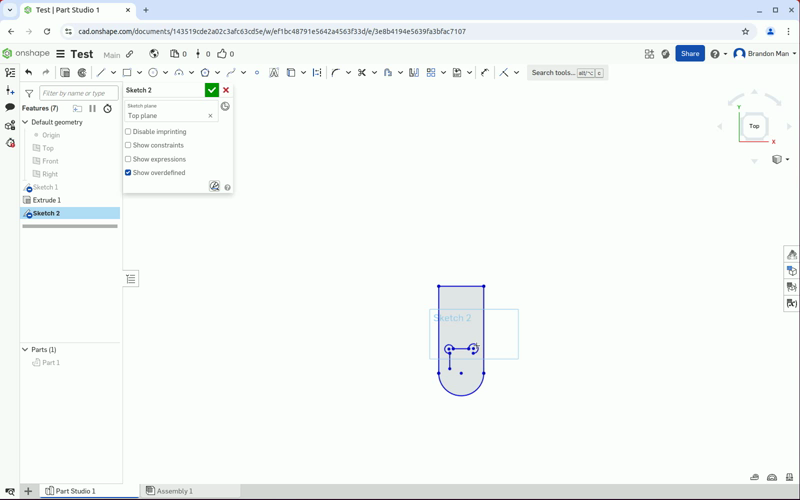
mouse_move(473, 353)
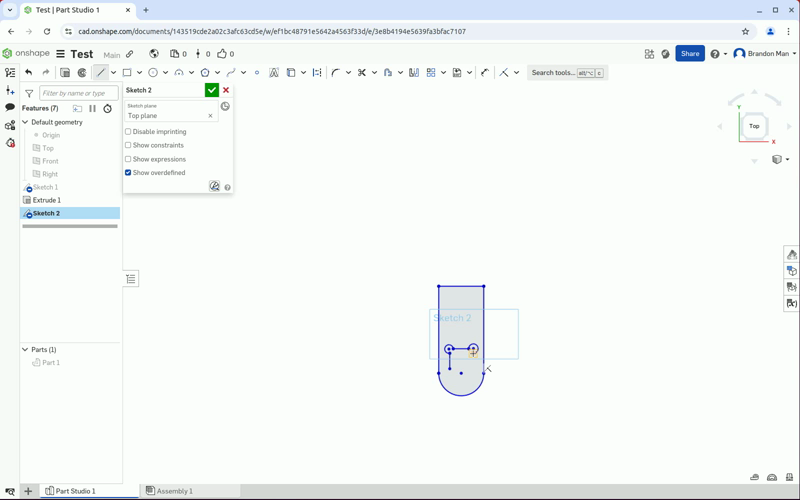
scroll(6)
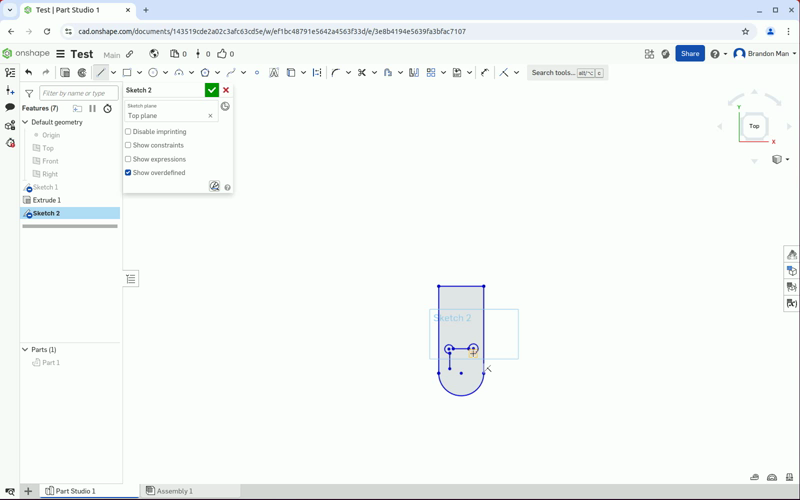
scroll(6)
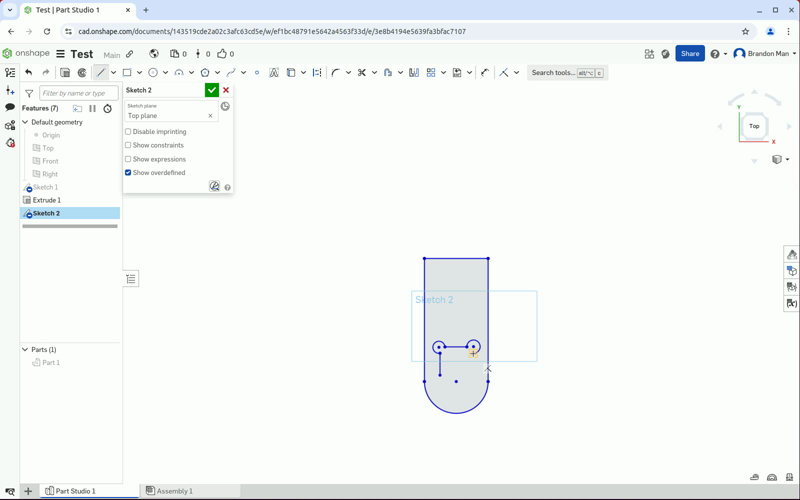
scroll(6)
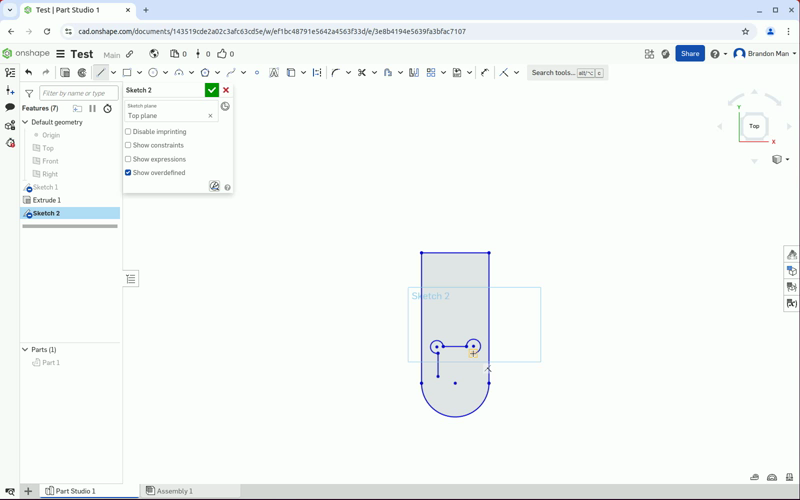
scroll(6)
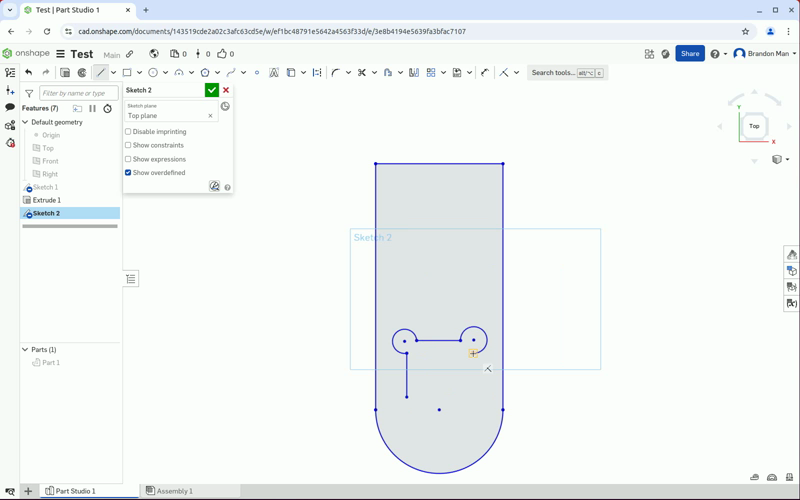
scroll(6)
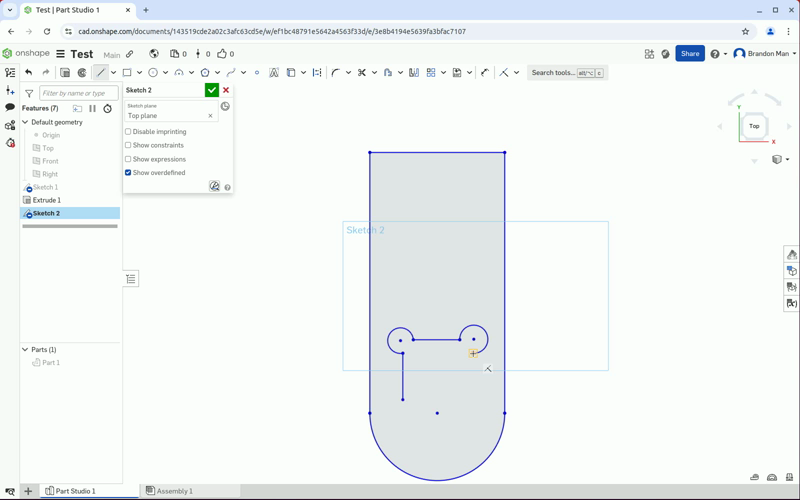
scroll(6)
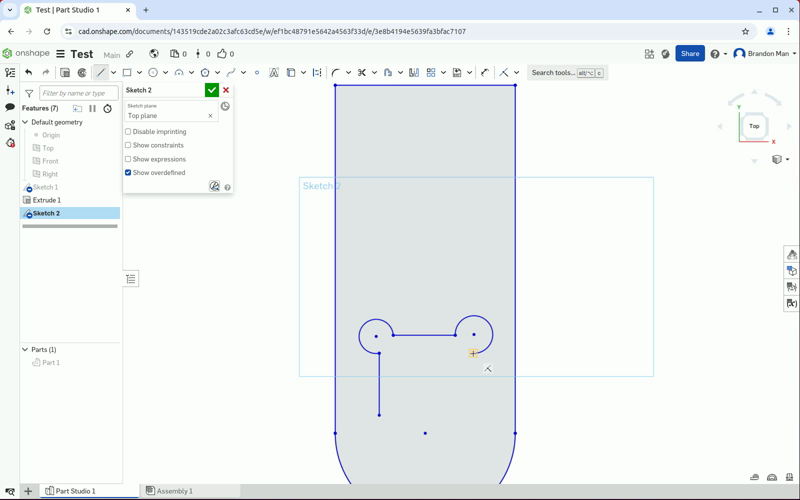
scroll(6)
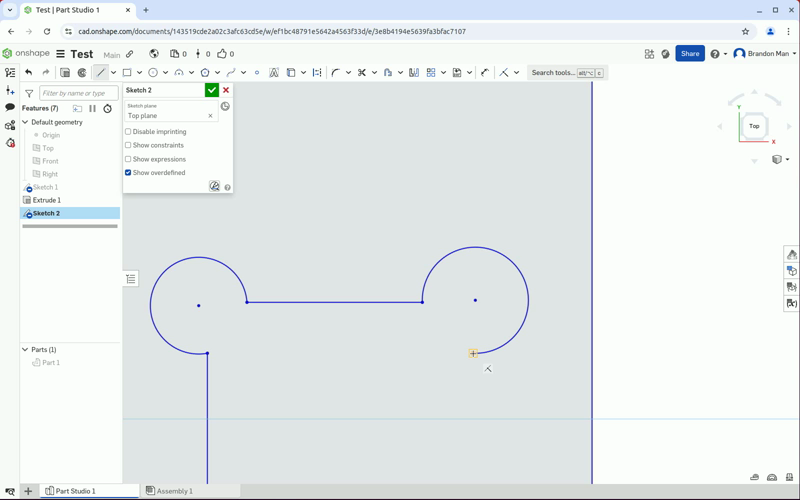
click(473, 353)
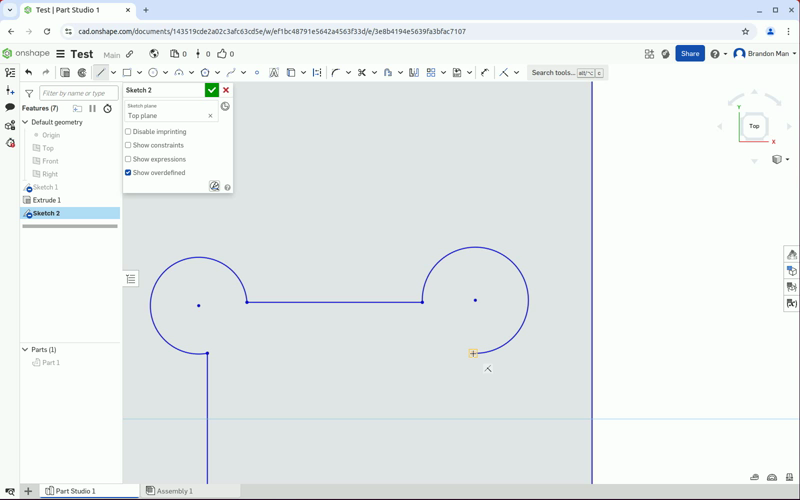
scroll(-6)
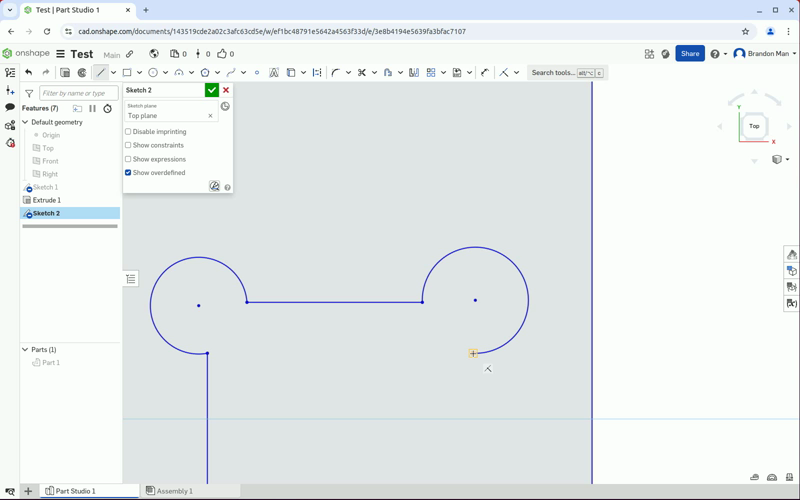
scroll(-6)
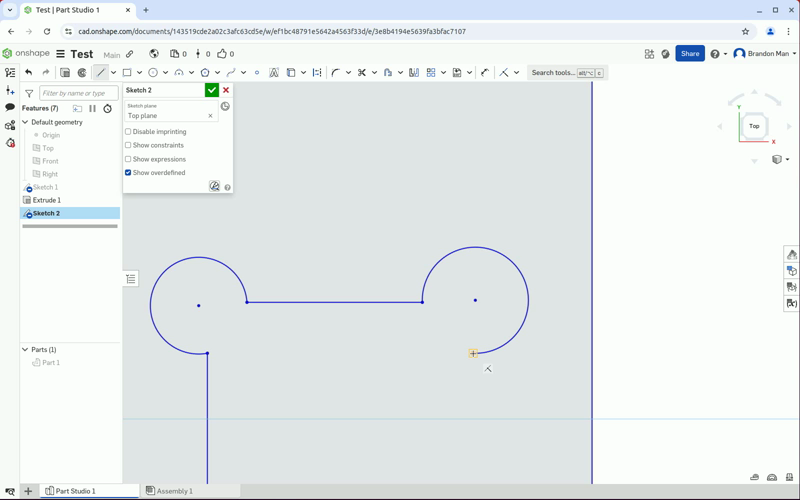
scroll(-6)
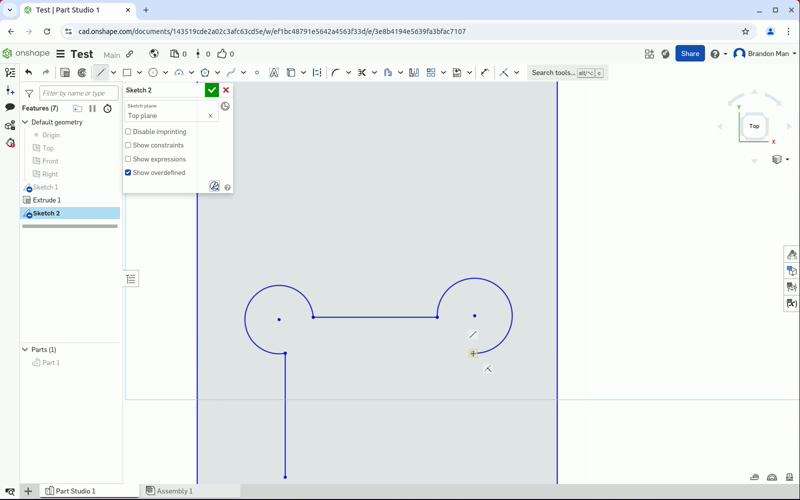
scroll(-6)
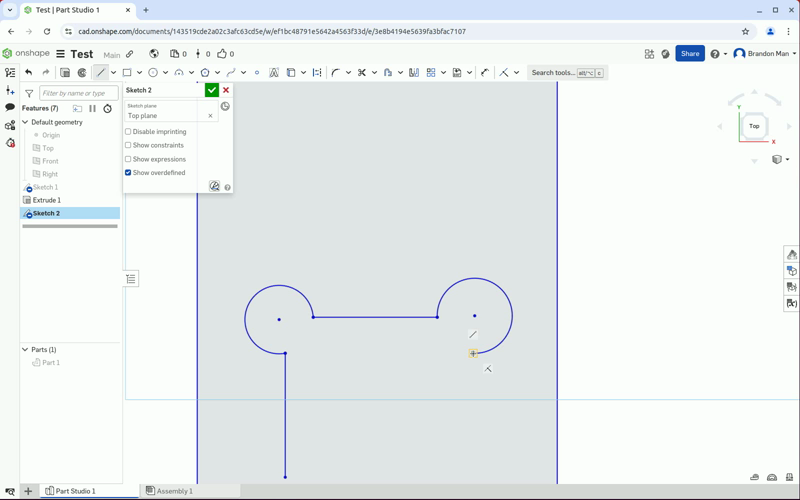
scroll(-6)
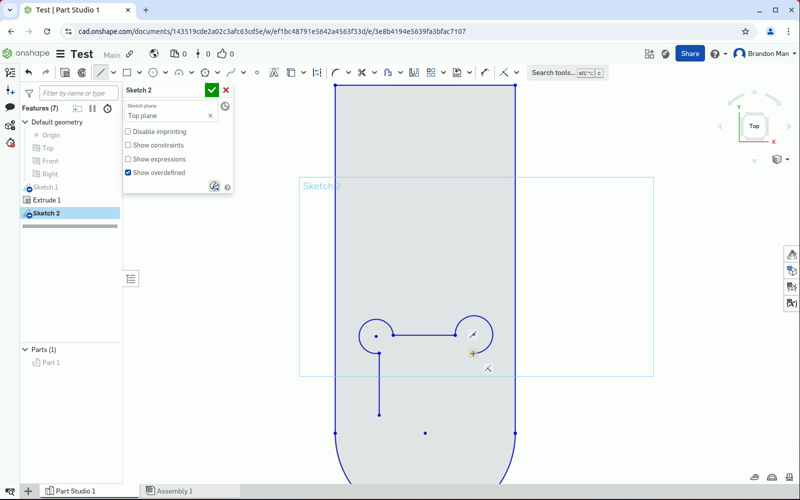
scroll(-6)
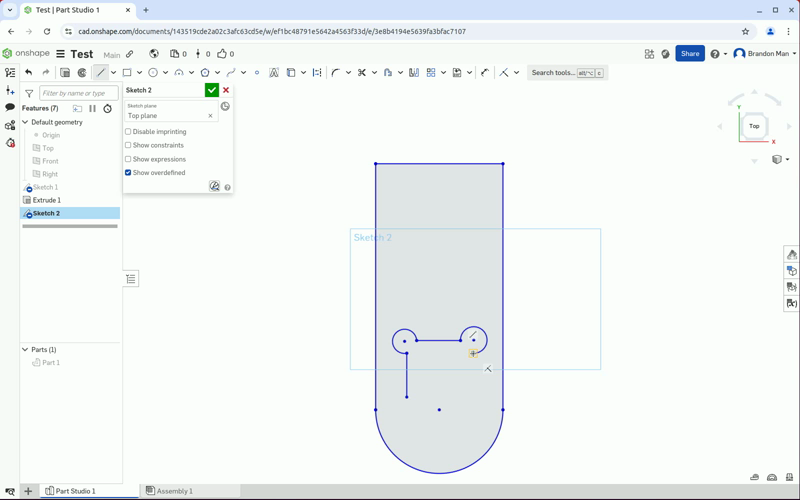
scroll(-6)
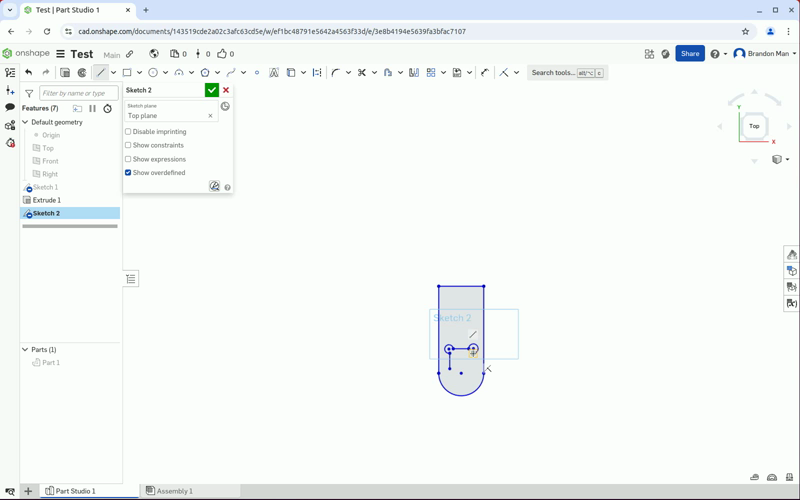
key_down(shift)
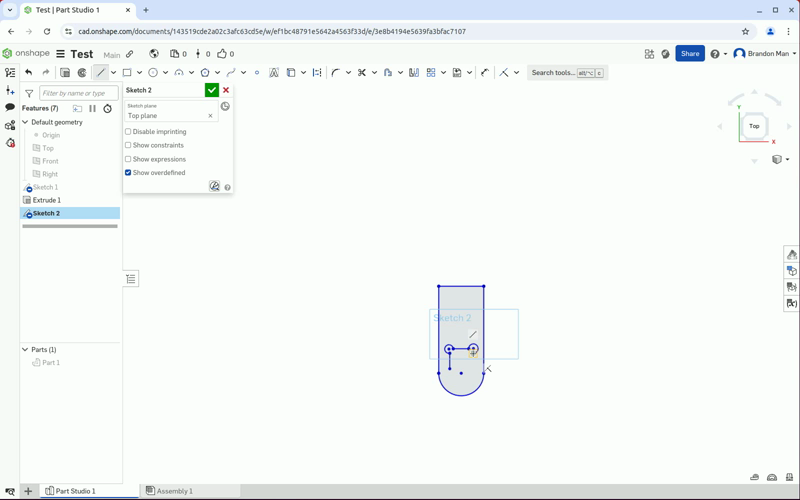
mouse_move(503, 353)
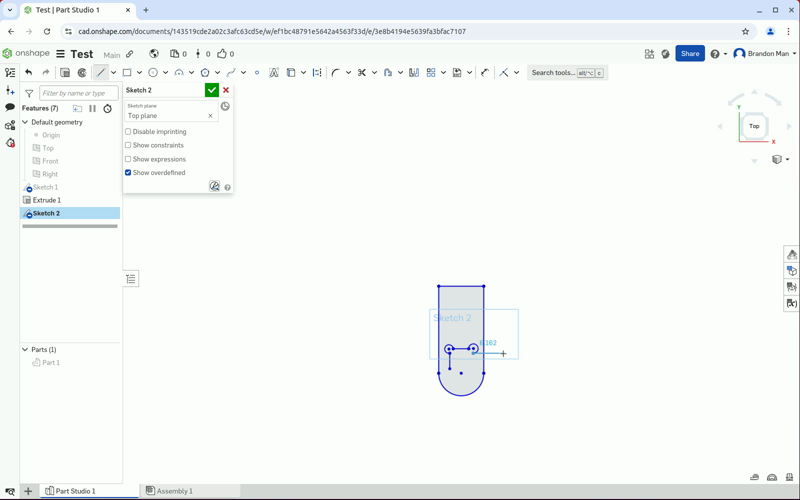
mouse_move(473, 368)
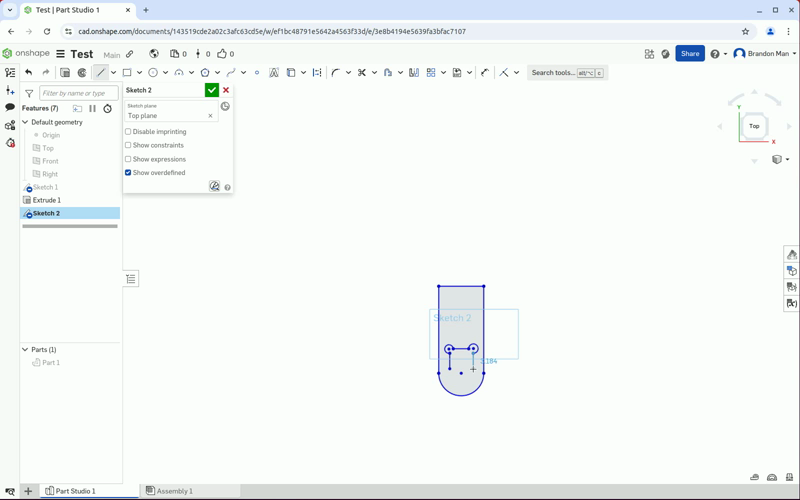
click(473, 368)
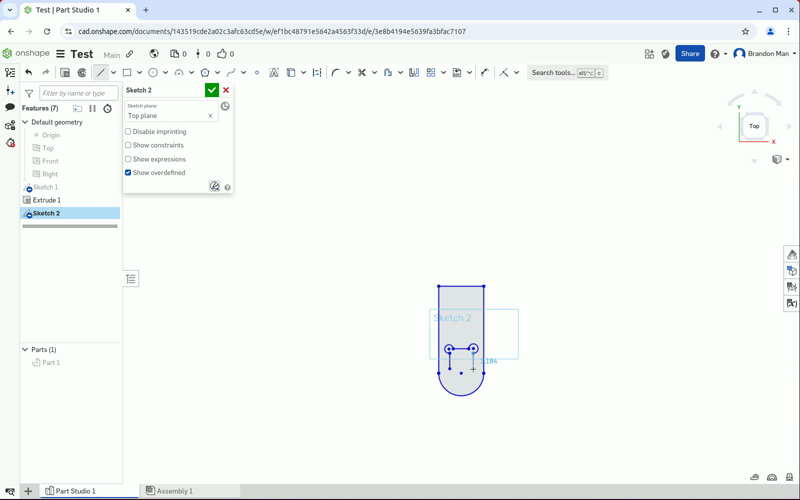
key_up(shift)
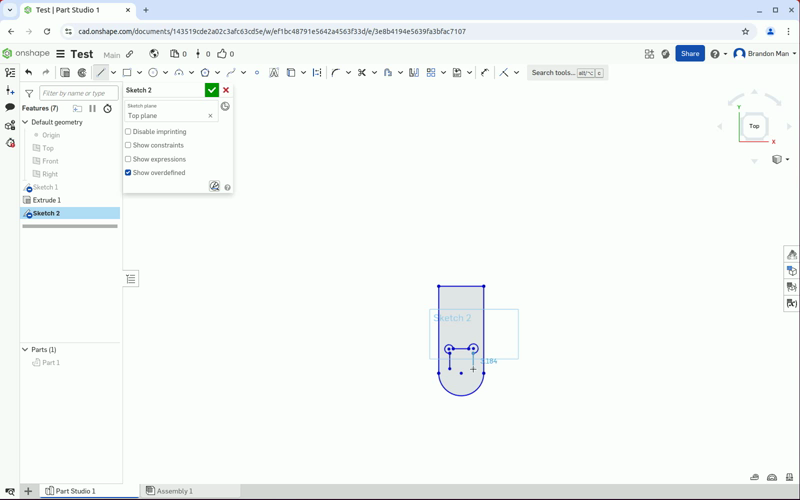
key(esc)
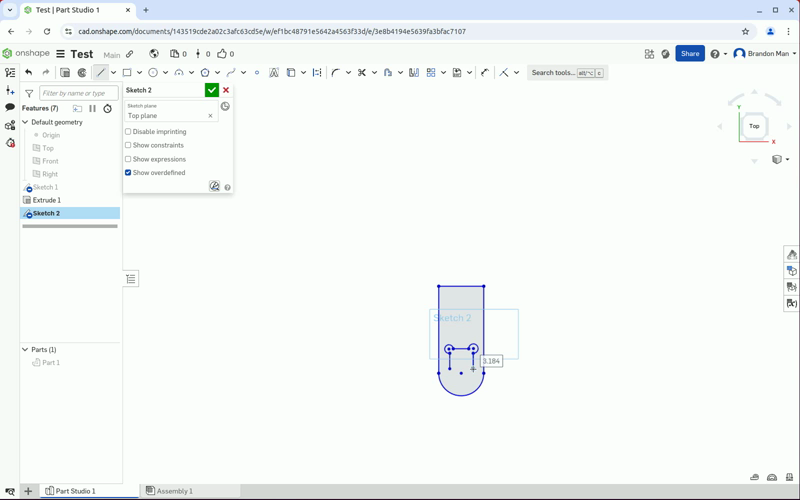
key(a)
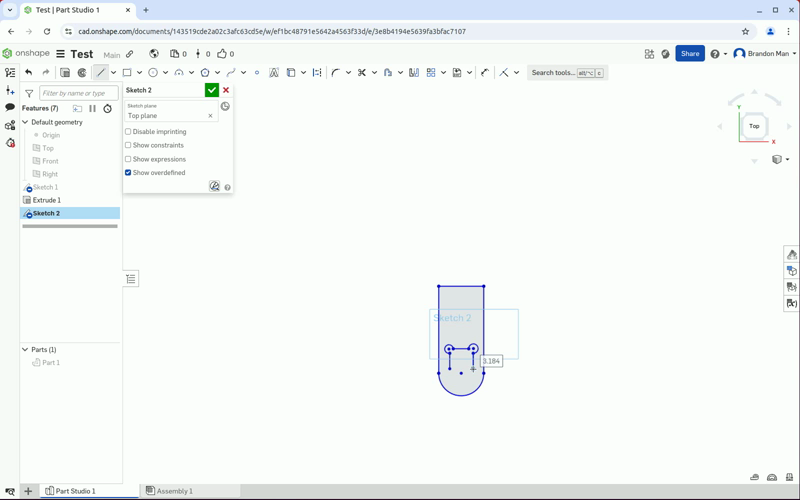
mouse_move(473, 368)
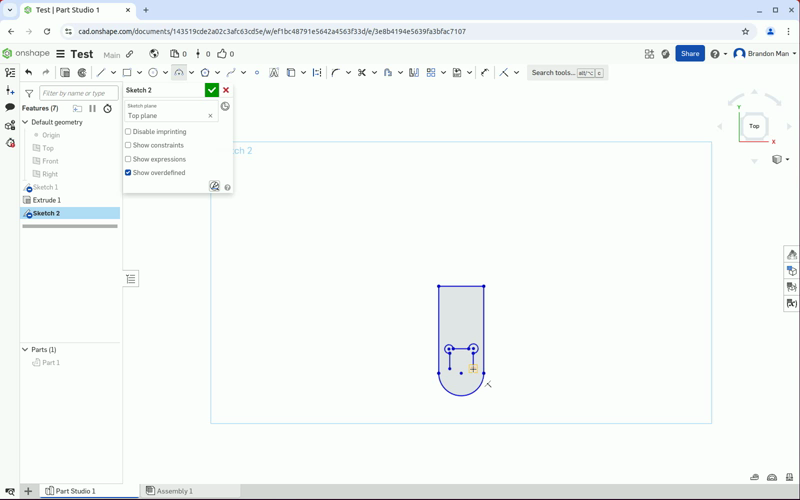
click(473, 368)
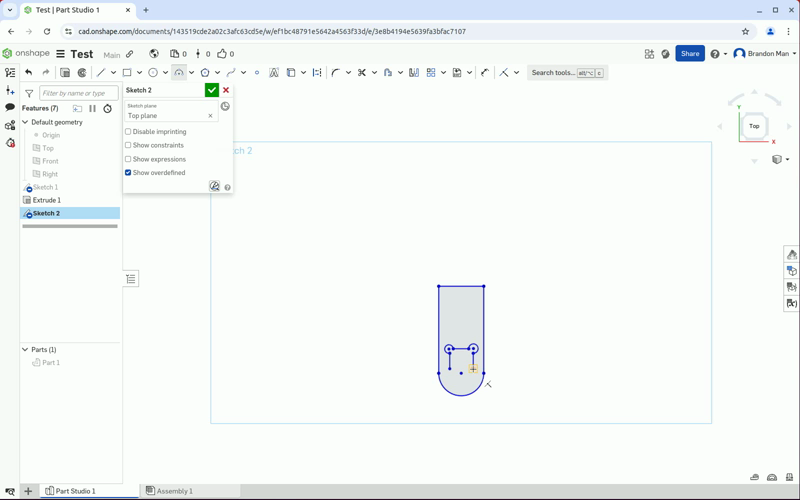
key_down(shift)
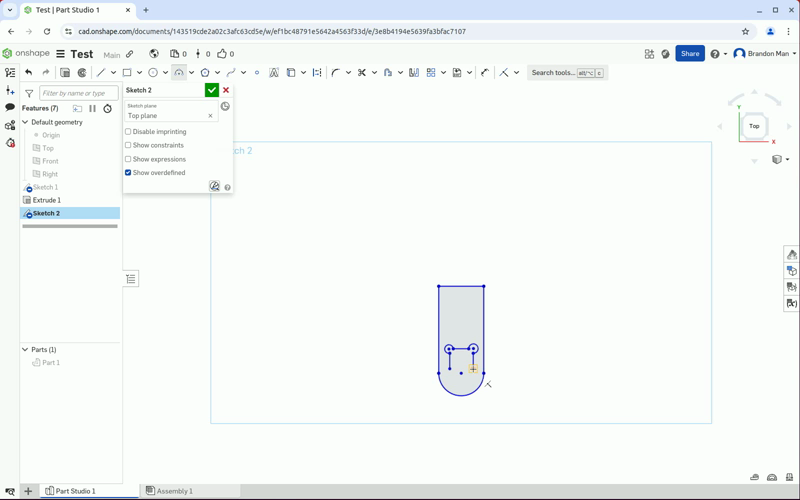
mouse_move(468, 373)
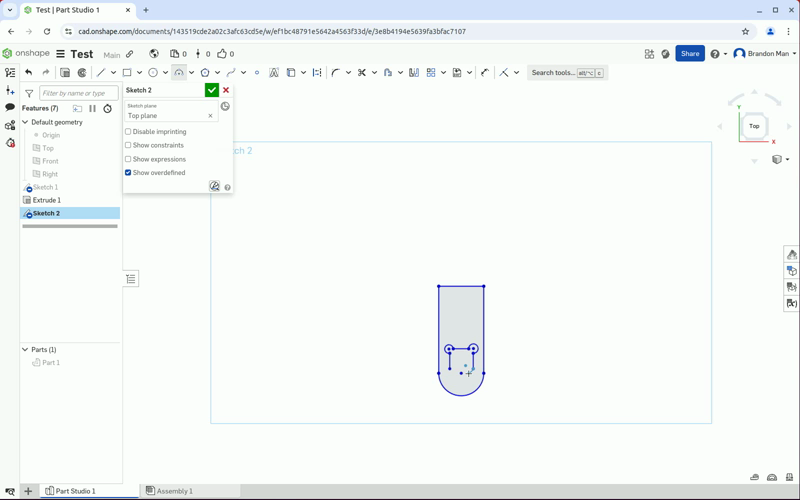
scroll(6)
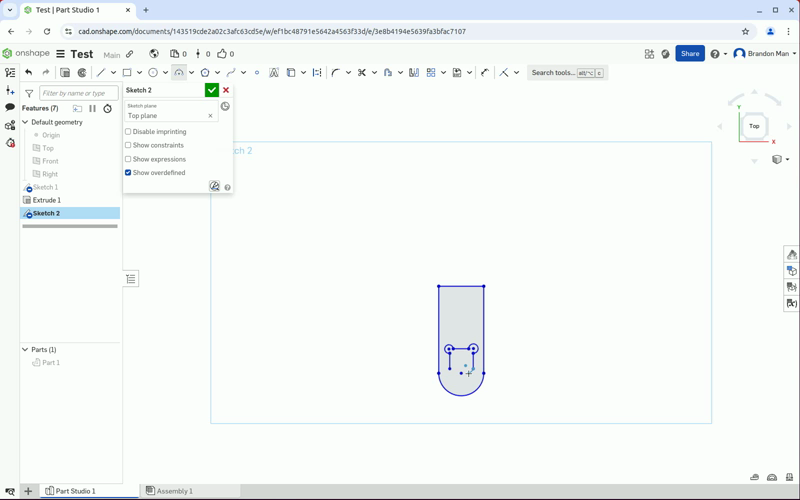
scroll(6)
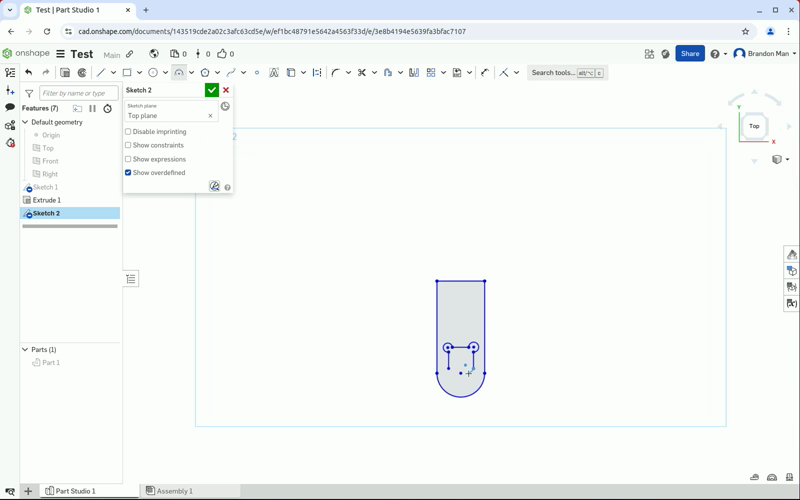
scroll(6)
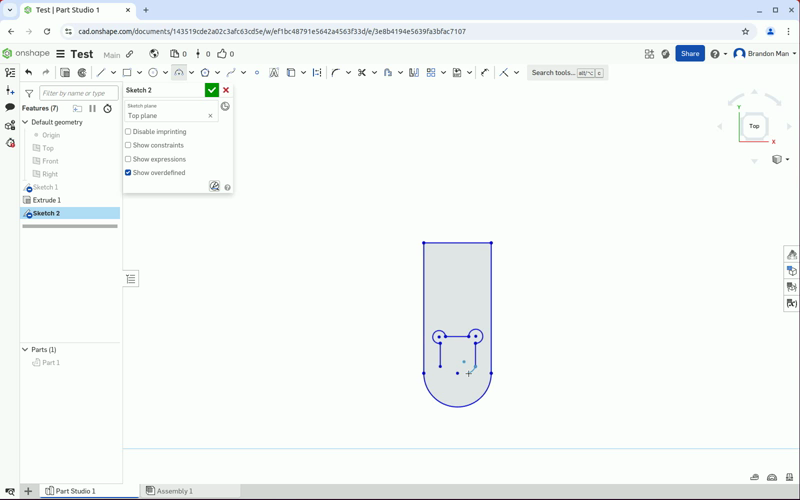
scroll(6)
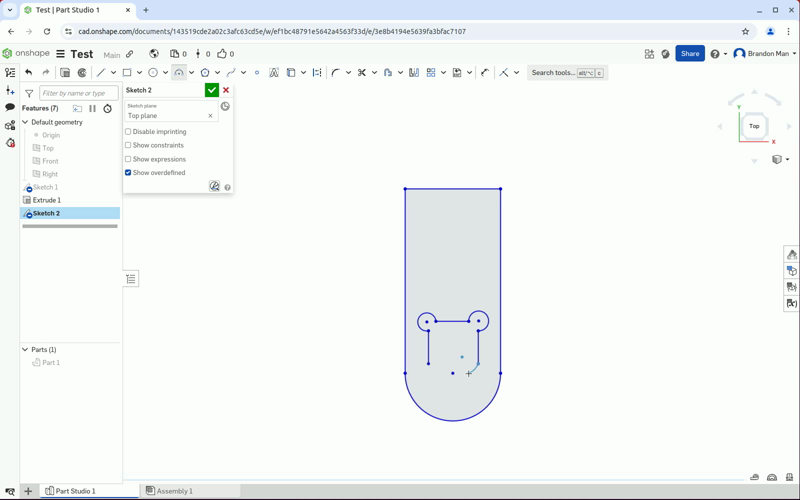
scroll(6)
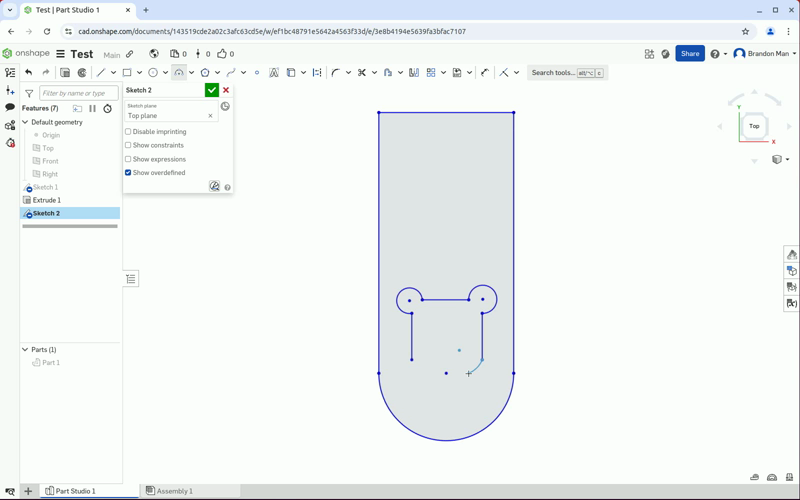
scroll(6)
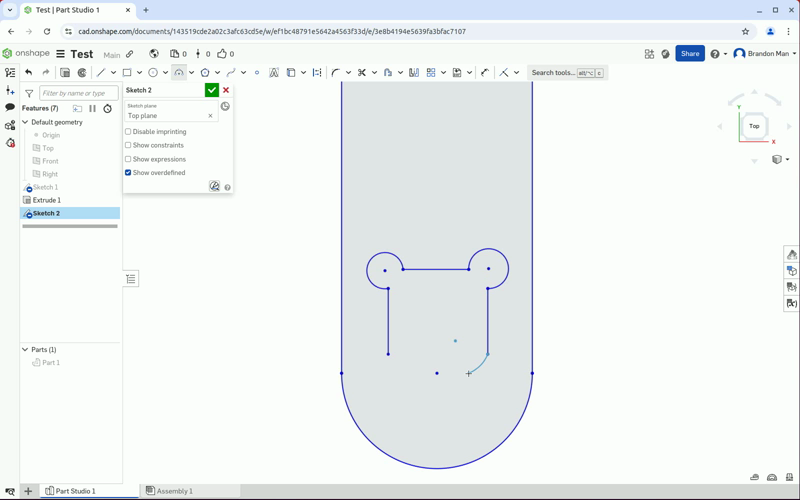
scroll(6)
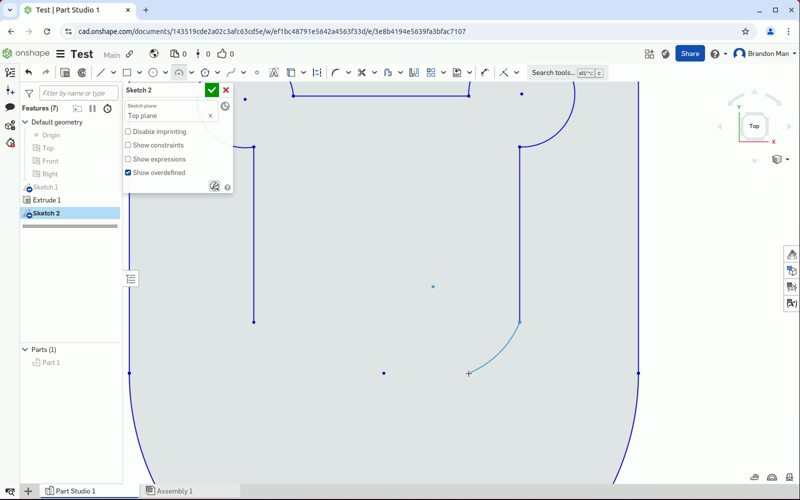
click(468, 373)
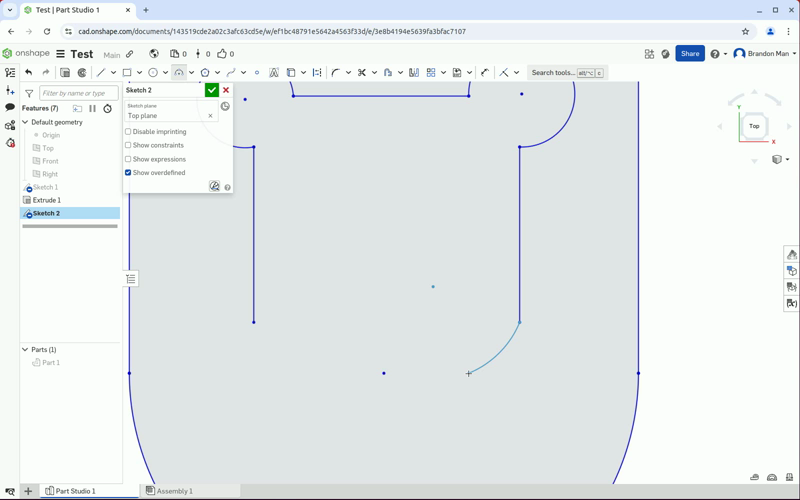
scroll(-6)
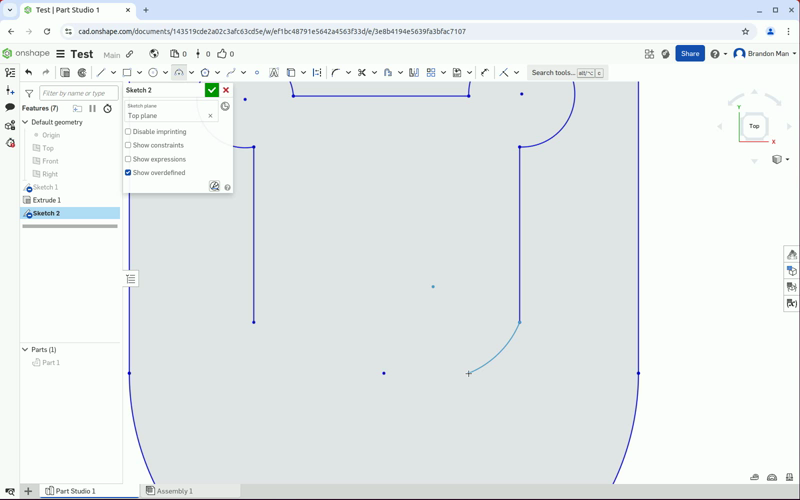
scroll(-6)
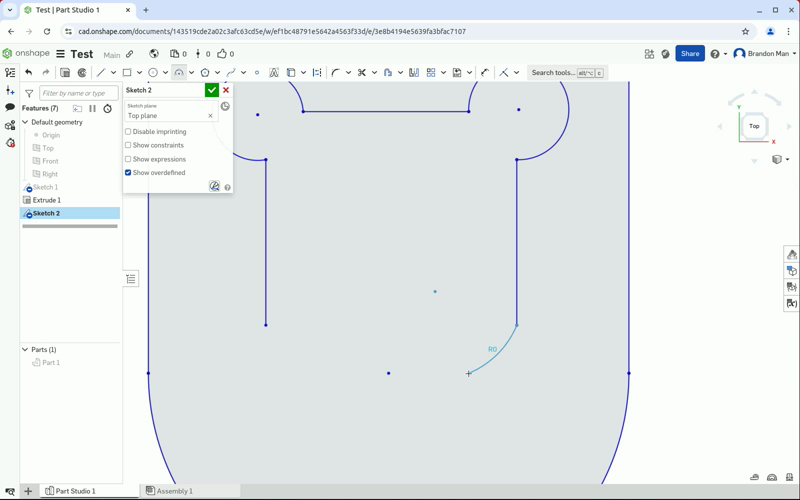
scroll(-6)
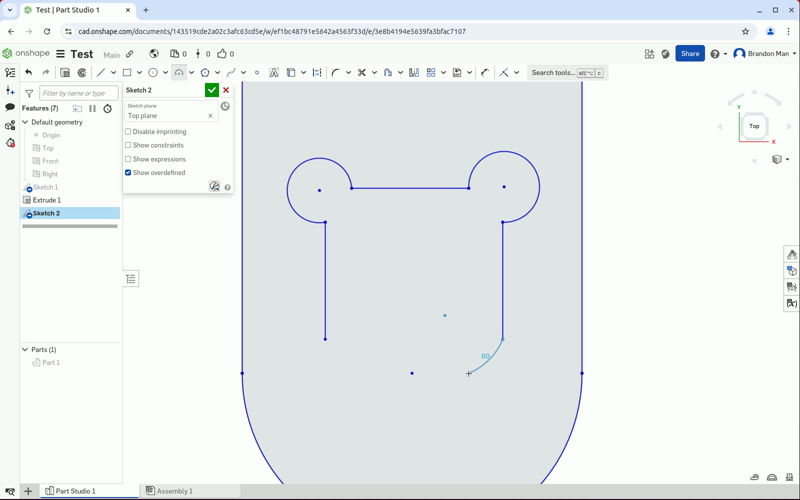
scroll(-6)
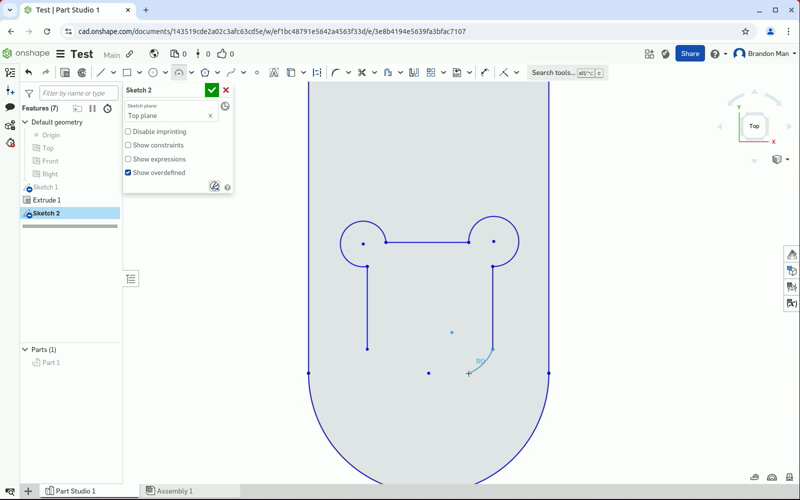
scroll(-6)
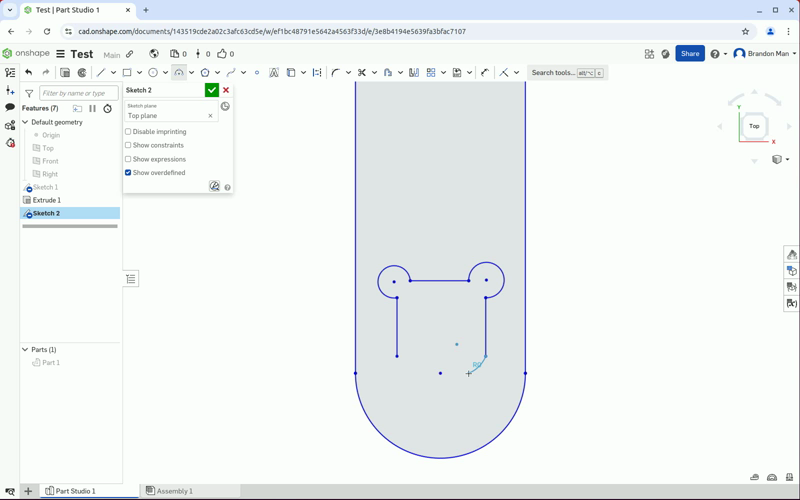
scroll(-6)
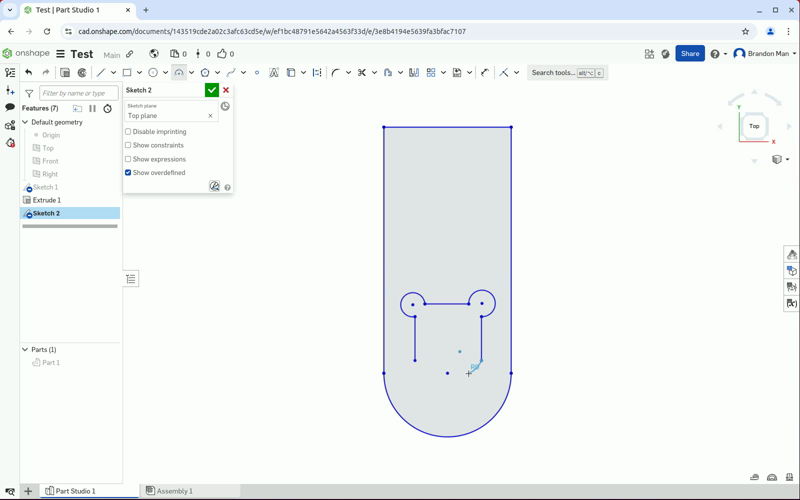
scroll(-6)
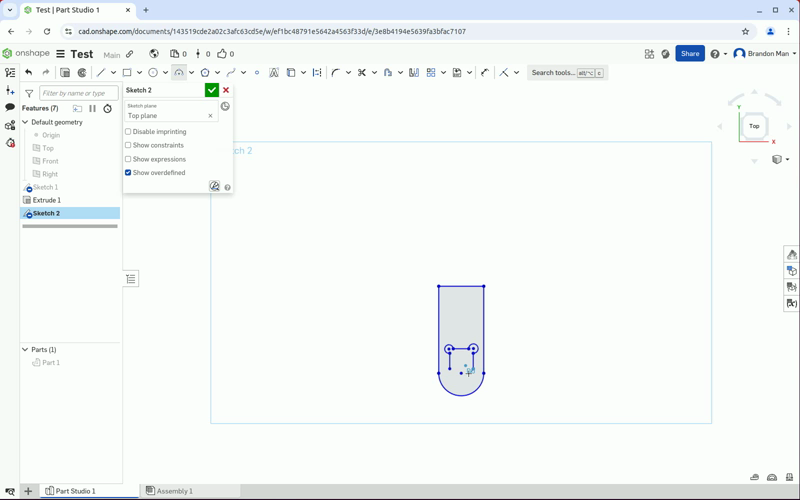
mouse_move(476, 376)
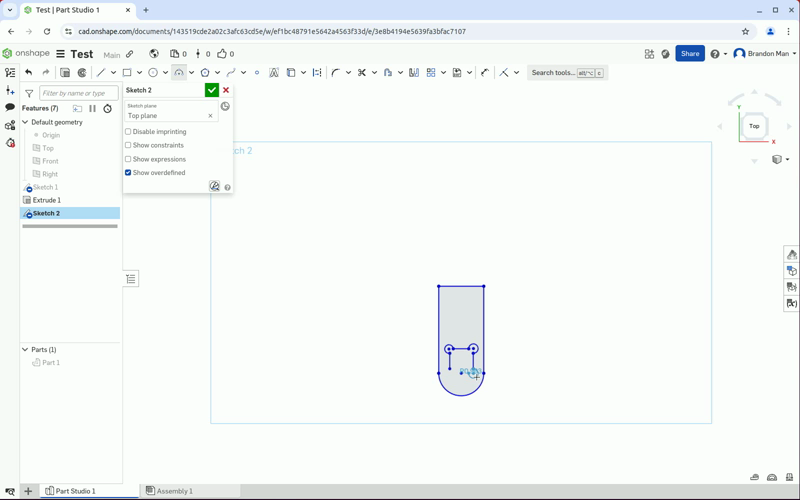
scroll(6)
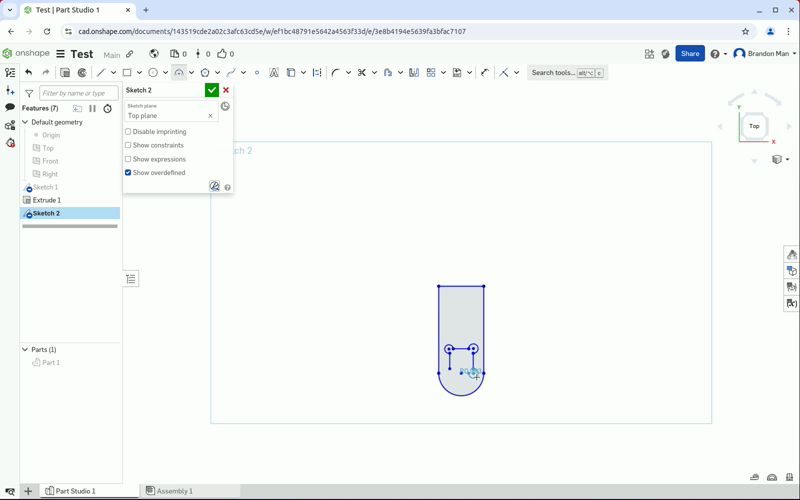
scroll(6)
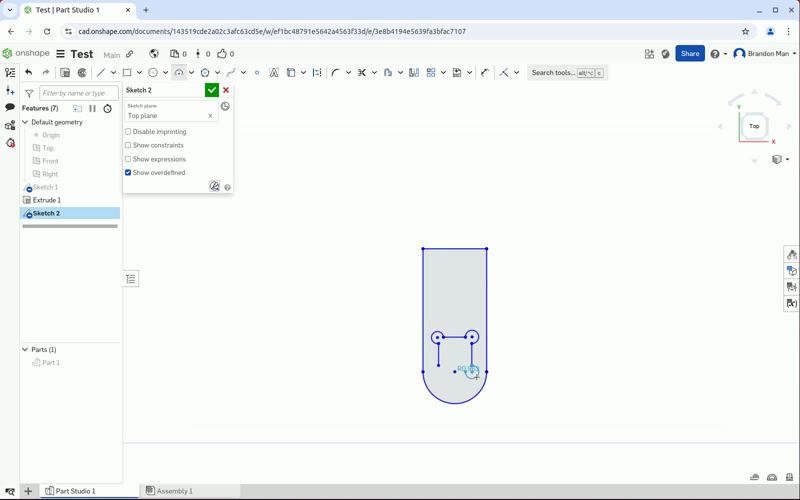
scroll(6)
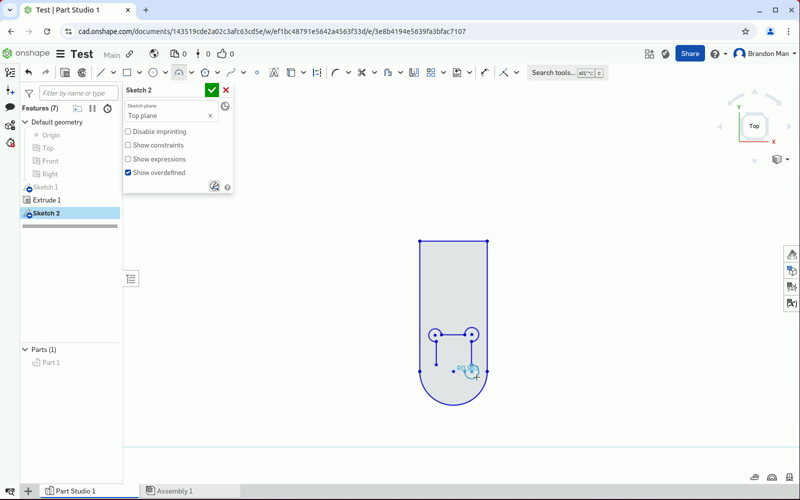
scroll(6)
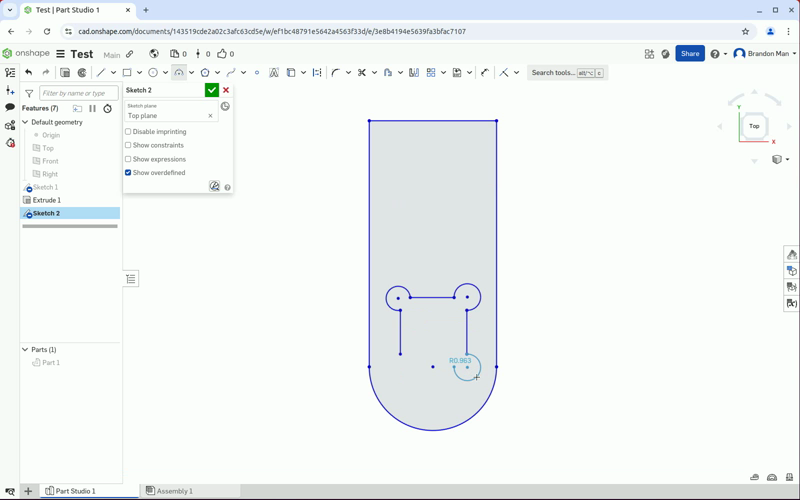
scroll(6)
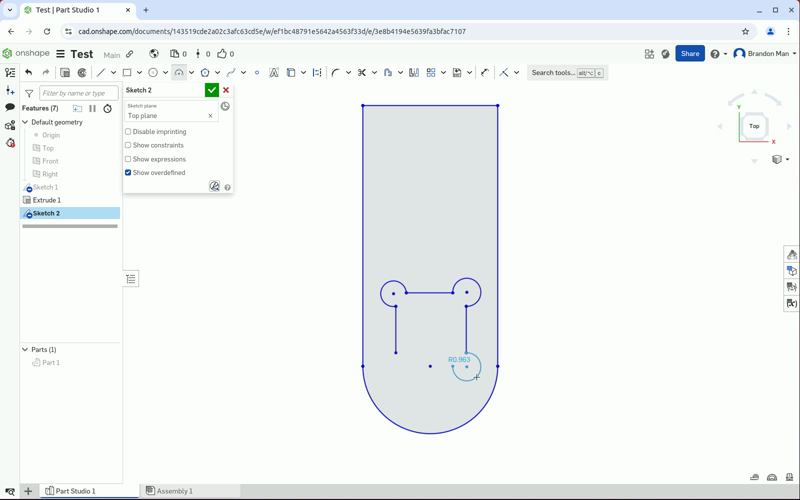
scroll(6)
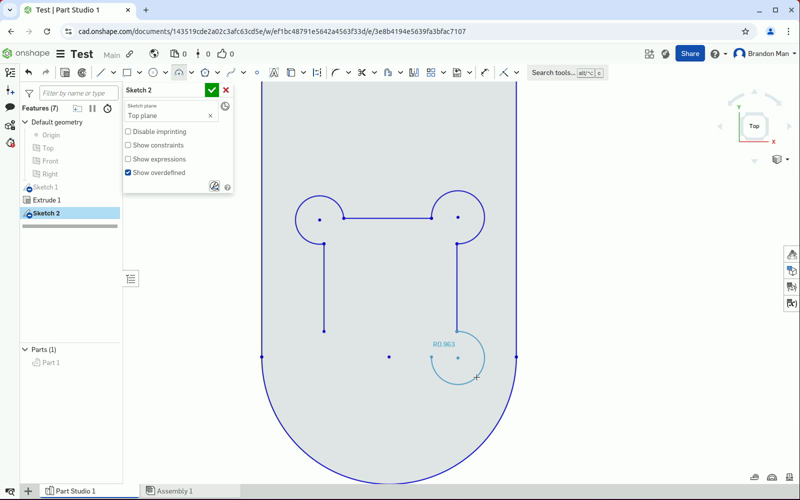
scroll(6)
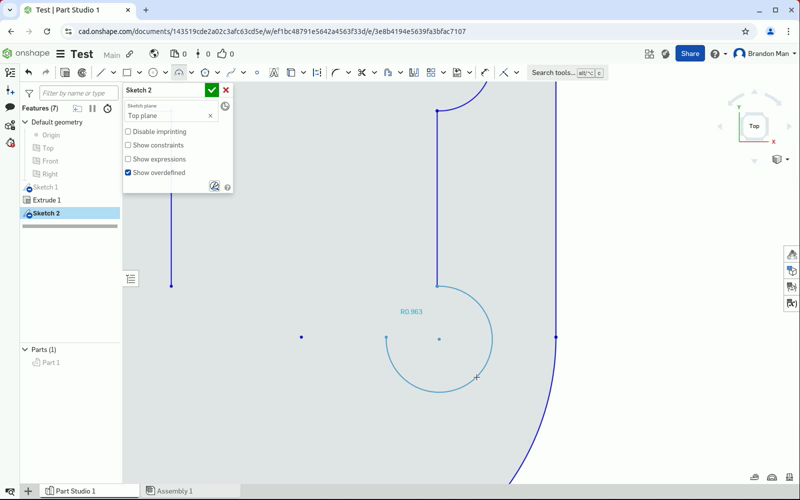
click(476, 376)
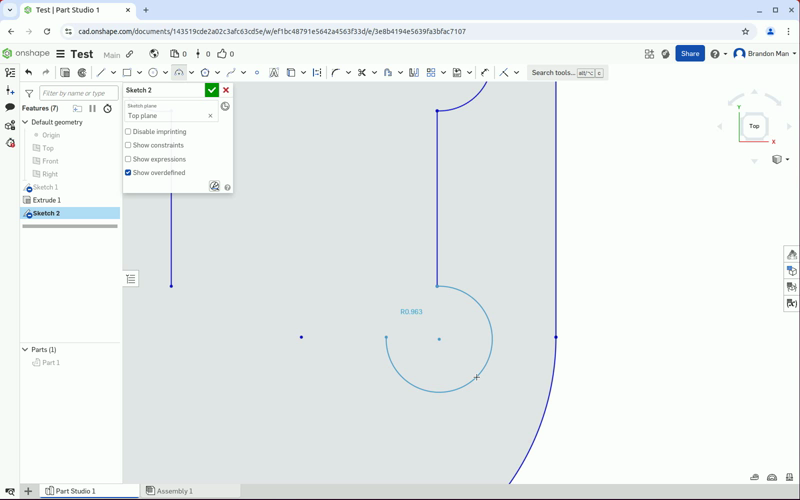
scroll(-6)
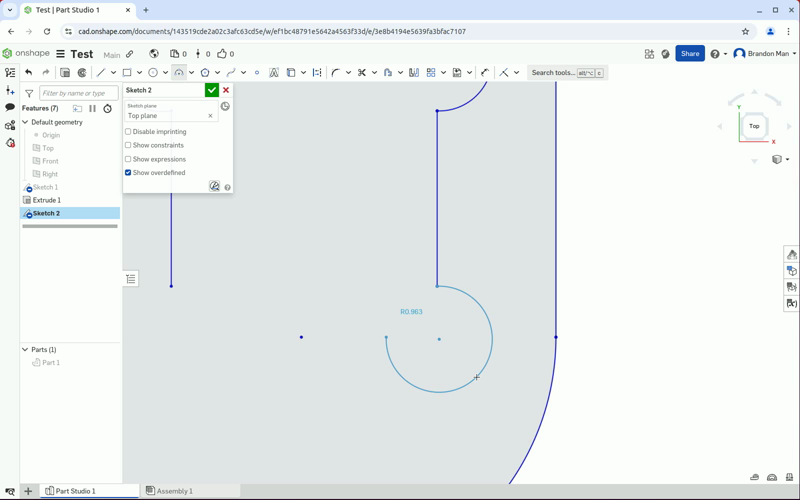
scroll(-6)
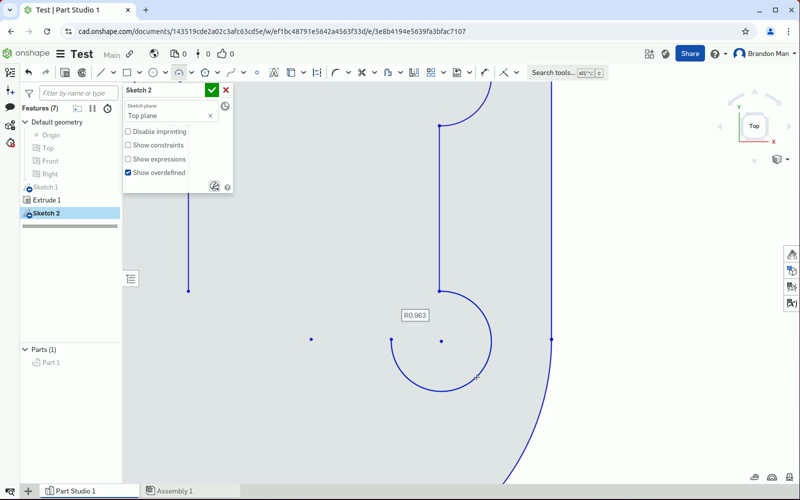
scroll(-6)
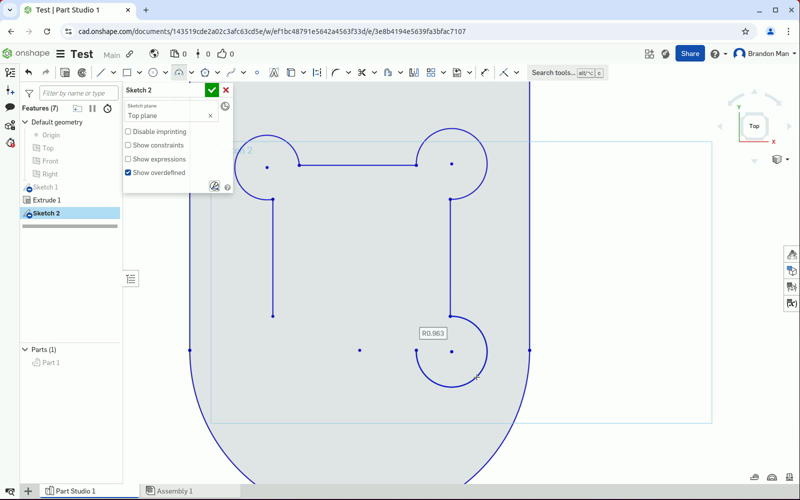
scroll(-6)
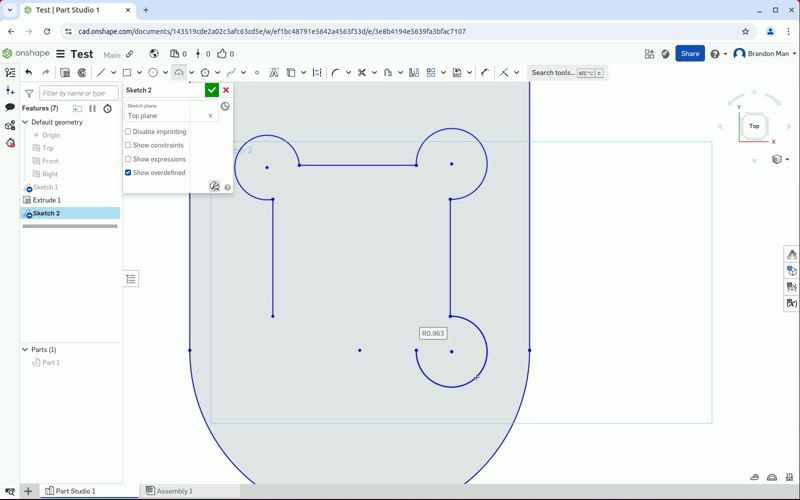
scroll(-6)
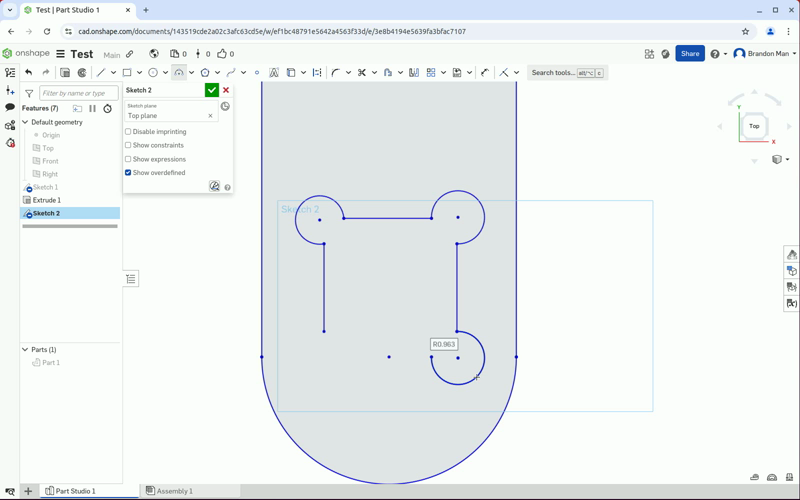
scroll(-6)
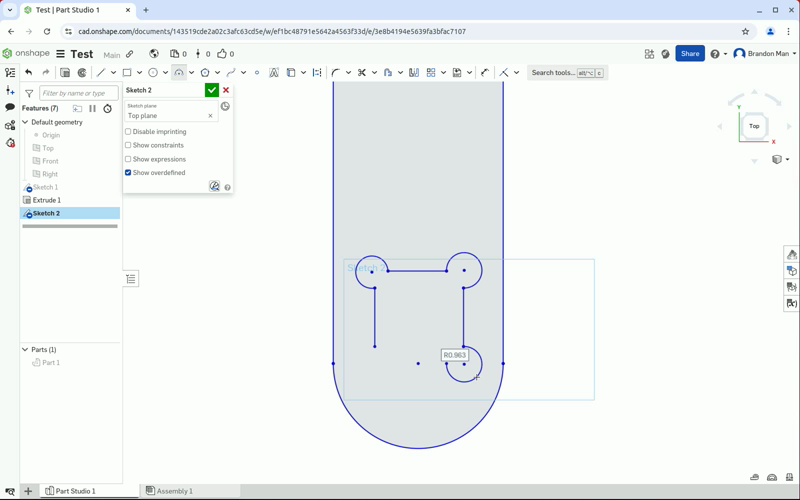
scroll(-6)
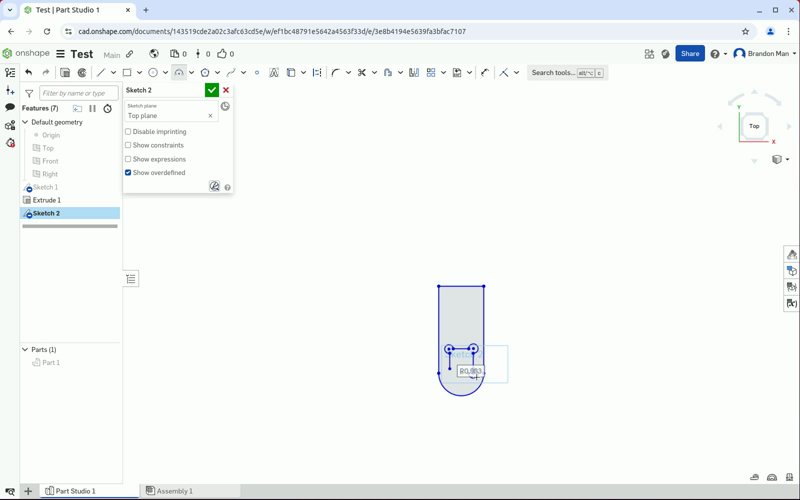
key_up(shift)
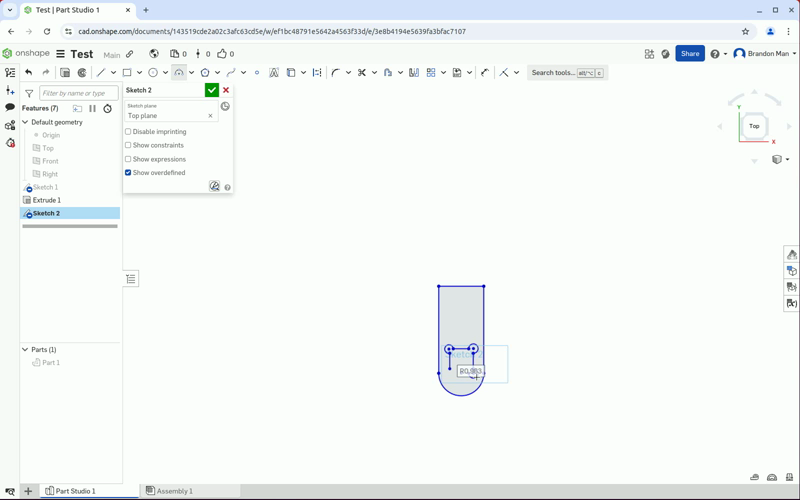
key(esc)
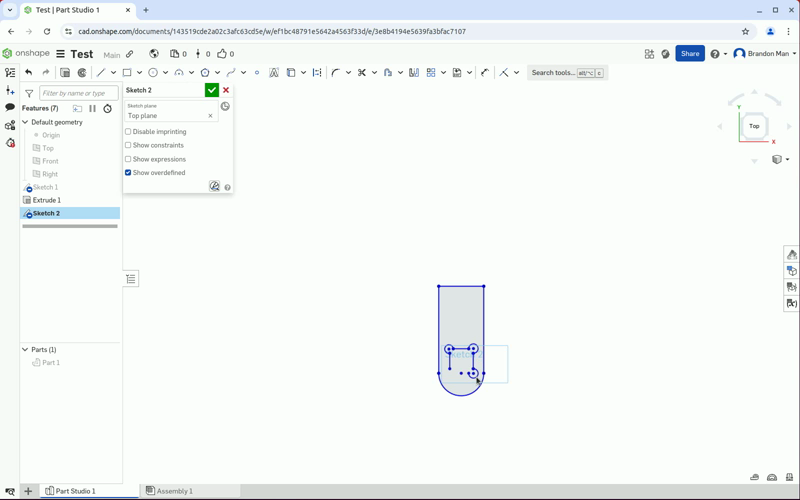
key(l)
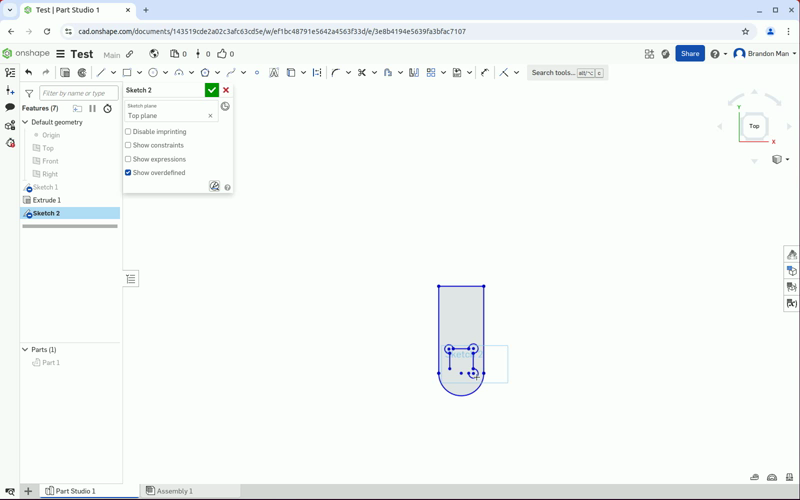
mouse_move(468, 373)
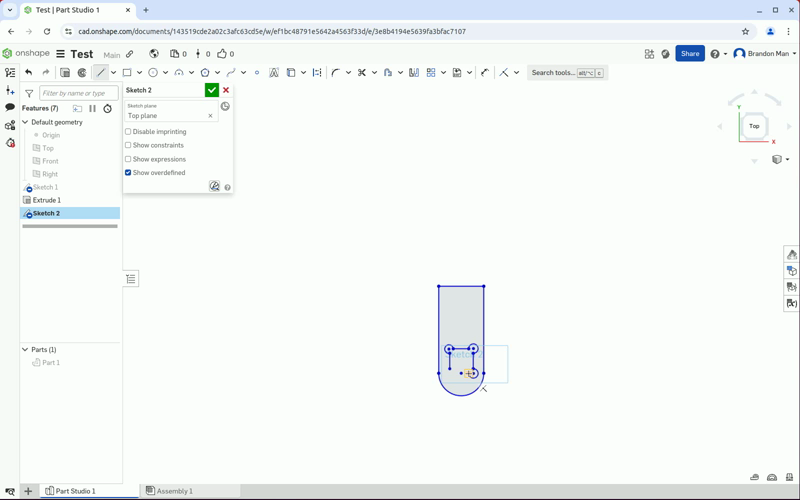
click(468, 373)
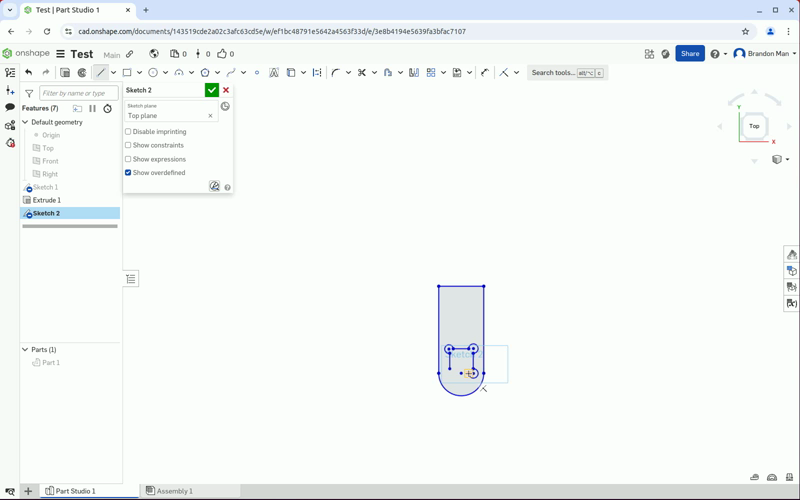
key_down(shift)
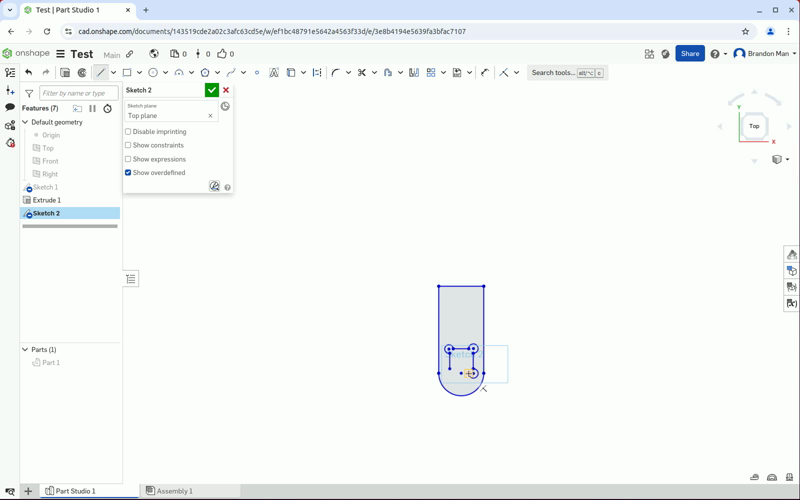
mouse_move(498, 373)
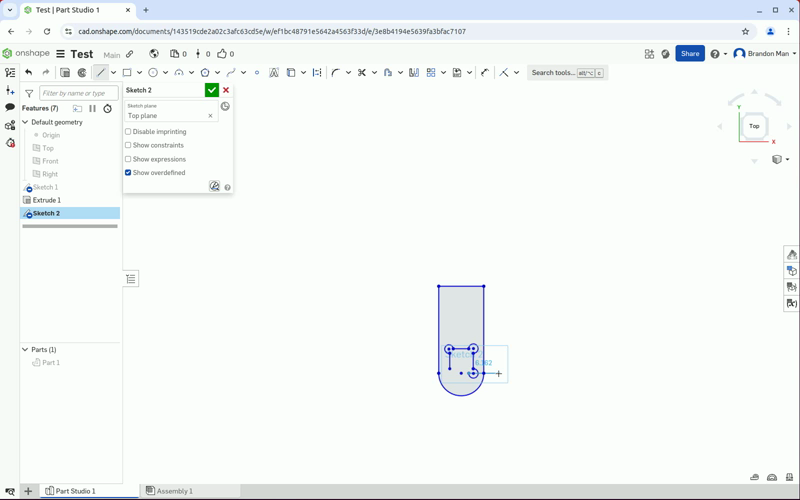
mouse_move(453, 373)
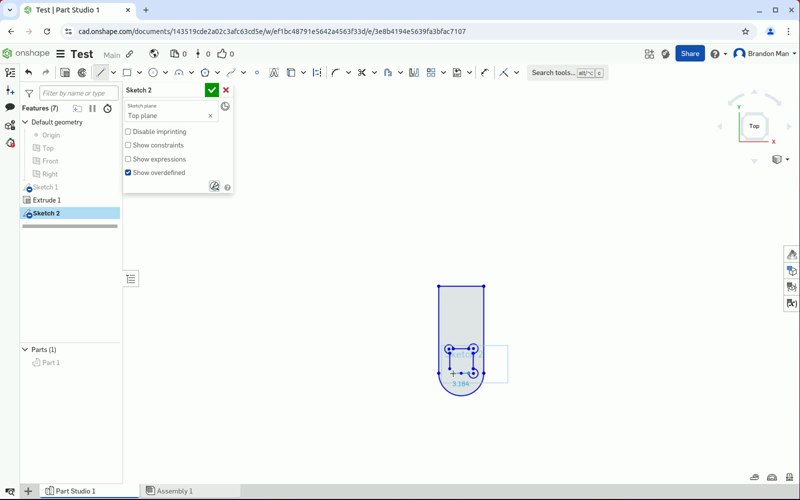
click(453, 373)
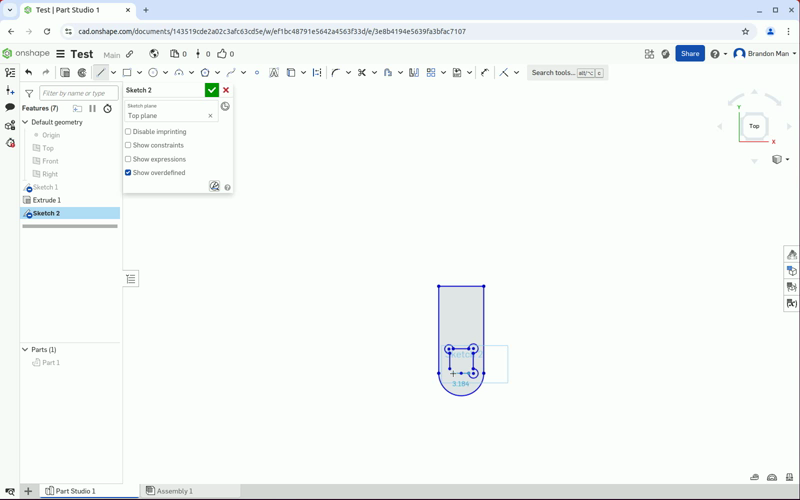
key_up(shift)
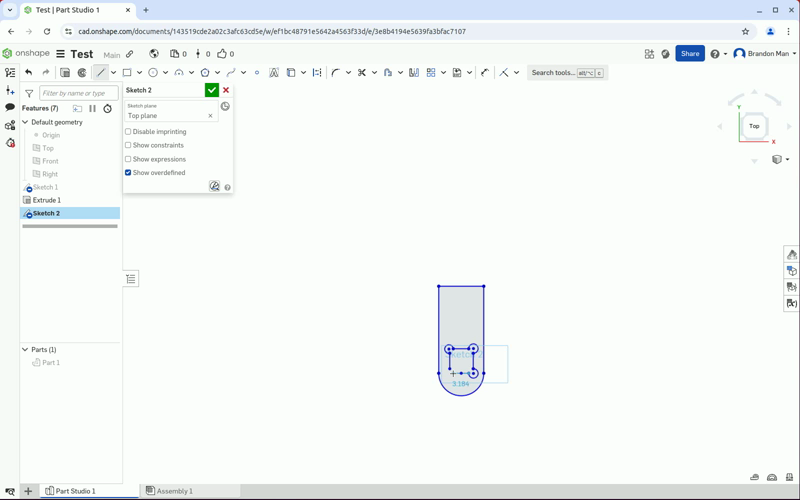
key(esc)
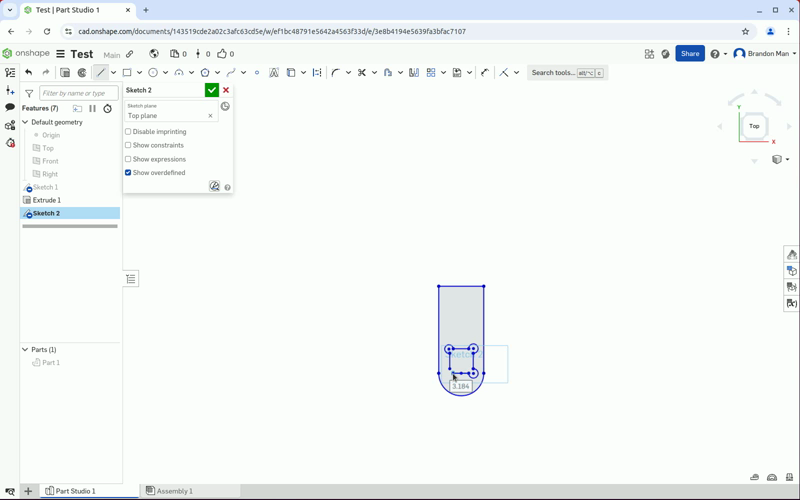
key(a)
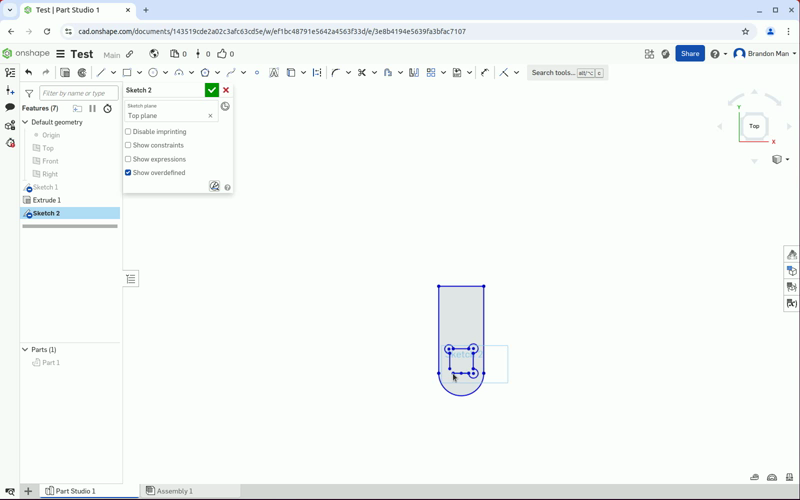
mouse_move(453, 373)
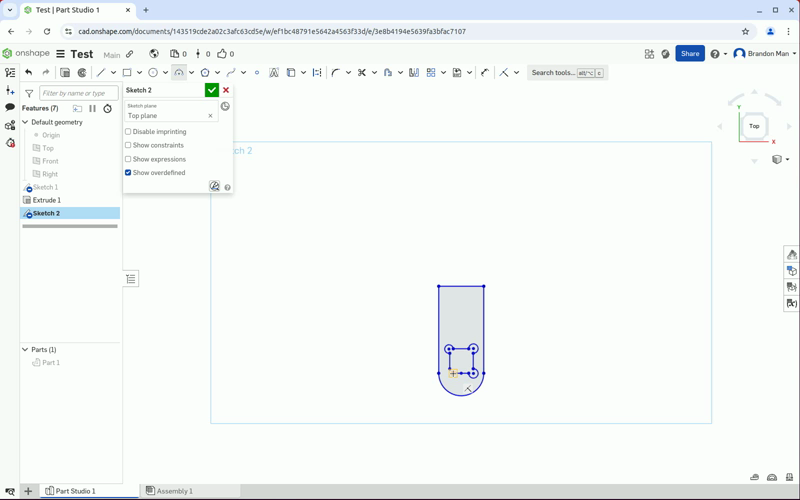
click(453, 373)
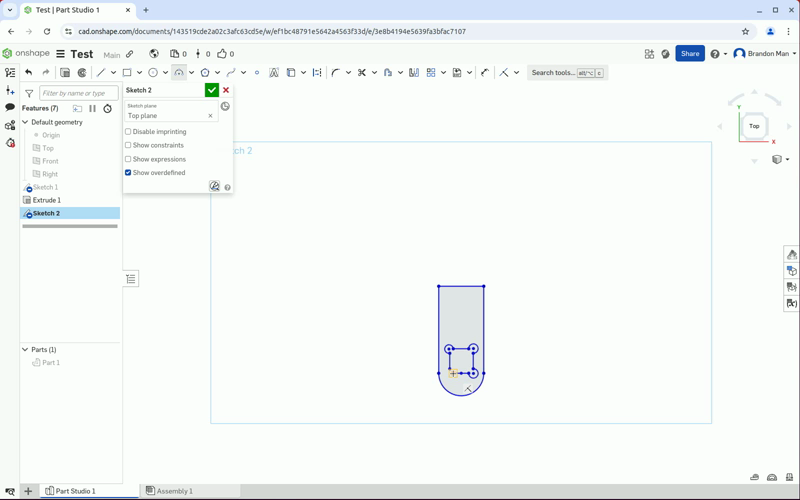
mouse_move(449, 368)
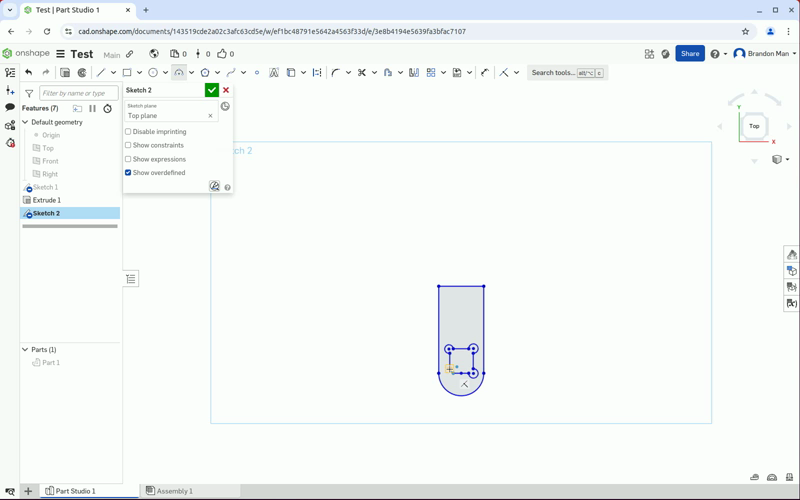
scroll(6)
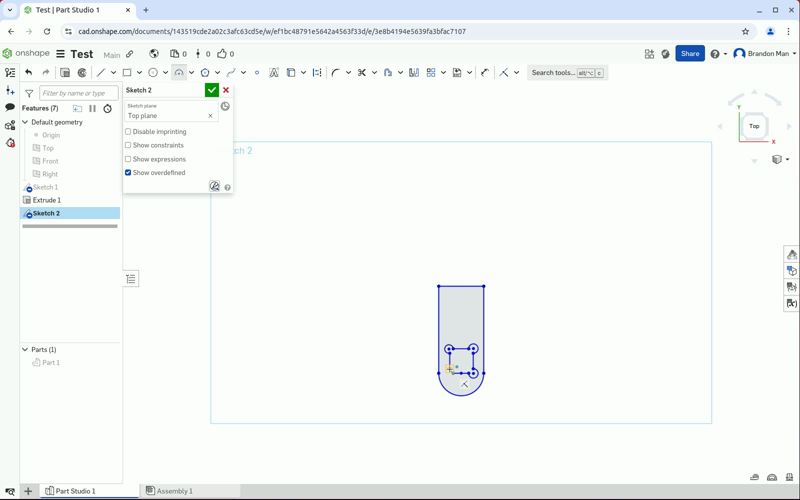
scroll(6)
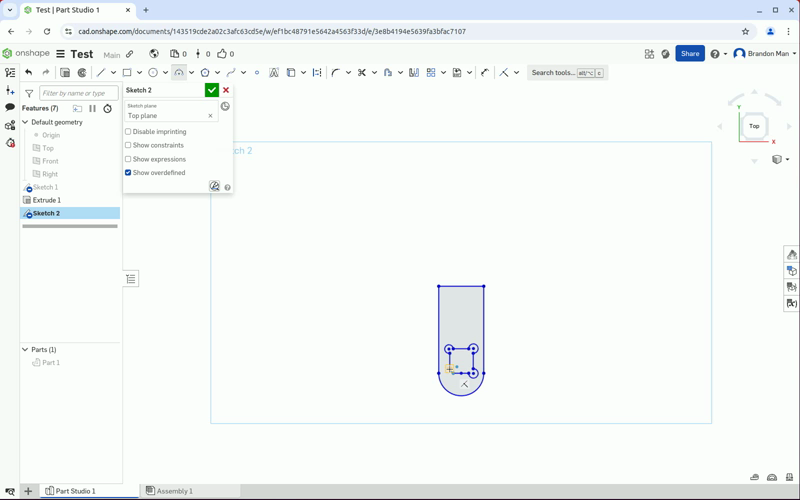
scroll(6)
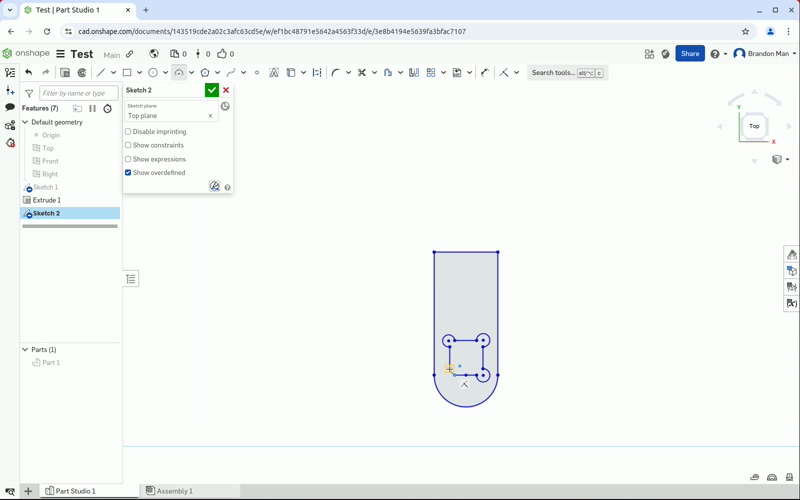
scroll(6)
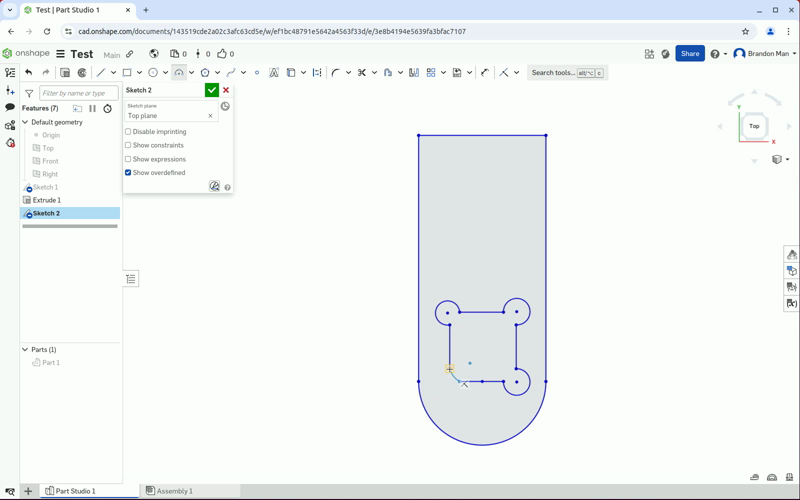
scroll(6)
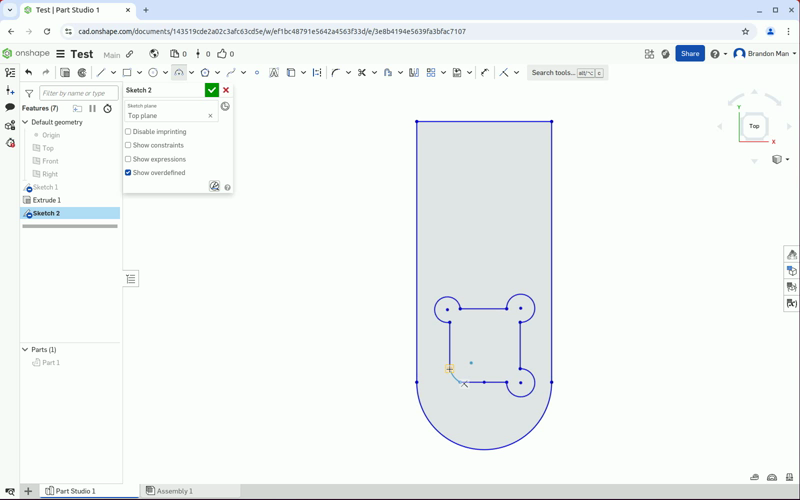
scroll(6)
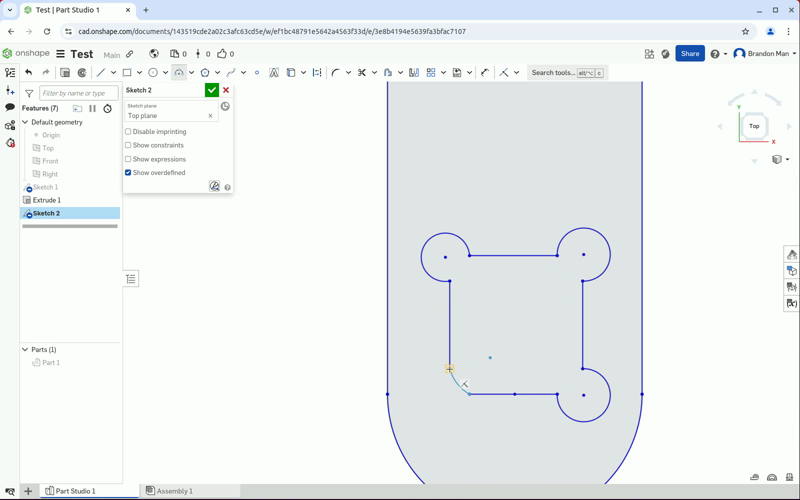
scroll(6)
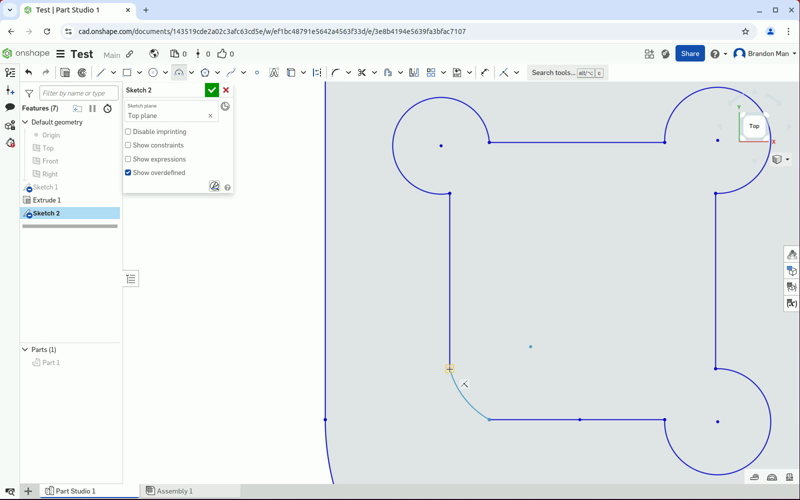
click(449, 368)
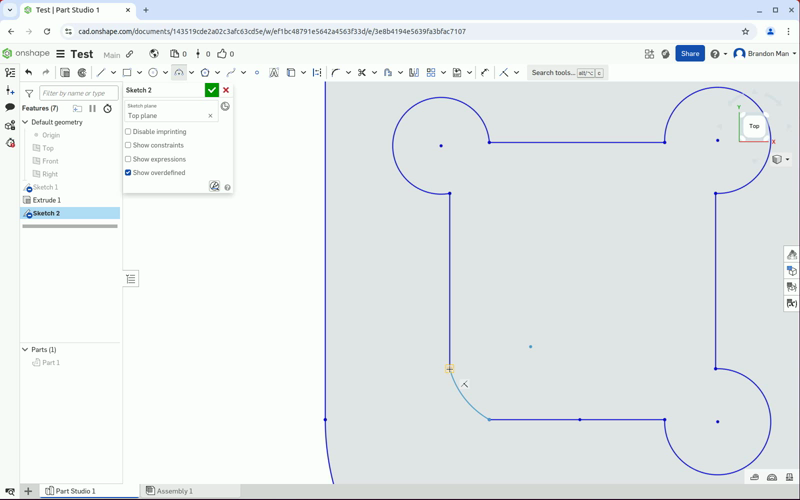
scroll(-6)
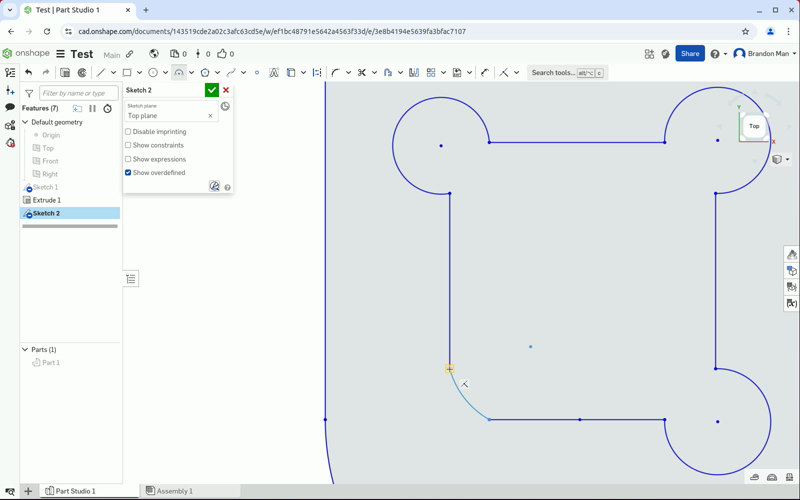
scroll(-6)
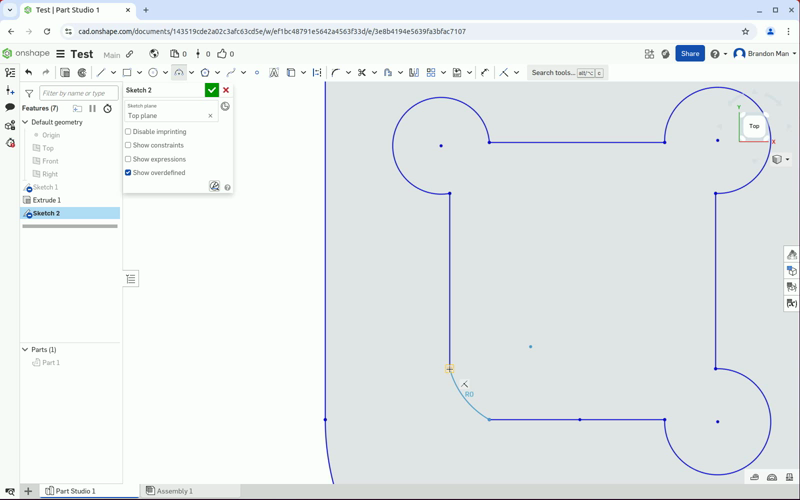
scroll(-6)
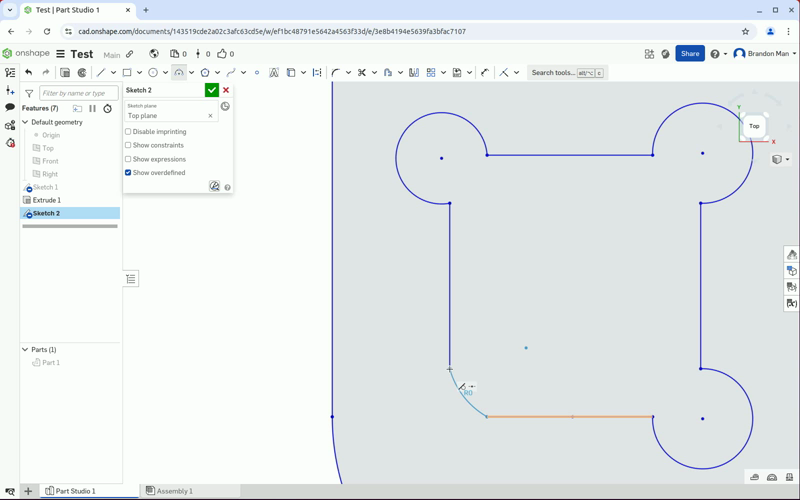
scroll(-6)
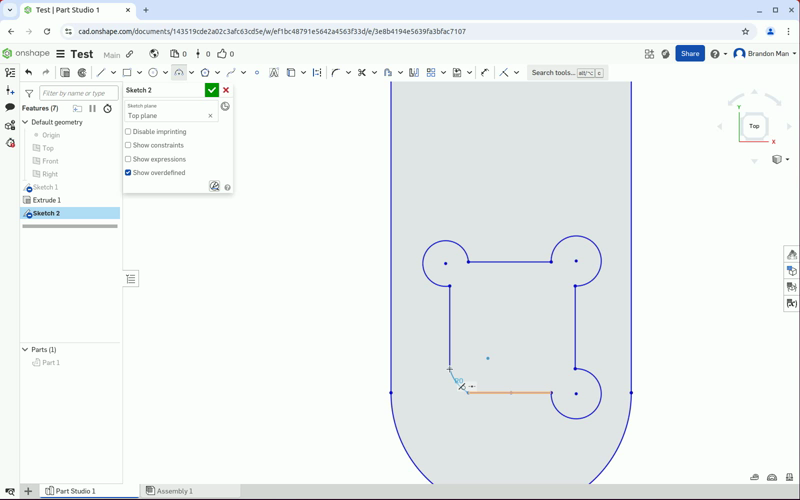
scroll(-6)
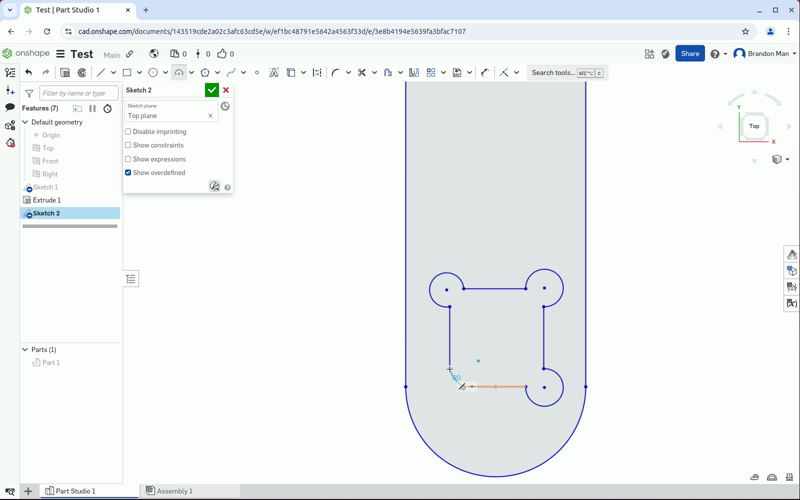
scroll(-6)
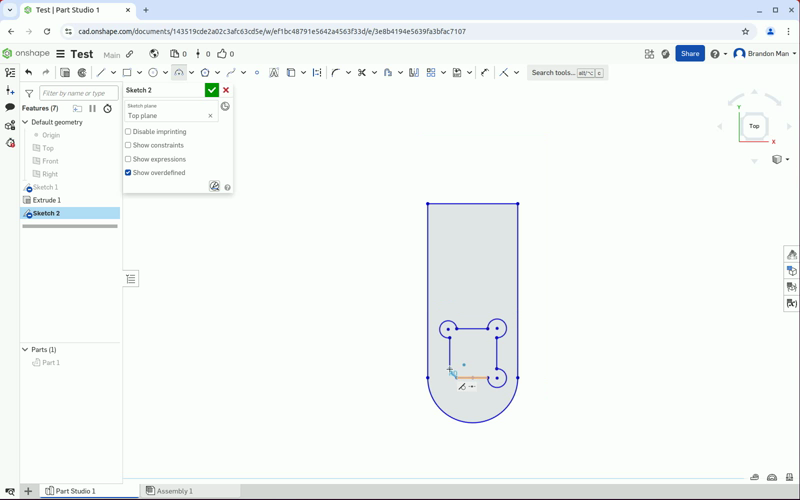
scroll(-6)
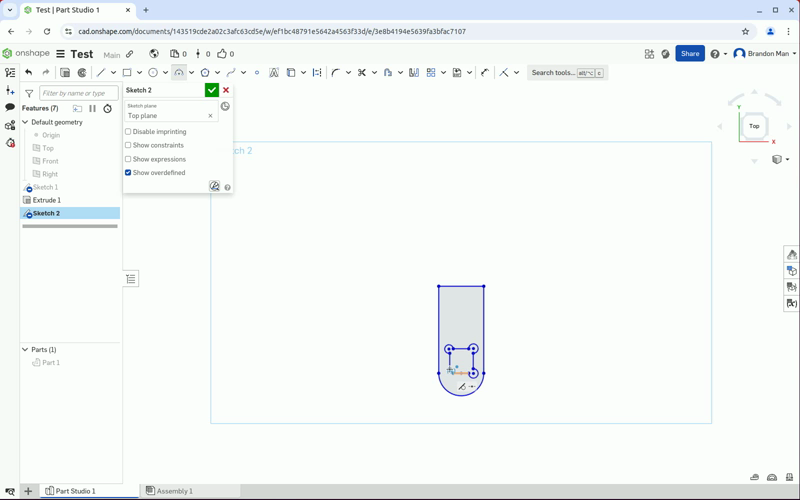
key_down(shift)
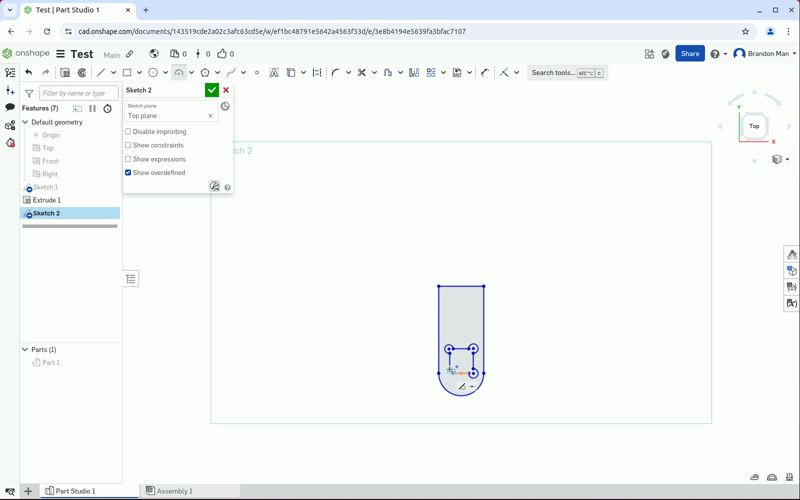
mouse_move(445, 375)
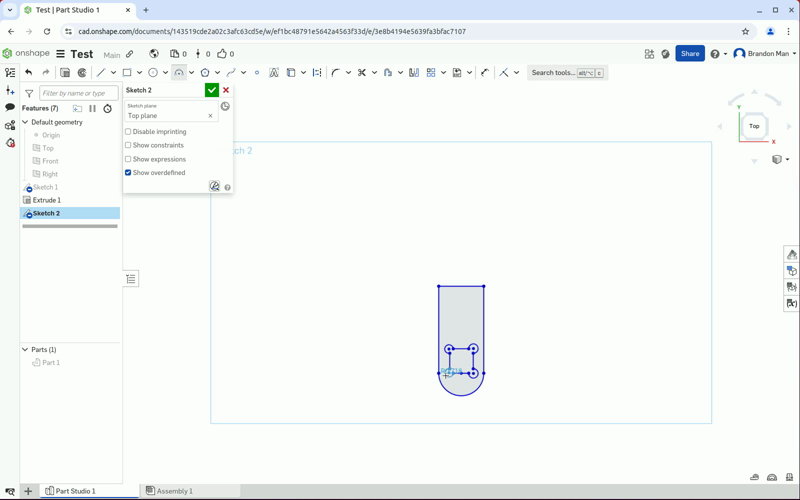
scroll(6)
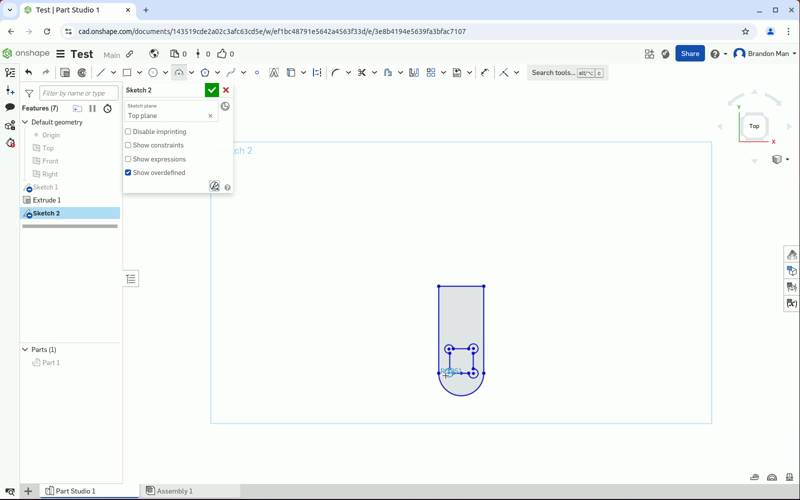
scroll(6)
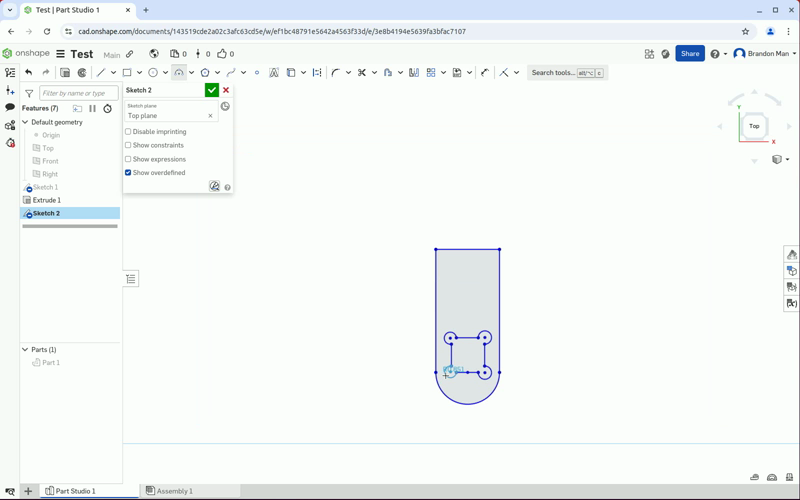
scroll(6)
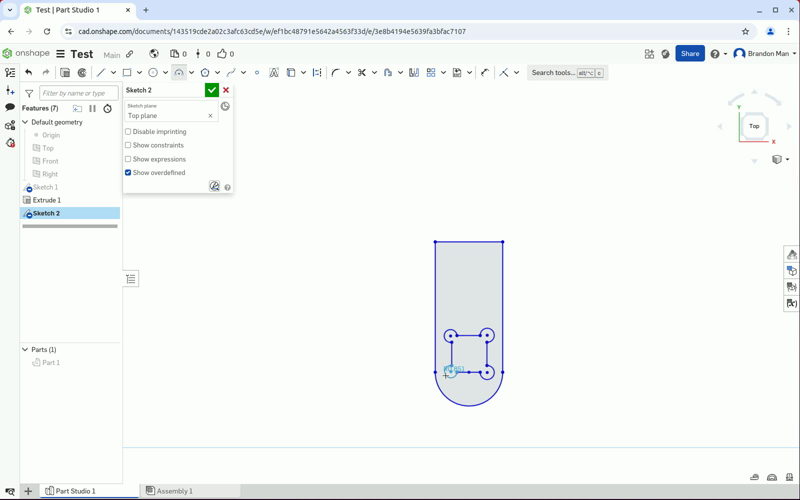
scroll(6)
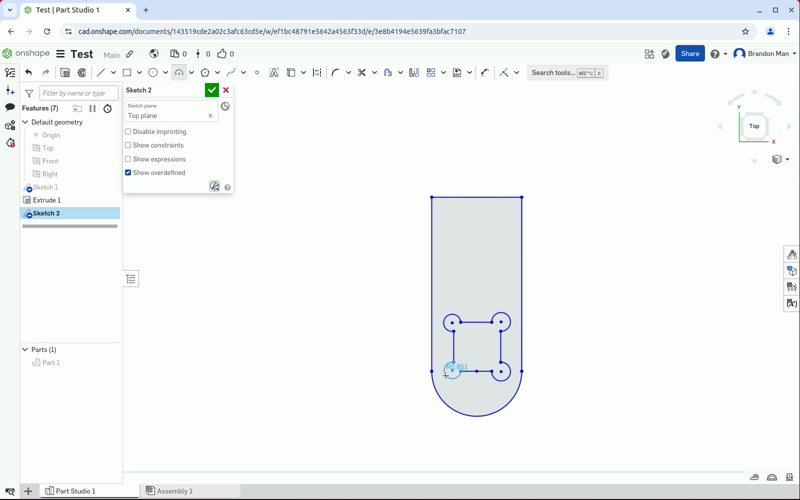
scroll(6)
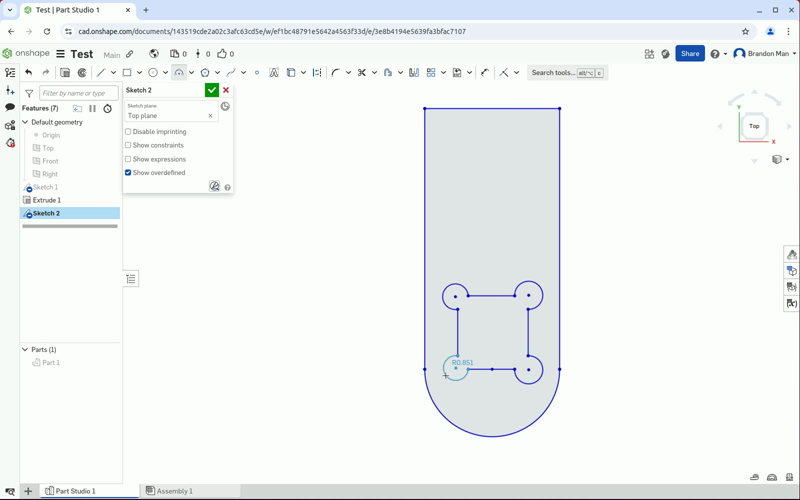
scroll(6)
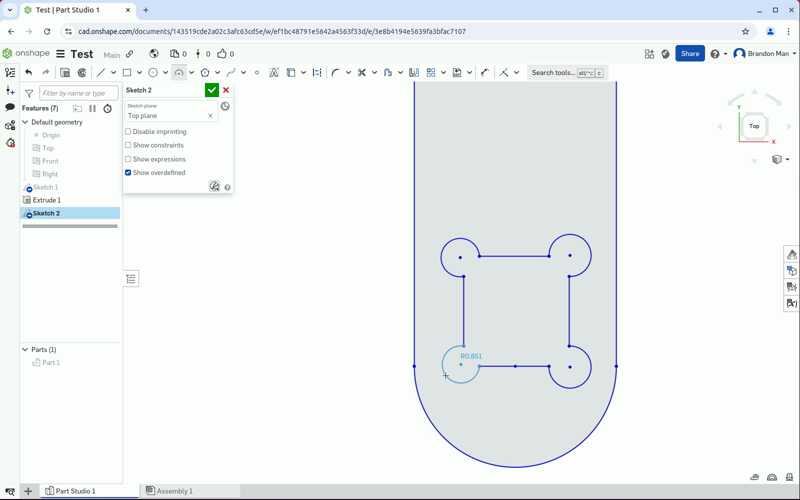
scroll(6)
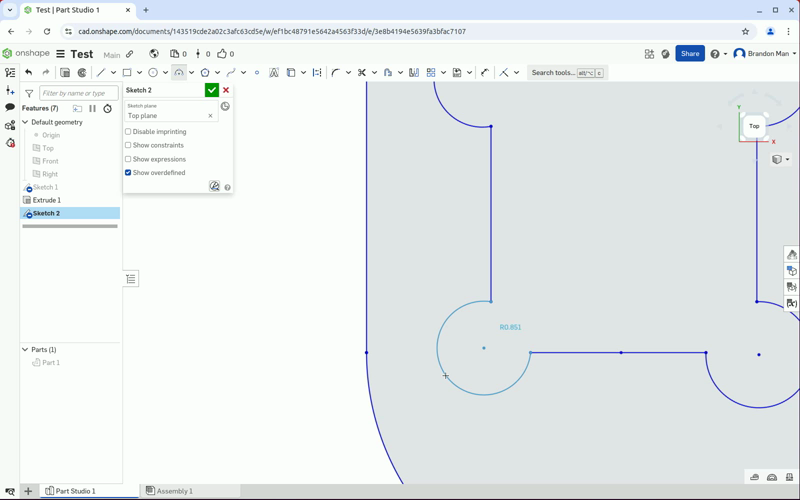
click(445, 375)
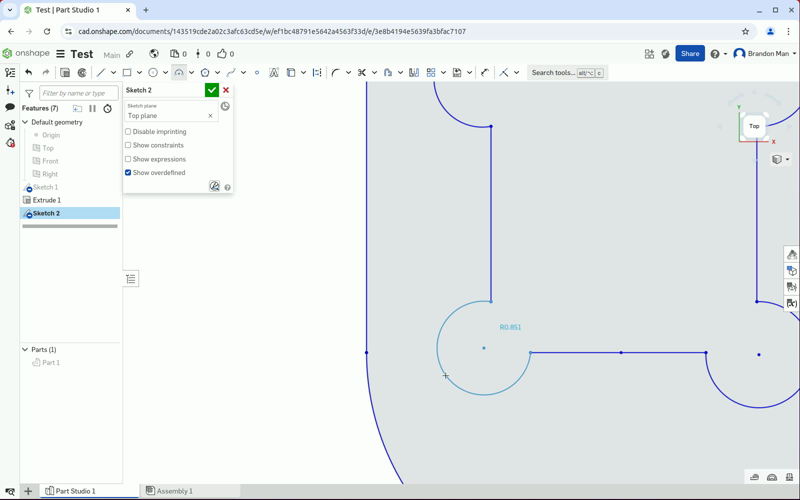
scroll(-6)
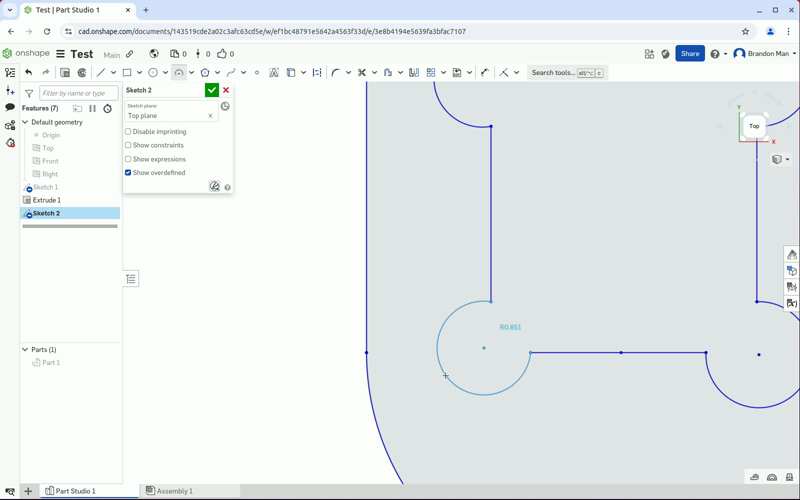
scroll(-6)
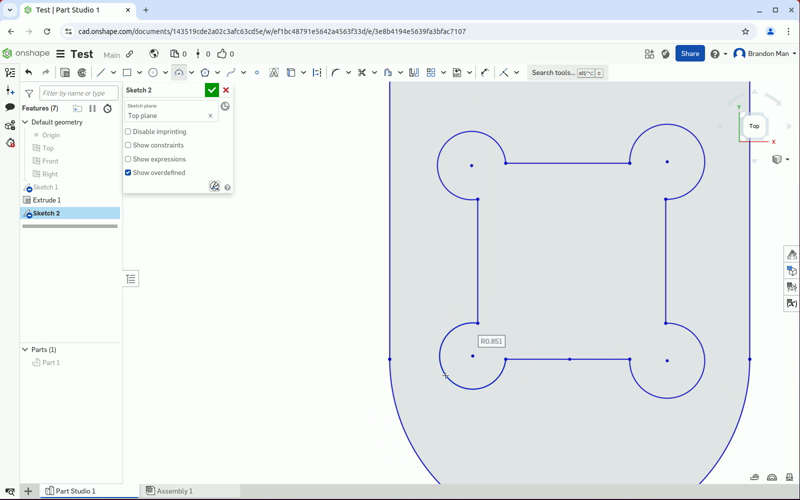
scroll(-6)
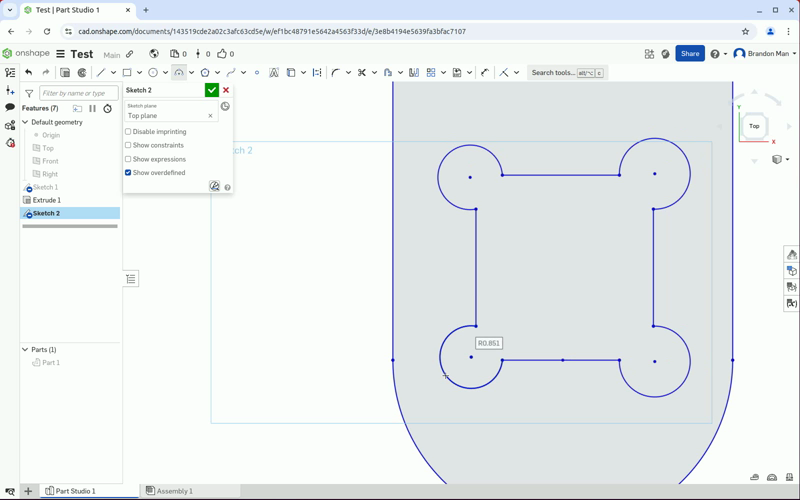
scroll(-6)
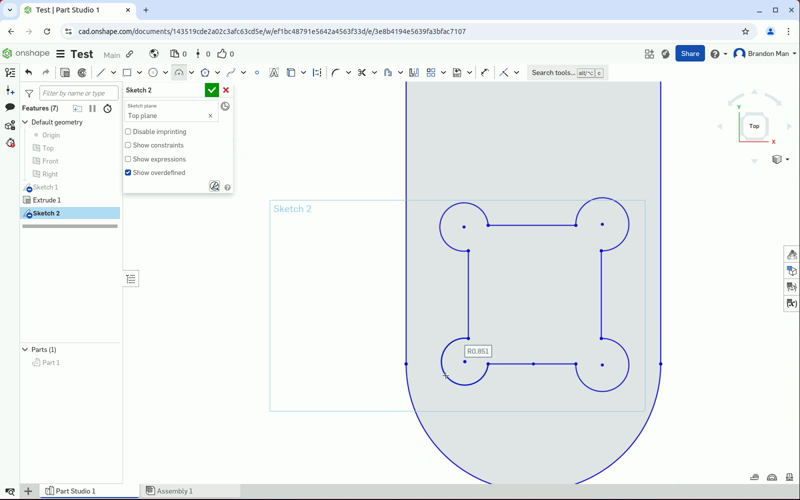
scroll(-6)
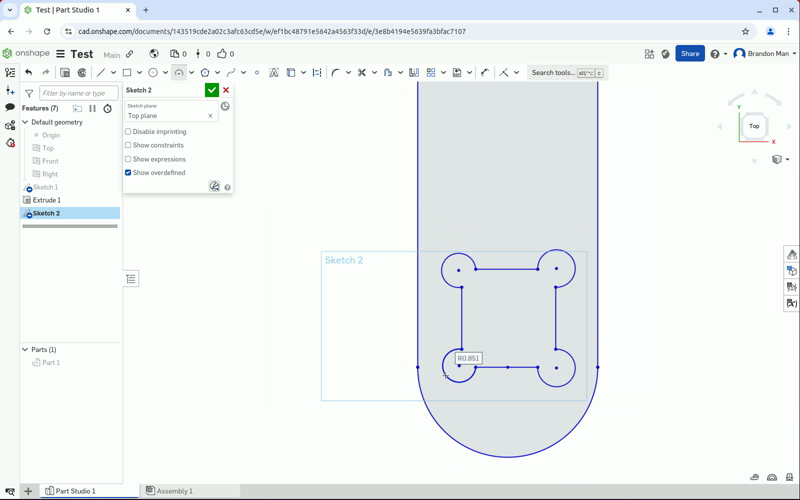
scroll(-6)
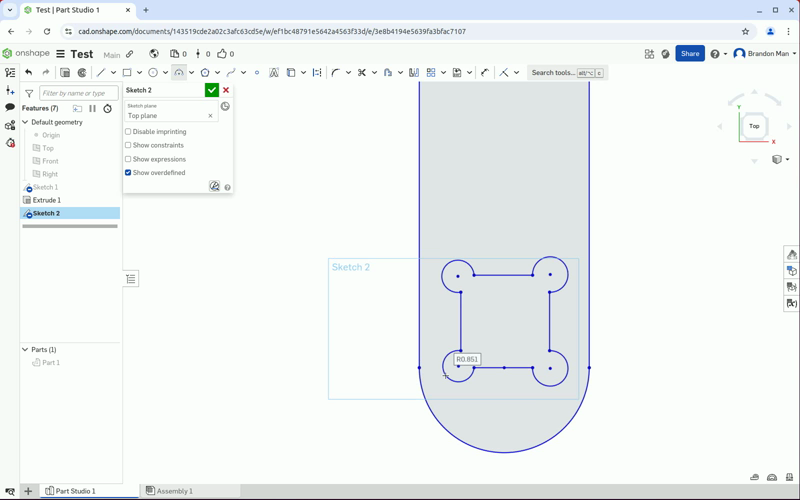
scroll(-6)
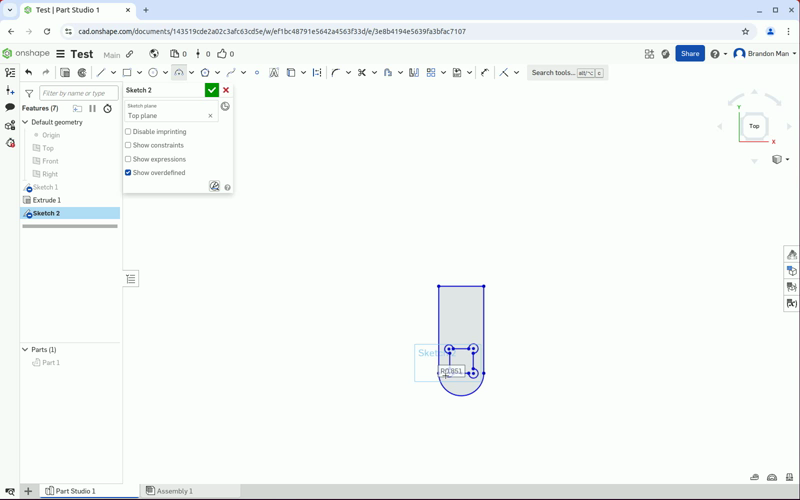
key_up(shift)
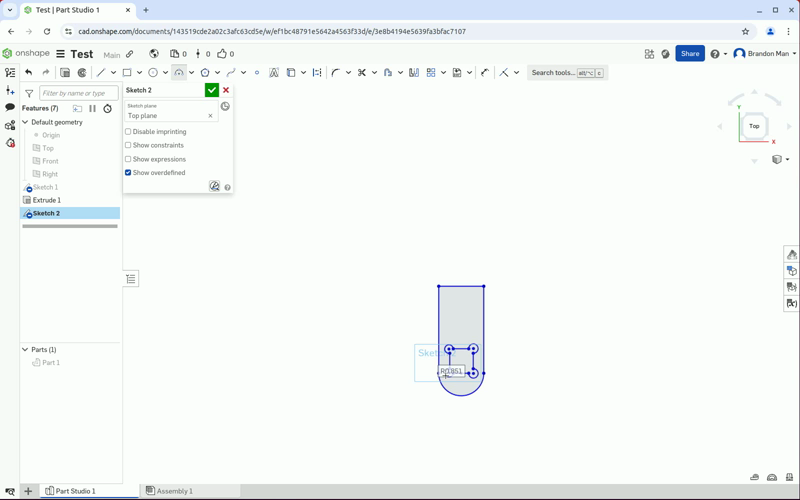
key(esc)
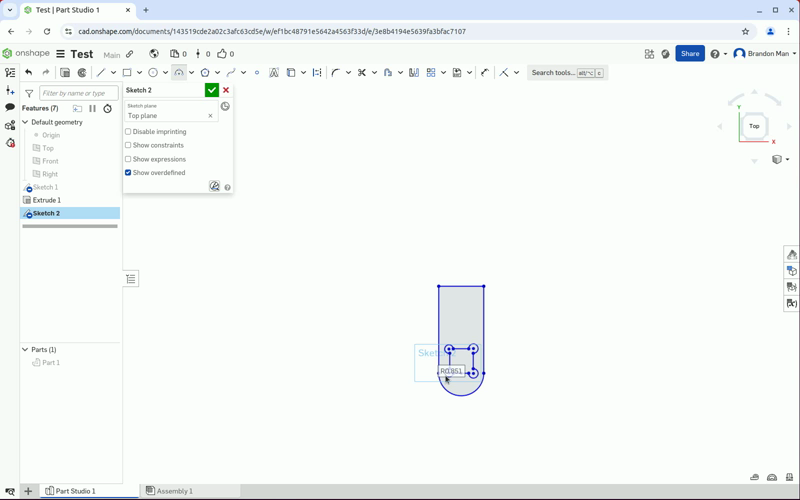
mouse_move(479, 361)
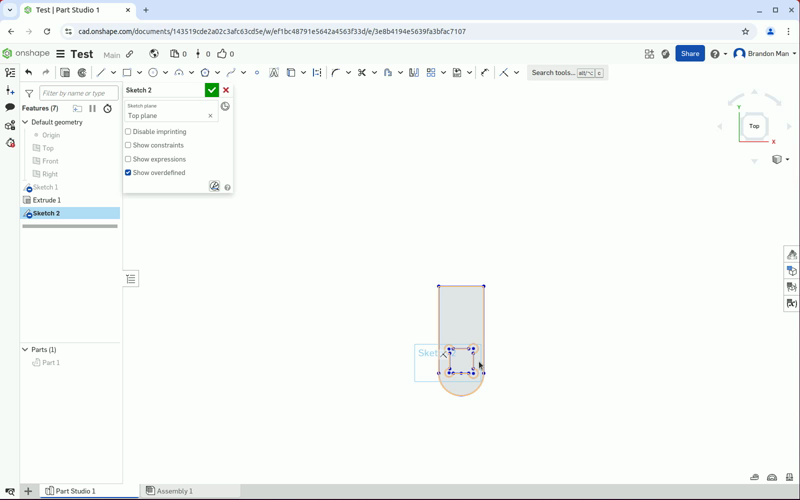
click(479, 361)
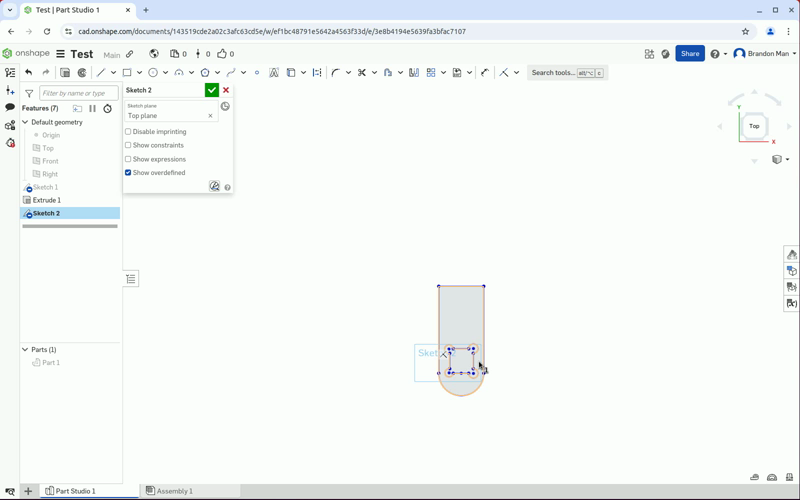
mouse_move(73, 352)
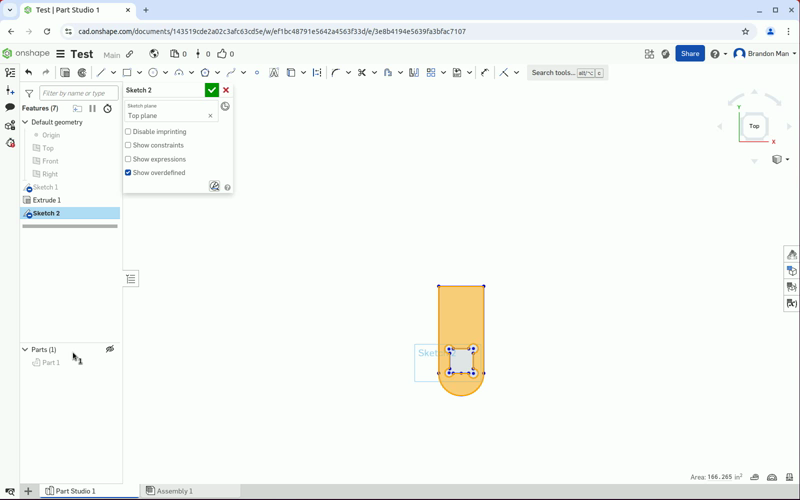
key(shift+y)
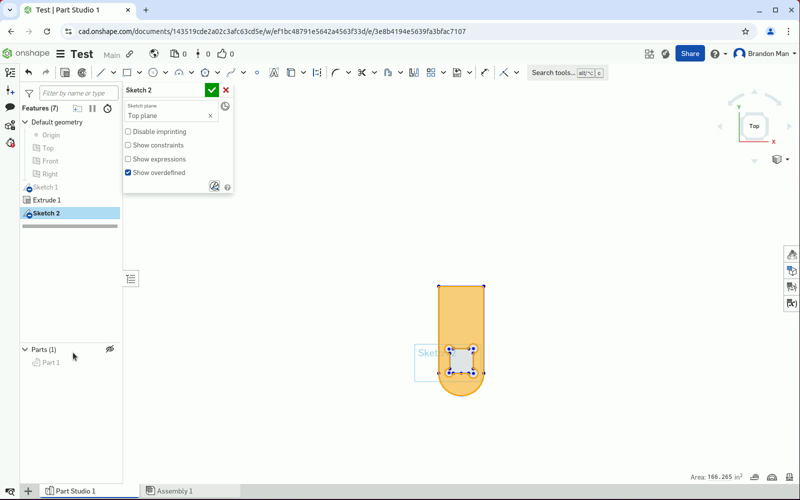
key(shift+e)
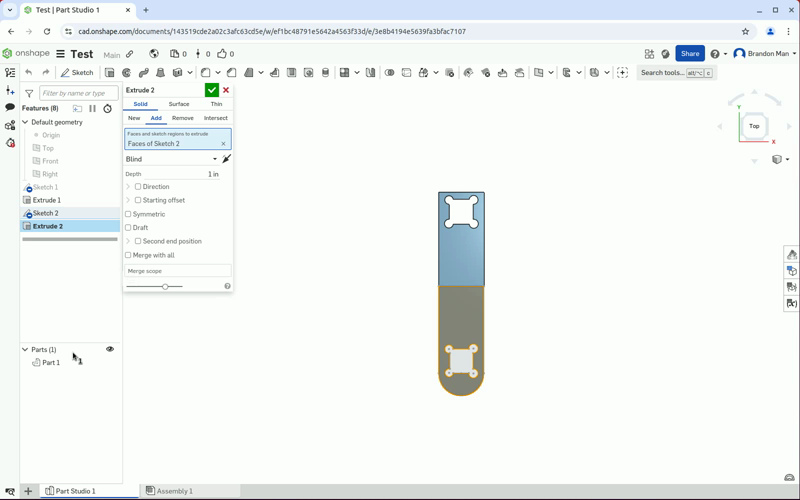
mouse_move(143, 106)
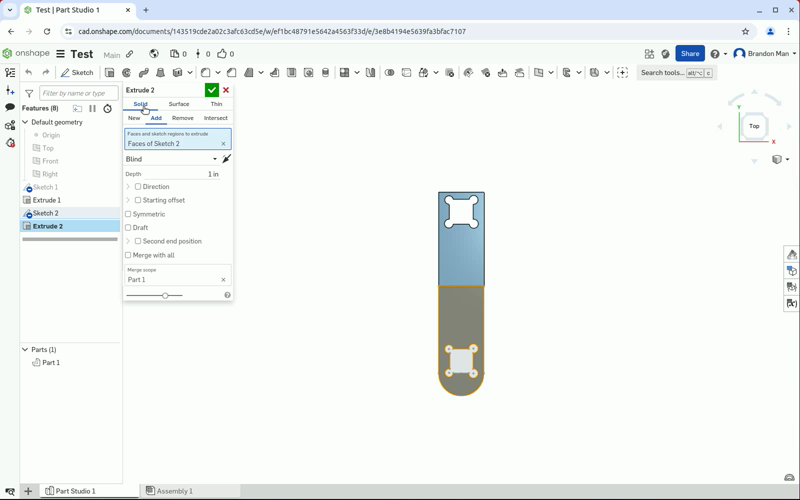
click(143, 106)
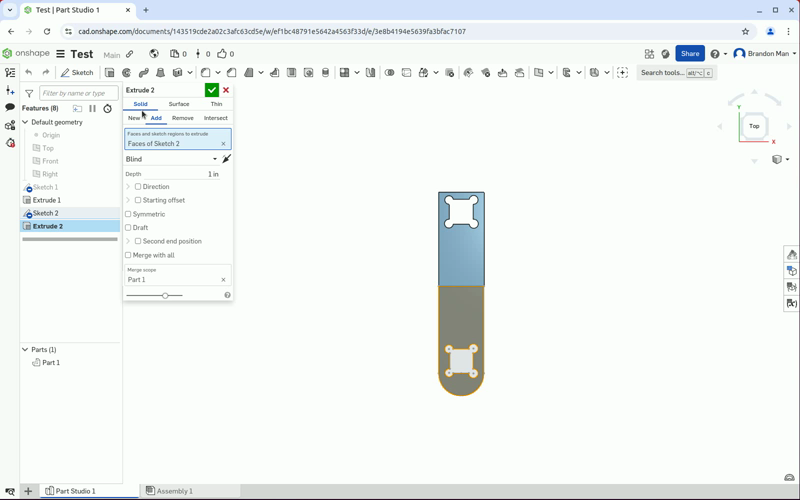
mouse_move(137, 120)
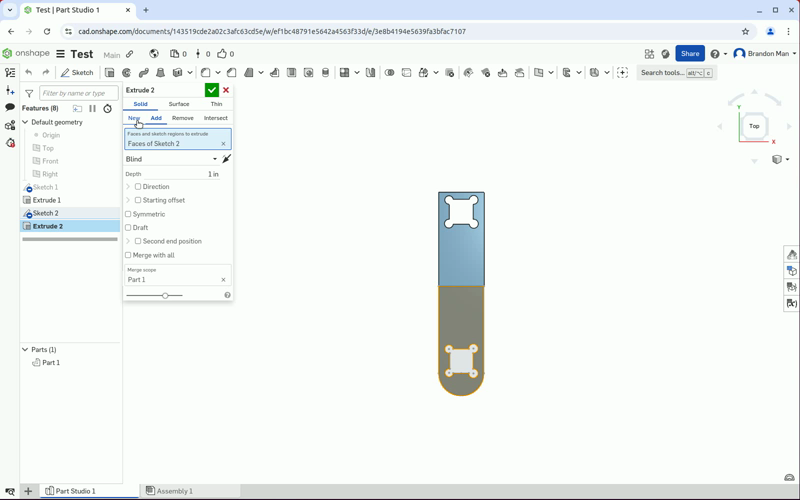
click(137, 120)
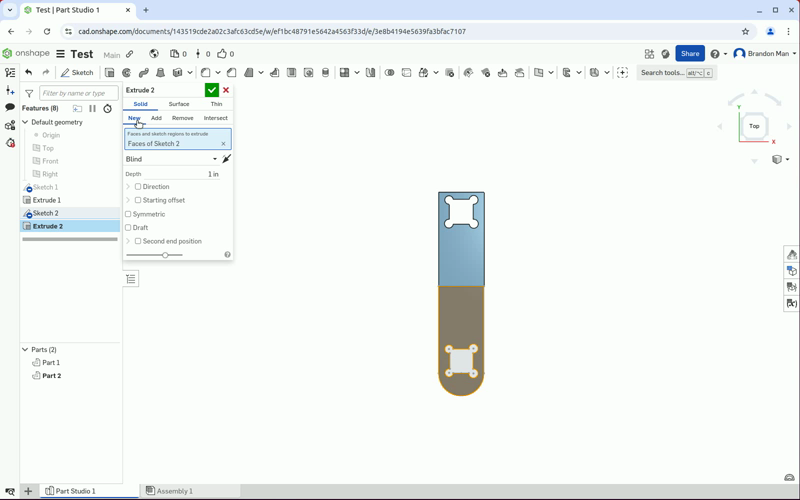
key(tab, 4)
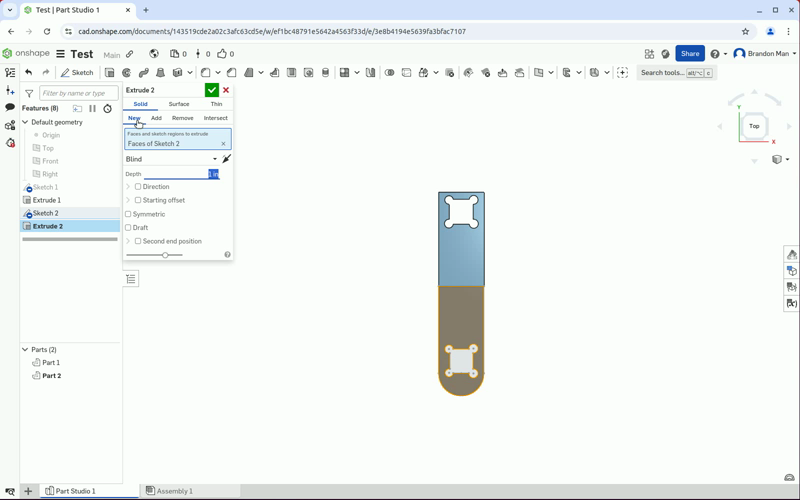
text(0.963)
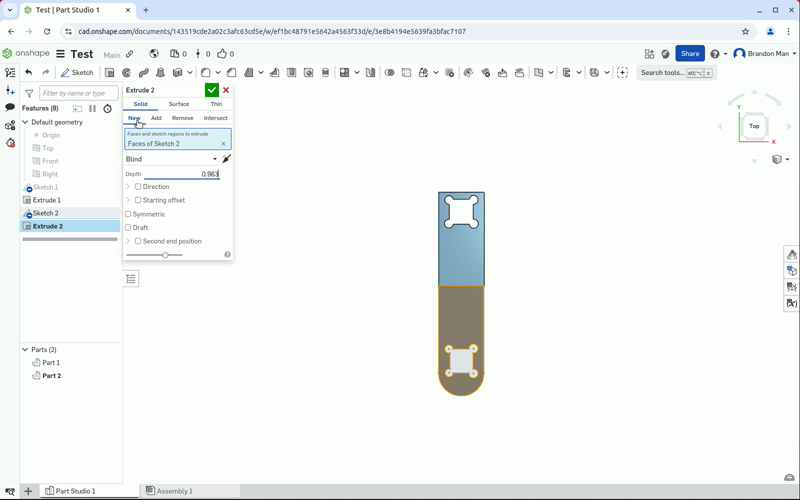
key(enter)
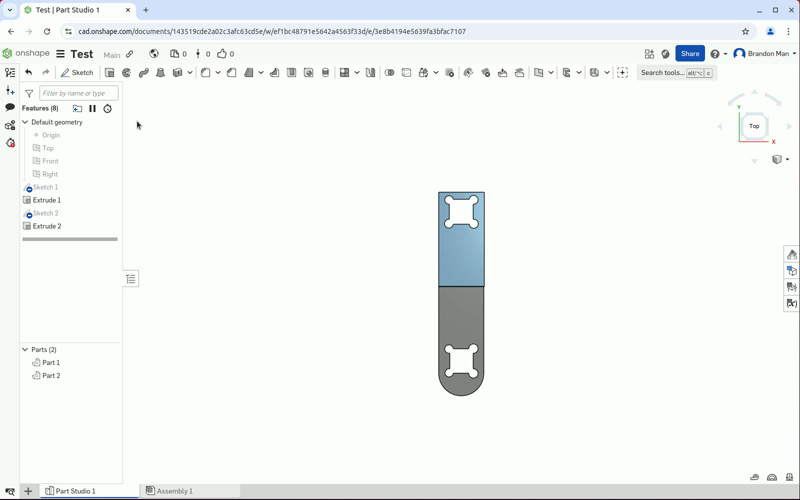
key(shift+h)
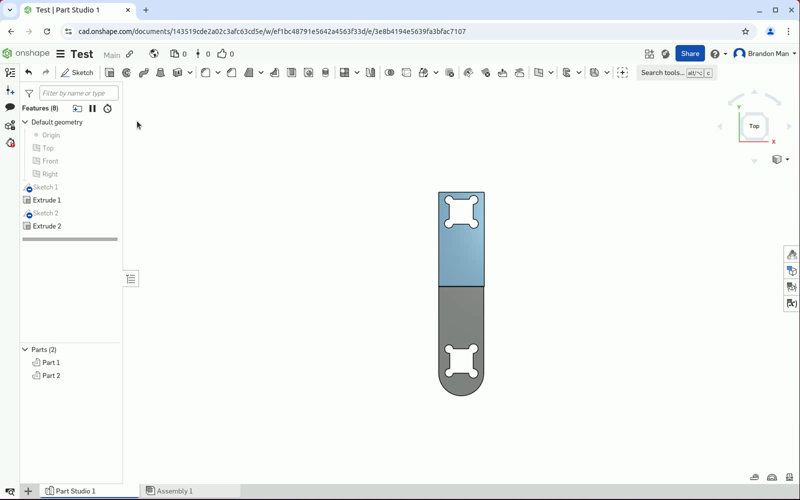
key(shift+h)
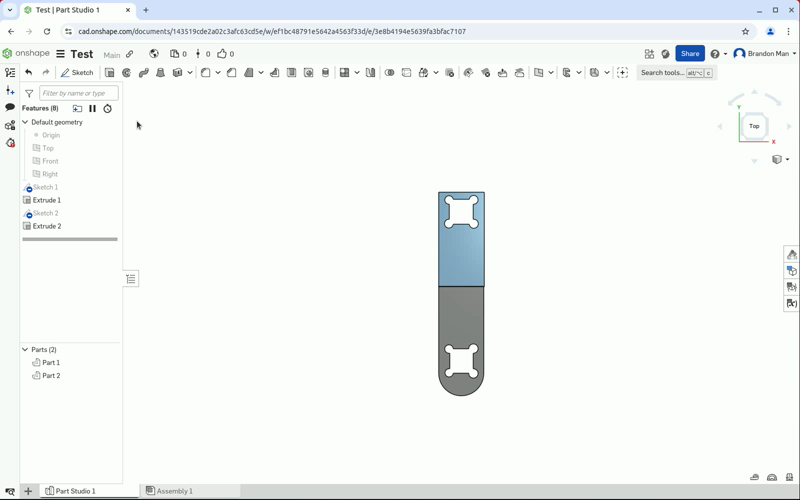
mouse_move(73, 189)
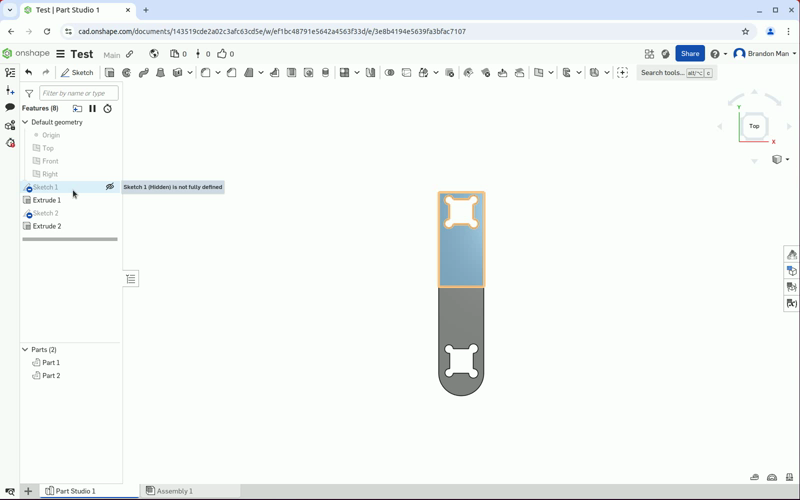
click(73, 189)
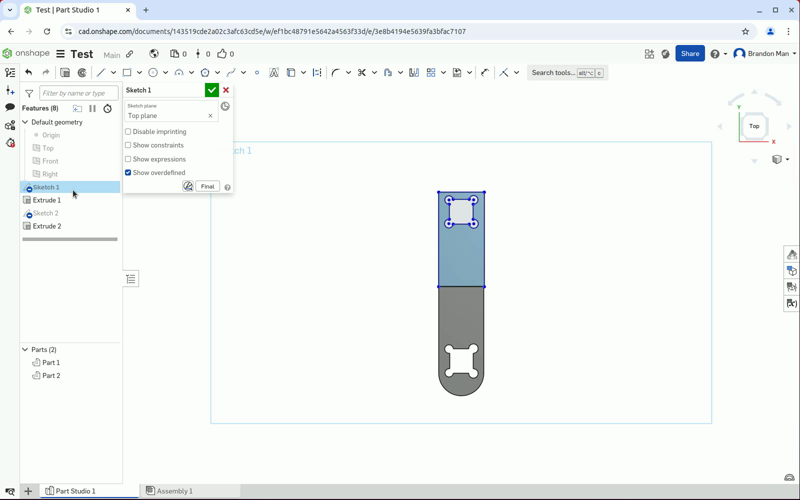
mouse_move(229, 92)
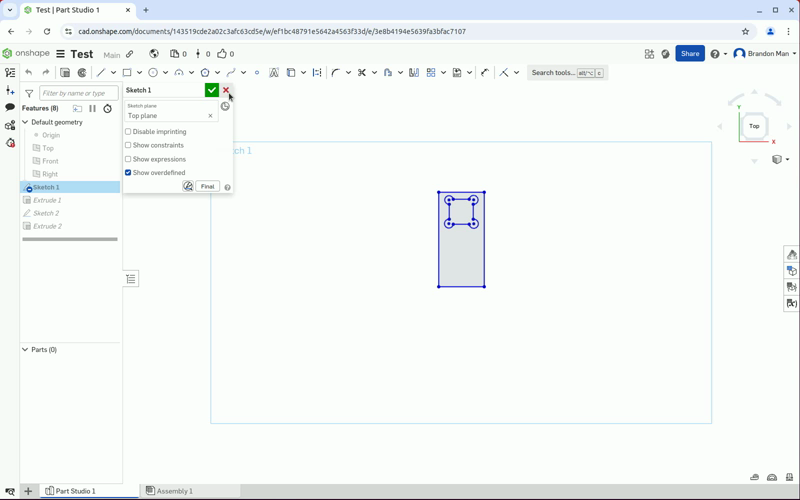
click(229, 92)
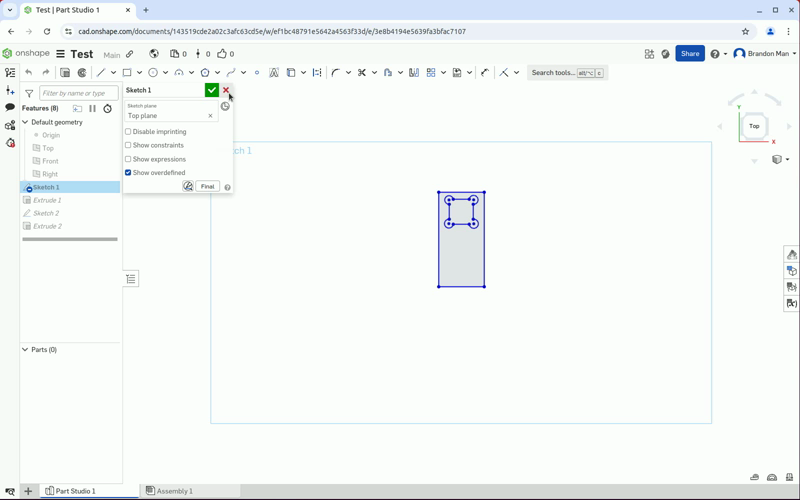
key(shift+s)
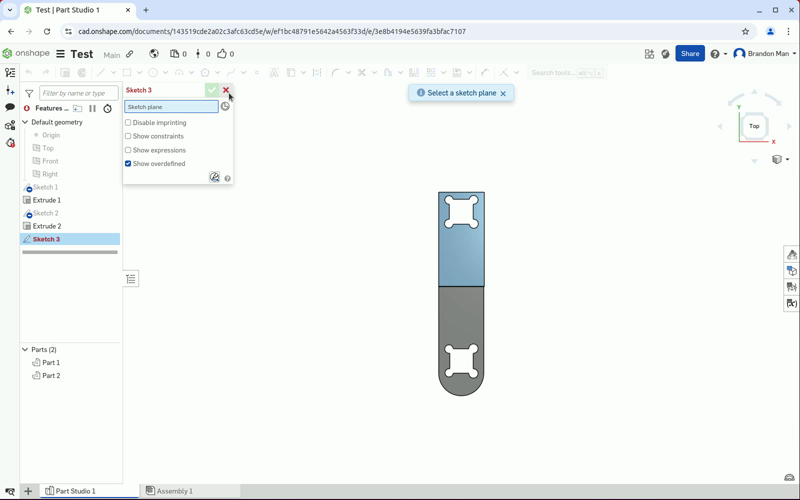
mouse_move(73, 150)
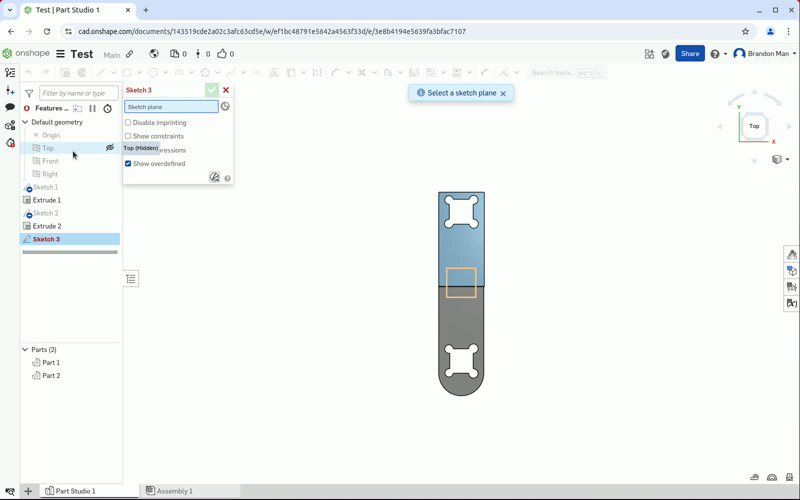
click(73, 150)
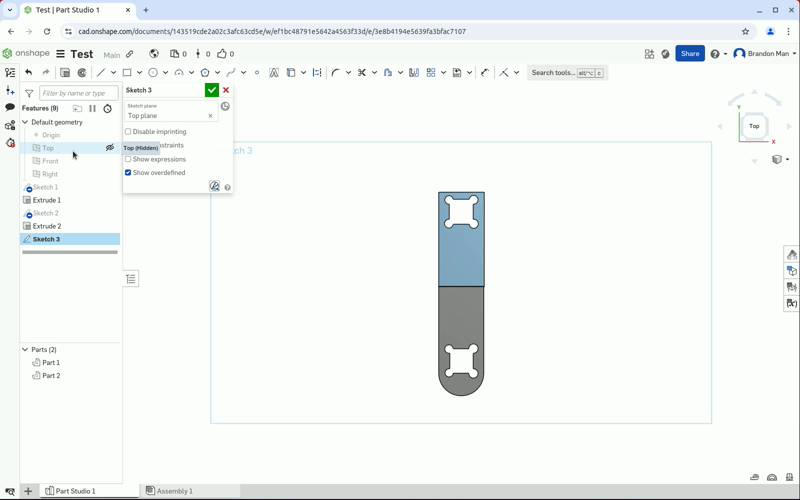
mouse_move(73, 352)
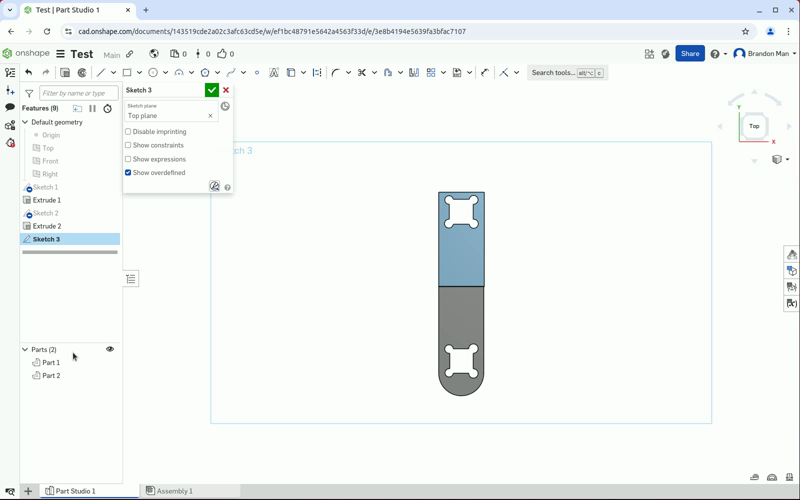
key(y)
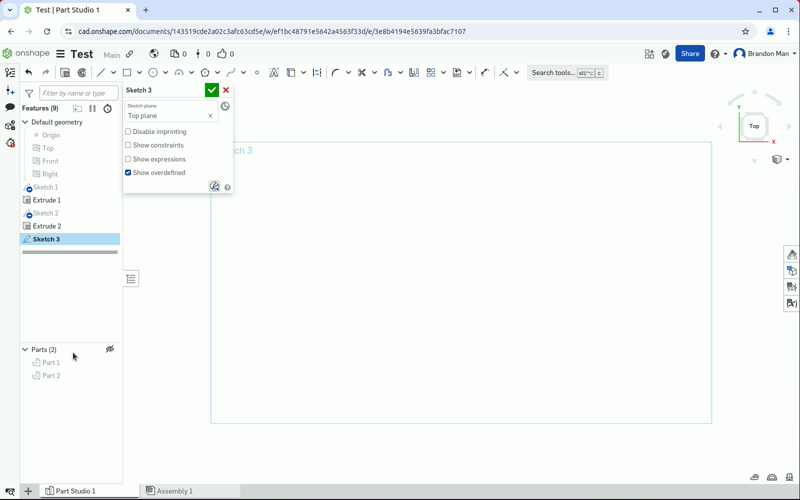
key(a)
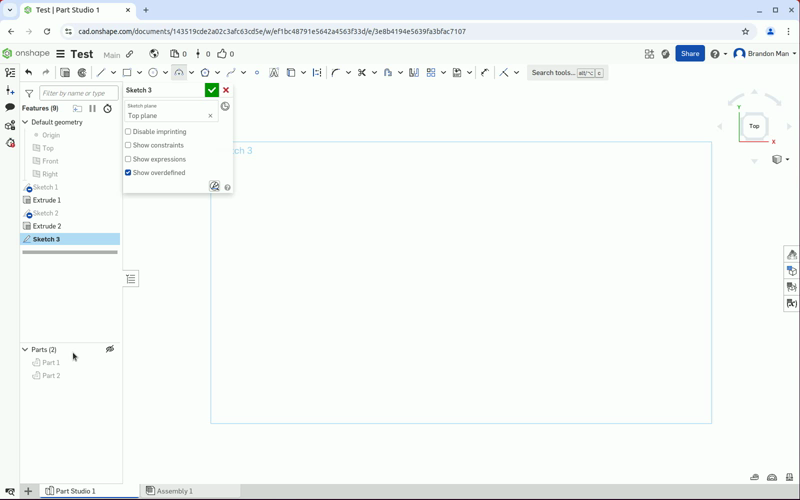
key_down(shift)
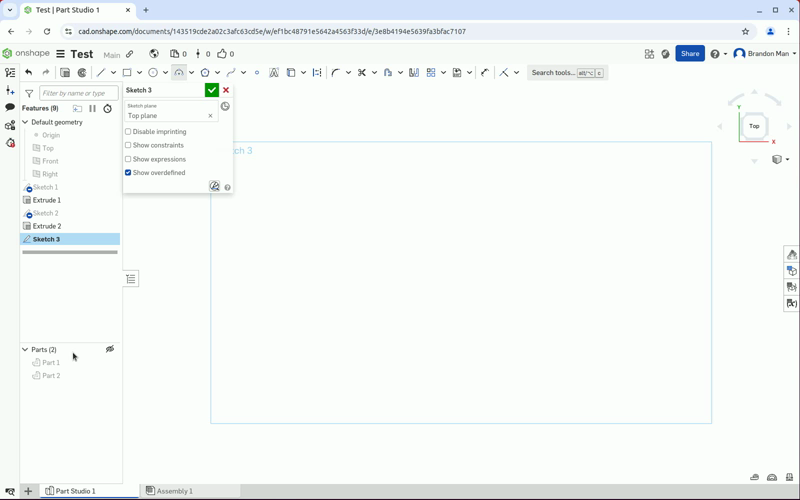
mouse_move(449, 368)
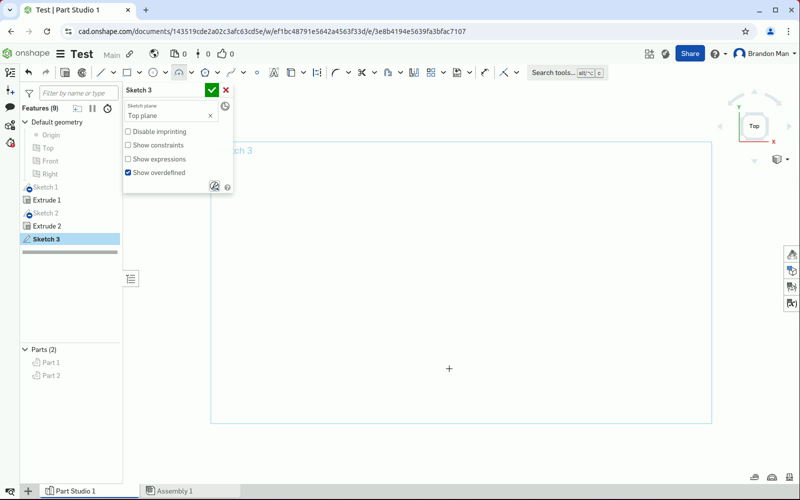
click(449, 368)
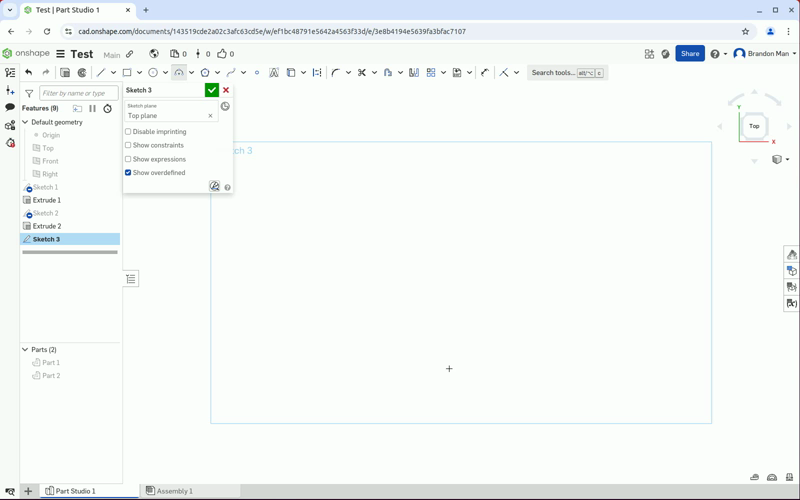
key_up(shift)
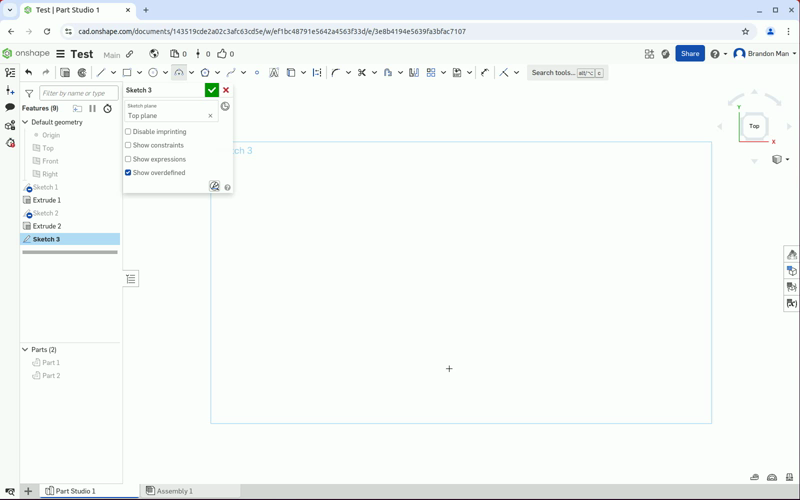
key_down(shift)
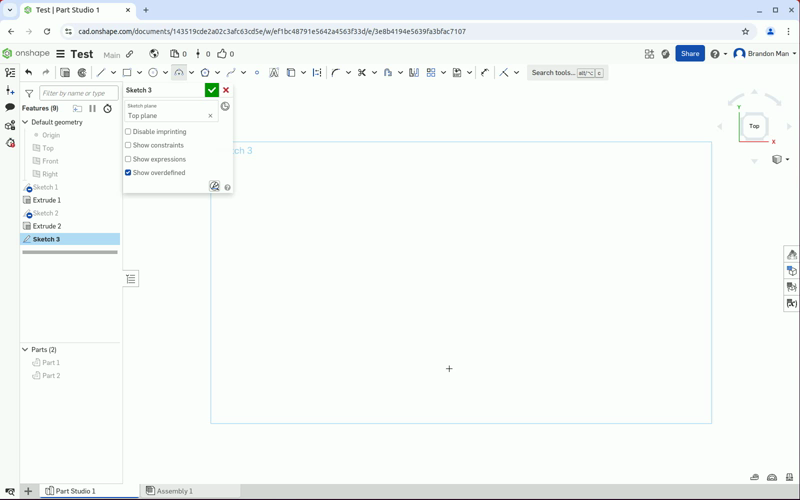
mouse_move(453, 372)
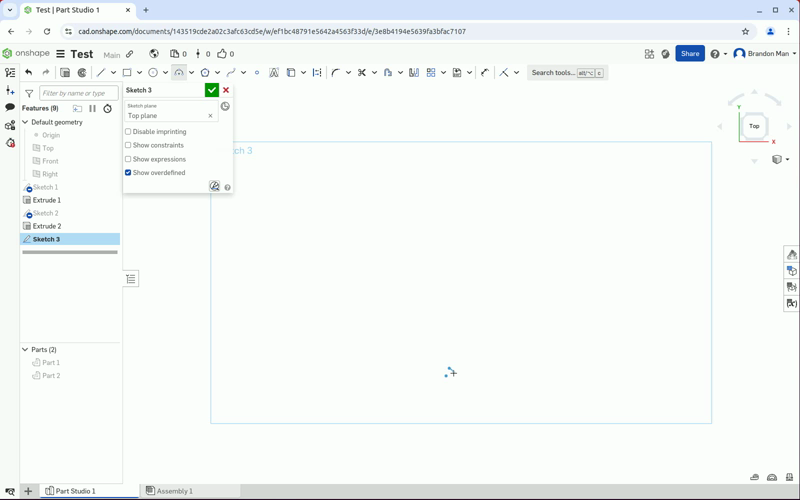
scroll(6)
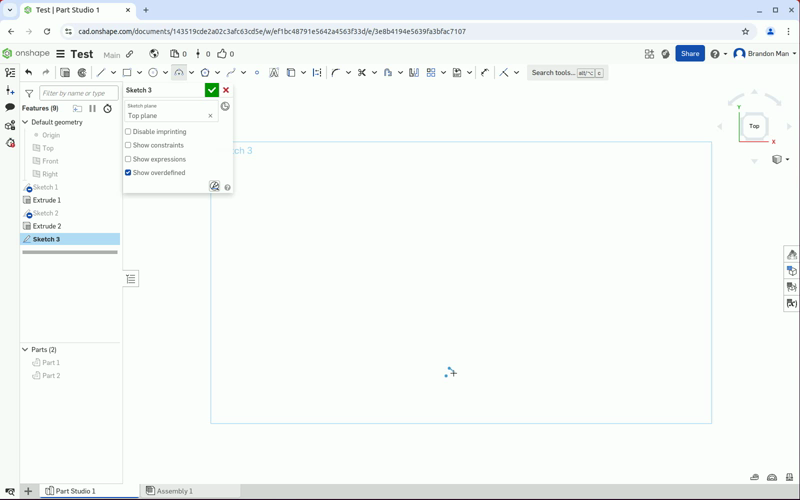
scroll(6)
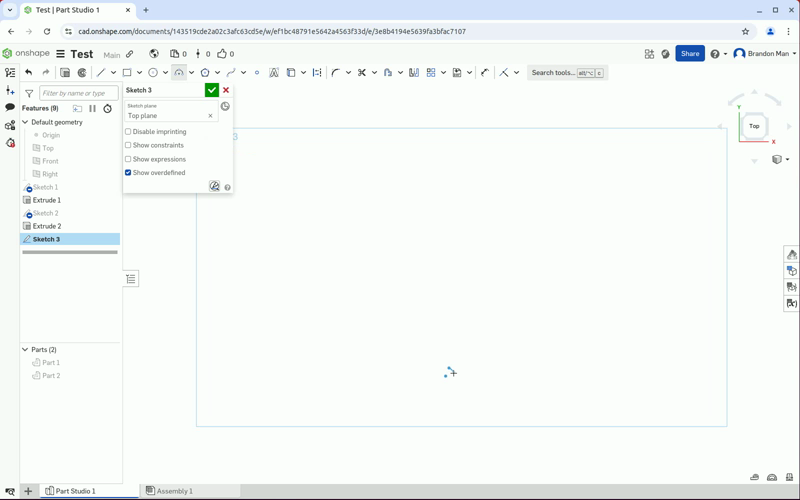
scroll(6)
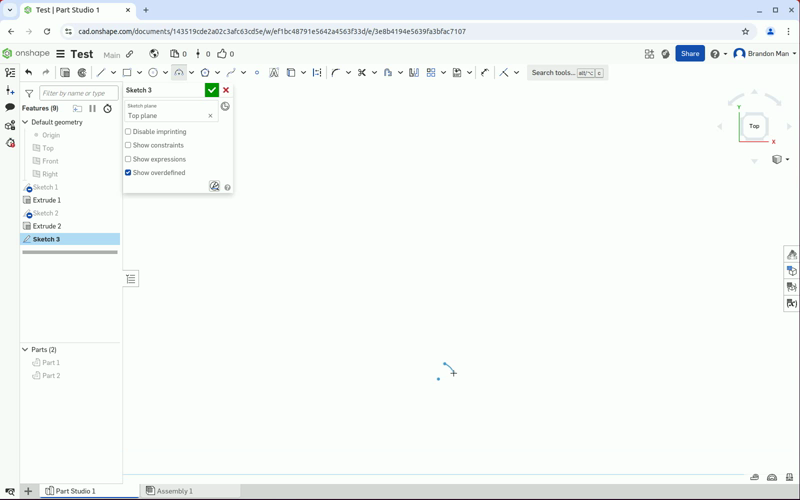
scroll(6)
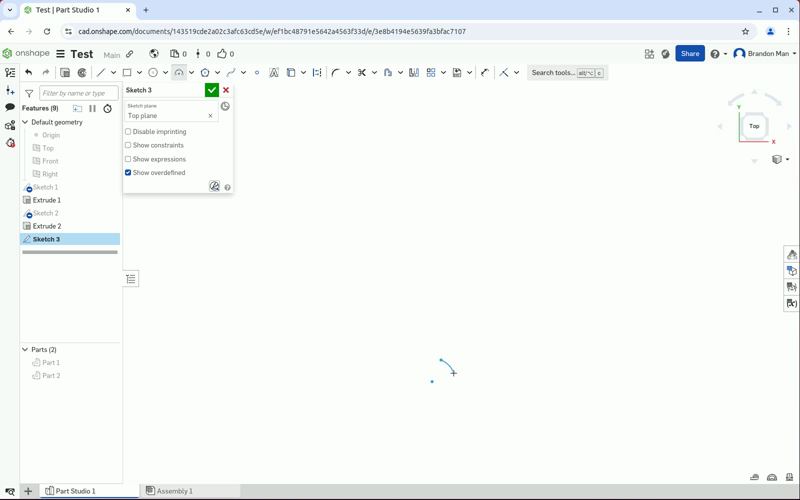
scroll(6)
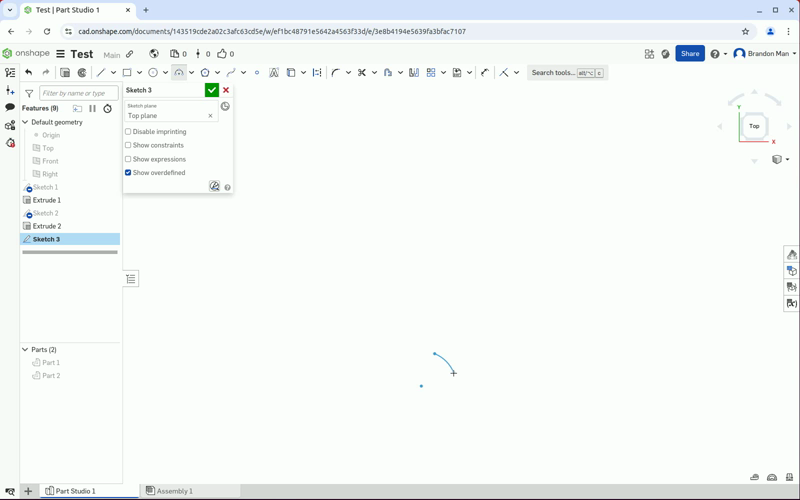
scroll(6)
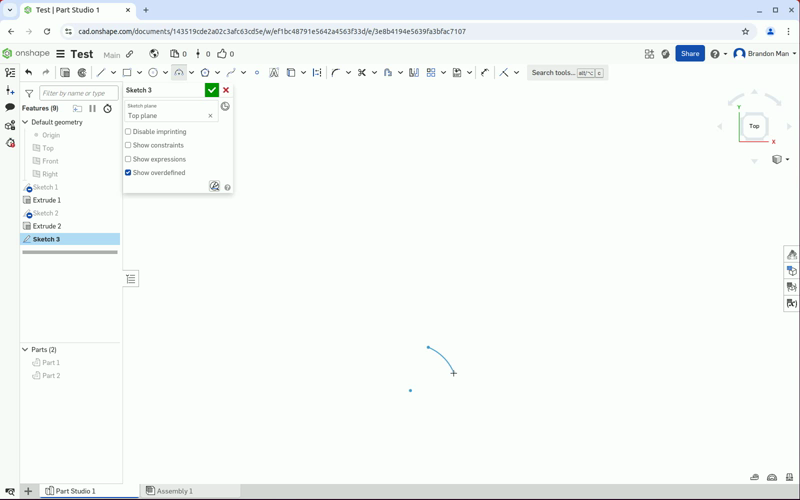
scroll(6)
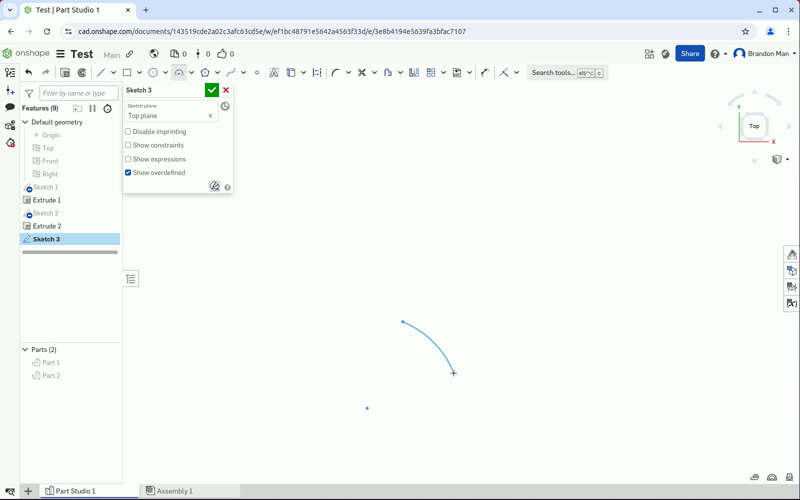
click(453, 372)
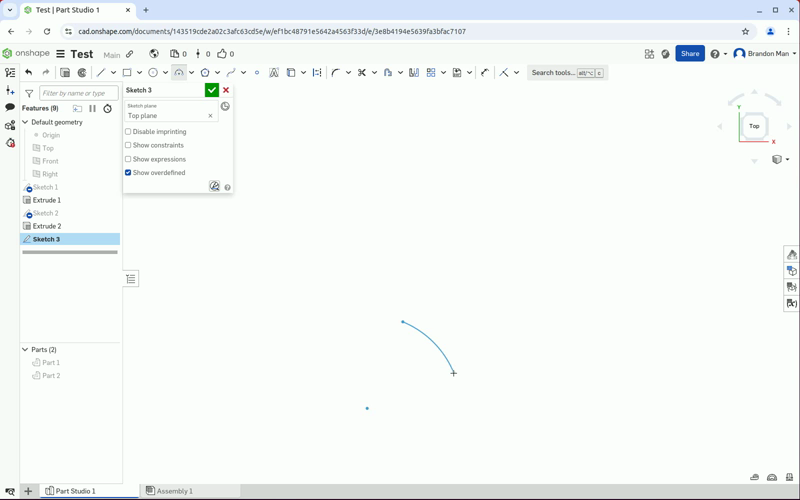
scroll(-6)
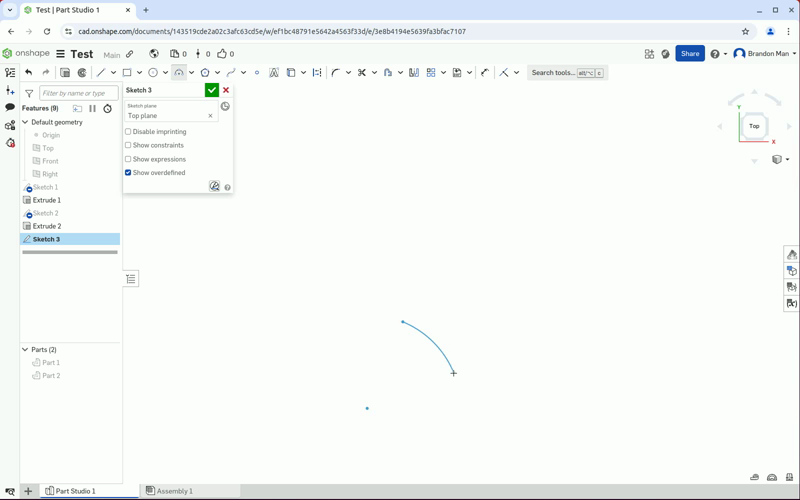
scroll(-6)
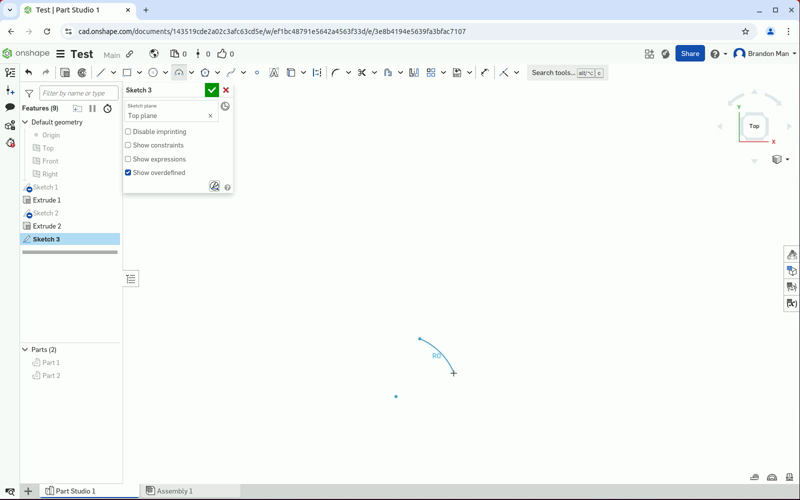
scroll(-6)
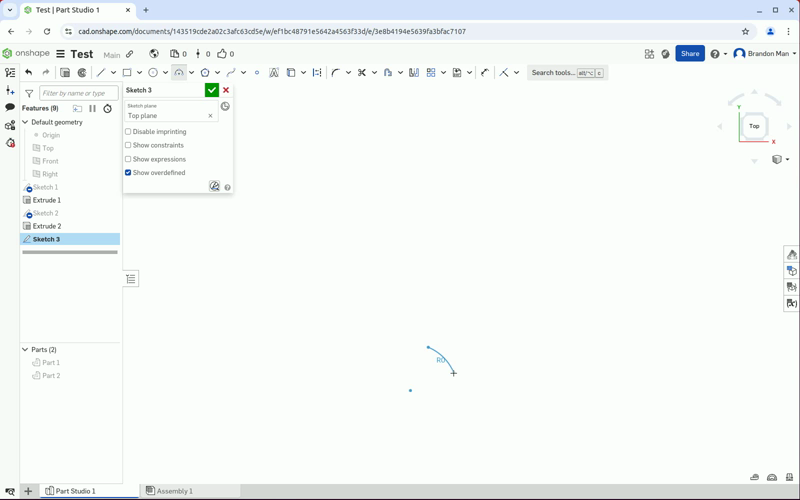
scroll(-6)
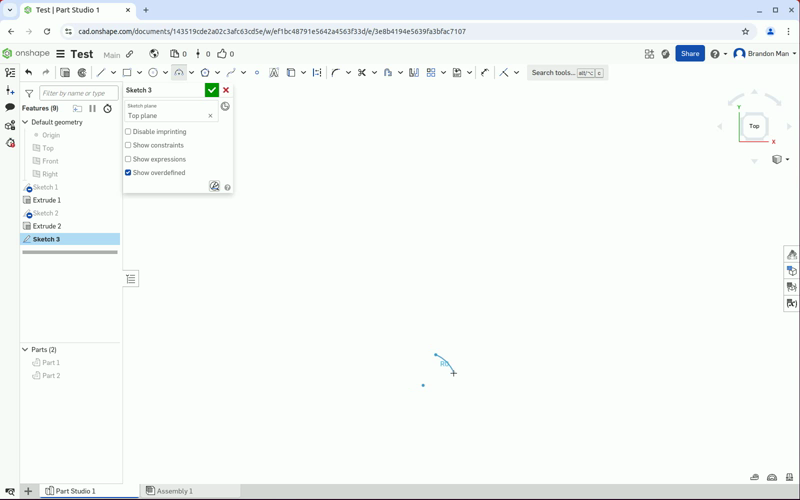
scroll(-6)
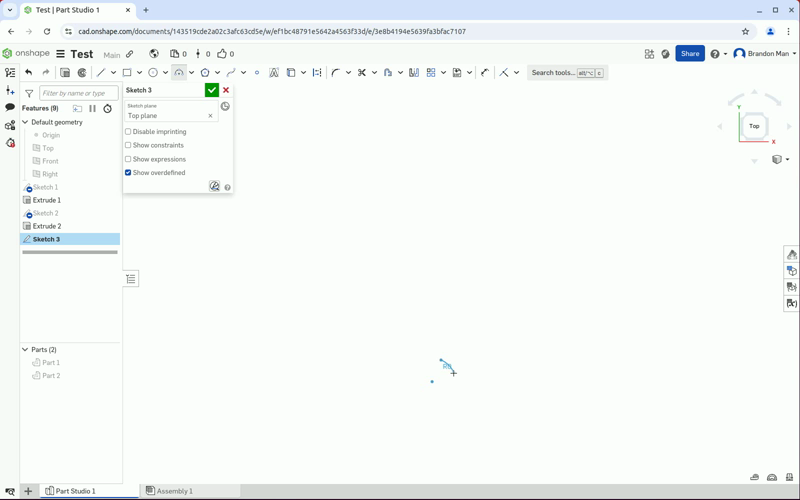
scroll(-6)
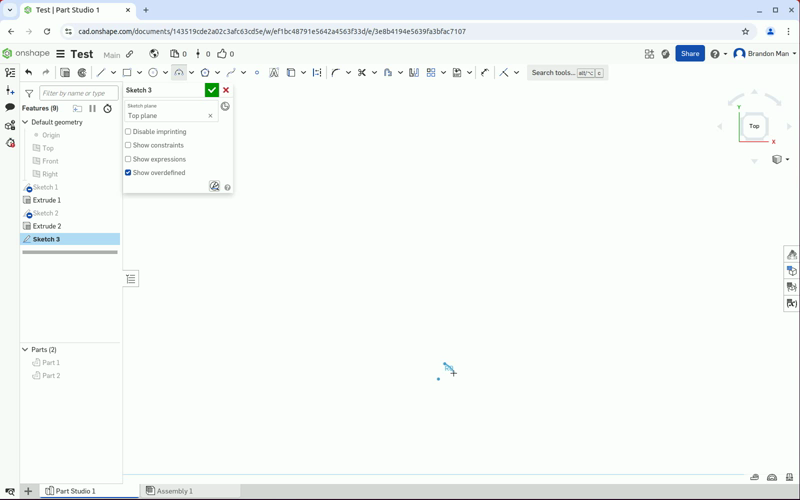
scroll(-6)
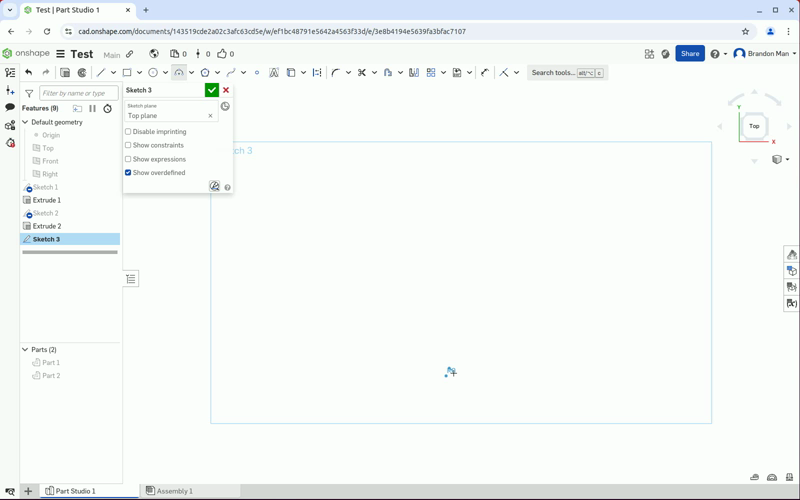
mouse_move(452, 369)
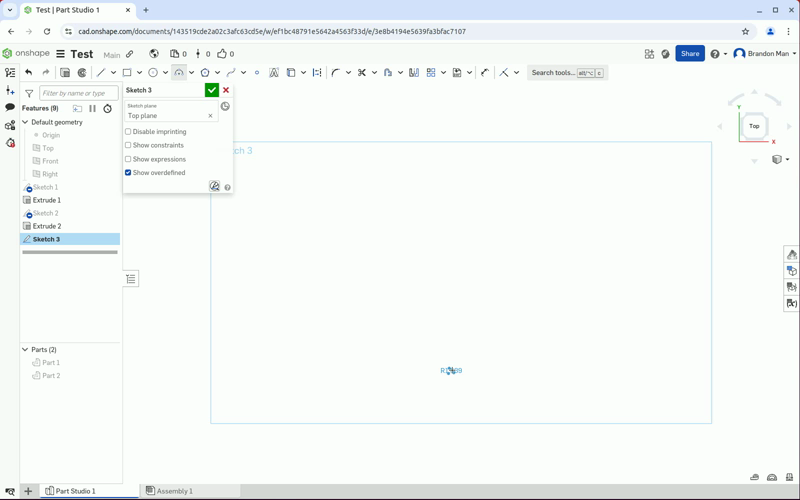
scroll(6)
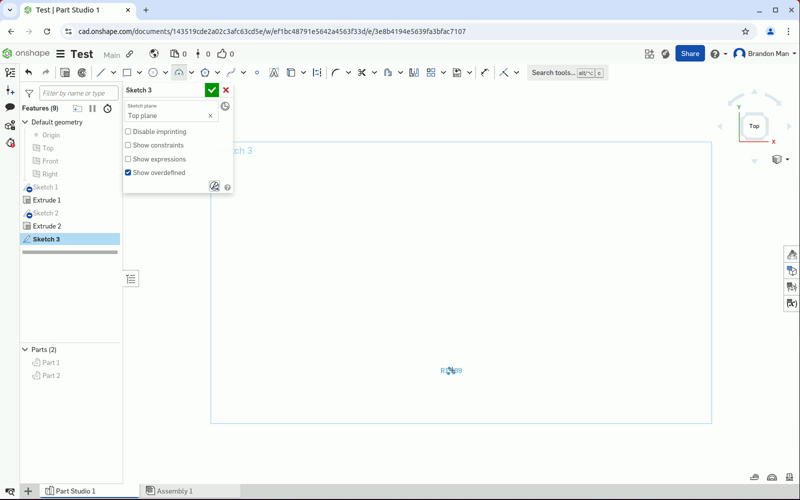
scroll(6)
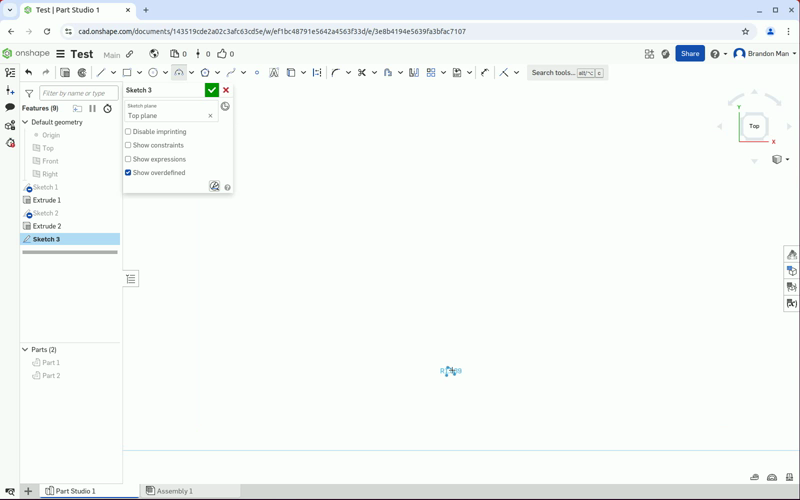
scroll(6)
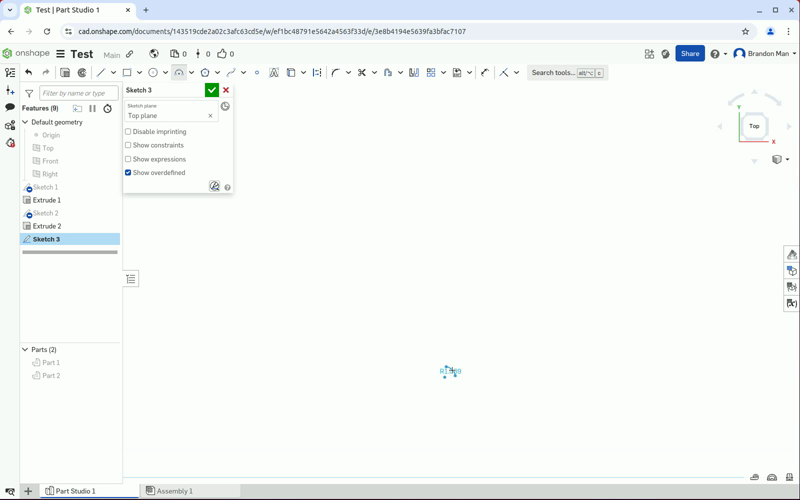
scroll(6)
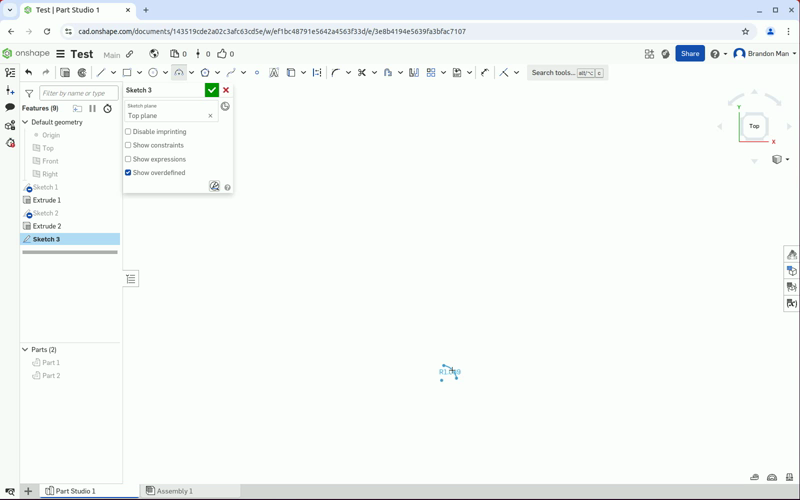
scroll(6)
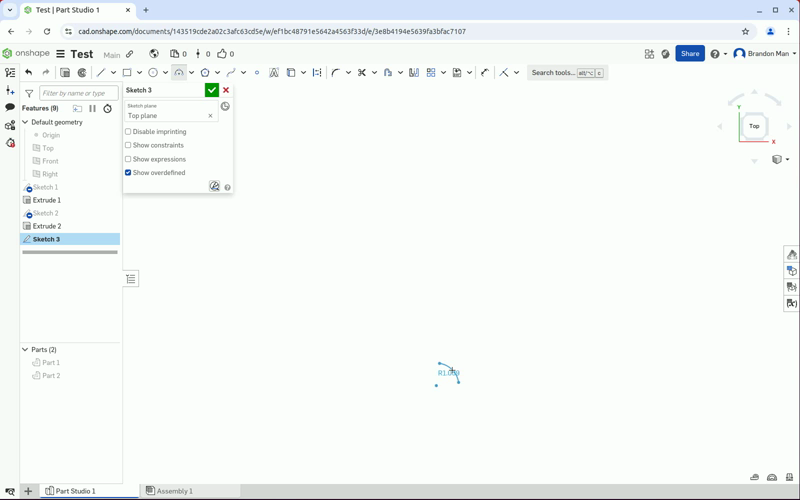
scroll(6)
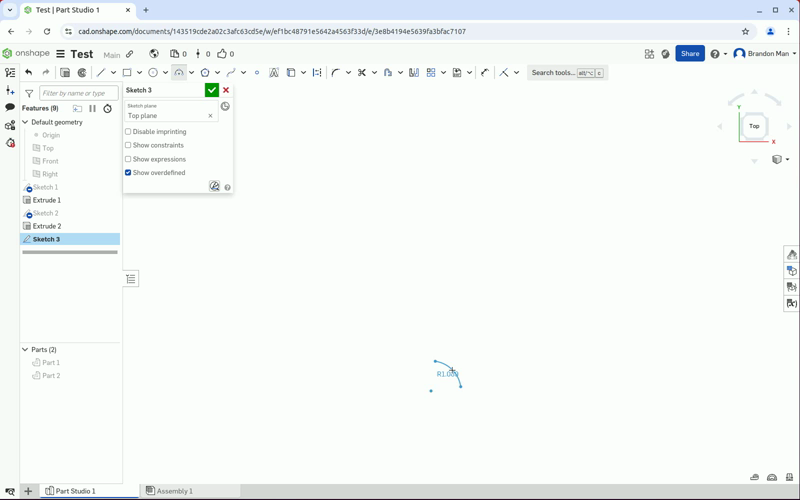
scroll(6)
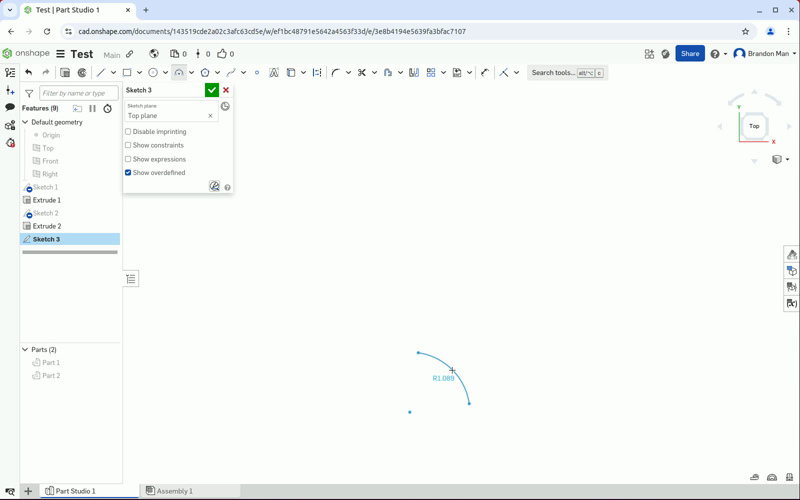
click(452, 369)
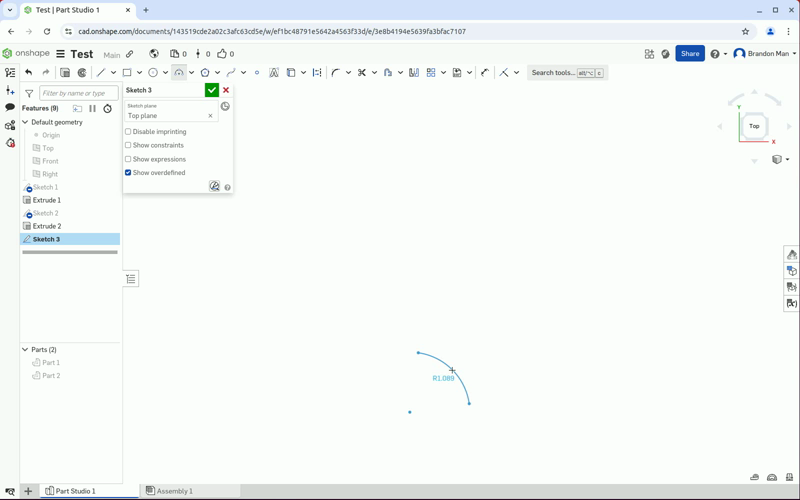
scroll(-6)
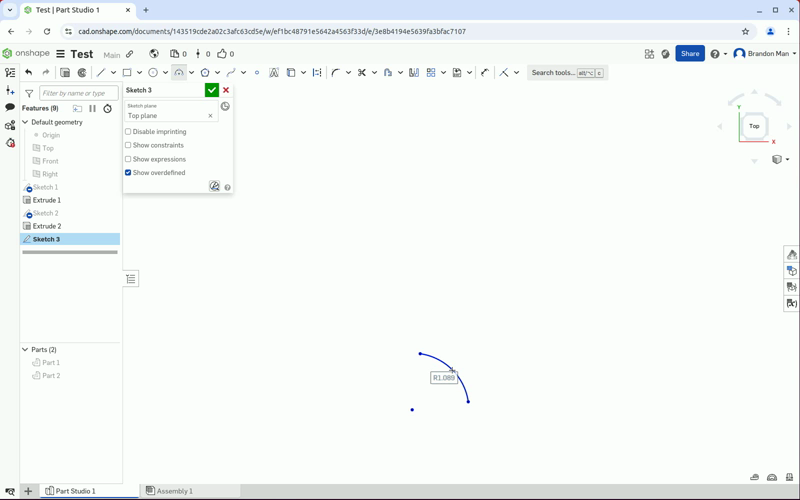
scroll(-6)
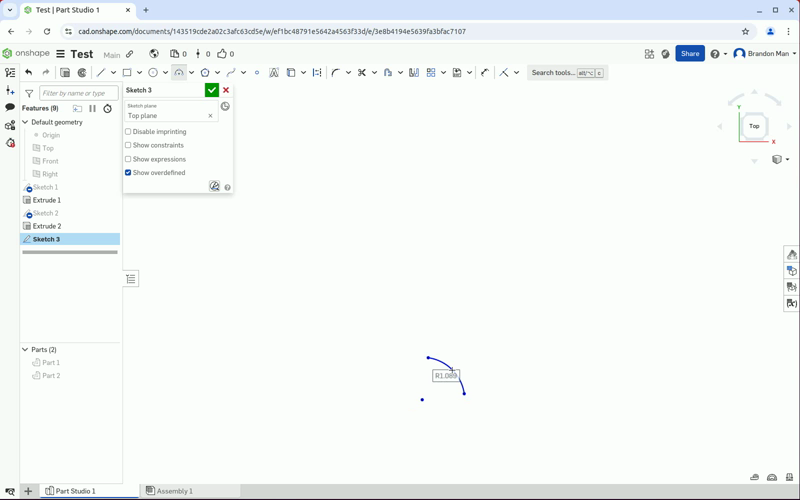
scroll(-6)
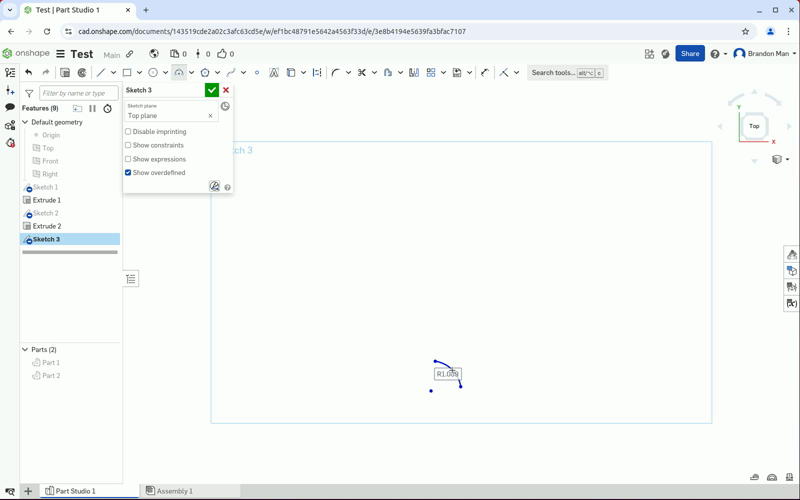
scroll(-6)
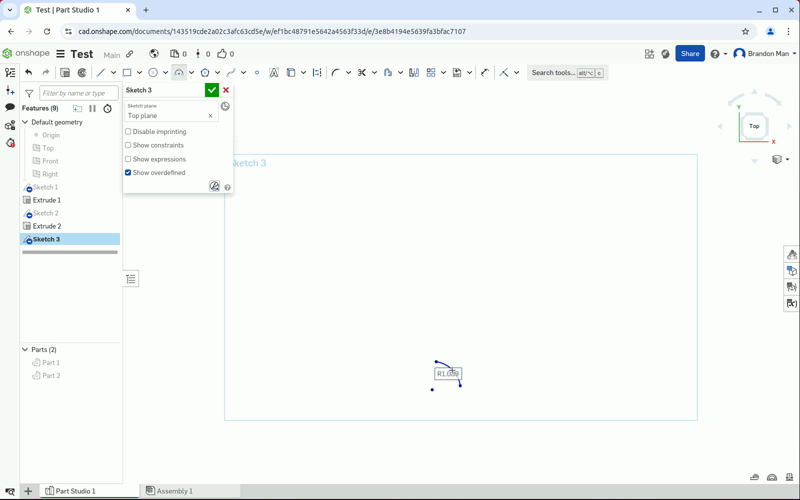
scroll(-6)
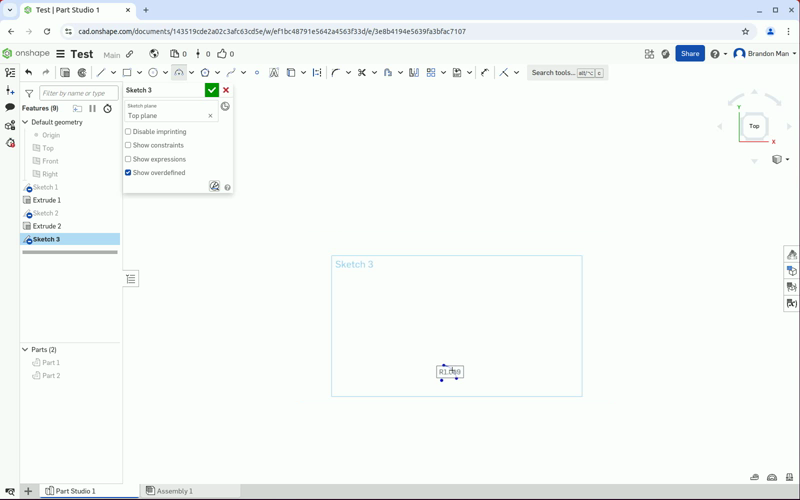
scroll(-6)
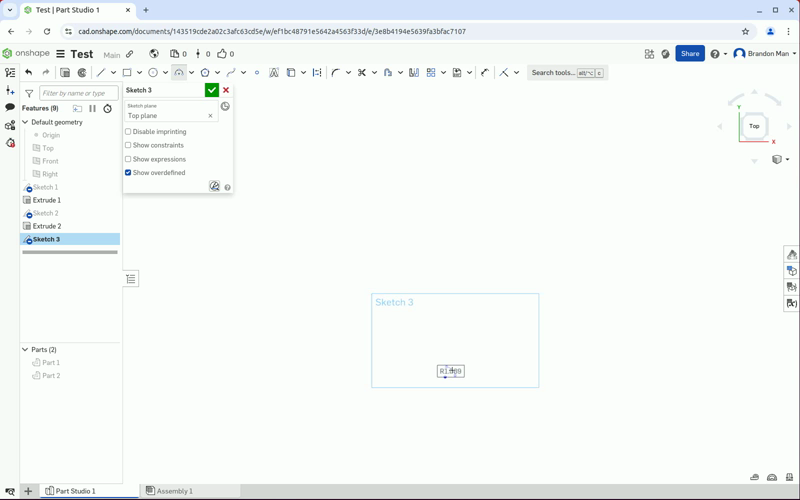
scroll(-6)
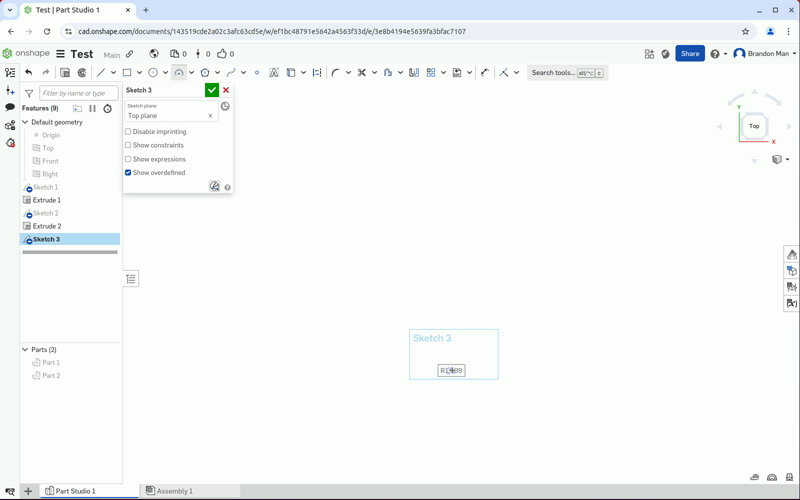
key_up(shift)
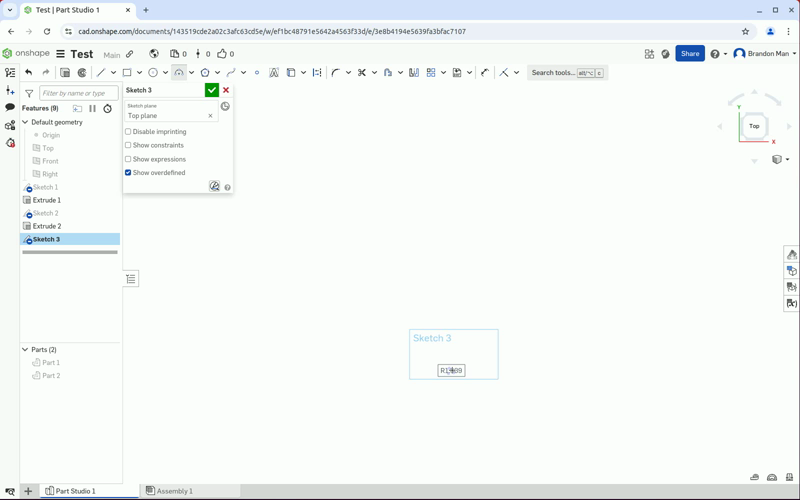
key(esc)
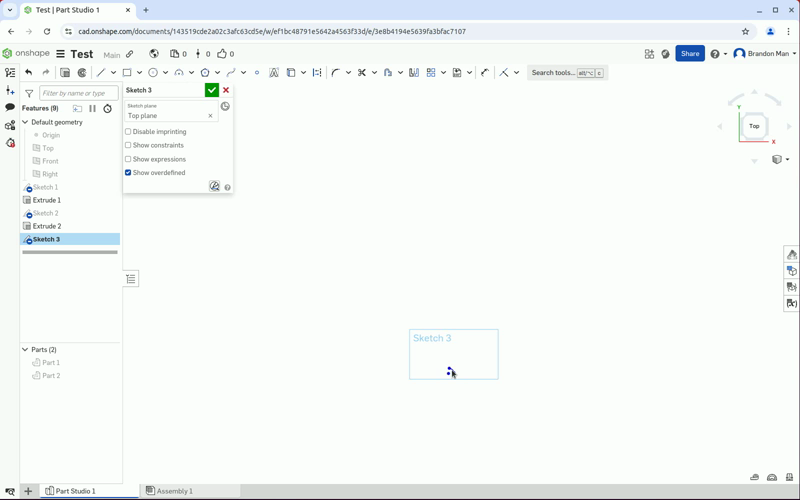
key(l)
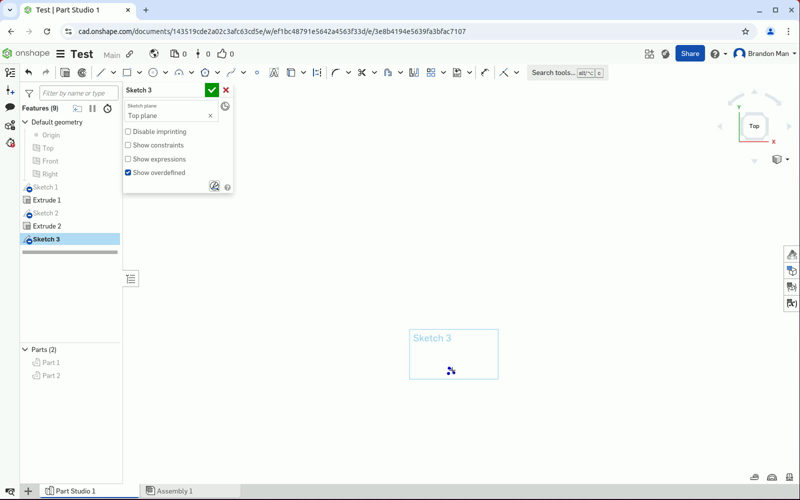
mouse_move(453, 372)
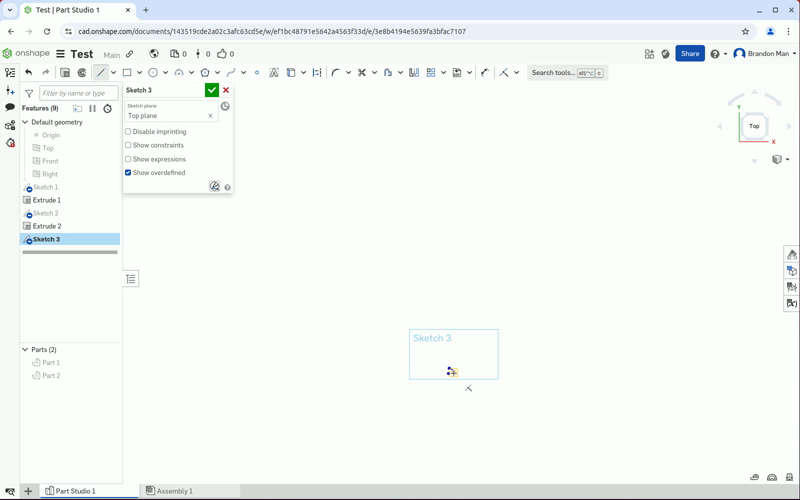
scroll(6)
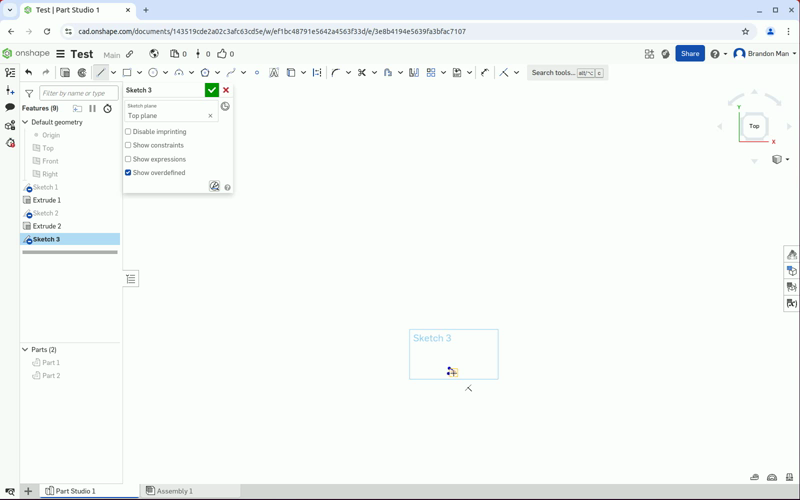
scroll(6)
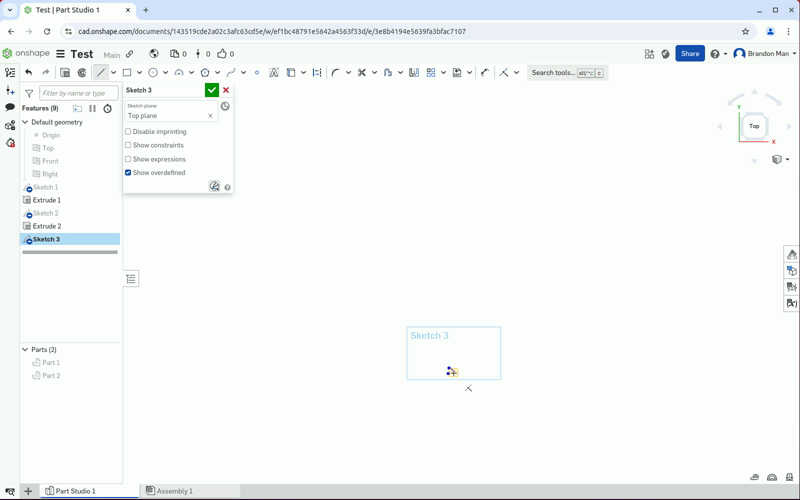
scroll(6)
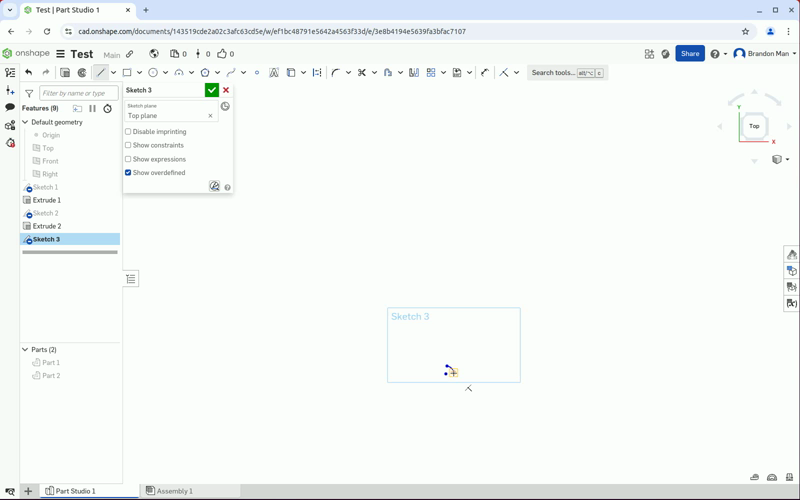
scroll(6)
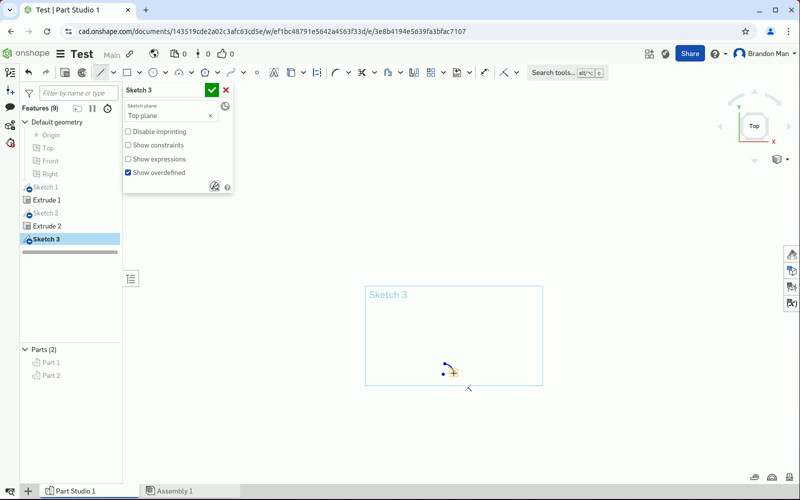
scroll(6)
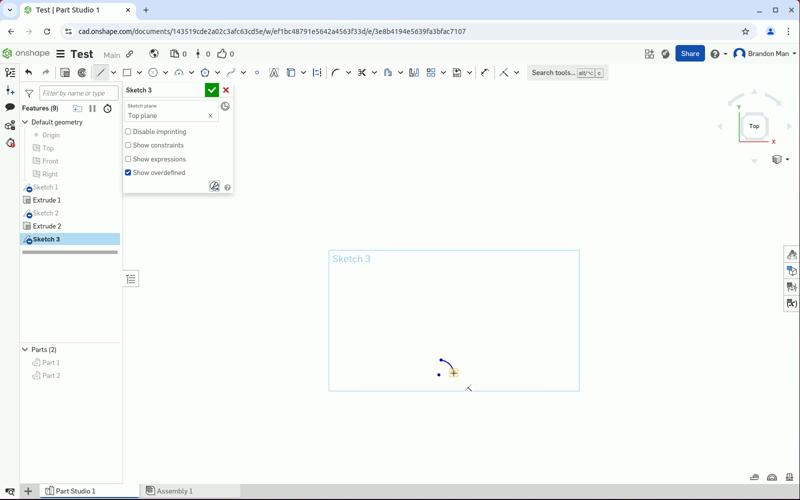
scroll(6)
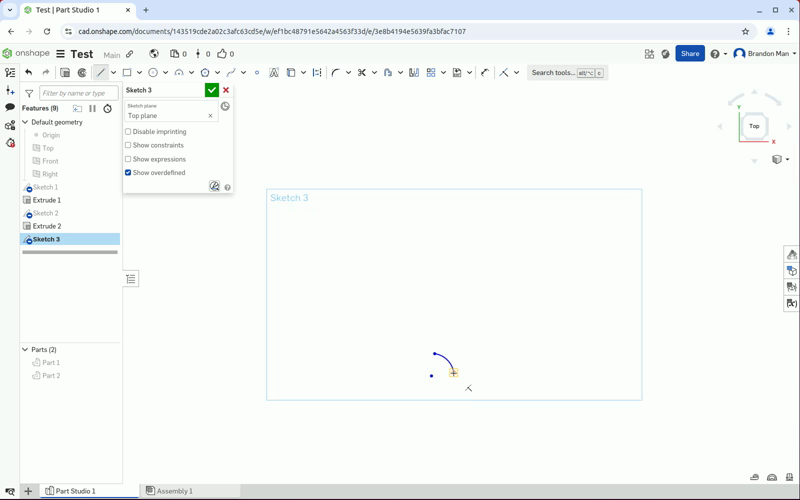
scroll(6)
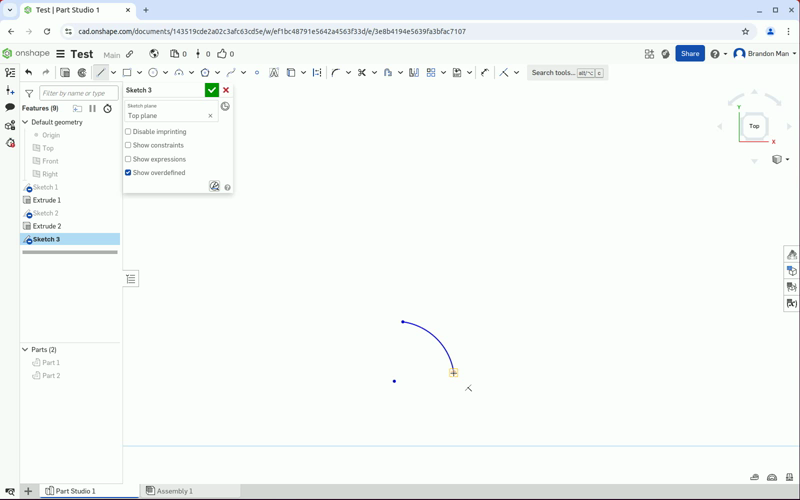
click(453, 372)
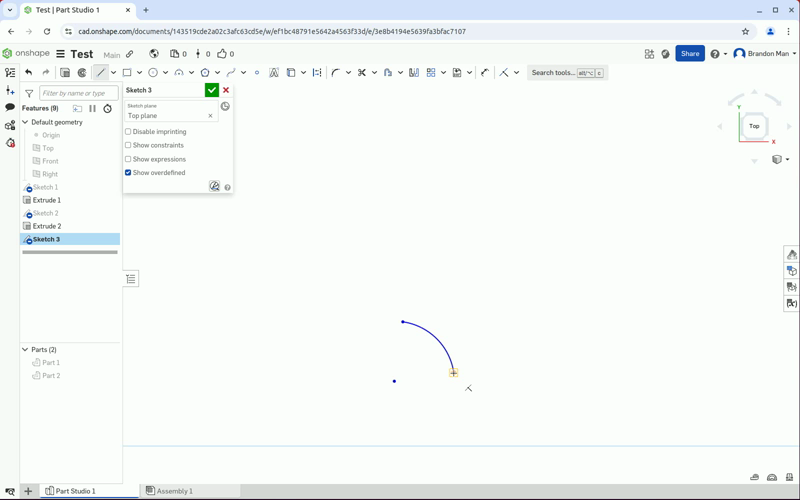
scroll(-6)
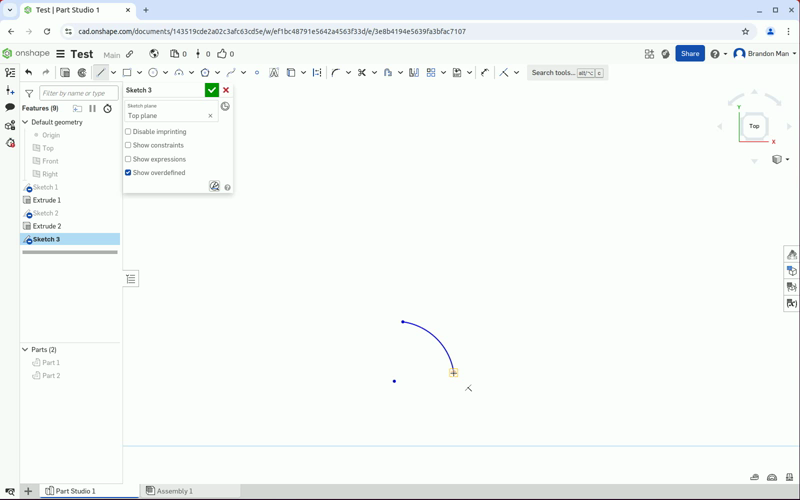
scroll(-6)
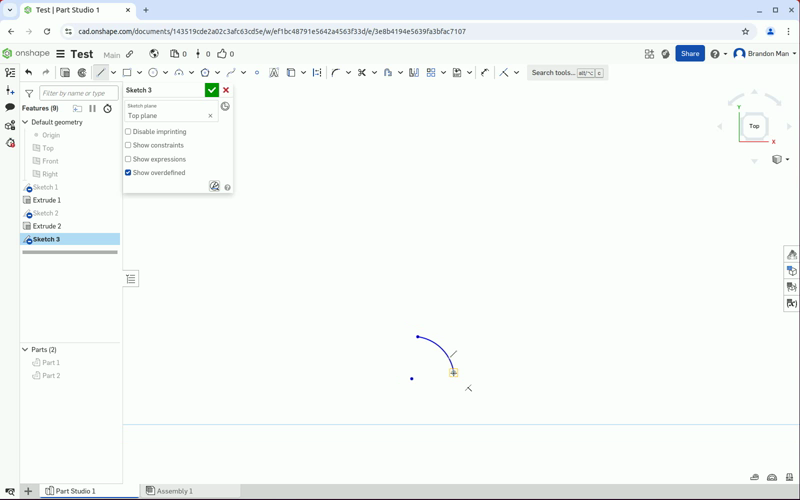
scroll(-6)
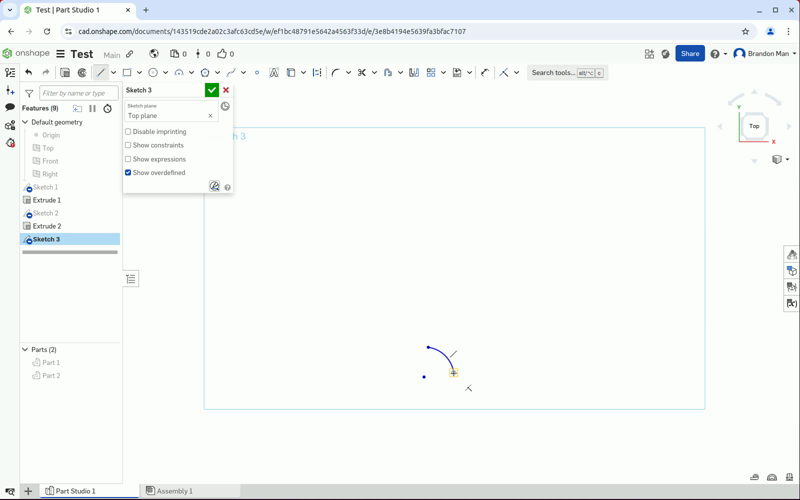
scroll(-6)
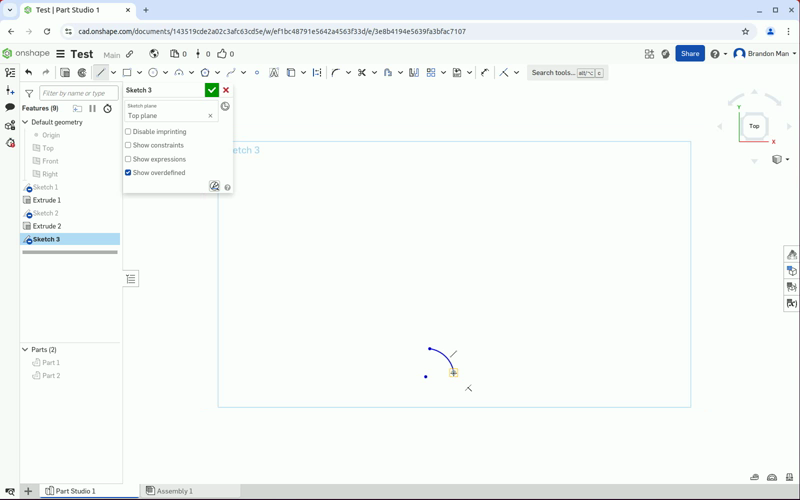
scroll(-6)
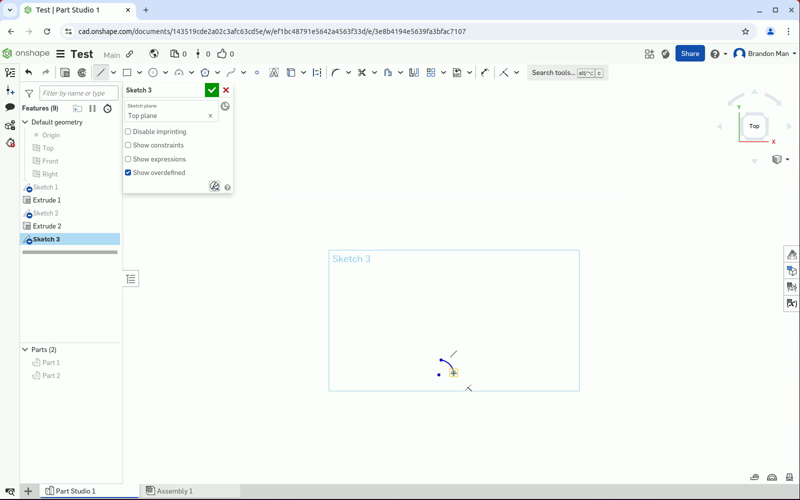
scroll(-6)
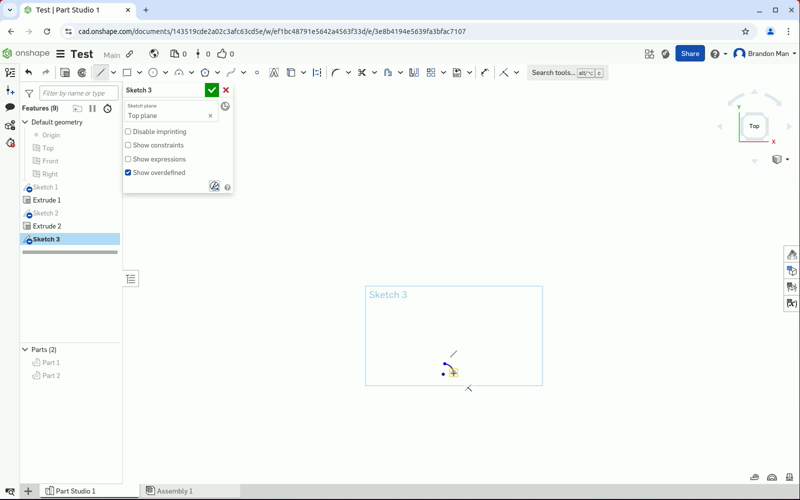
scroll(-6)
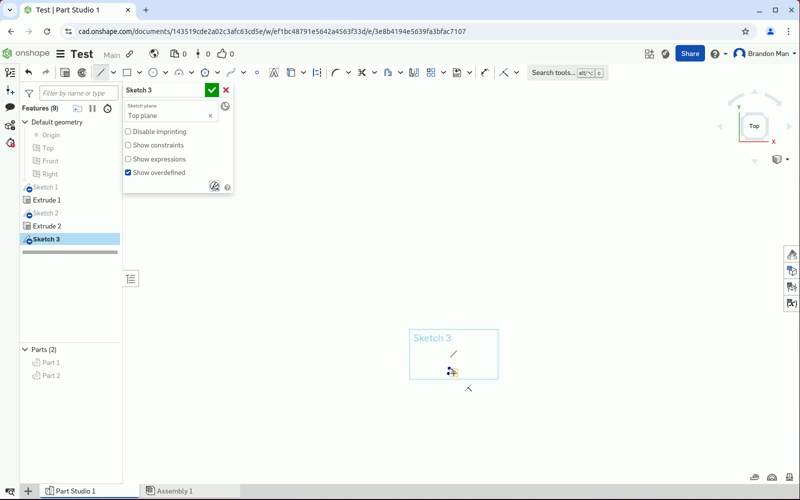
key_down(shift)
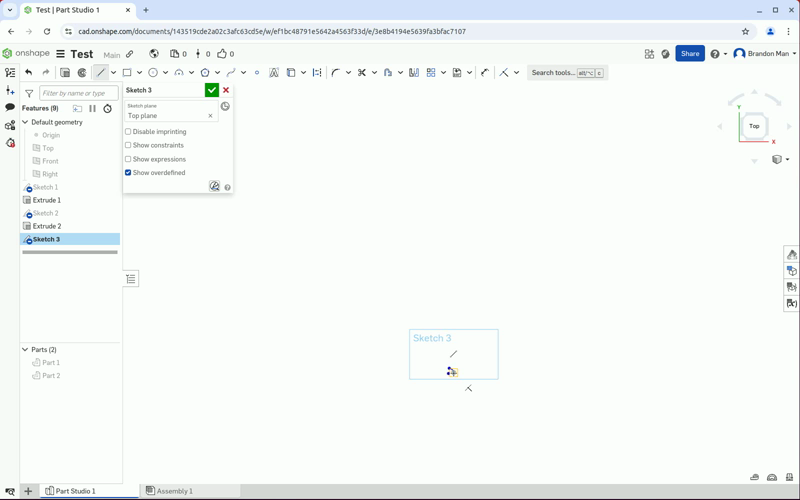
mouse_move(483, 372)
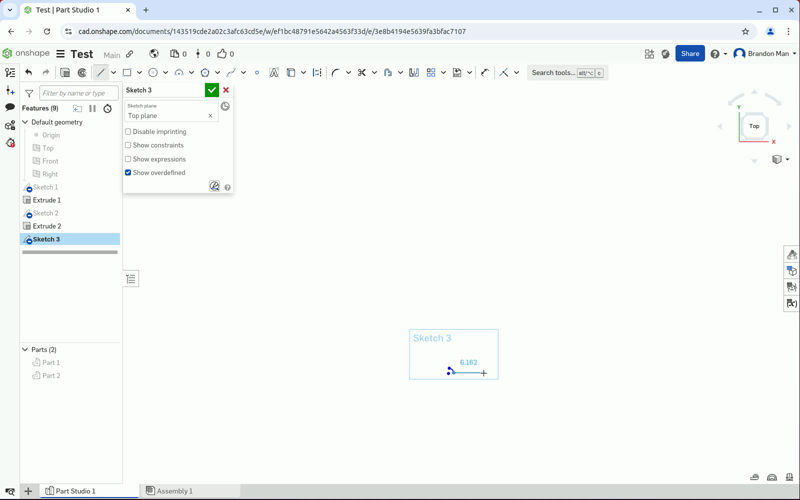
mouse_move(469, 372)
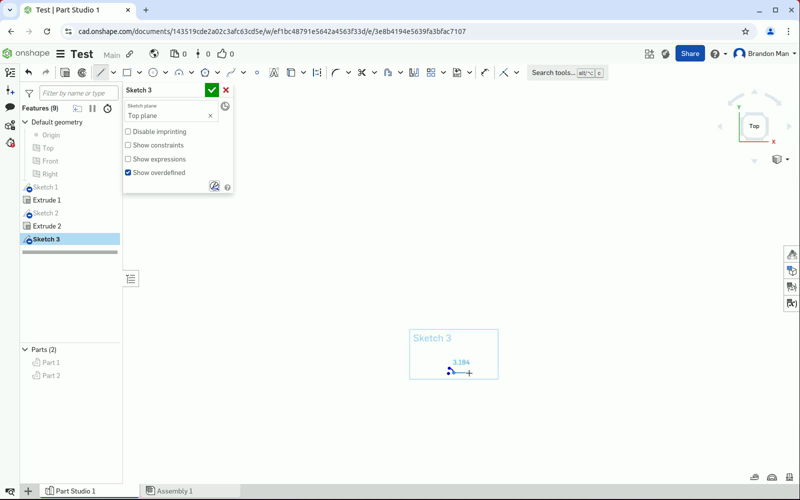
click(469, 372)
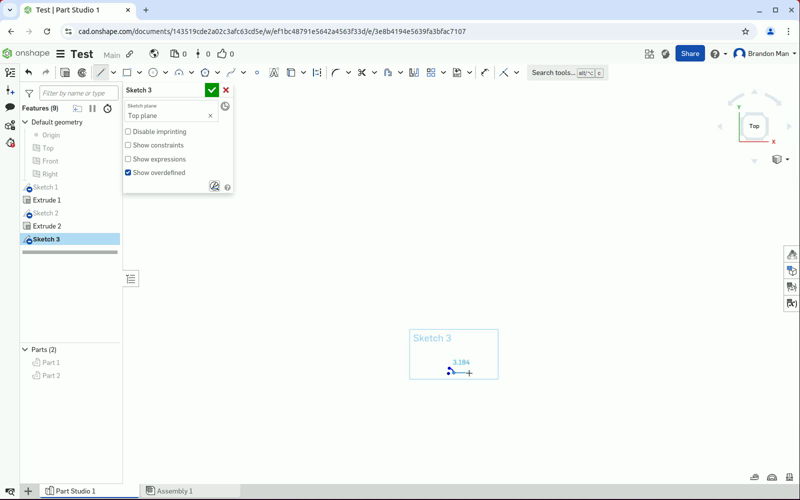
key_up(shift)
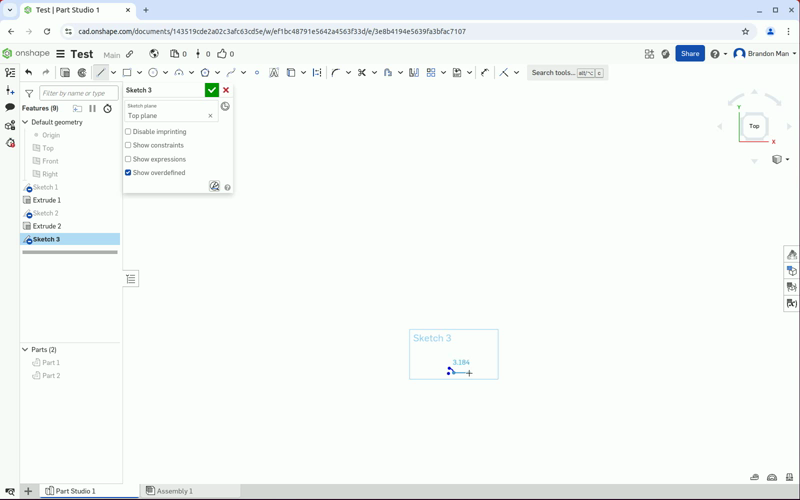
key(esc)
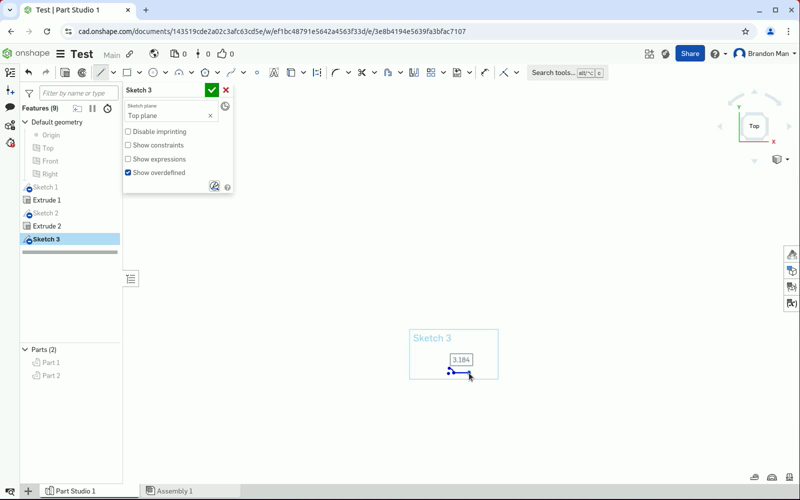
key(a)
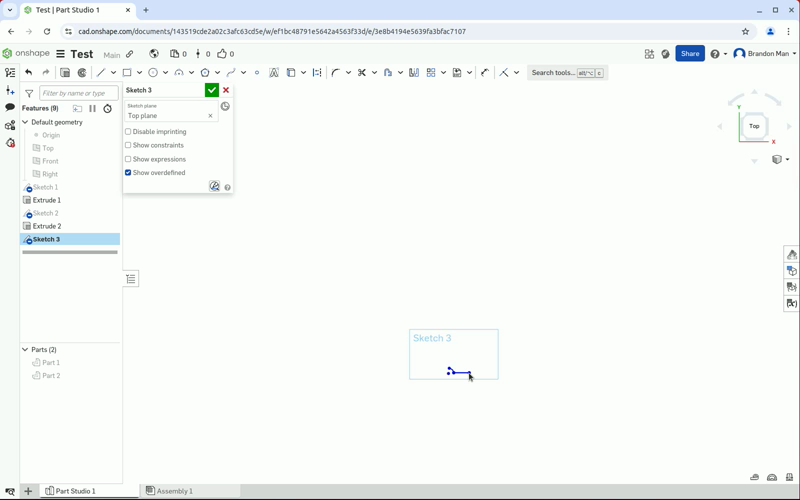
mouse_move(469, 372)
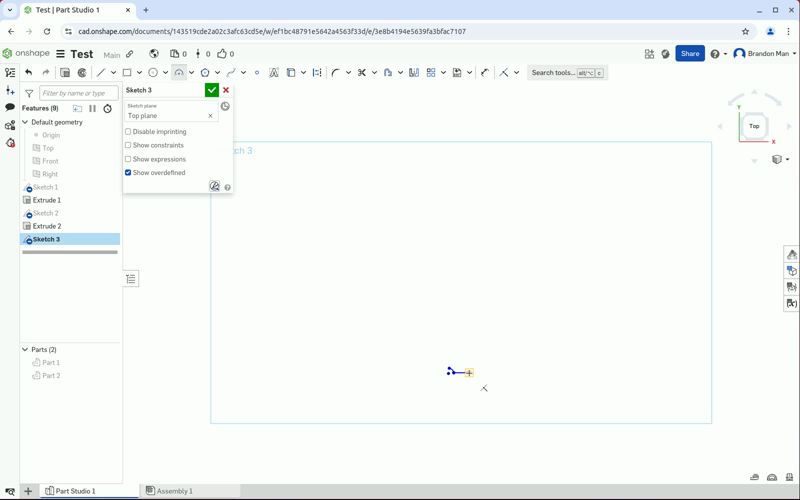
click(469, 372)
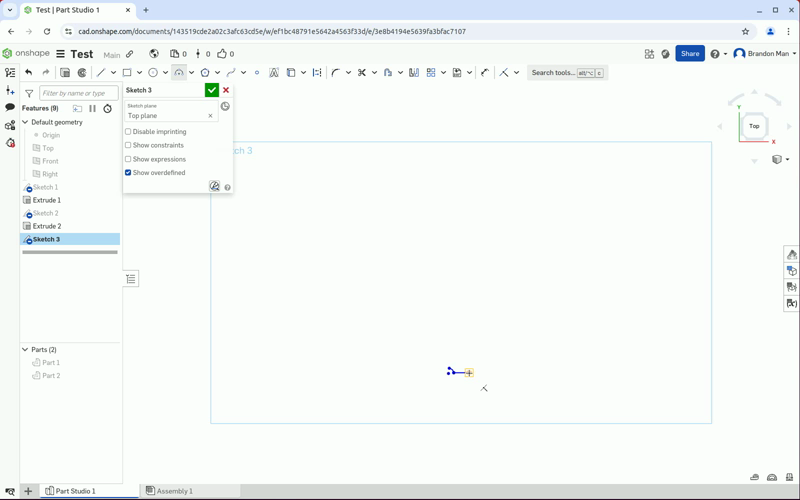
key_down(shift)
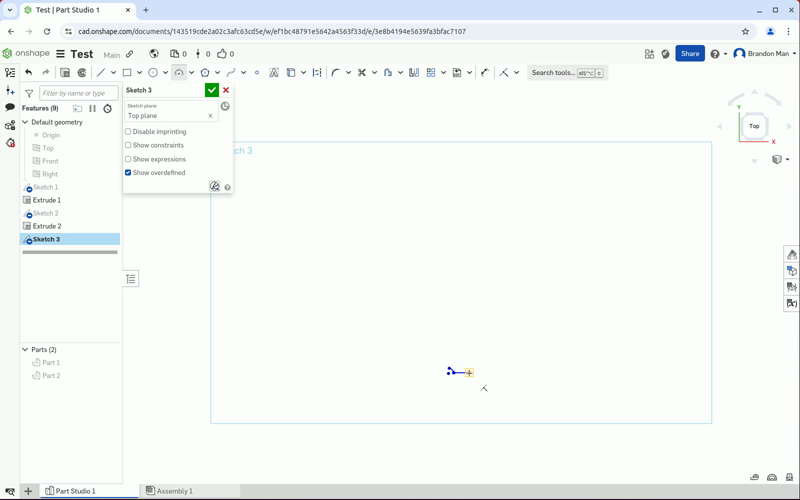
mouse_move(473, 368)
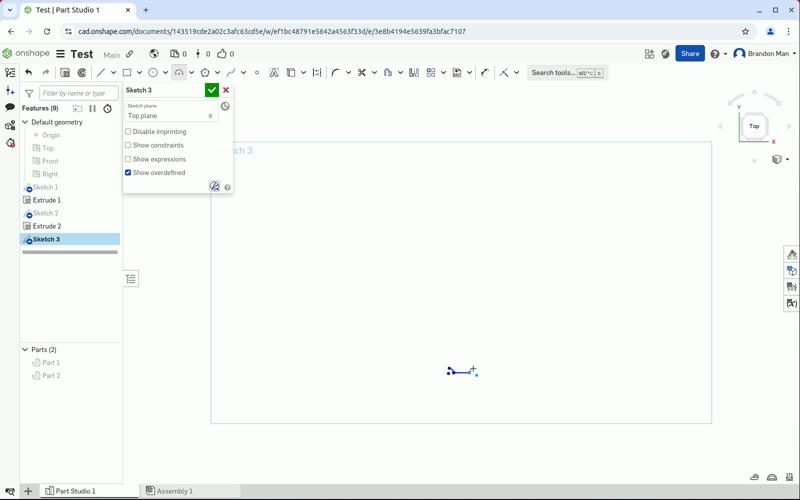
scroll(6)
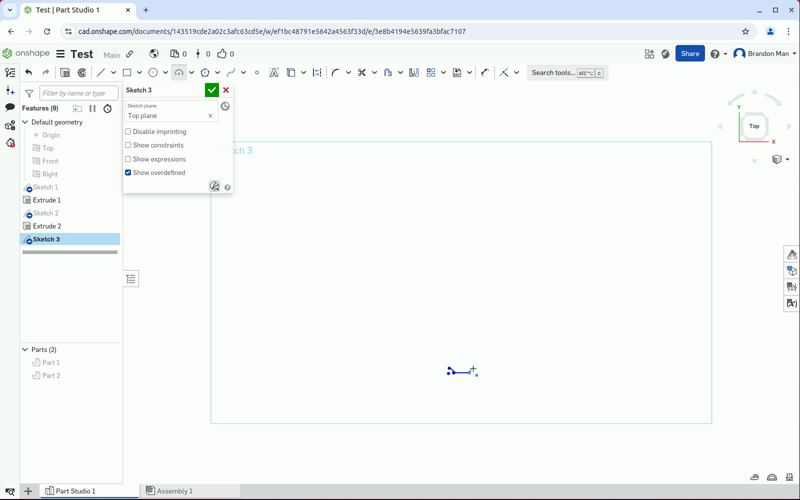
scroll(6)
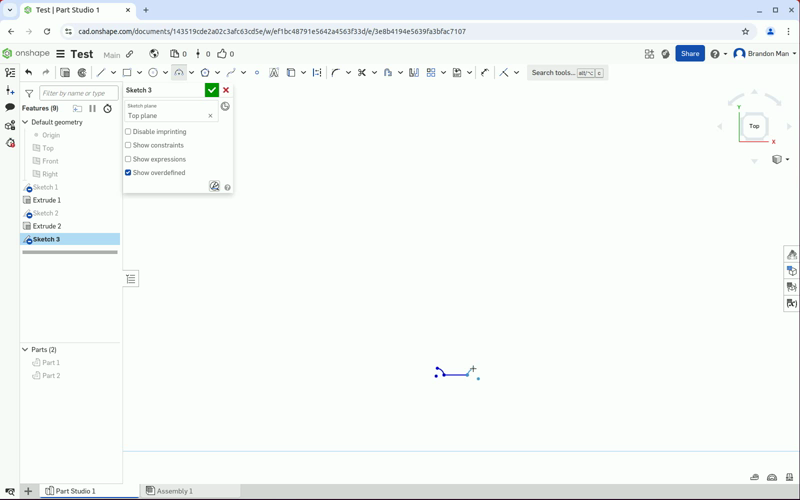
scroll(6)
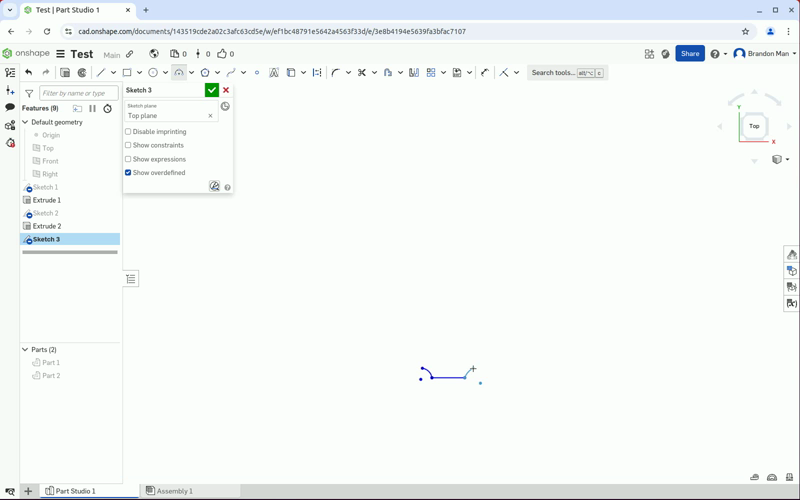
scroll(6)
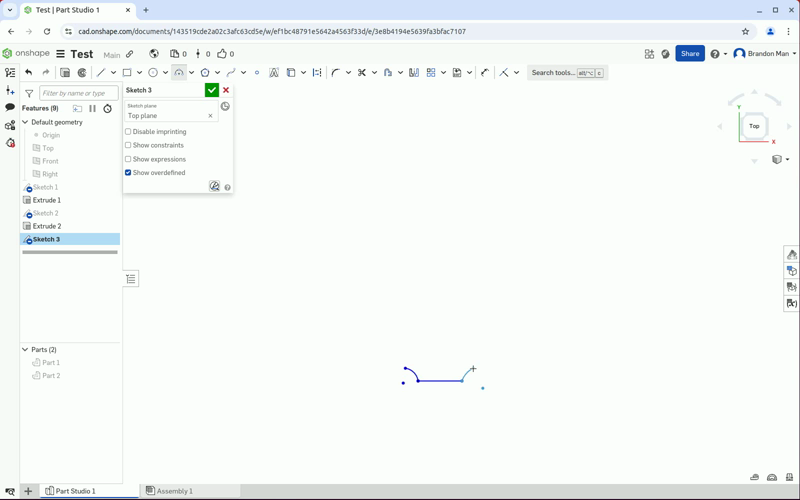
scroll(6)
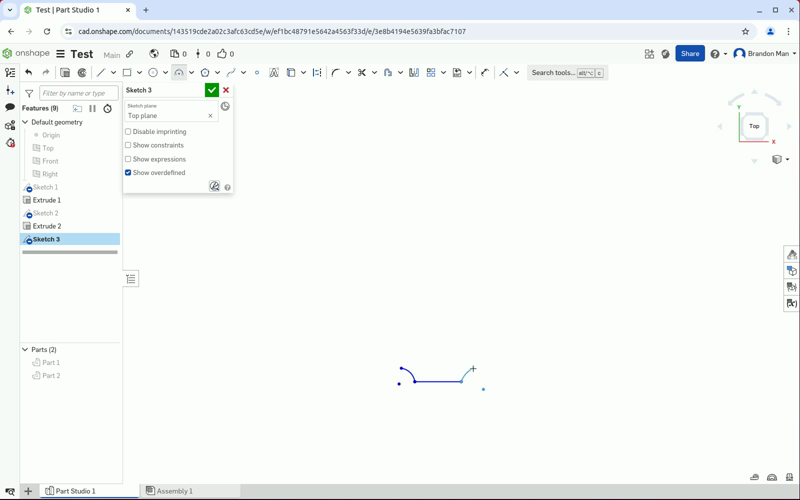
scroll(6)
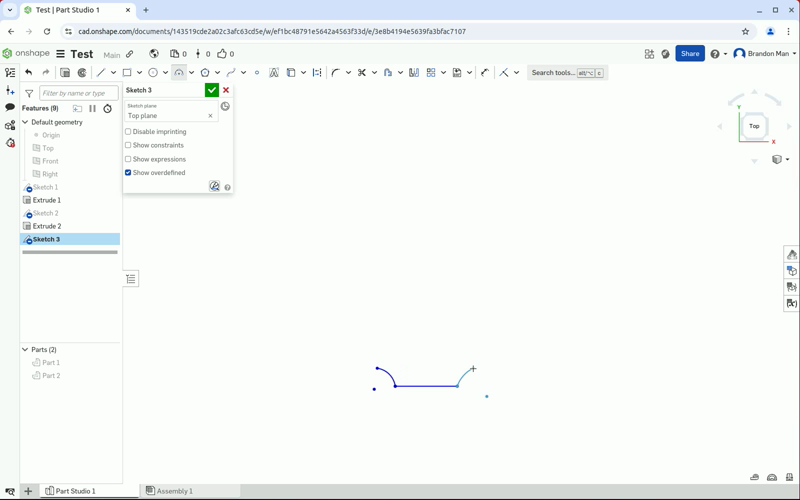
scroll(6)
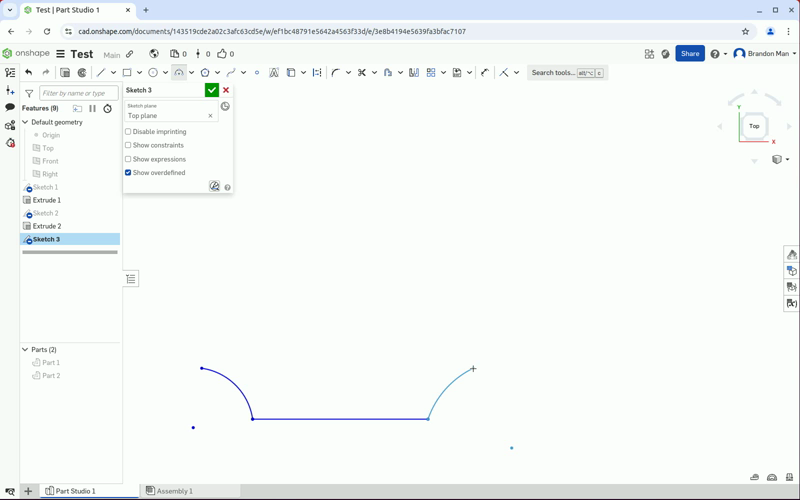
click(473, 368)
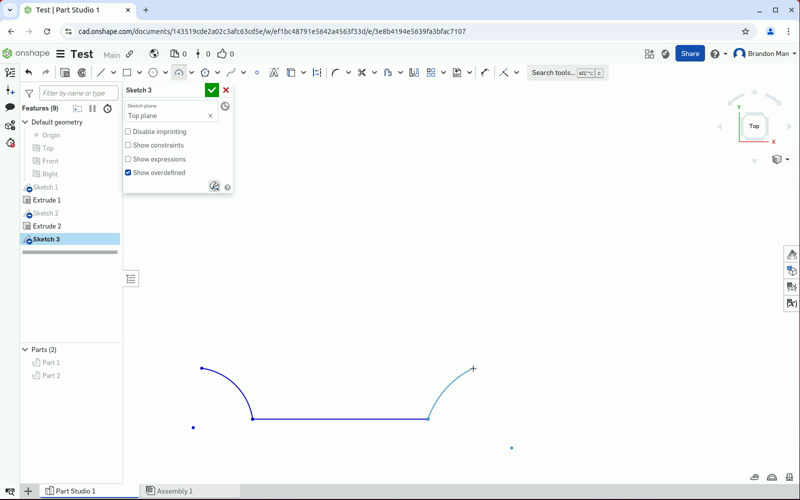
scroll(-6)
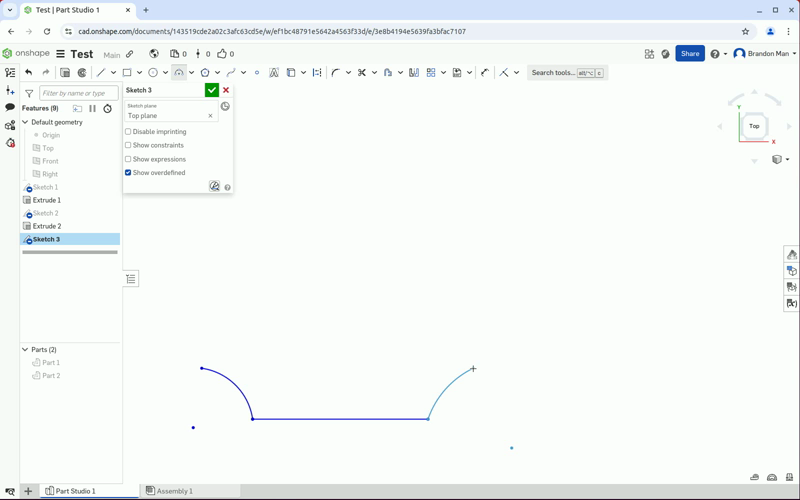
scroll(-6)
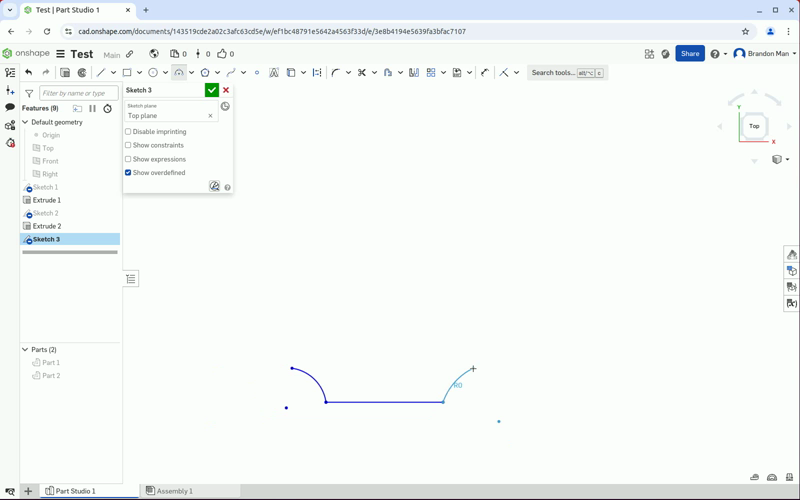
scroll(-6)
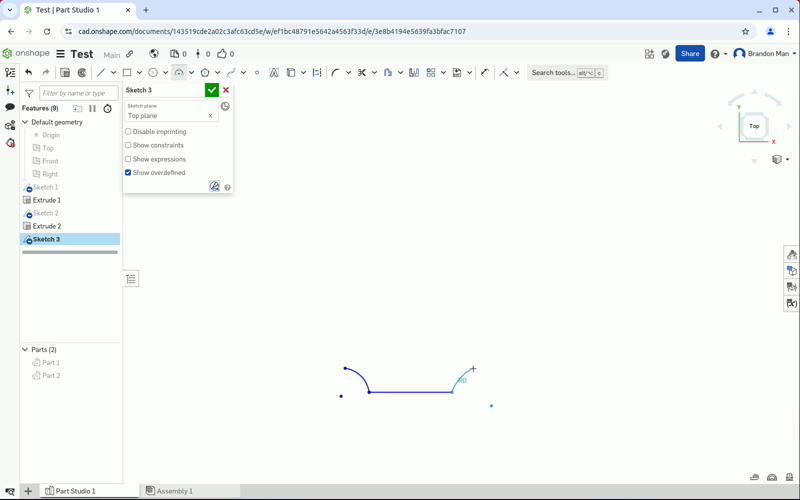
scroll(-6)
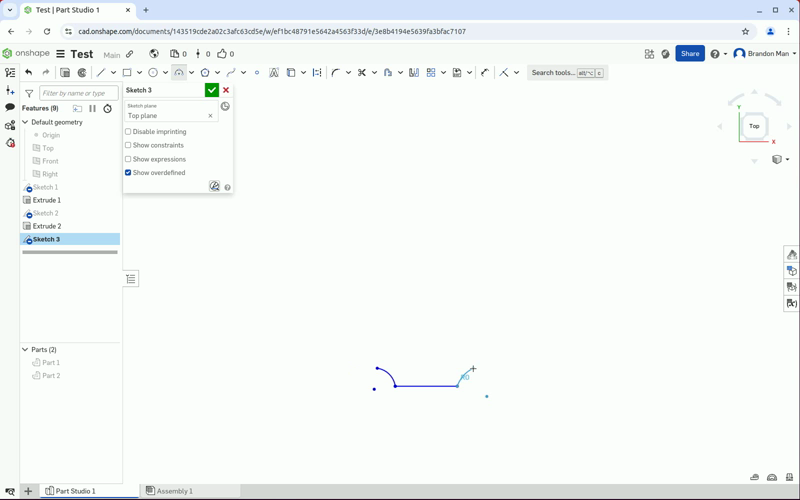
scroll(-6)
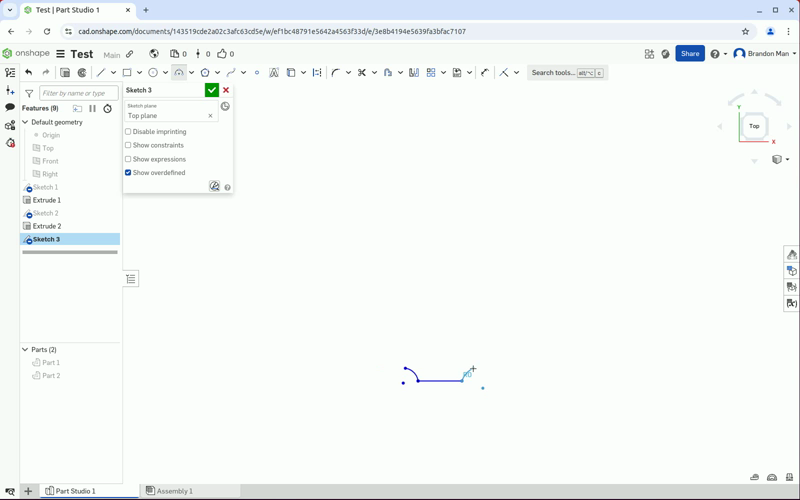
scroll(-6)
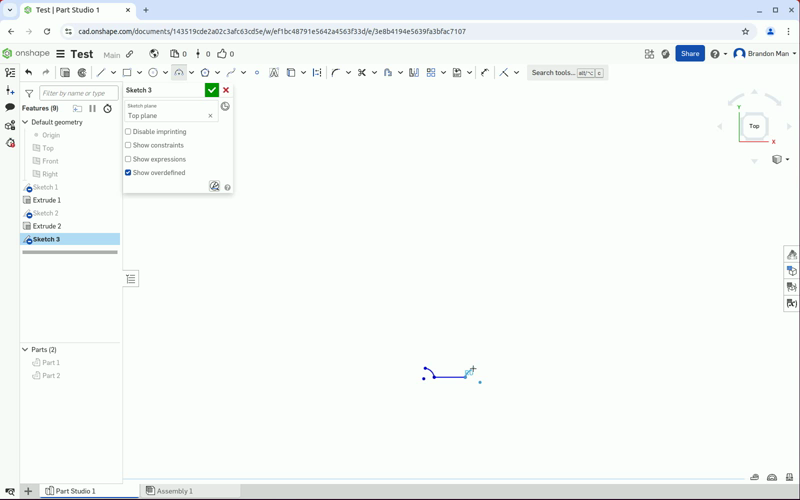
scroll(-6)
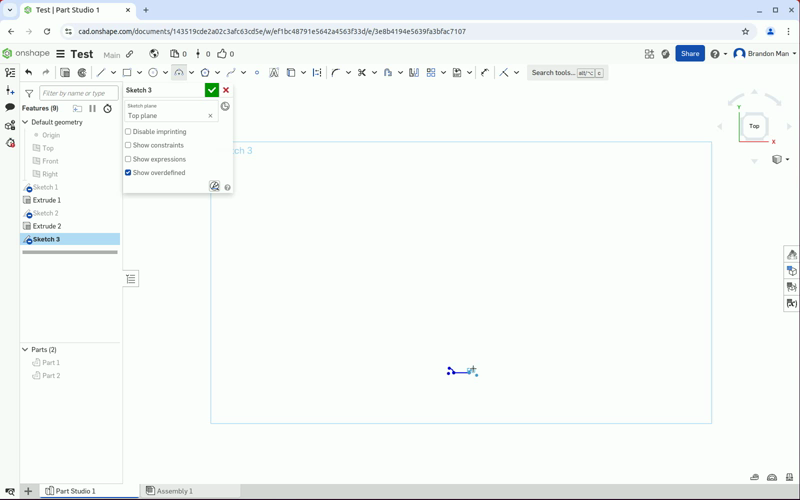
mouse_move(470, 369)
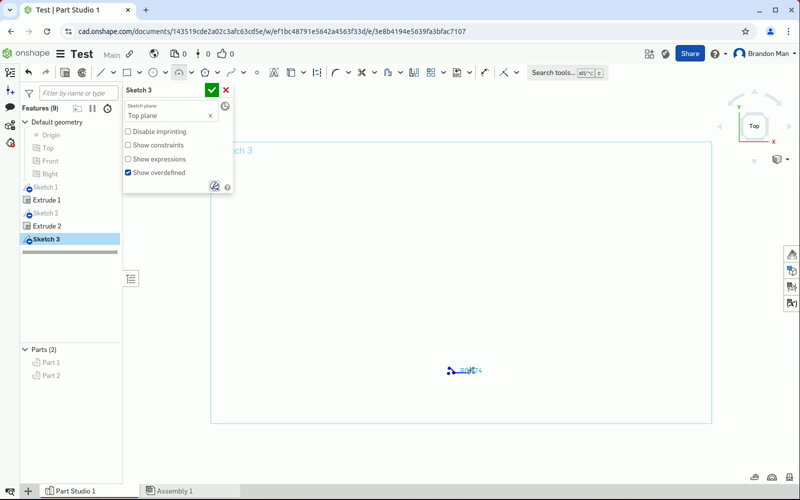
scroll(6)
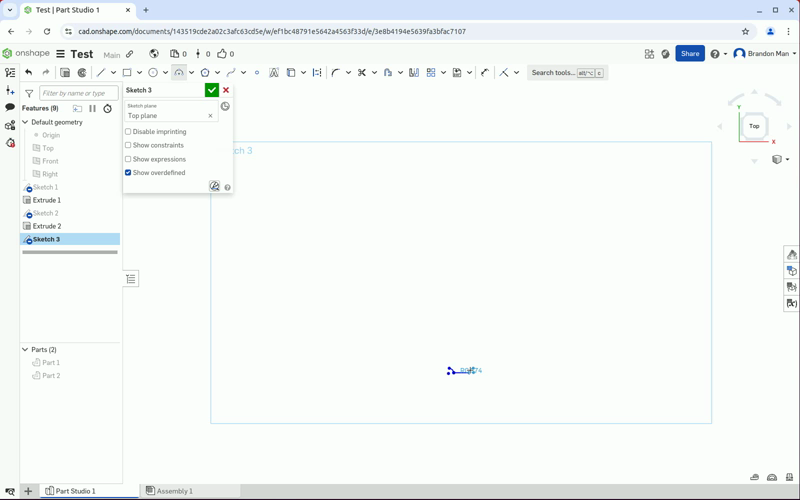
scroll(6)
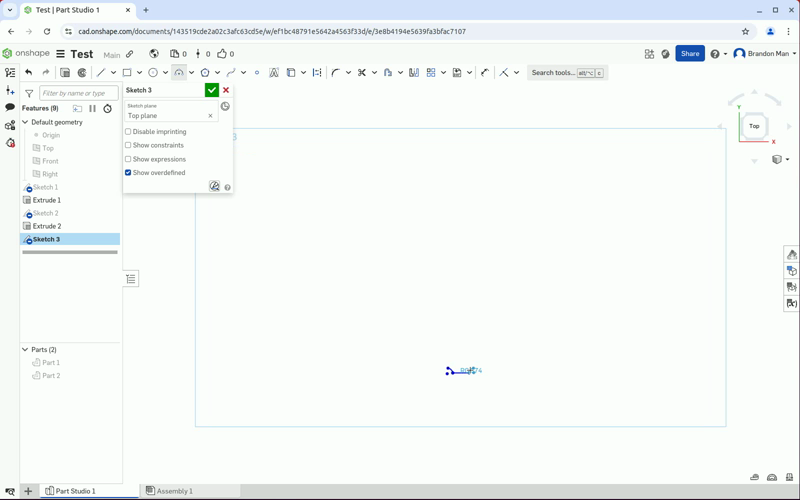
scroll(6)
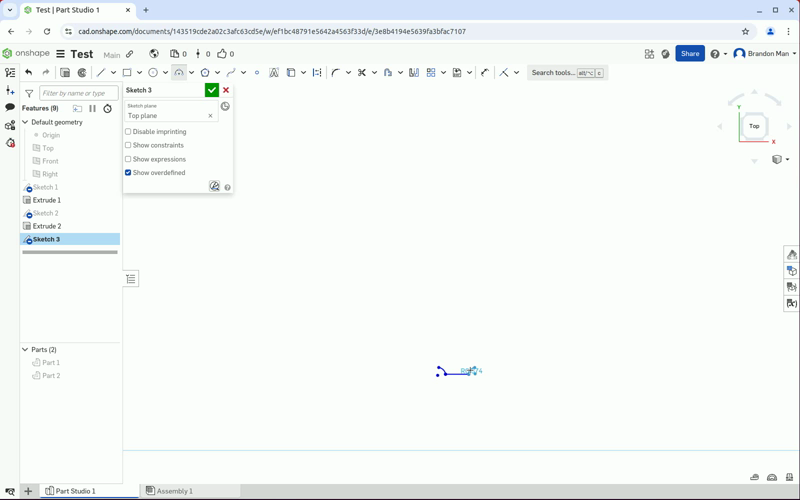
scroll(6)
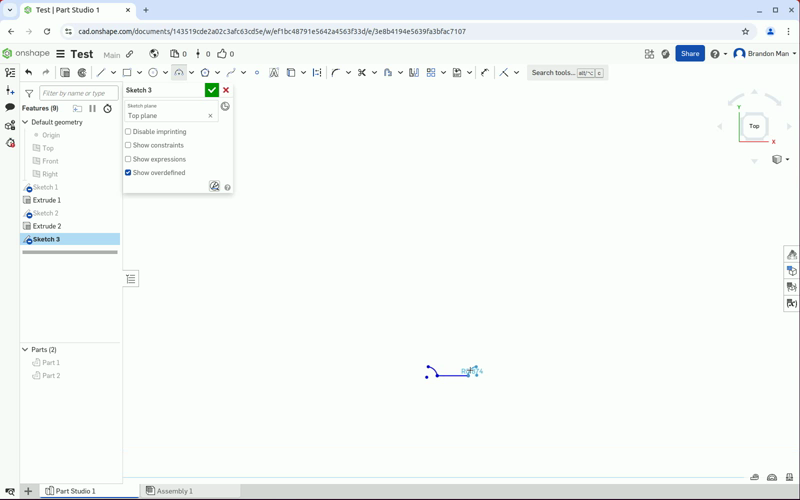
scroll(6)
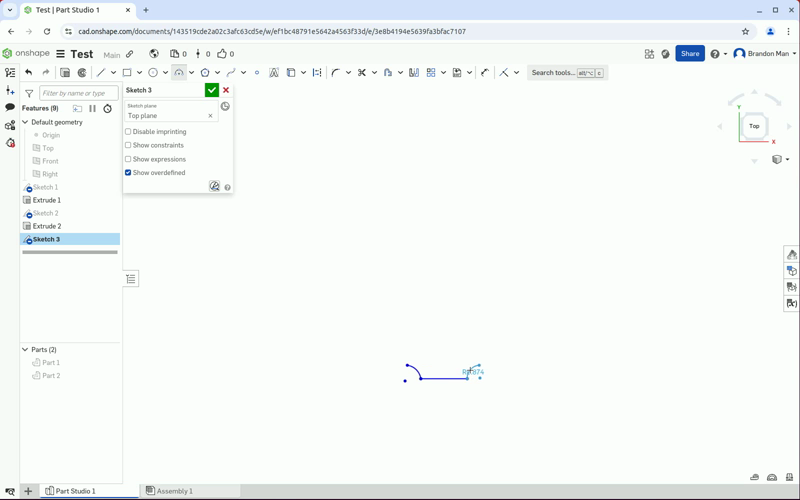
scroll(6)
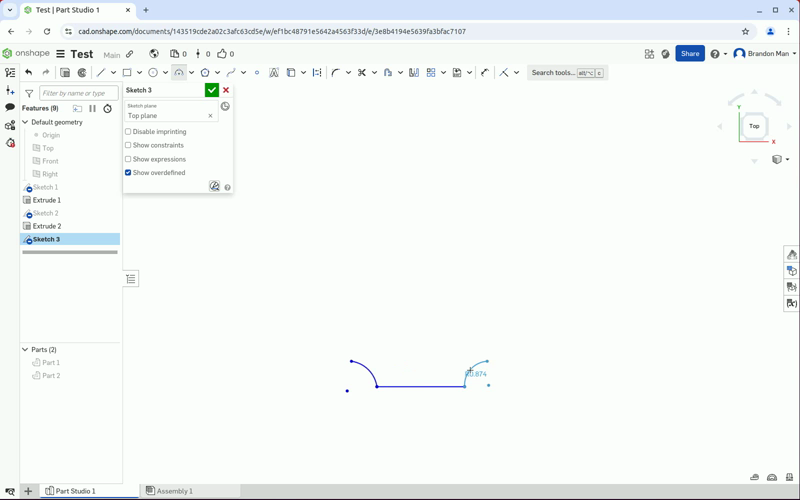
scroll(6)
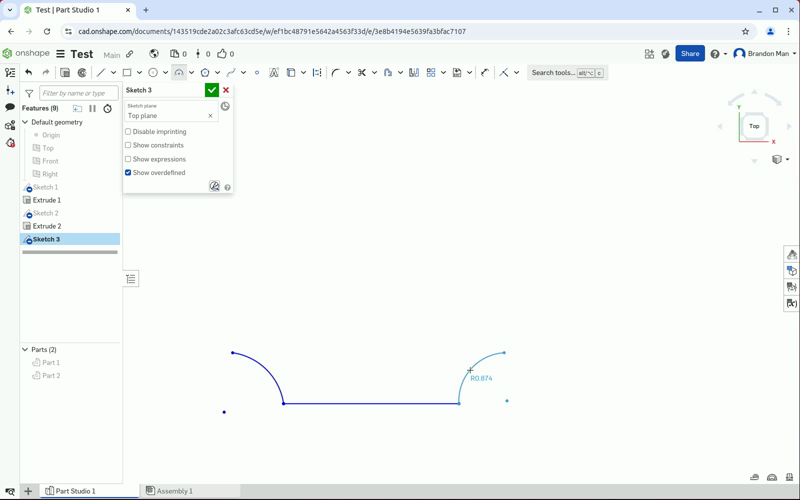
click(470, 369)
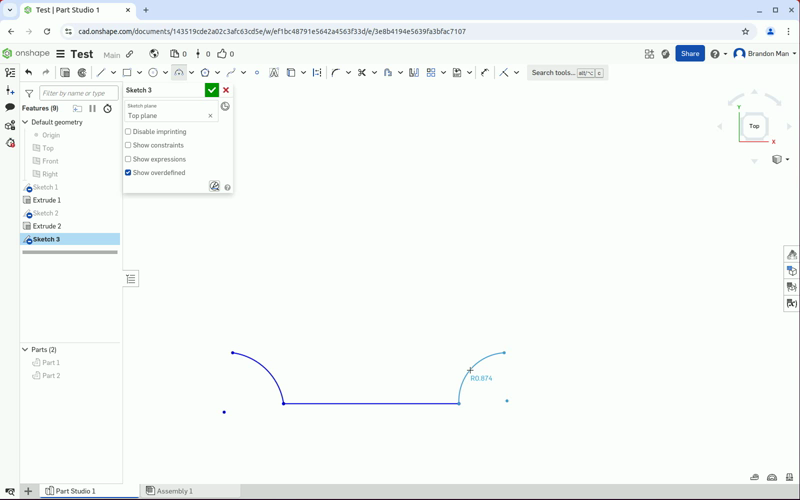
scroll(-6)
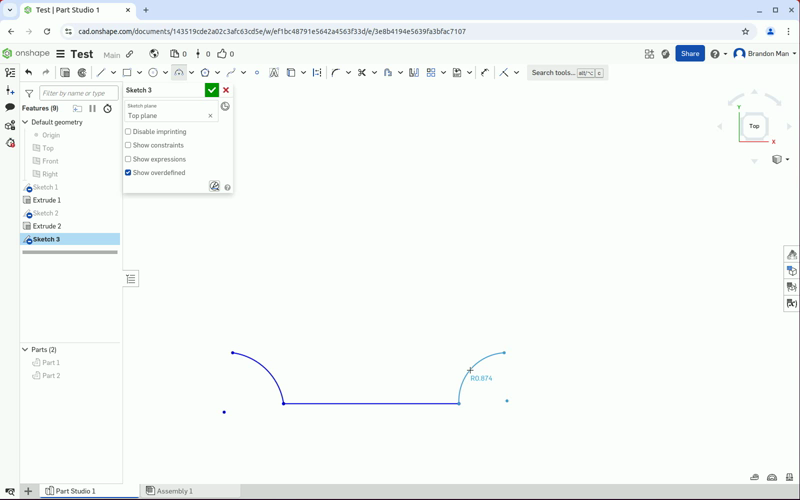
scroll(-6)
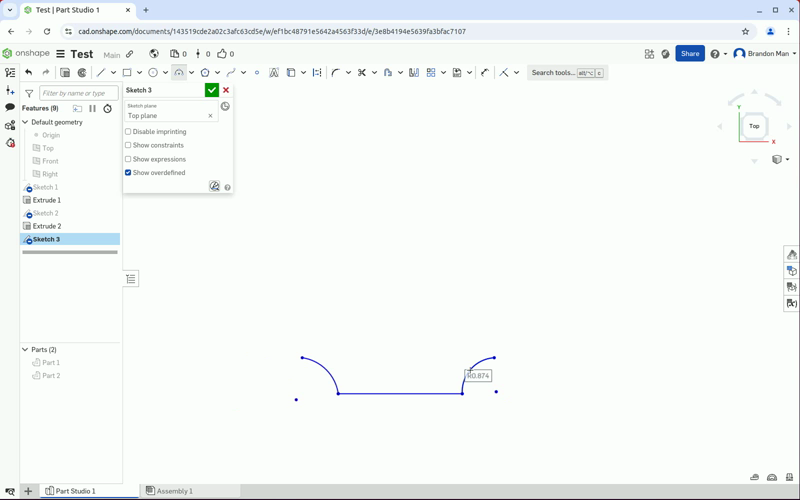
scroll(-6)
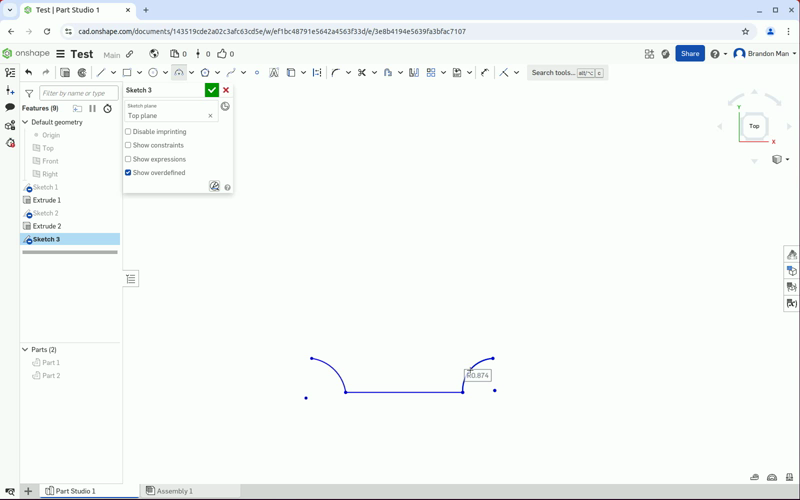
scroll(-6)
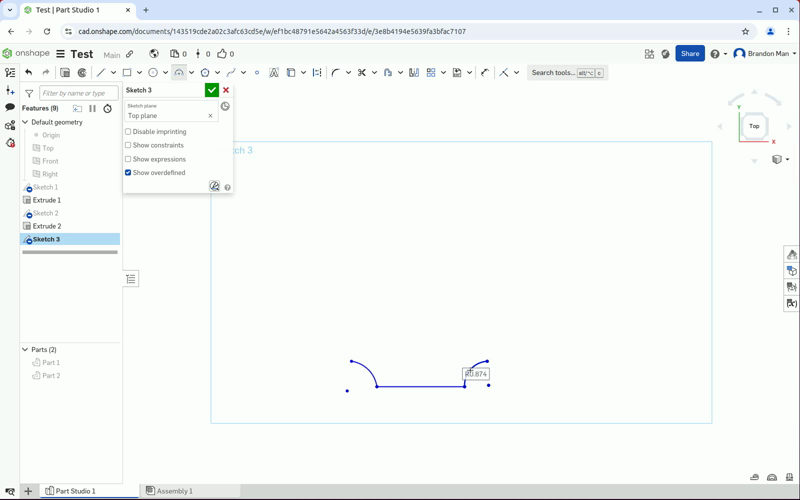
scroll(-6)
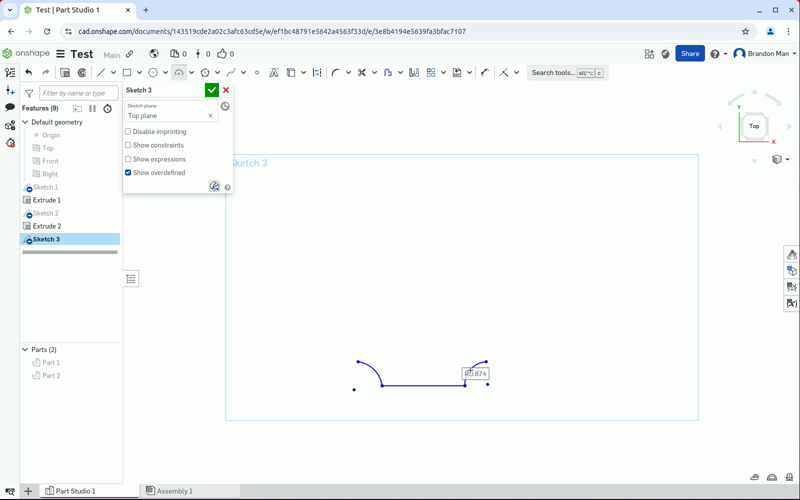
scroll(-6)
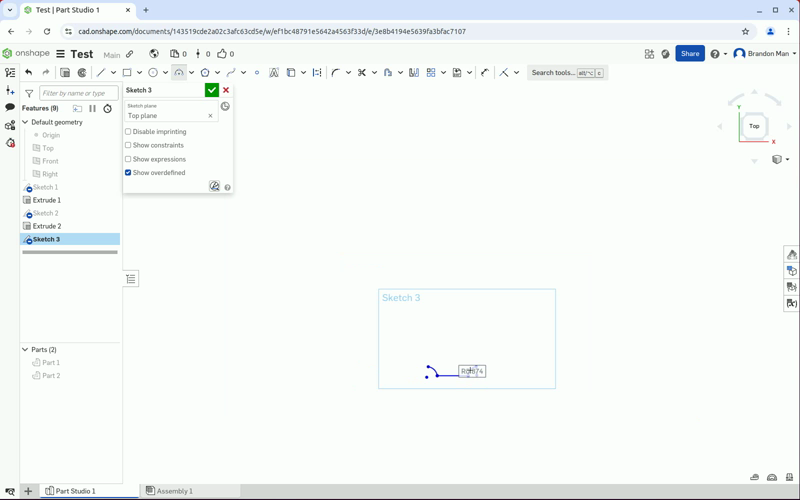
scroll(-6)
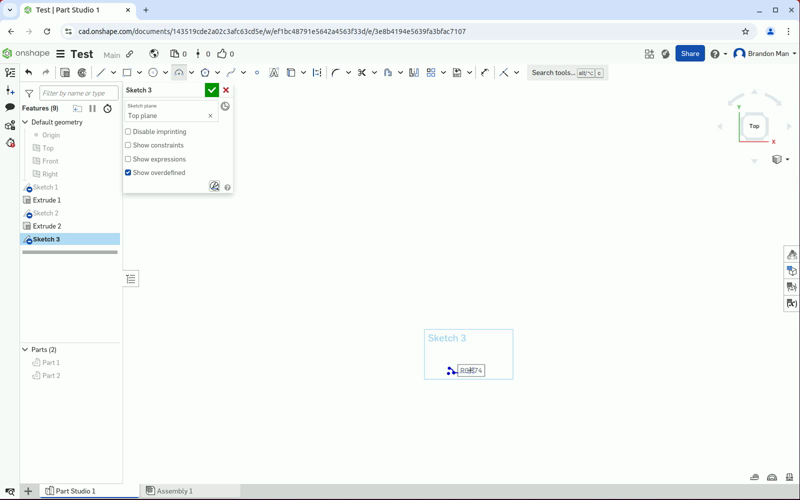
key_up(shift)
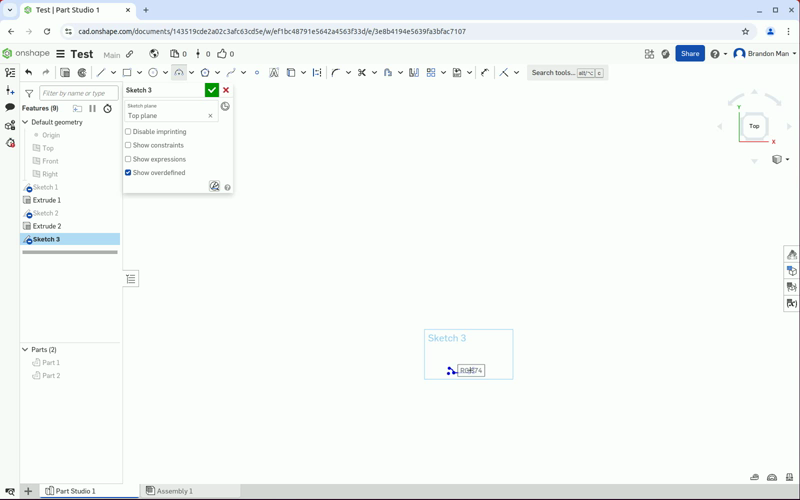
key(esc)
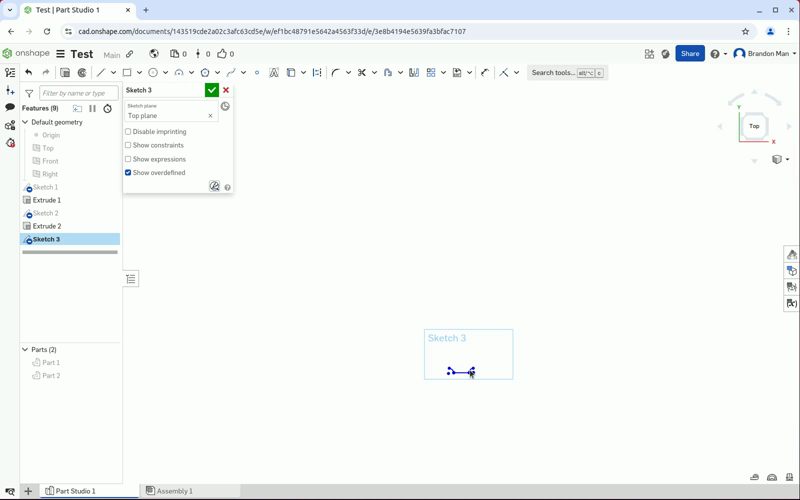
key(l)
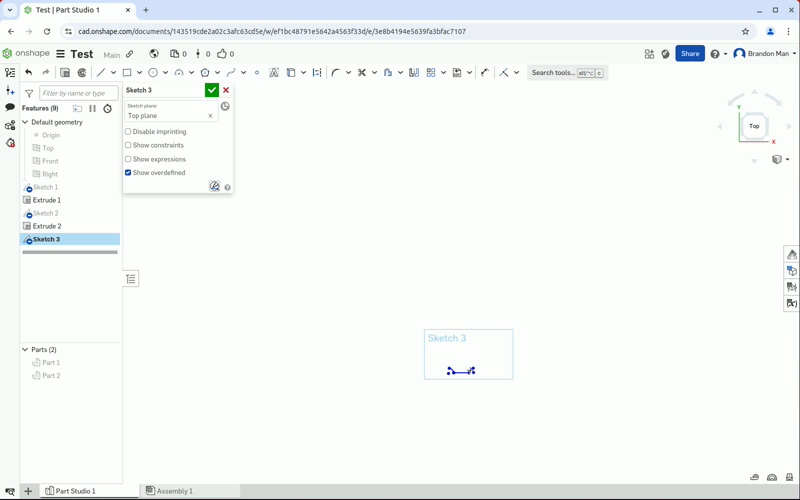
mouse_move(473, 368)
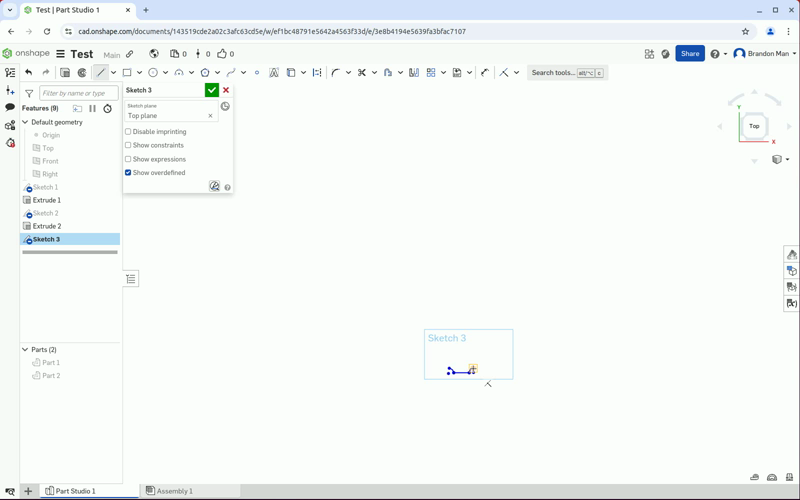
scroll(6)
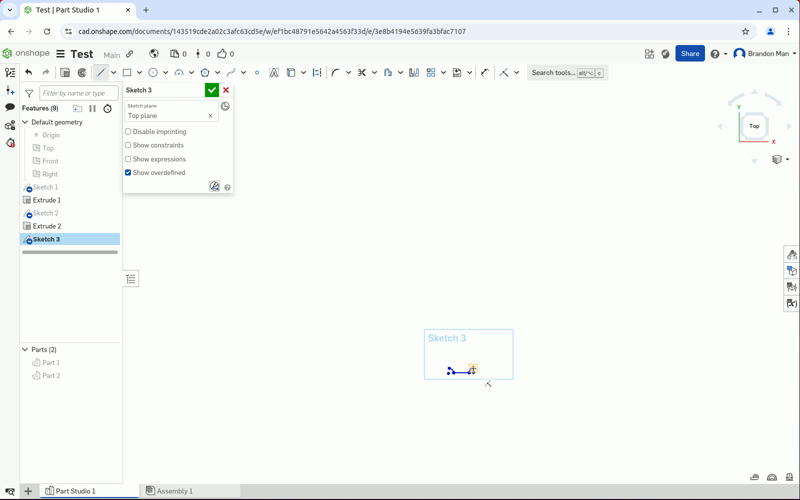
scroll(6)
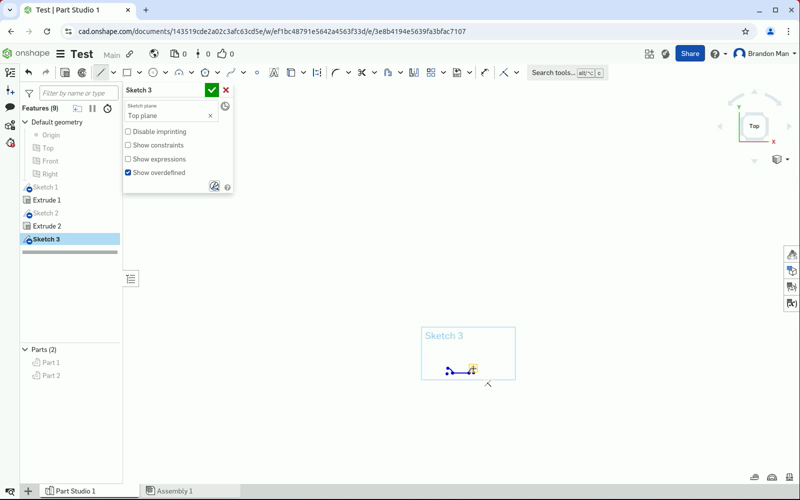
scroll(6)
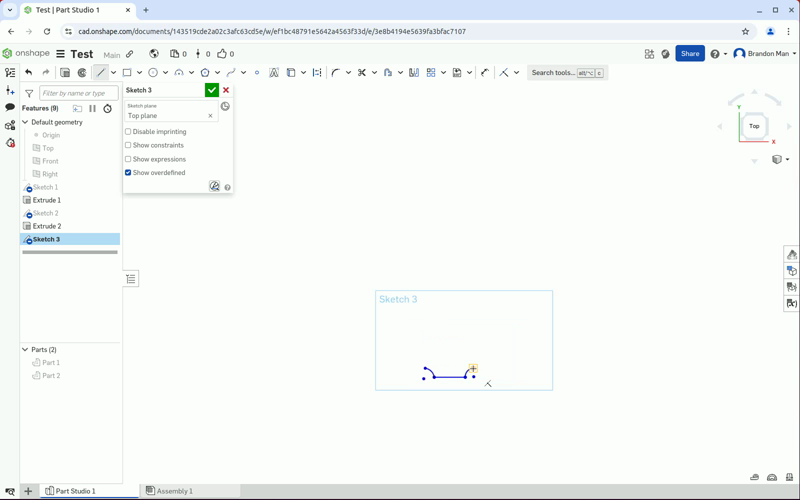
scroll(6)
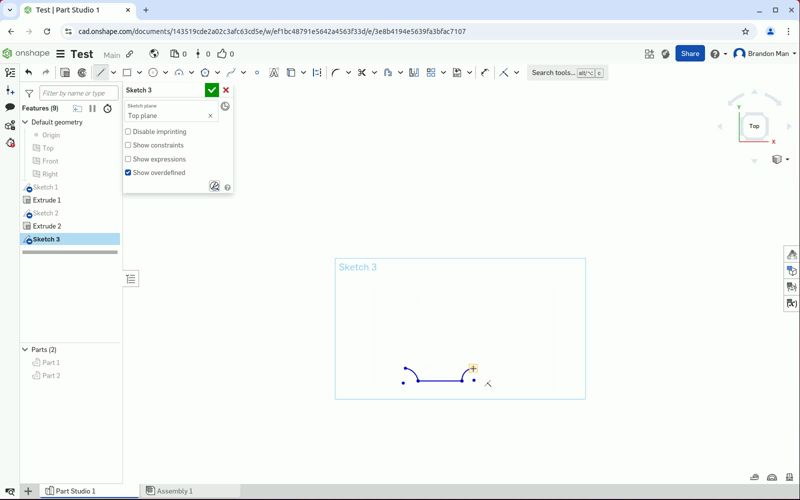
scroll(6)
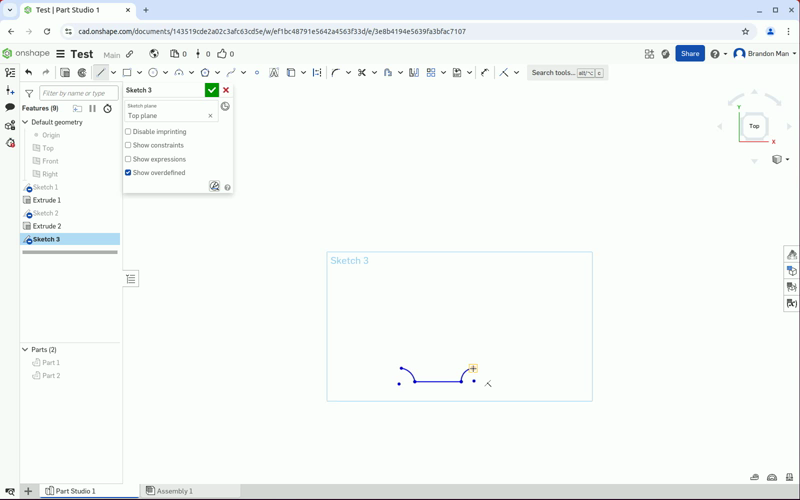
scroll(6)
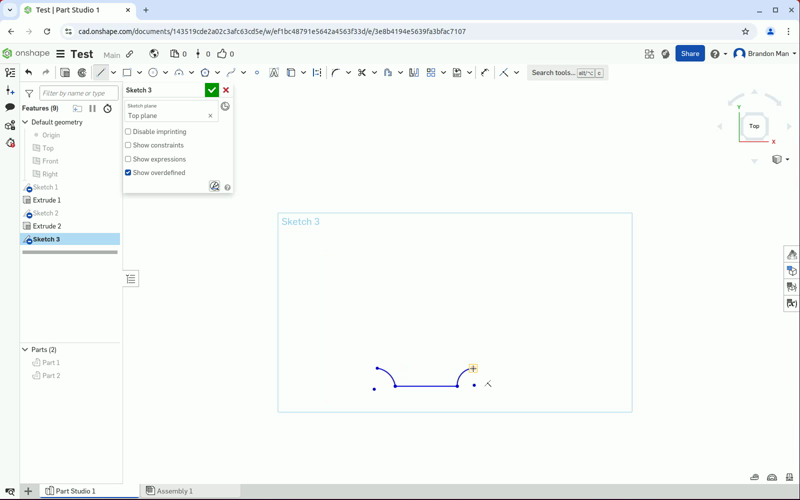
scroll(6)
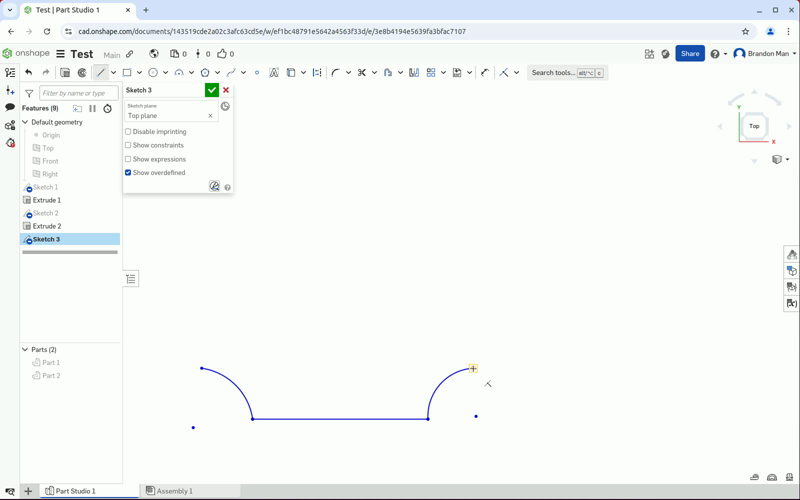
click(473, 368)
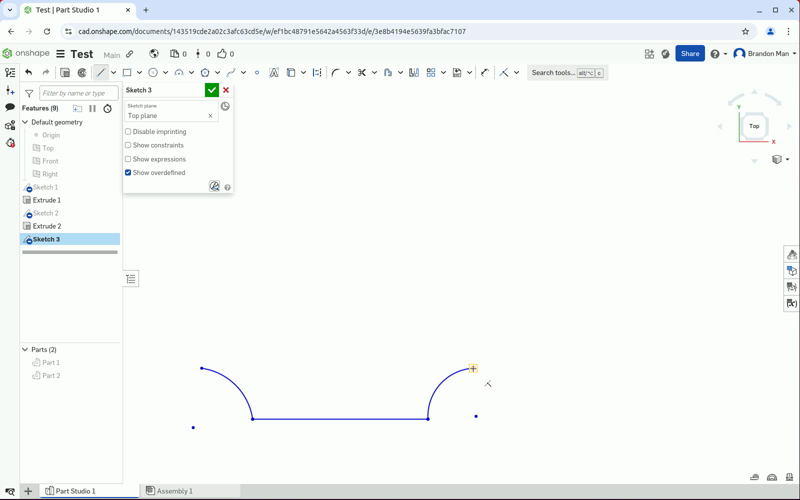
scroll(-6)
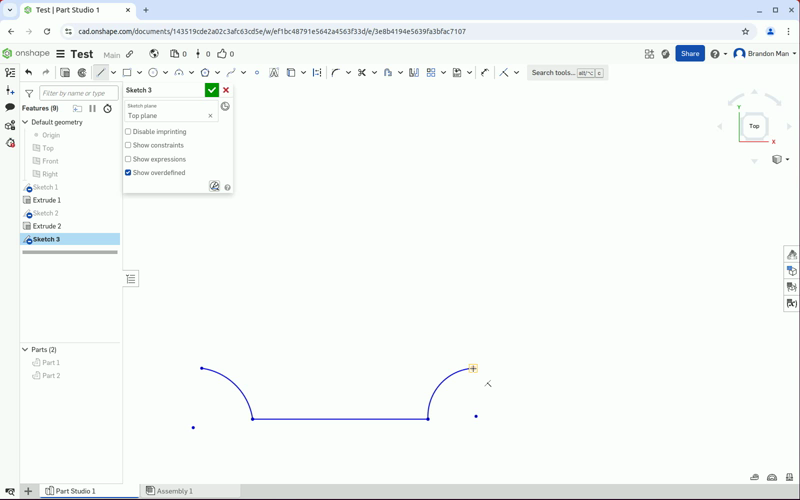
scroll(-6)
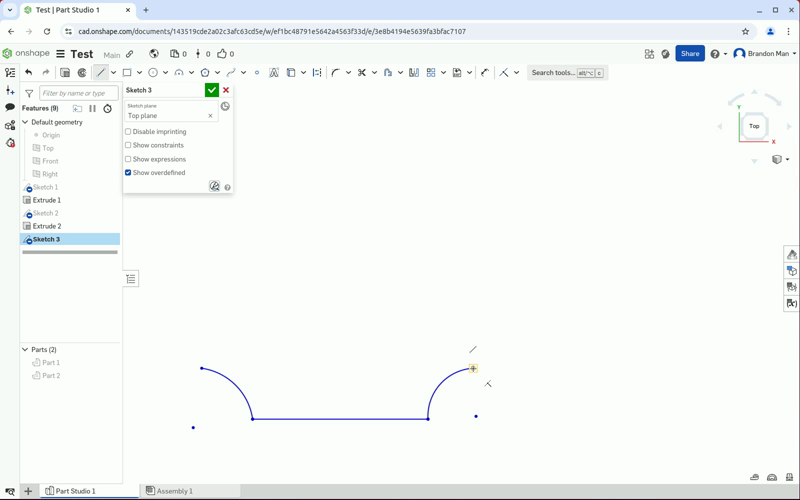
scroll(-6)
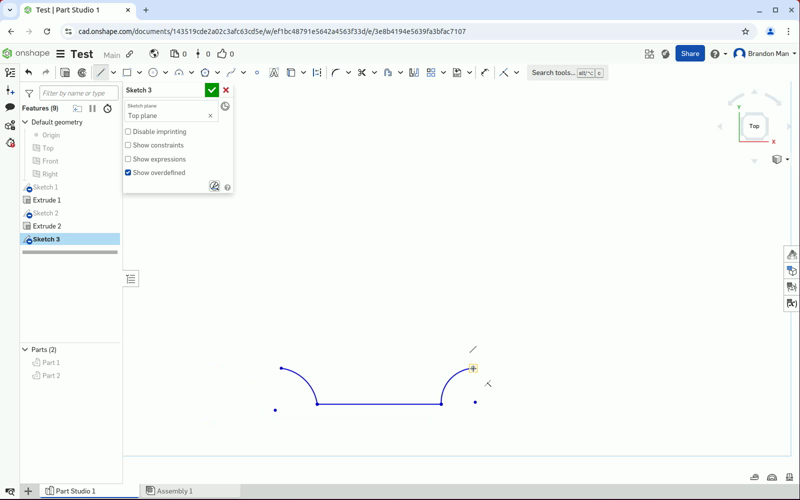
scroll(-6)
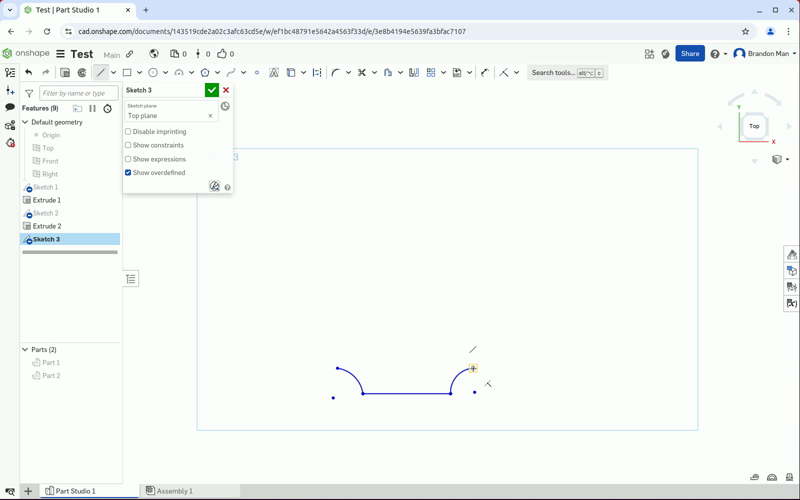
scroll(-6)
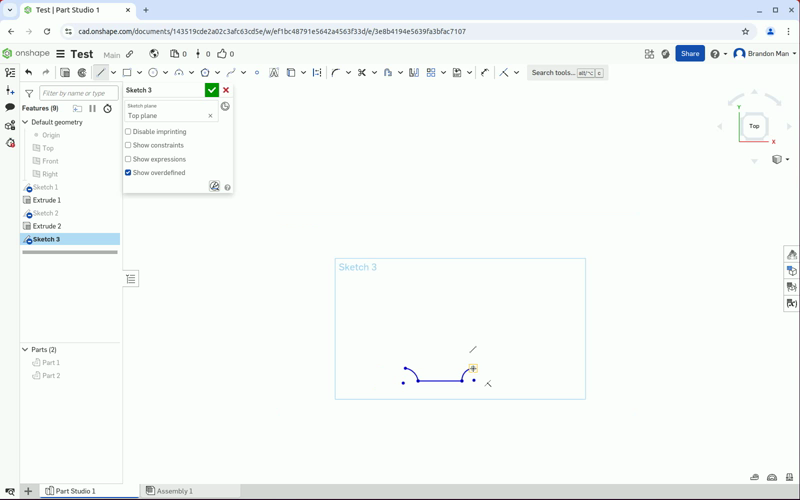
scroll(-6)
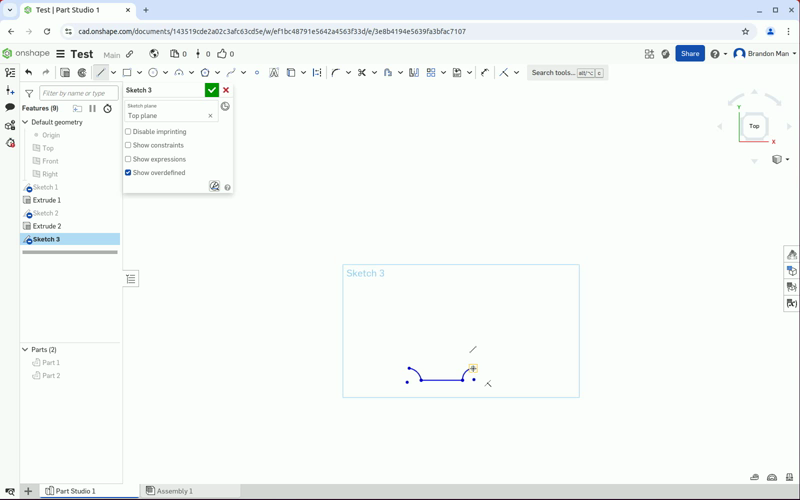
scroll(-6)
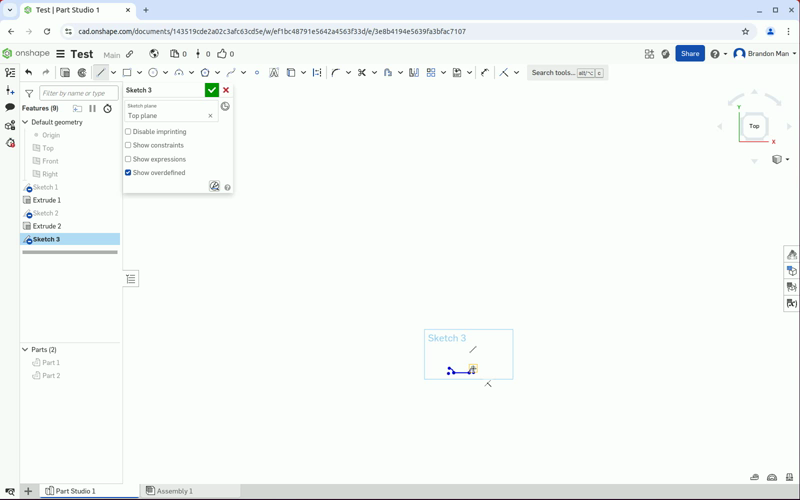
key_down(shift)
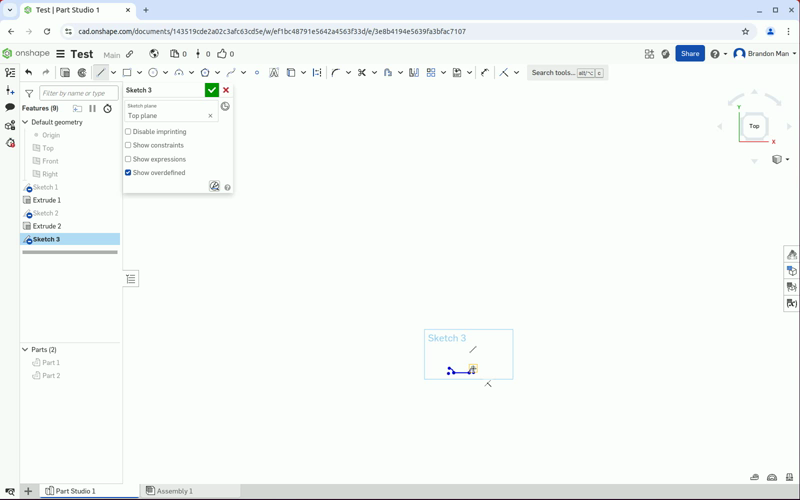
mouse_move(503, 368)
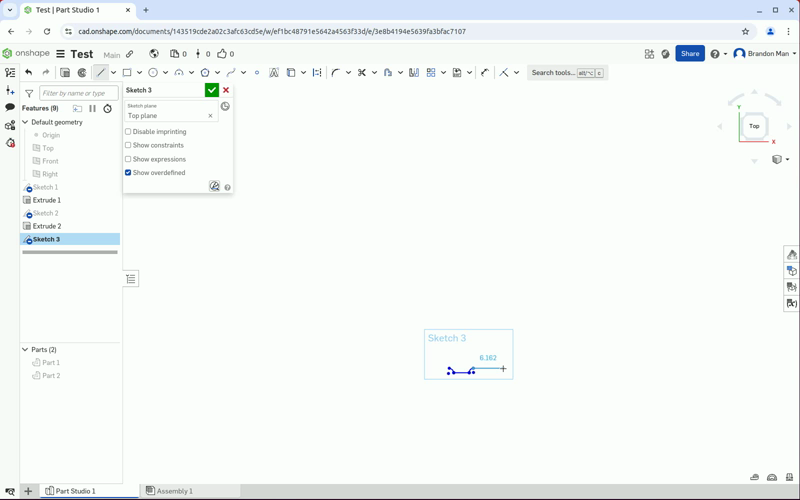
mouse_move(473, 352)
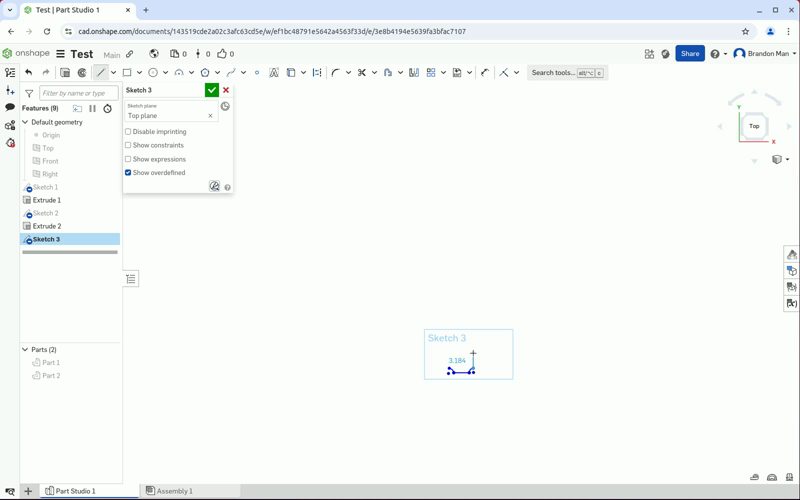
click(473, 352)
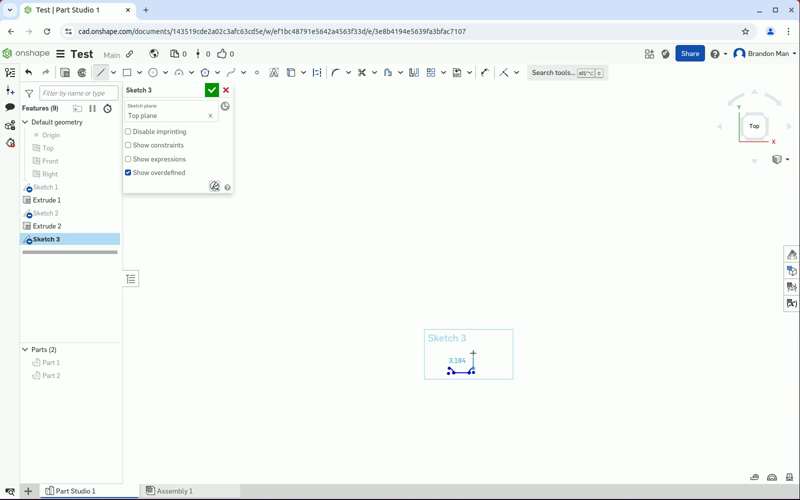
key_up(shift)
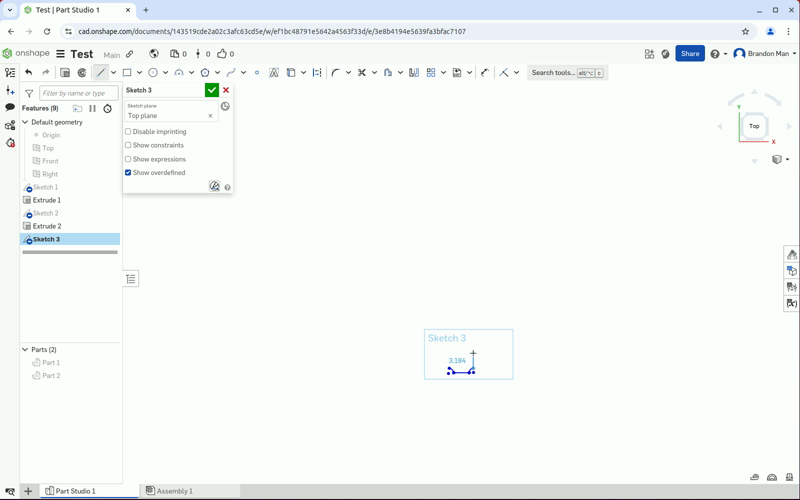
key(esc)
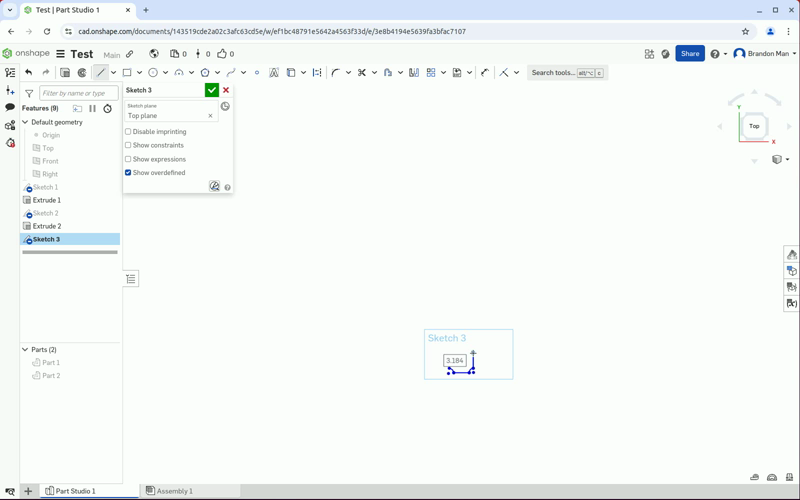
key(a)
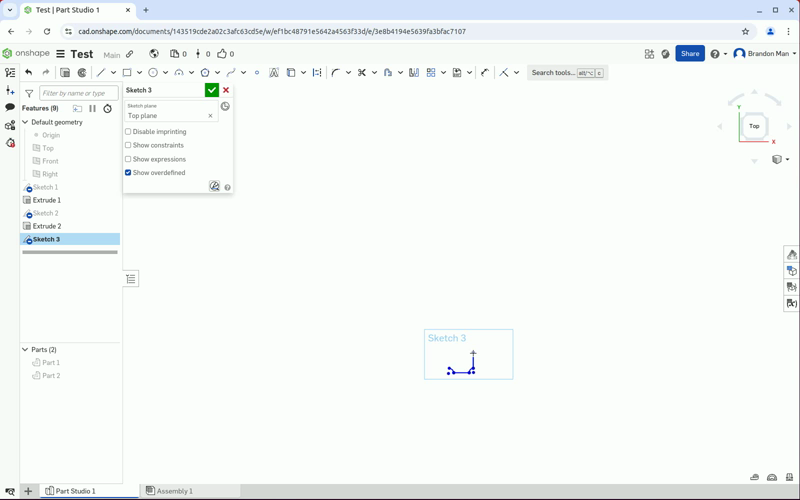
mouse_move(473, 352)
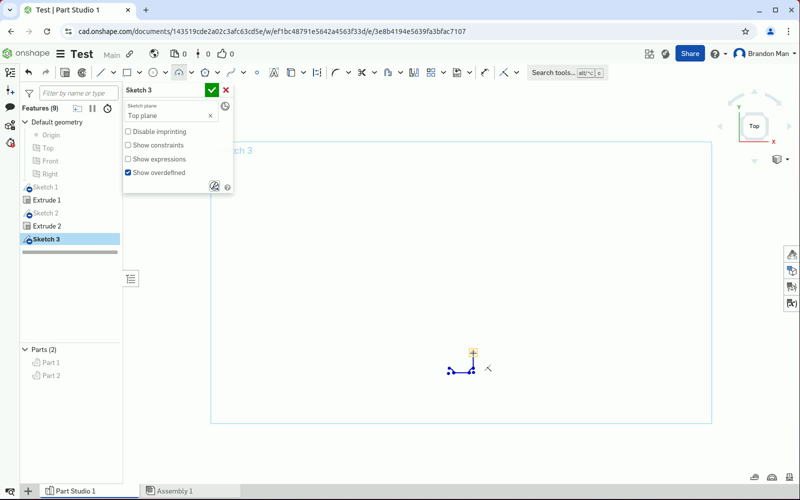
click(473, 352)
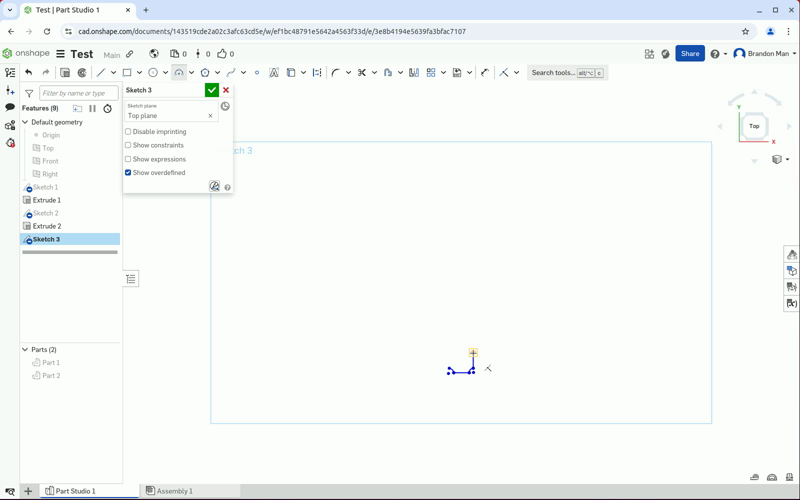
key_down(shift)
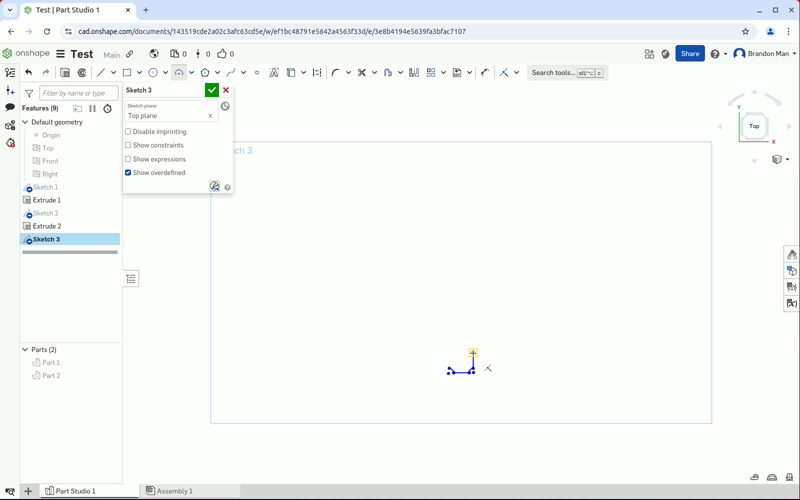
mouse_move(469, 348)
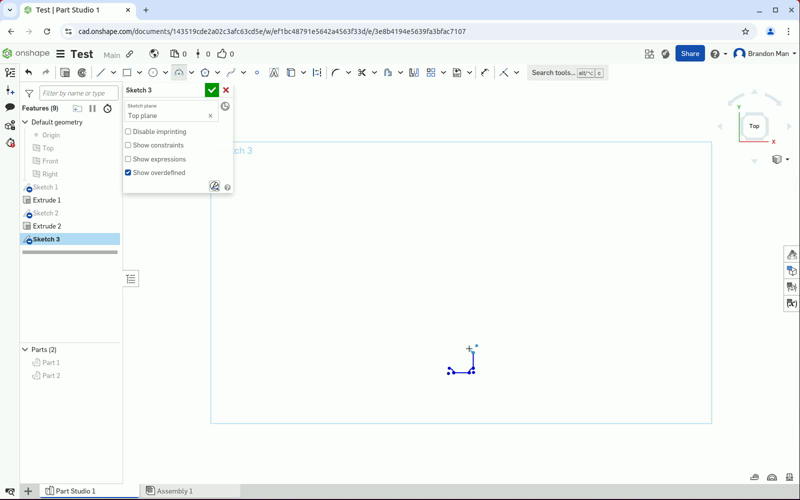
scroll(6)
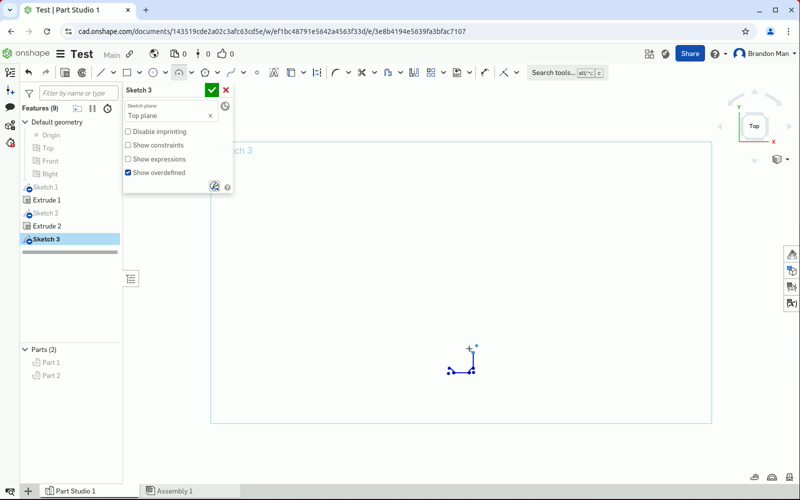
scroll(6)
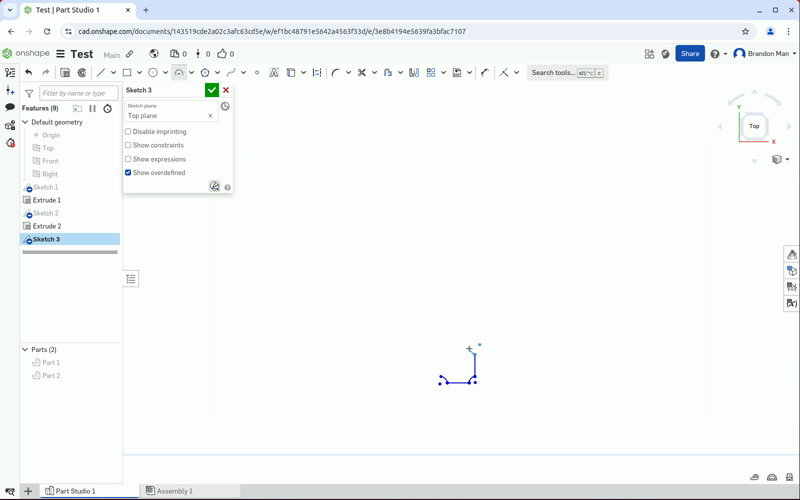
scroll(6)
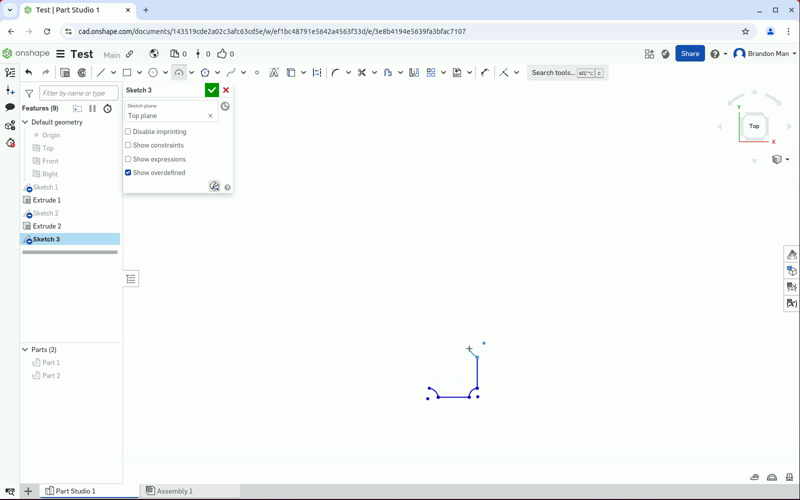
scroll(6)
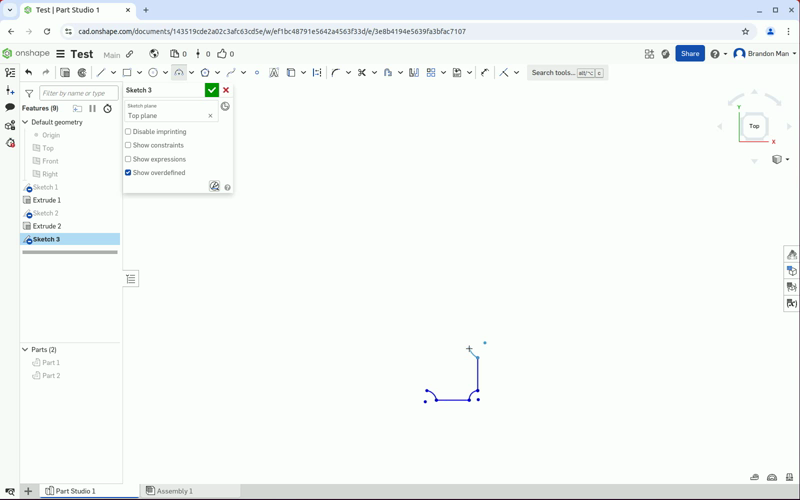
scroll(6)
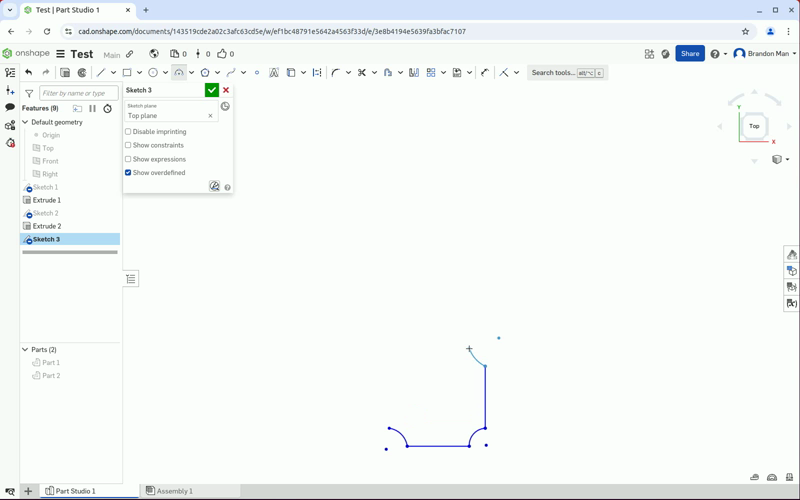
scroll(6)
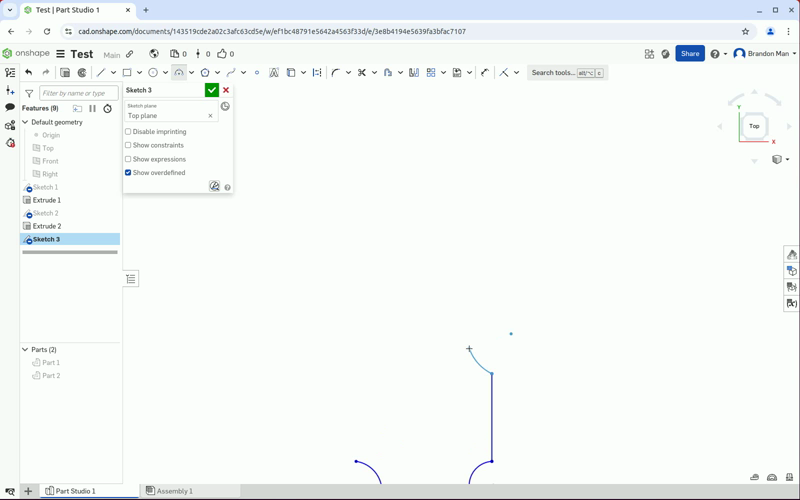
scroll(6)
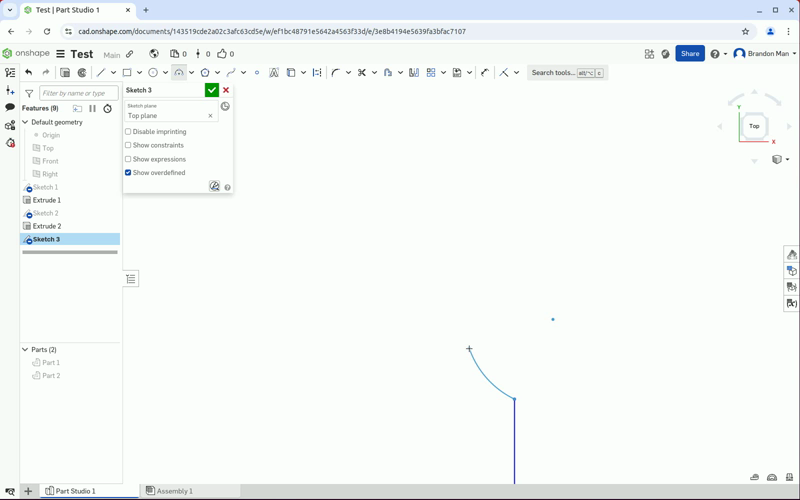
click(469, 348)
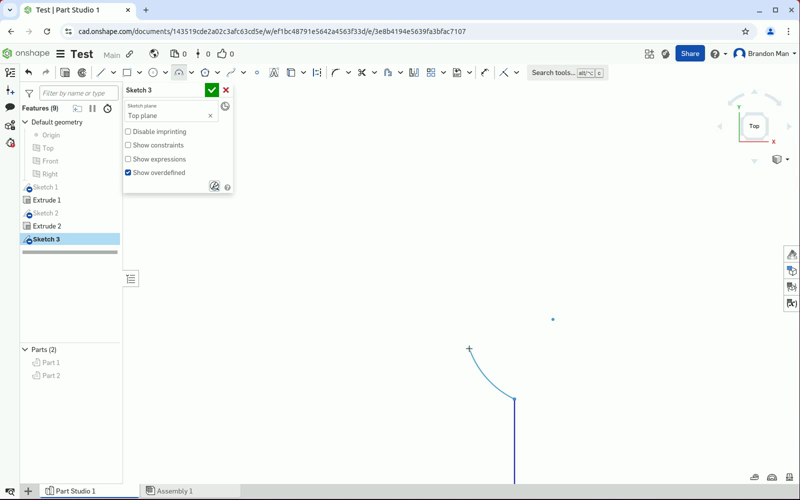
scroll(-6)
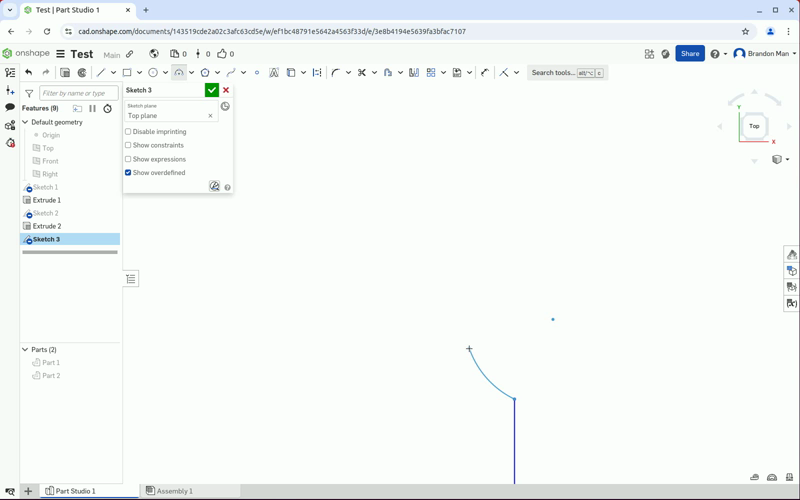
scroll(-6)
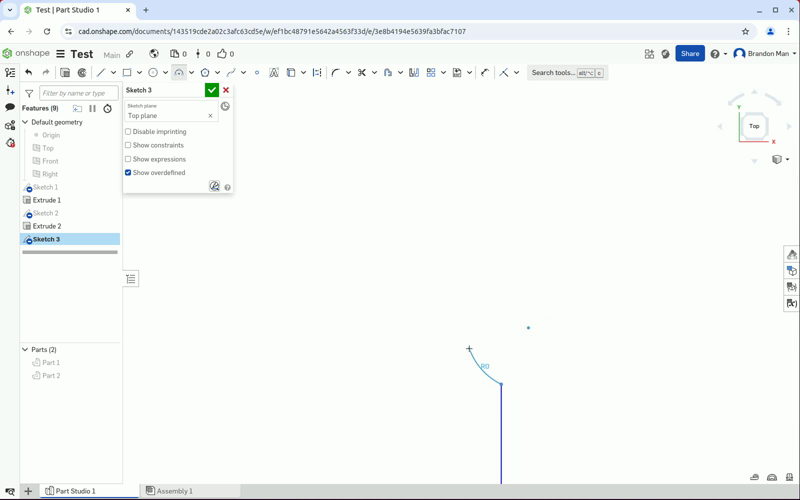
scroll(-6)
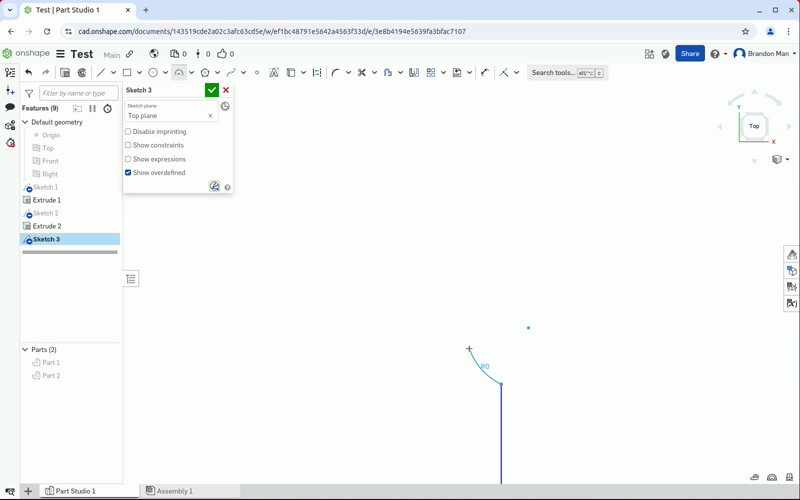
scroll(-6)
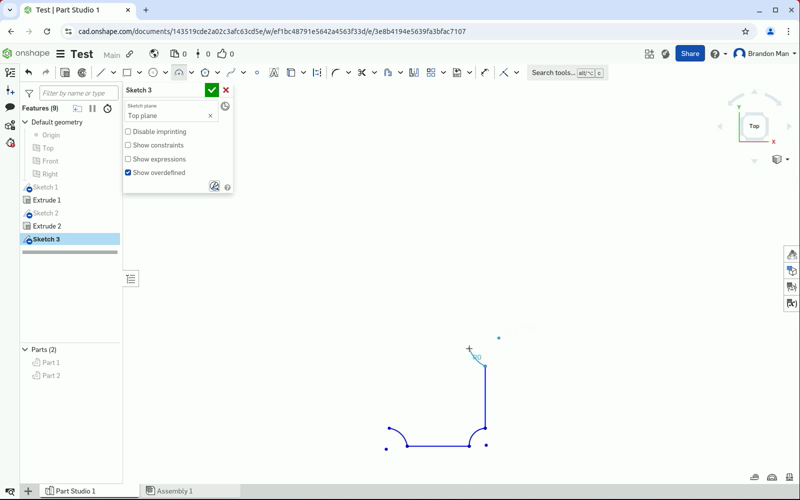
scroll(-6)
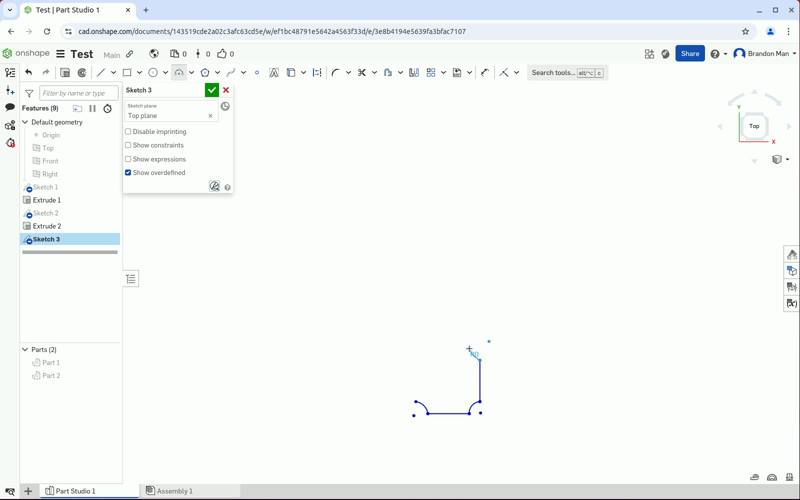
scroll(-6)
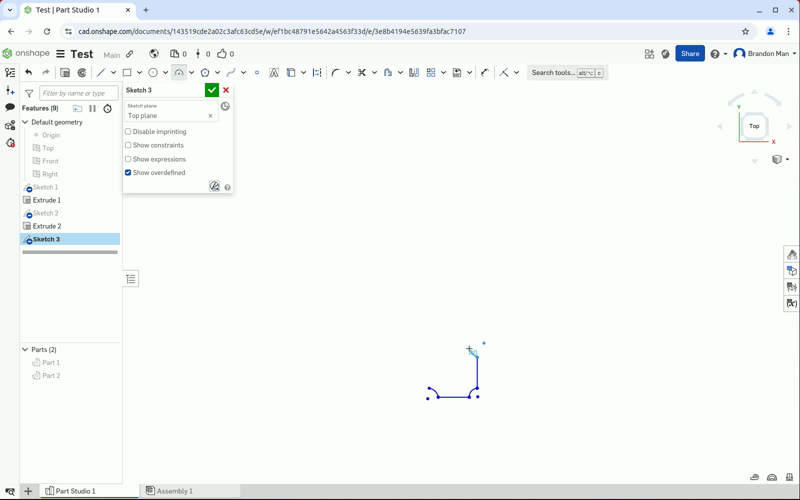
scroll(-6)
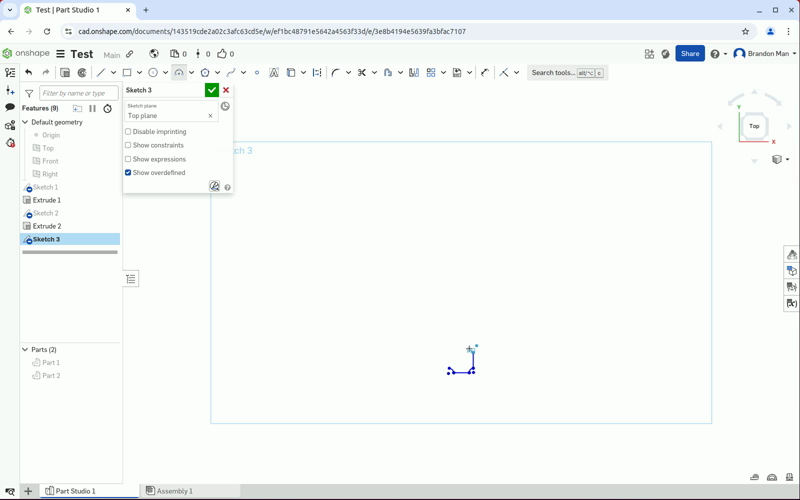
mouse_move(470, 351)
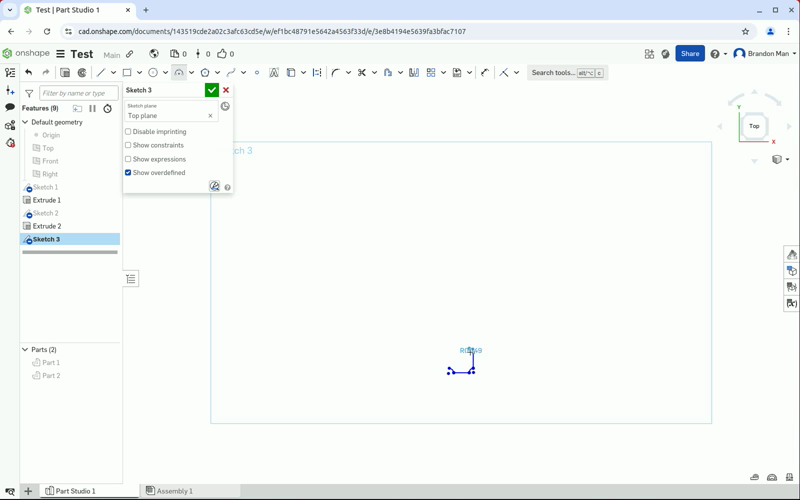
scroll(6)
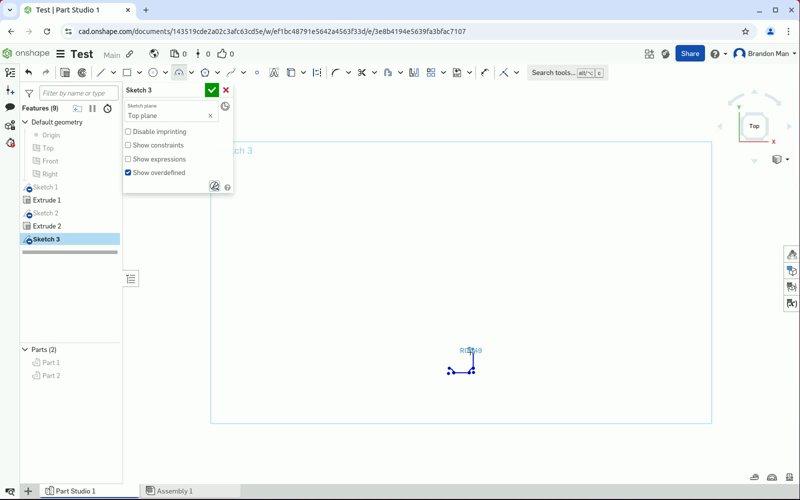
scroll(6)
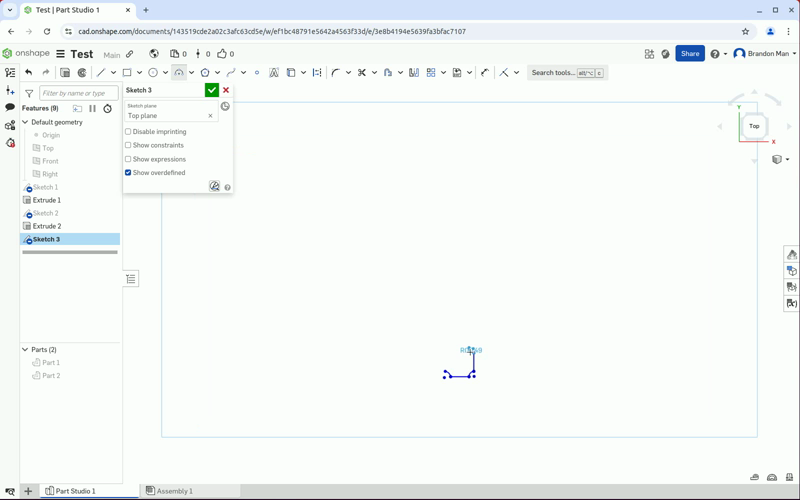
scroll(6)
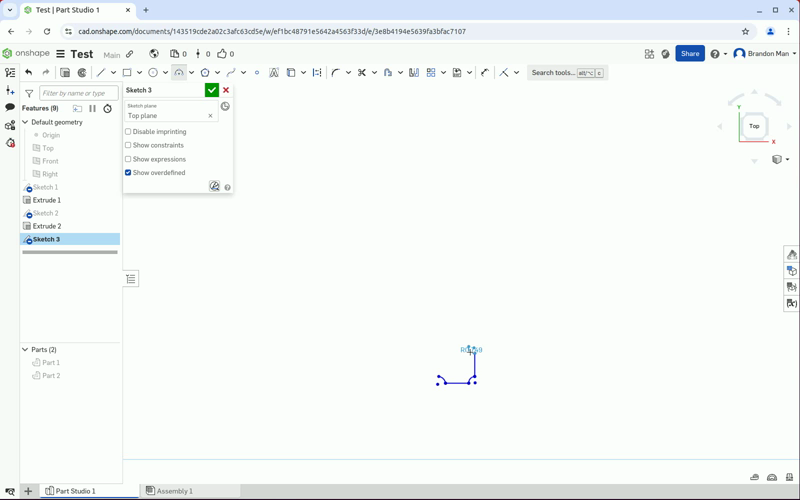
scroll(6)
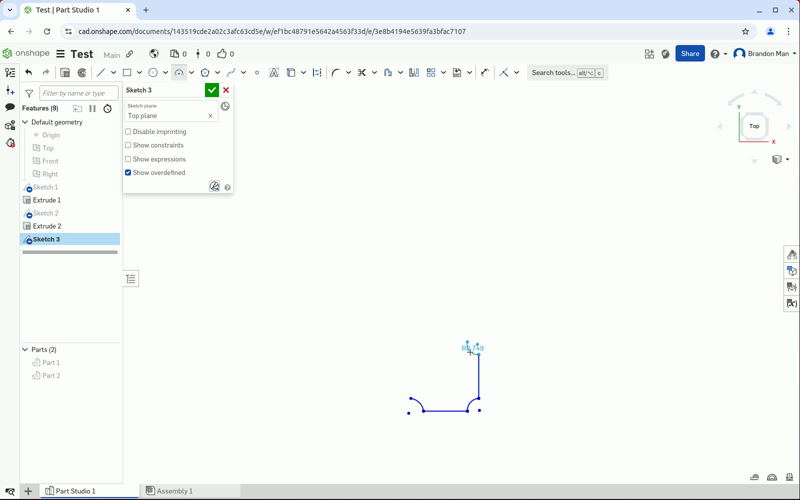
scroll(6)
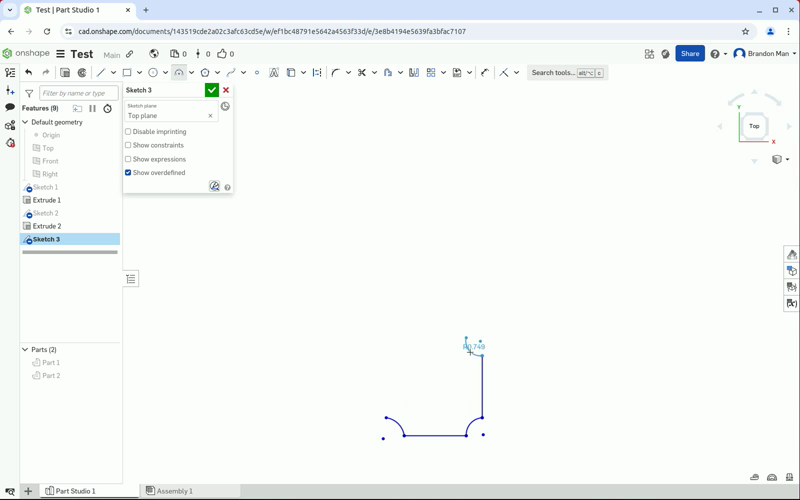
scroll(6)
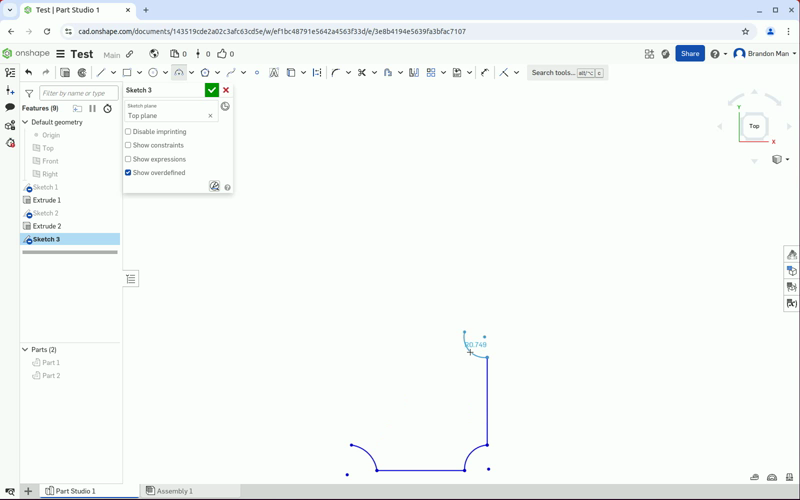
scroll(6)
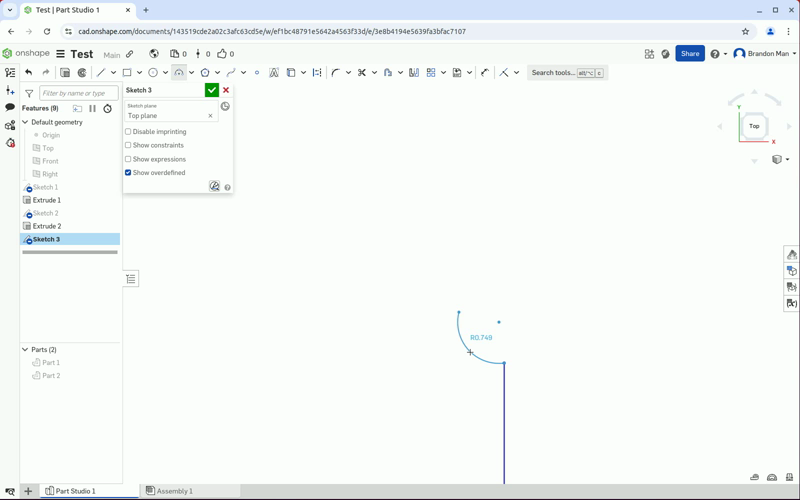
click(470, 351)
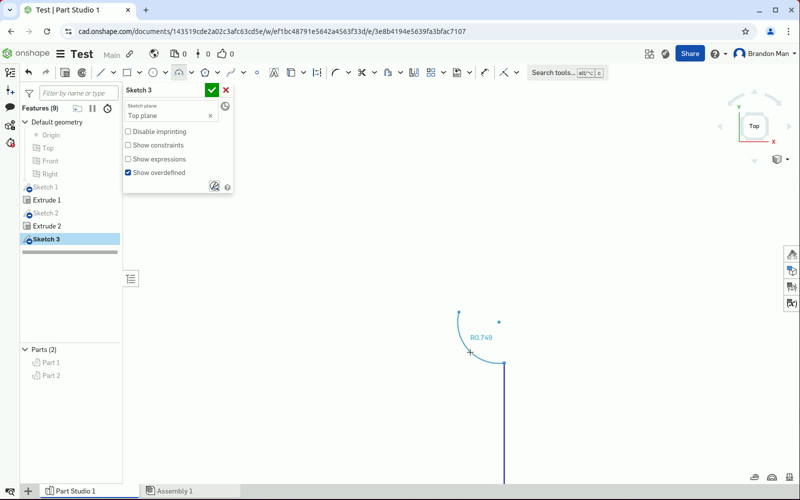
scroll(-6)
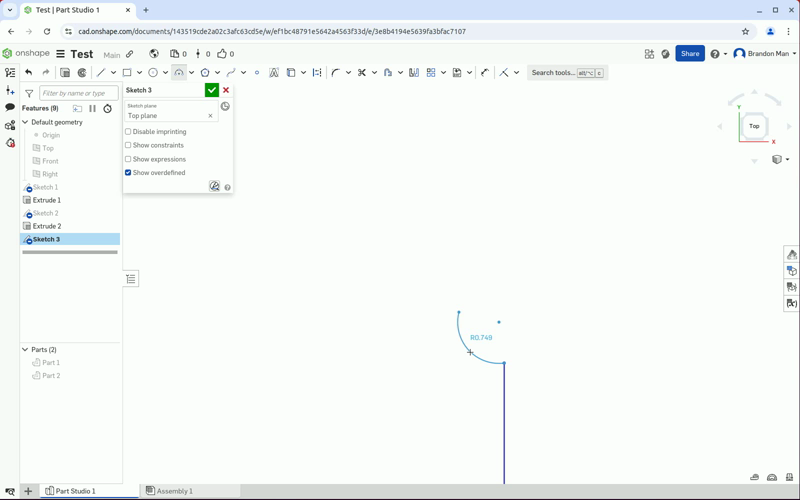
scroll(-6)
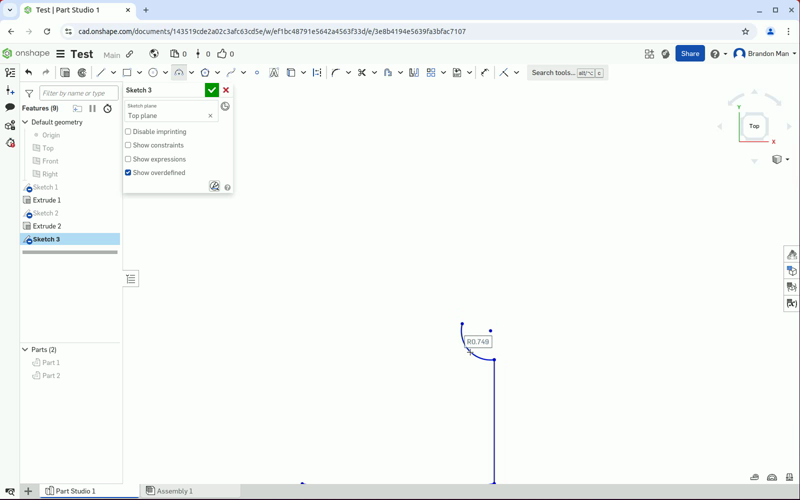
scroll(-6)
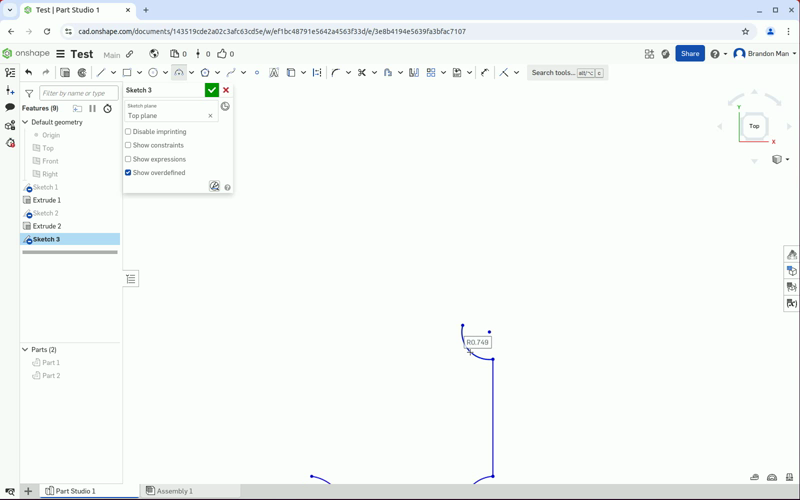
scroll(-6)
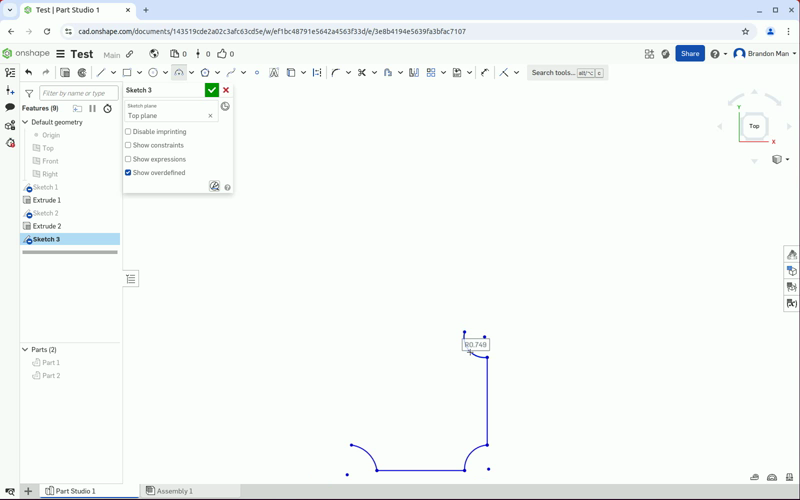
scroll(-6)
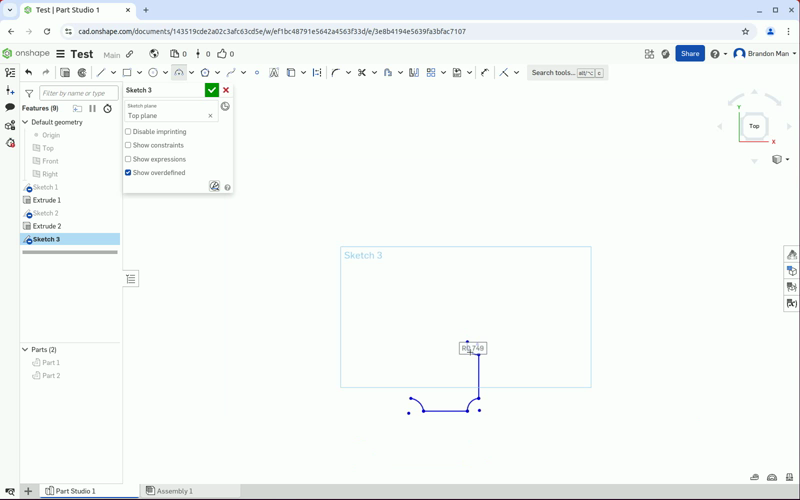
scroll(-6)
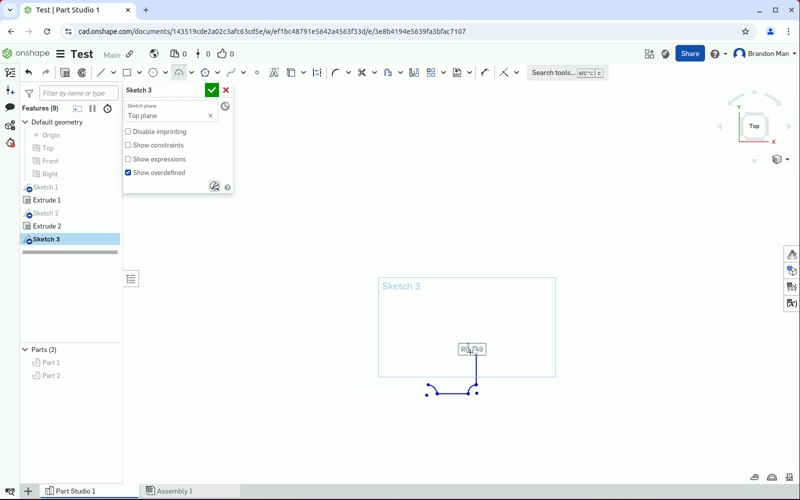
scroll(-6)
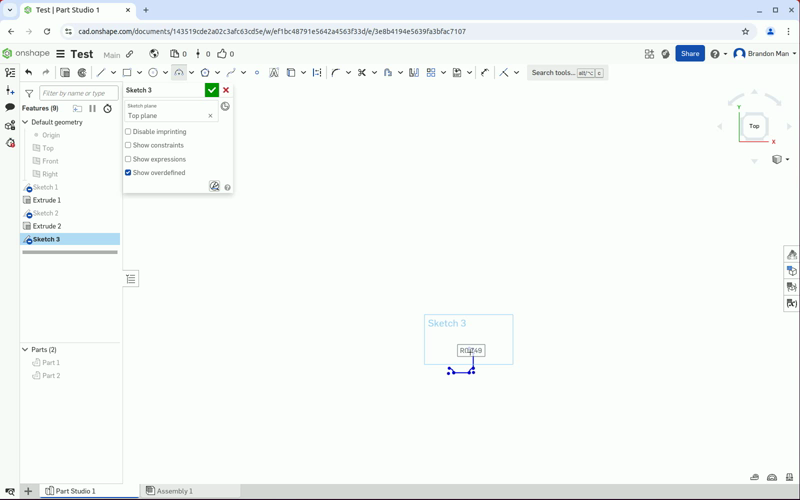
key_up(shift)
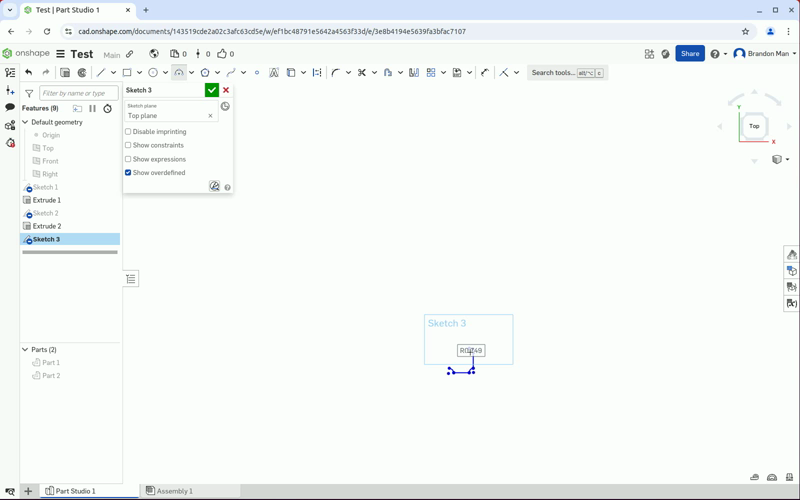
key(esc)
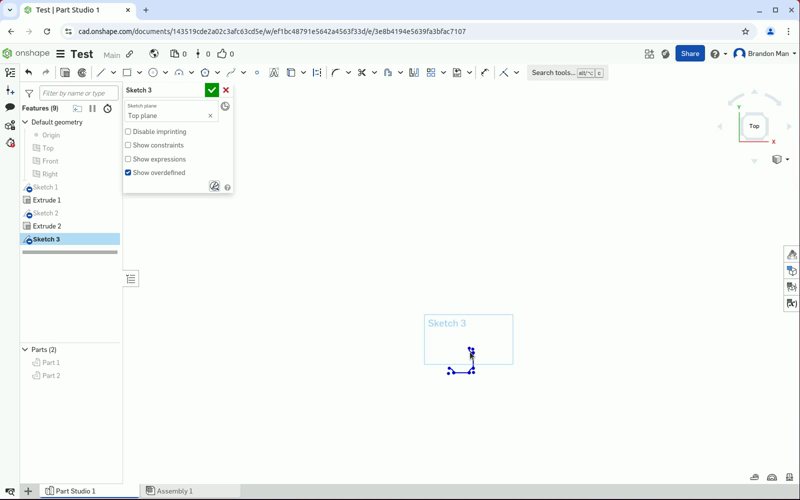
key(l)
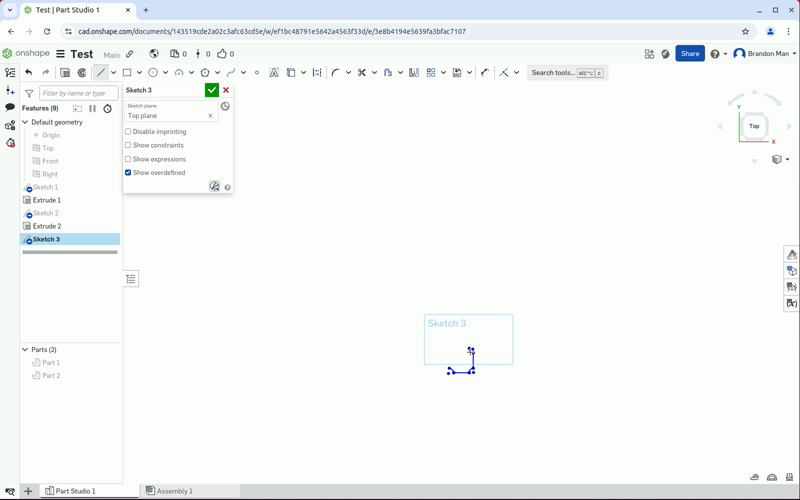
mouse_move(469, 348)
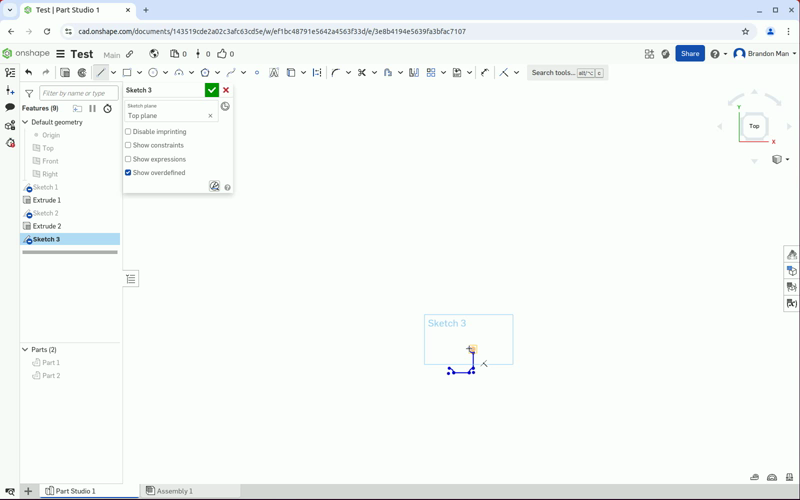
scroll(6)
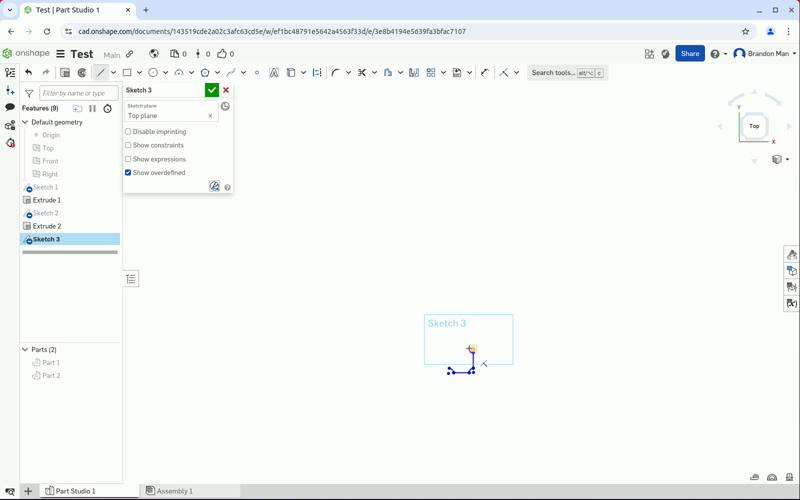
scroll(6)
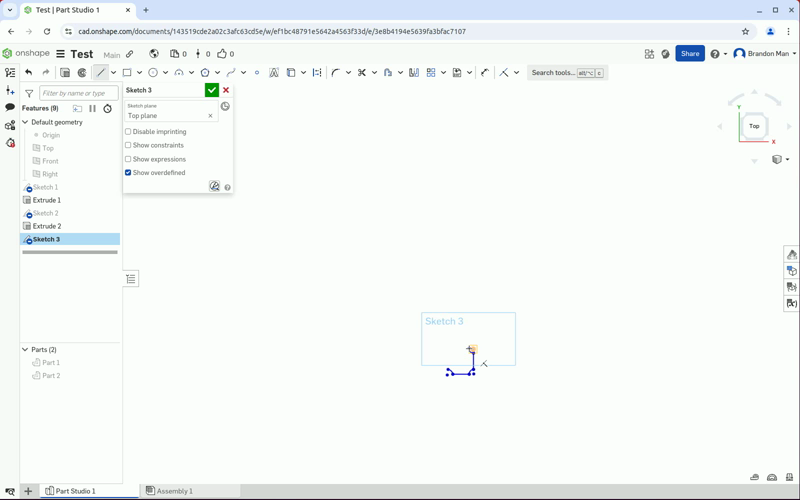
scroll(6)
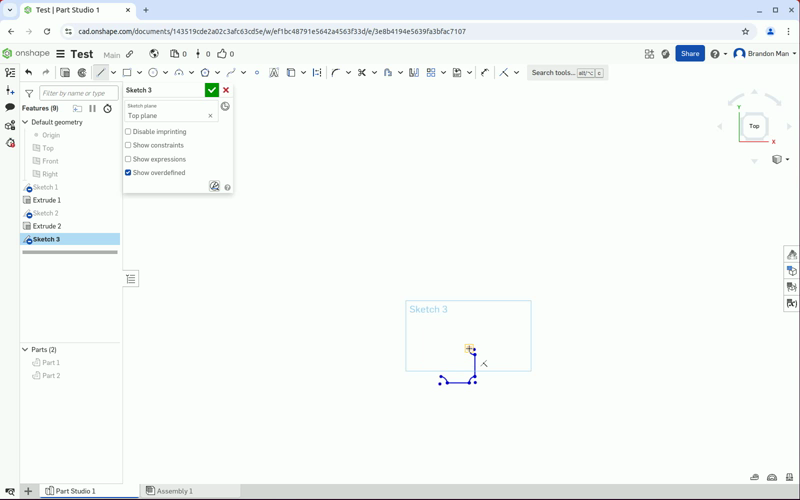
scroll(6)
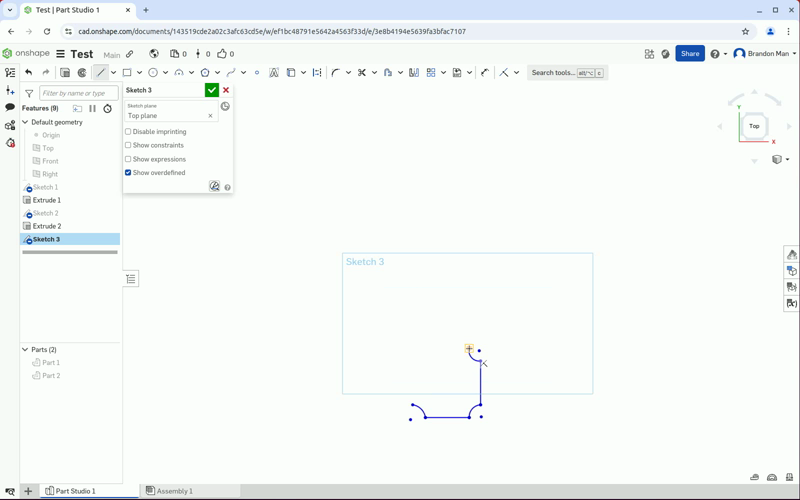
scroll(6)
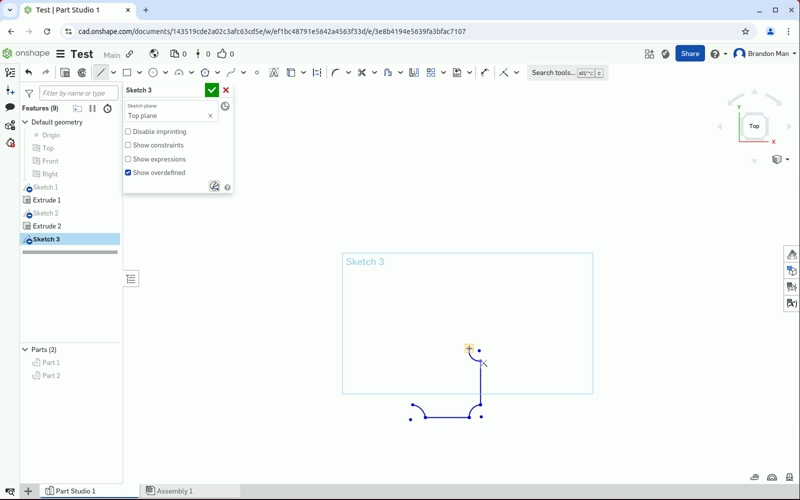
scroll(6)
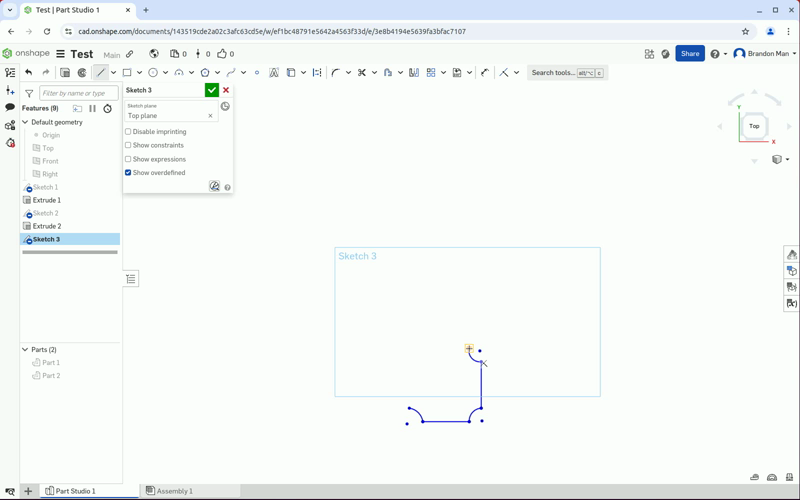
scroll(6)
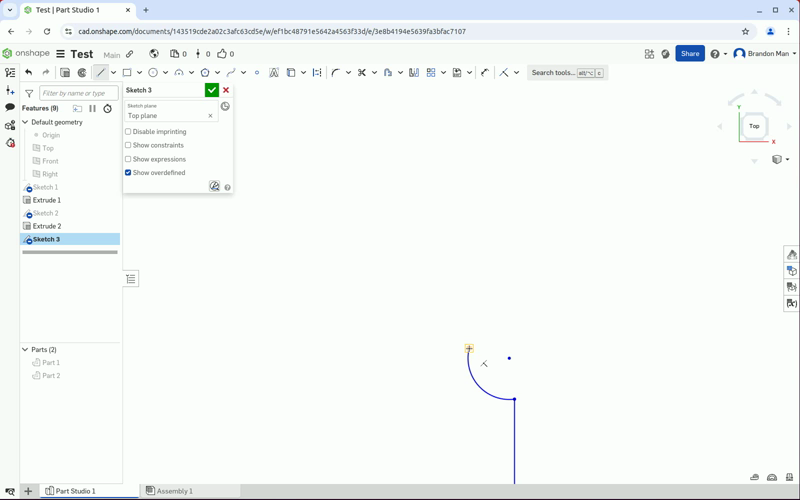
click(469, 348)
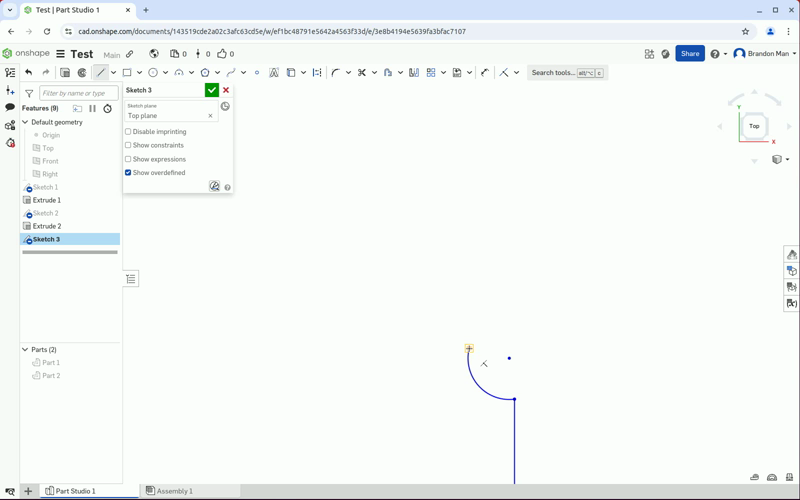
scroll(-6)
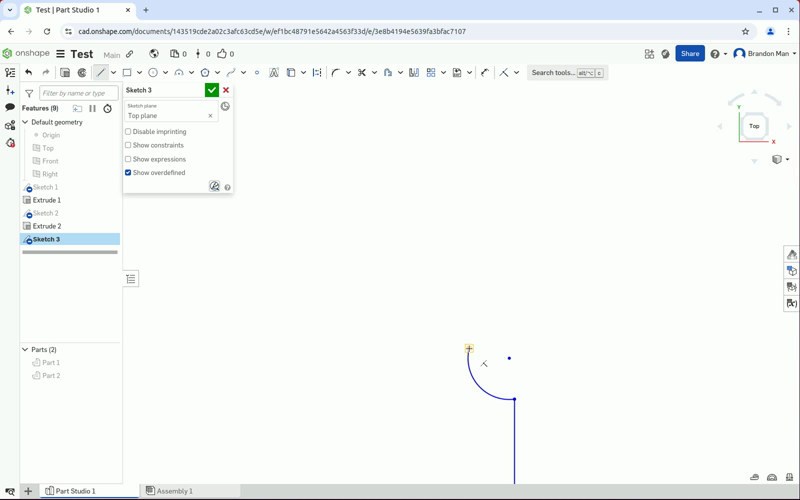
scroll(-6)
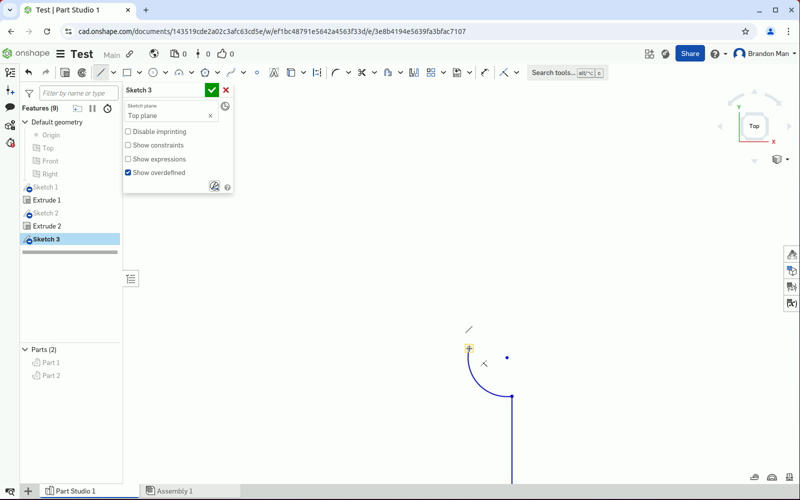
scroll(-6)
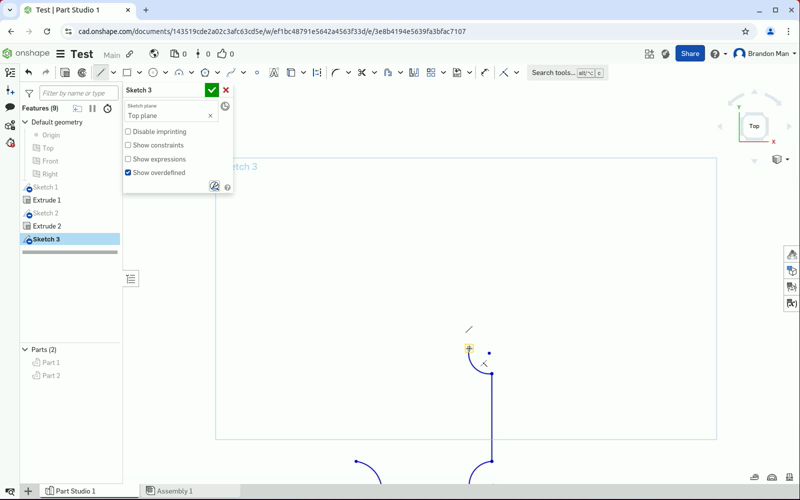
scroll(-6)
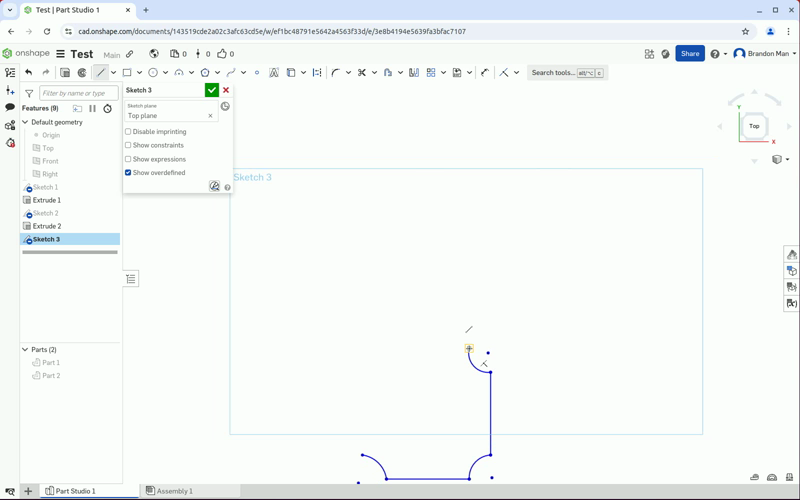
scroll(-6)
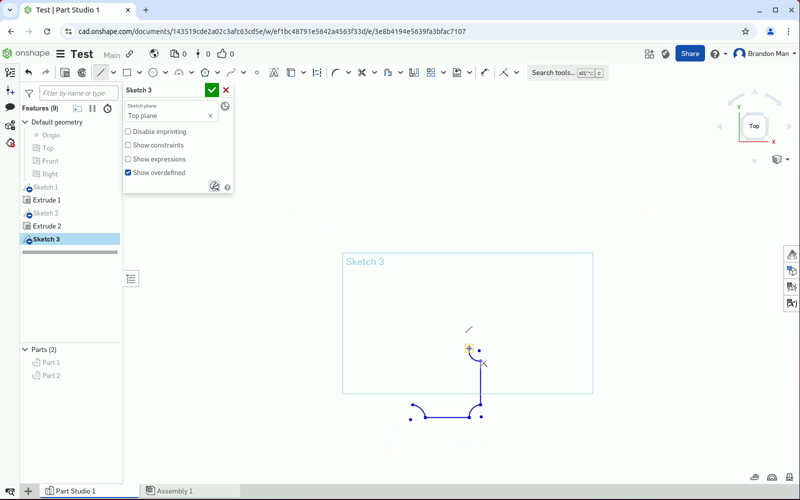
scroll(-6)
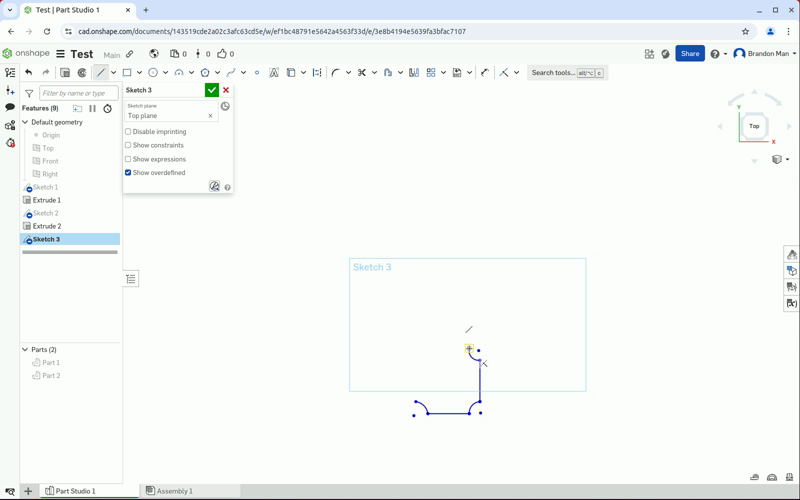
scroll(-6)
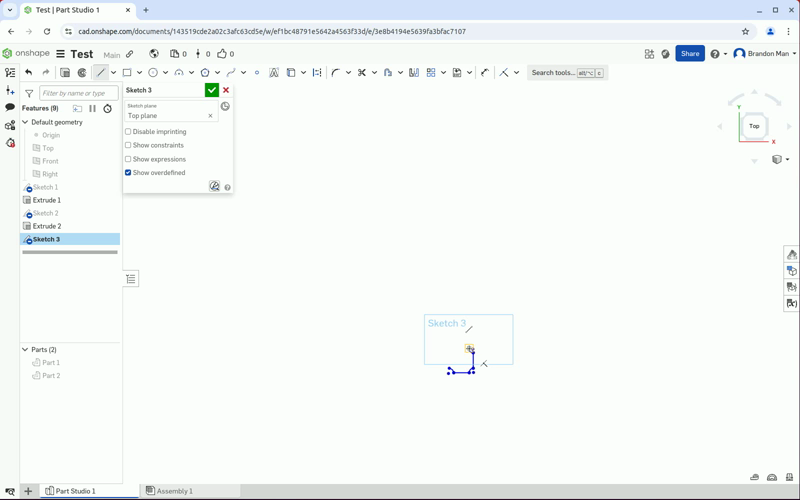
key_down(shift)
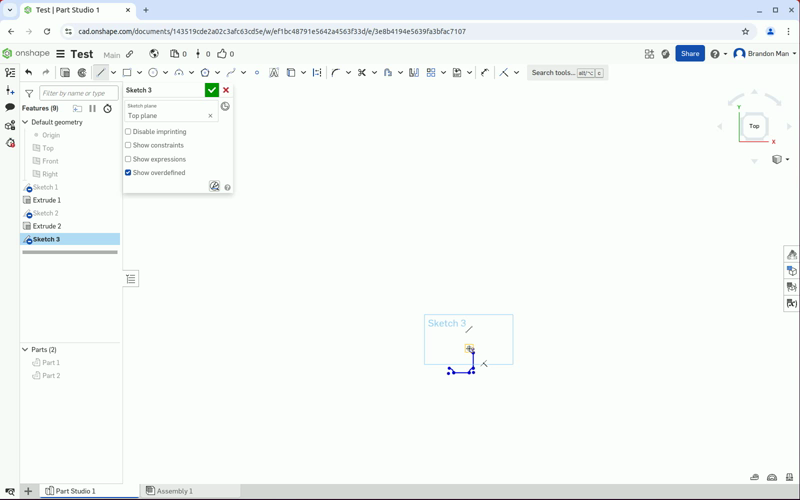
mouse_move(499, 348)
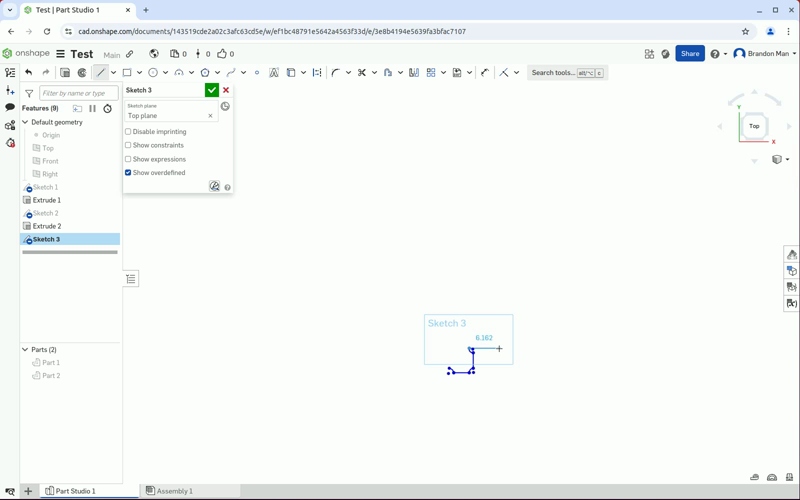
mouse_move(453, 348)
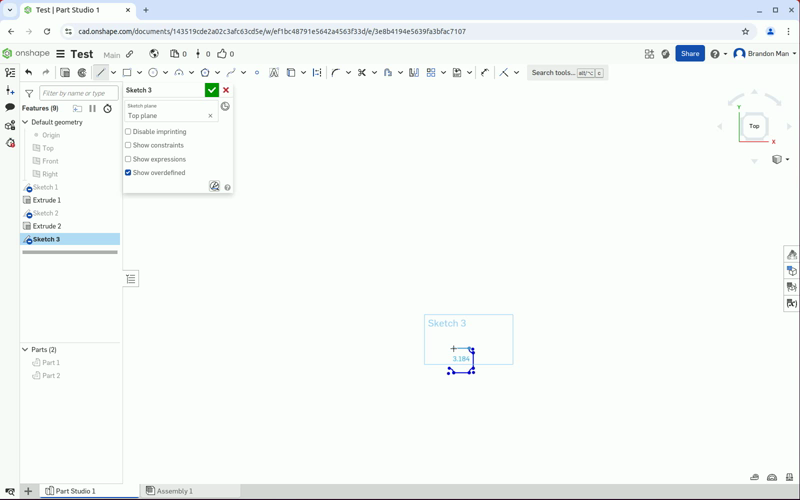
click(453, 348)
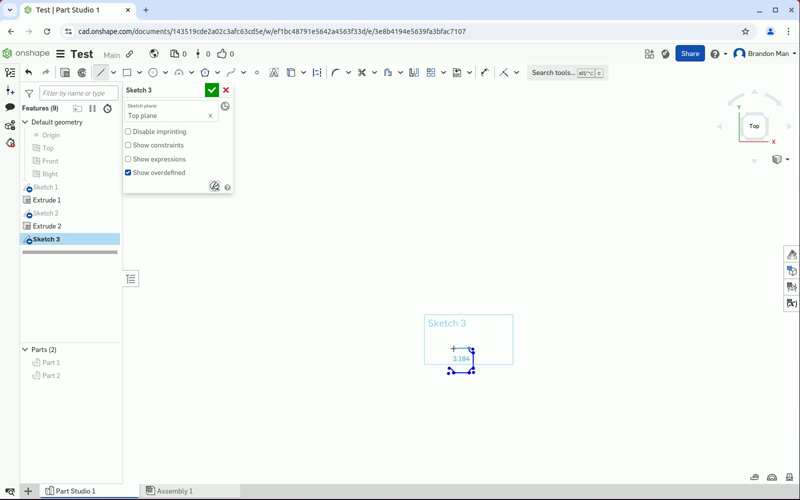
key_up(shift)
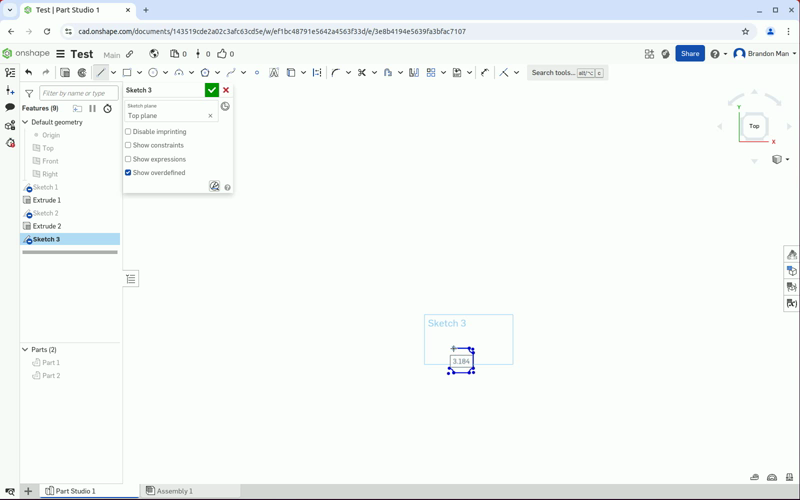
key(esc)
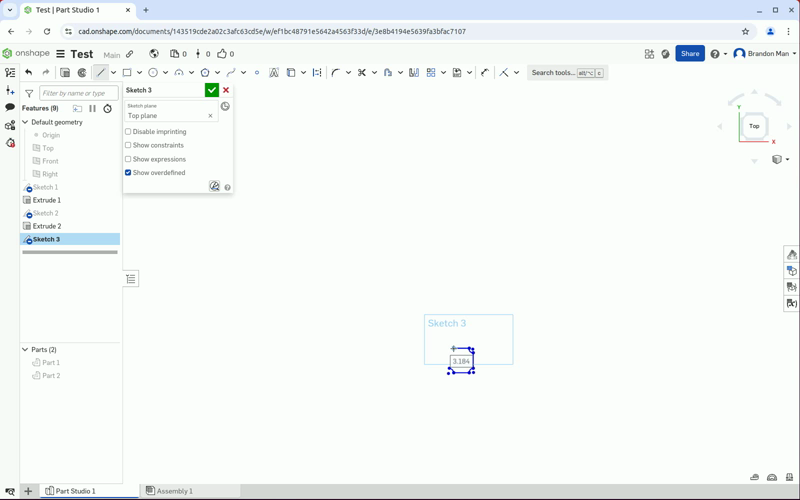
key(a)
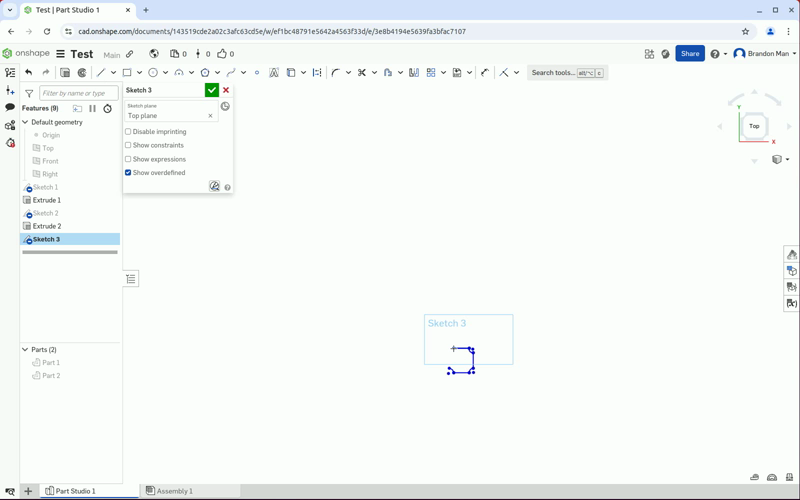
mouse_move(453, 348)
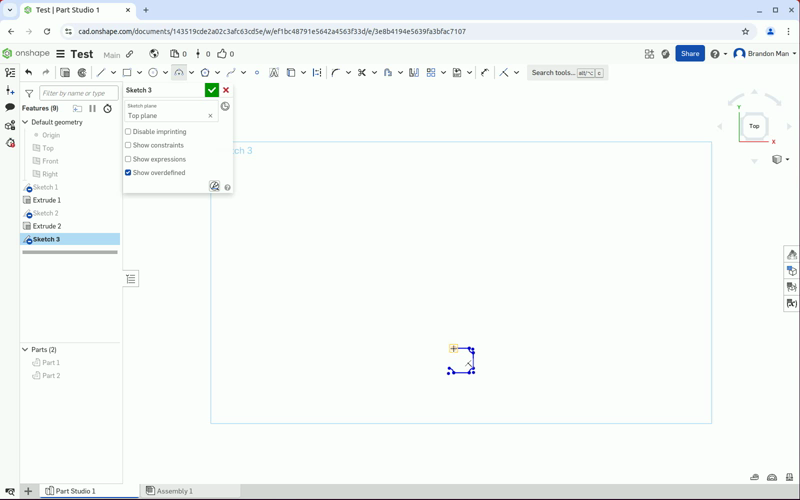
click(453, 348)
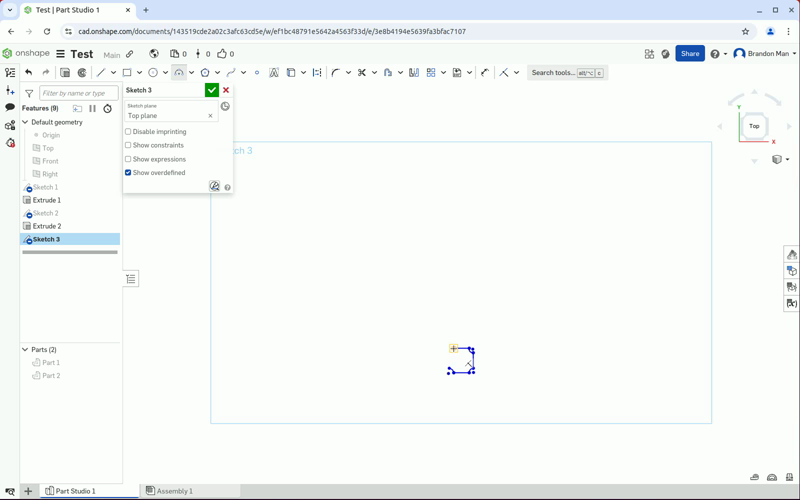
key_down(shift)
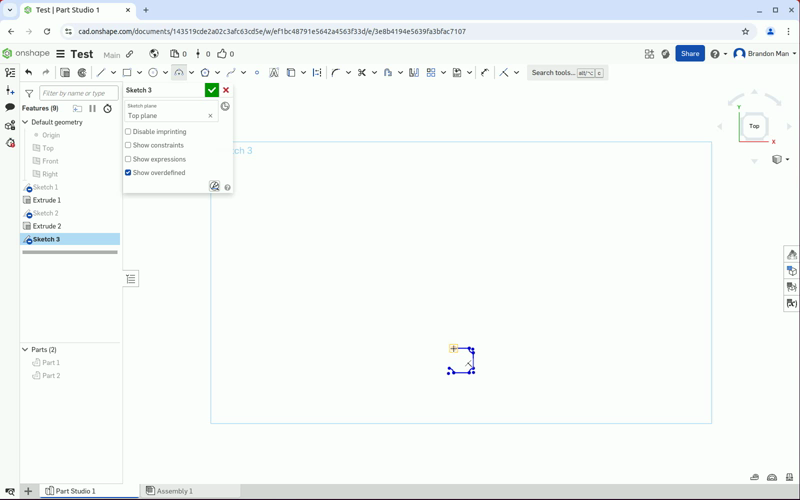
mouse_move(449, 352)
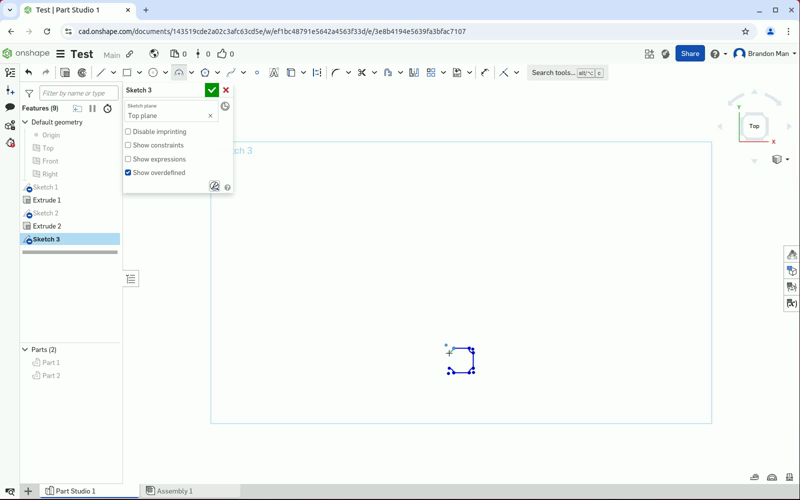
scroll(6)
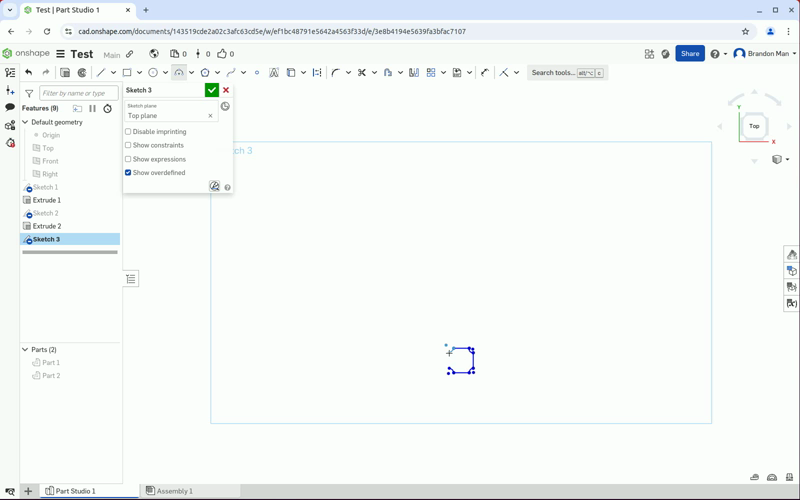
scroll(6)
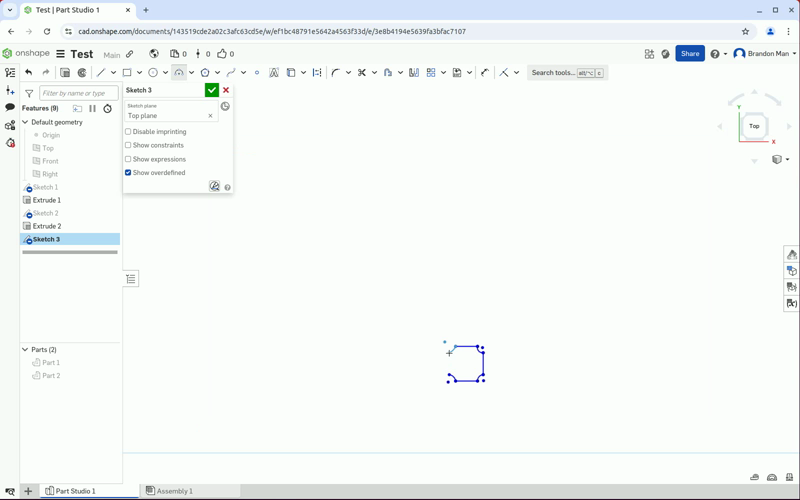
scroll(6)
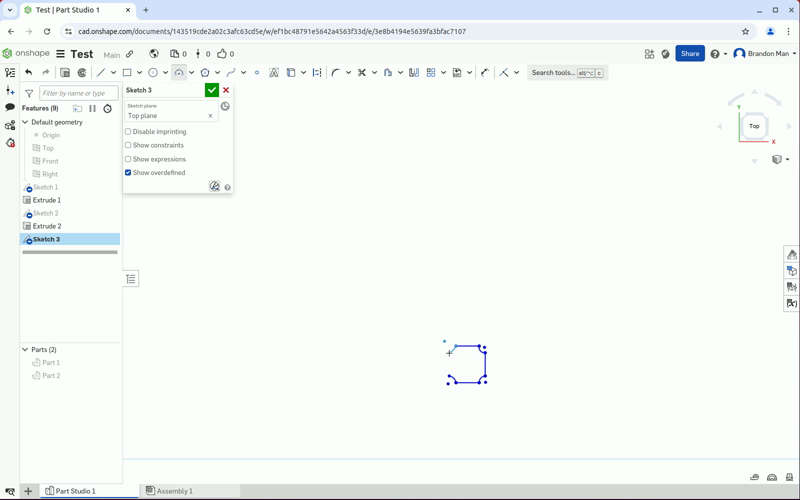
scroll(6)
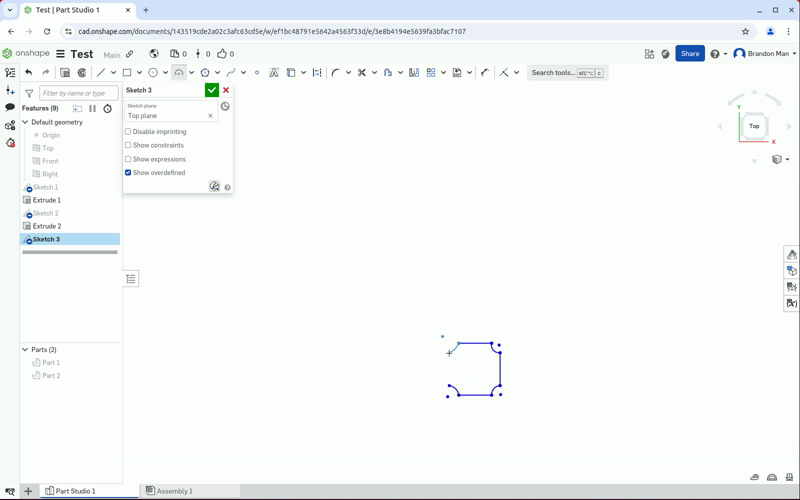
scroll(6)
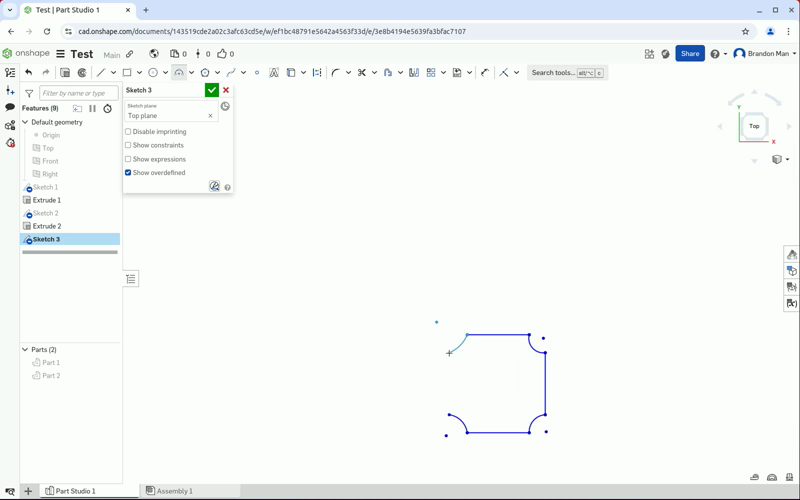
scroll(6)
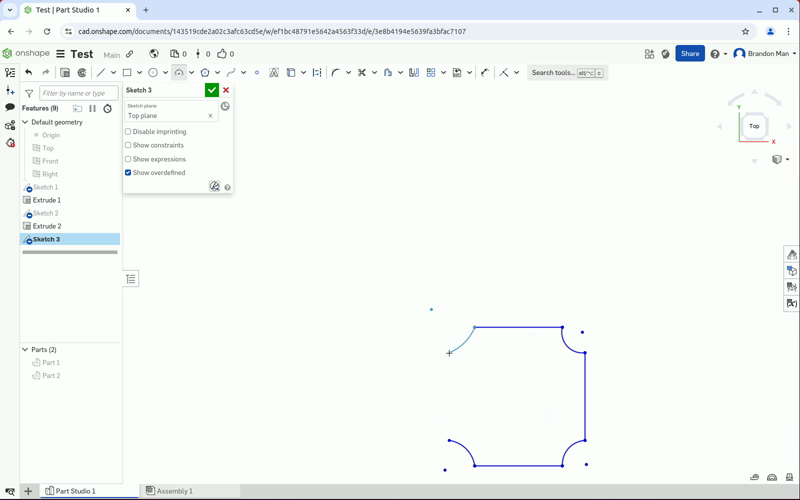
scroll(6)
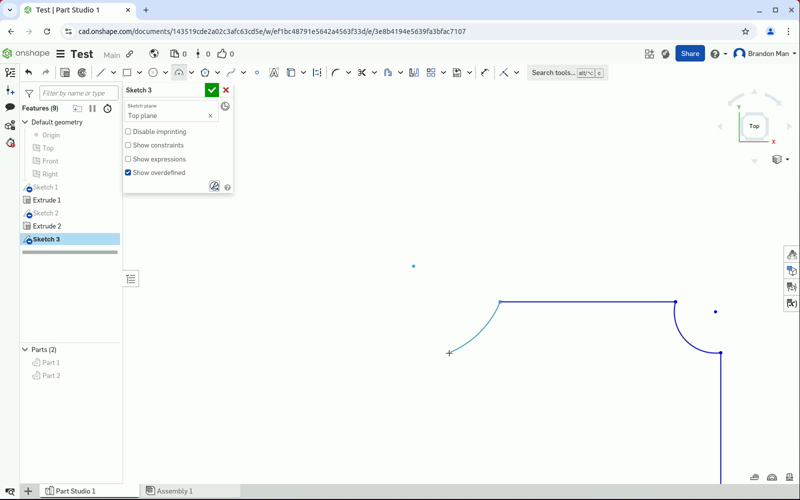
click(449, 352)
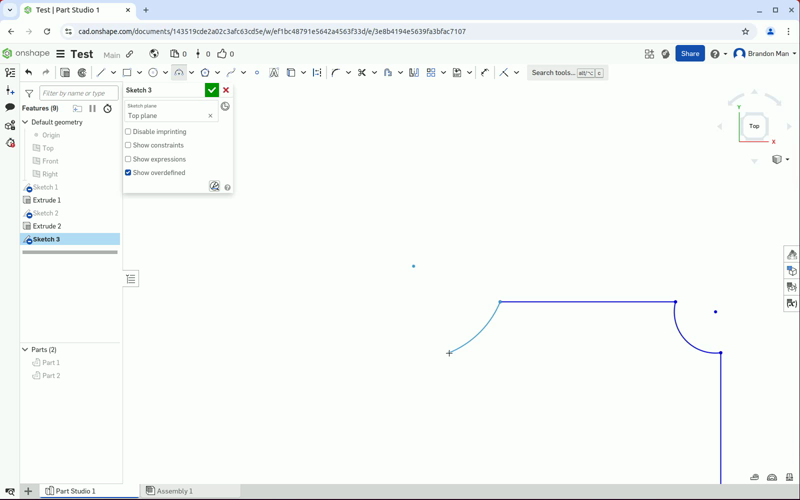
scroll(-6)
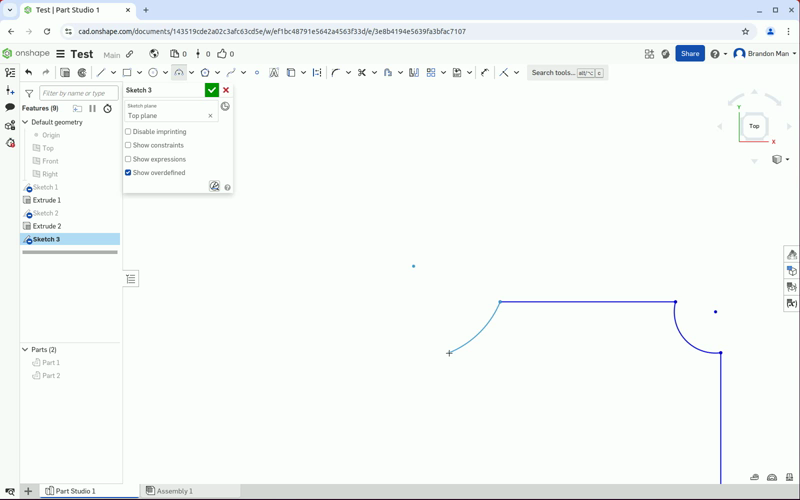
scroll(-6)
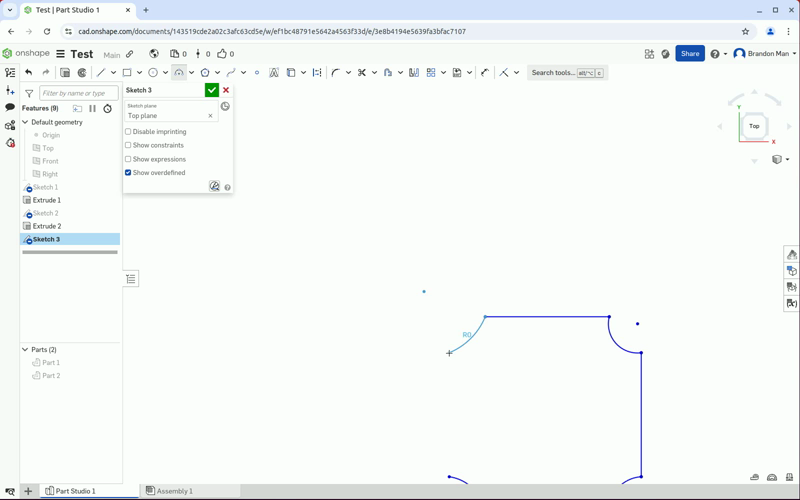
scroll(-6)
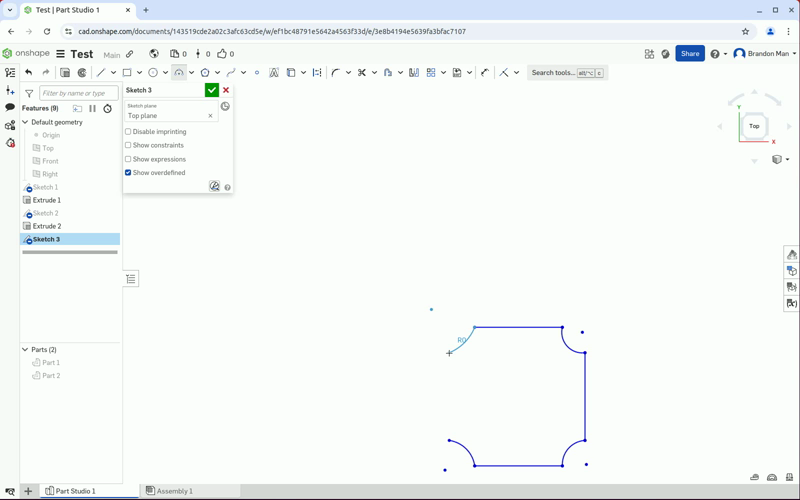
scroll(-6)
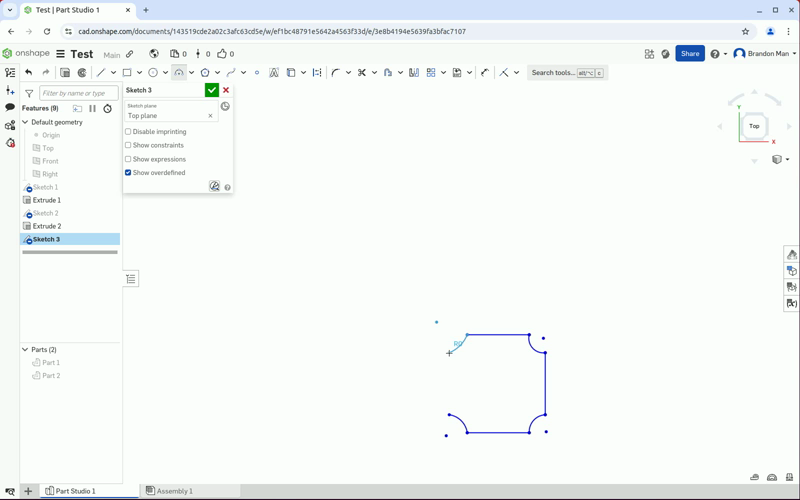
scroll(-6)
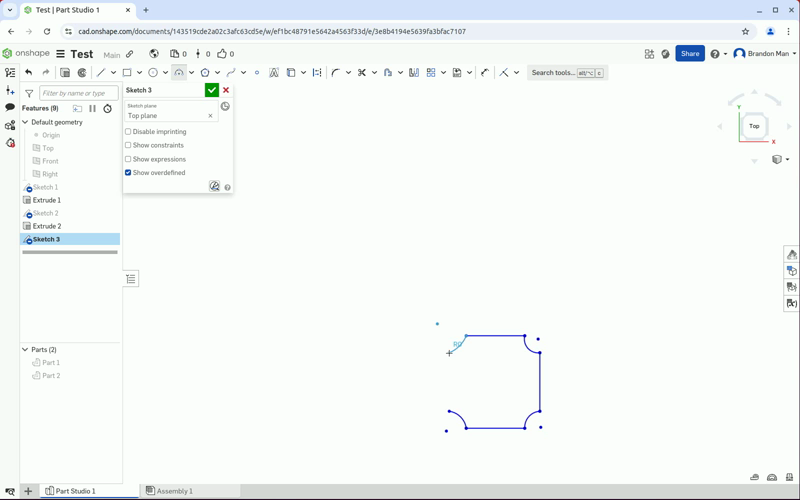
scroll(-6)
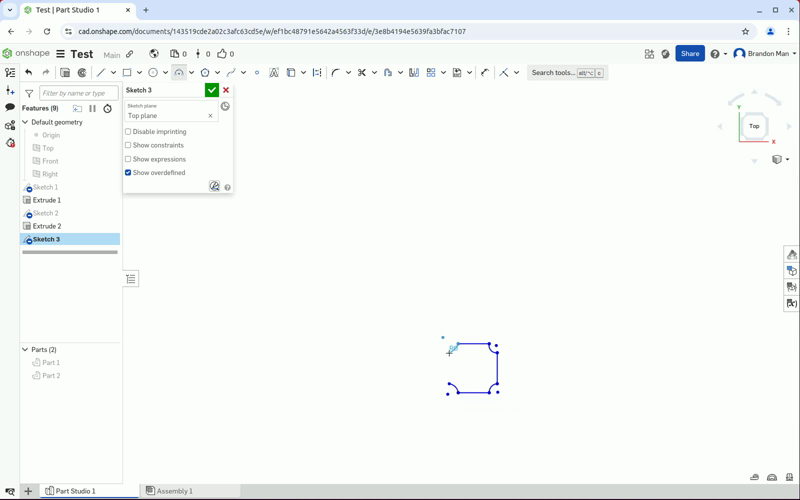
scroll(-6)
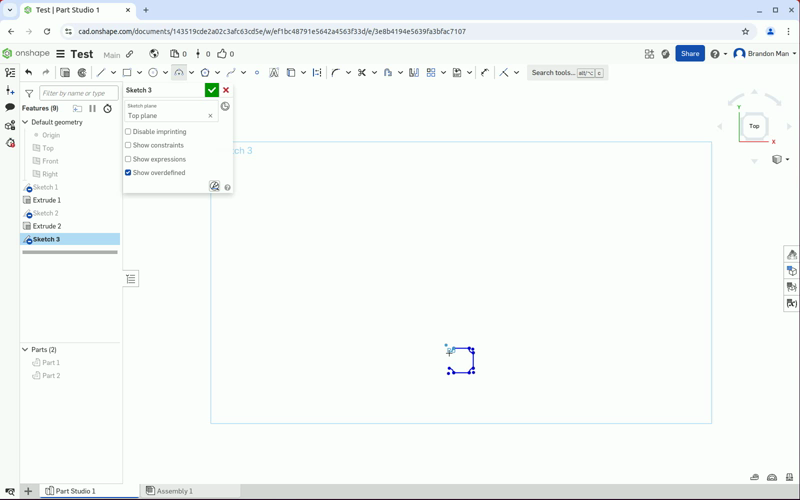
mouse_move(452, 351)
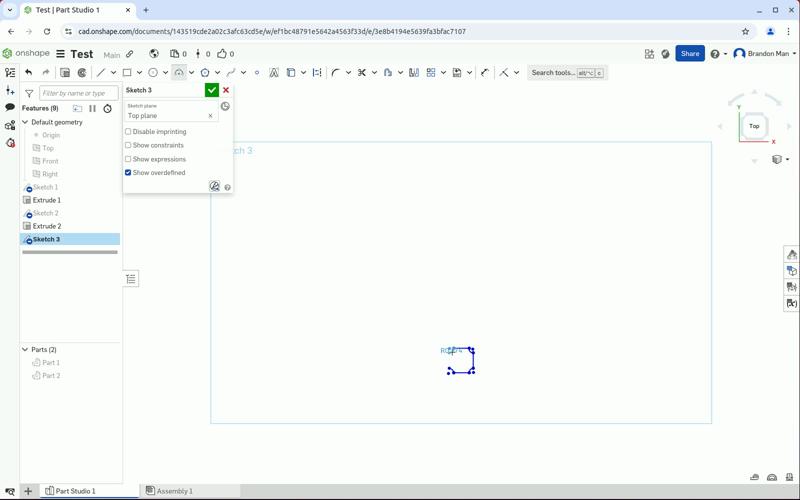
scroll(6)
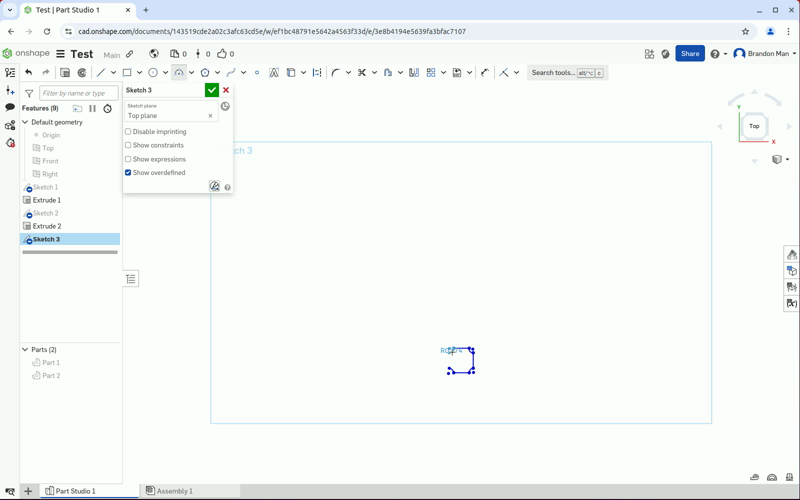
scroll(6)
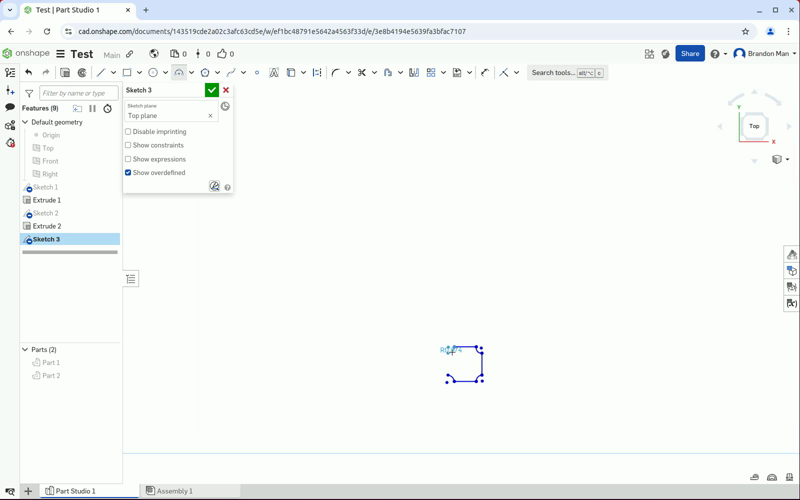
scroll(6)
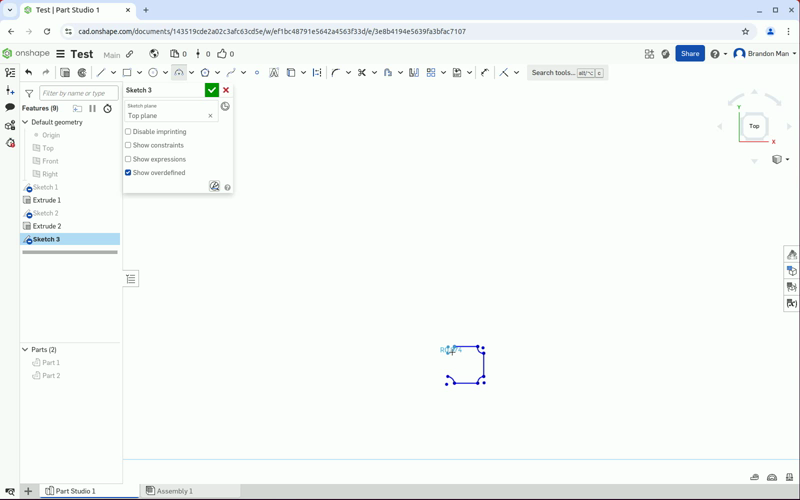
scroll(6)
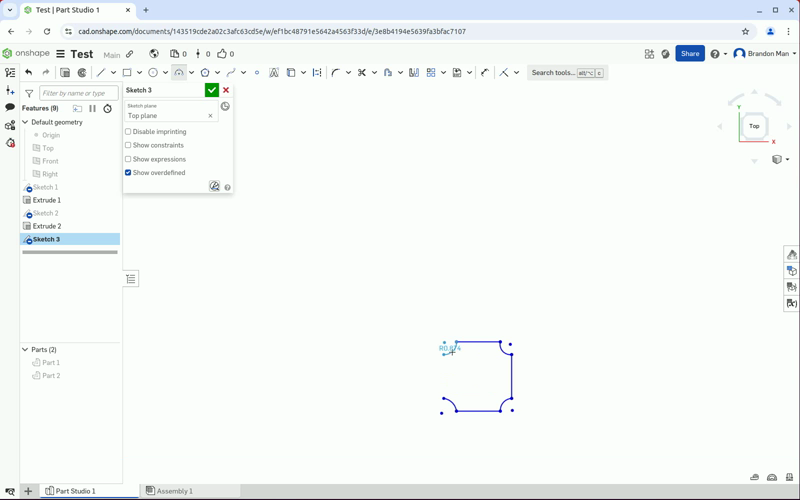
scroll(6)
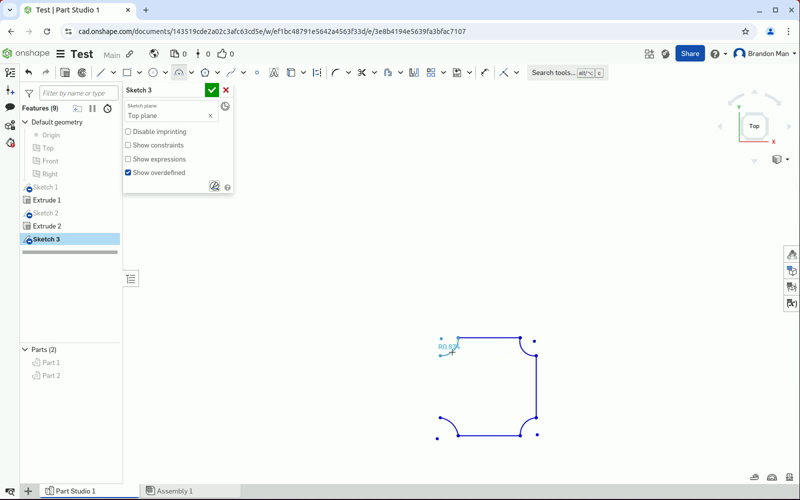
scroll(6)
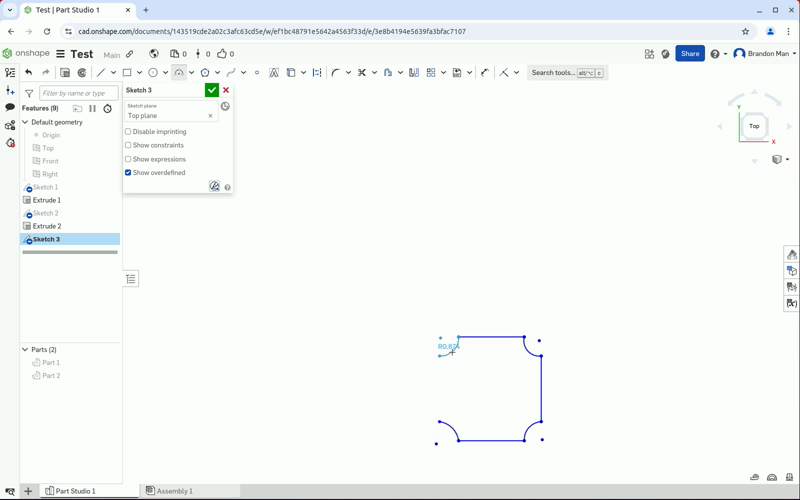
scroll(6)
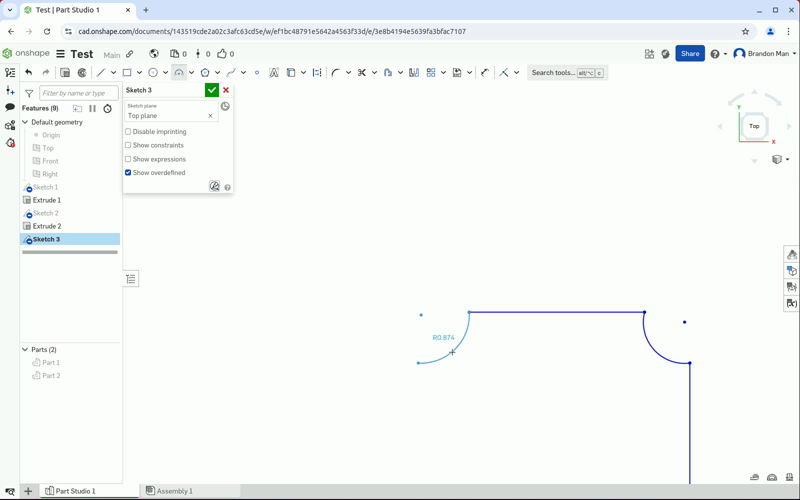
click(452, 351)
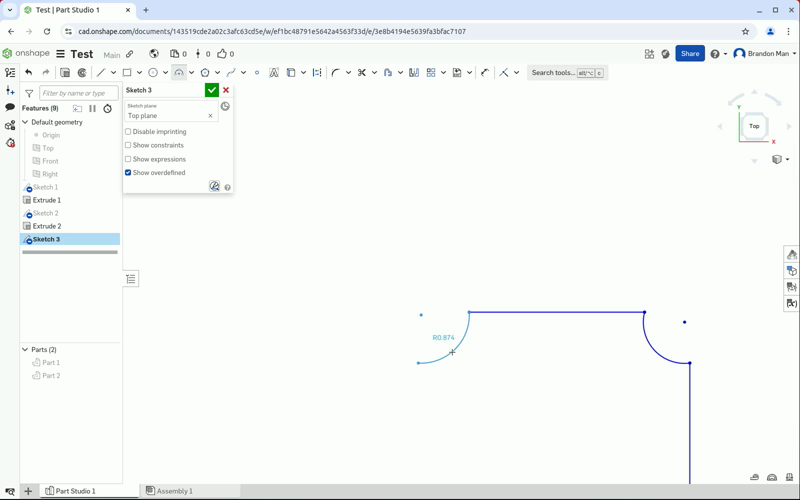
scroll(-6)
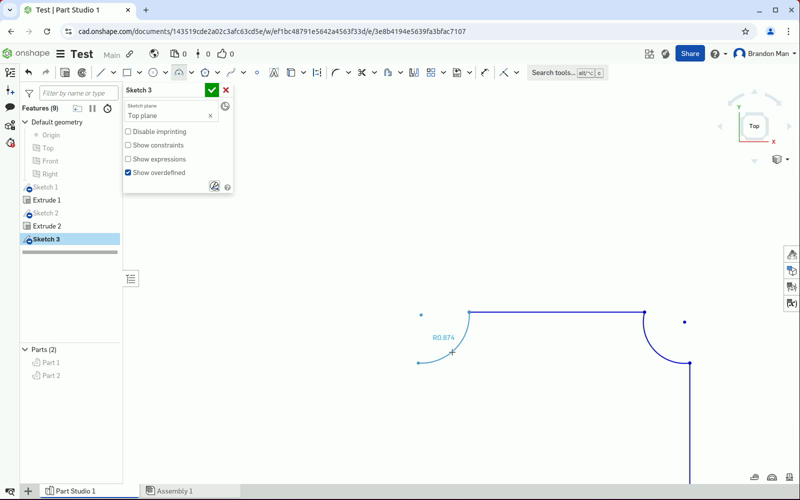
scroll(-6)
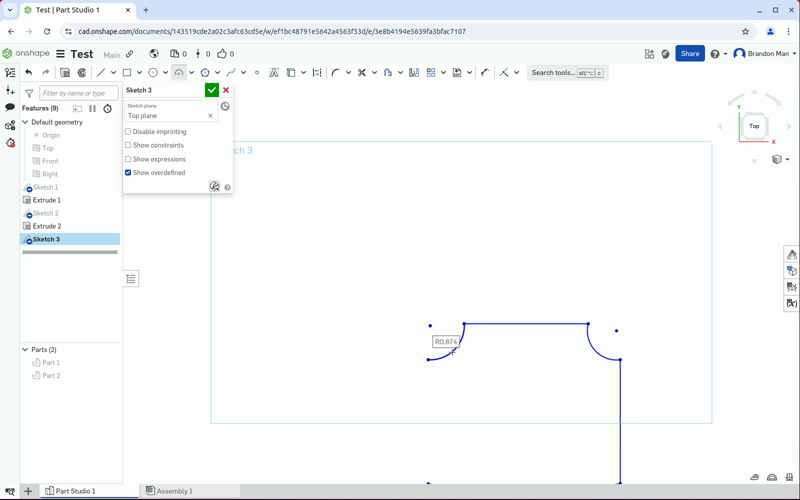
scroll(-6)
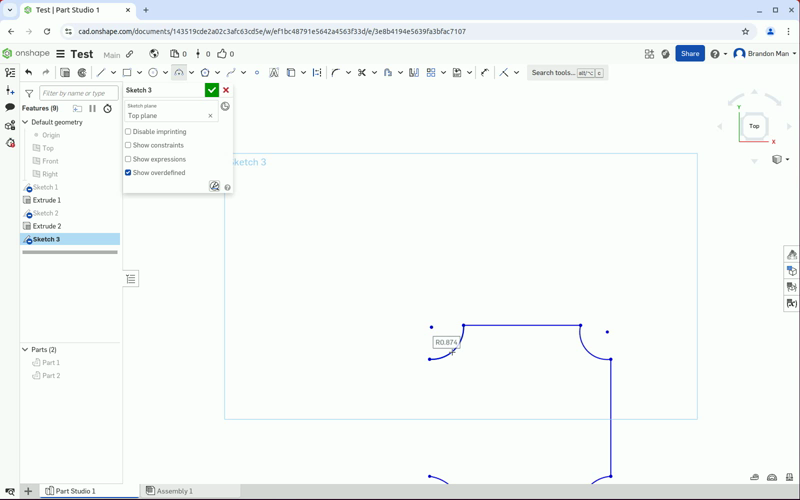
scroll(-6)
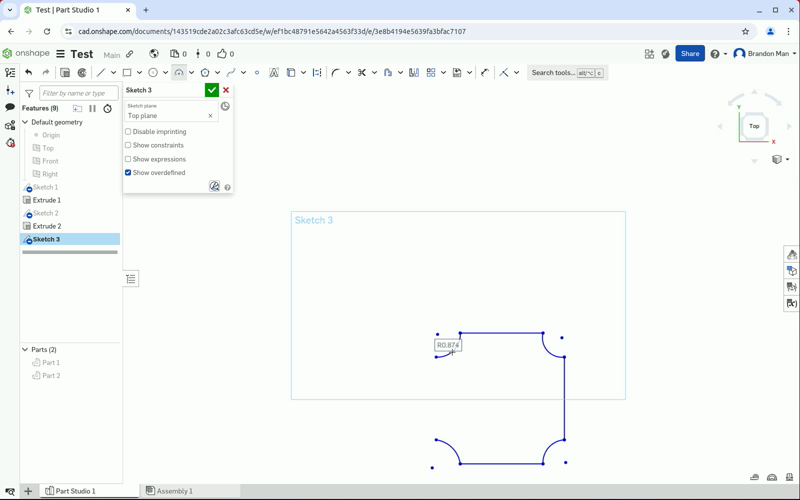
scroll(-6)
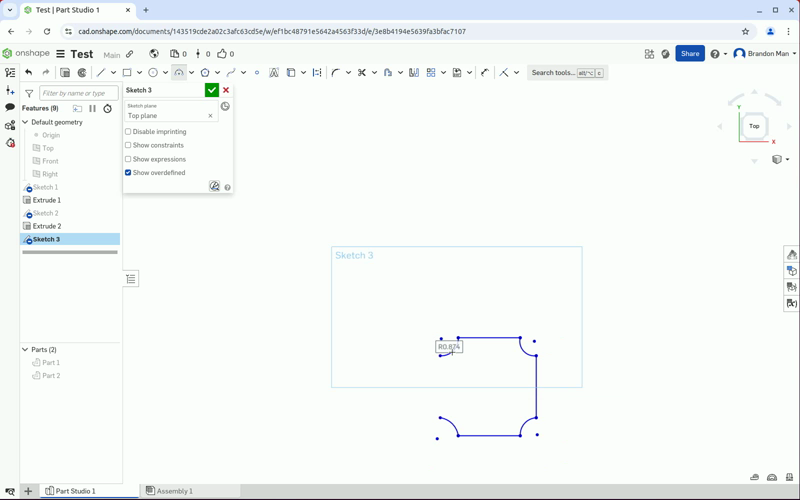
scroll(-6)
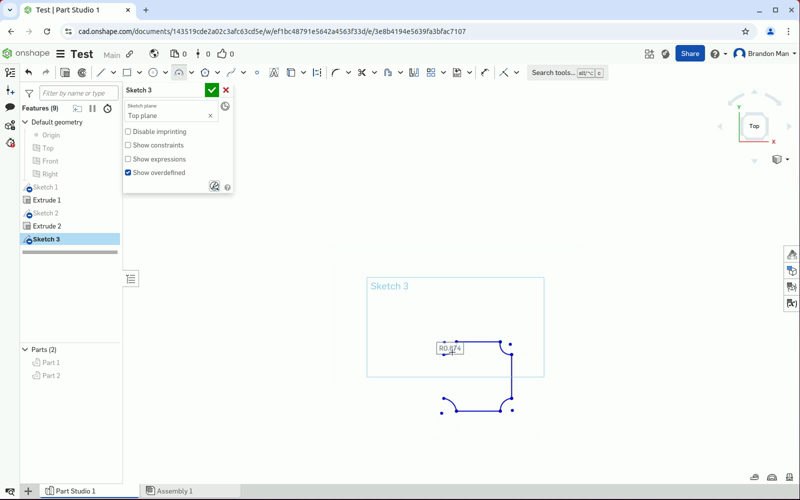
scroll(-6)
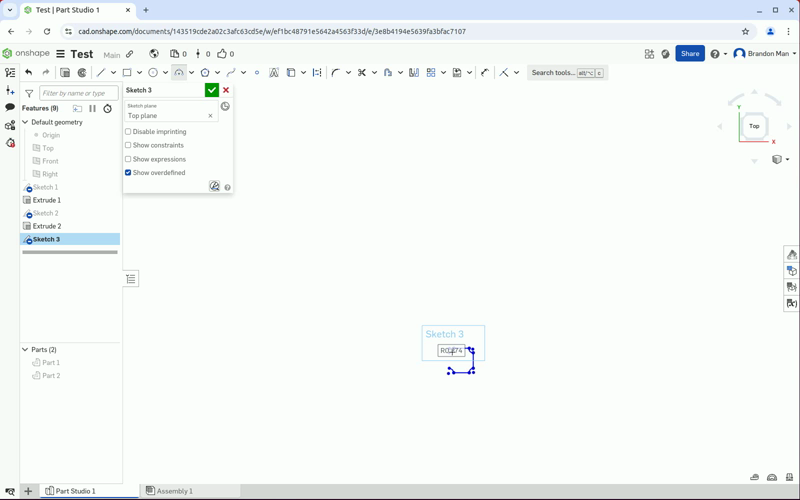
key_up(shift)
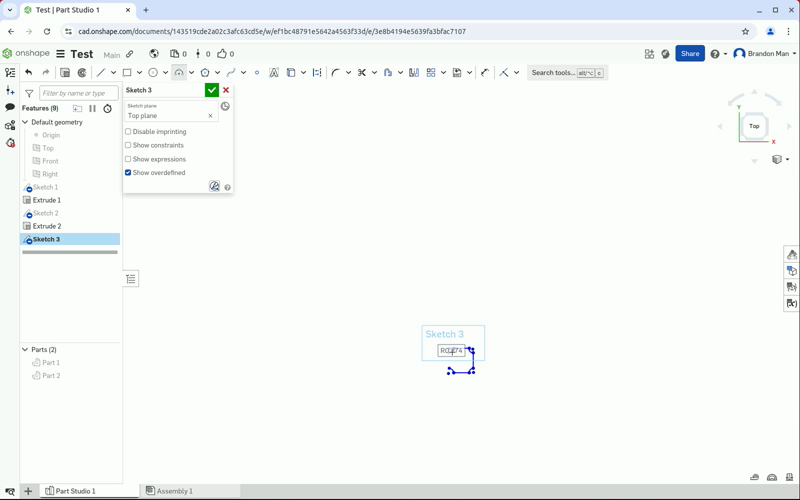
key(esc)
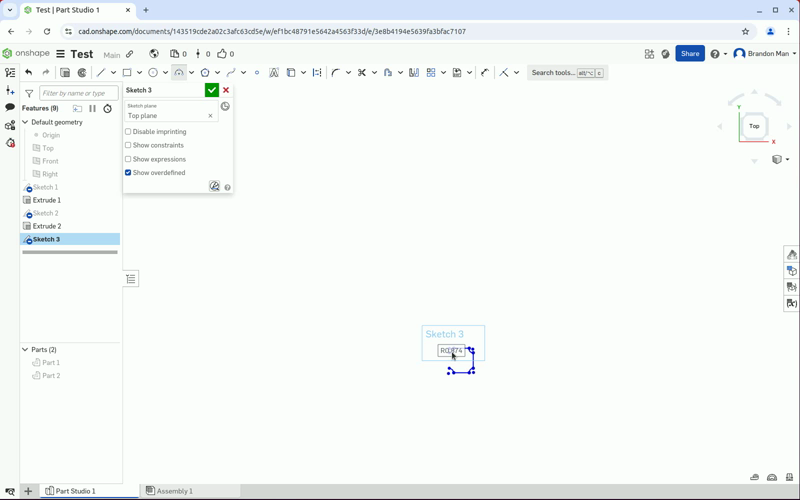
key(l)
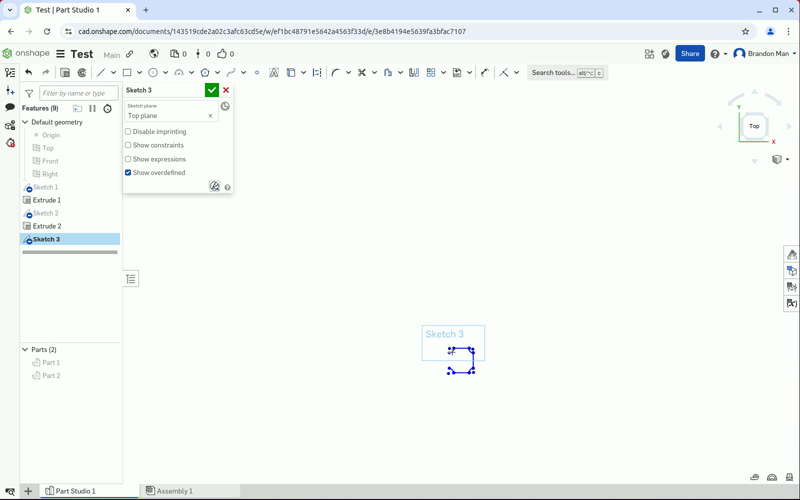
mouse_move(449, 352)
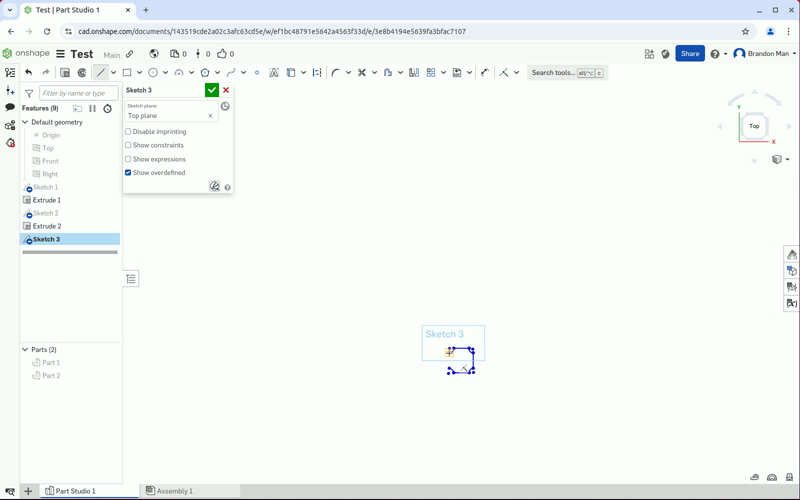
scroll(6)
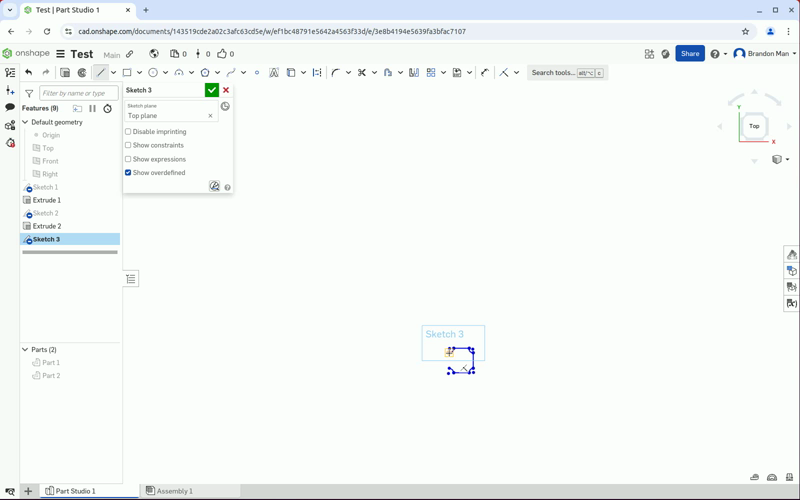
scroll(6)
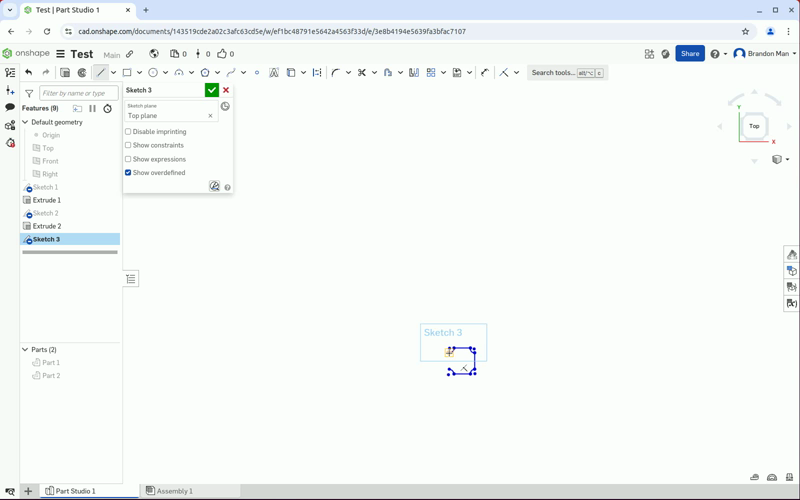
scroll(6)
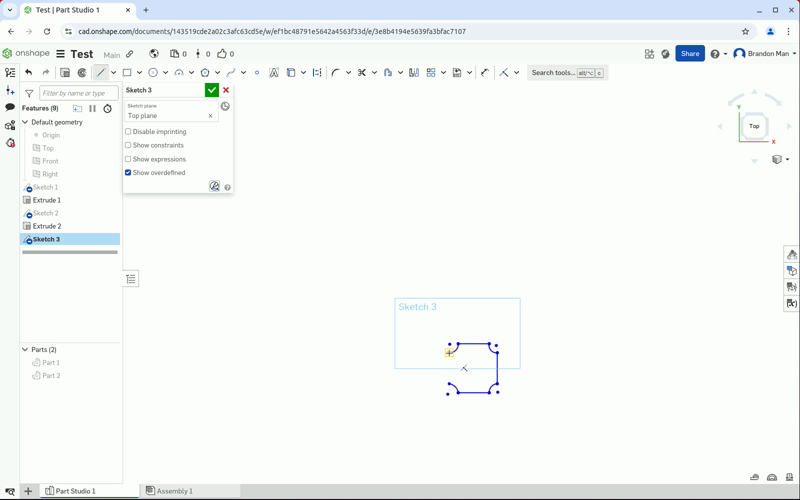
scroll(6)
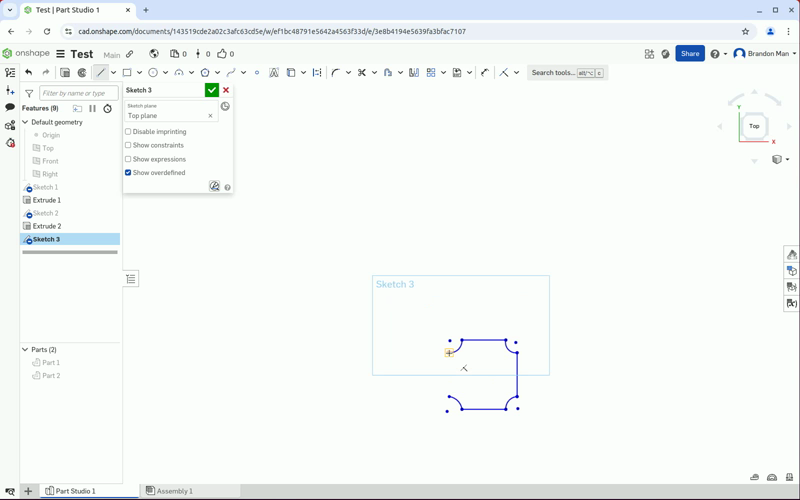
scroll(6)
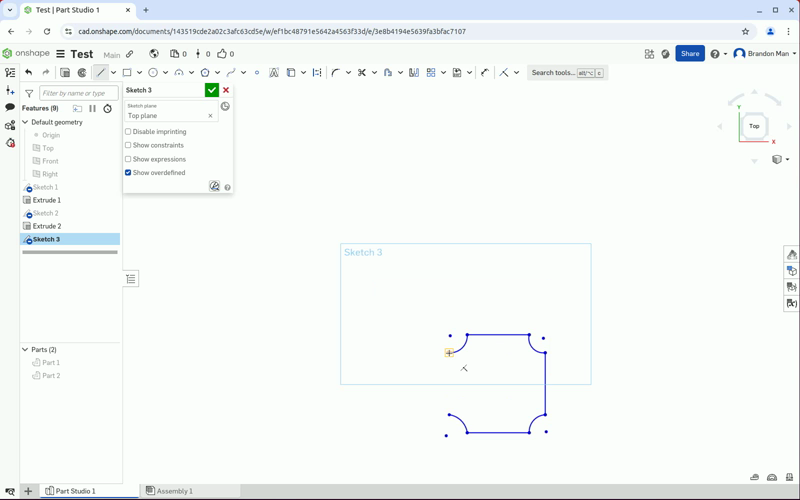
scroll(6)
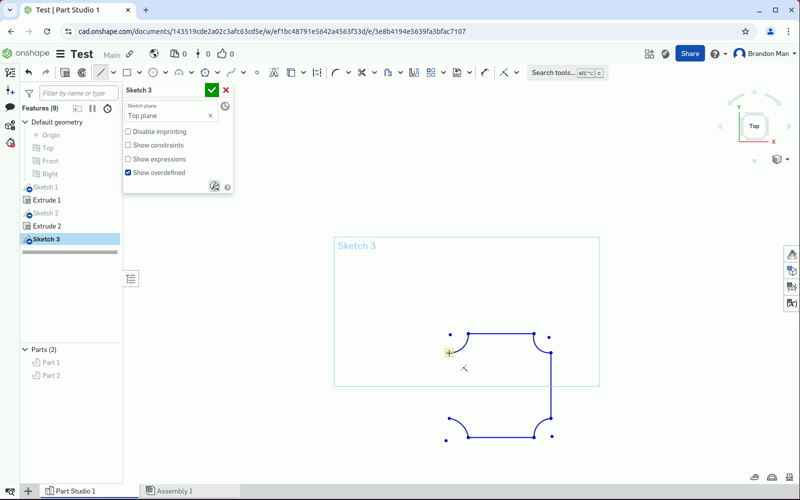
scroll(6)
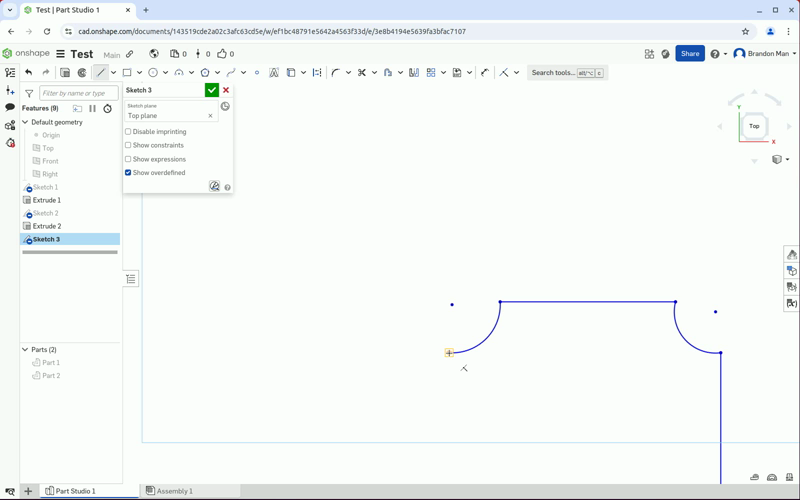
click(449, 352)
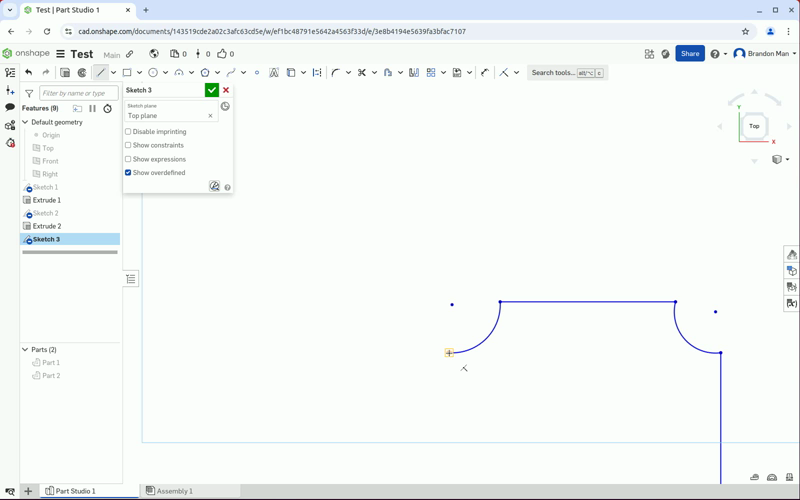
scroll(-6)
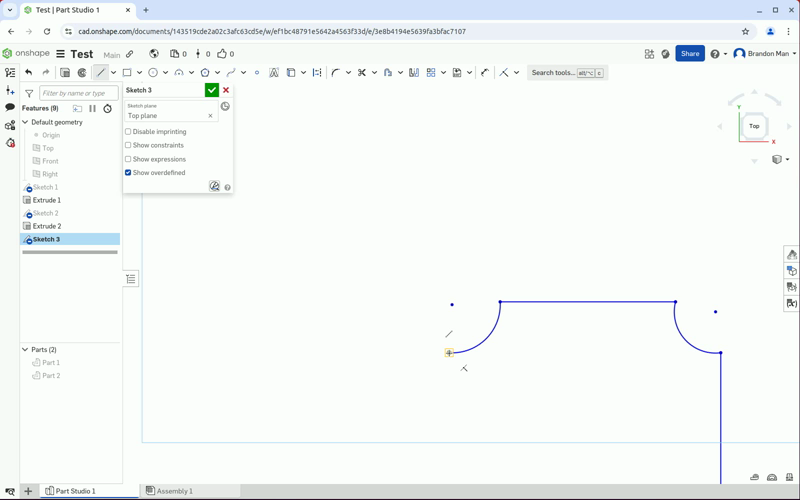
scroll(-6)
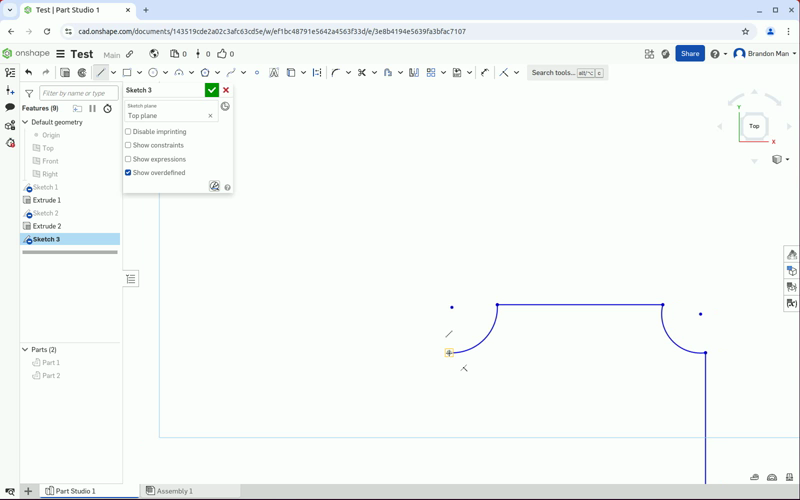
scroll(-6)
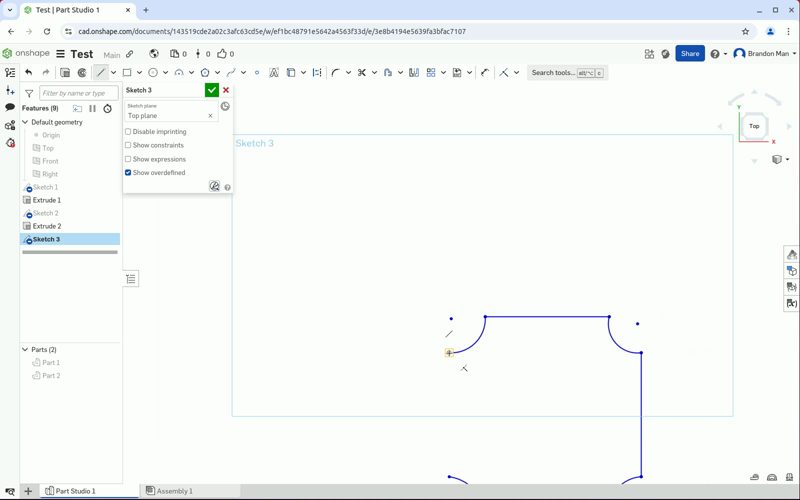
scroll(-6)
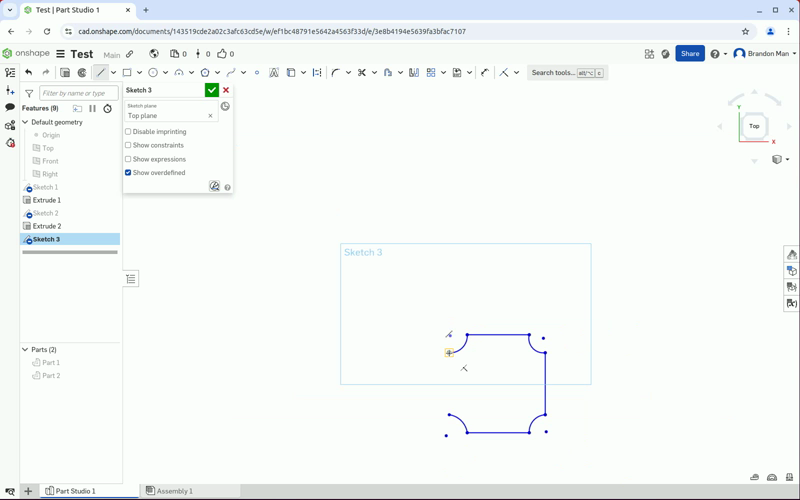
scroll(-6)
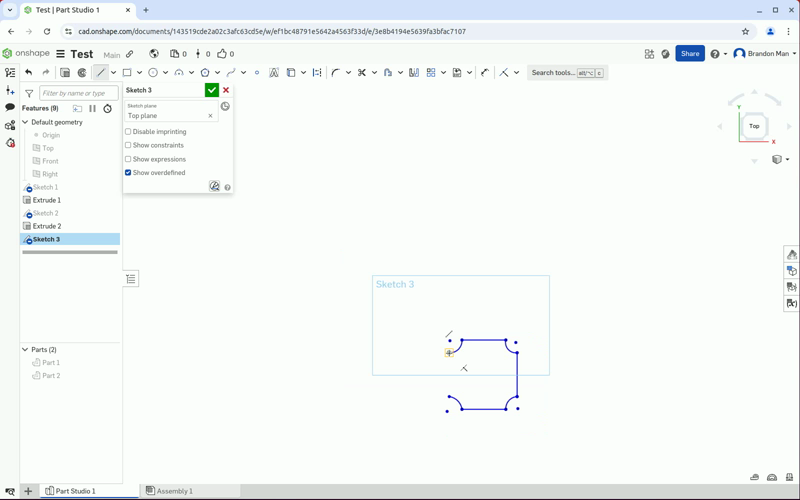
scroll(-6)
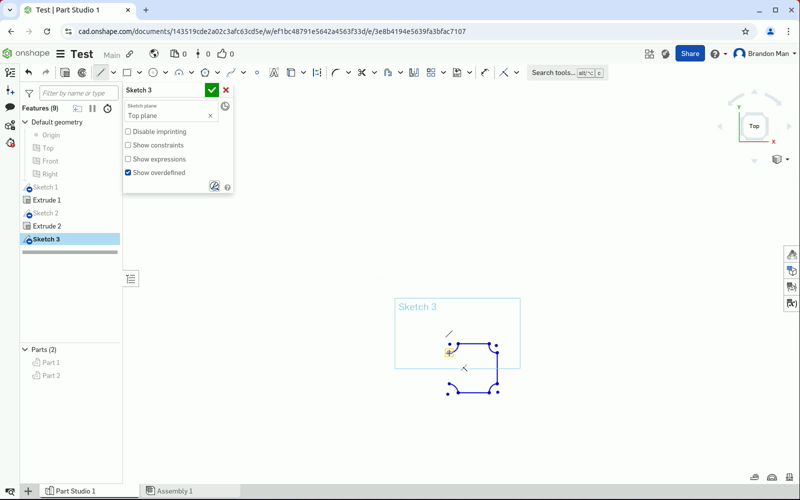
scroll(-6)
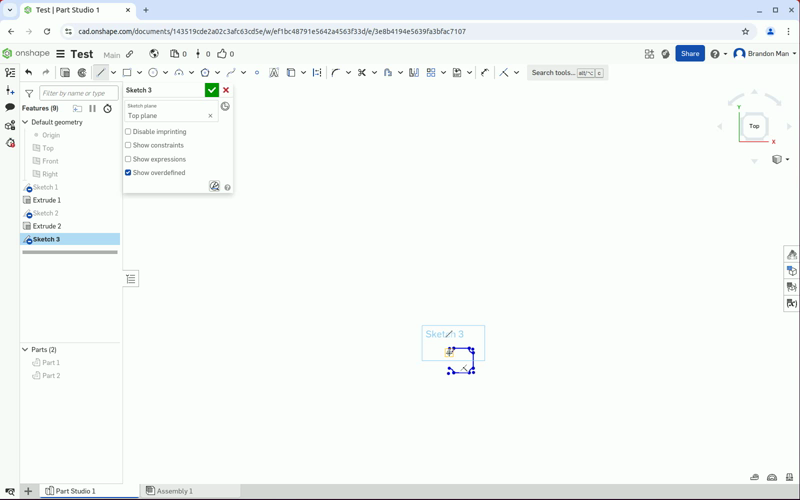
mouse_move(479, 352)
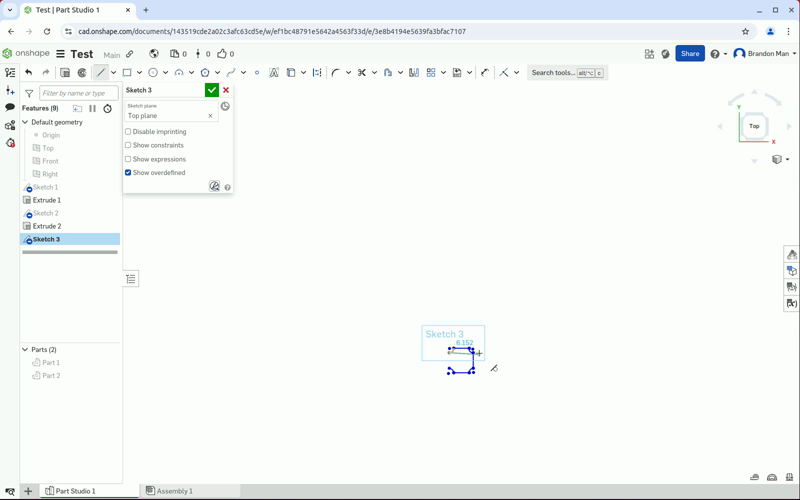
key_down(shift)
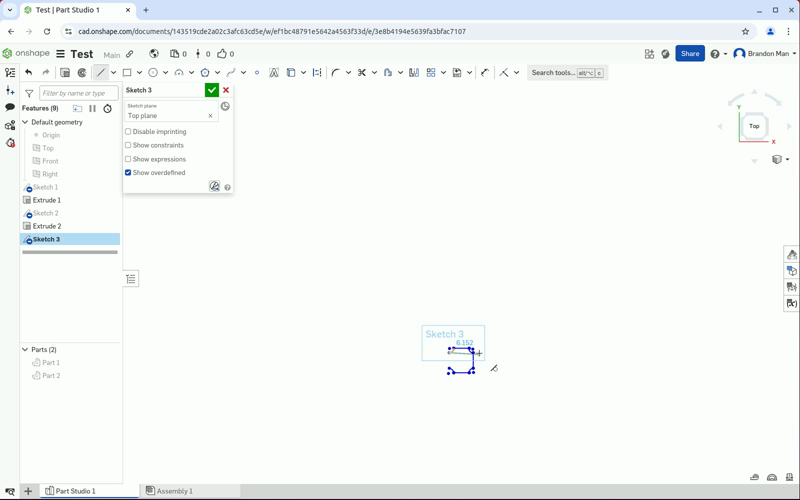
mouse_move(449, 368)
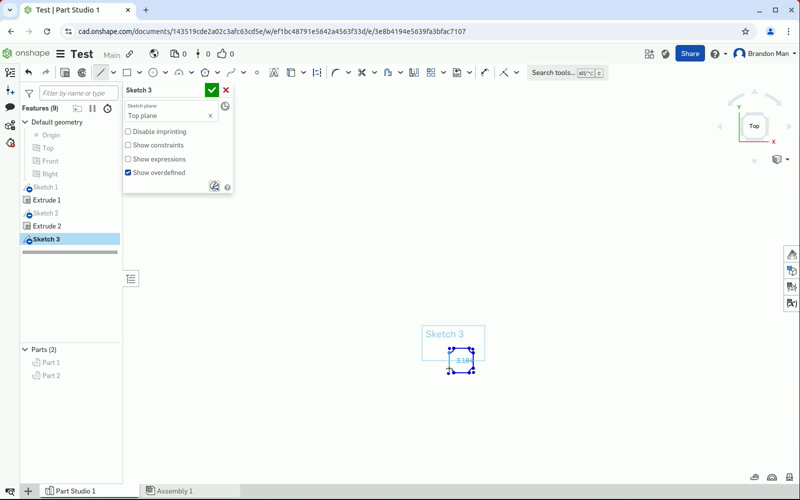
scroll(6)
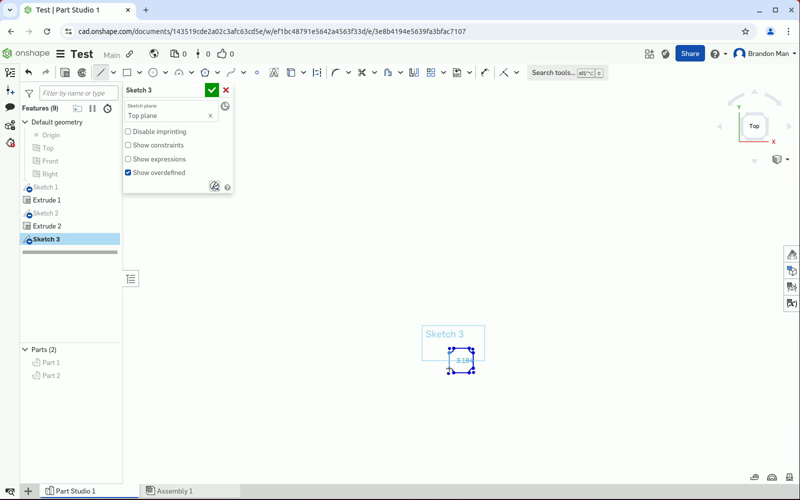
scroll(6)
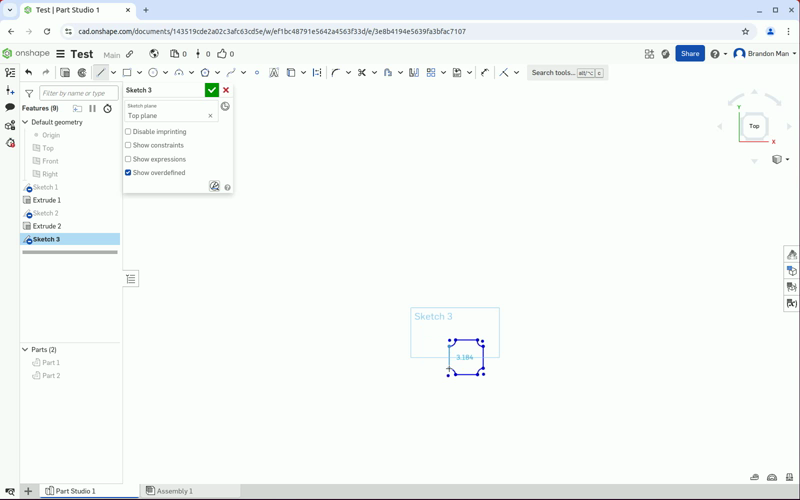
scroll(6)
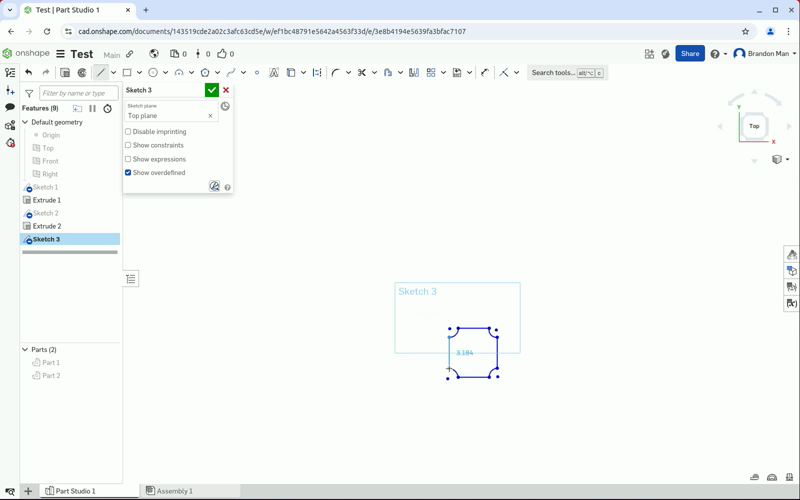
scroll(6)
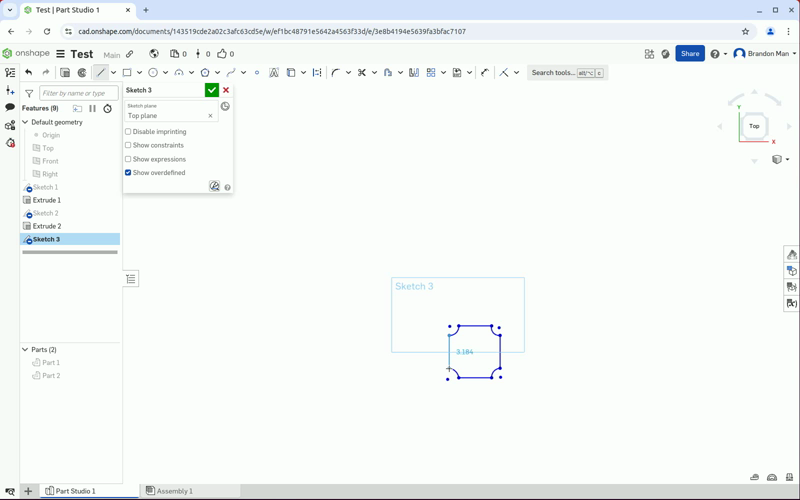
scroll(6)
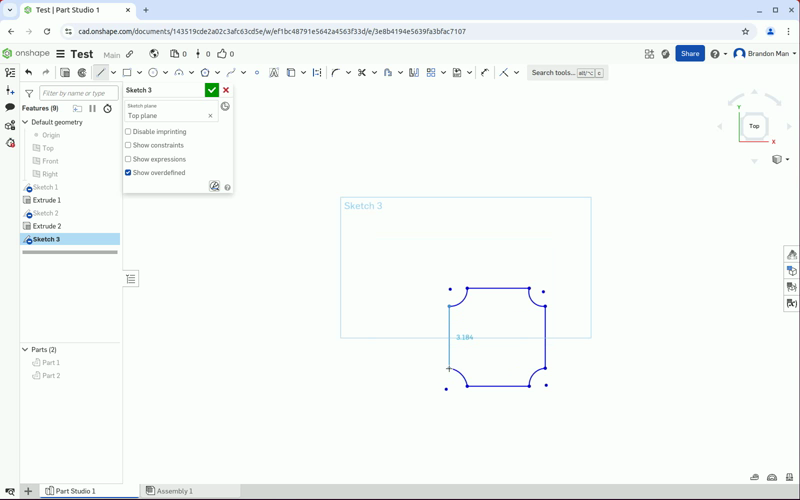
scroll(6)
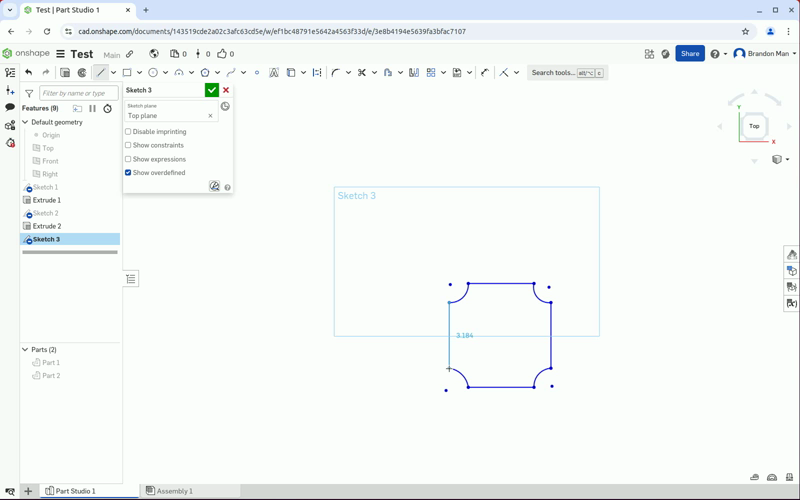
scroll(6)
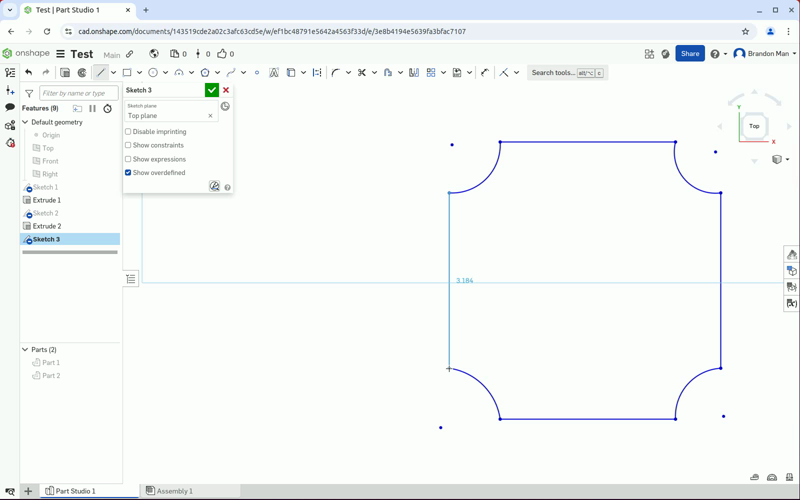
key_up(shift)
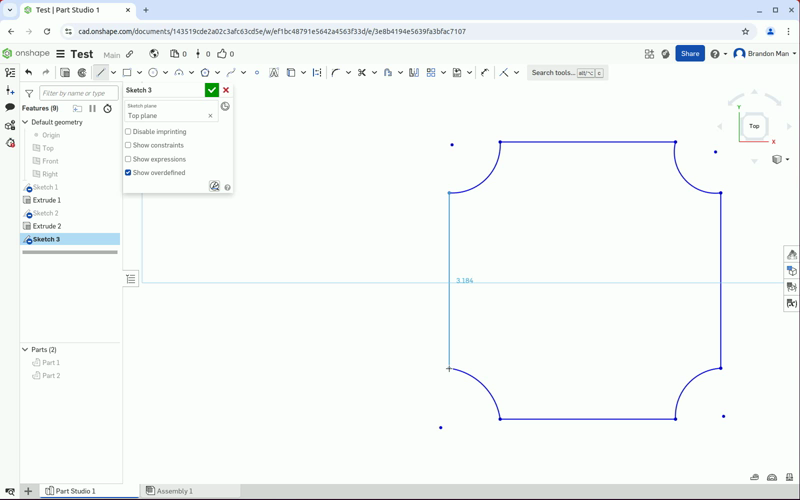
click(449, 368)
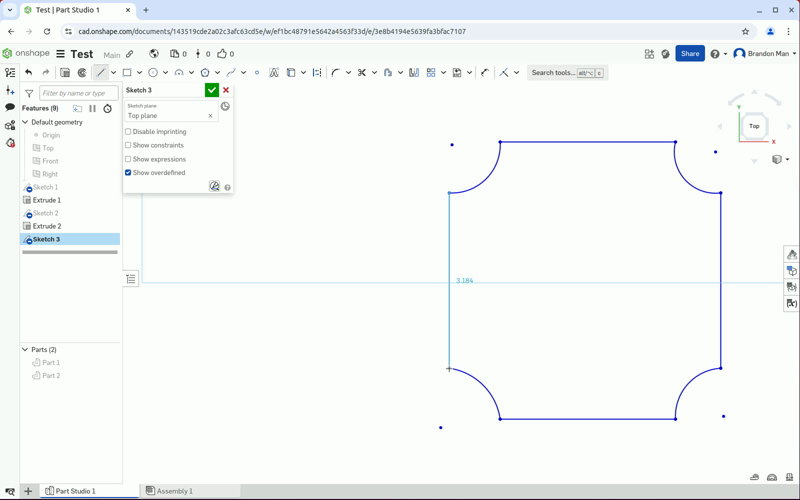
scroll(-6)
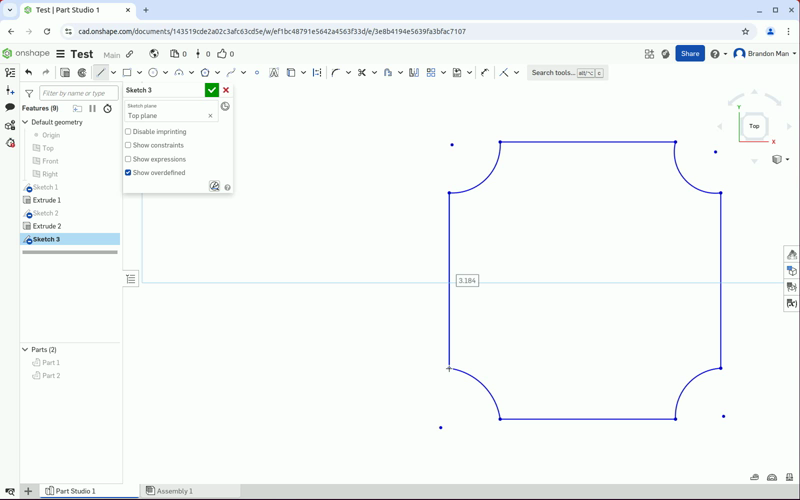
scroll(-6)
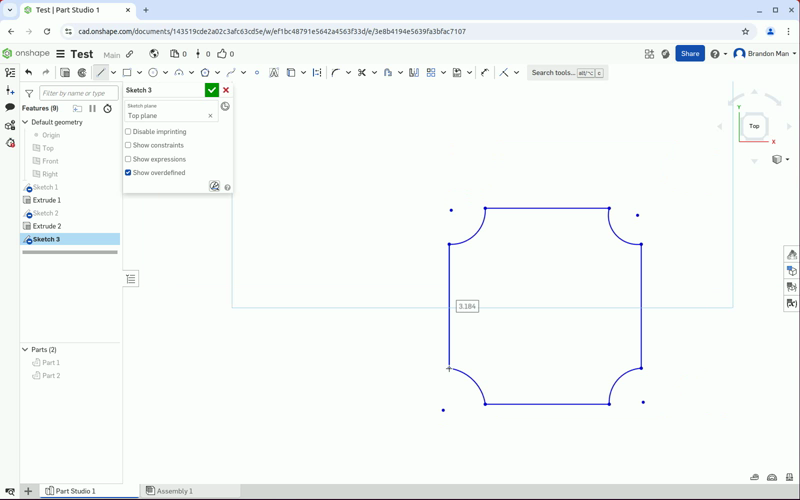
scroll(-6)
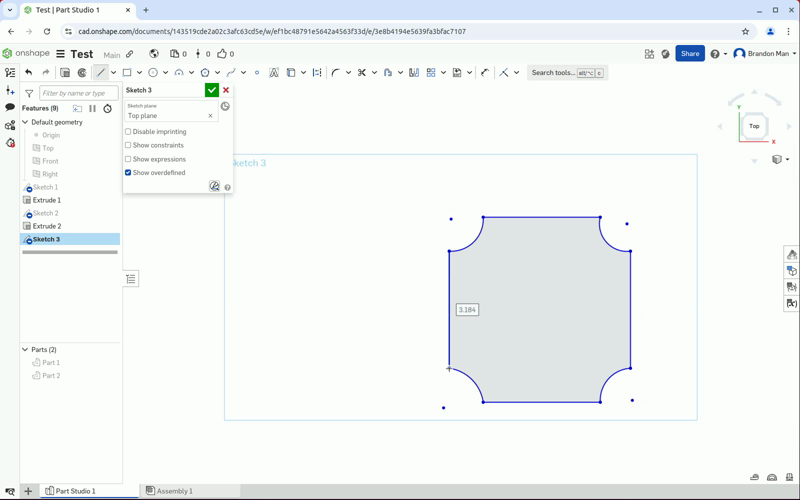
scroll(-6)
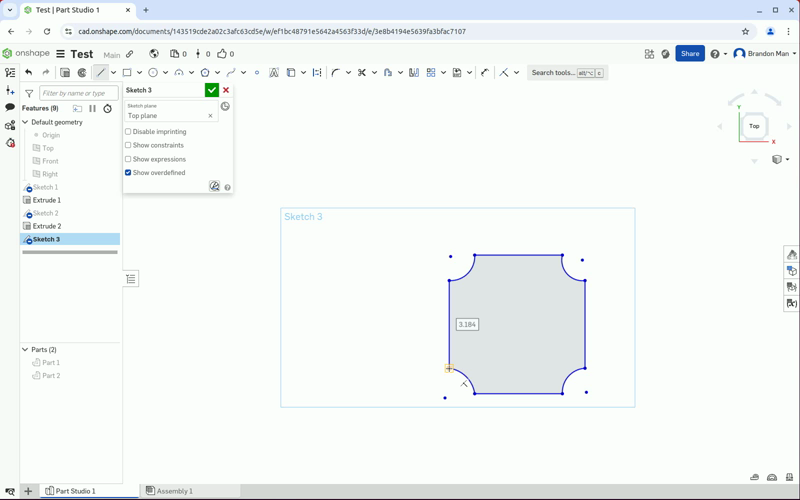
scroll(-6)
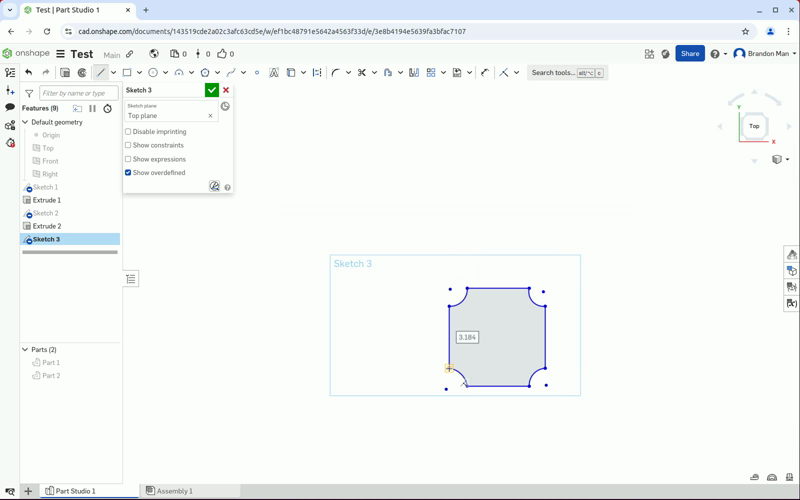
scroll(-6)
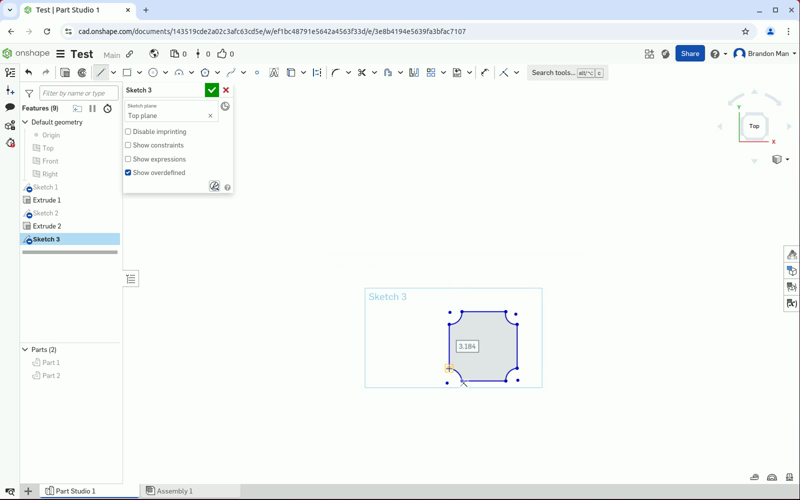
scroll(-6)
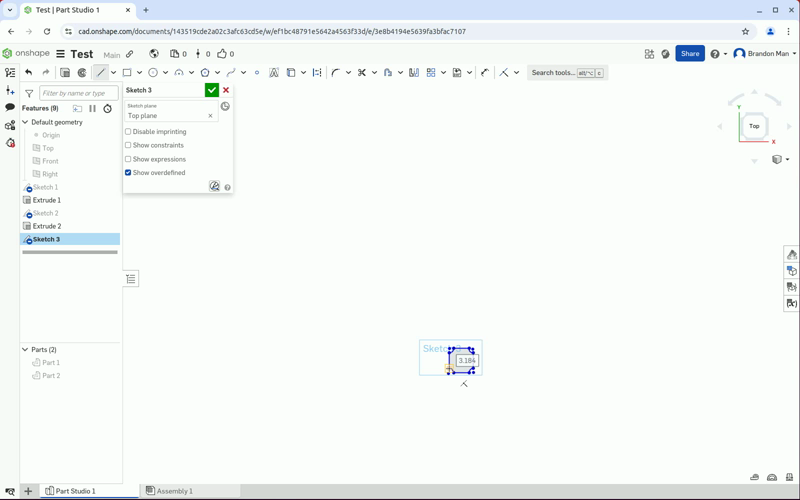
key(esc)
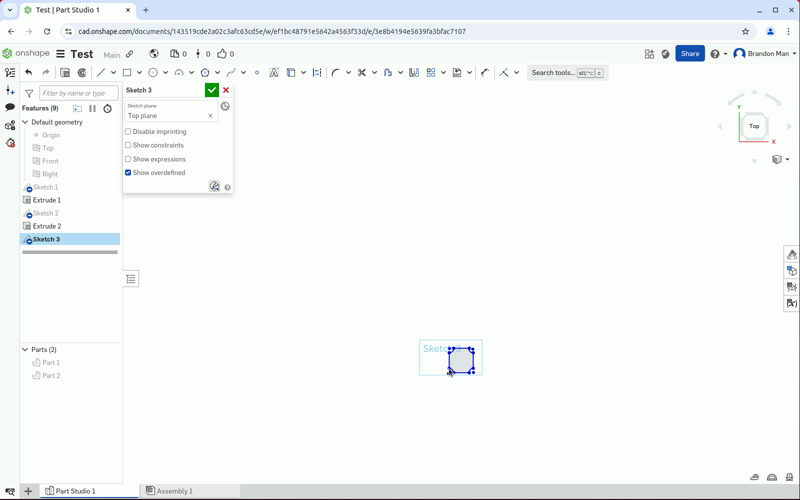
mouse_move(455, 369)
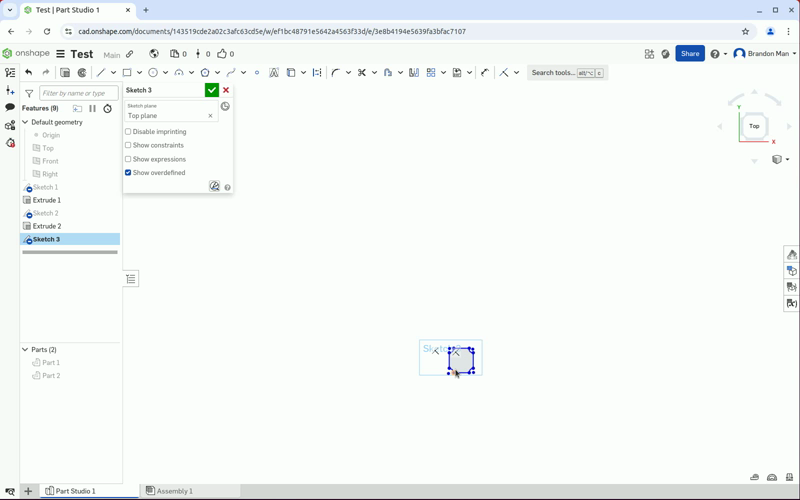
scroll(6)
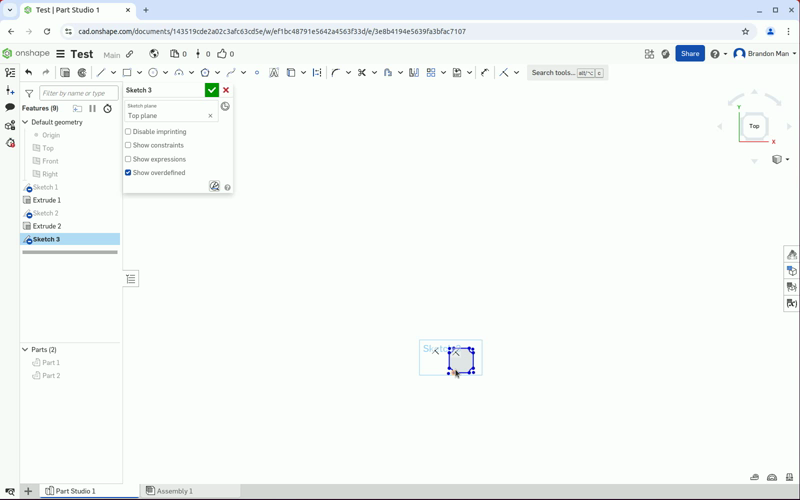
scroll(6)
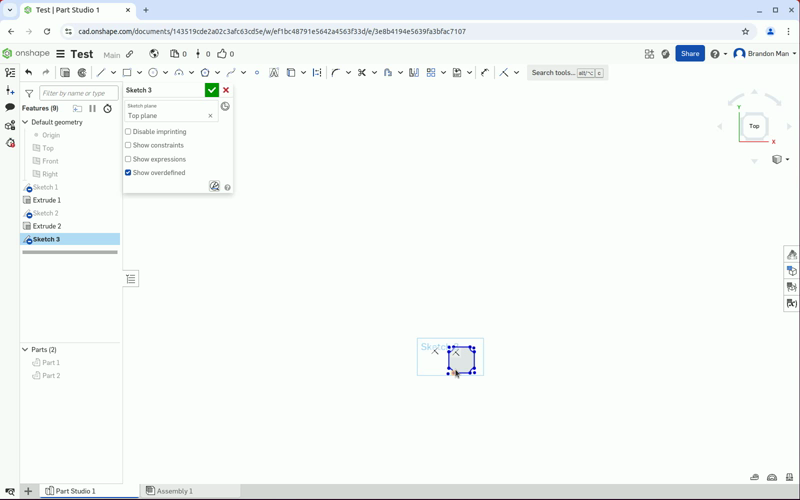
scroll(6)
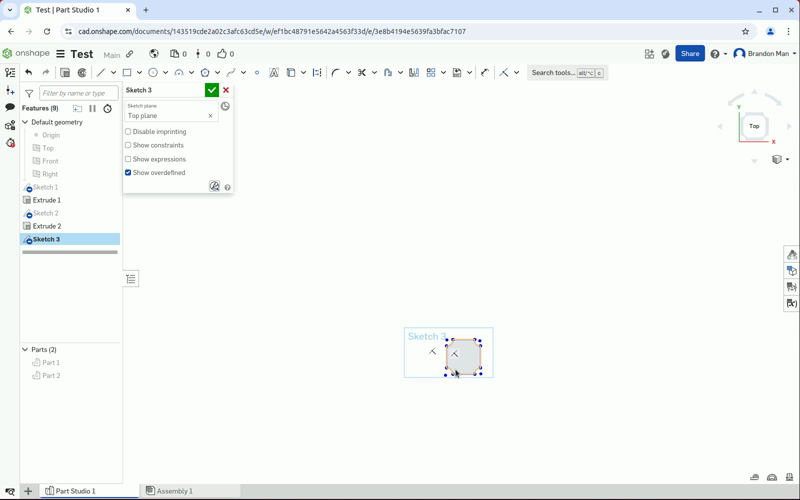
scroll(6)
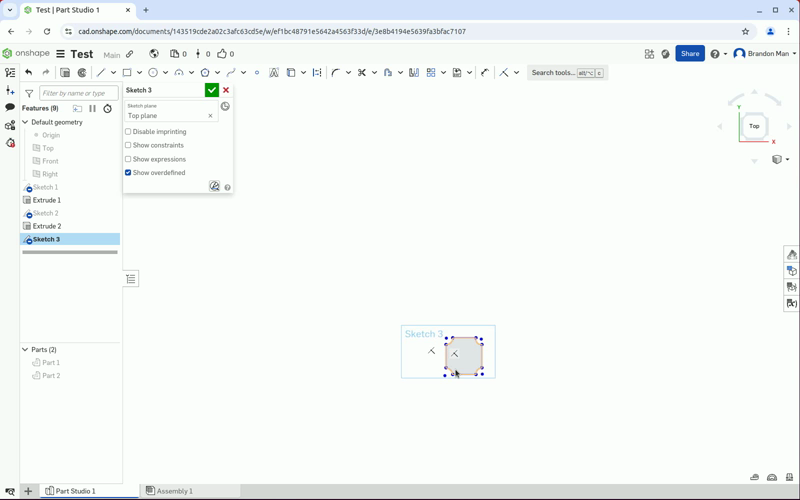
scroll(6)
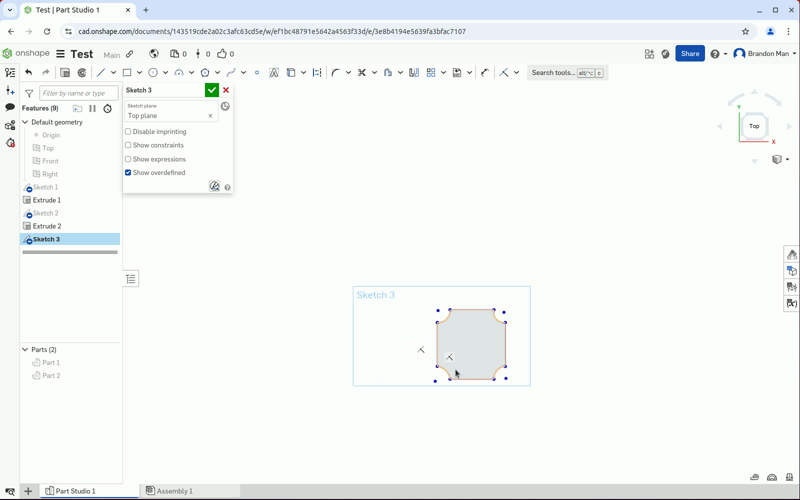
scroll(6)
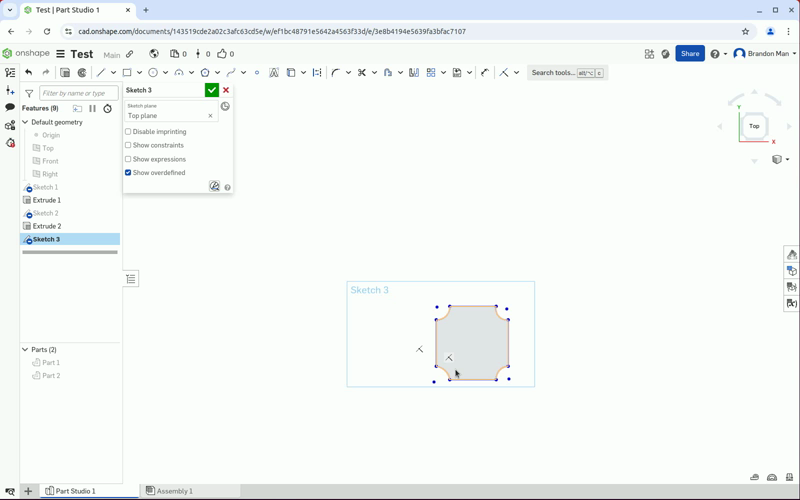
scroll(6)
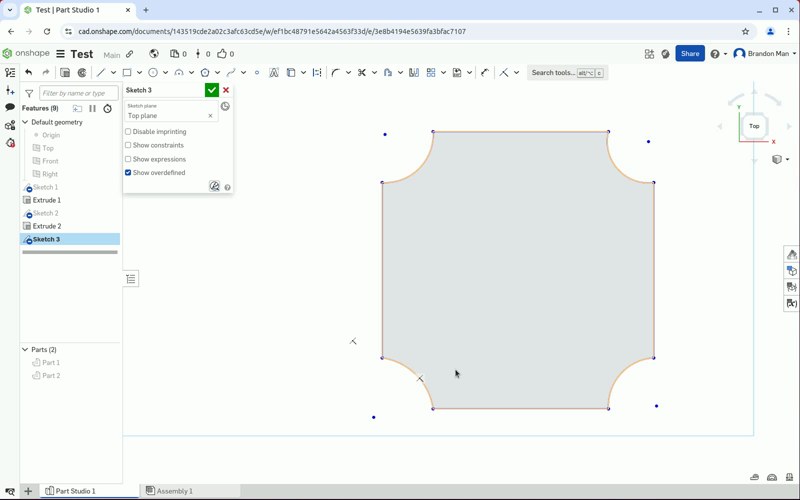
click(455, 369)
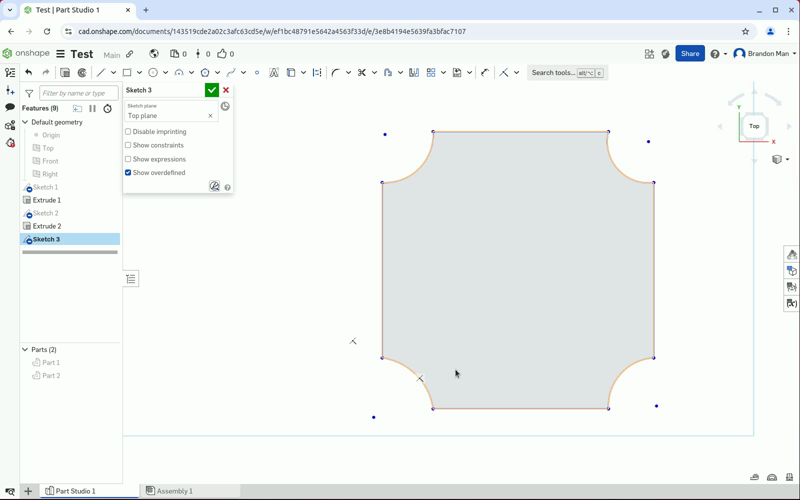
scroll(-6)
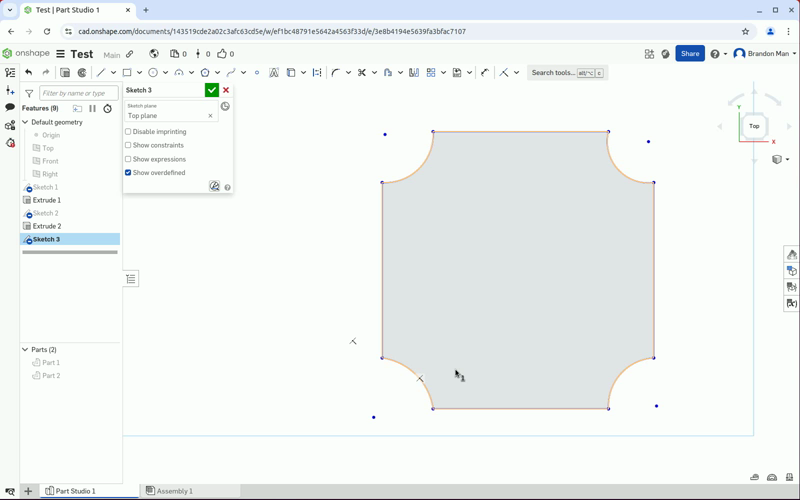
scroll(-6)
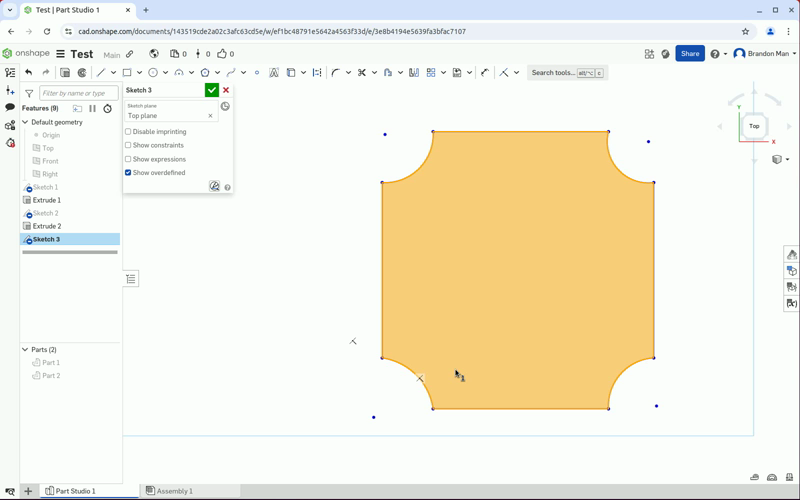
scroll(-6)
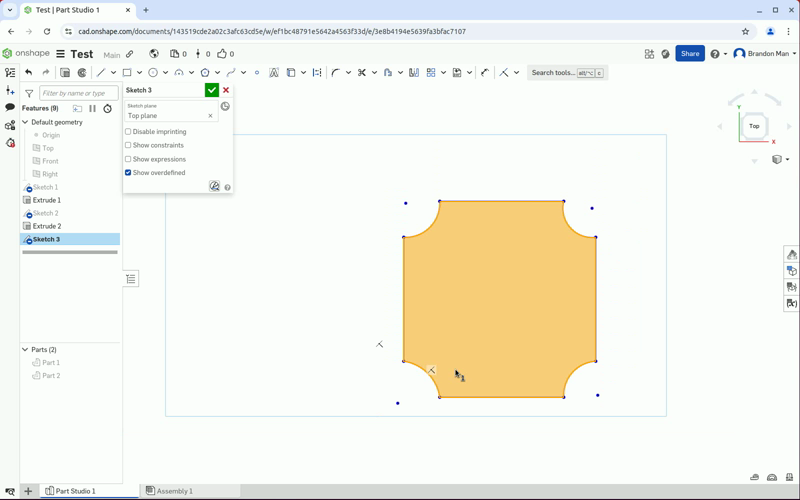
scroll(-6)
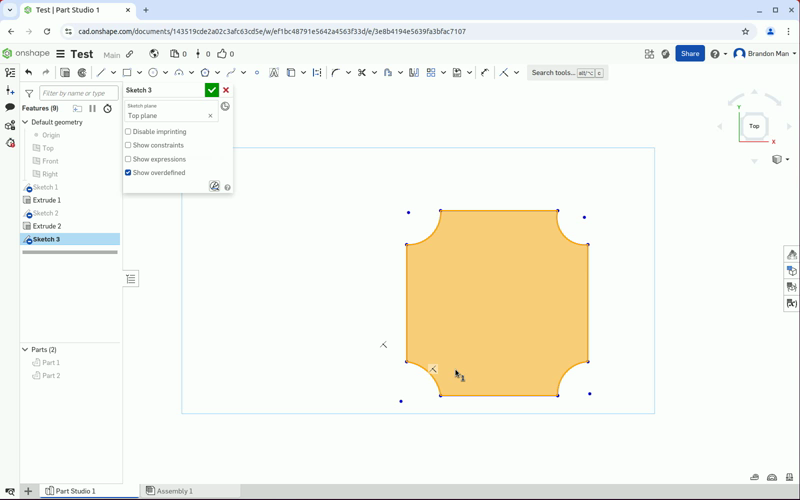
scroll(-6)
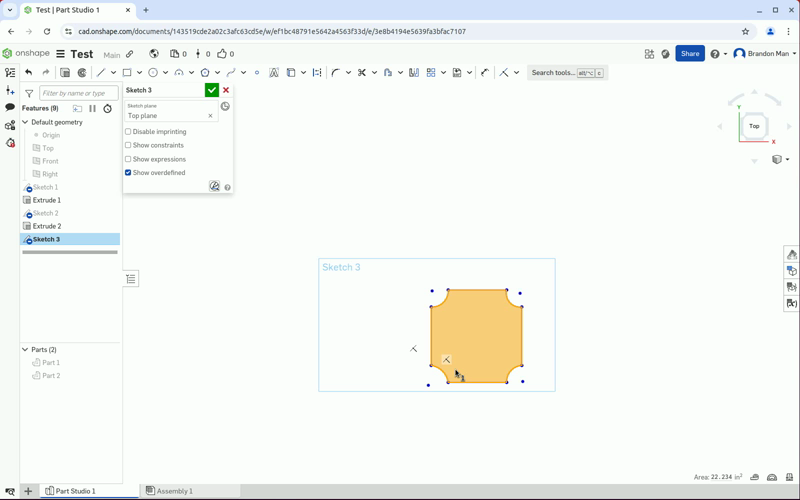
scroll(-6)
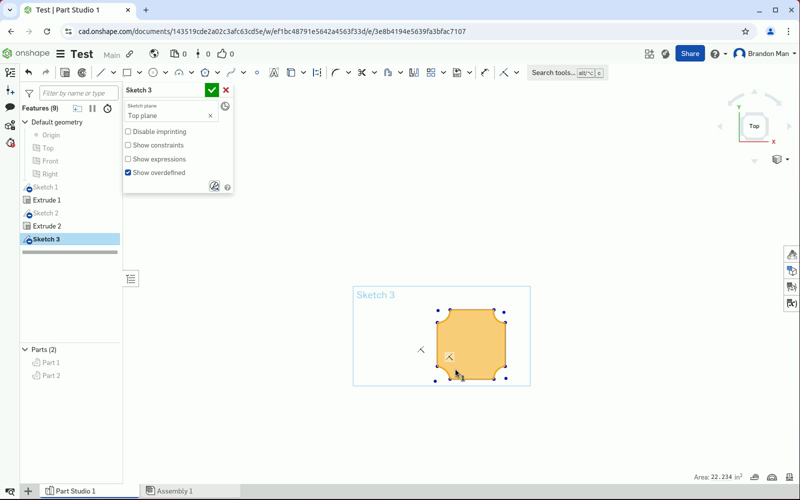
scroll(-6)
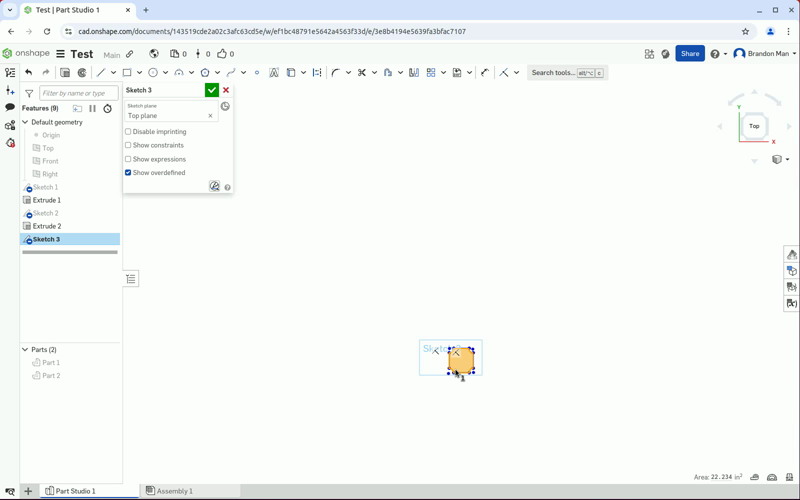
mouse_move(73, 352)
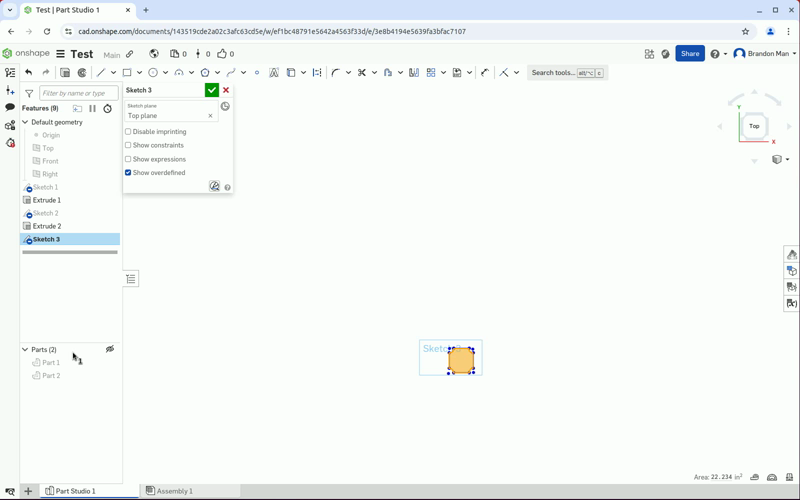
key(shift+y)
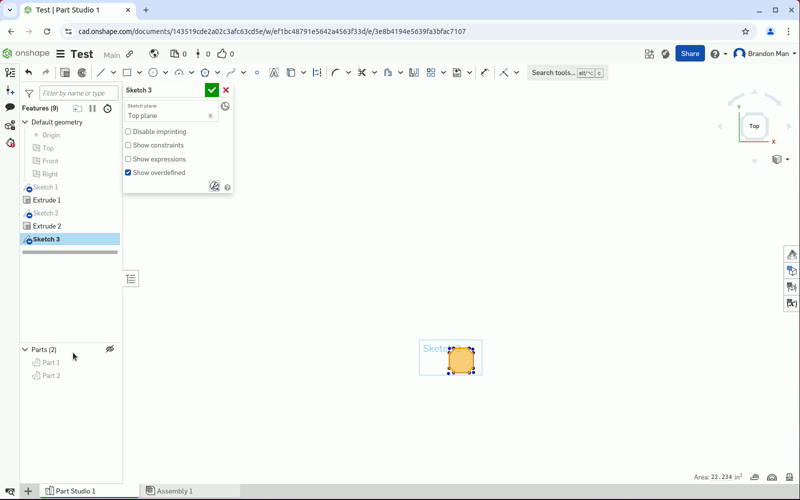
key(shift+e)
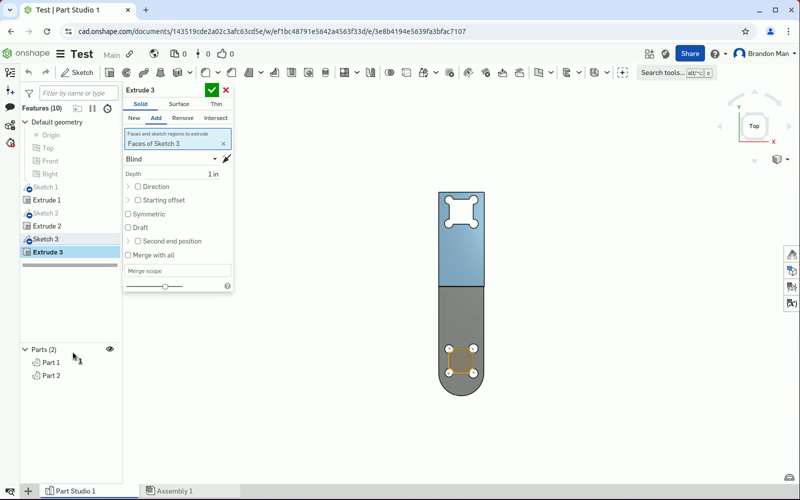
mouse_move(143, 106)
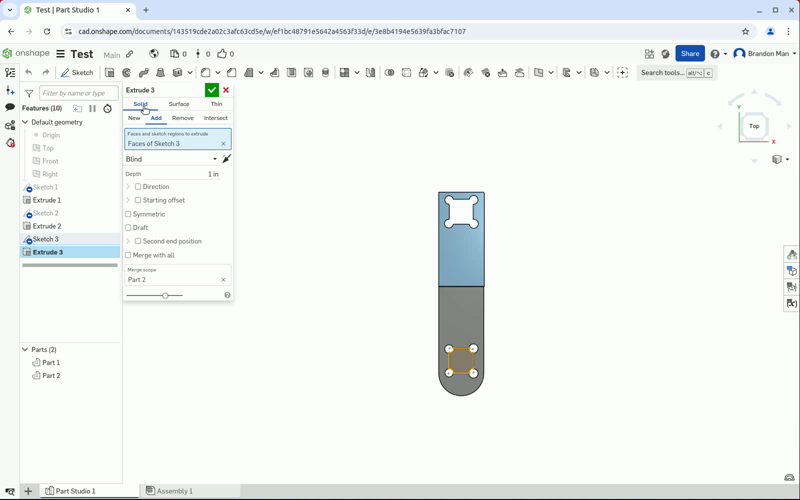
click(143, 106)
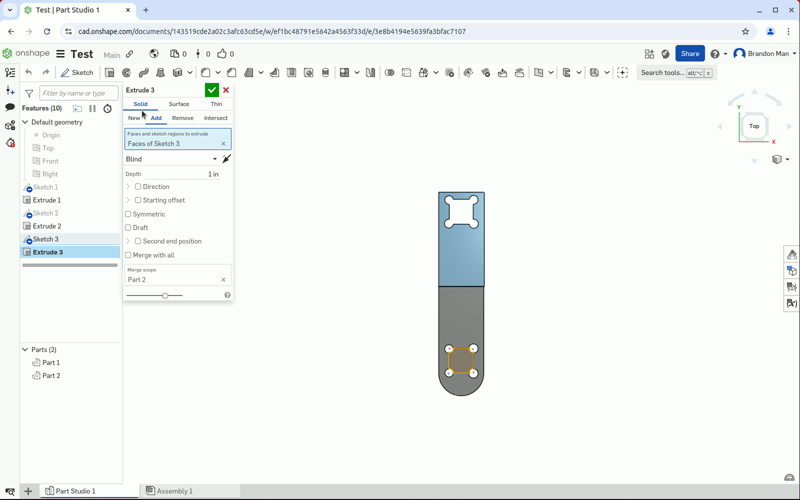
mouse_move(137, 120)
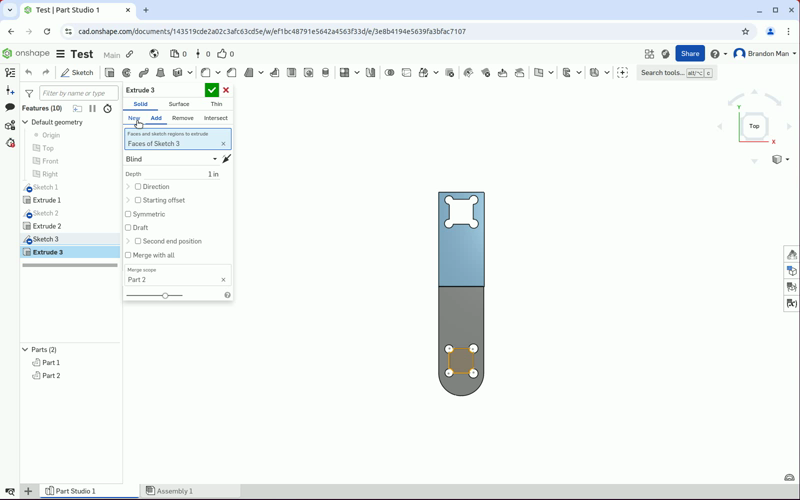
click(137, 120)
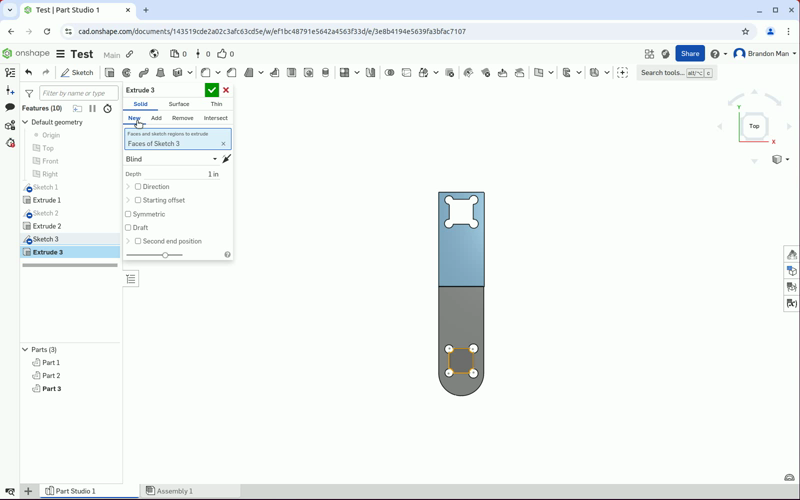
key(tab, 4)
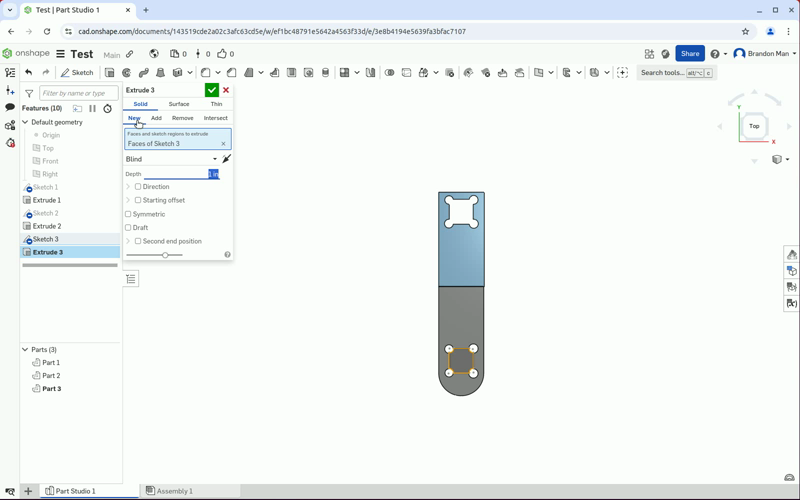
text(0.963)
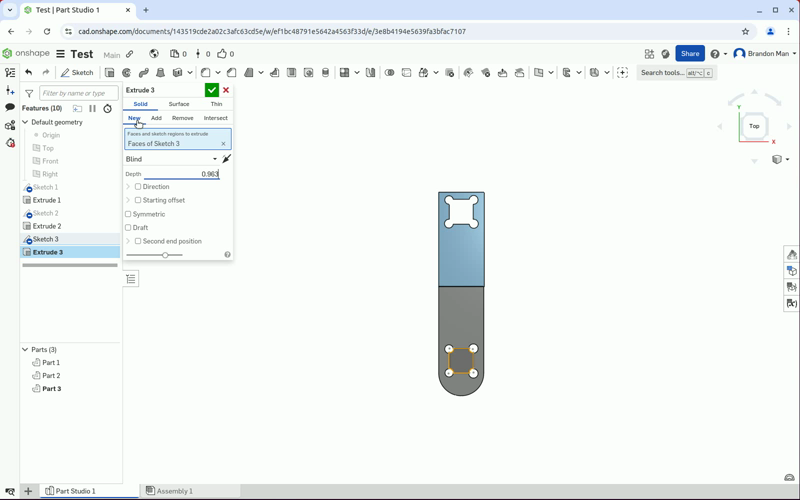
key(enter)
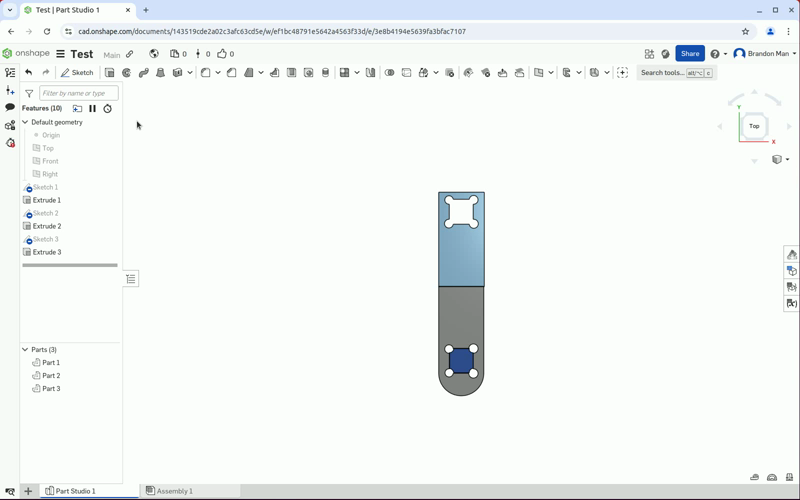
key(shift+h)
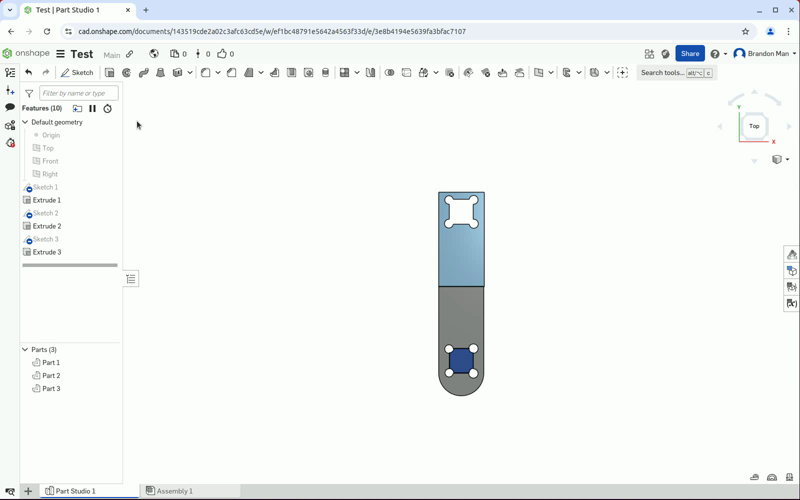
key(shift+h)
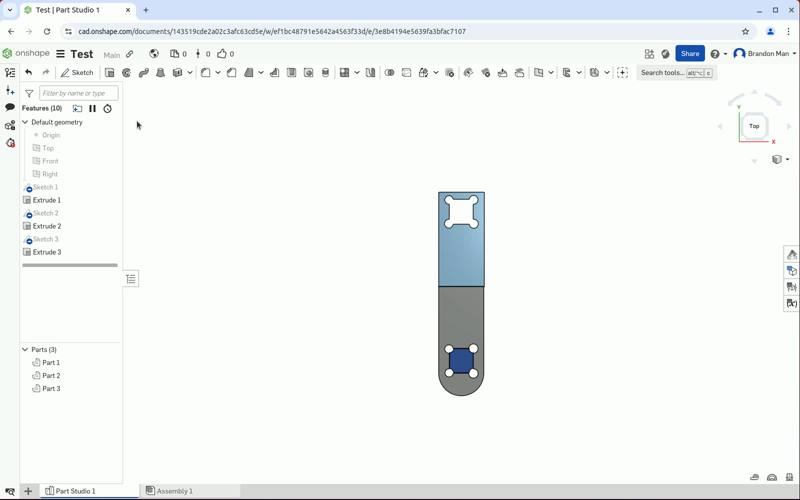
mouse_move(73, 189)
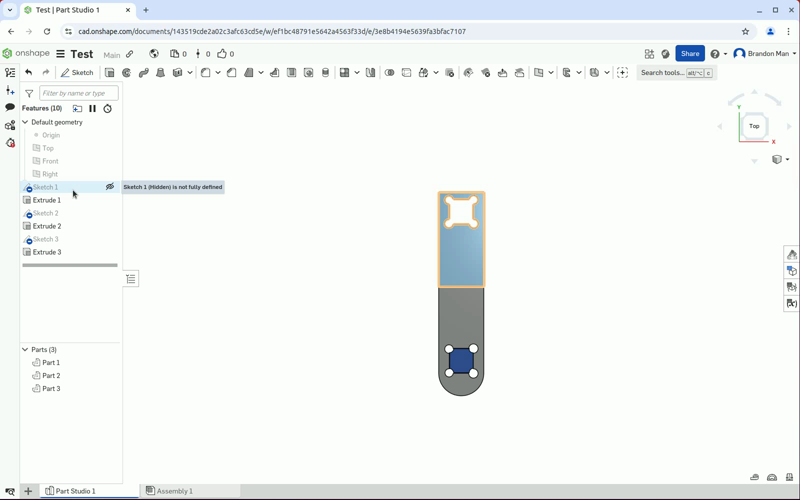
click(73, 189)
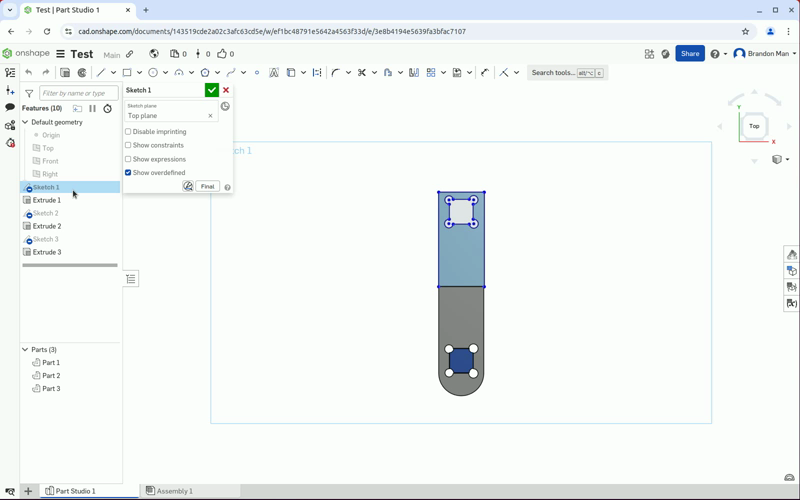
mouse_move(229, 92)
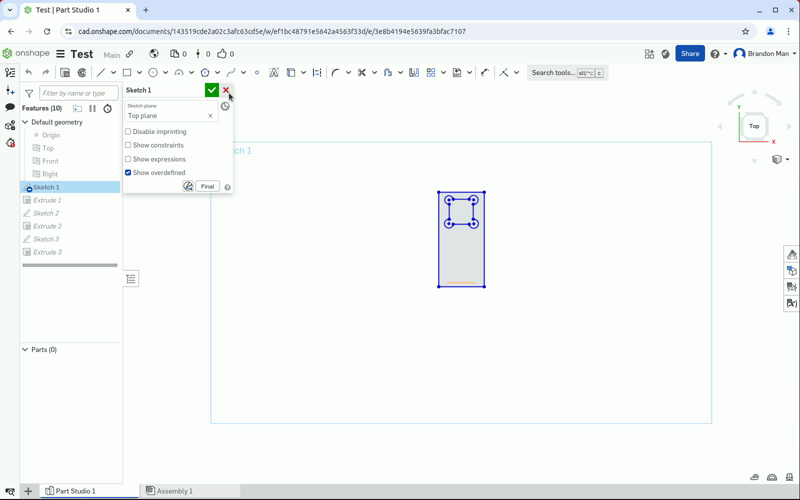
click(229, 92)
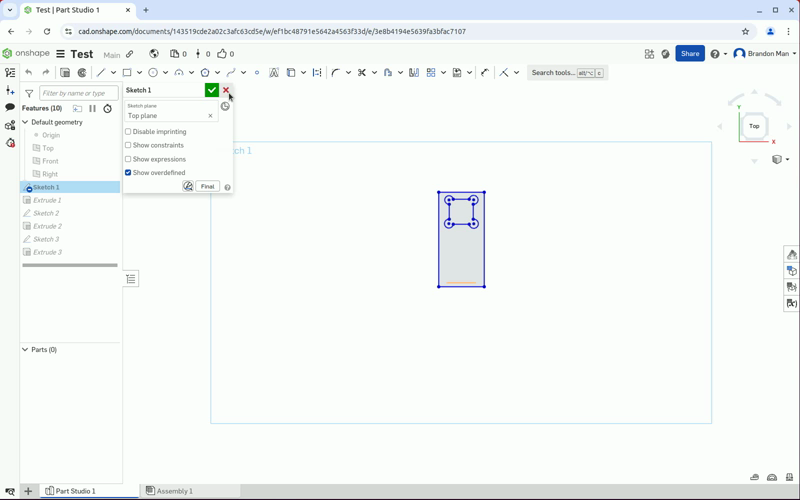
key(shift+s)
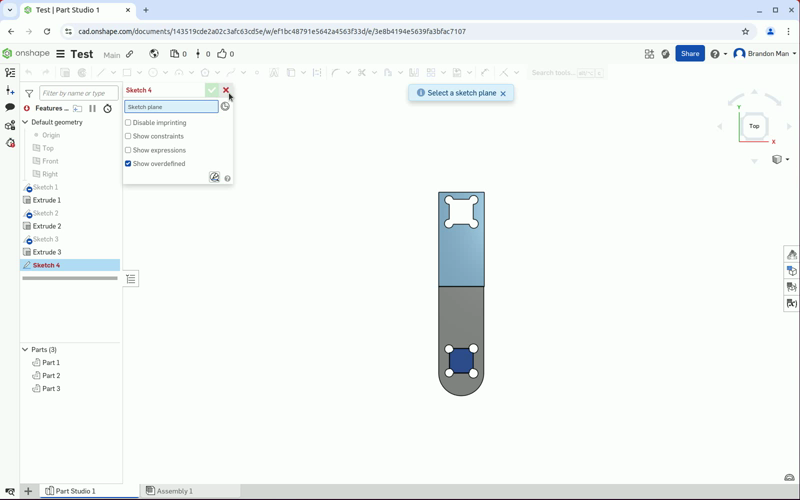
mouse_move(73, 150)
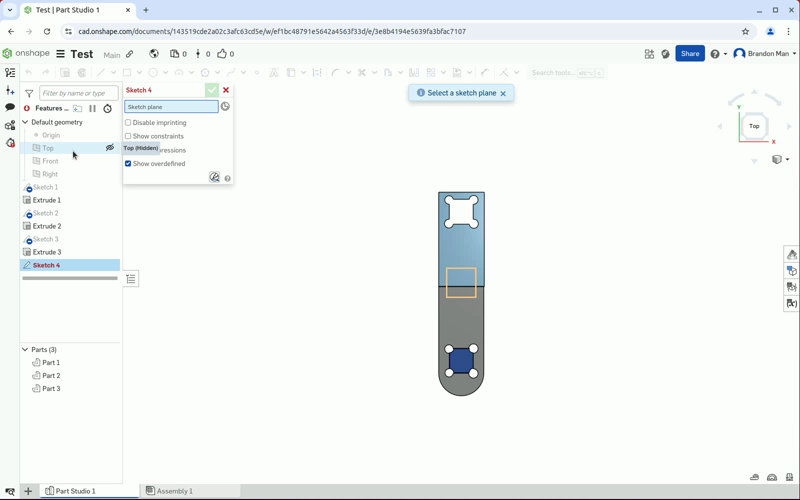
click(73, 150)
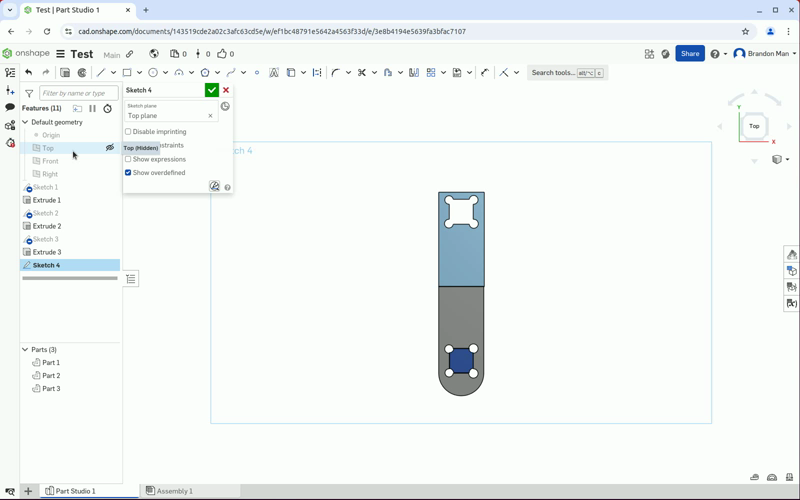
mouse_move(73, 352)
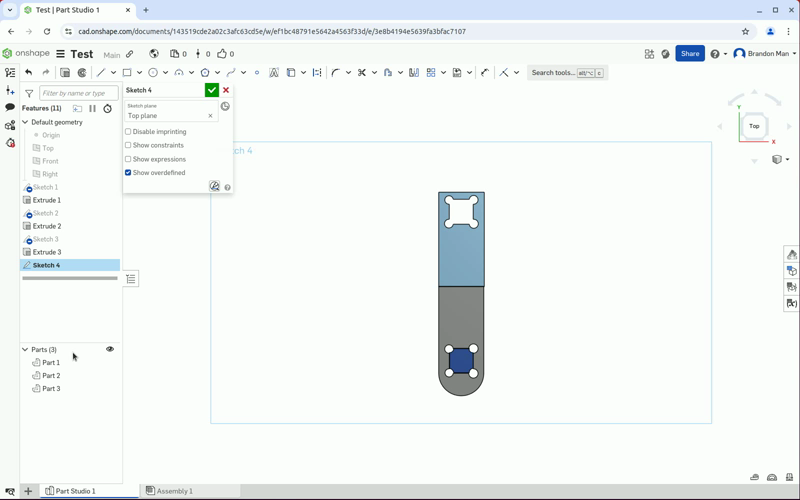
key(y)
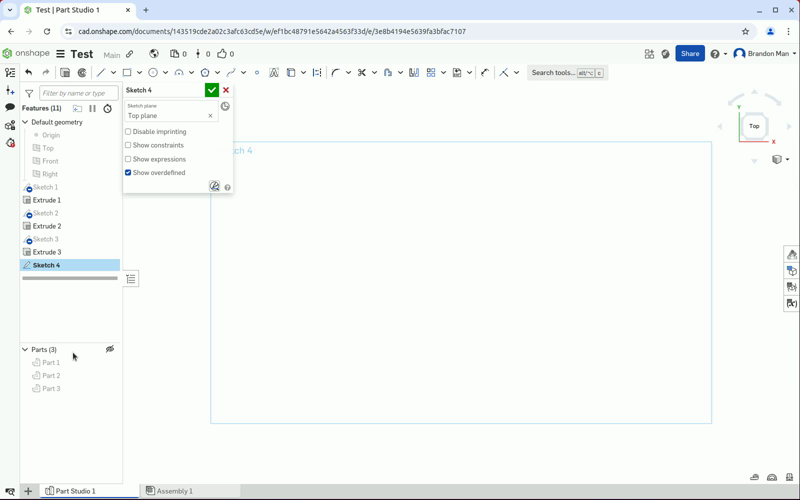
key(a)
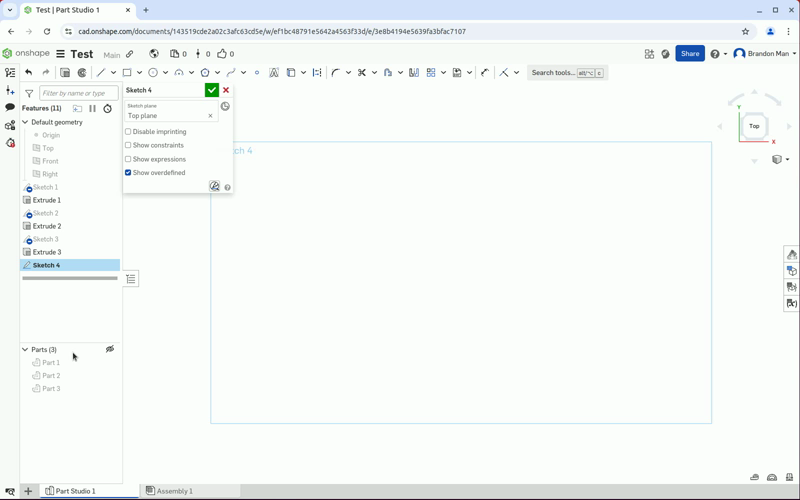
key_down(shift)
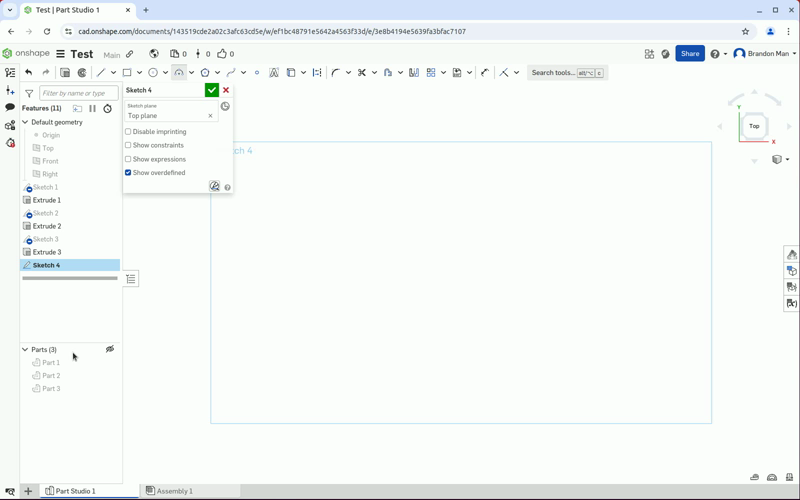
mouse_move(449, 219)
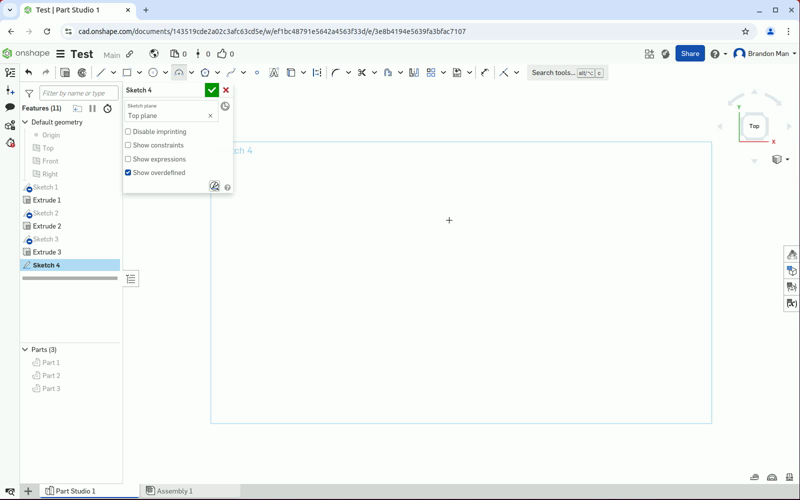
click(449, 219)
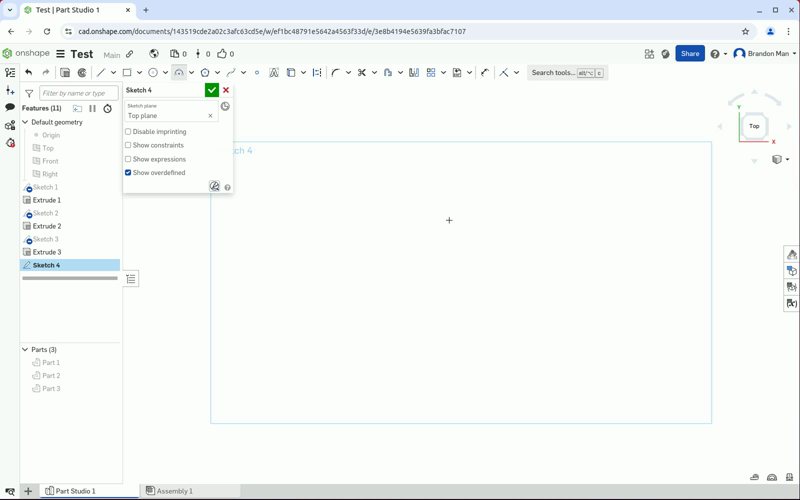
key_up(shift)
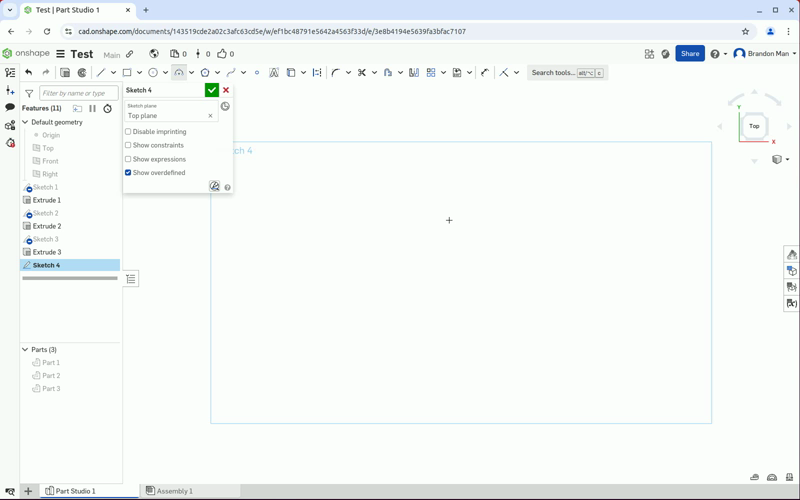
key_down(shift)
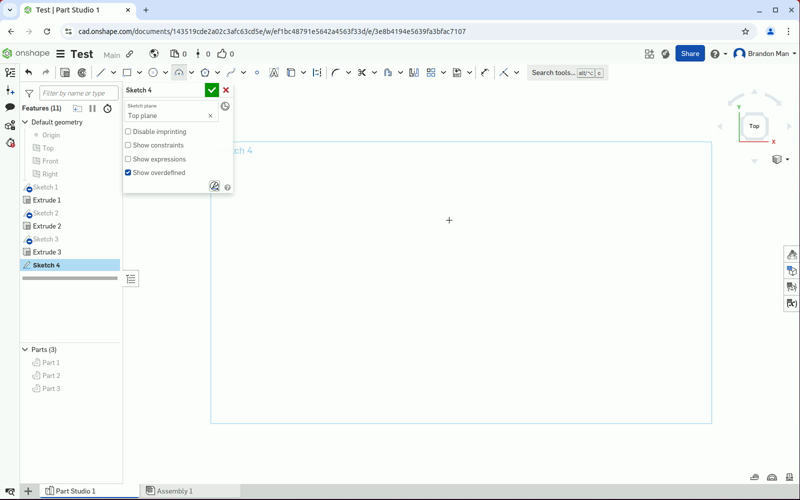
mouse_move(453, 224)
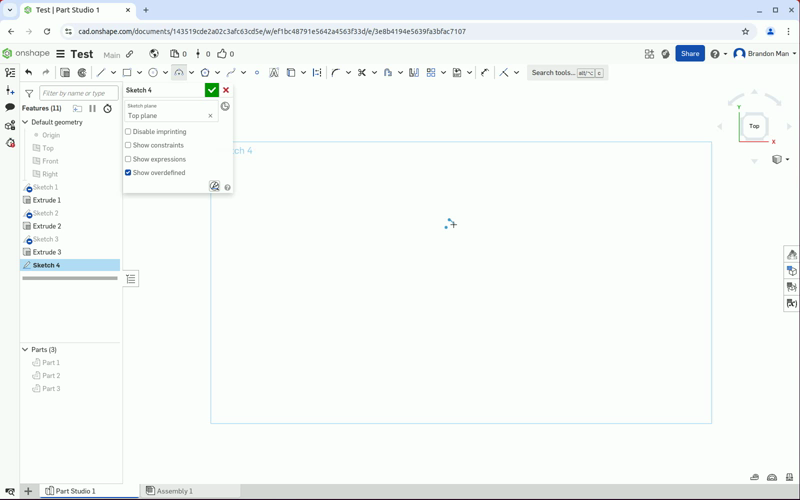
scroll(6)
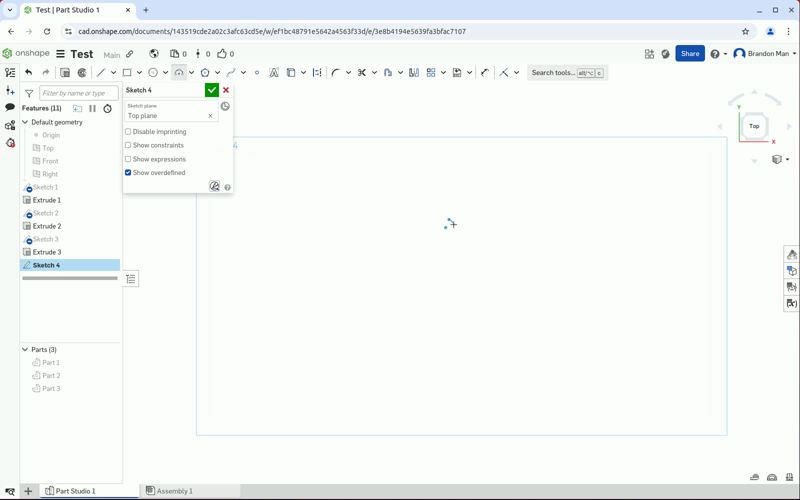
scroll(6)
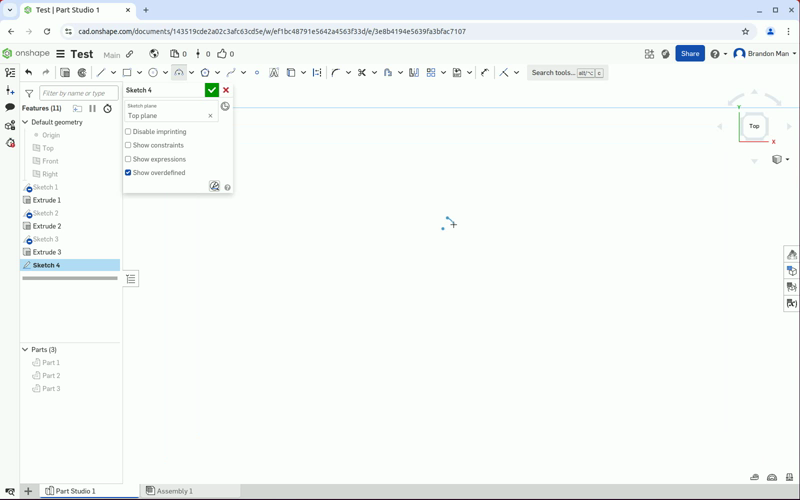
scroll(6)
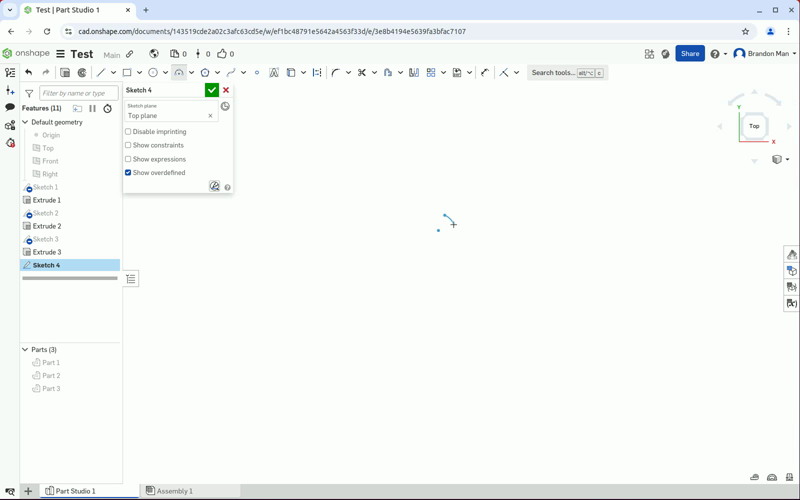
scroll(6)
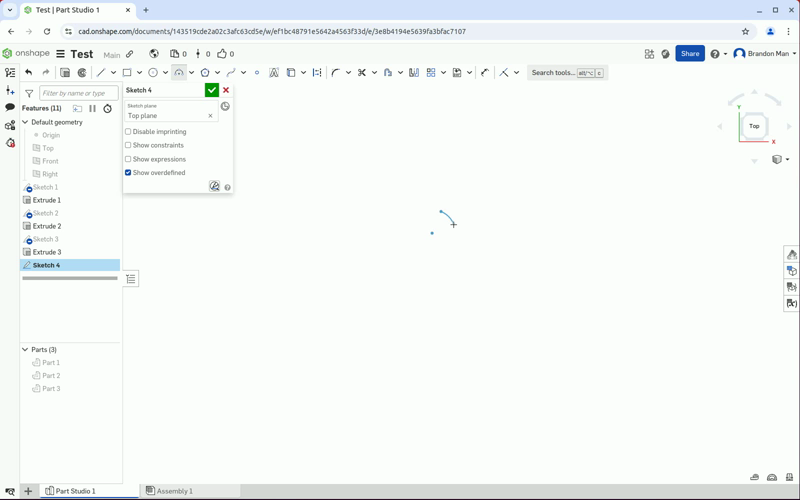
scroll(6)
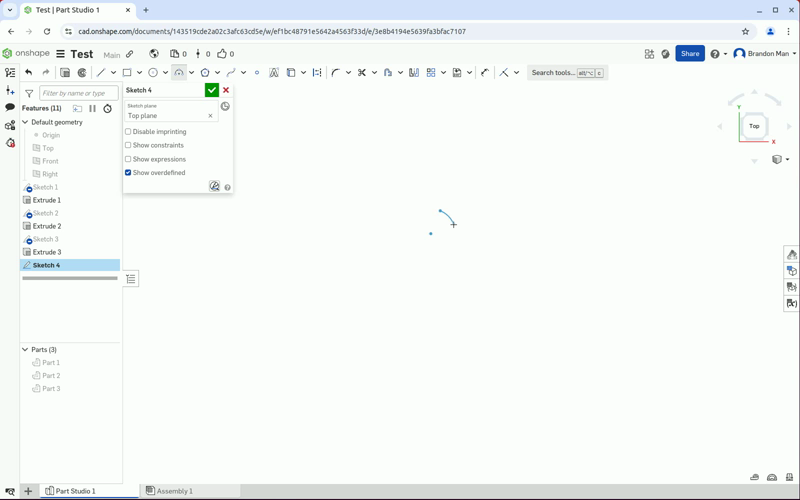
scroll(6)
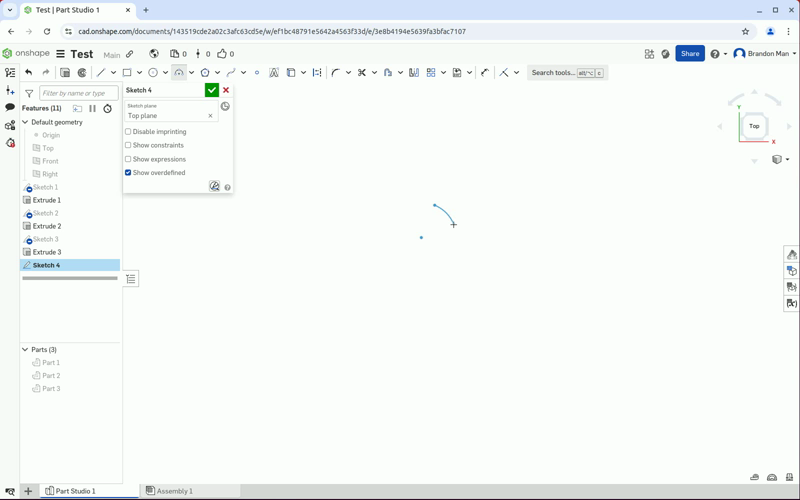
scroll(6)
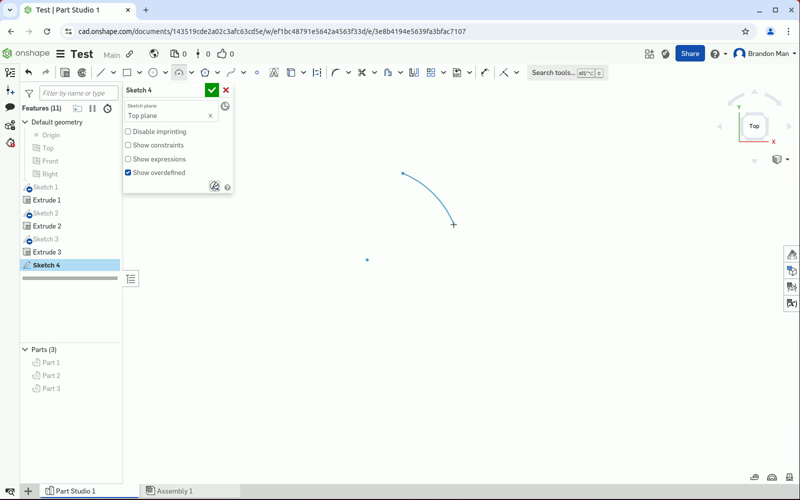
click(453, 224)
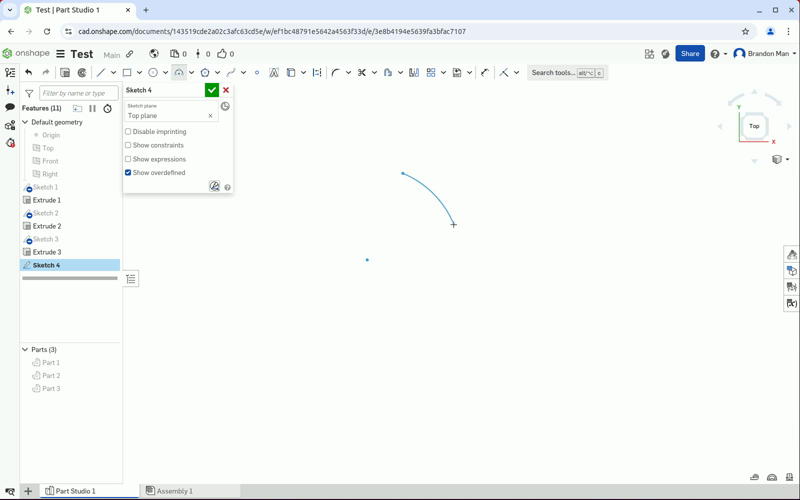
scroll(-6)
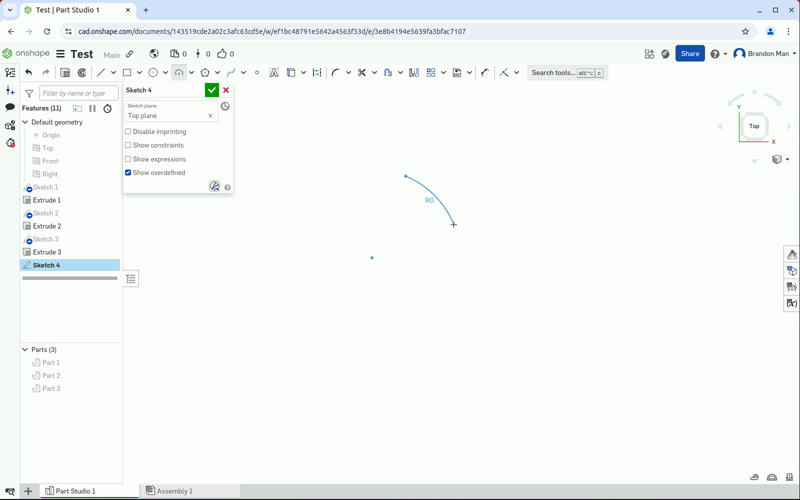
scroll(-6)
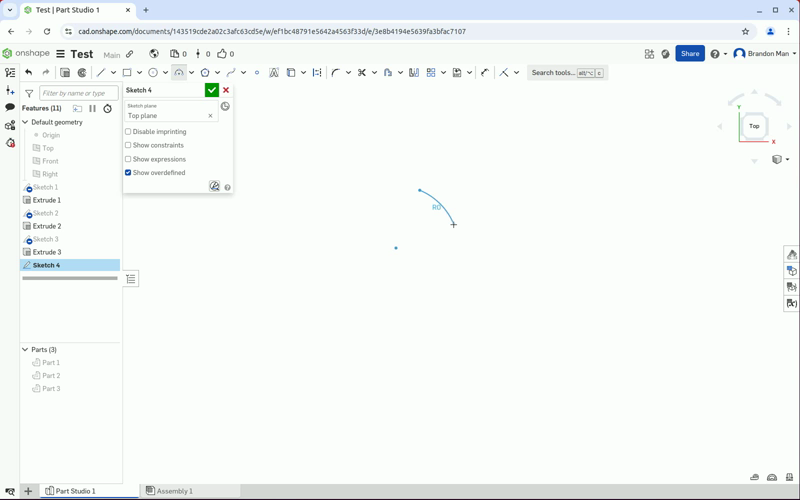
scroll(-6)
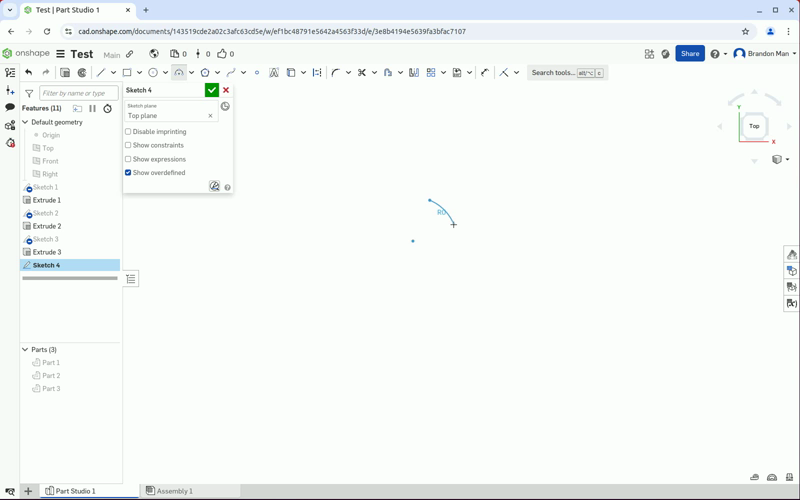
scroll(-6)
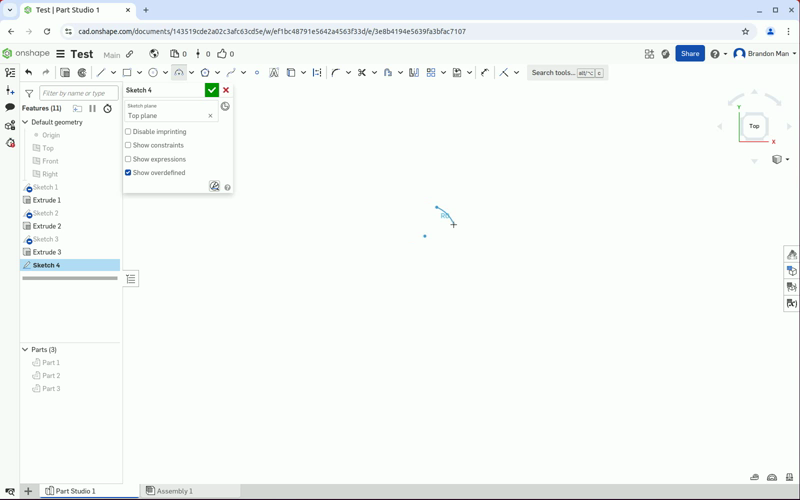
scroll(-6)
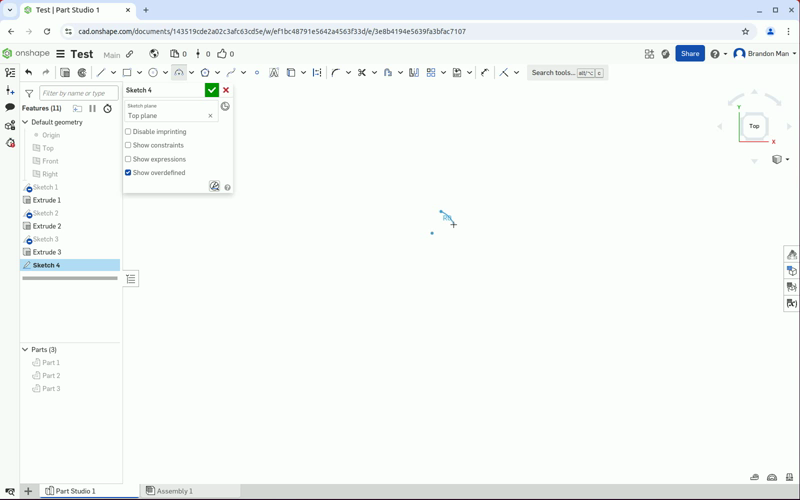
scroll(-6)
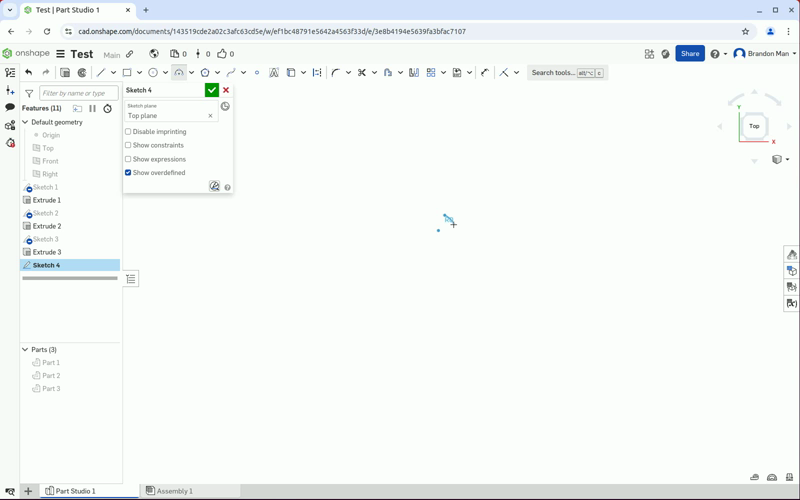
scroll(-6)
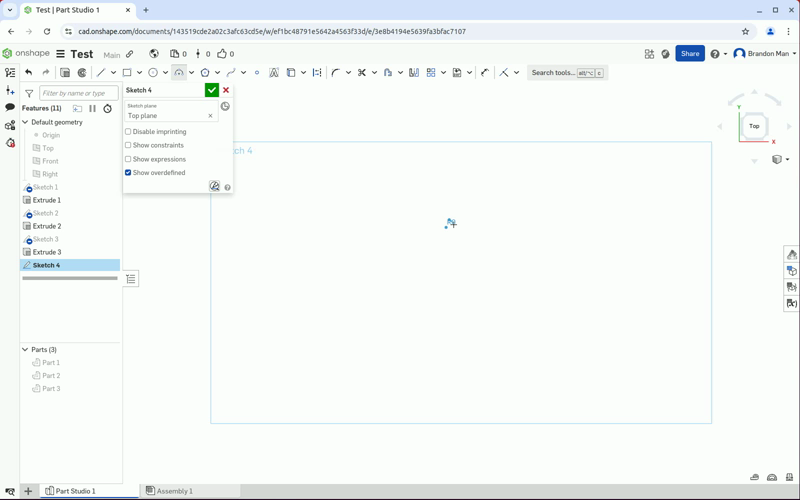
mouse_move(452, 220)
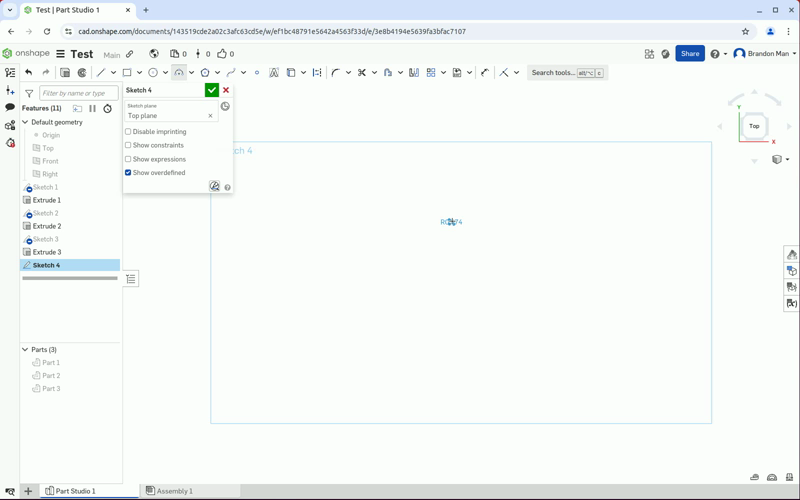
scroll(6)
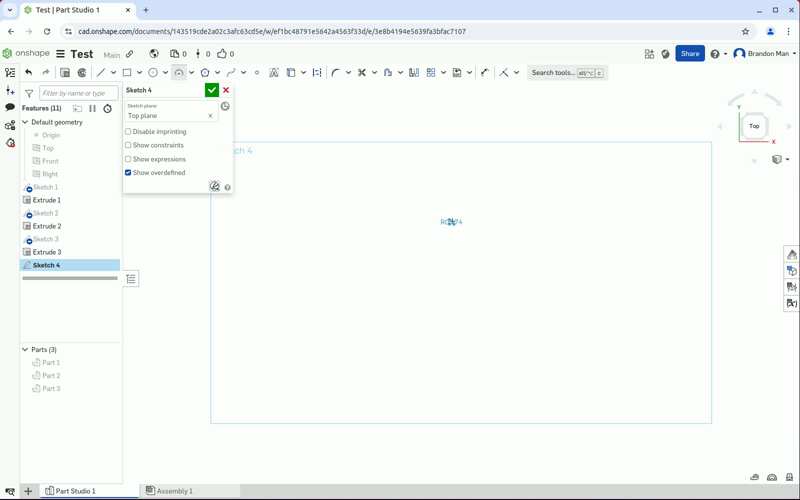
scroll(6)
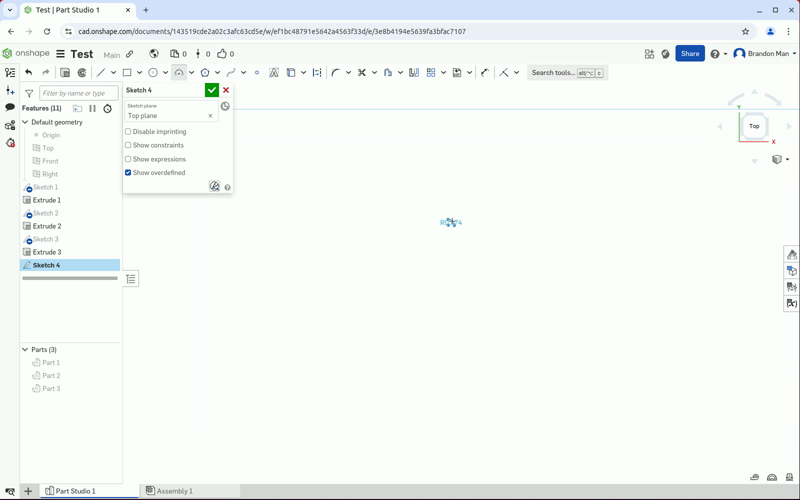
scroll(6)
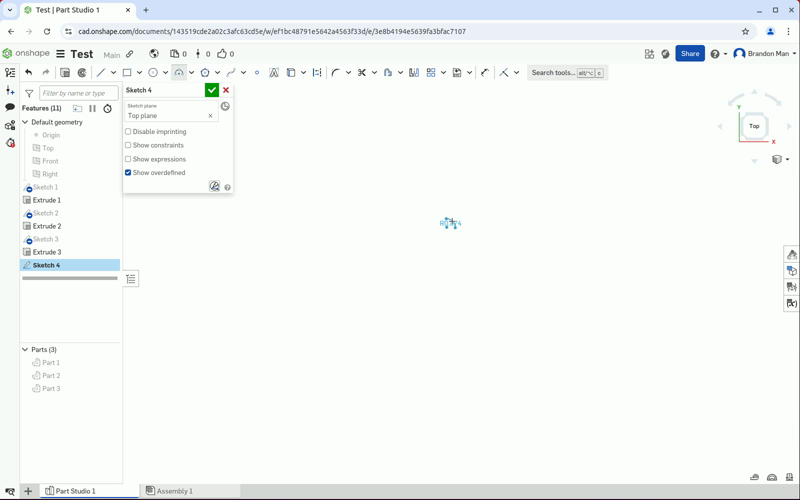
scroll(6)
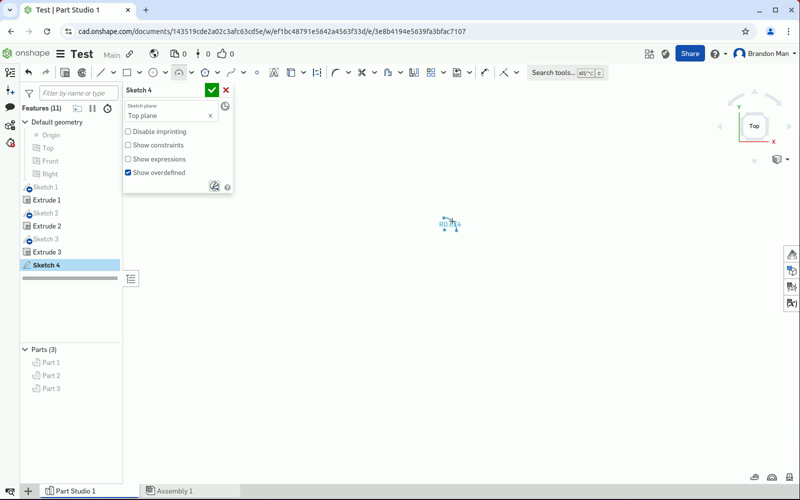
scroll(6)
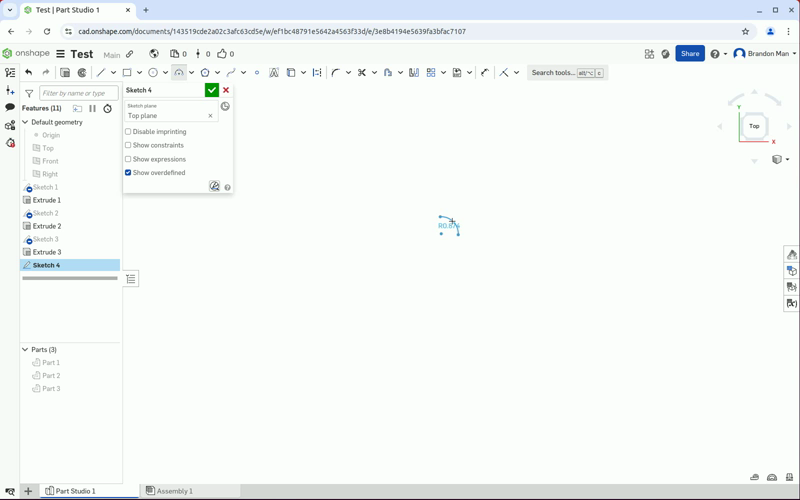
scroll(6)
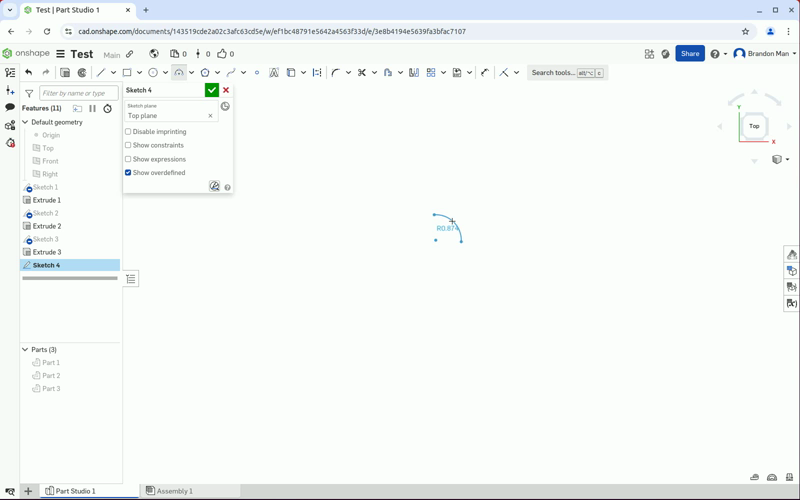
scroll(6)
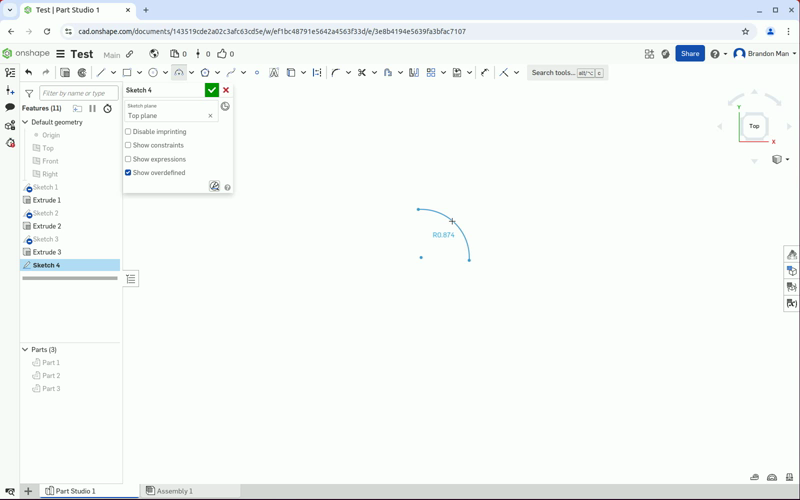
click(452, 220)
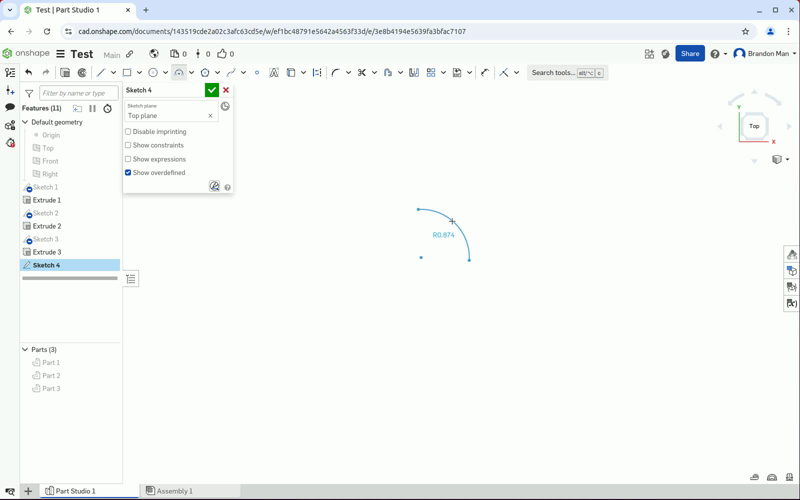
scroll(-6)
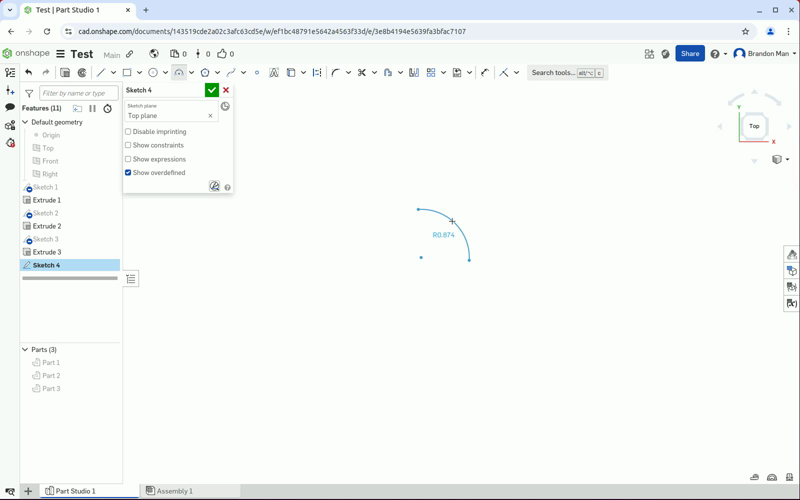
scroll(-6)
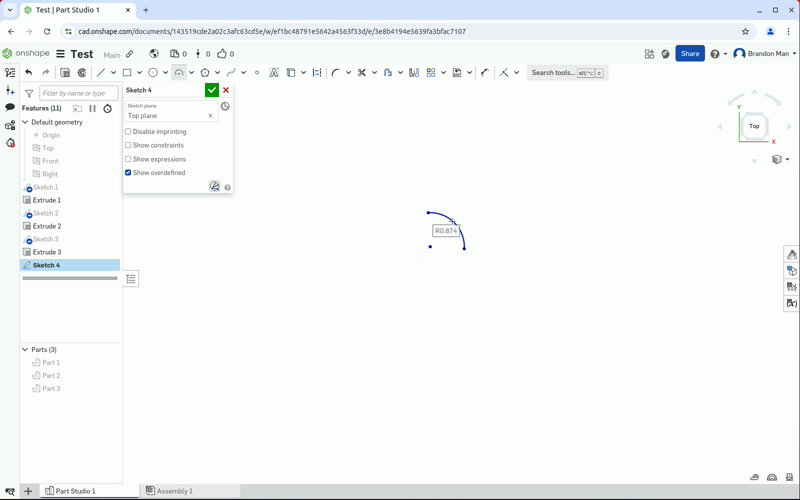
scroll(-6)
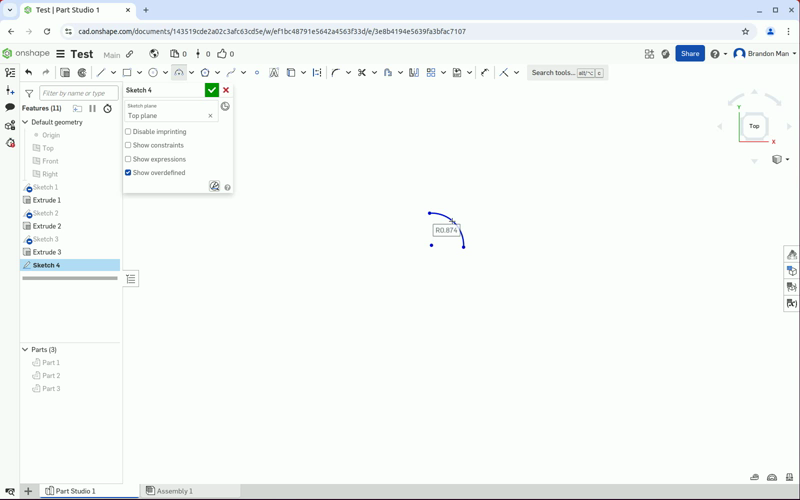
scroll(-6)
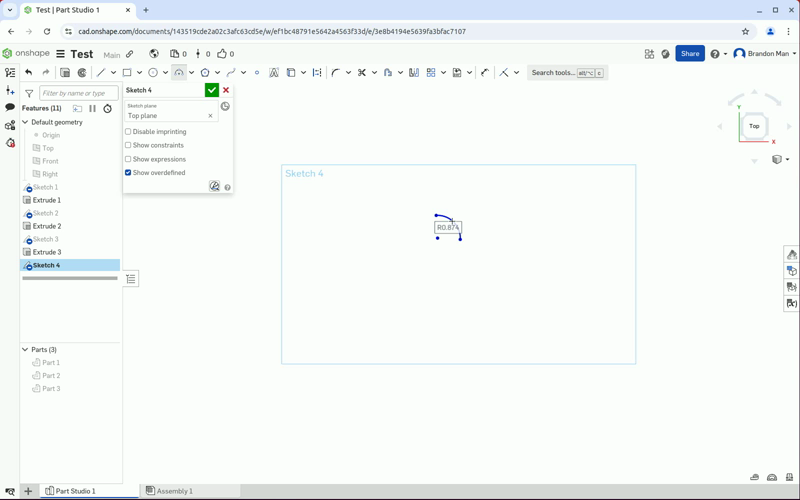
scroll(-6)
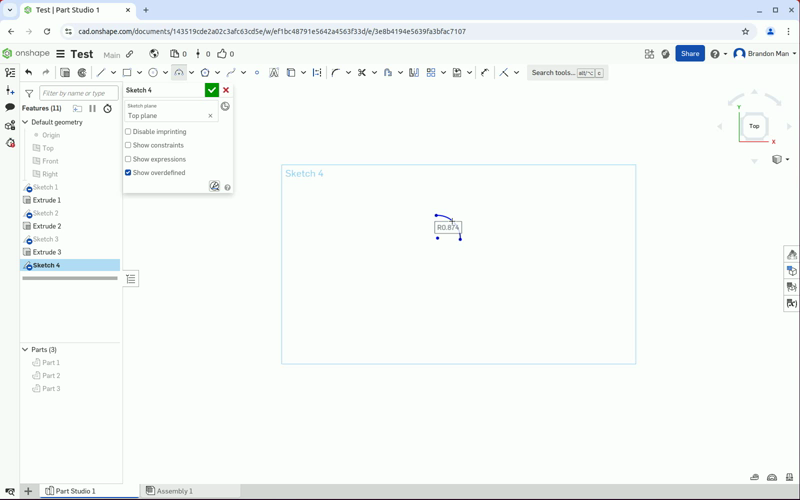
scroll(-6)
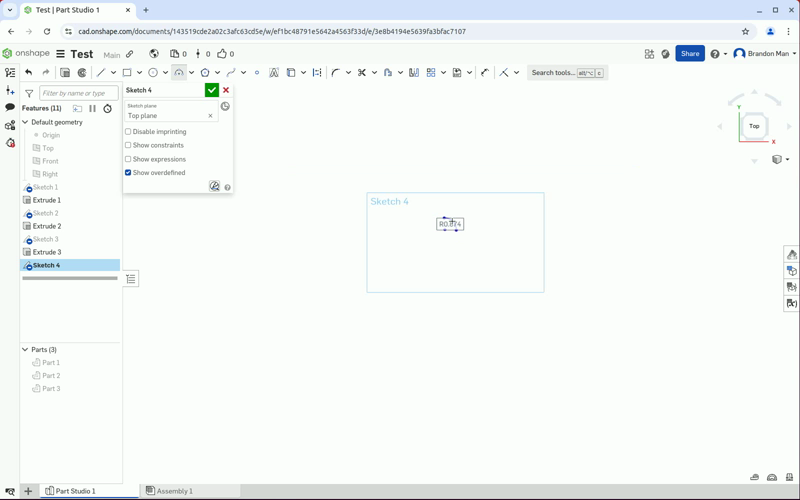
scroll(-6)
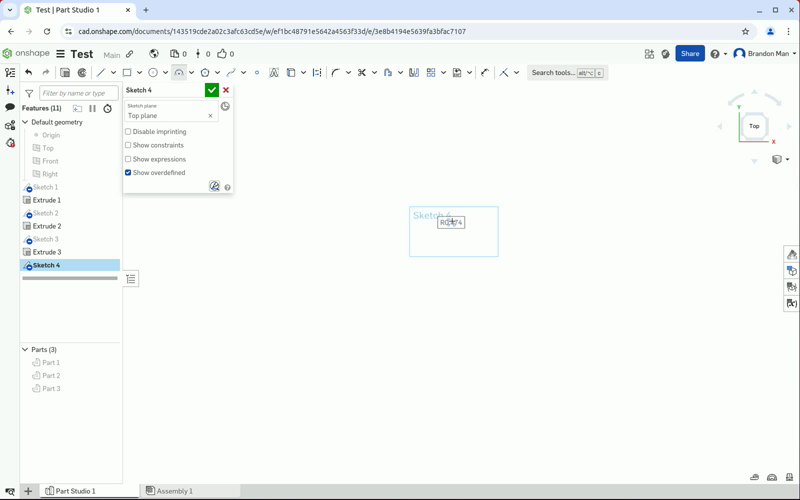
key_up(shift)
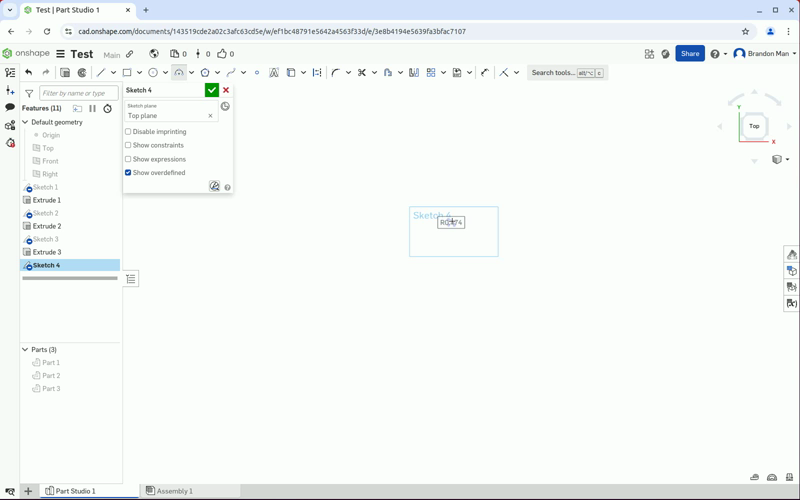
key(esc)
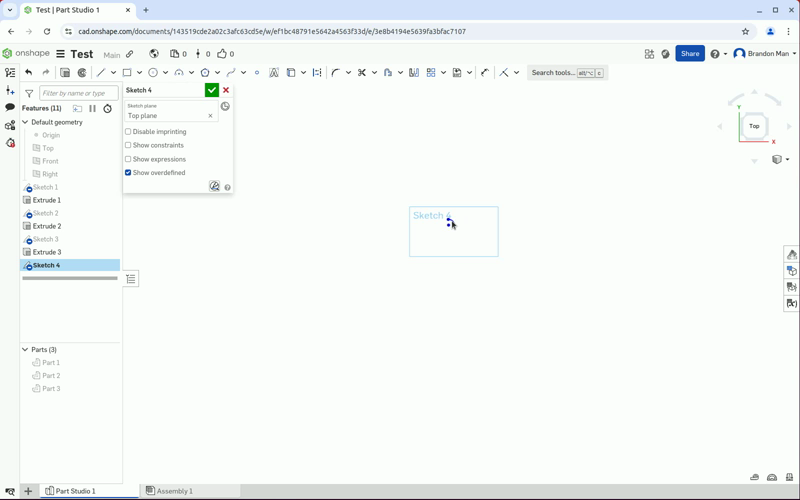
key(l)
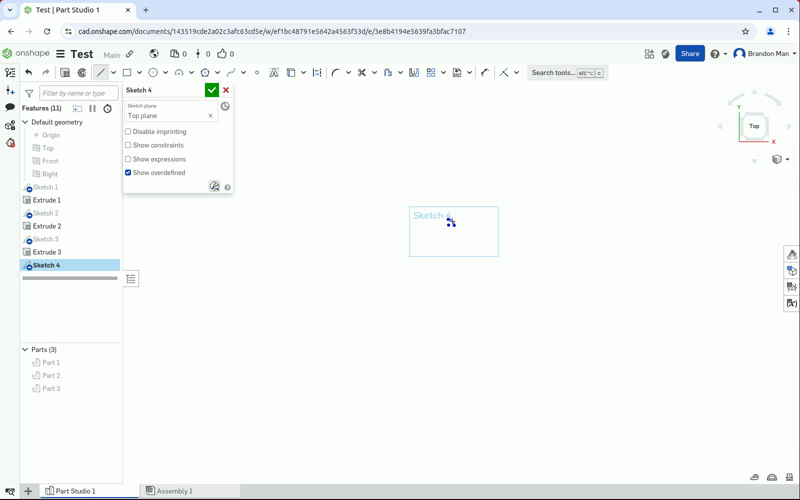
mouse_move(453, 224)
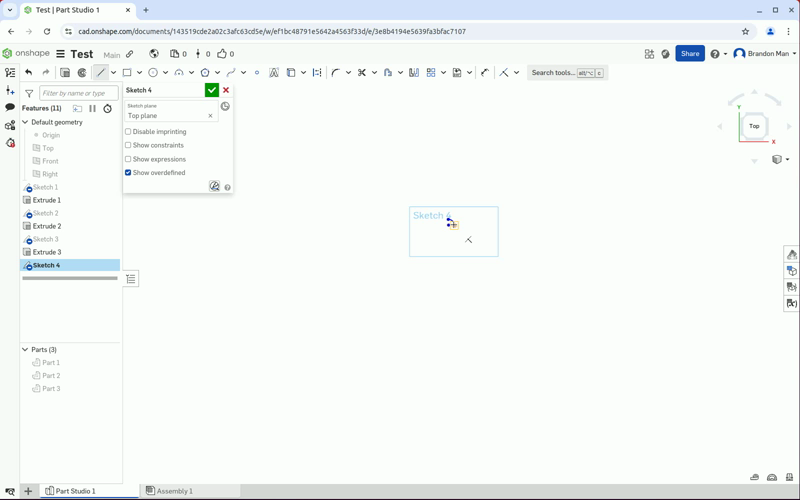
scroll(6)
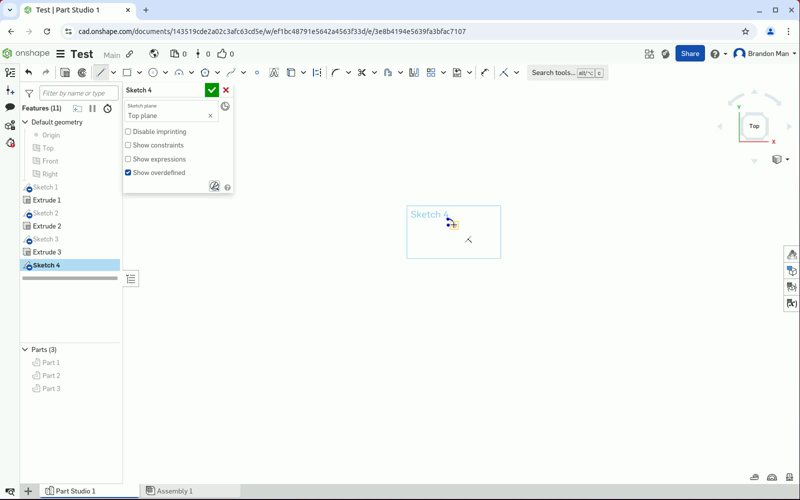
scroll(6)
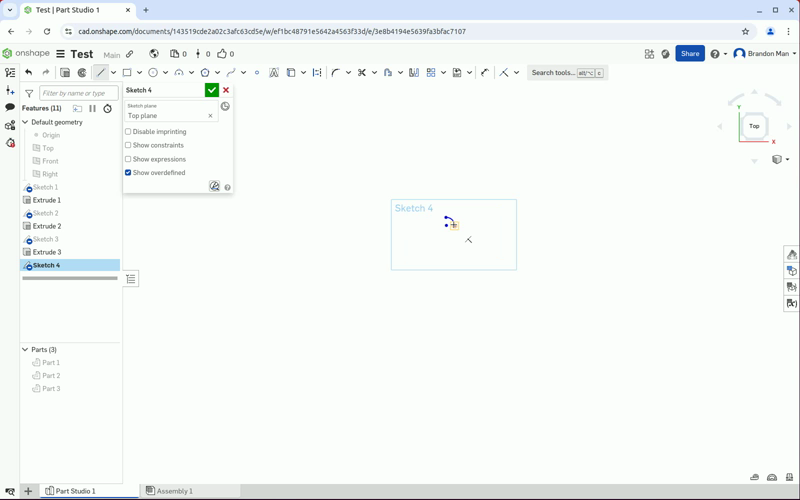
scroll(6)
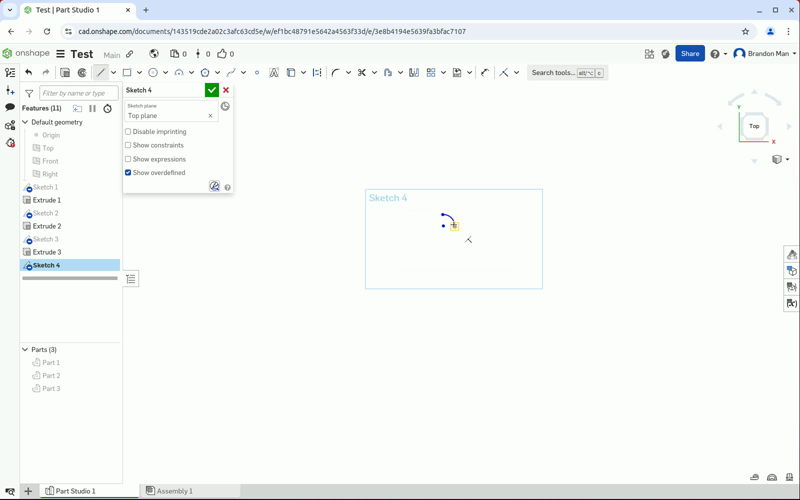
scroll(6)
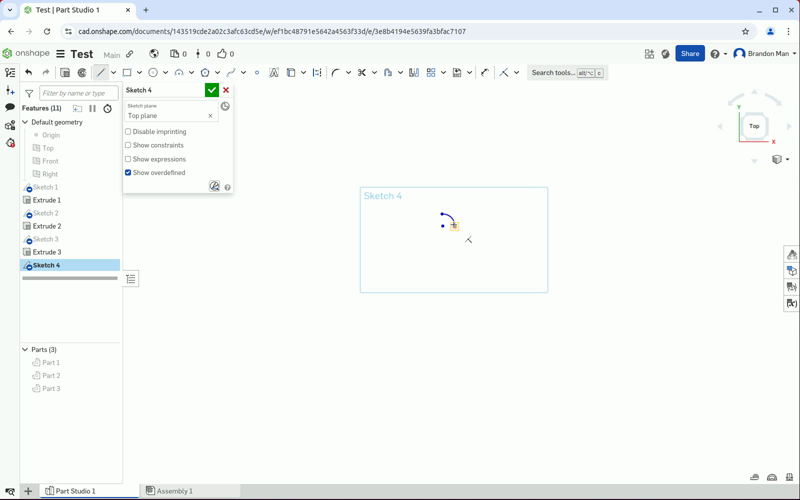
scroll(6)
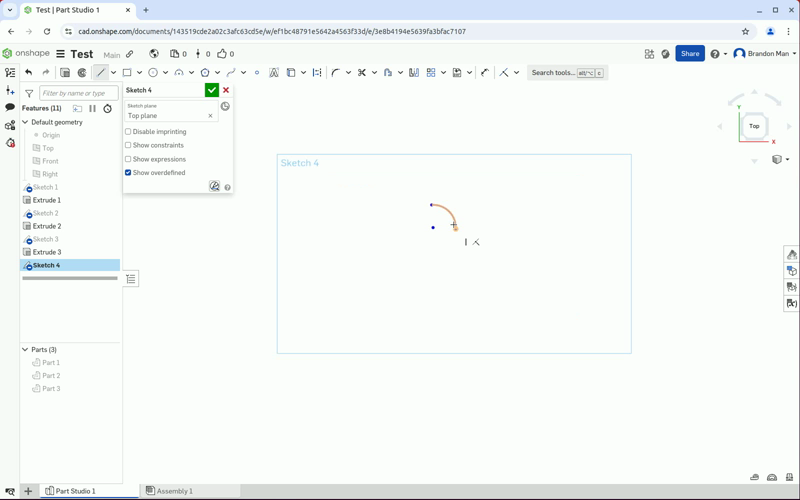
scroll(6)
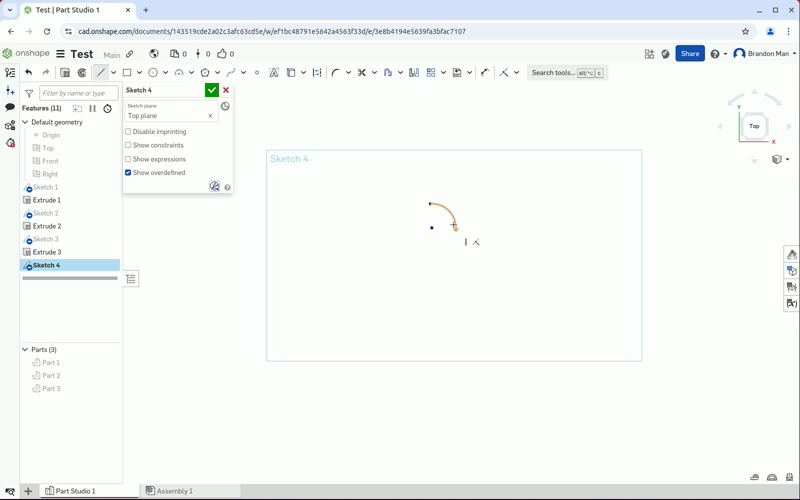
scroll(6)
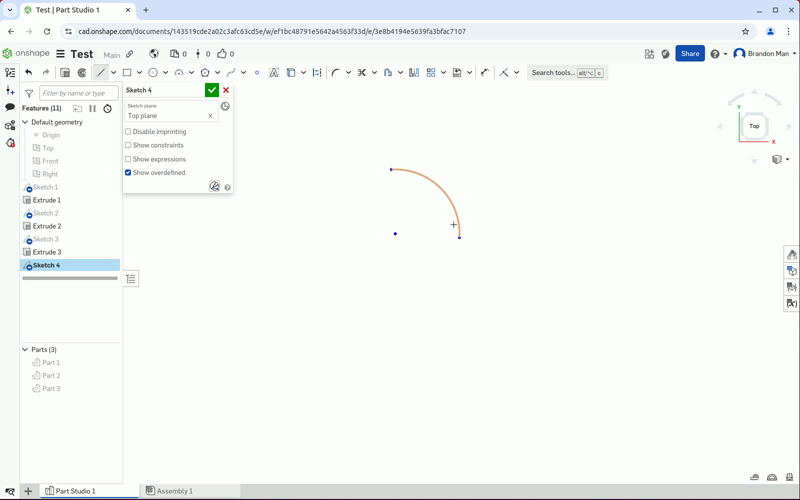
click(453, 224)
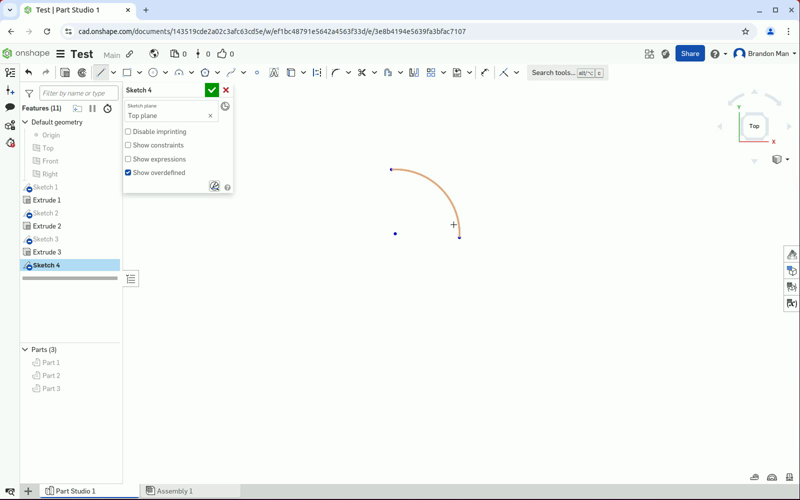
scroll(-6)
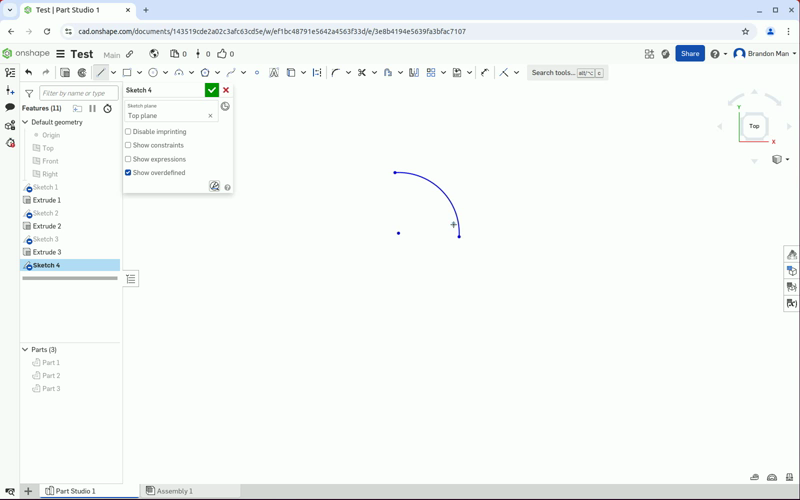
scroll(-6)
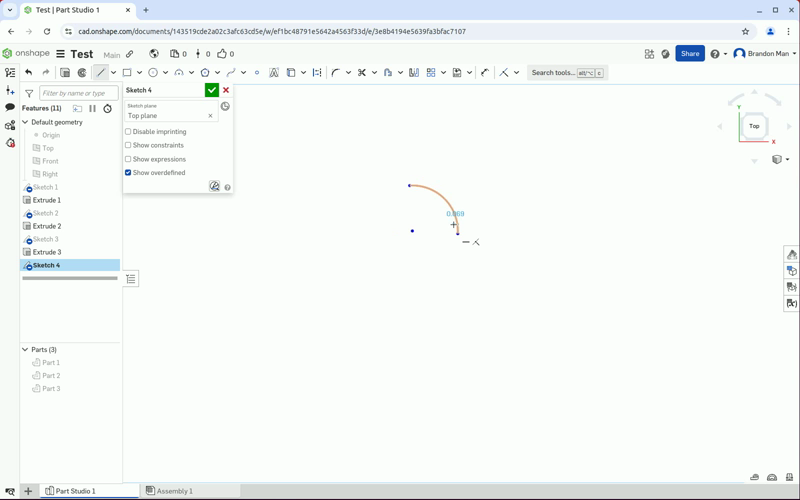
scroll(-6)
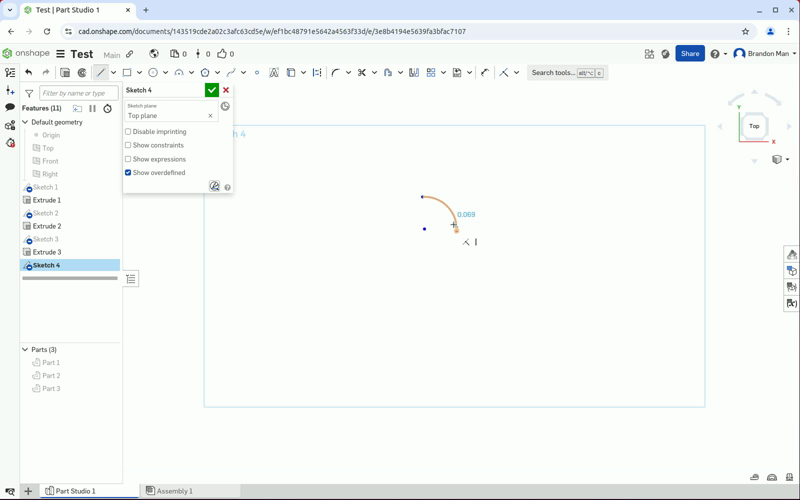
scroll(-6)
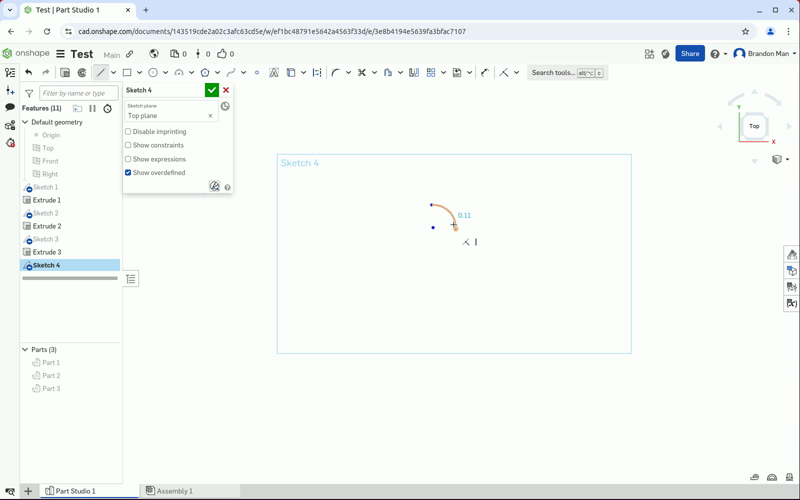
scroll(-6)
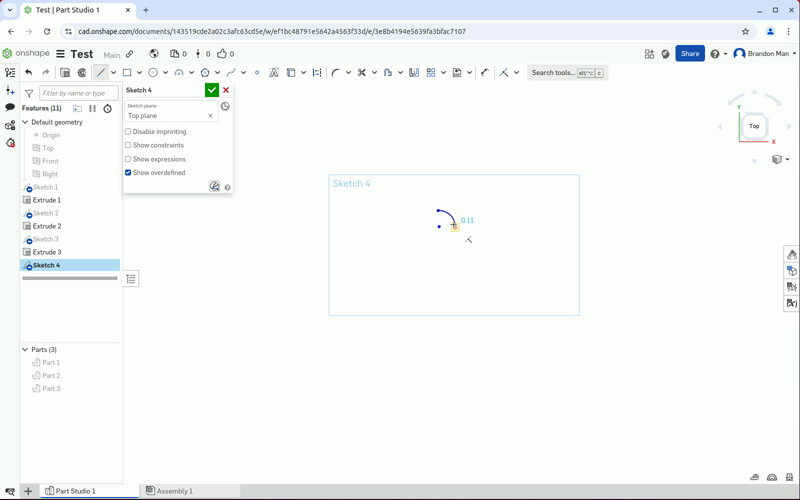
scroll(-6)
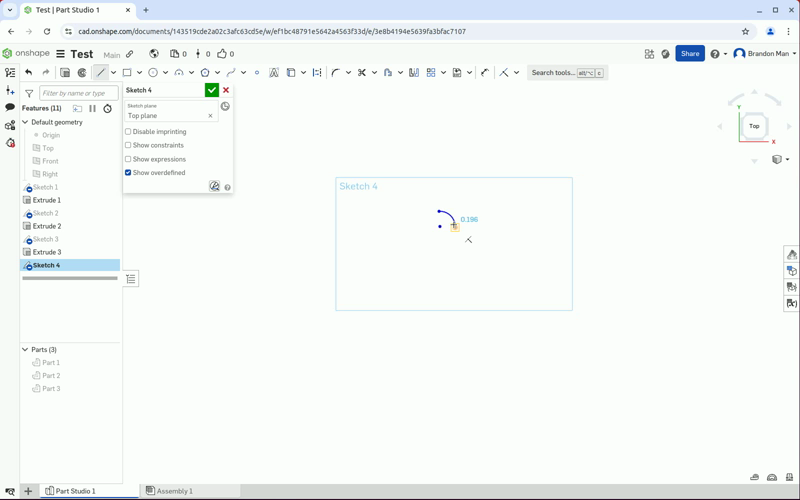
scroll(-6)
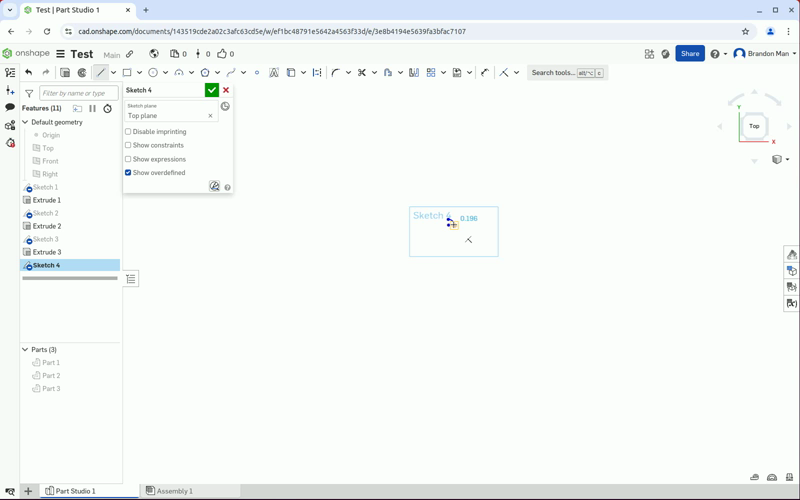
key_down(shift)
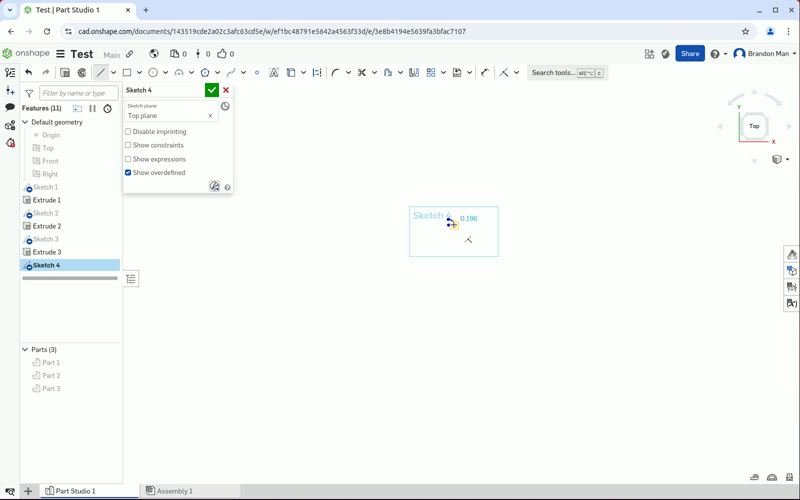
mouse_move(483, 224)
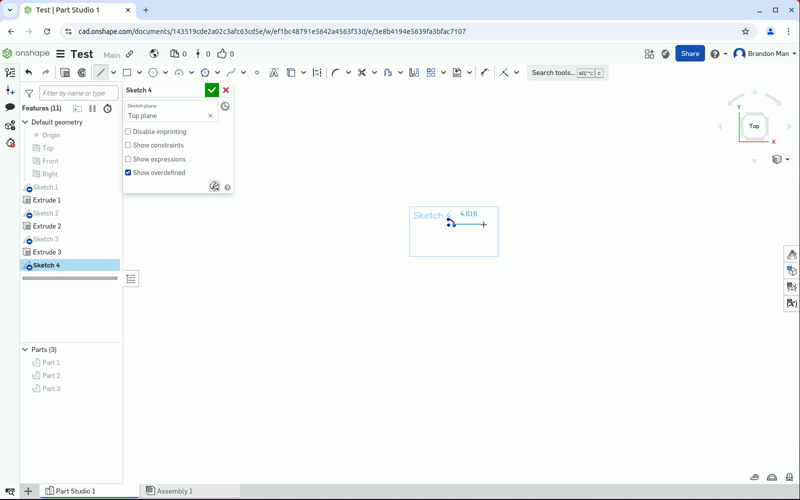
mouse_move(469, 224)
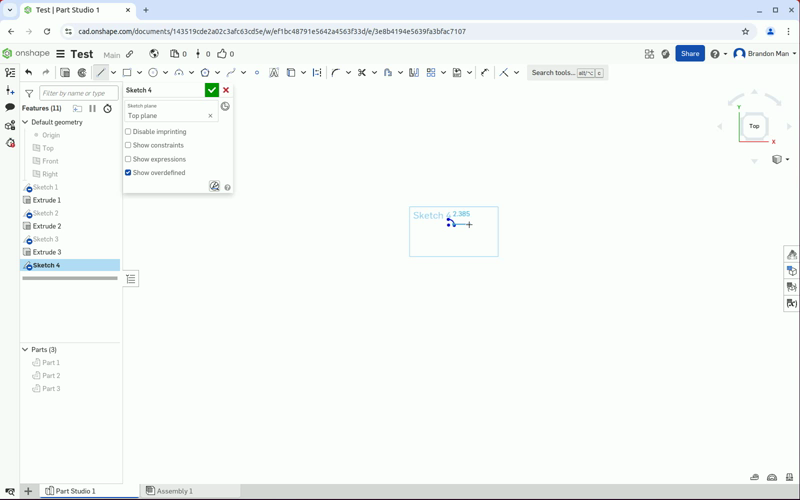
click(469, 224)
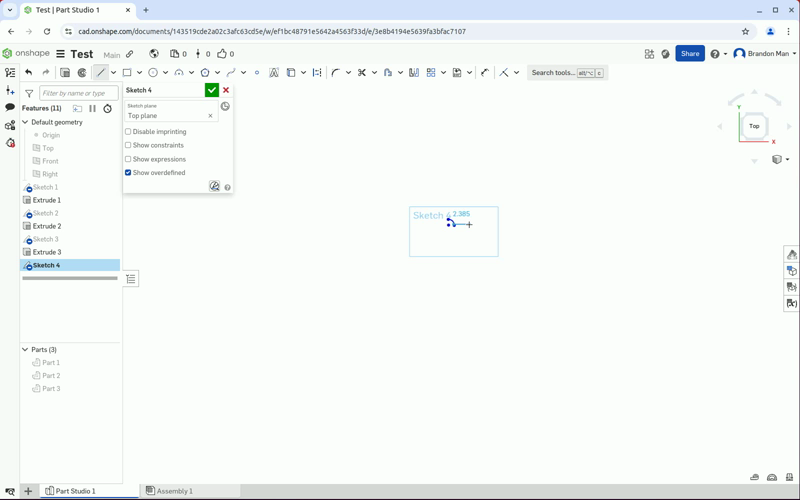
key_up(shift)
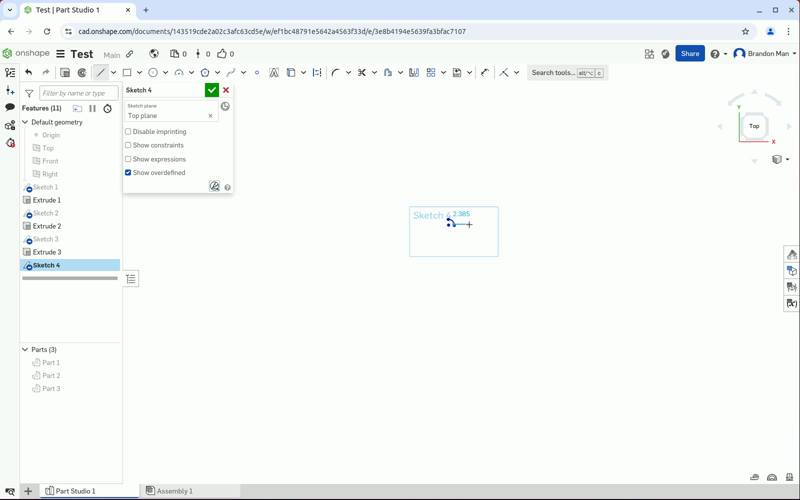
key(esc)
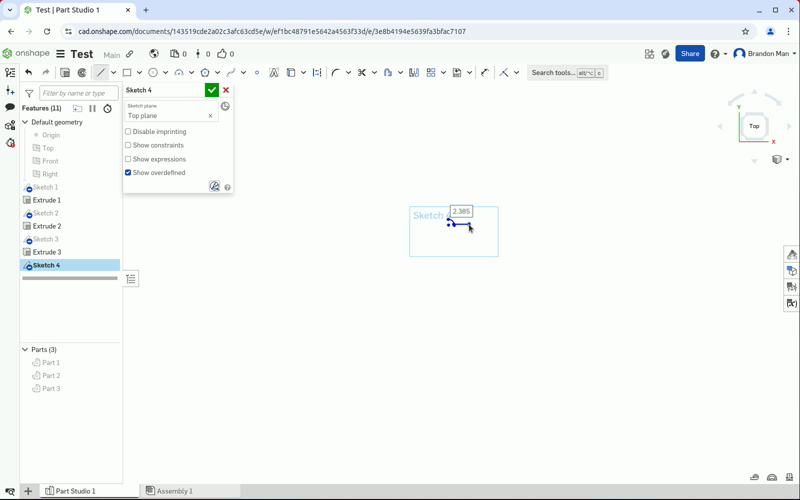
key(a)
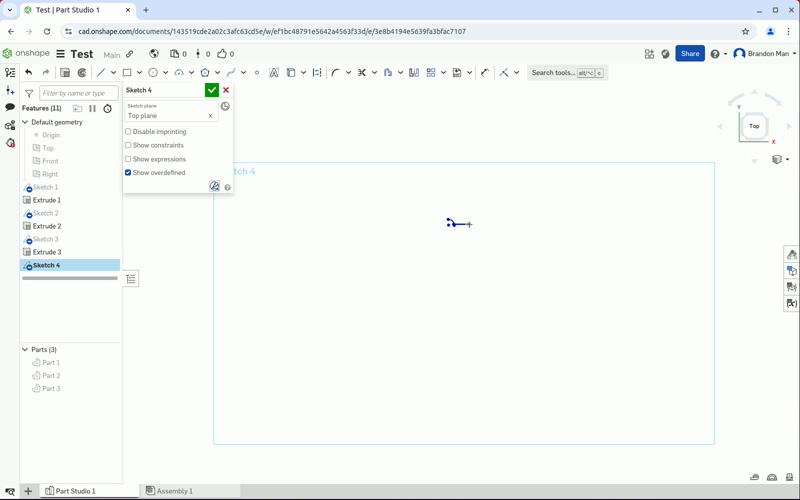
mouse_move(469, 224)
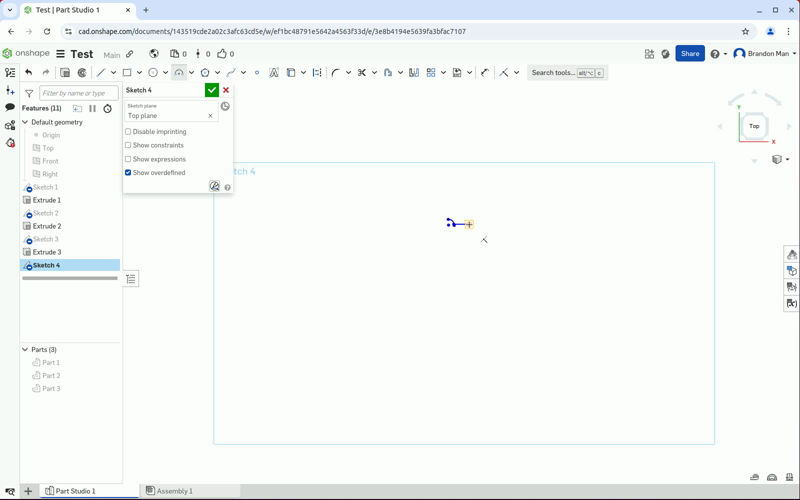
click(469, 224)
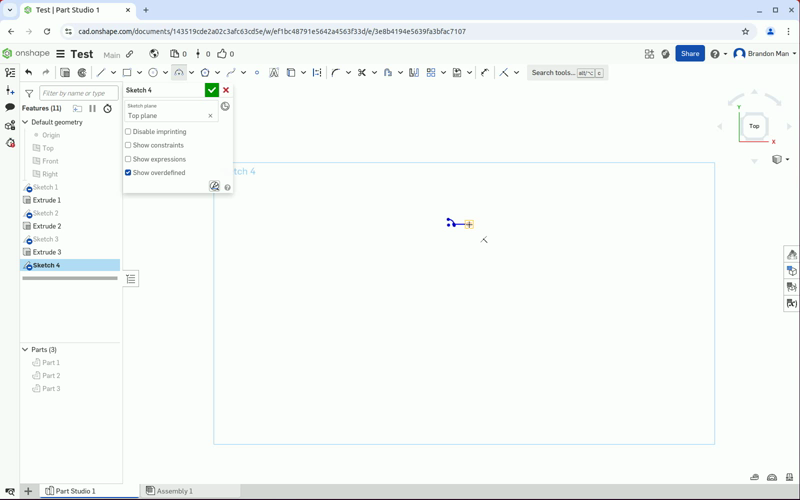
key_down(shift)
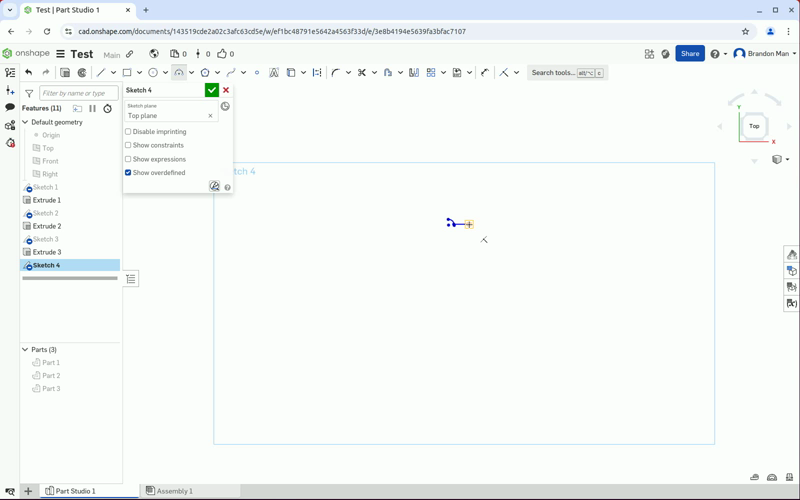
mouse_move(473, 219)
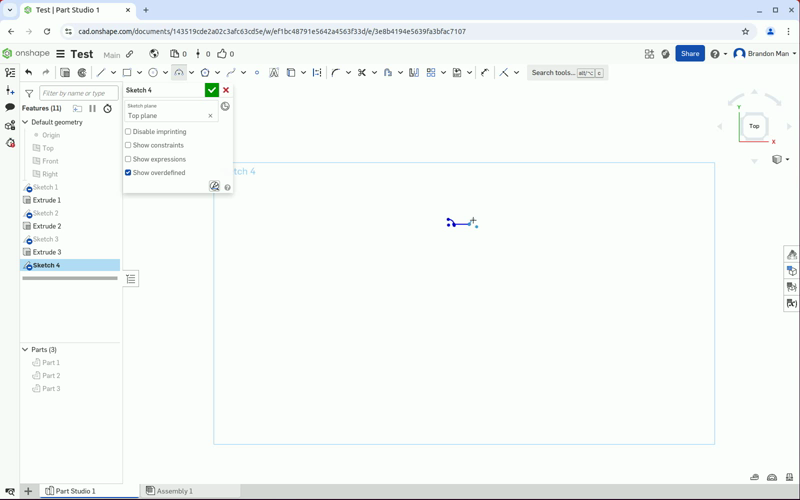
scroll(6)
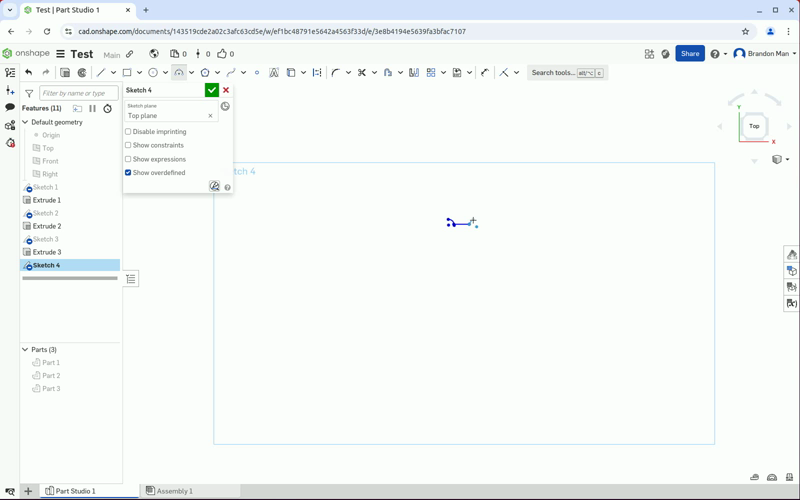
scroll(6)
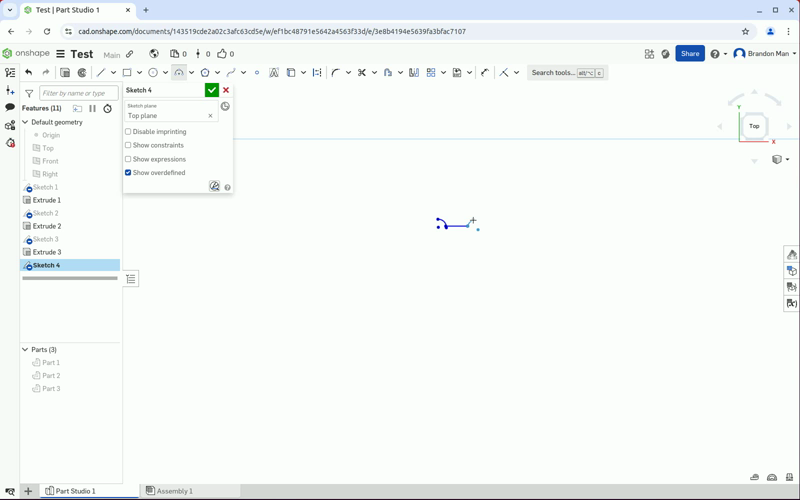
scroll(6)
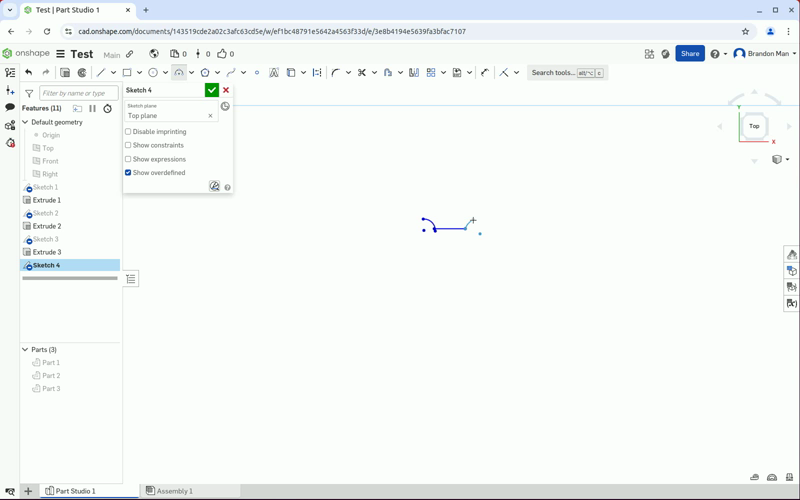
scroll(6)
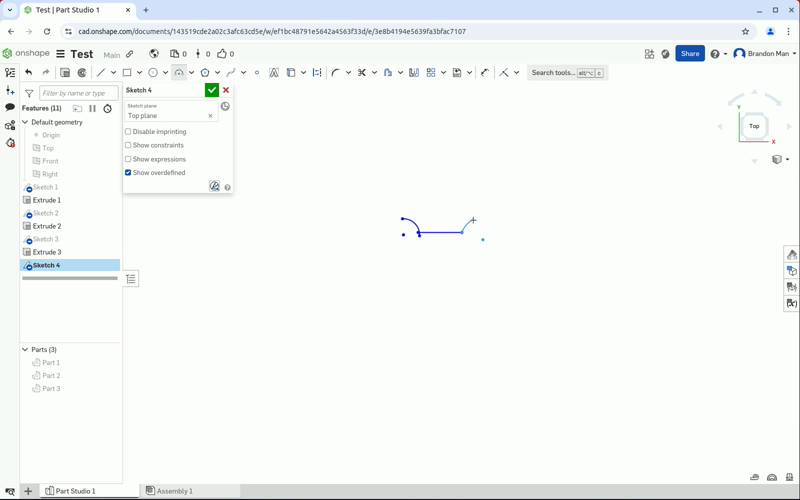
scroll(6)
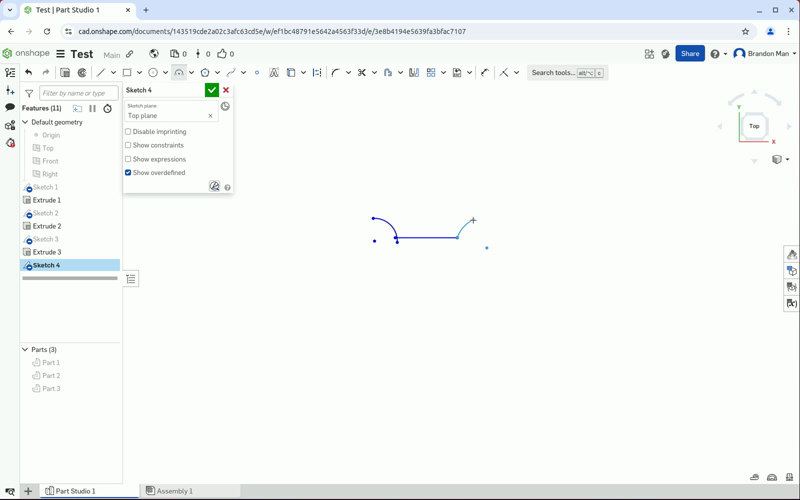
scroll(6)
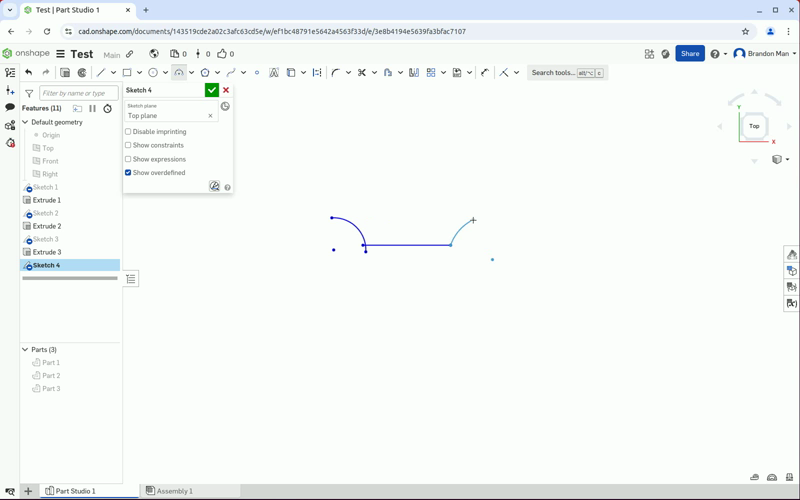
scroll(6)
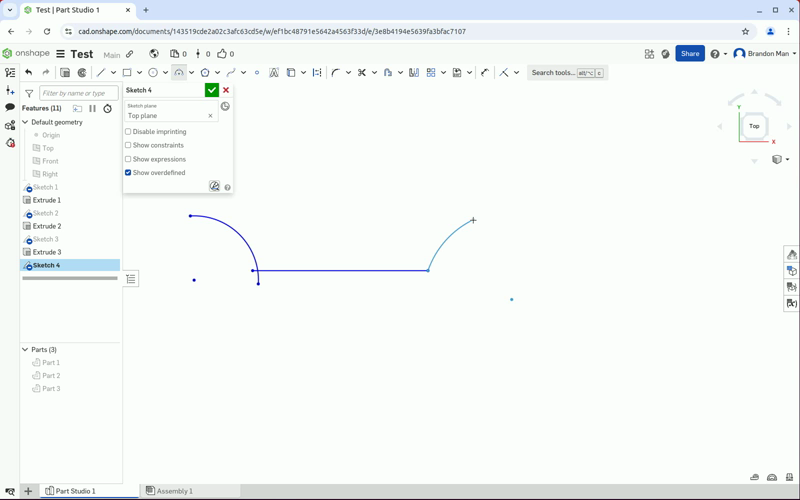
click(473, 219)
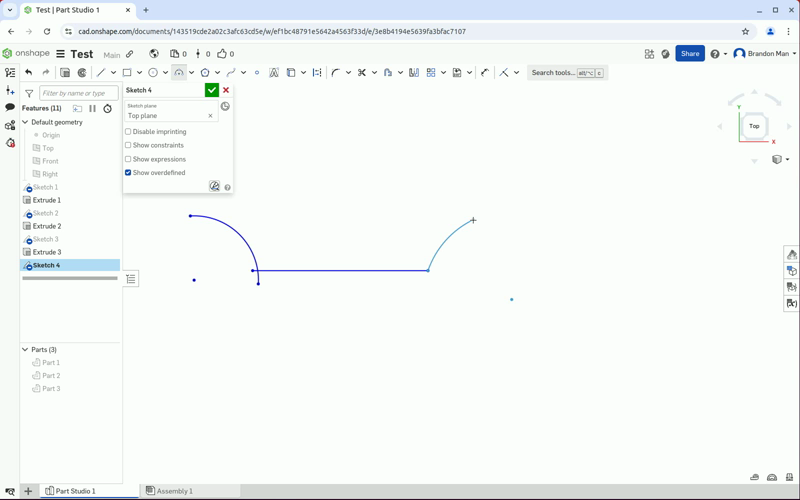
scroll(-6)
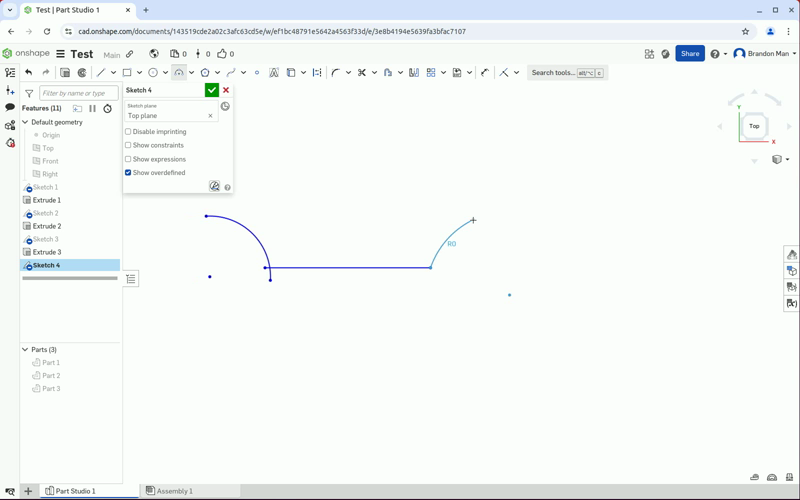
scroll(-6)
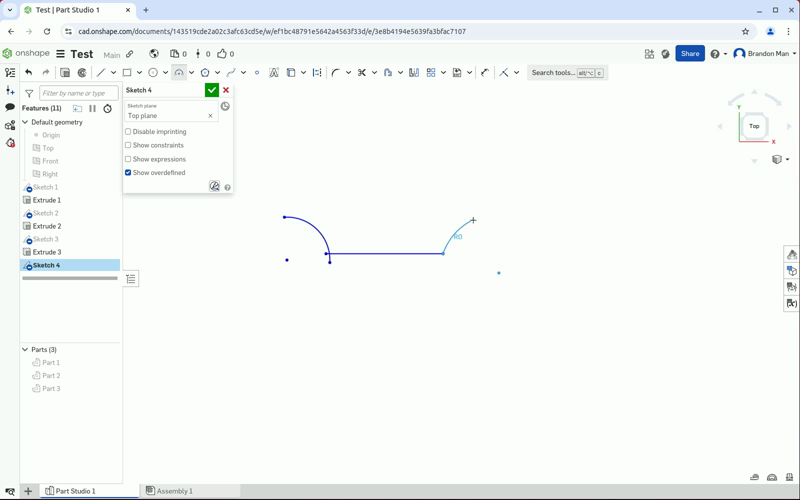
scroll(-6)
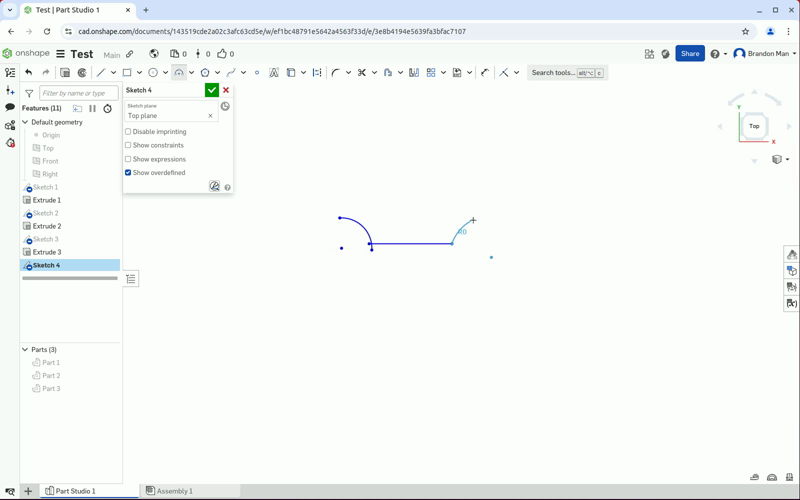
scroll(-6)
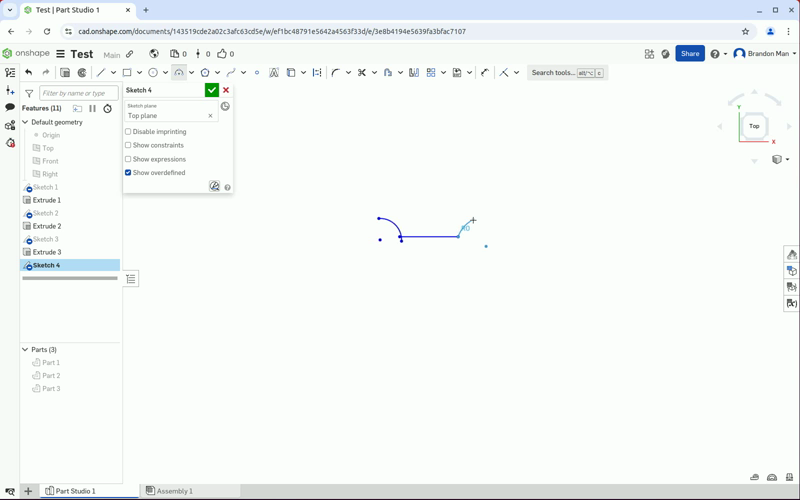
scroll(-6)
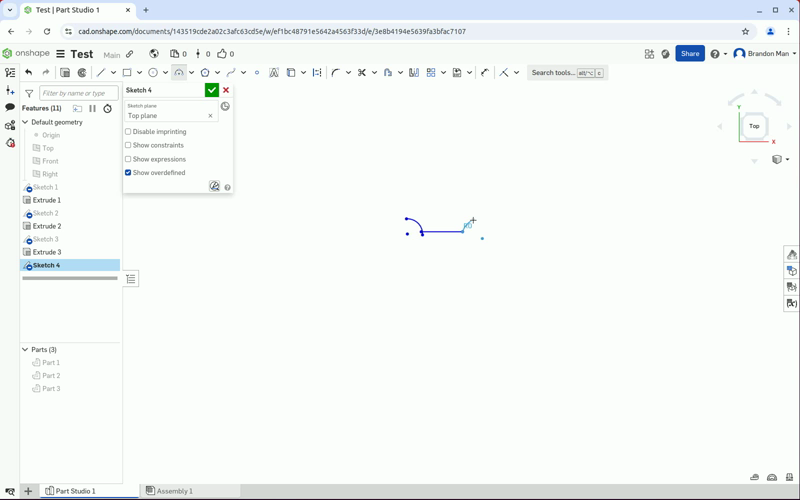
scroll(-6)
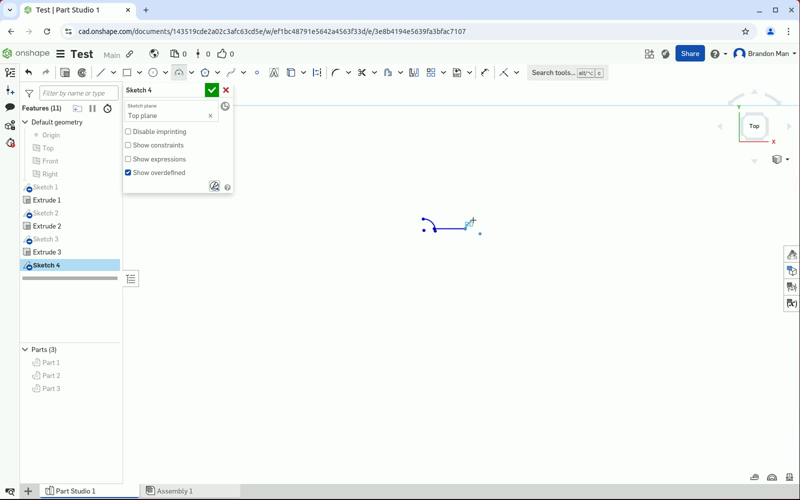
scroll(-6)
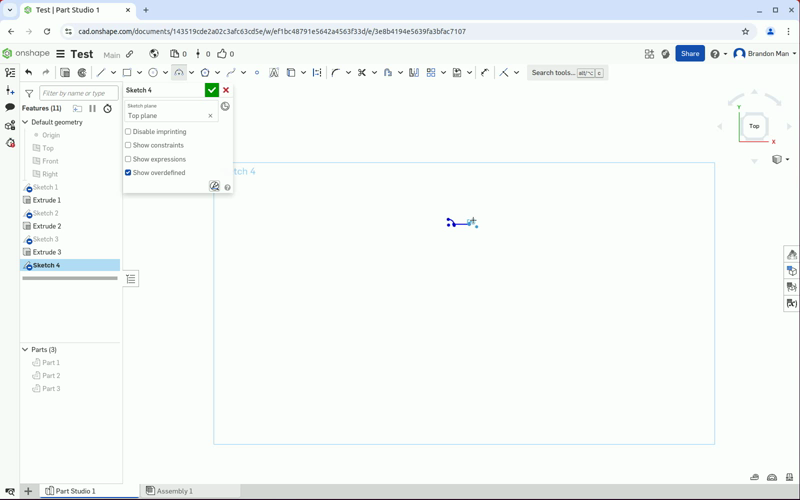
mouse_move(470, 220)
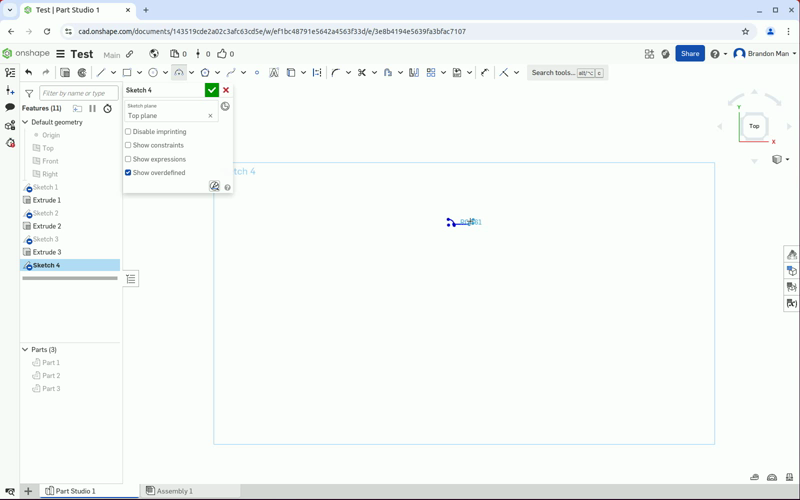
scroll(6)
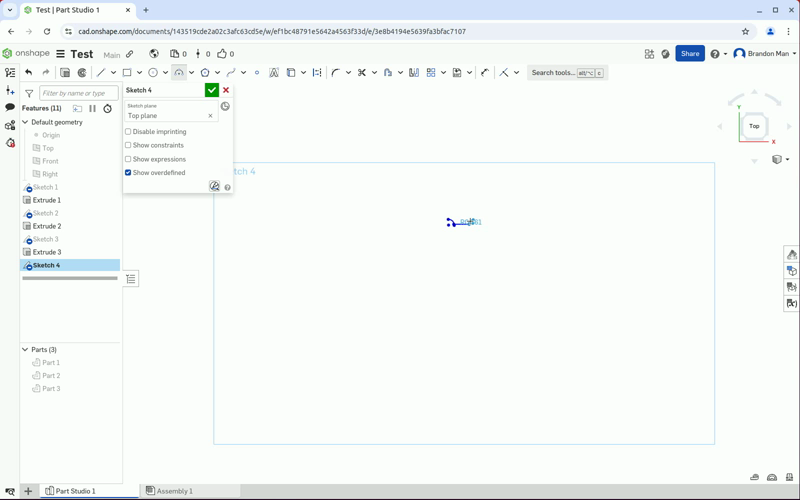
scroll(6)
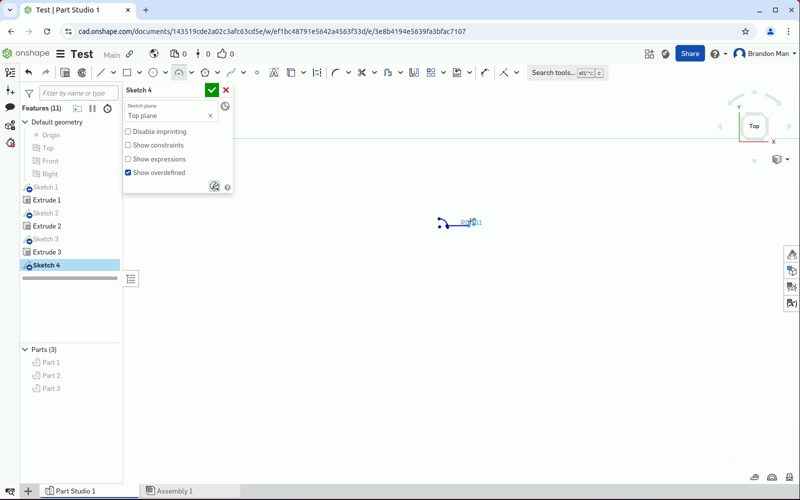
scroll(6)
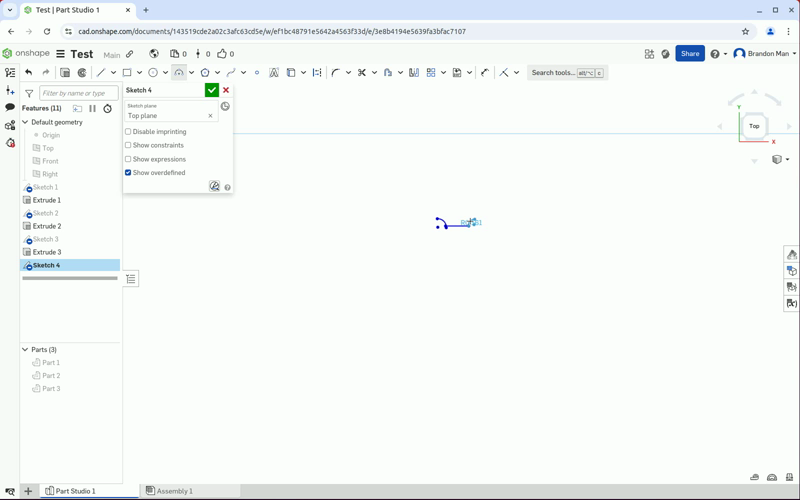
scroll(6)
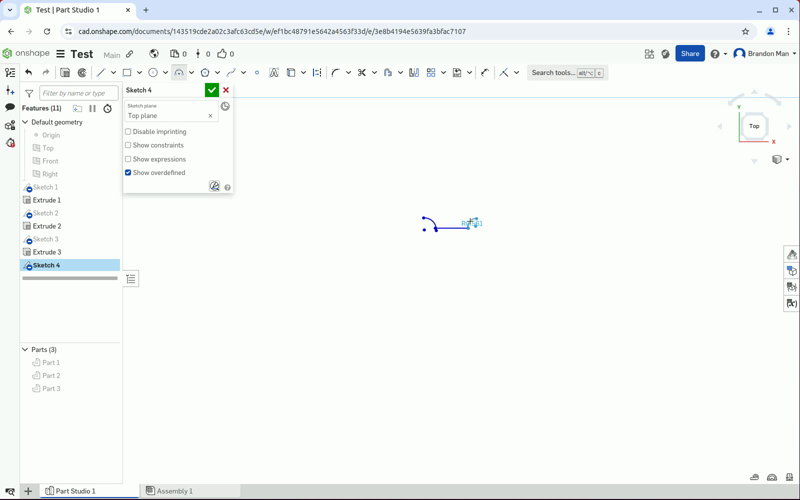
scroll(6)
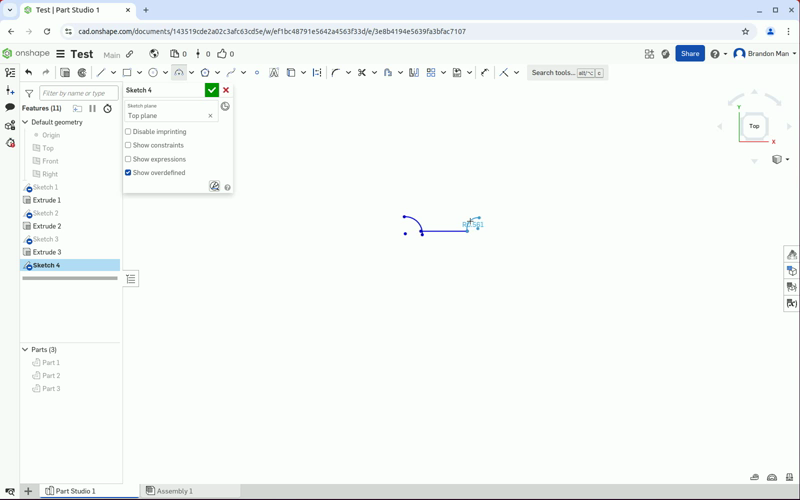
scroll(6)
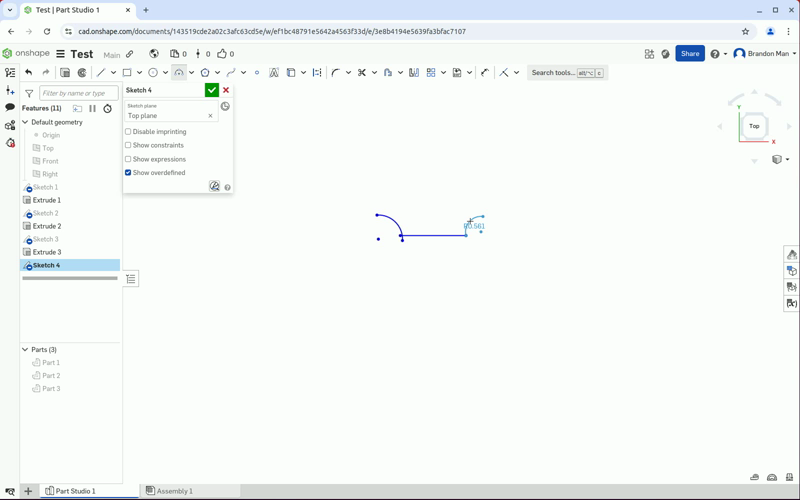
scroll(6)
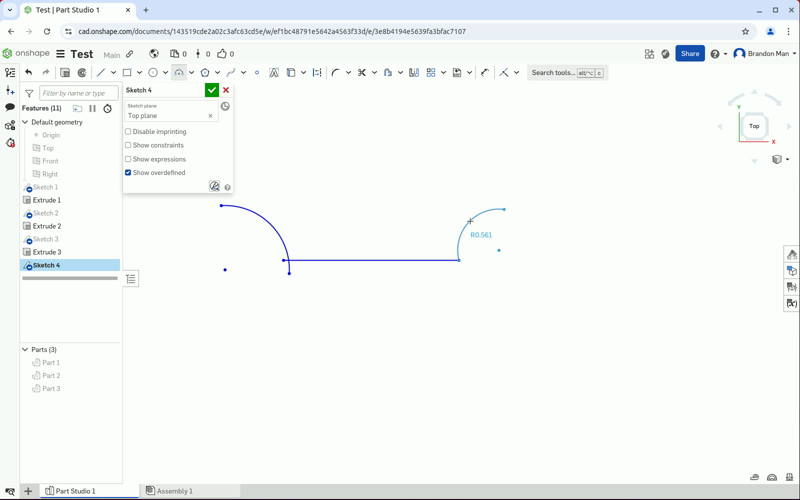
click(470, 220)
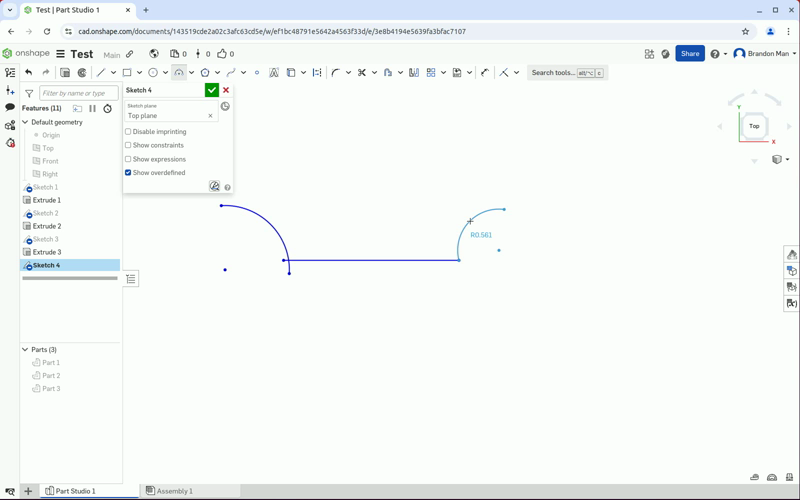
scroll(-6)
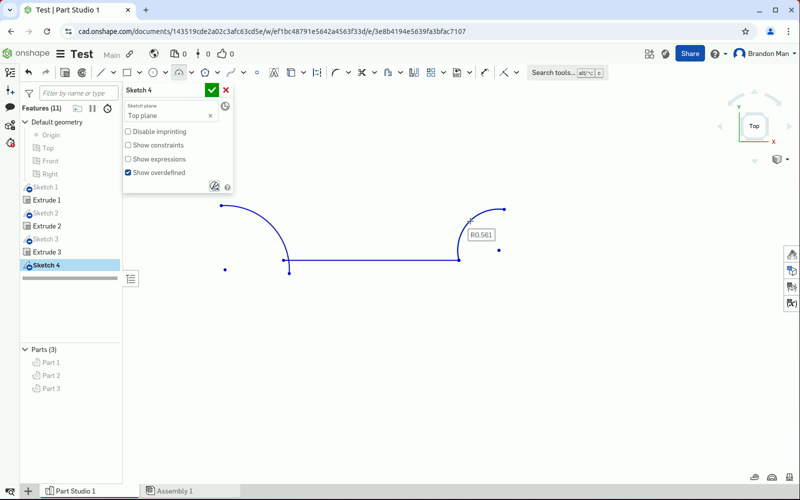
scroll(-6)
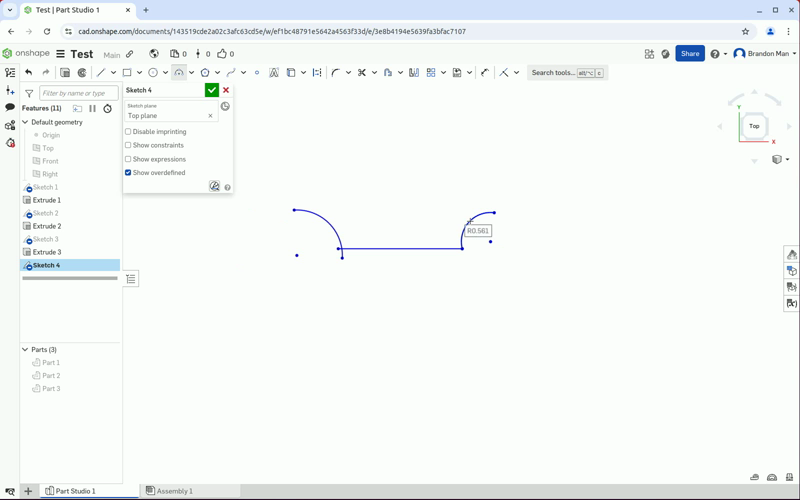
scroll(-6)
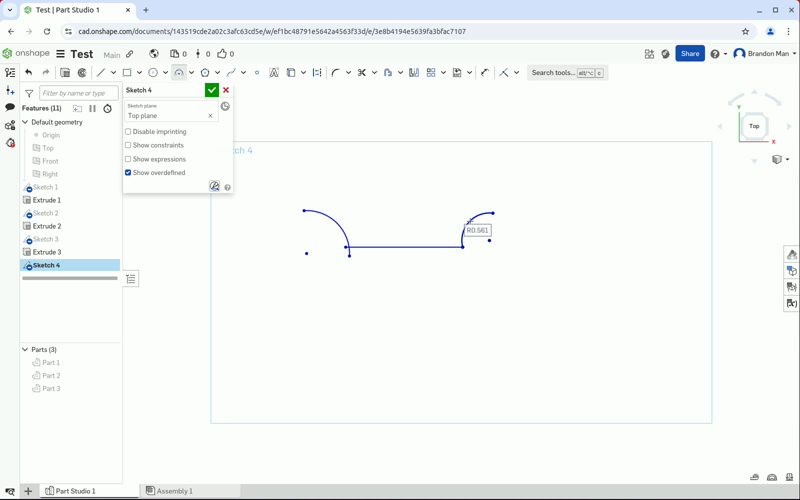
scroll(-6)
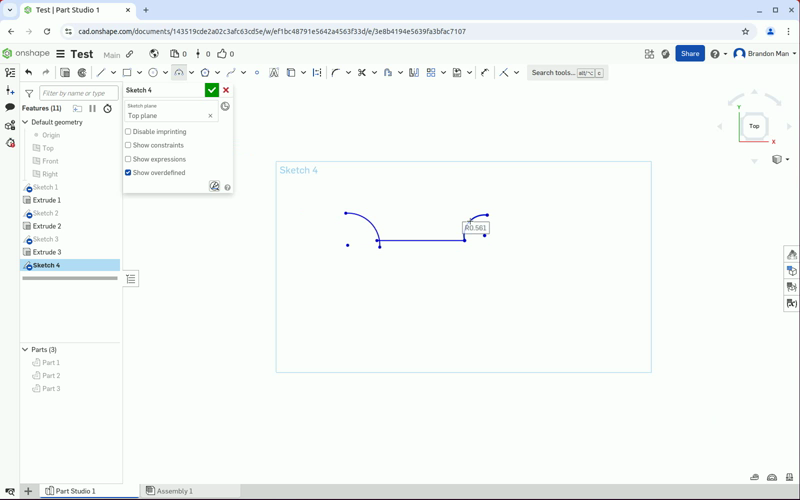
scroll(-6)
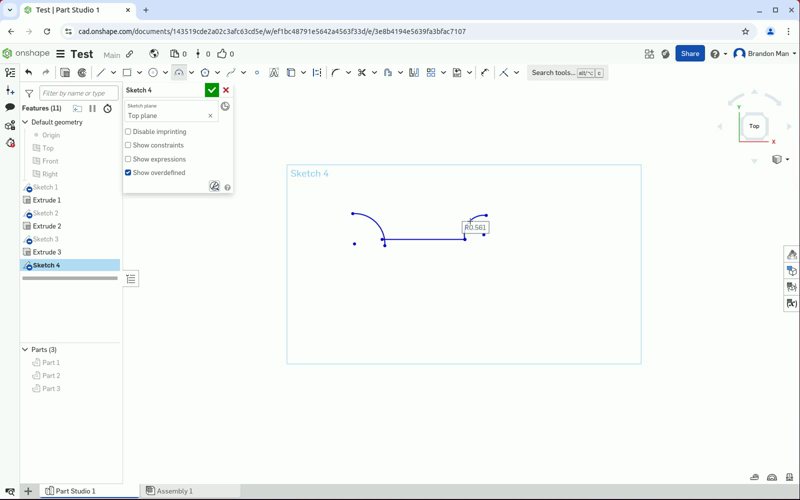
scroll(-6)
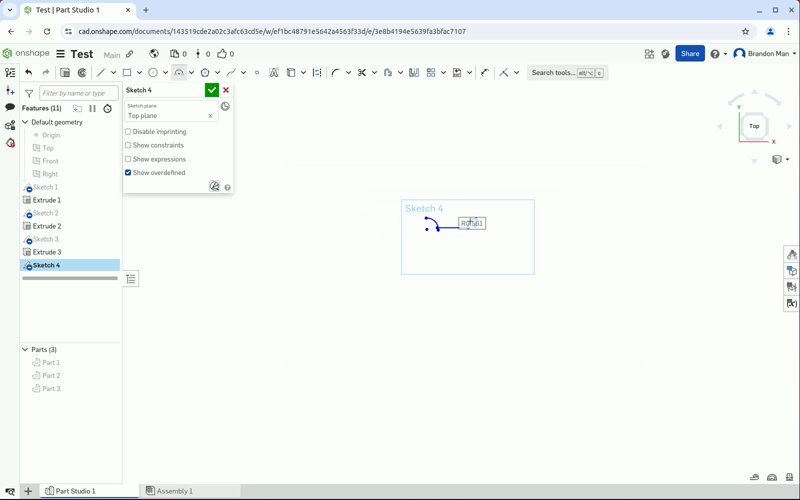
scroll(-6)
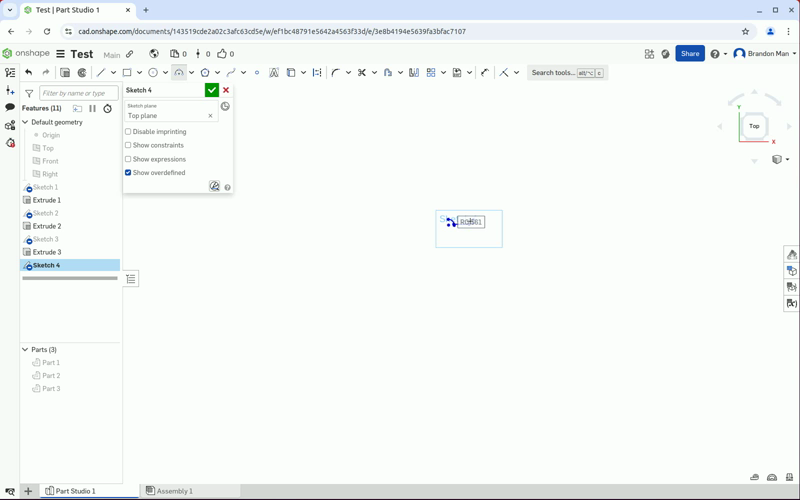
key_up(shift)
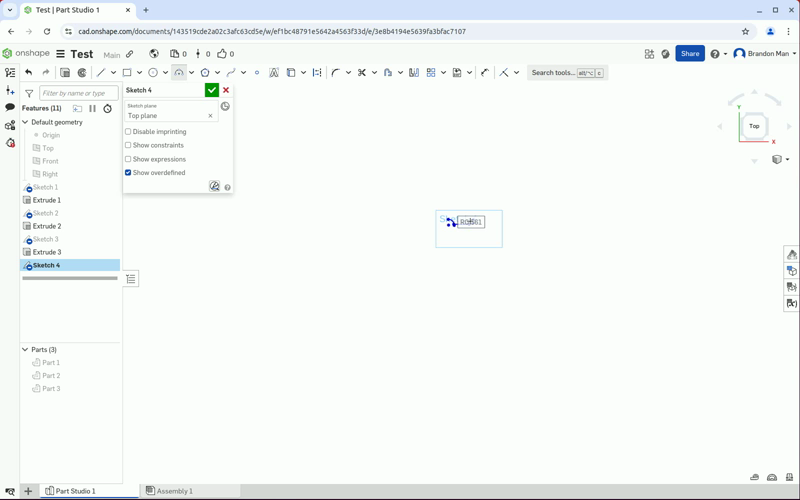
key(esc)
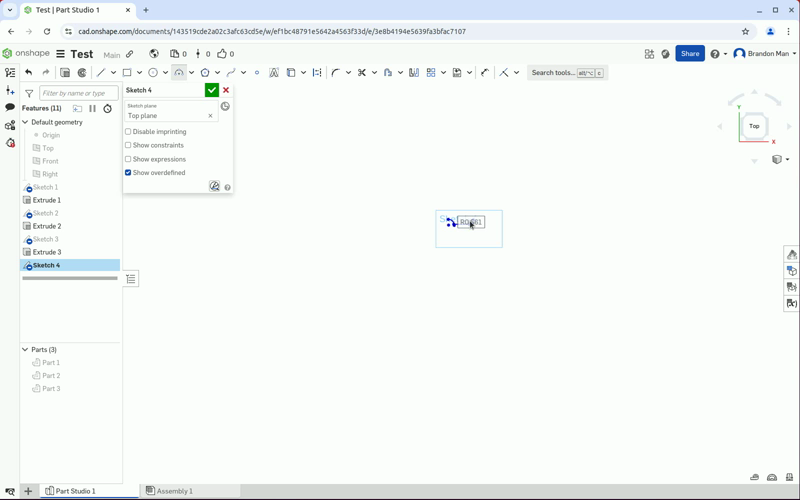
key(l)
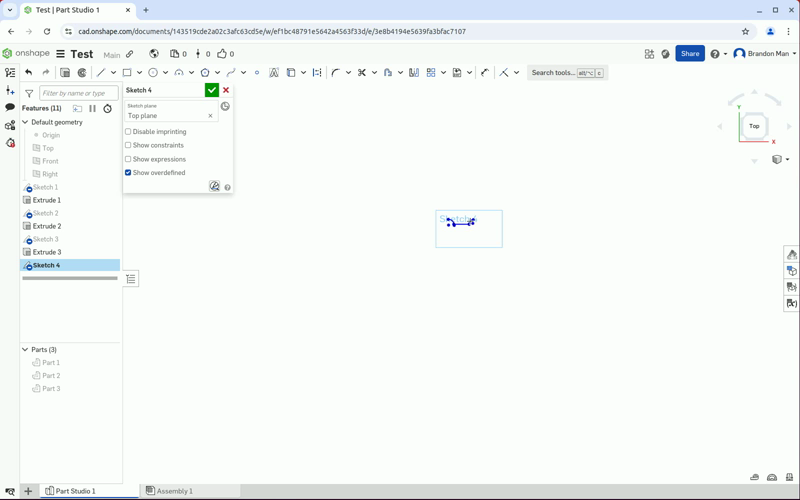
mouse_move(473, 219)
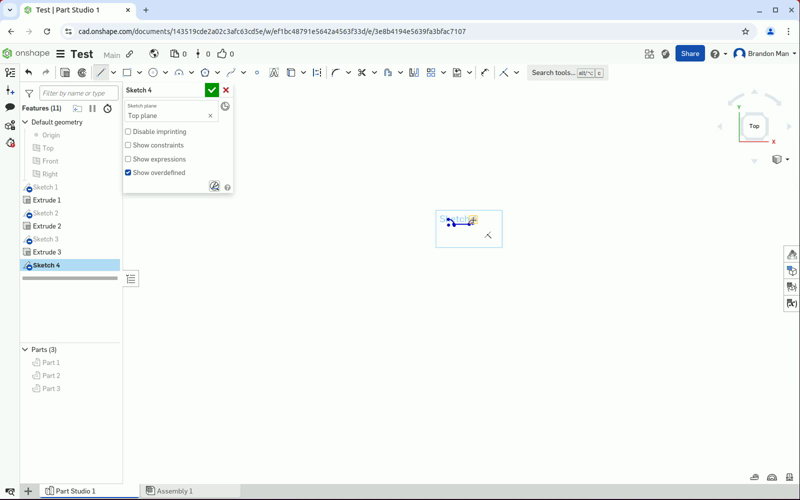
scroll(6)
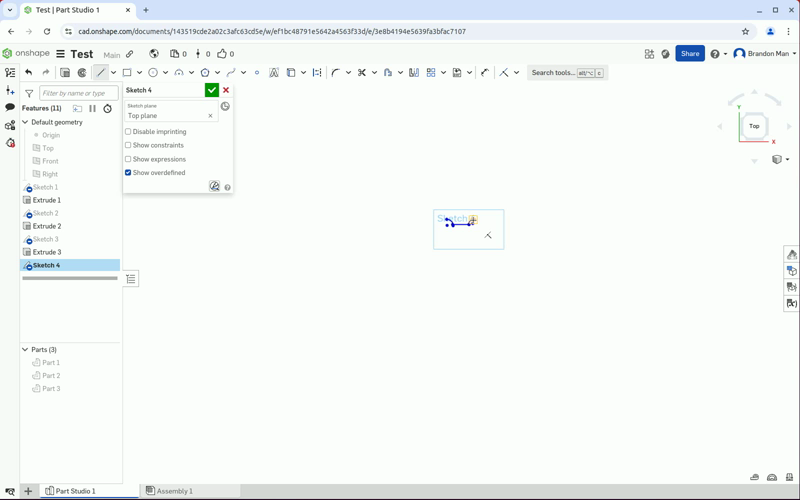
scroll(6)
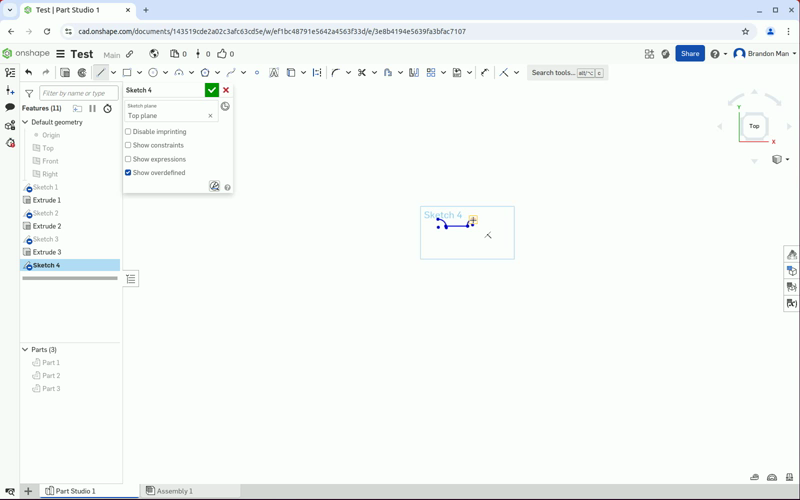
scroll(6)
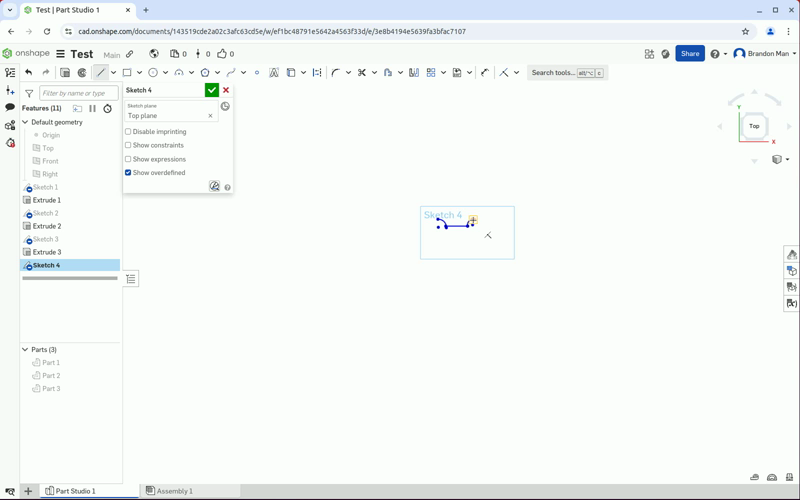
scroll(6)
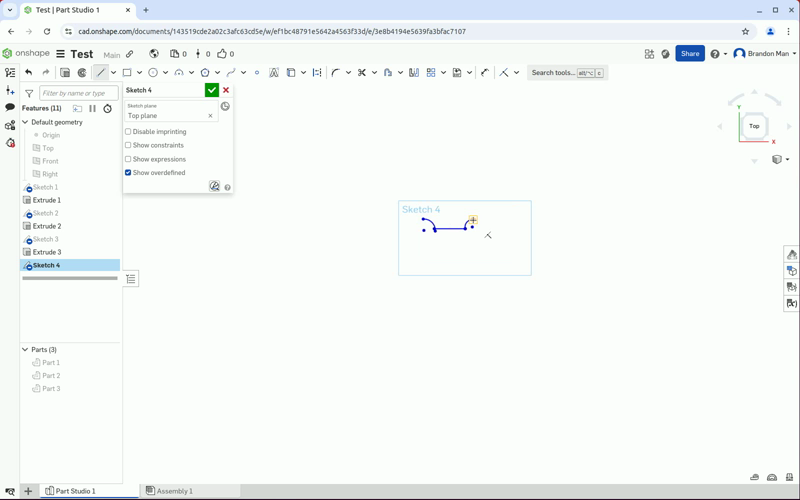
scroll(6)
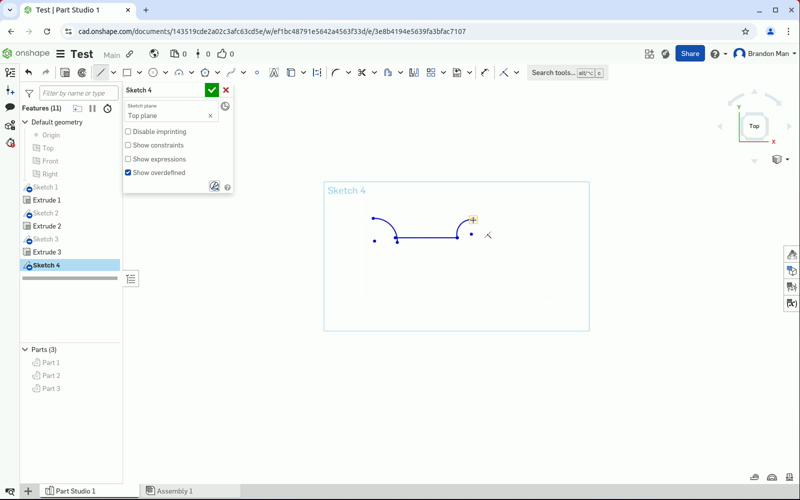
scroll(6)
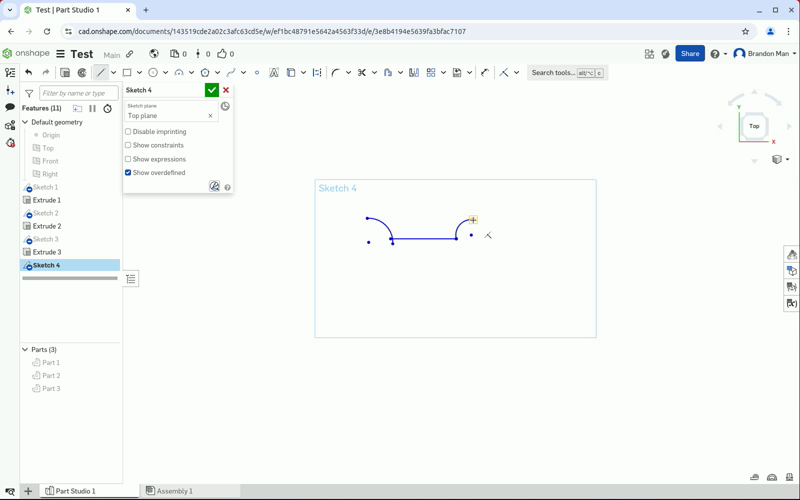
scroll(6)
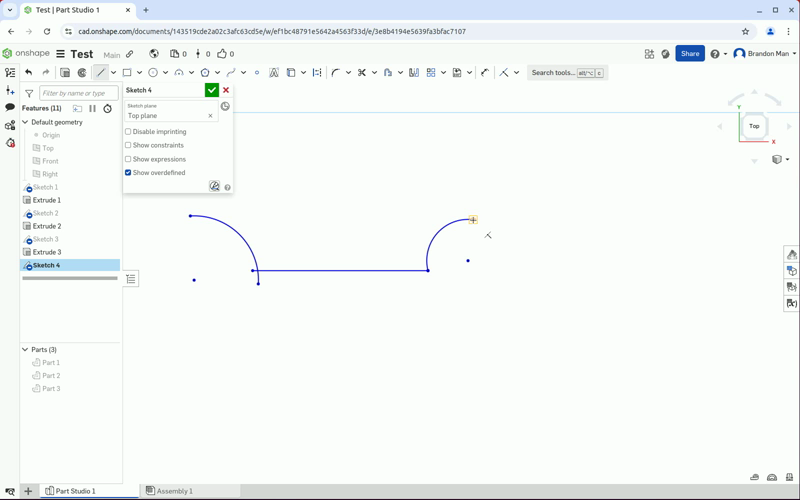
click(473, 219)
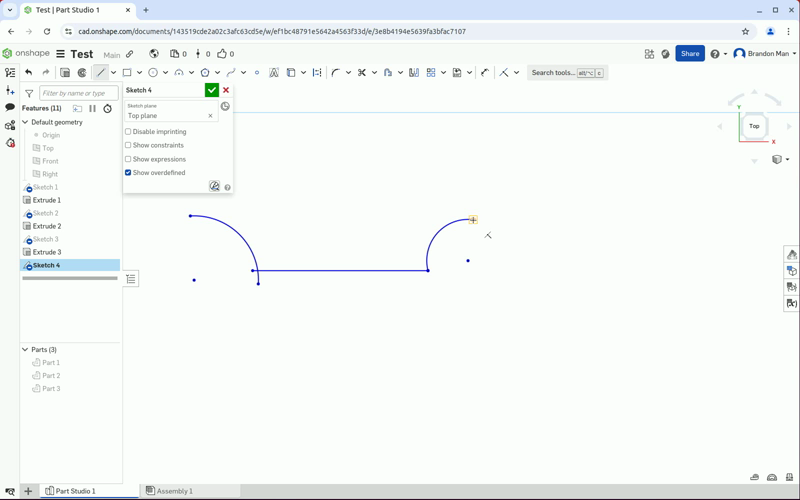
scroll(-6)
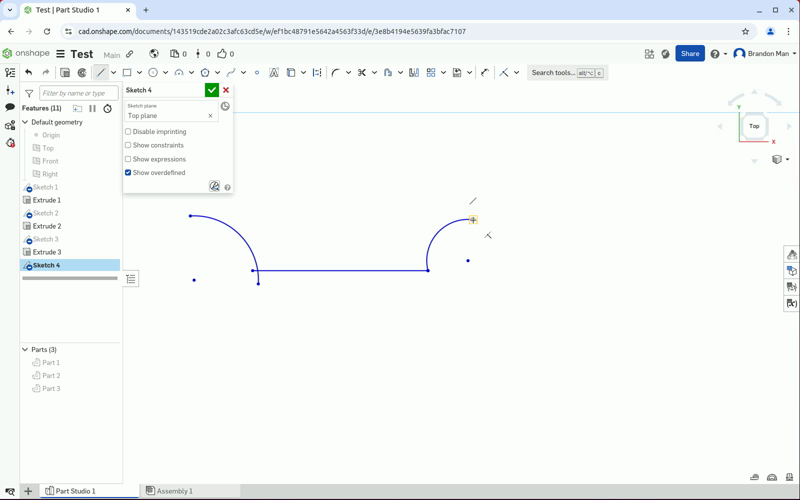
scroll(-6)
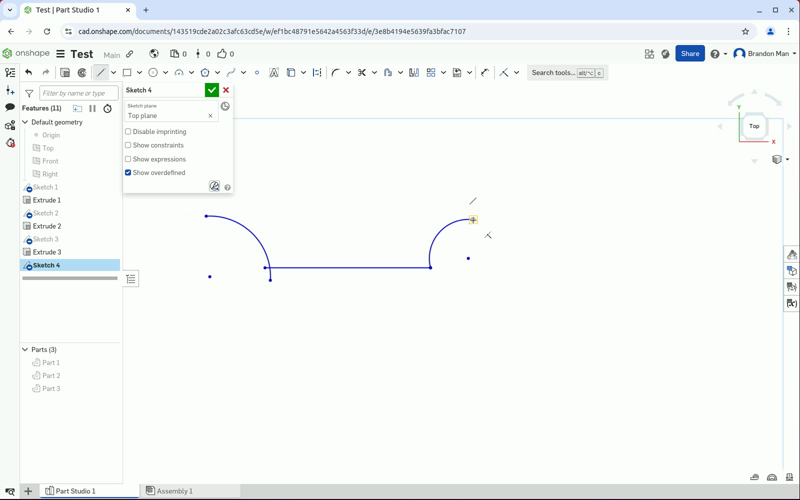
scroll(-6)
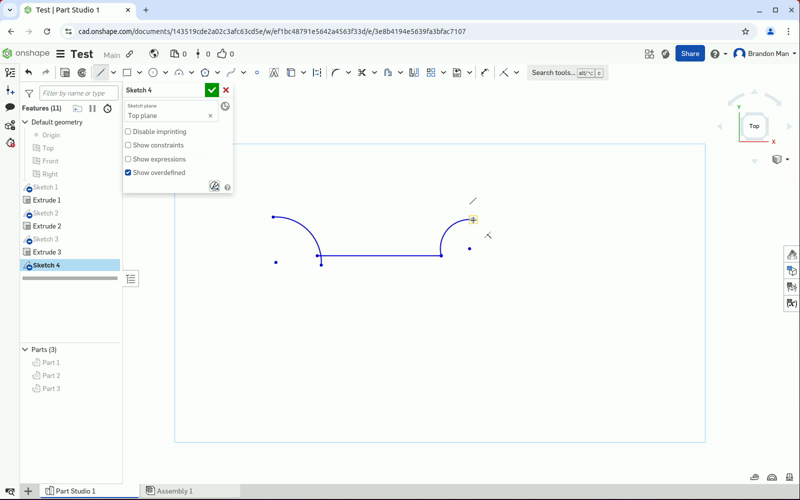
scroll(-6)
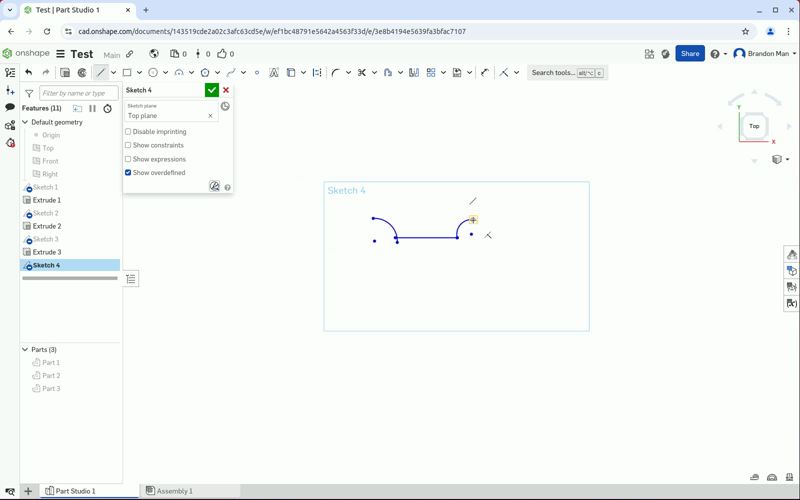
scroll(-6)
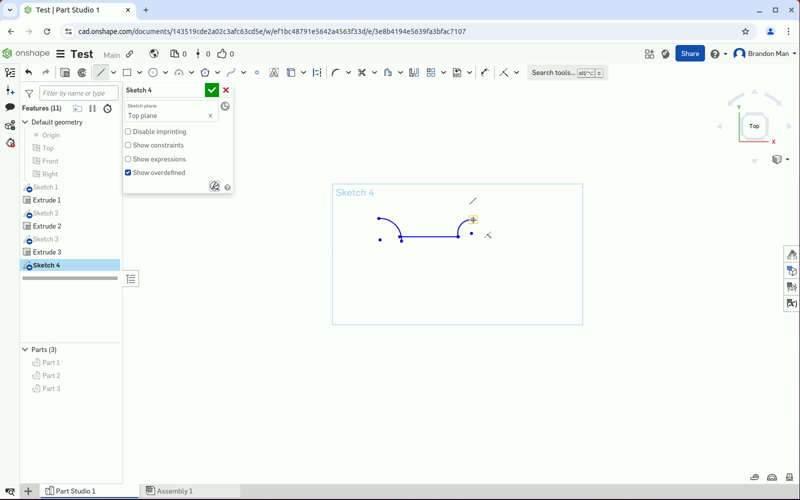
scroll(-6)
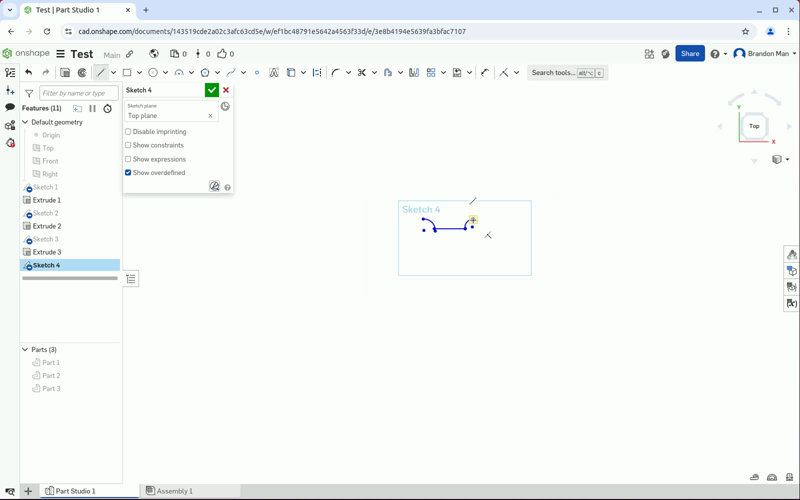
scroll(-6)
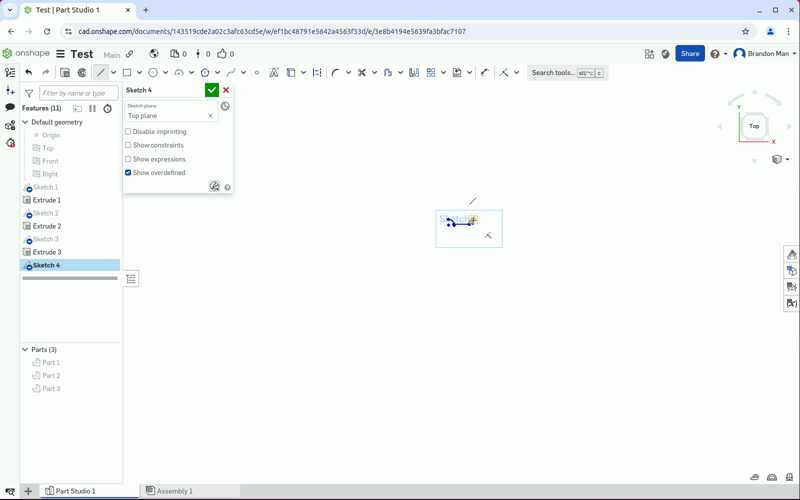
key_down(shift)
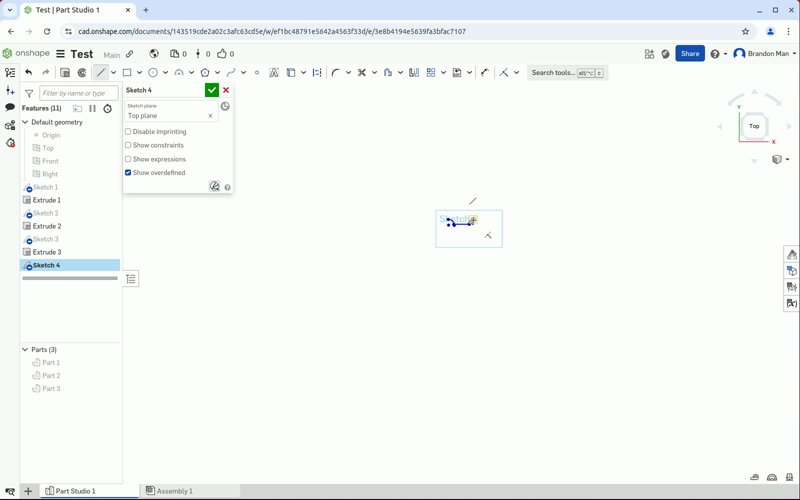
mouse_move(503, 219)
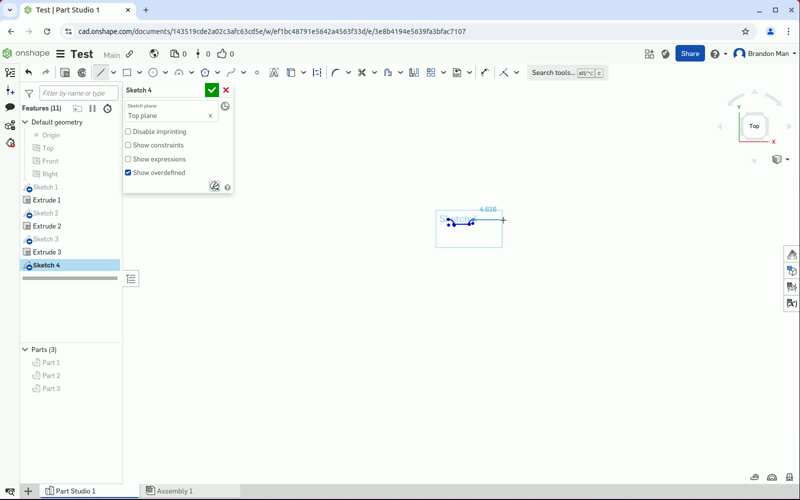
mouse_move(473, 204)
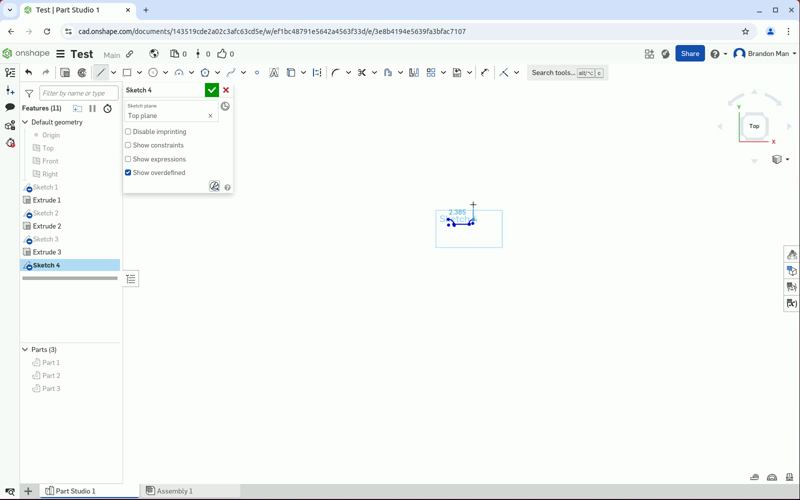
click(473, 204)
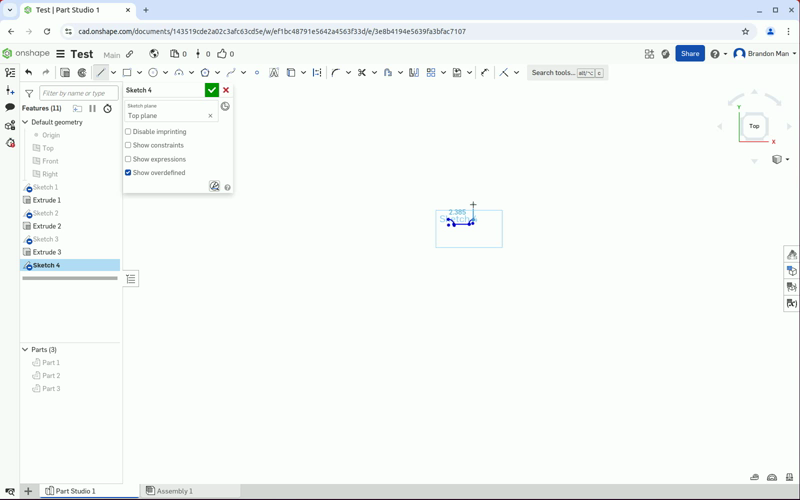
key_up(shift)
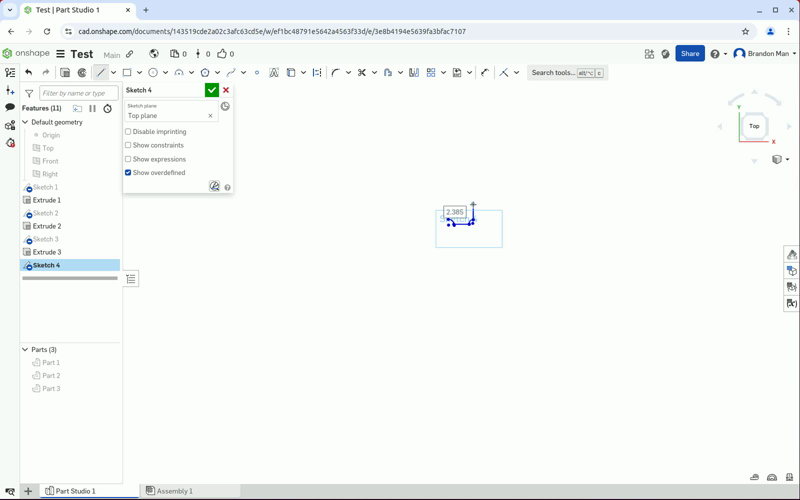
key(esc)
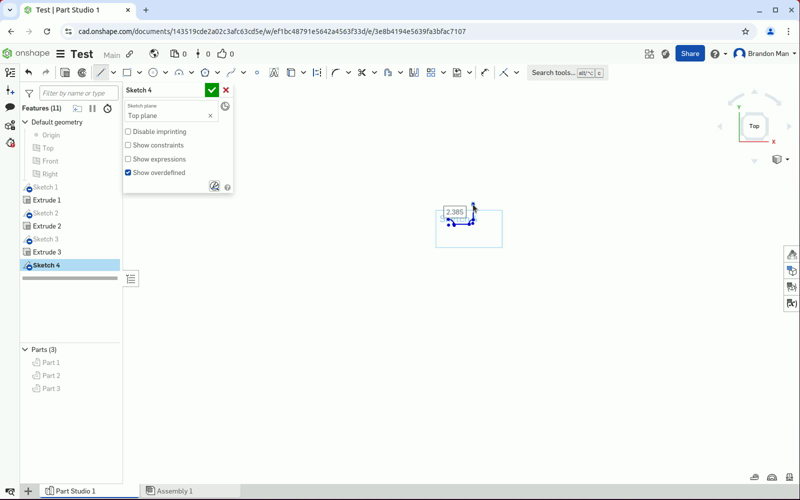
key(a)
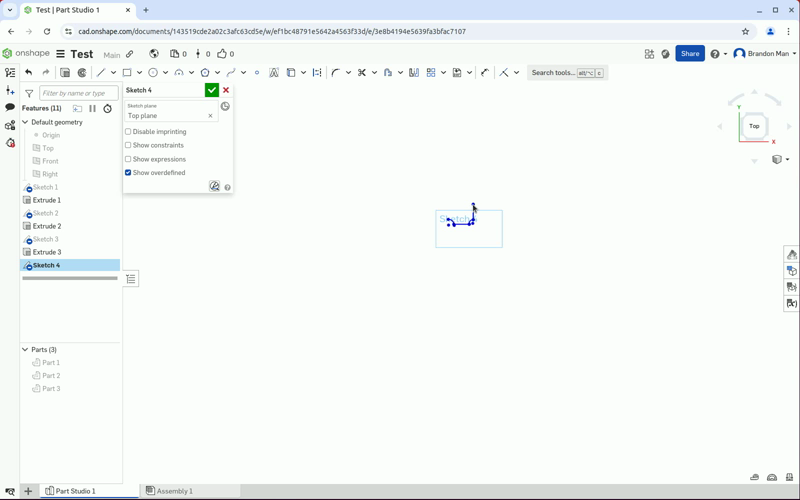
mouse_move(473, 204)
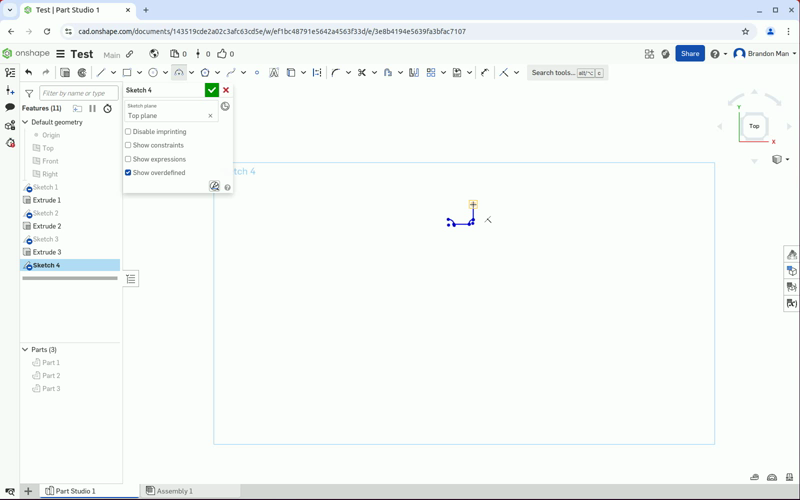
click(473, 204)
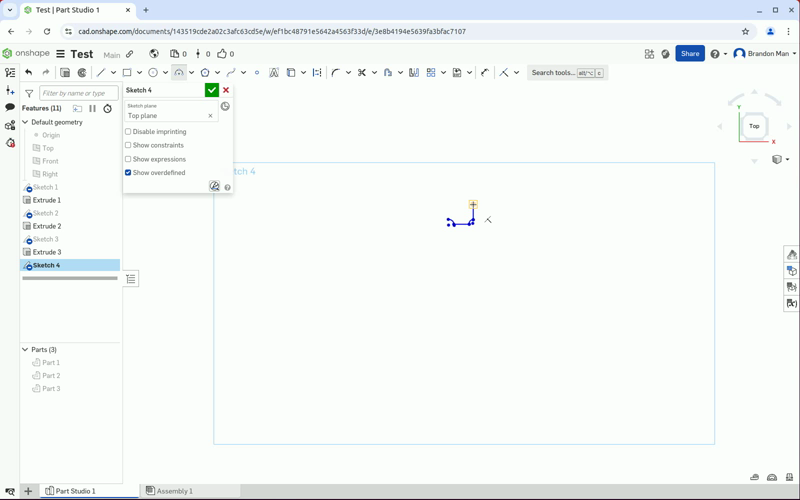
key_down(shift)
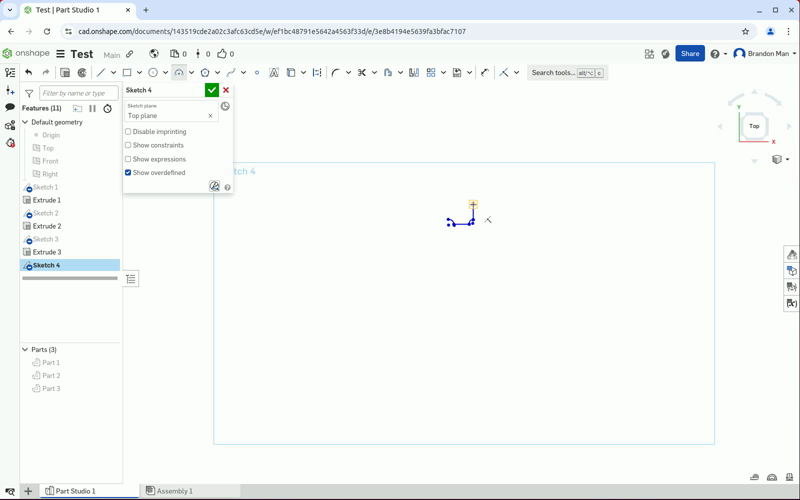
mouse_move(469, 199)
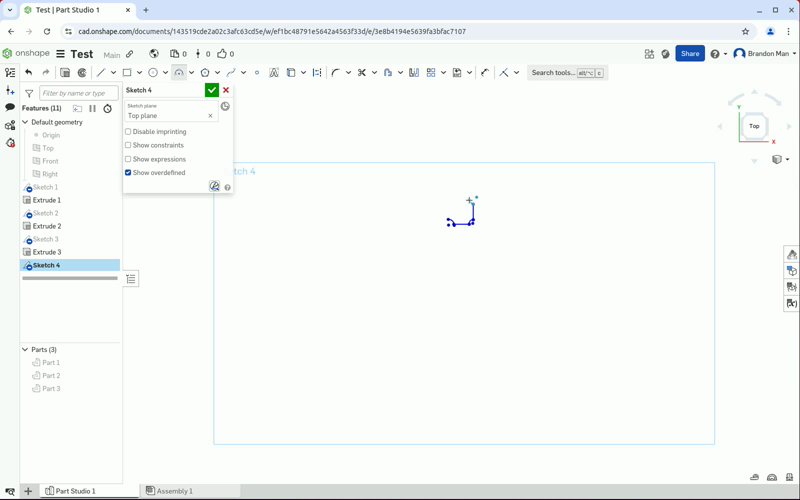
scroll(6)
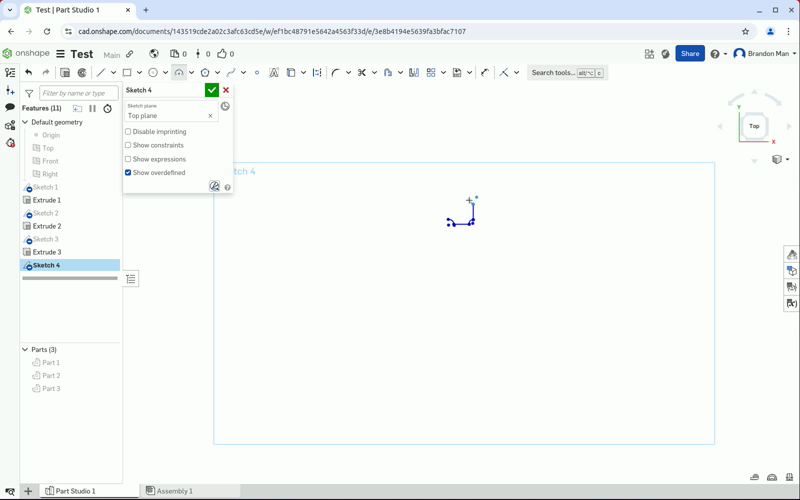
scroll(6)
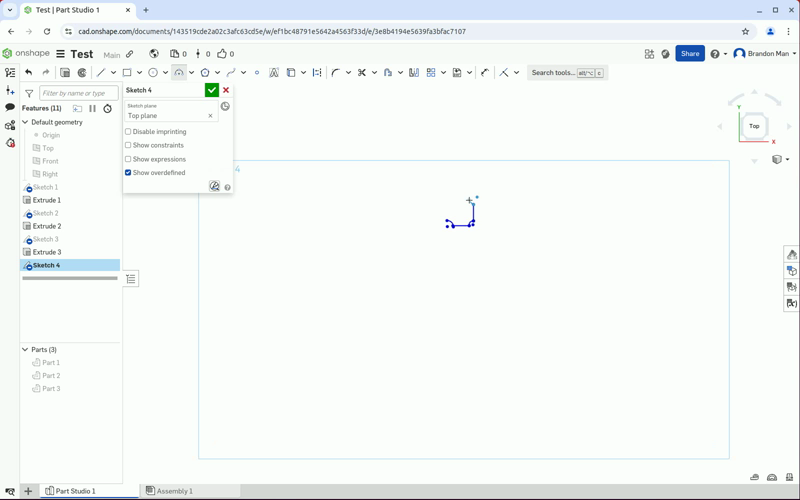
scroll(6)
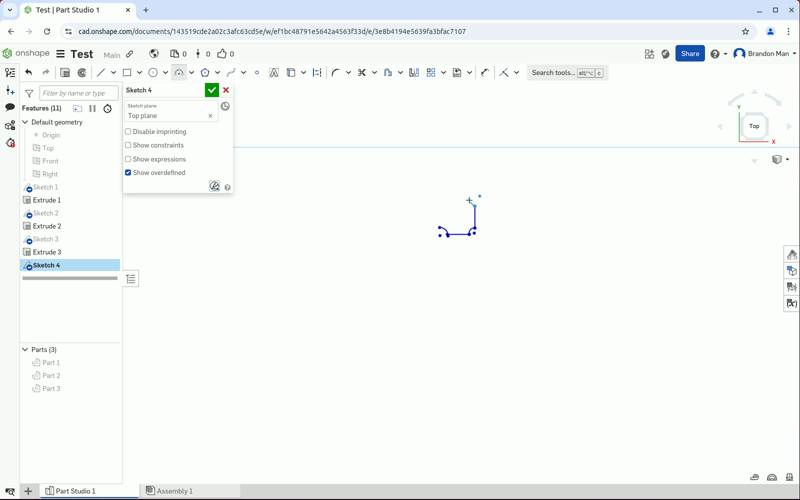
scroll(6)
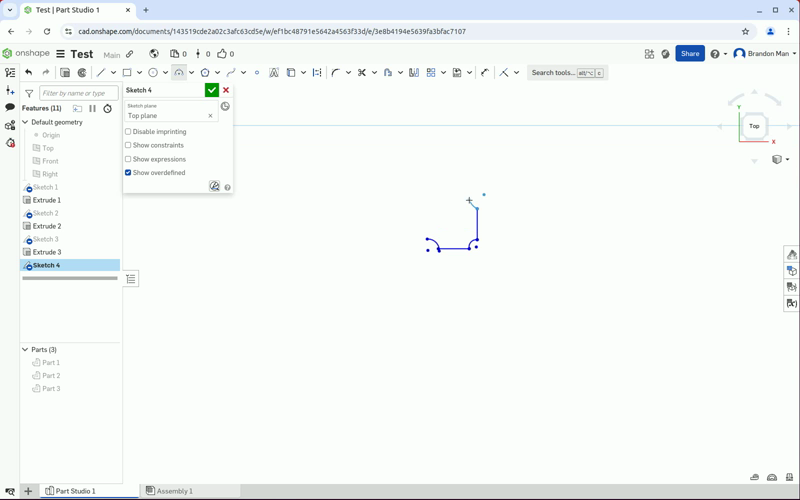
scroll(6)
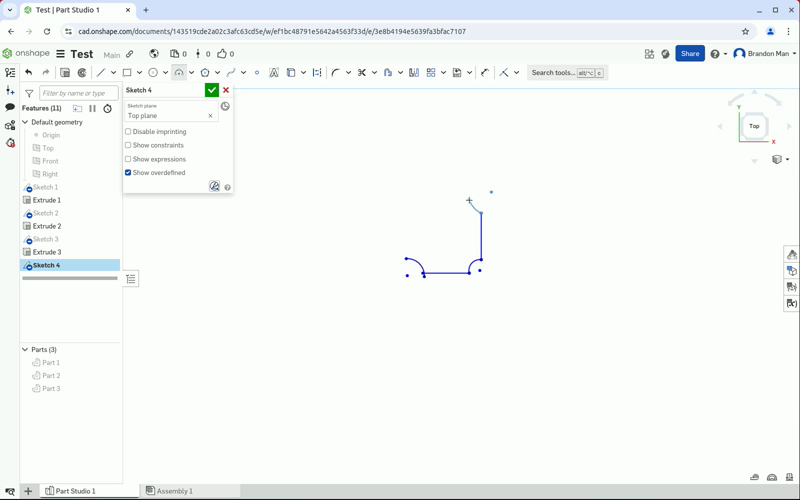
scroll(6)
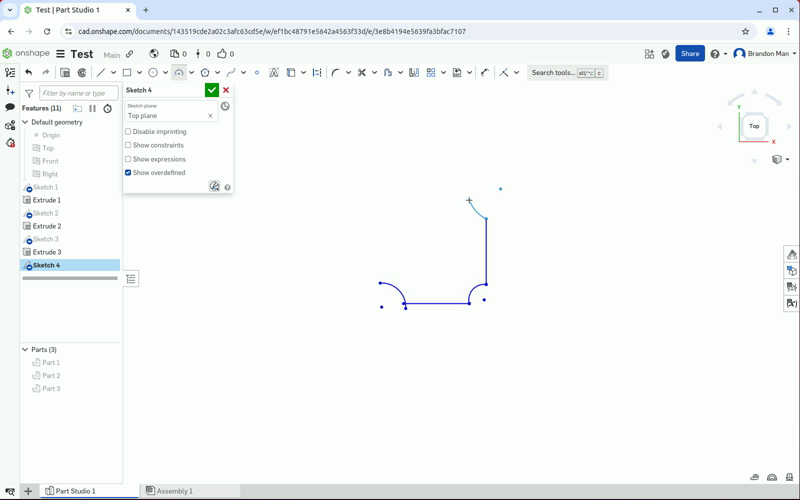
scroll(6)
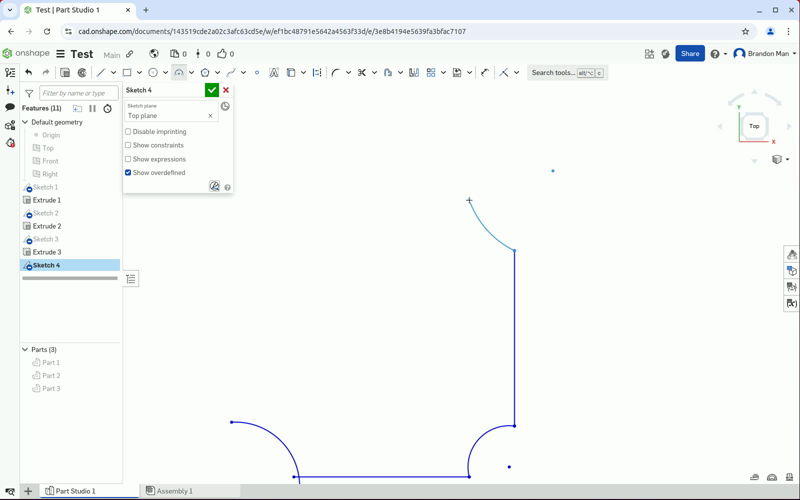
click(469, 199)
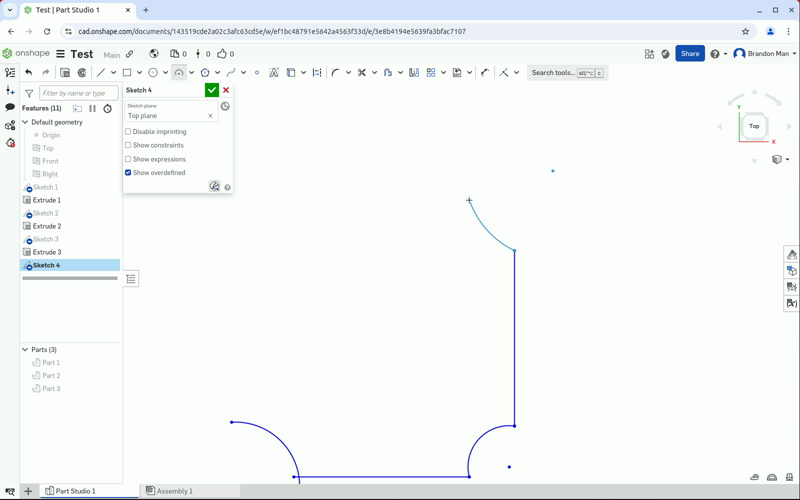
scroll(-6)
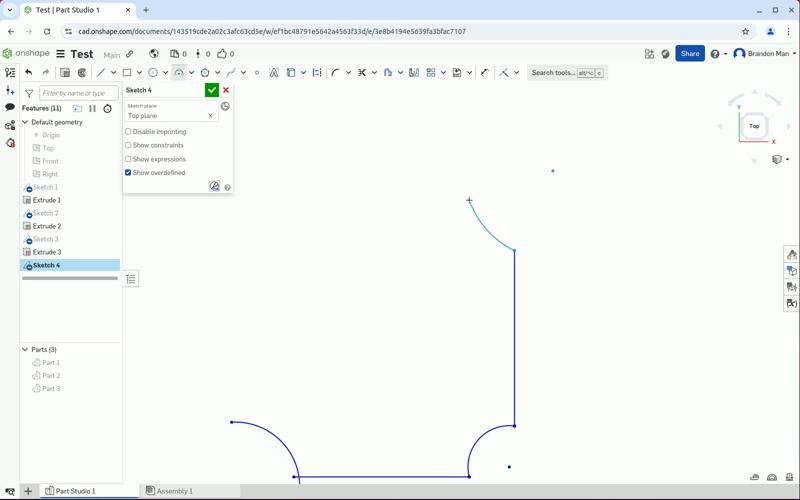
scroll(-6)
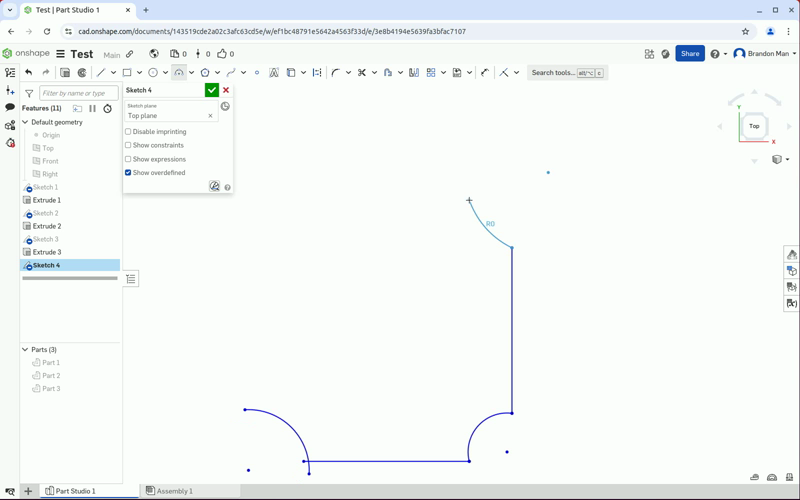
scroll(-6)
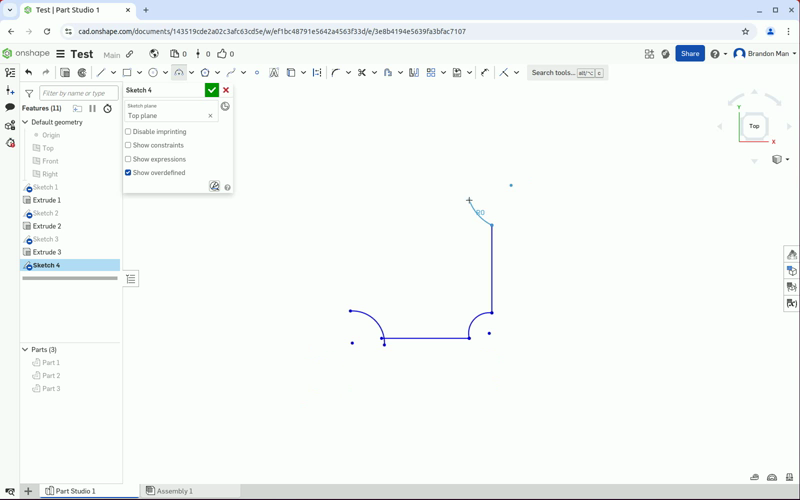
scroll(-6)
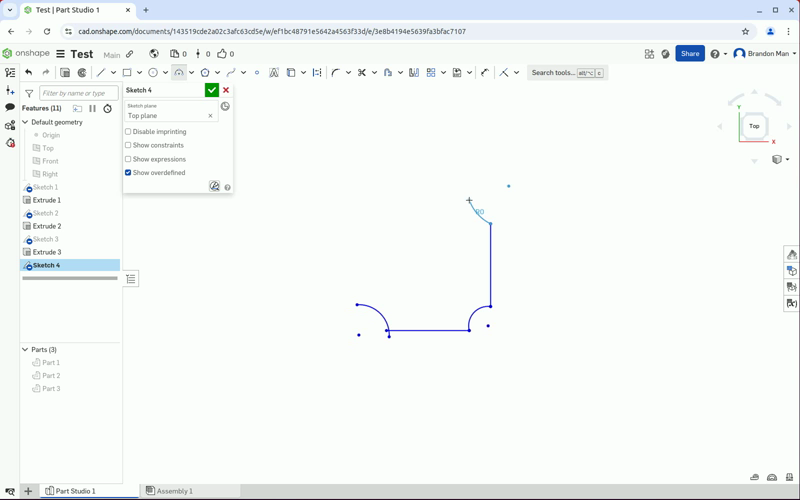
scroll(-6)
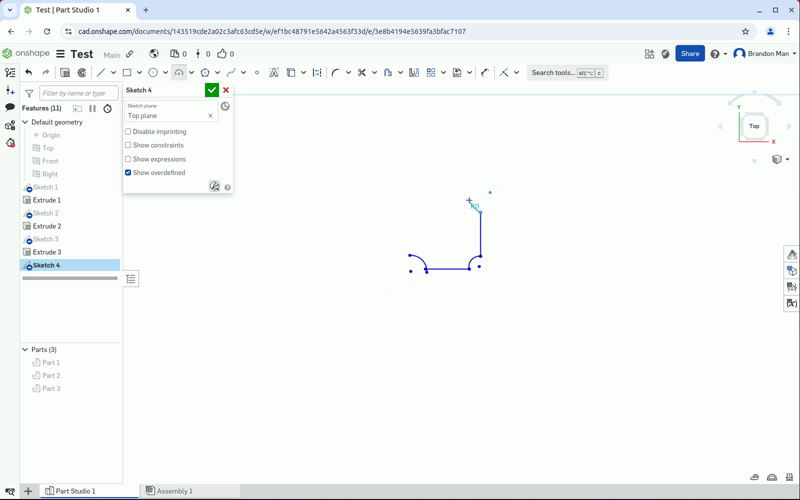
scroll(-6)
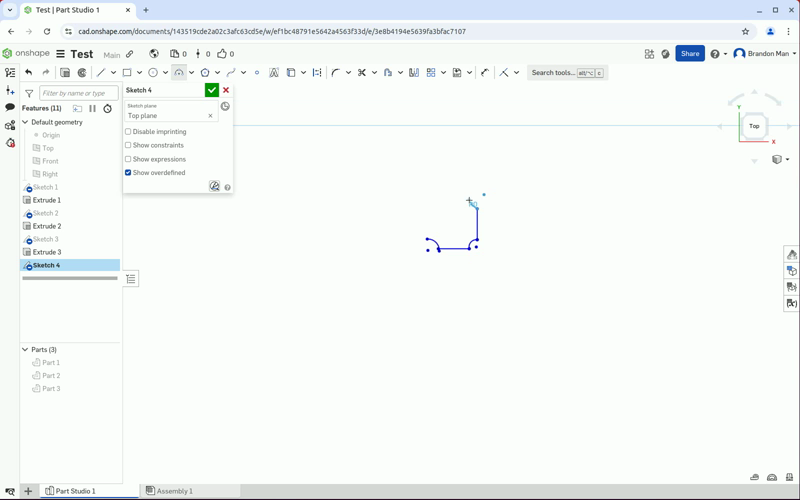
scroll(-6)
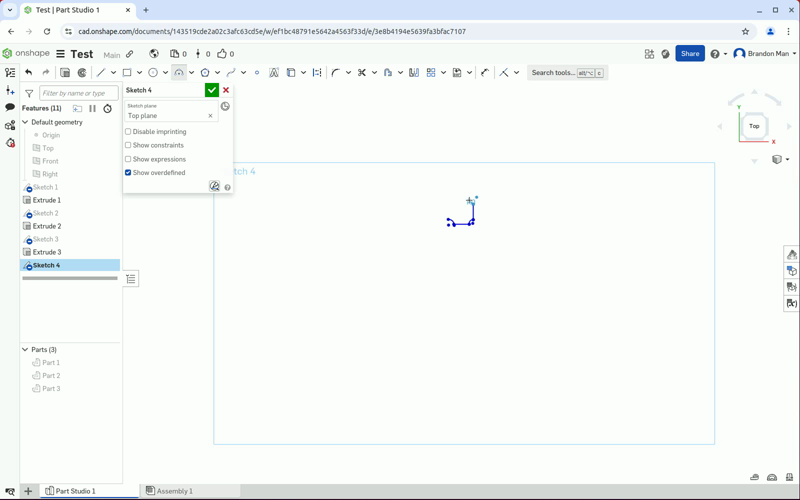
mouse_move(470, 202)
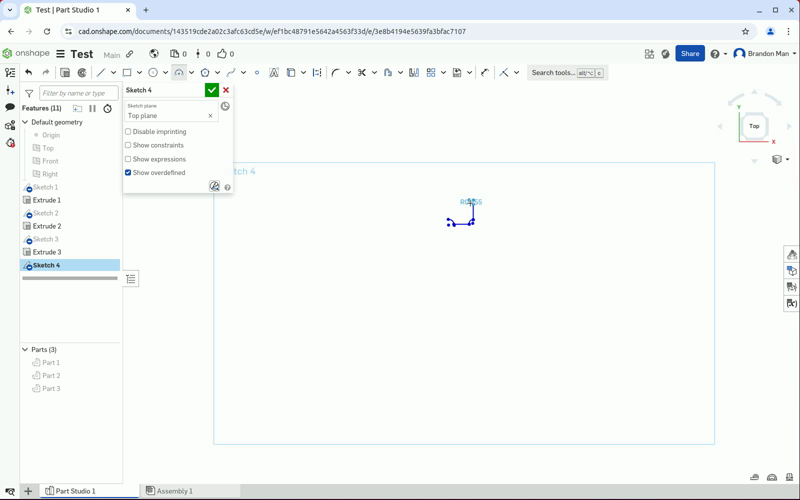
scroll(6)
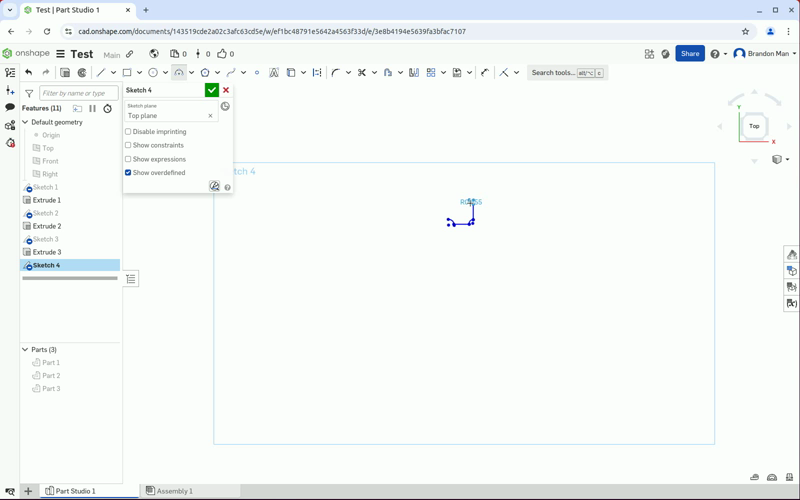
scroll(6)
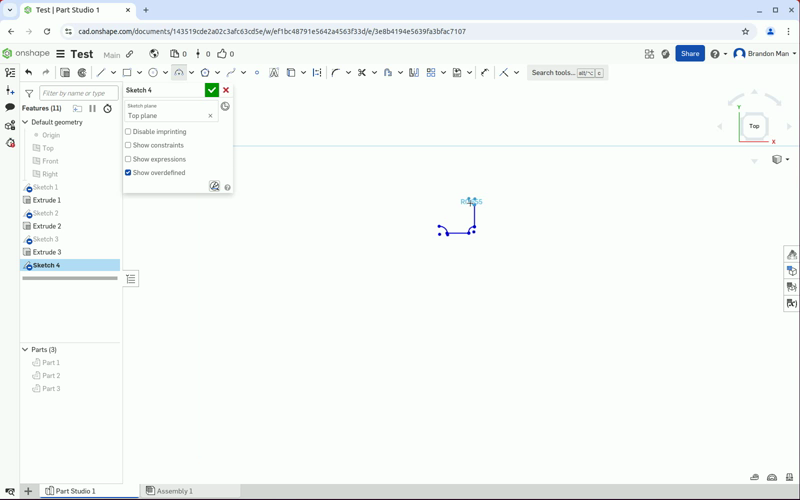
scroll(6)
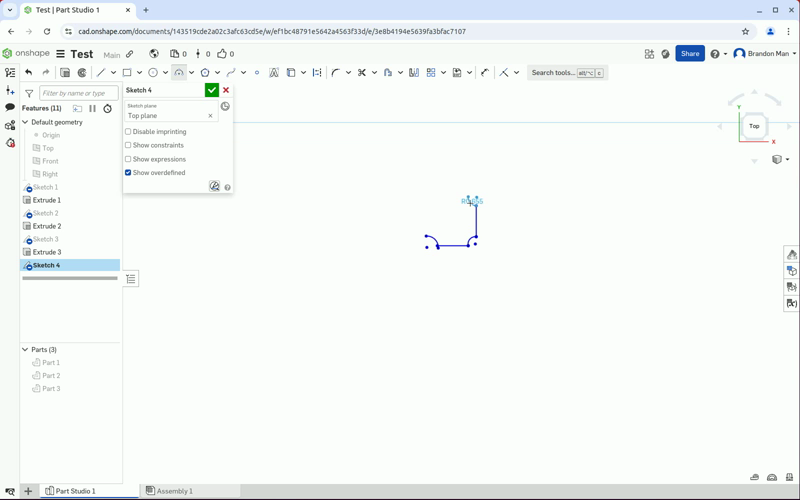
scroll(6)
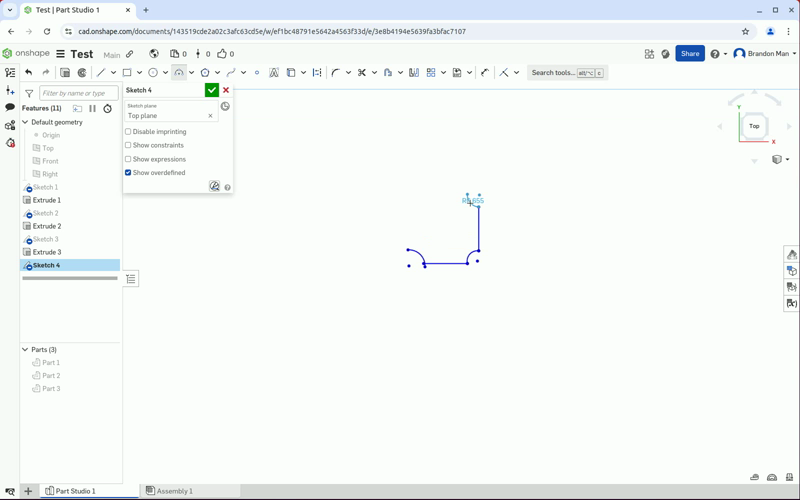
scroll(6)
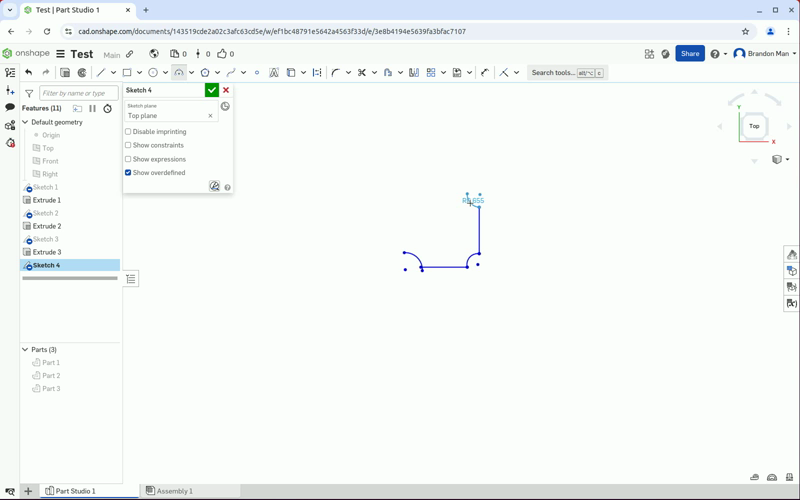
scroll(6)
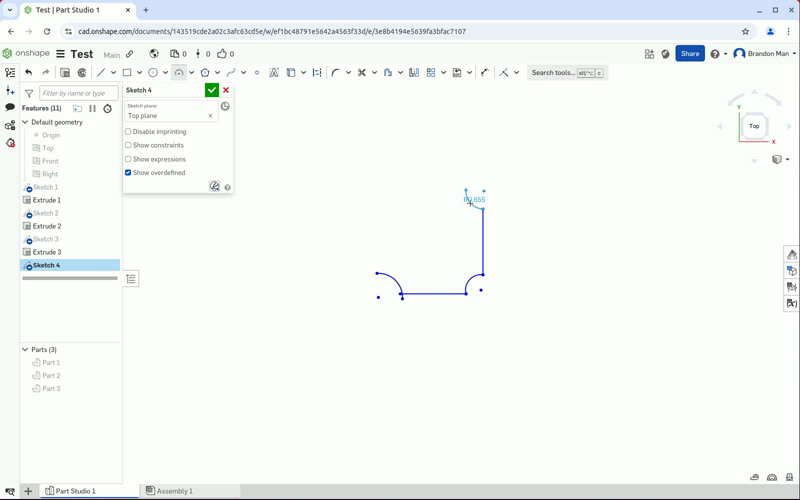
scroll(6)
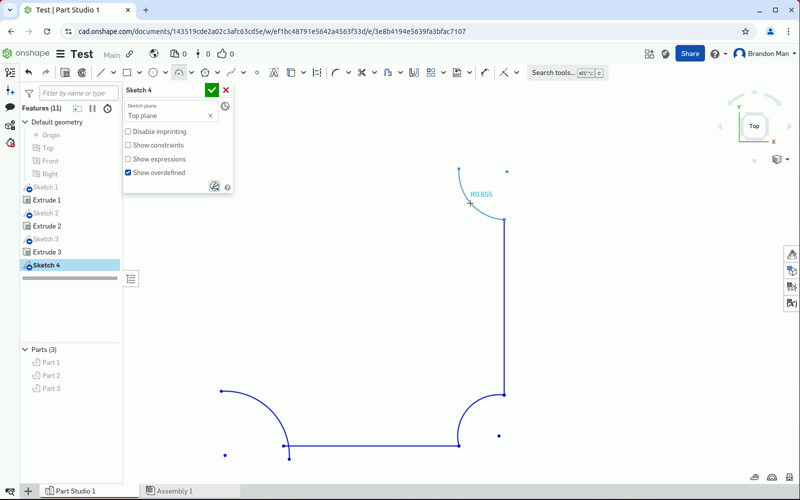
click(470, 202)
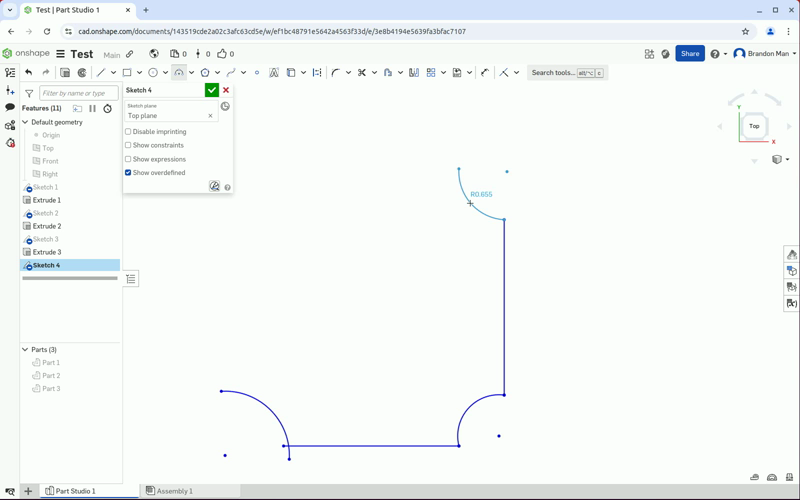
scroll(-6)
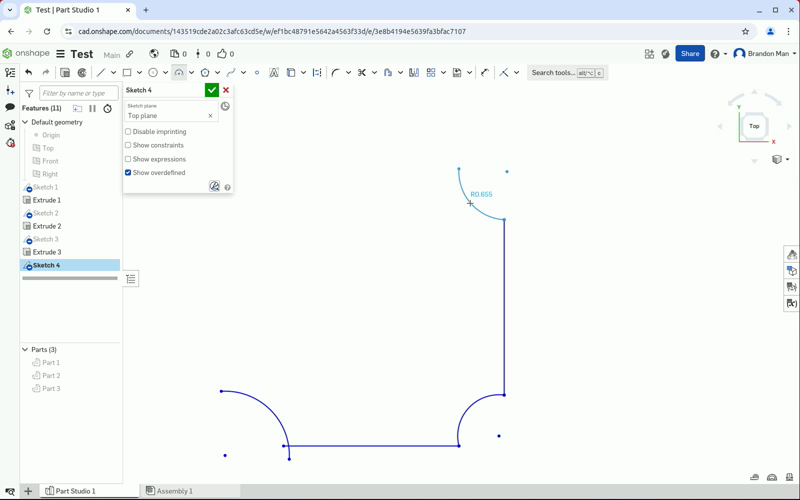
scroll(-6)
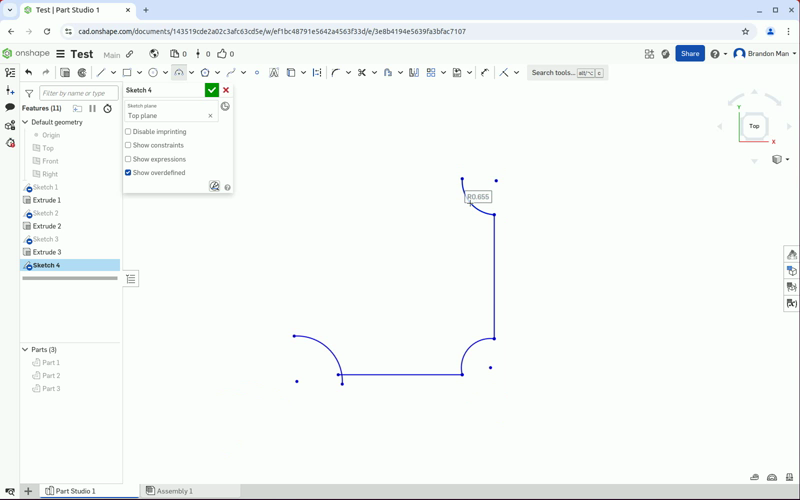
scroll(-6)
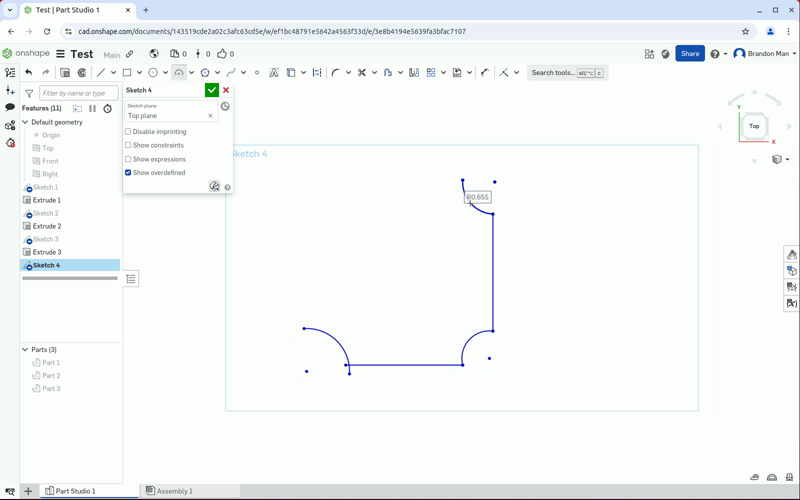
scroll(-6)
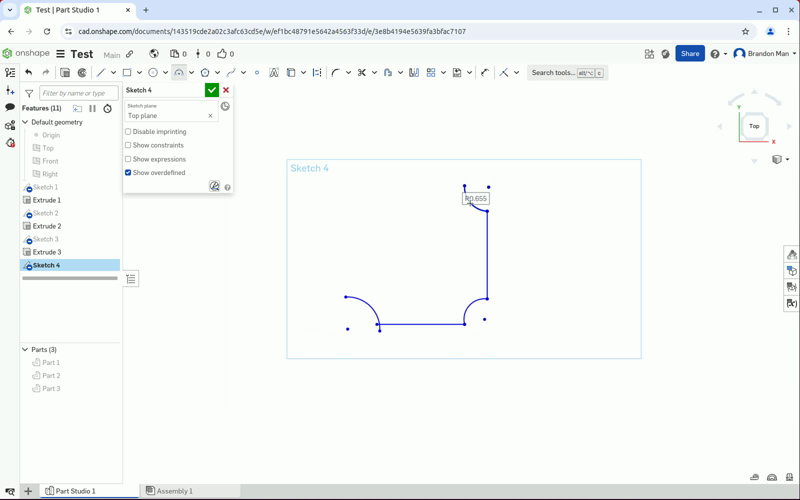
scroll(-6)
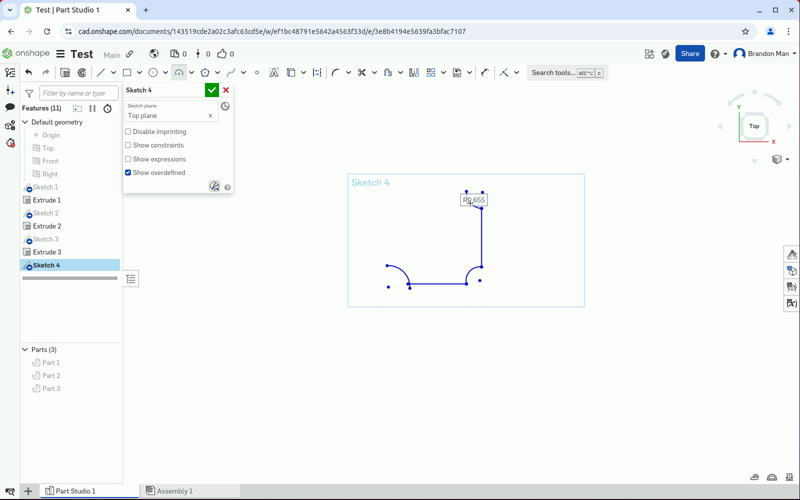
scroll(-6)
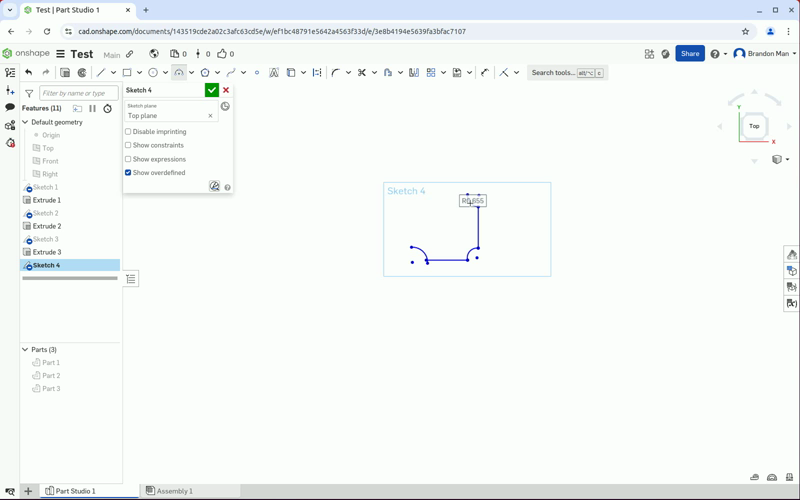
scroll(-6)
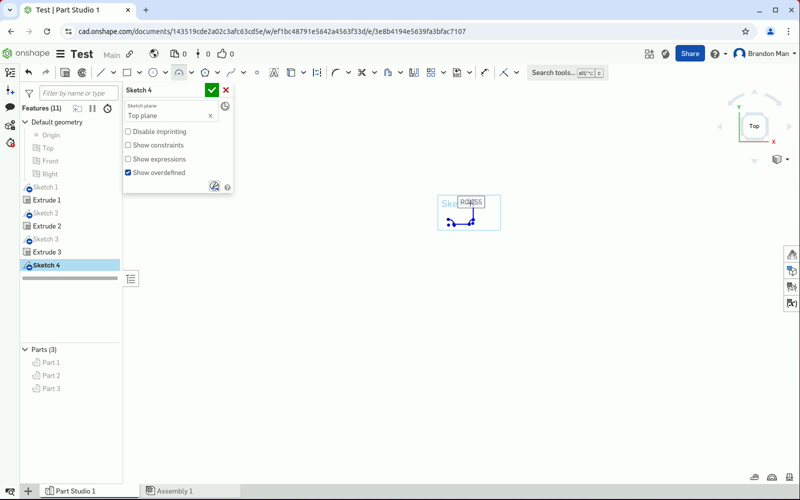
key_up(shift)
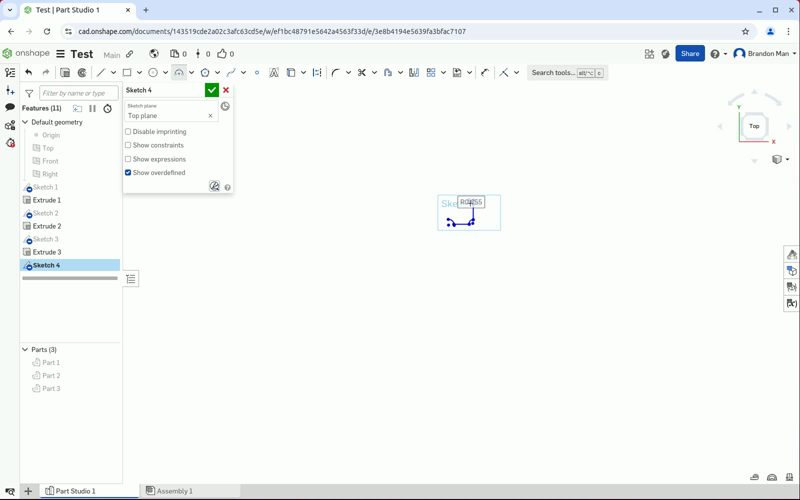
key(esc)
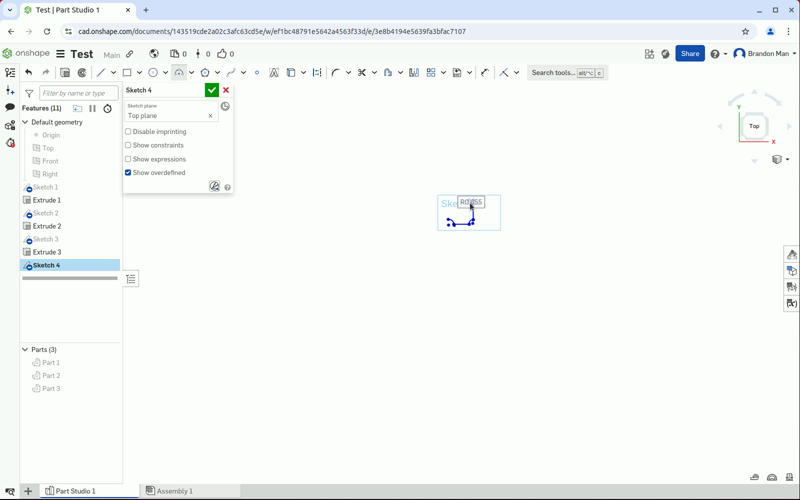
key(l)
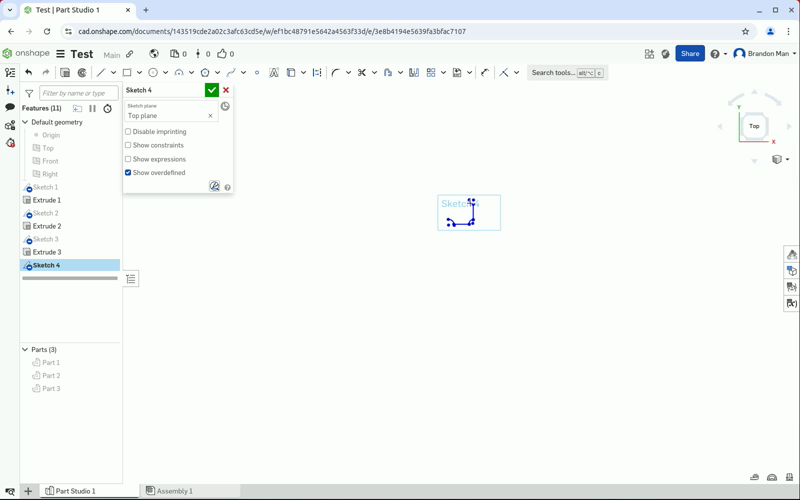
mouse_move(469, 199)
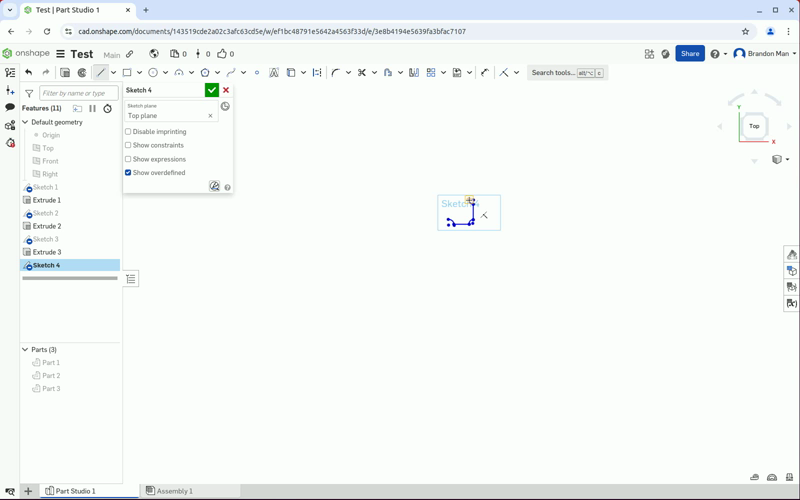
scroll(6)
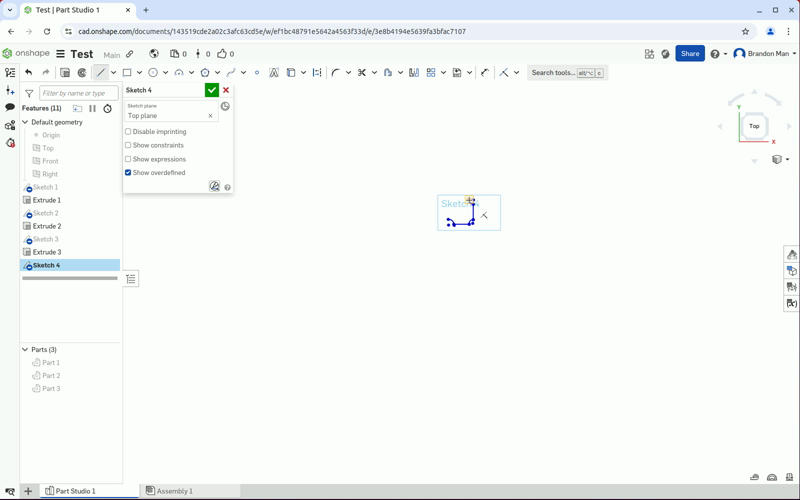
scroll(6)
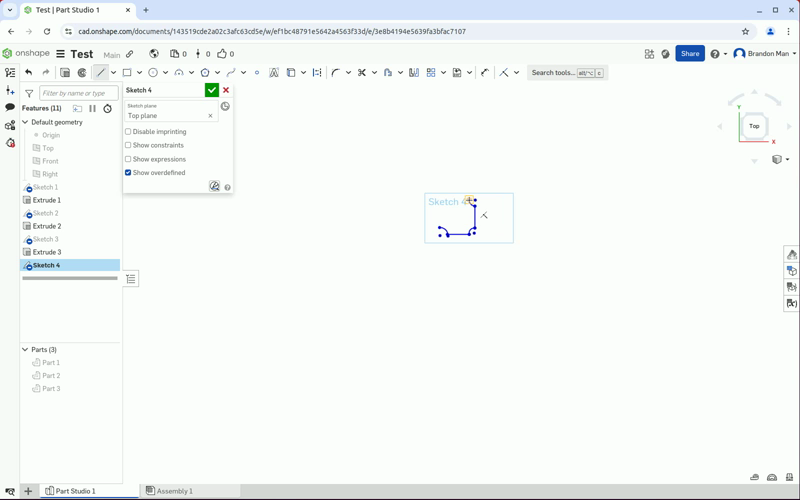
scroll(6)
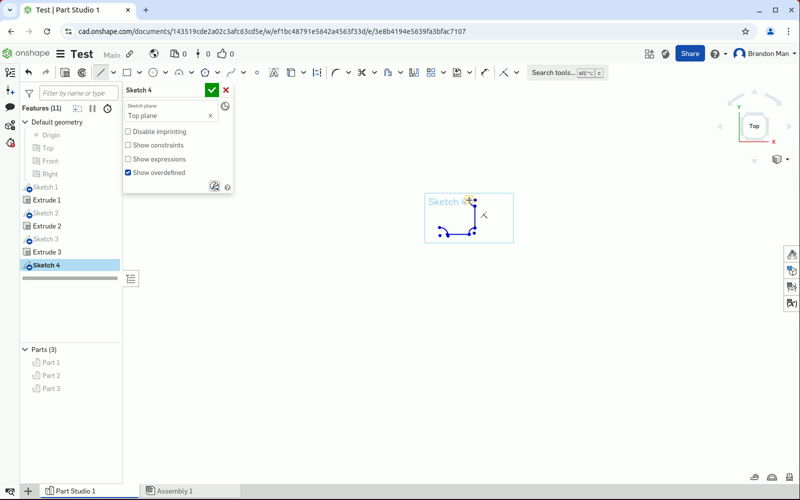
scroll(6)
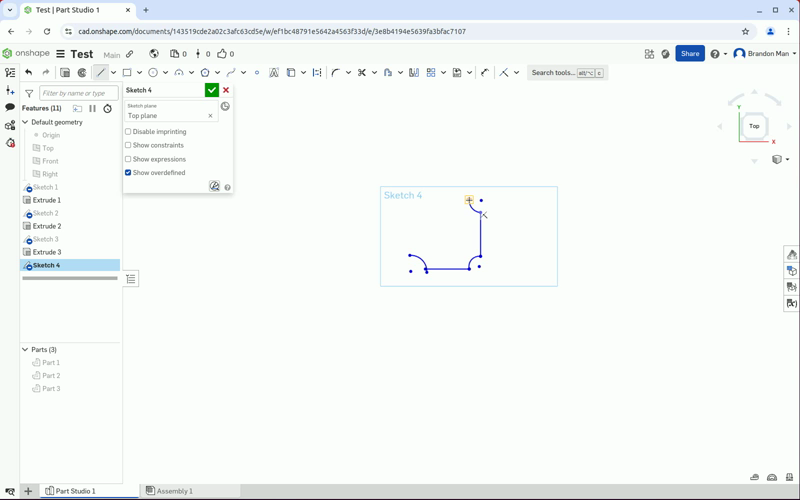
scroll(6)
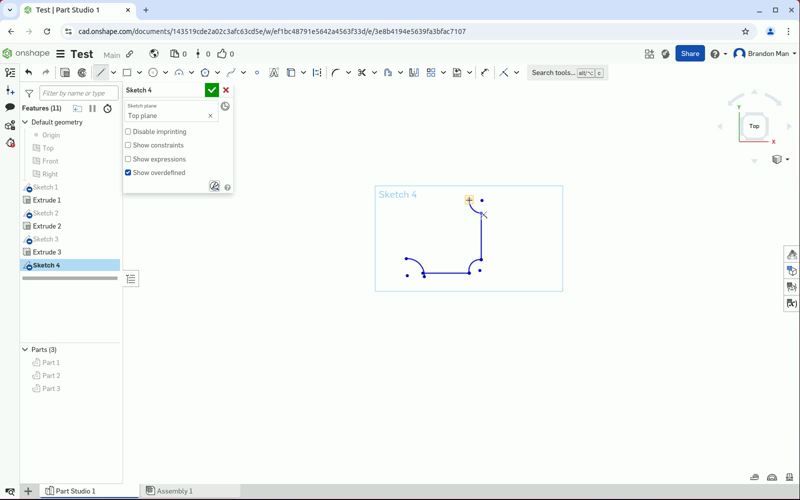
scroll(6)
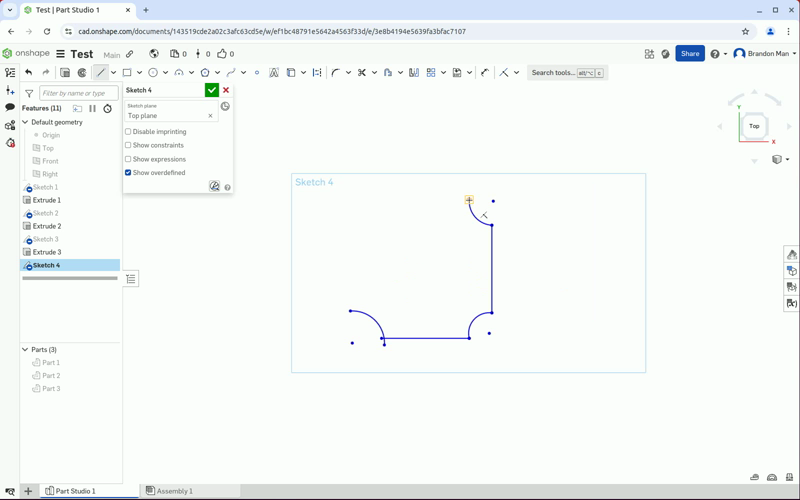
scroll(6)
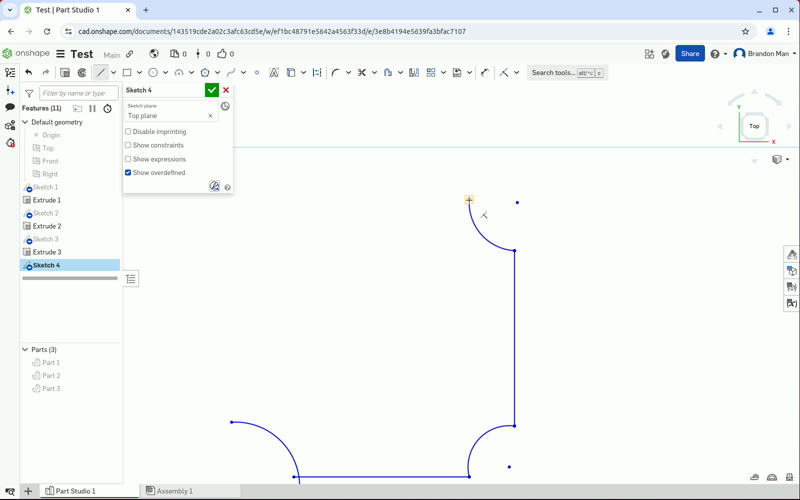
click(469, 199)
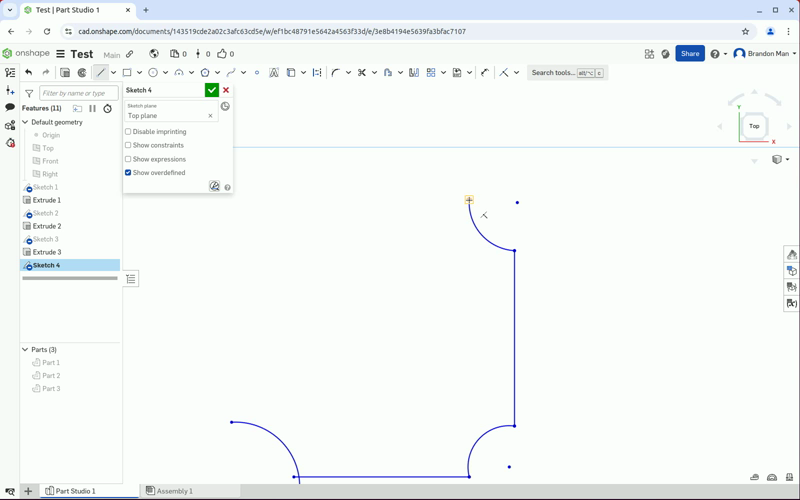
scroll(-6)
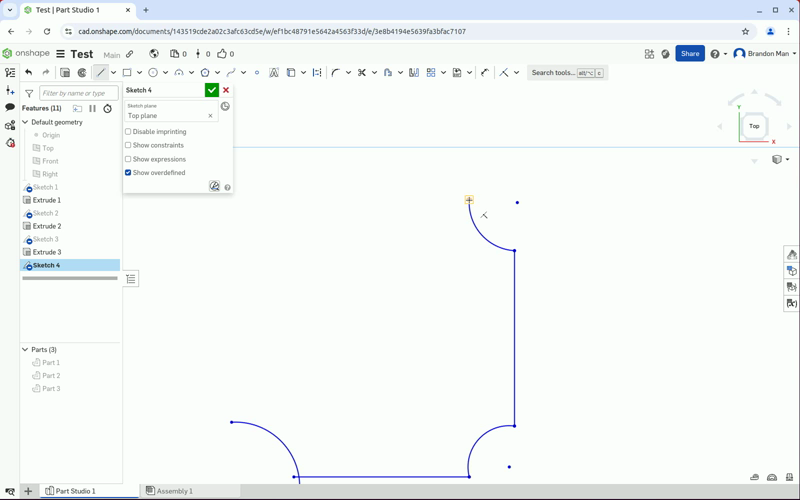
scroll(-6)
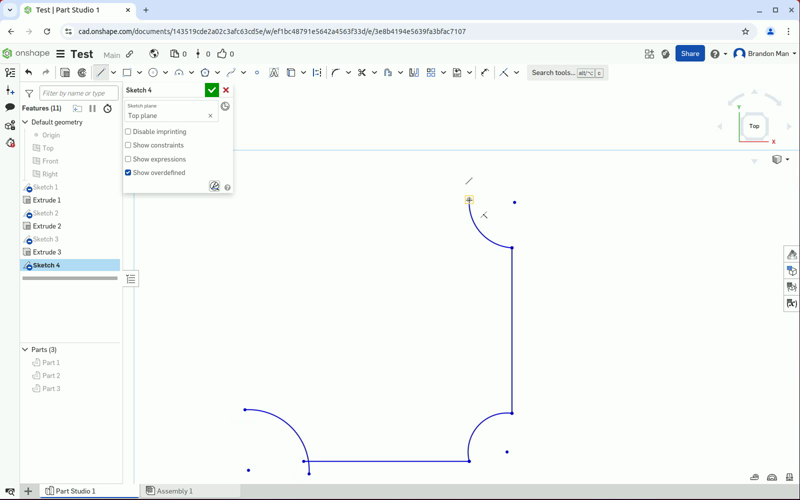
scroll(-6)
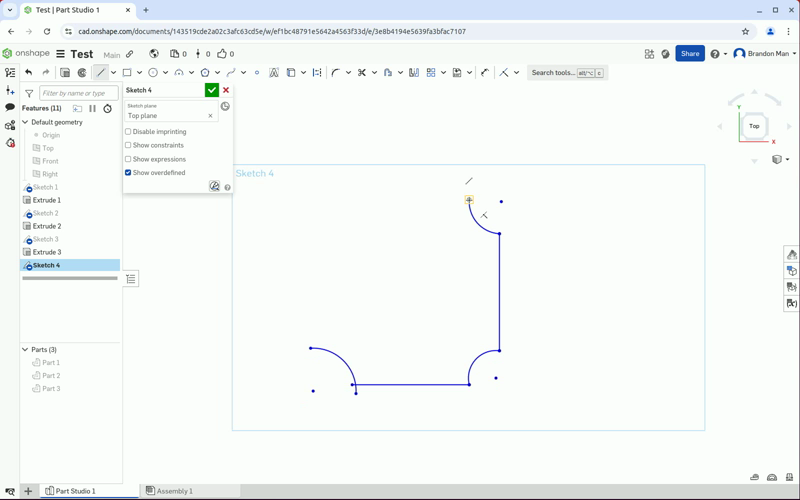
scroll(-6)
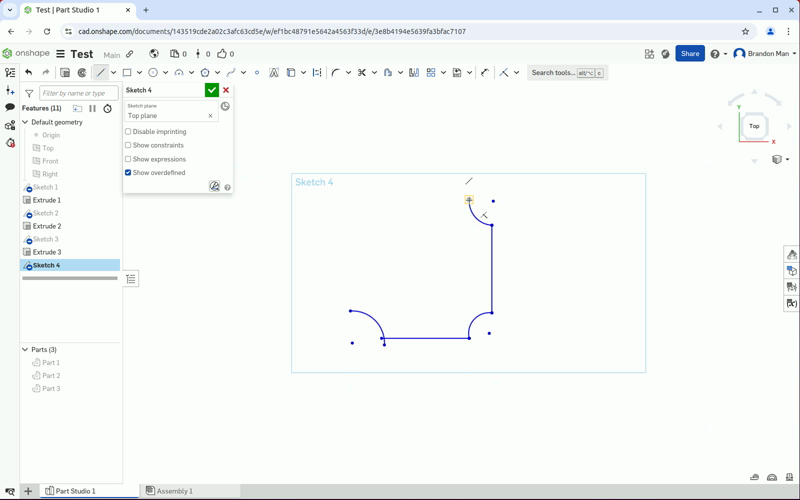
scroll(-6)
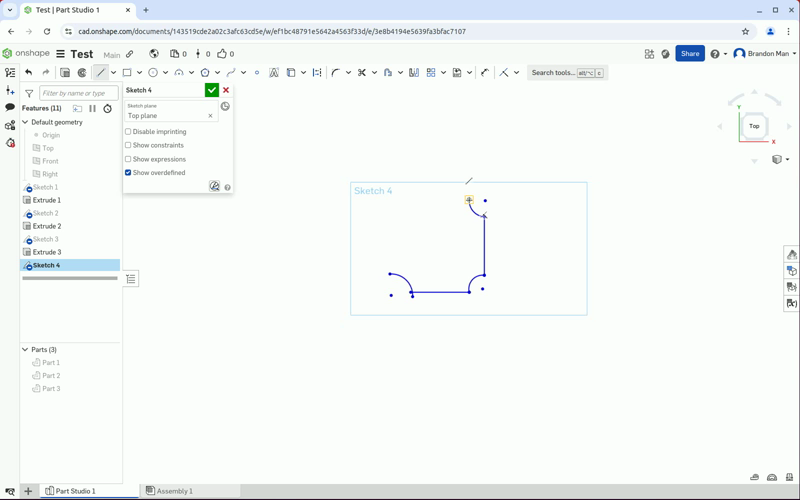
scroll(-6)
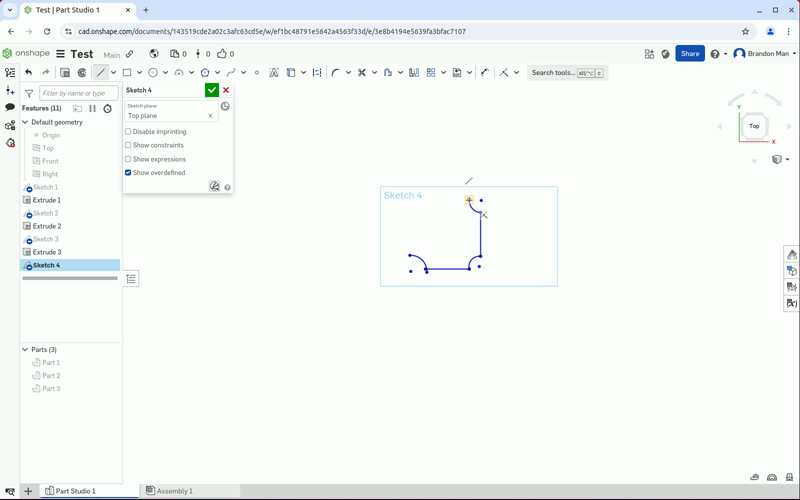
scroll(-6)
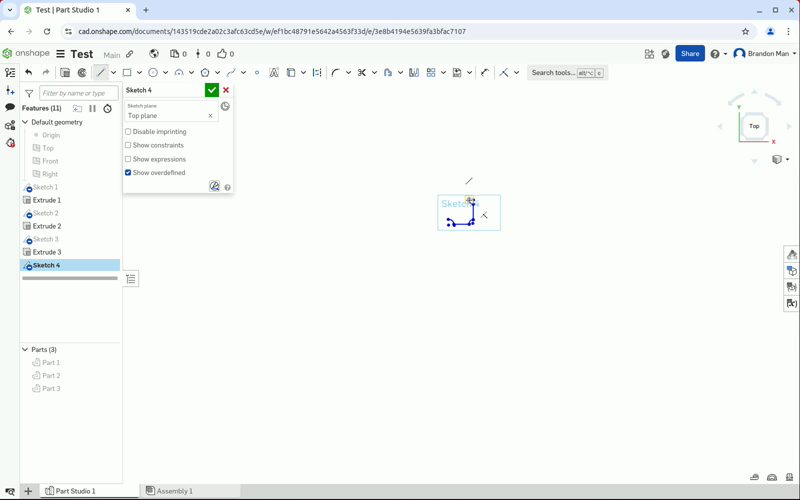
key_down(shift)
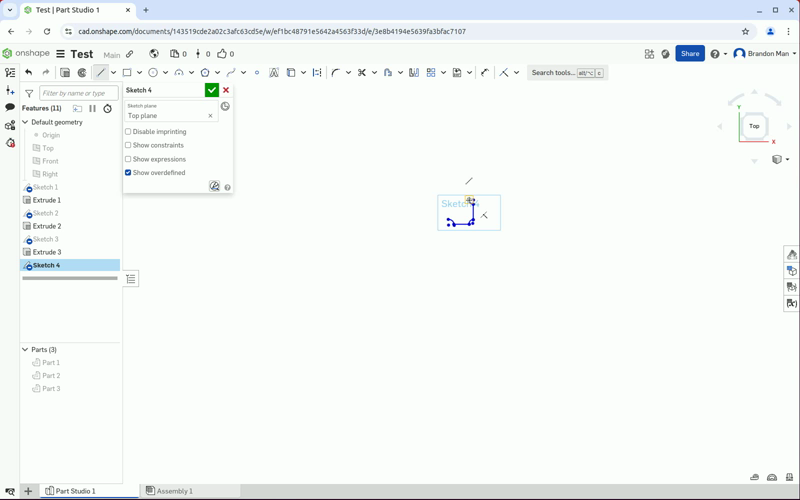
mouse_move(499, 199)
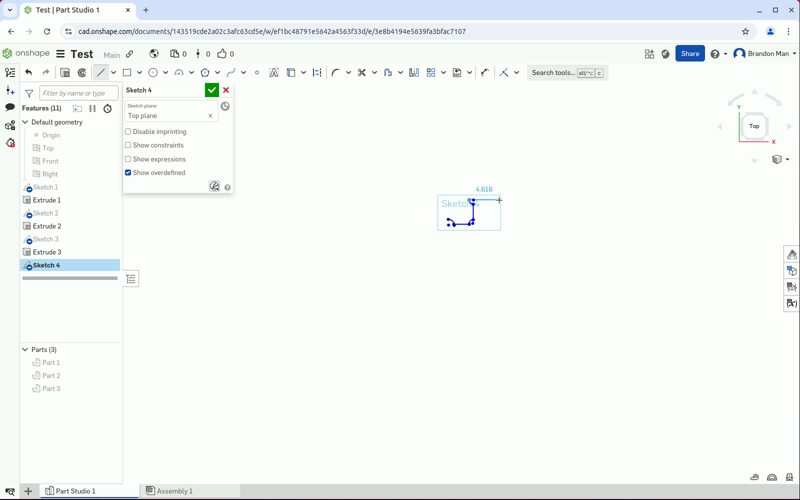
mouse_move(453, 199)
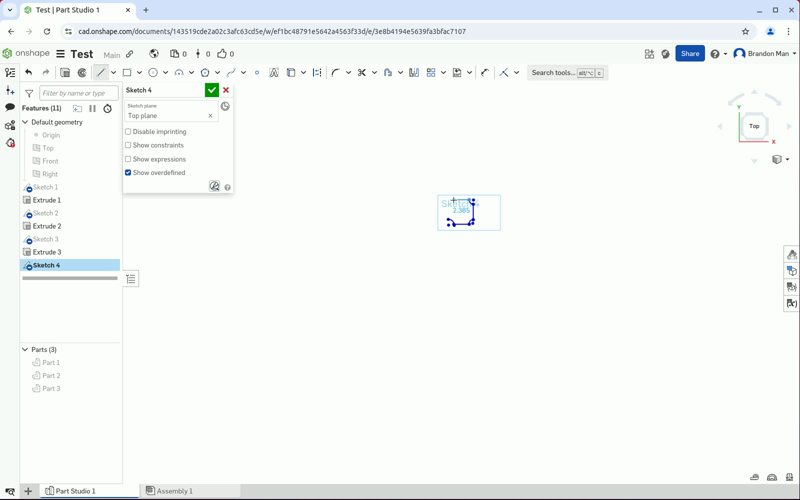
click(453, 199)
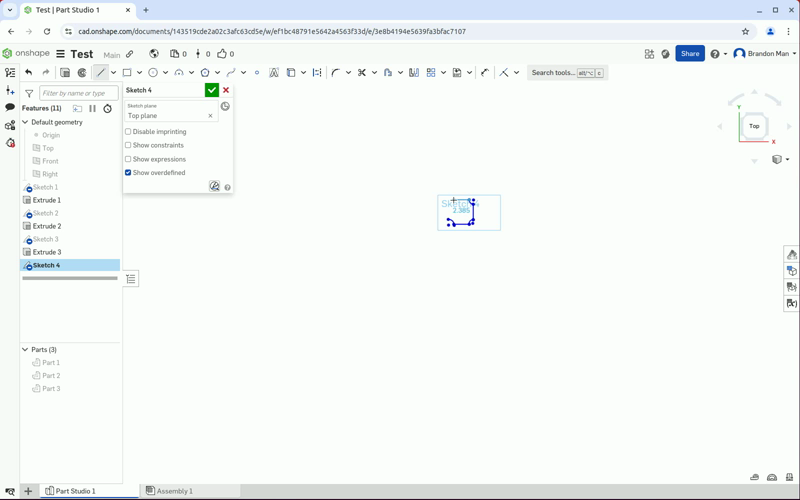
key_up(shift)
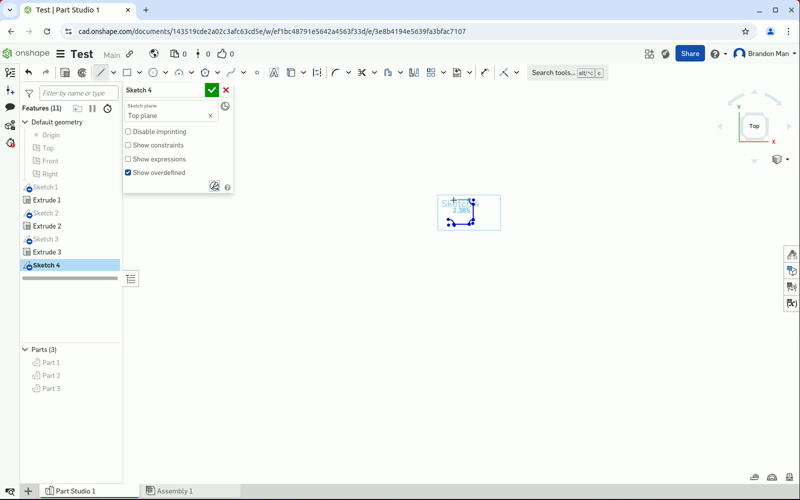
key(esc)
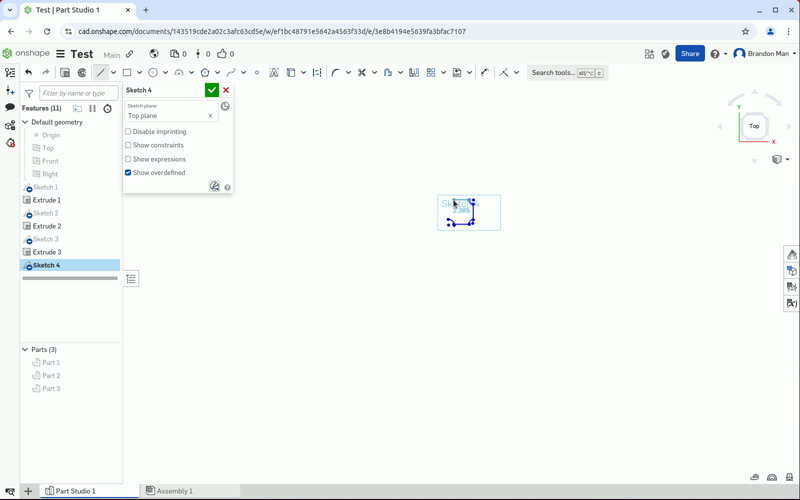
key(a)
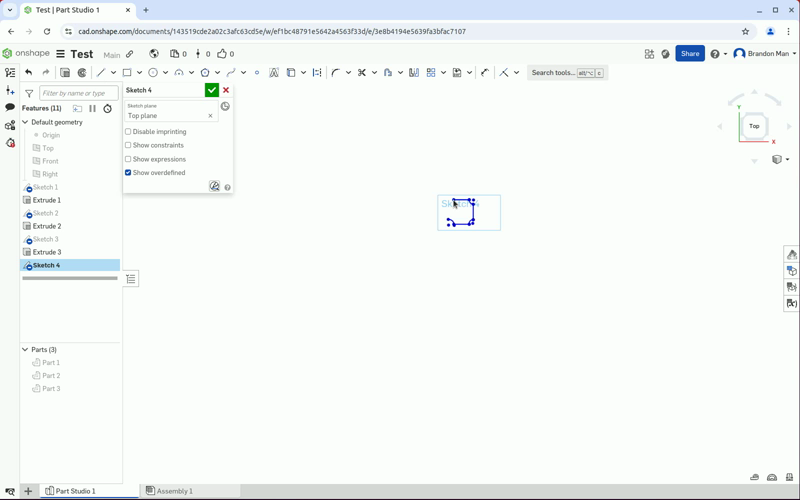
mouse_move(453, 199)
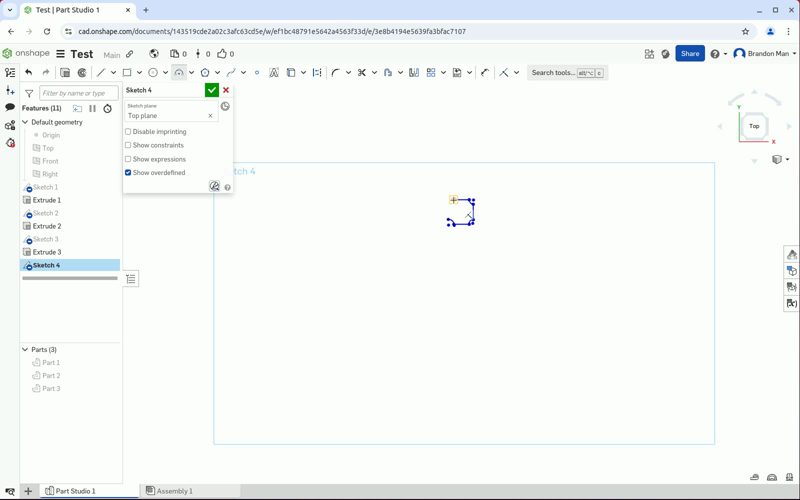
click(453, 199)
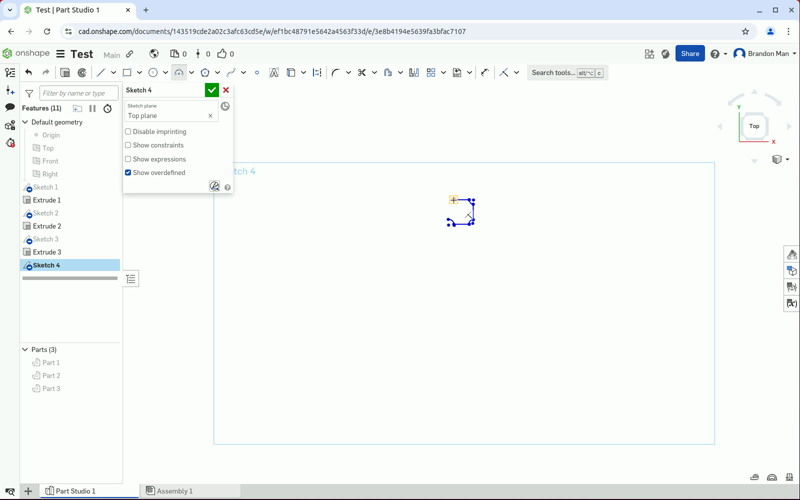
key_down(shift)
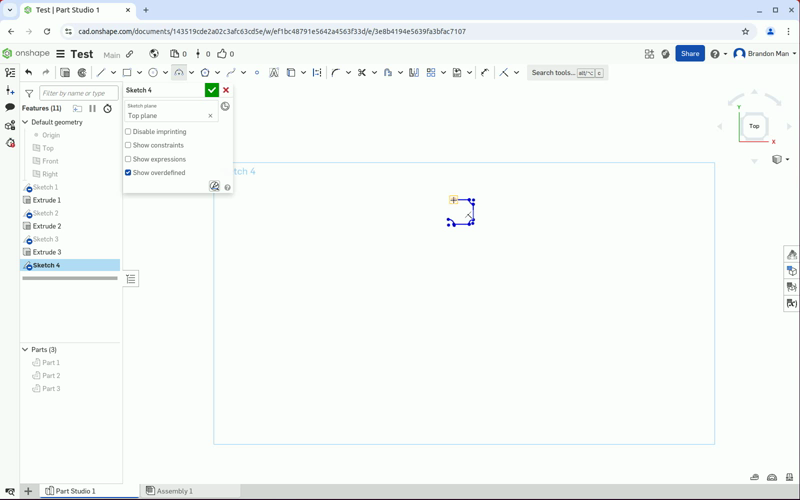
mouse_move(449, 204)
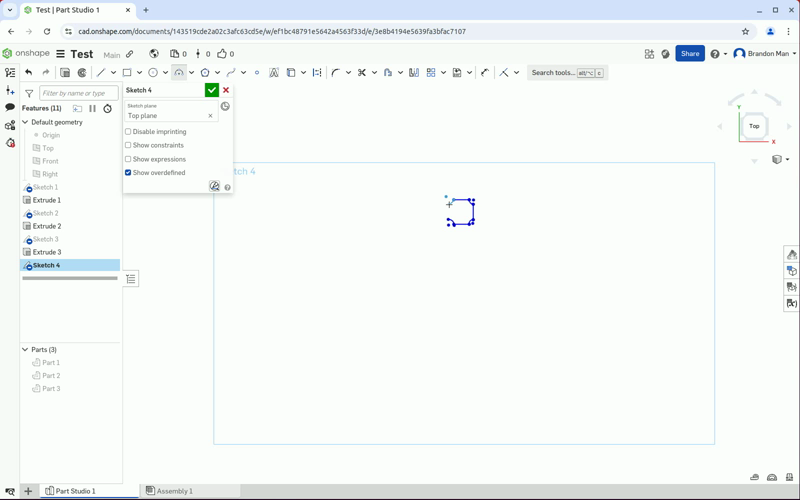
scroll(6)
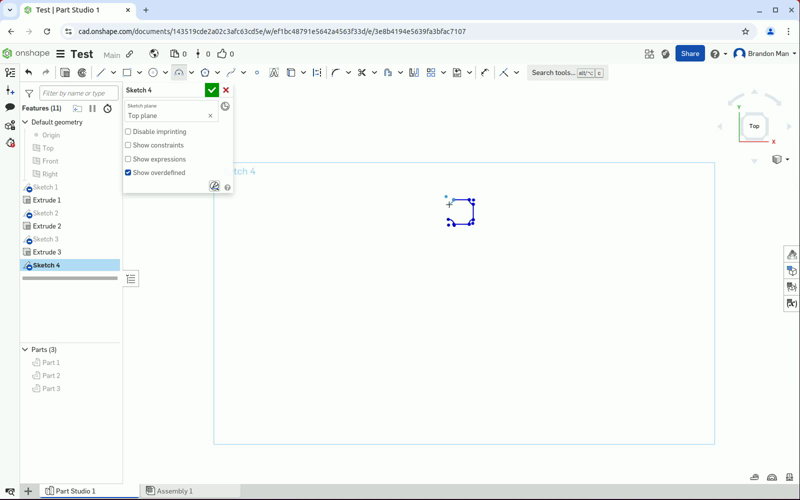
scroll(6)
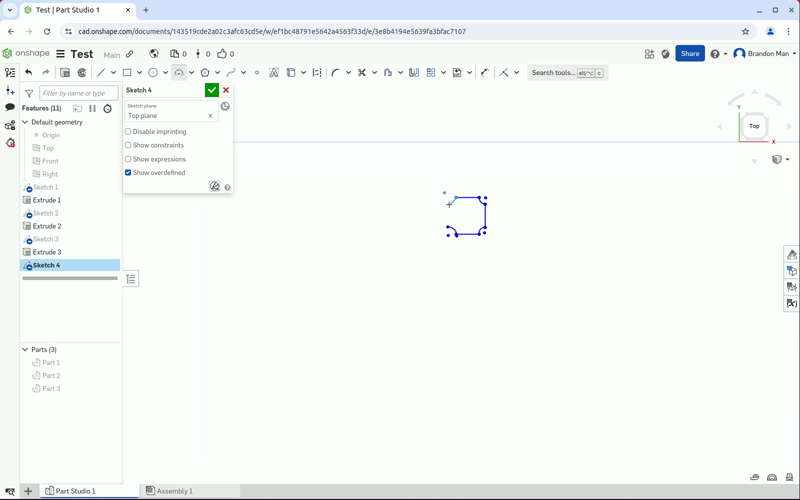
scroll(6)
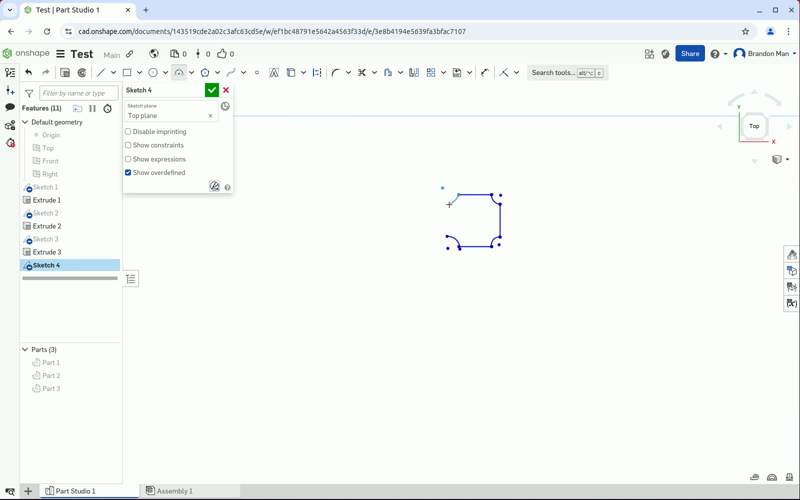
scroll(6)
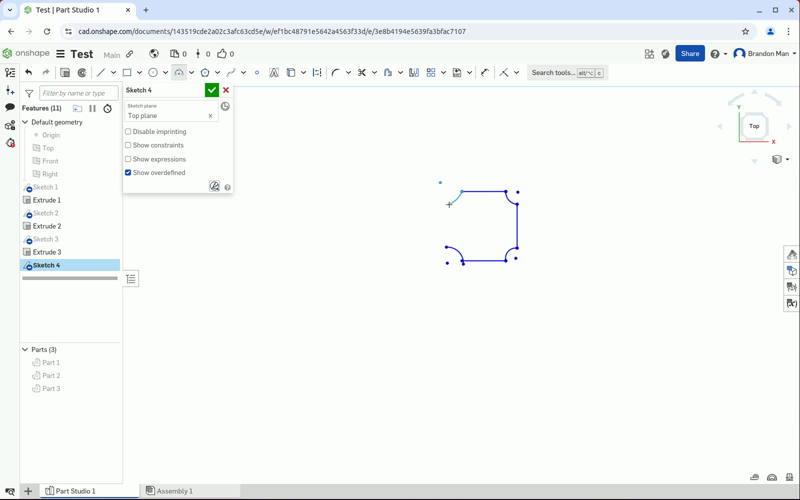
scroll(6)
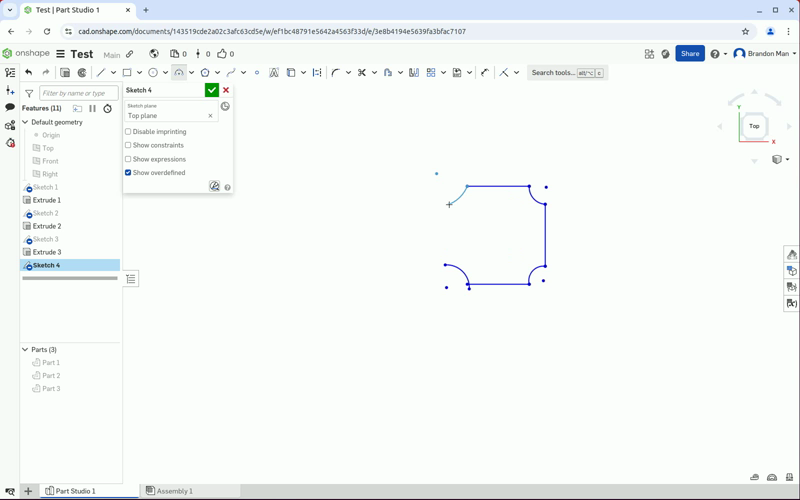
scroll(6)
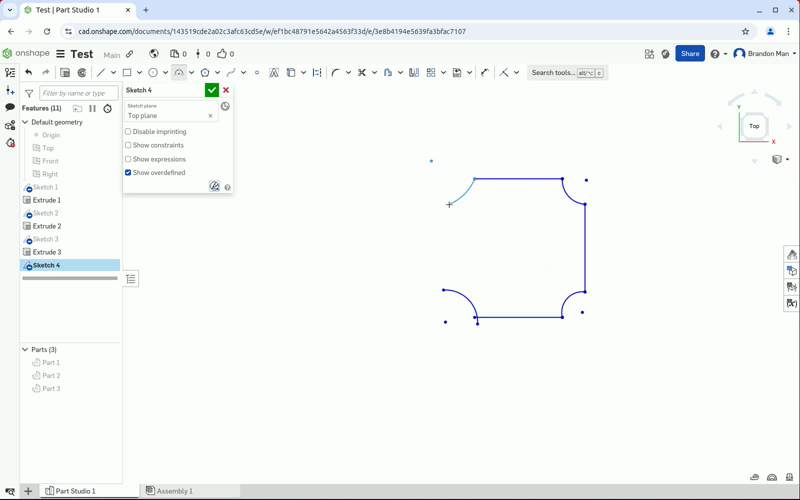
scroll(6)
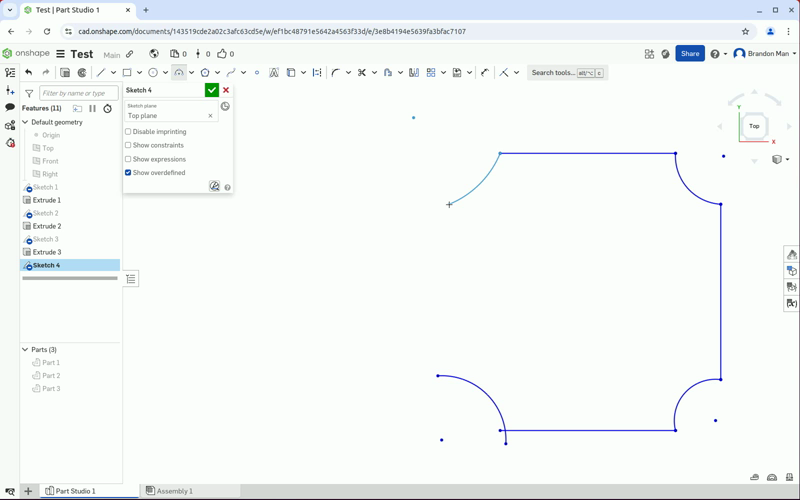
click(449, 204)
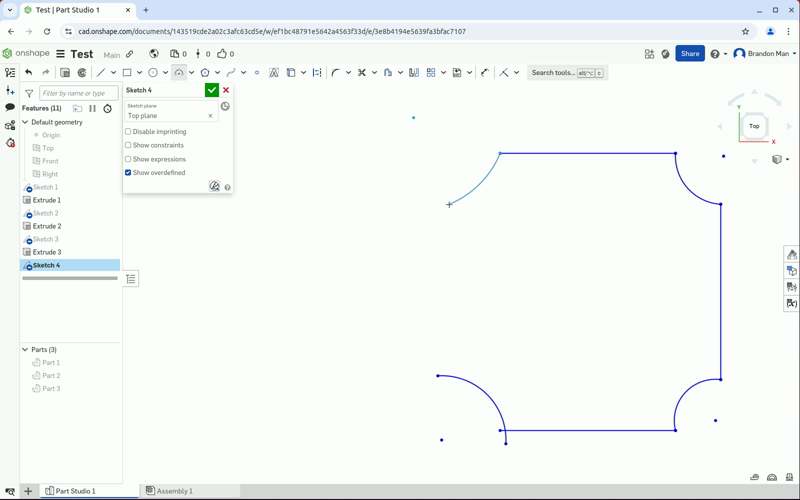
scroll(-6)
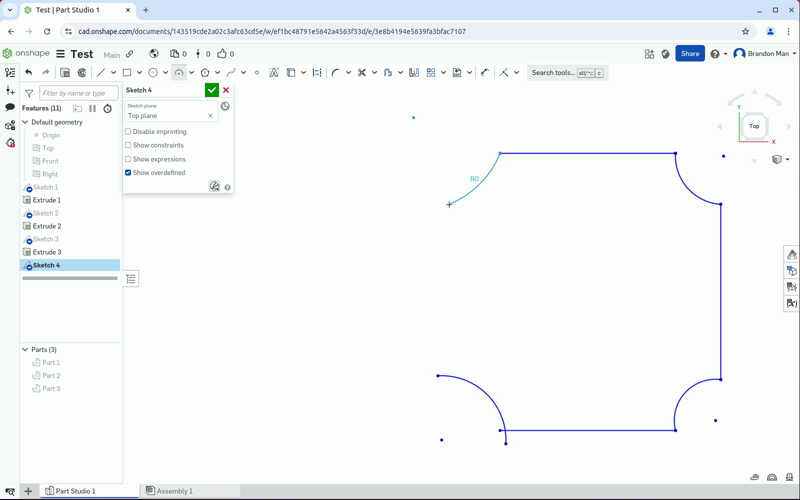
scroll(-6)
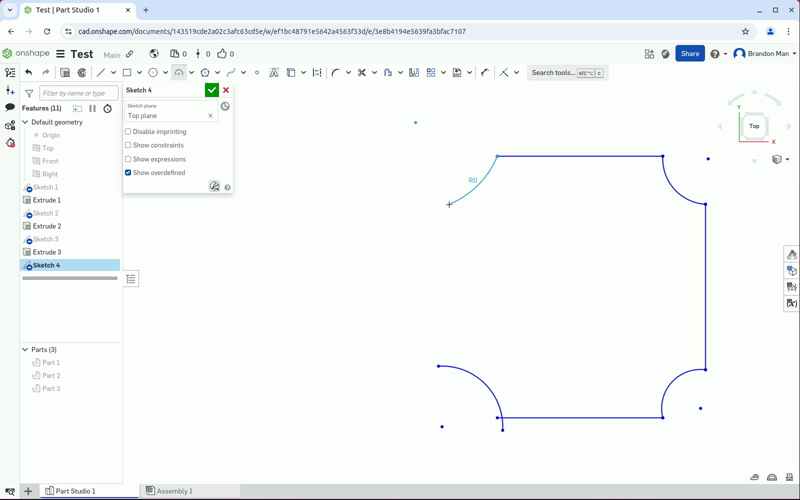
scroll(-6)
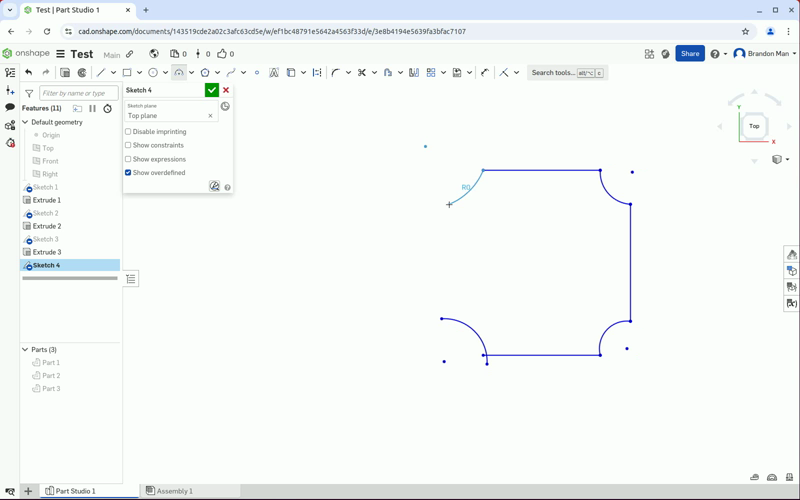
scroll(-6)
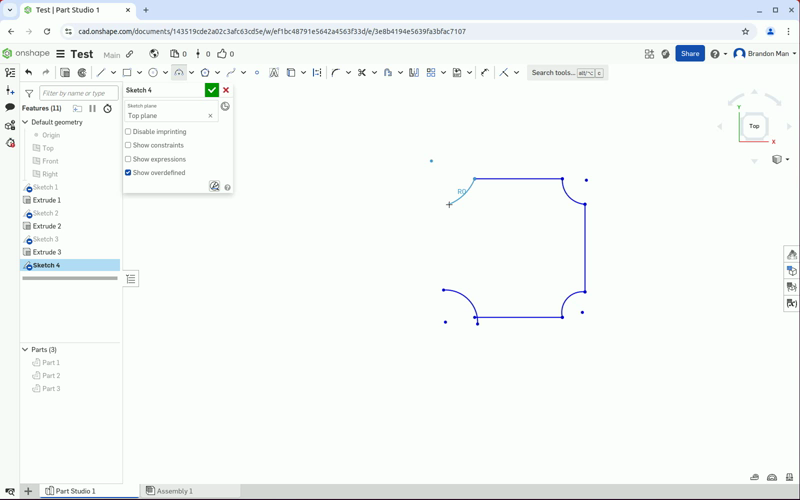
scroll(-6)
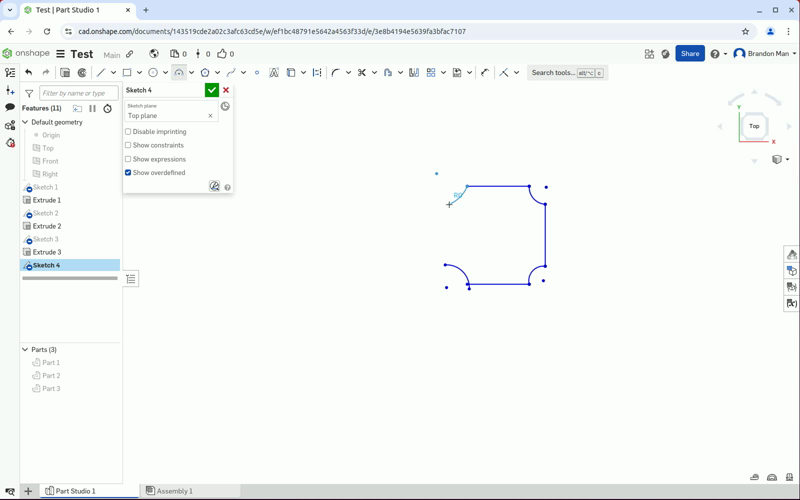
scroll(-6)
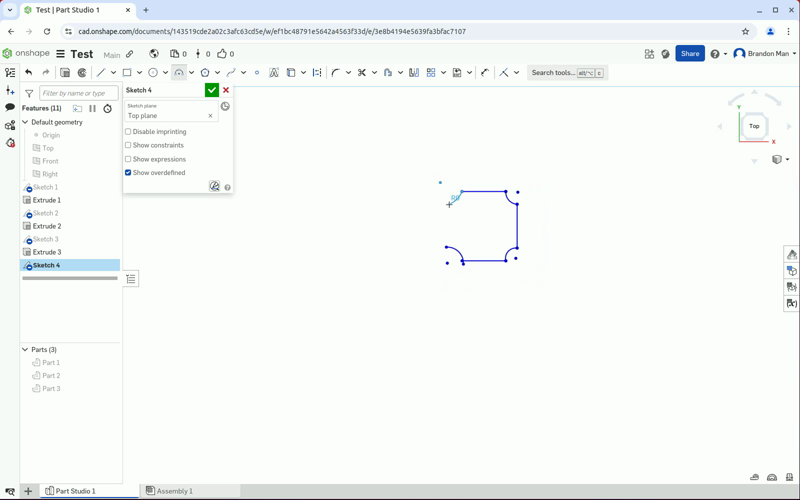
scroll(-6)
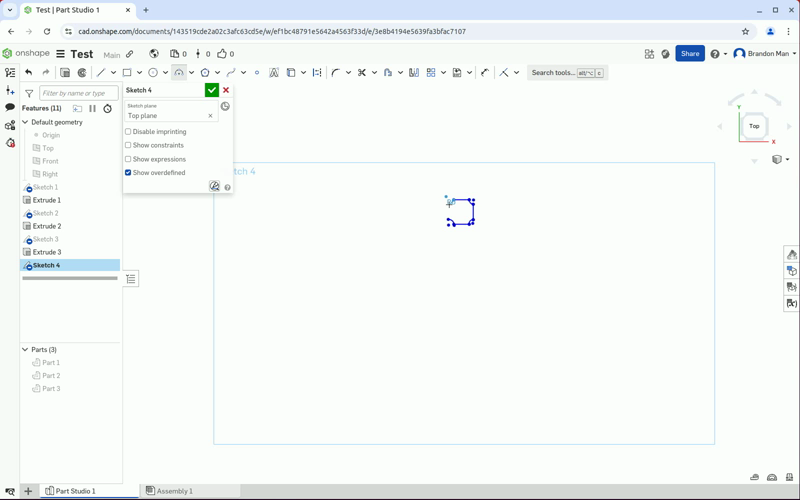
mouse_move(452, 202)
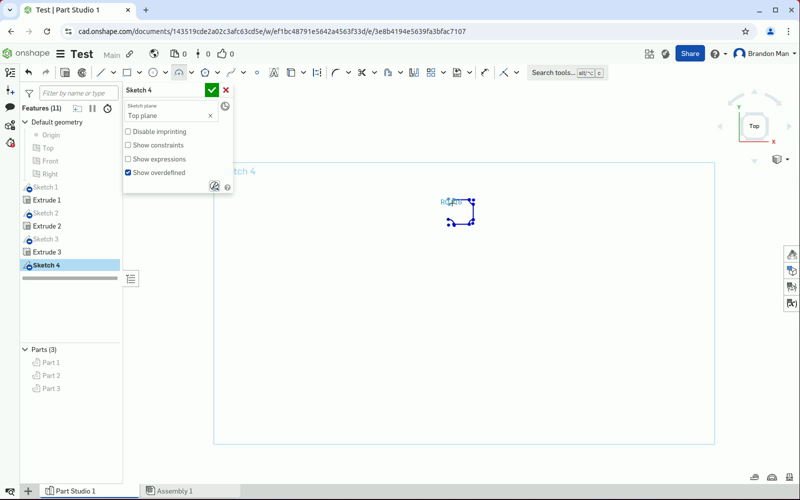
scroll(6)
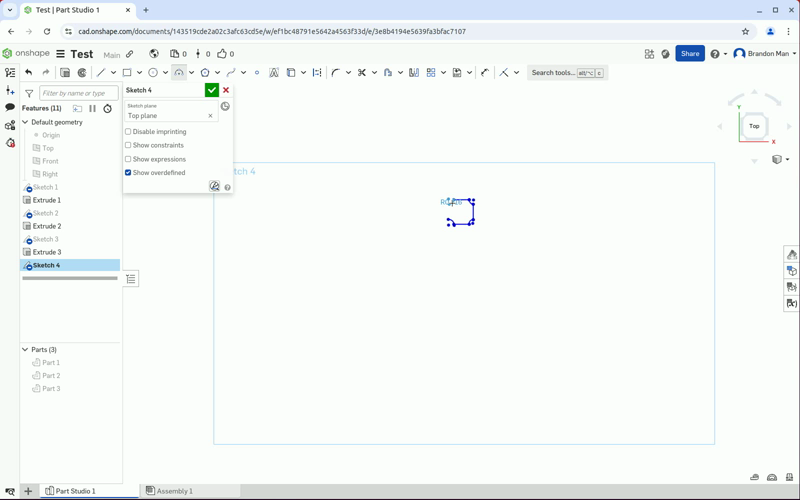
scroll(6)
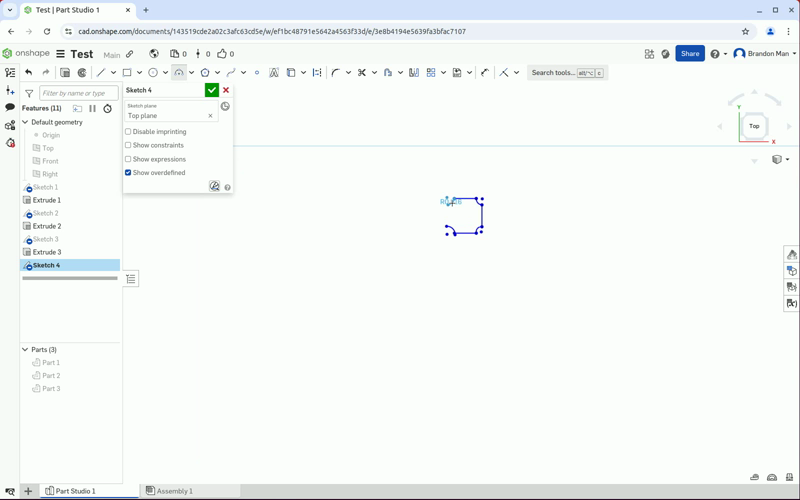
scroll(6)
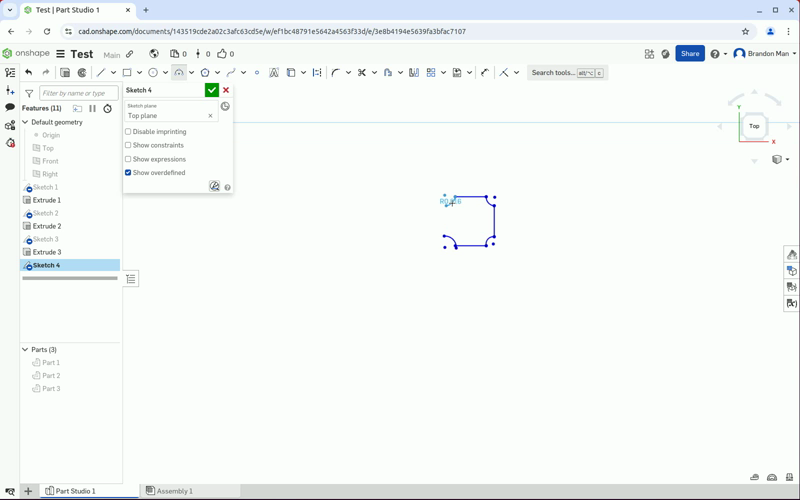
scroll(6)
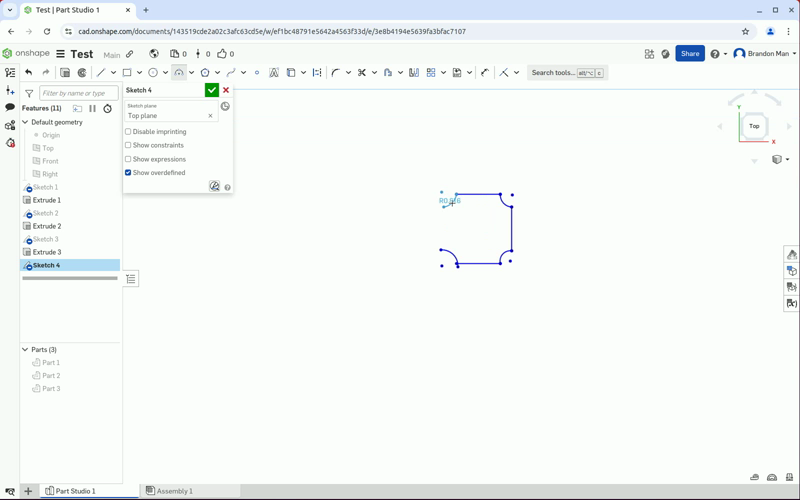
scroll(6)
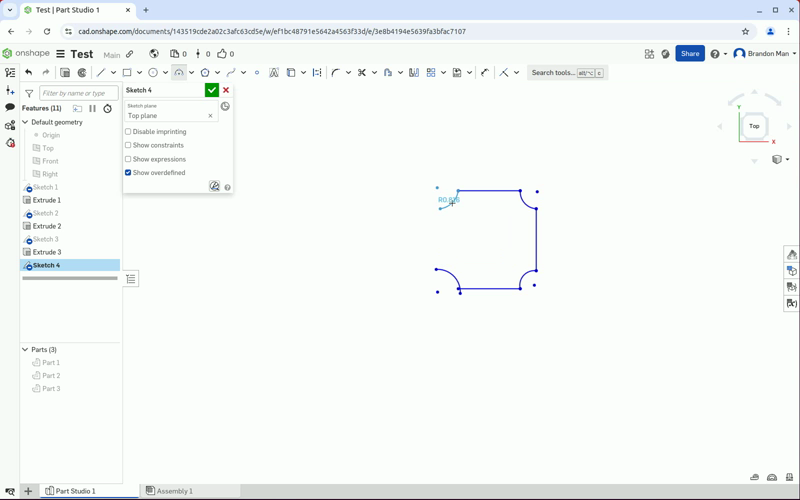
scroll(6)
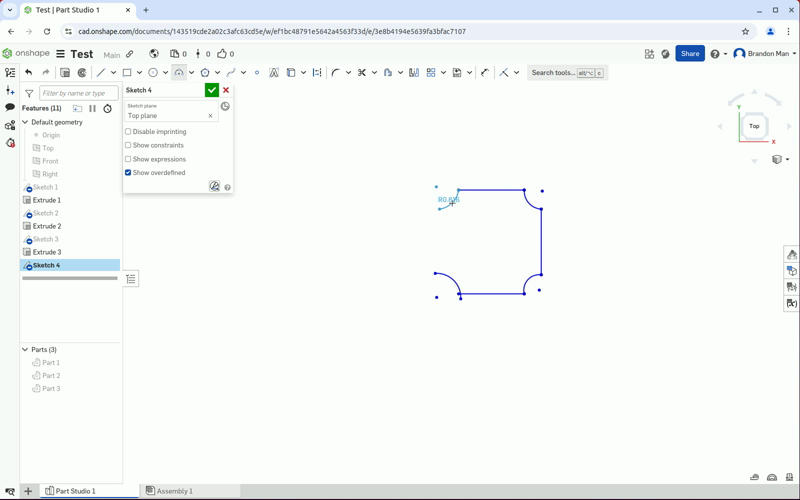
scroll(6)
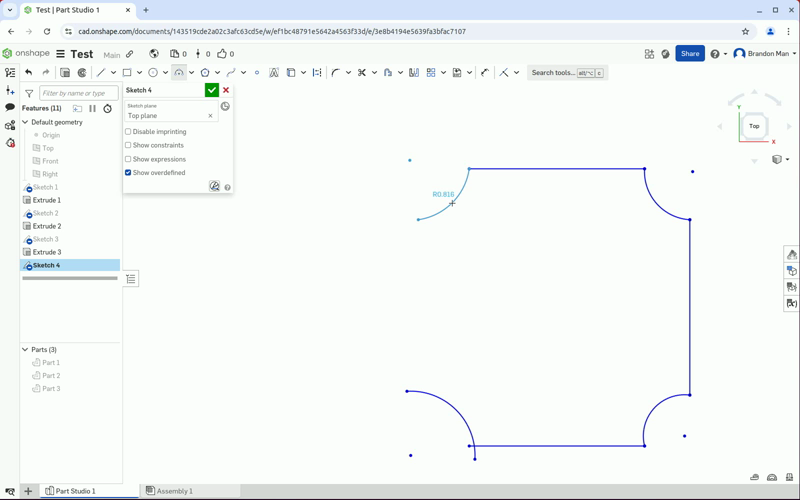
click(452, 202)
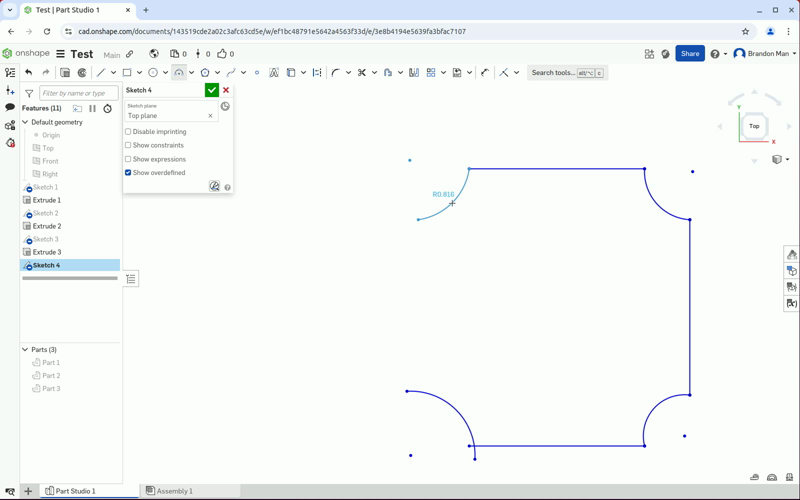
scroll(-6)
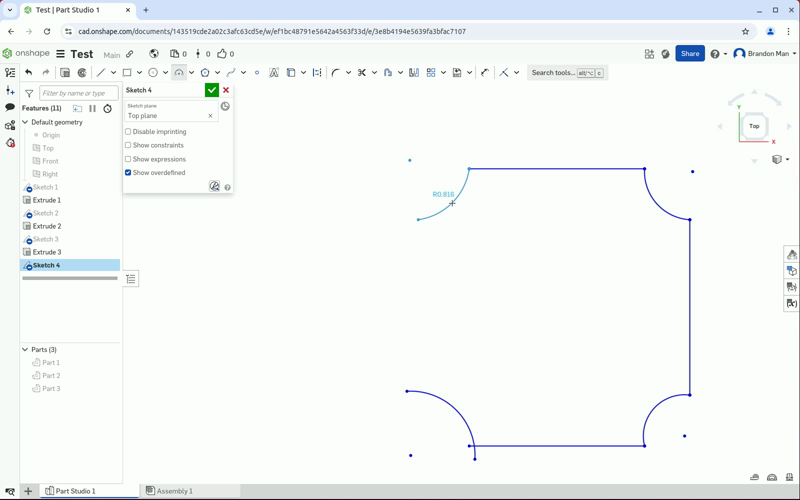
scroll(-6)
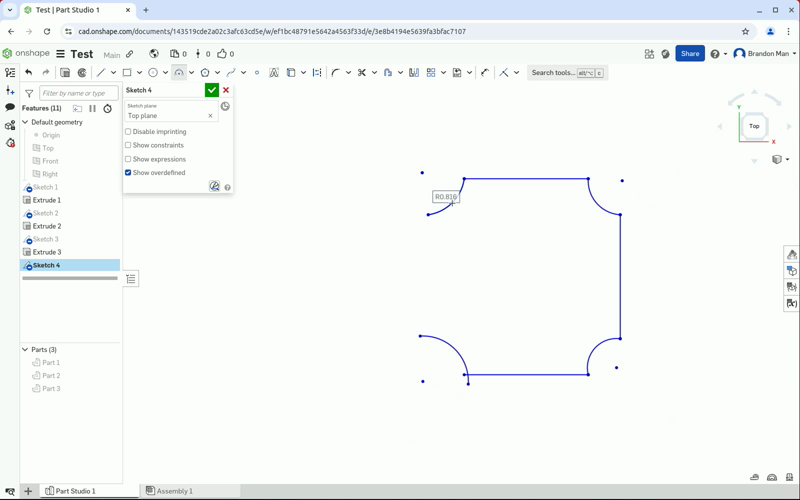
scroll(-6)
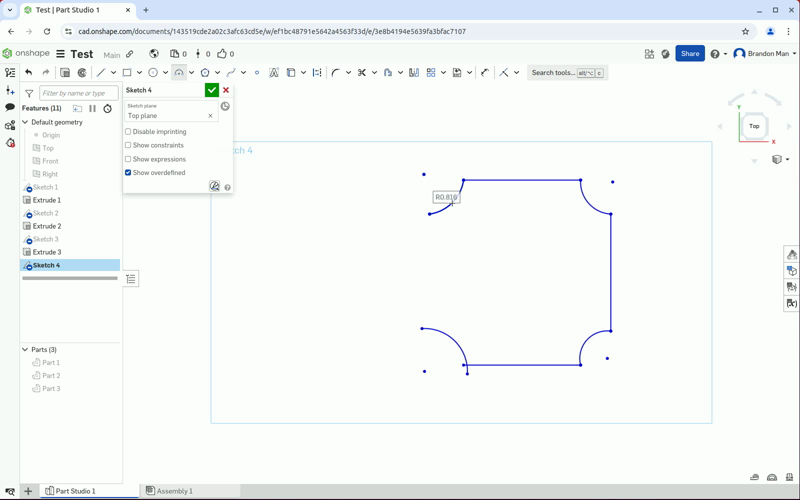
scroll(-6)
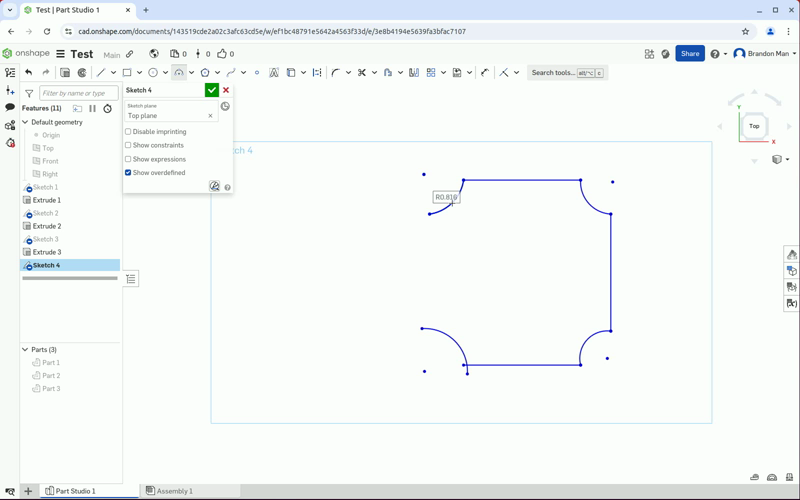
scroll(-6)
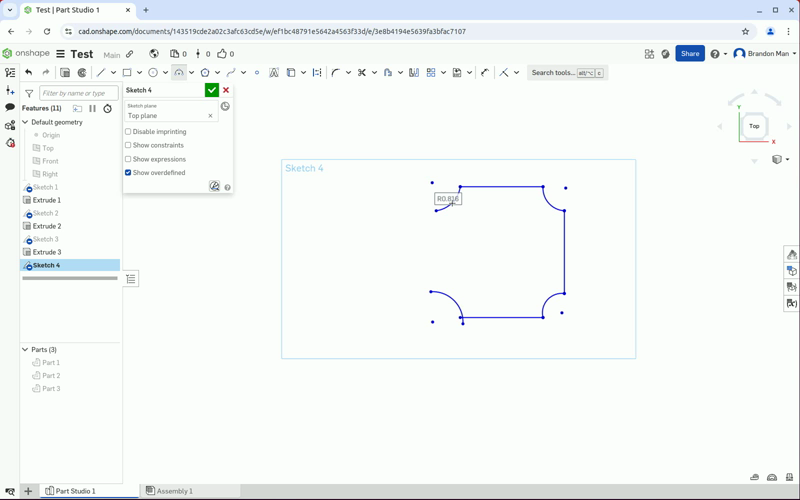
scroll(-6)
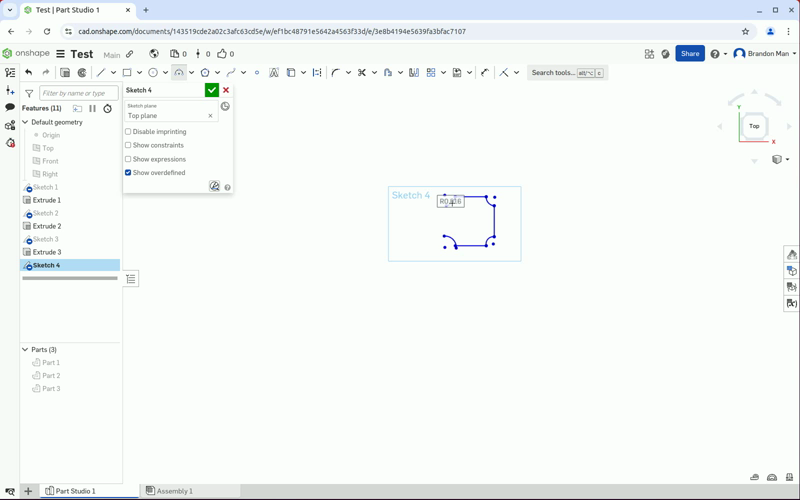
scroll(-6)
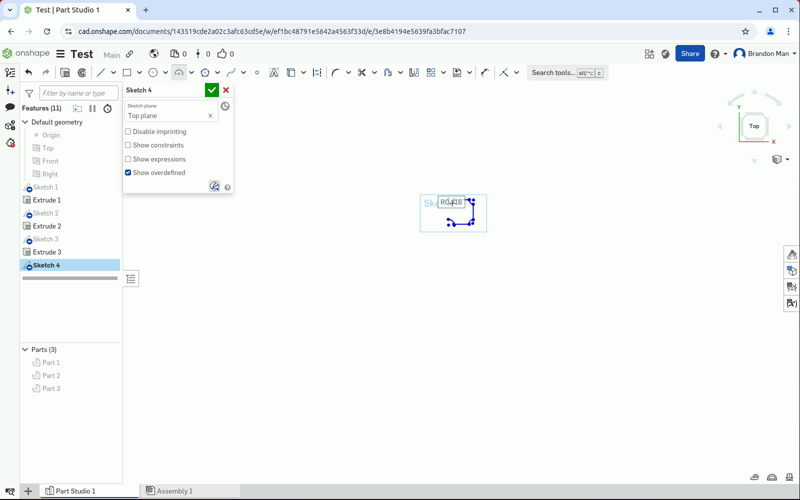
key_up(shift)
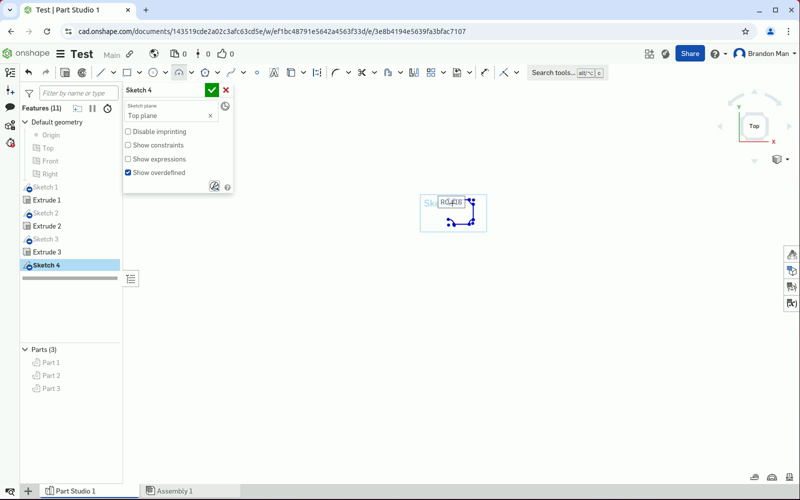
key(esc)
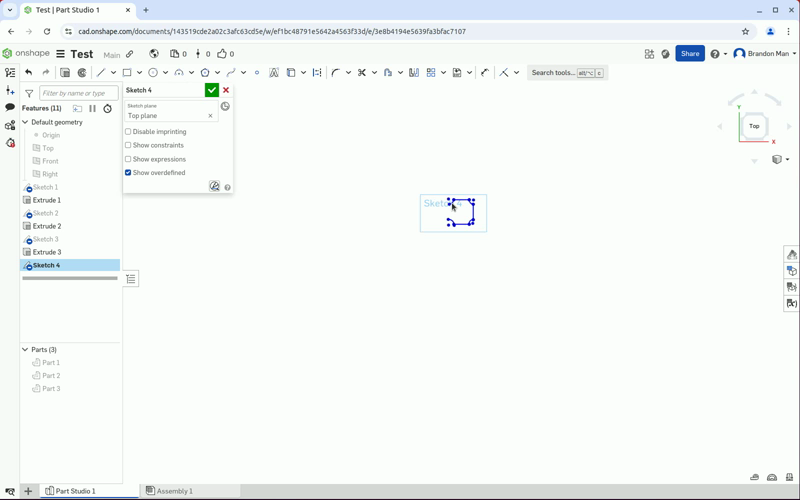
key(l)
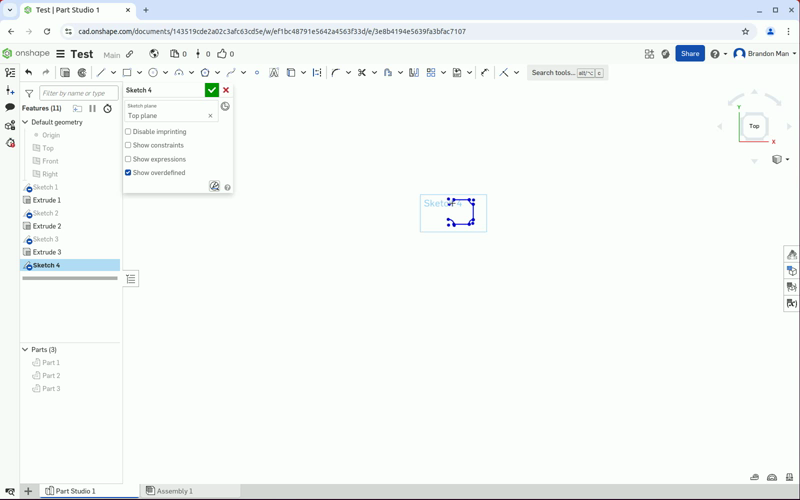
mouse_move(449, 204)
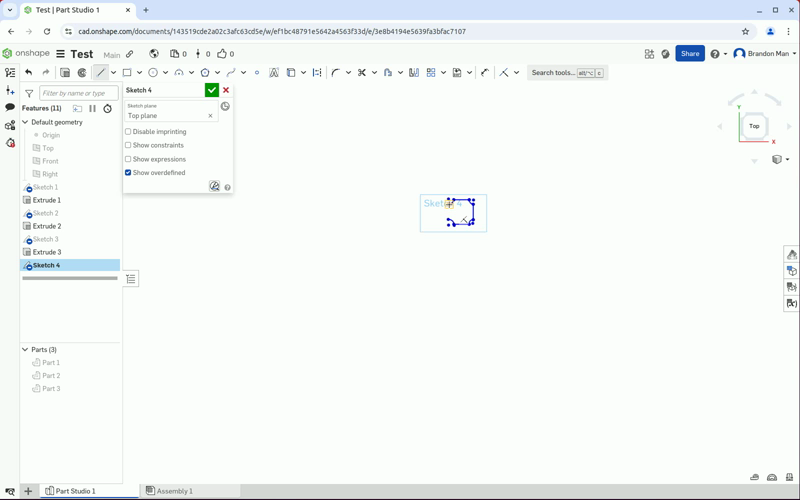
scroll(6)
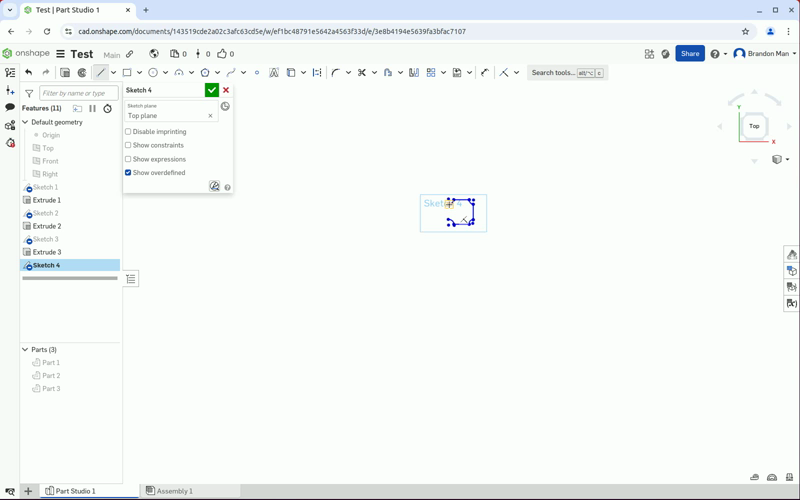
scroll(6)
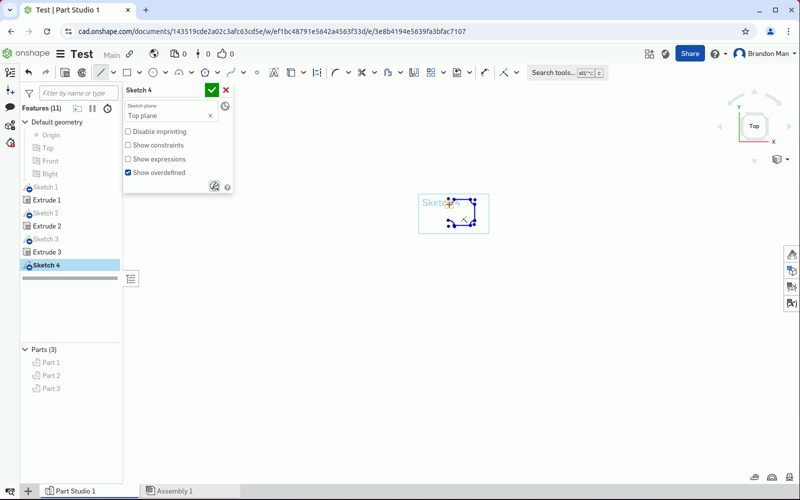
scroll(6)
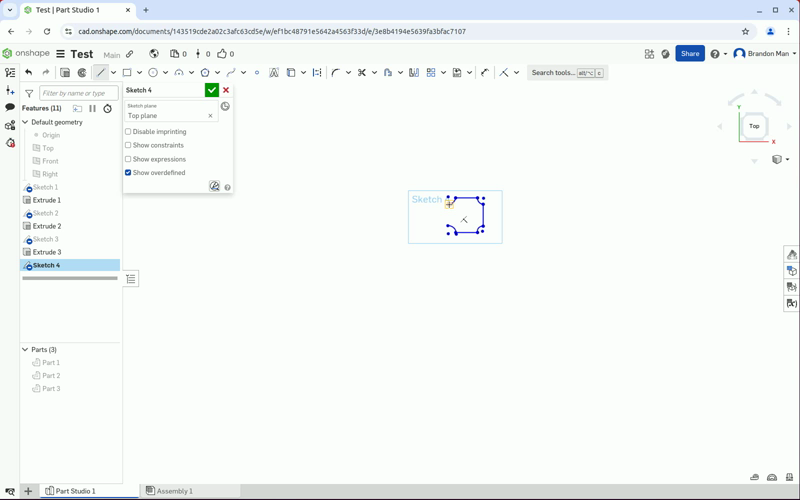
scroll(6)
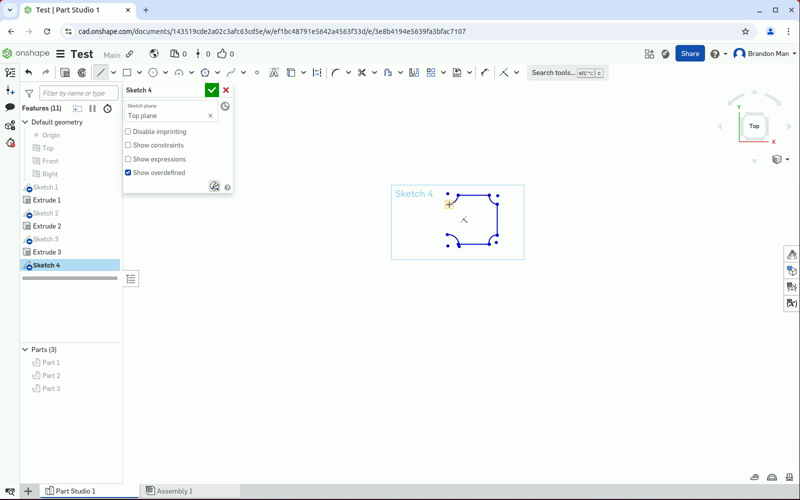
scroll(6)
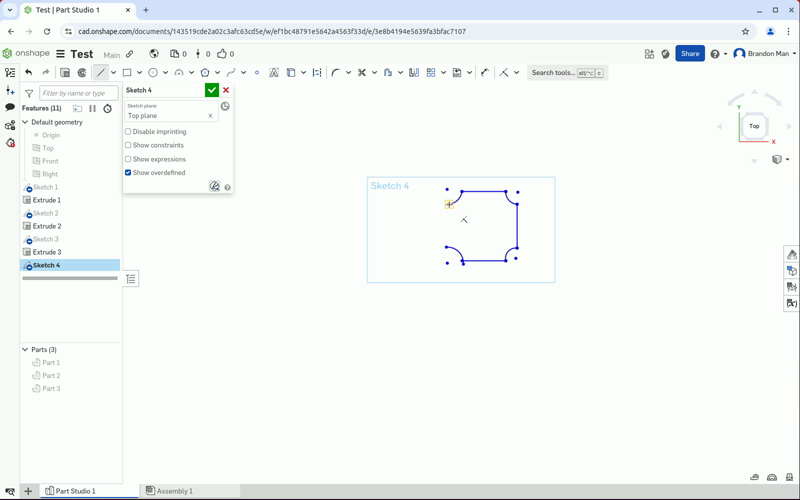
scroll(6)
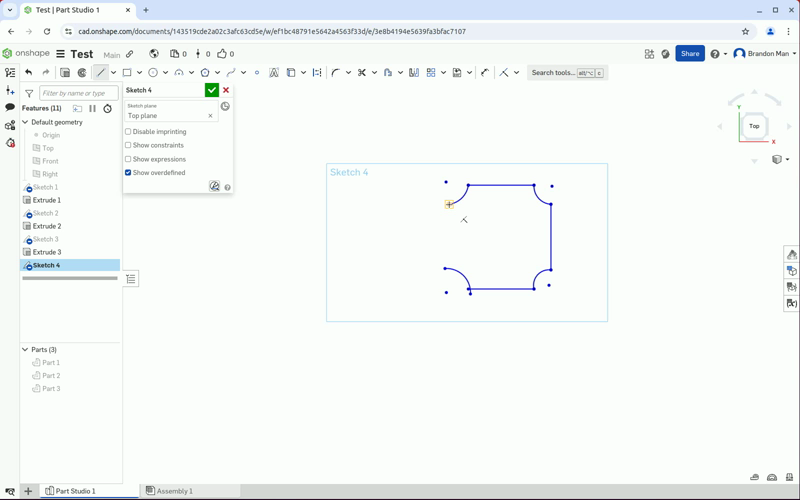
scroll(6)
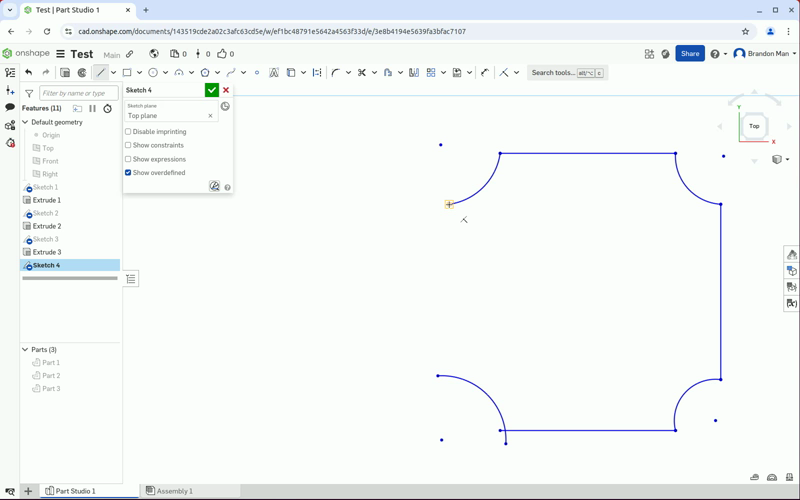
click(449, 204)
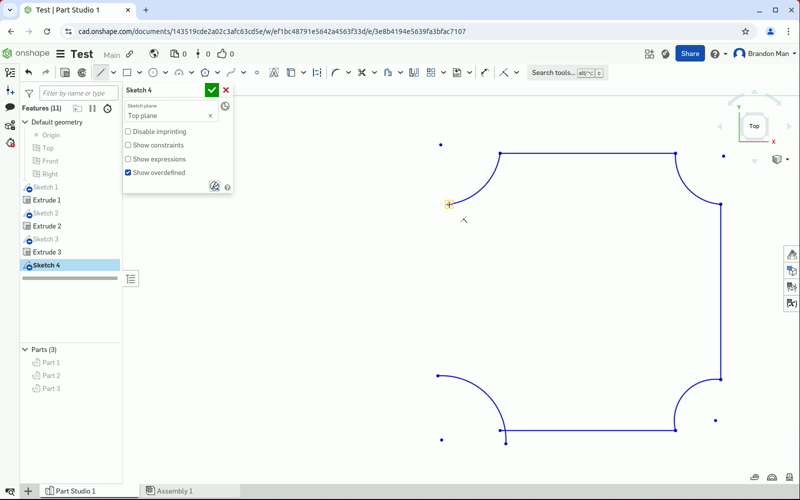
scroll(-6)
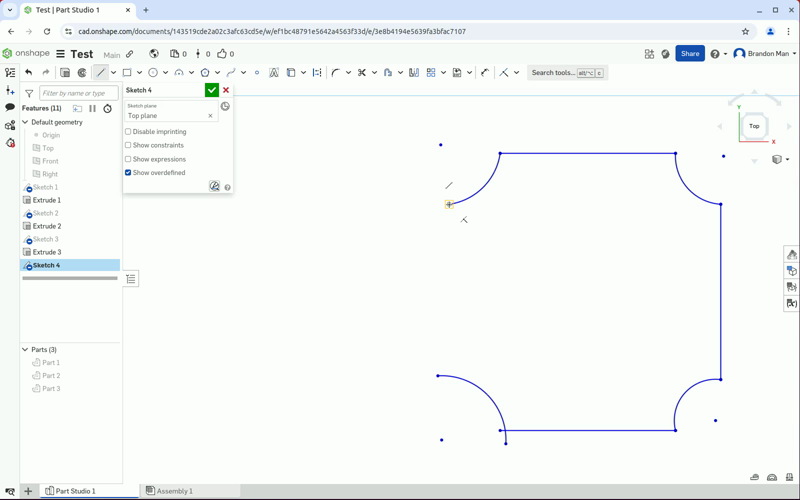
scroll(-6)
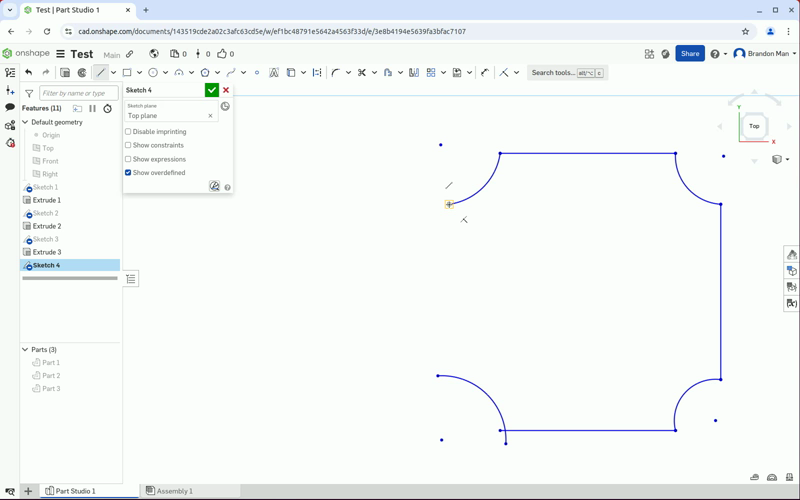
scroll(-6)
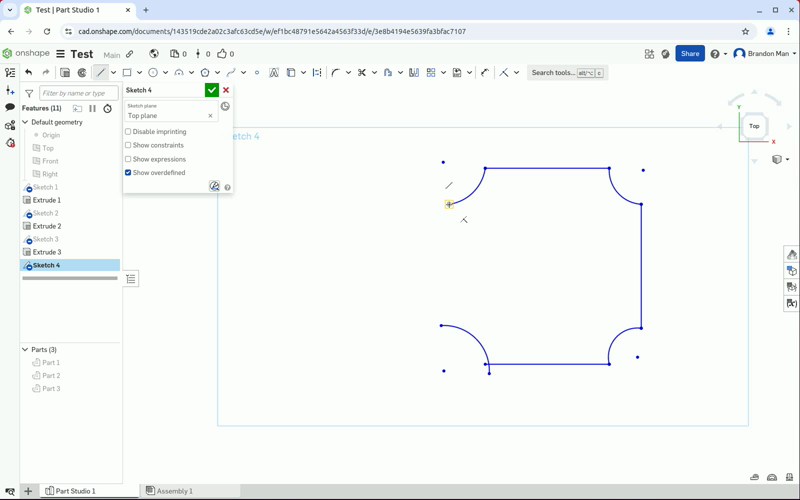
scroll(-6)
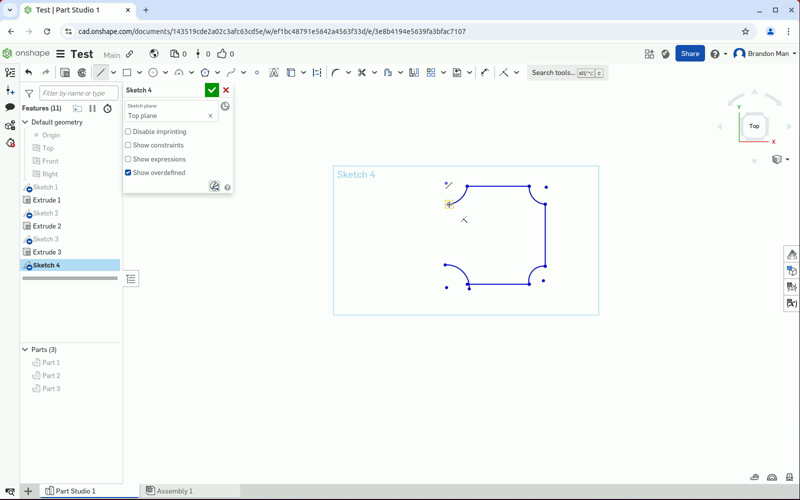
scroll(-6)
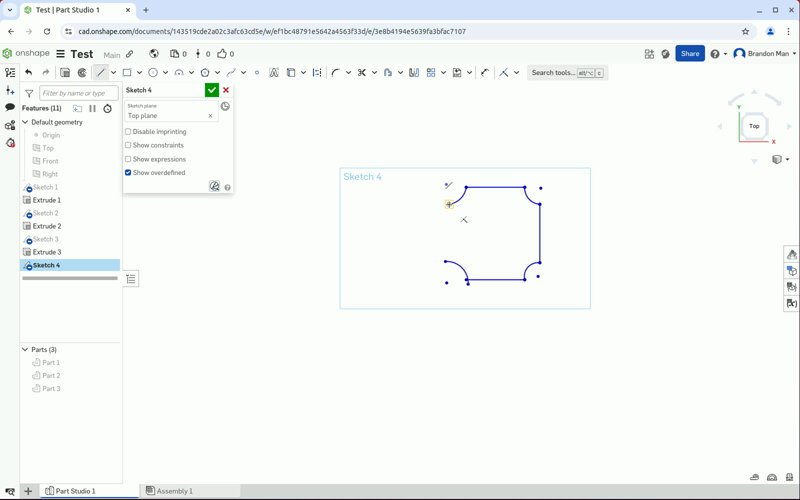
scroll(-6)
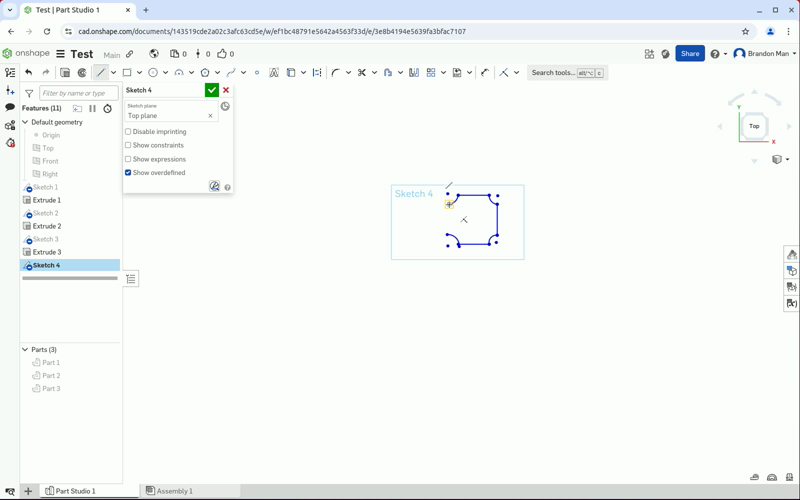
scroll(-6)
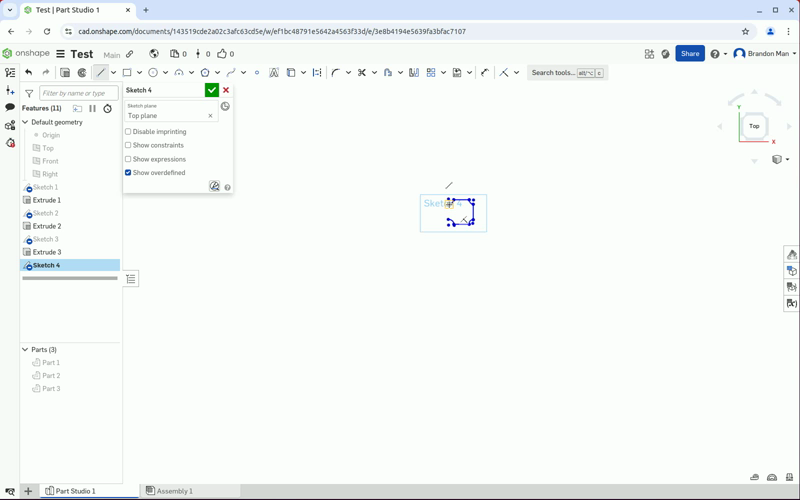
mouse_move(479, 204)
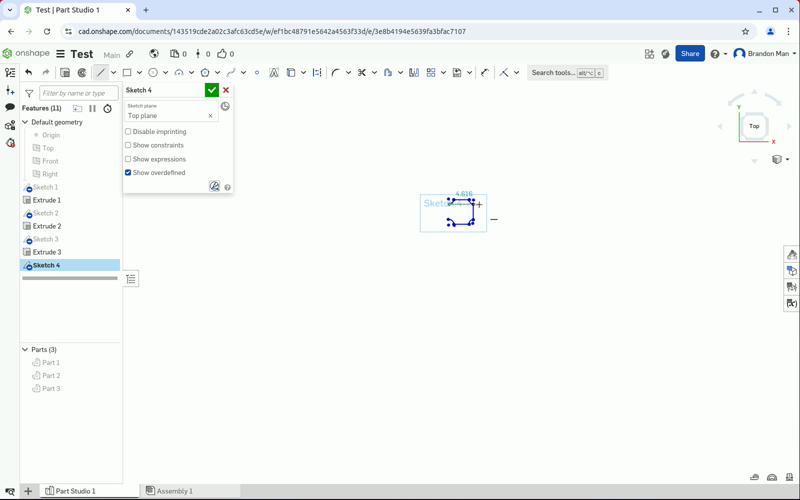
key_down(shift)
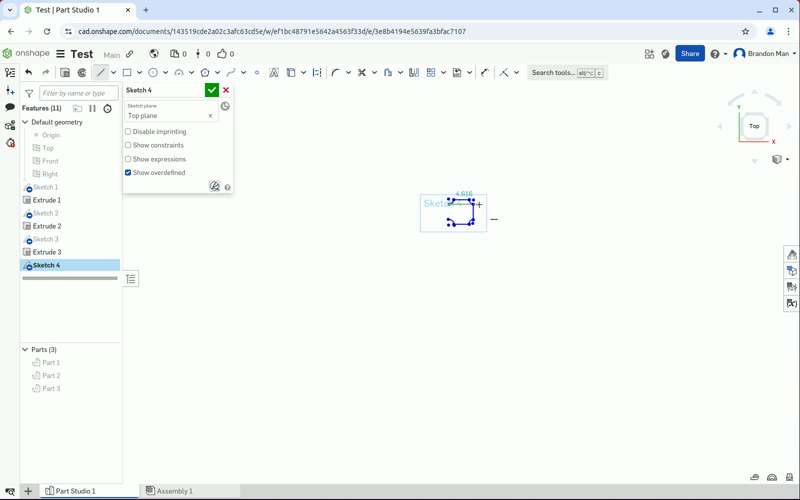
mouse_move(449, 219)
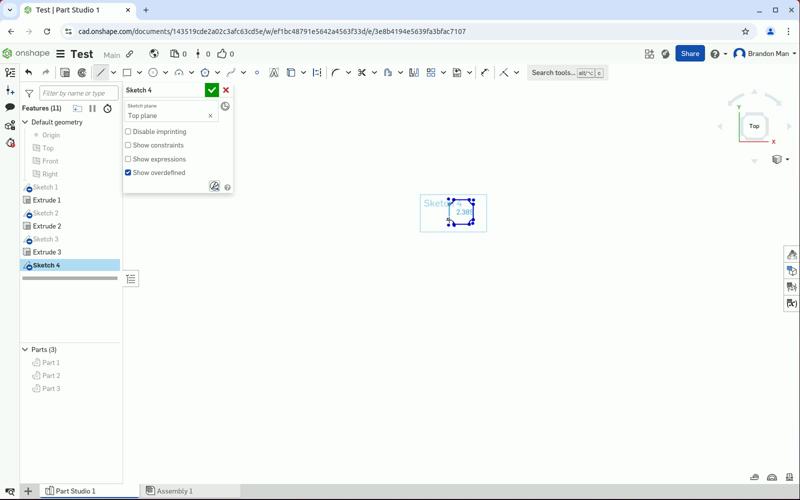
scroll(6)
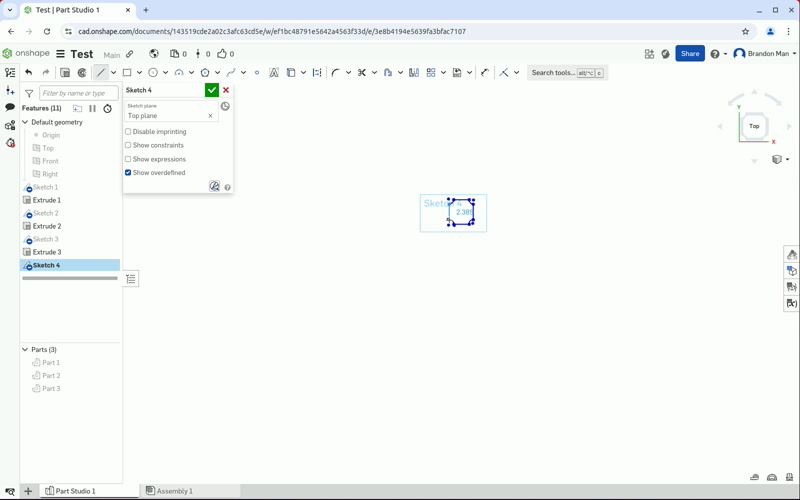
scroll(6)
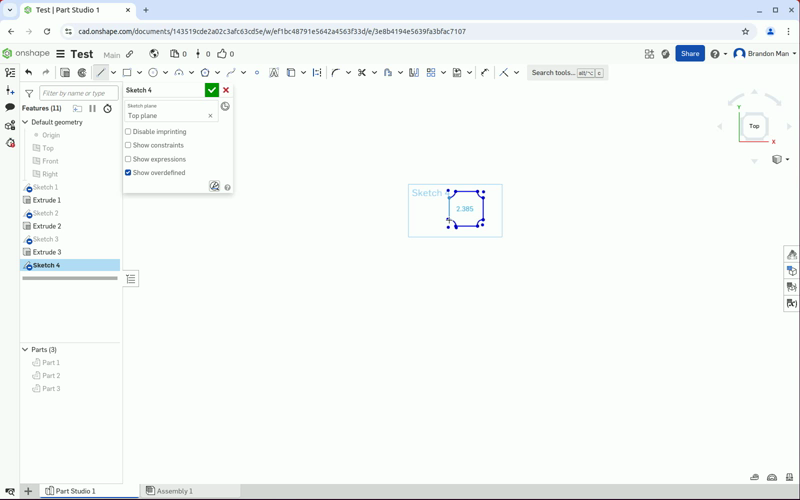
scroll(6)
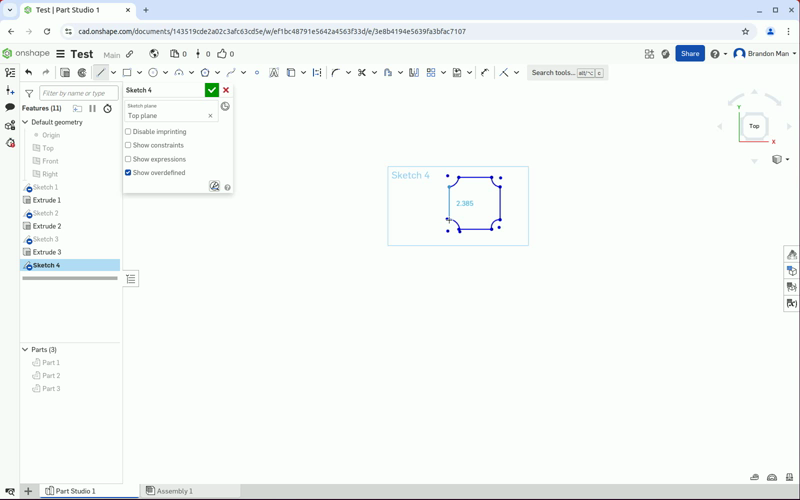
scroll(6)
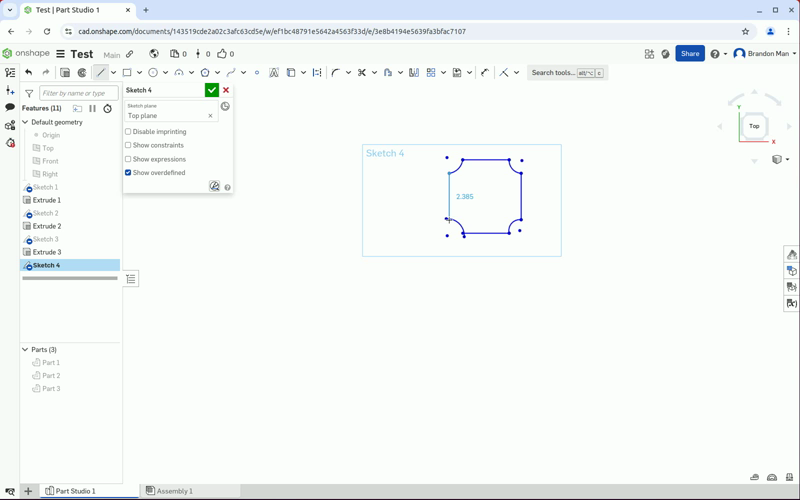
scroll(6)
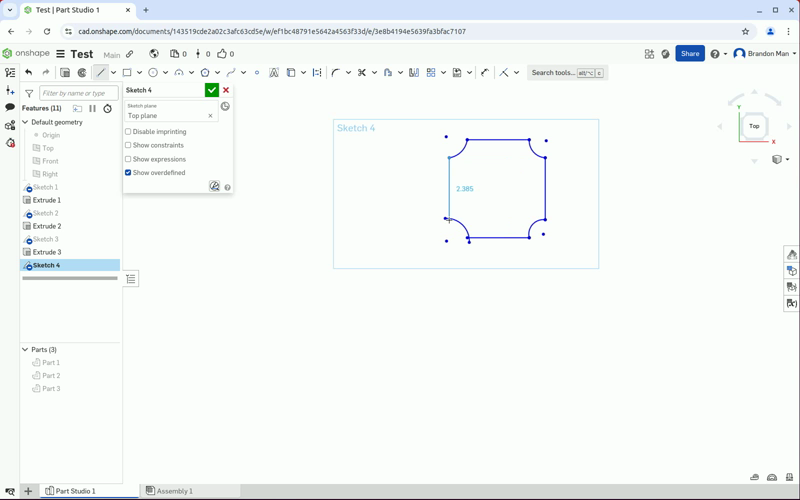
scroll(6)
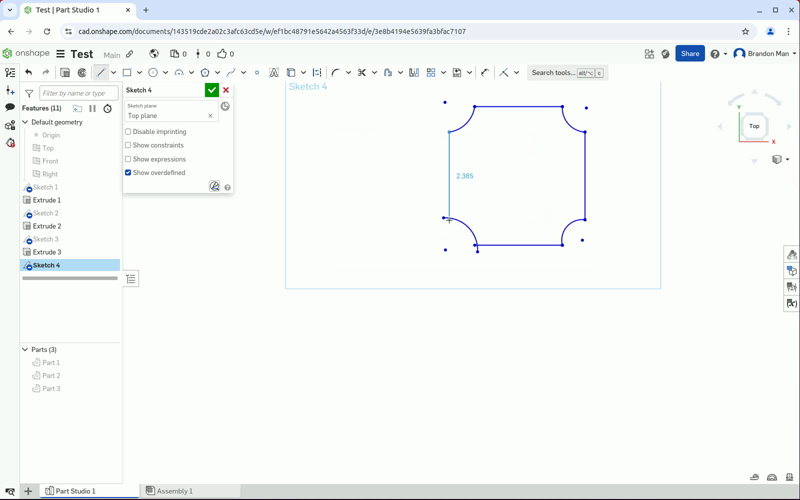
scroll(6)
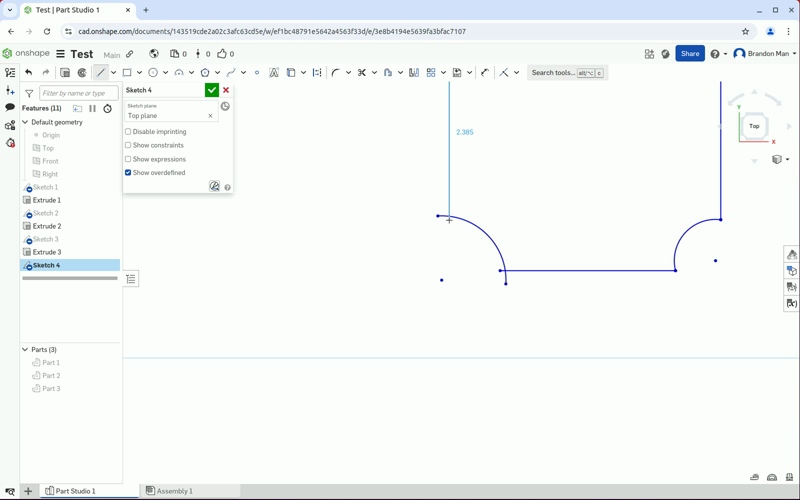
key_up(shift)
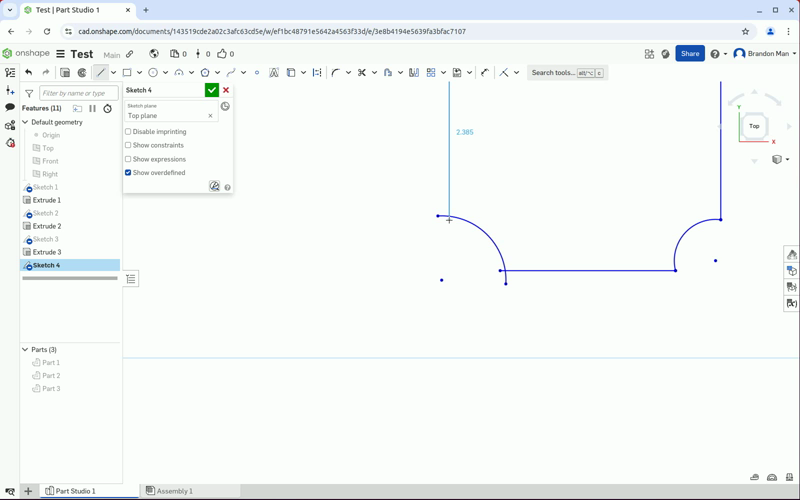
click(449, 219)
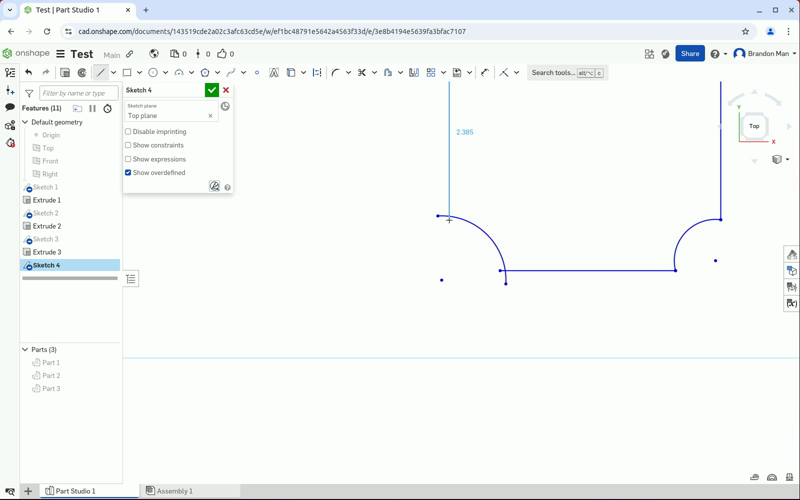
scroll(-6)
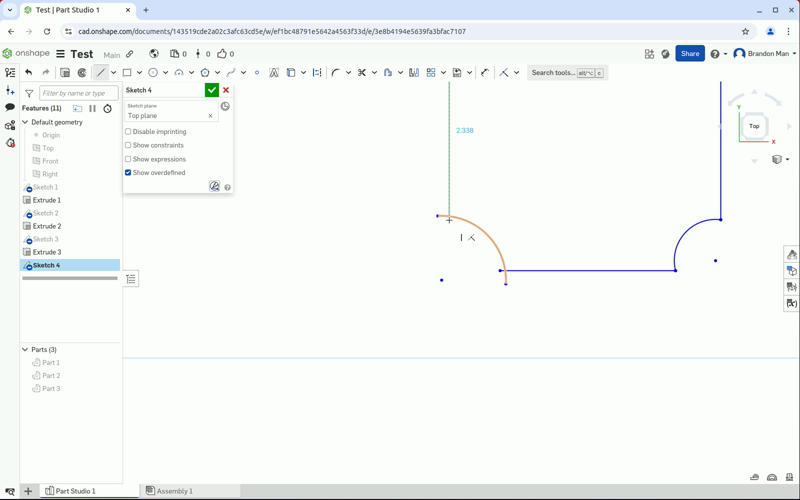
scroll(-6)
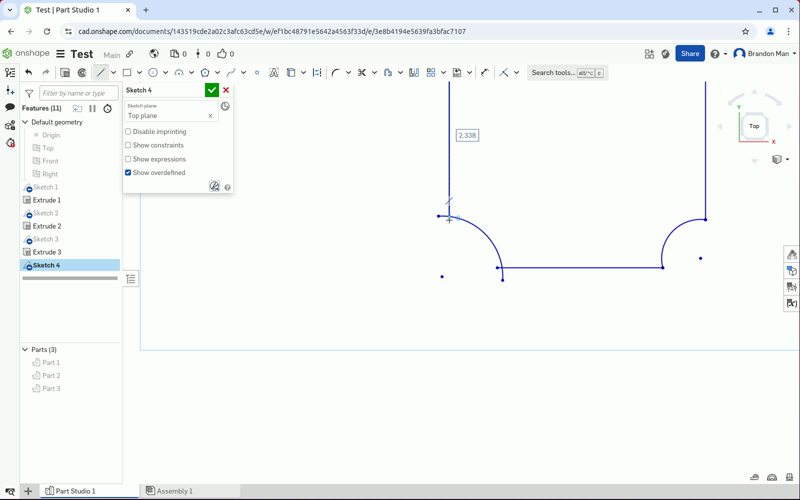
scroll(-6)
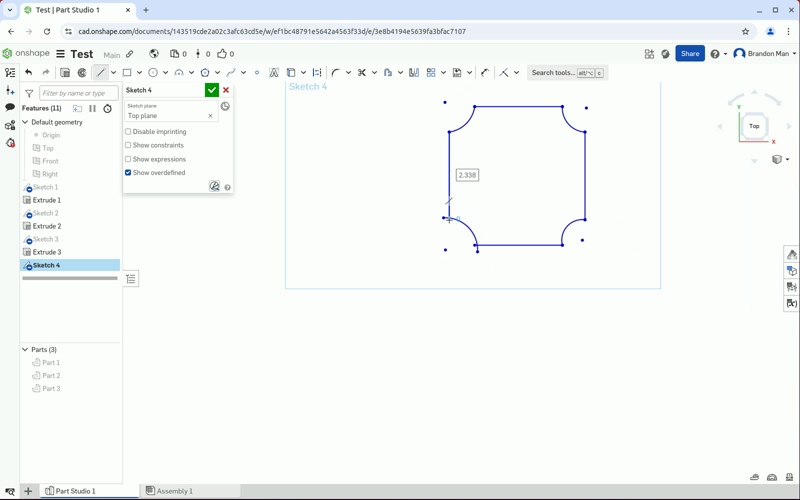
scroll(-6)
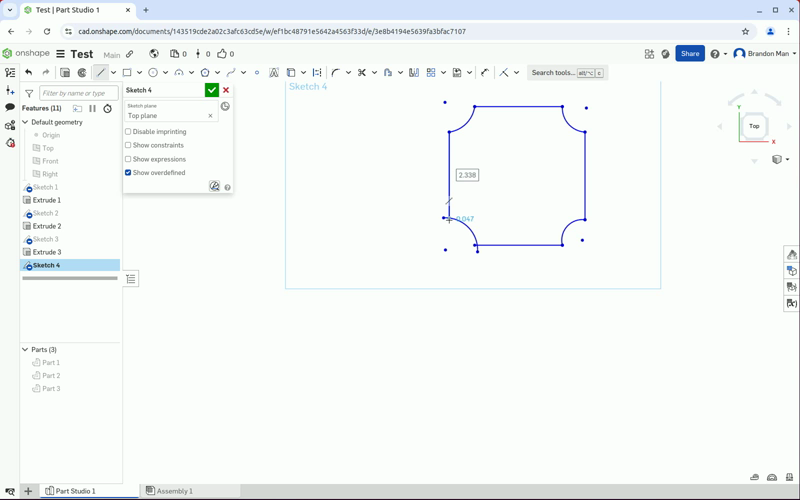
scroll(-6)
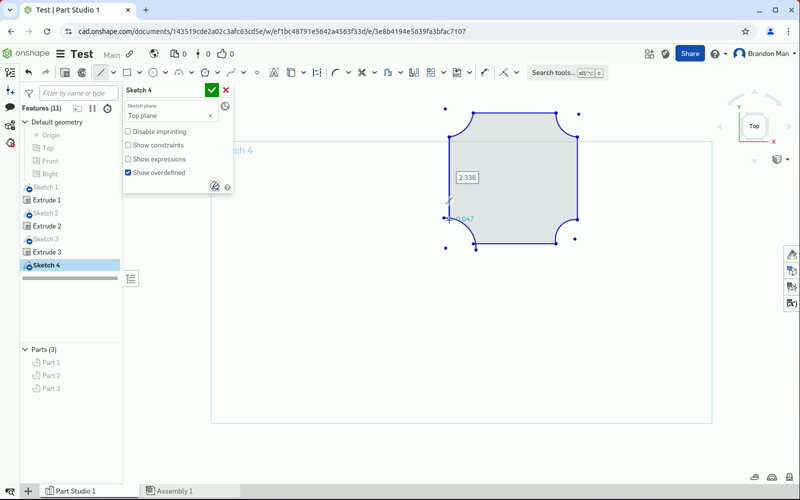
scroll(-6)
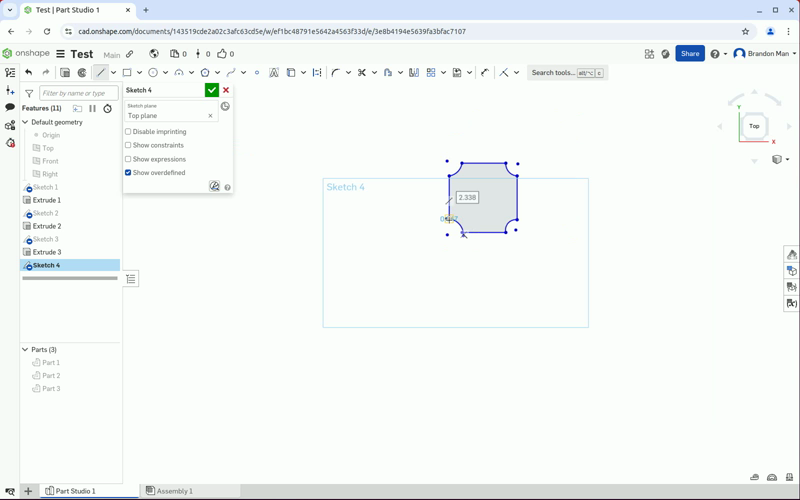
scroll(-6)
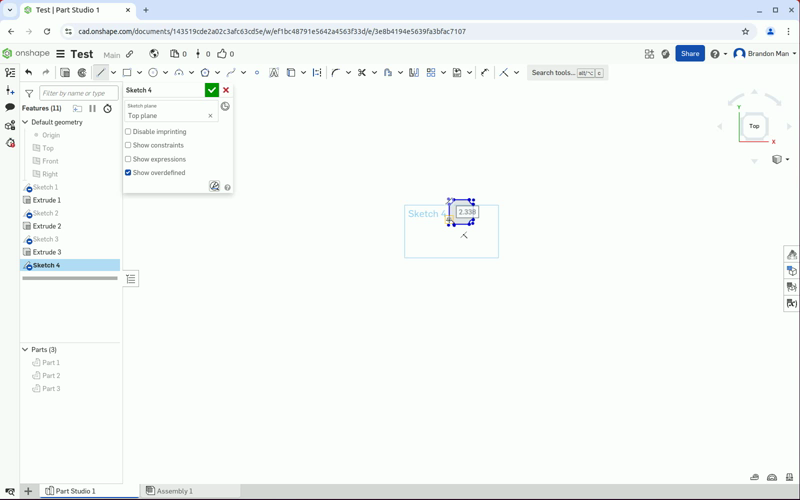
key(esc)
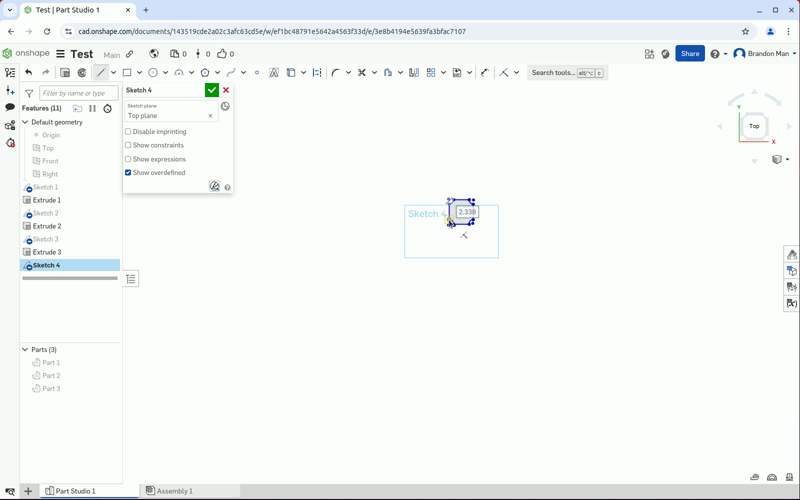
mouse_move(465, 203)
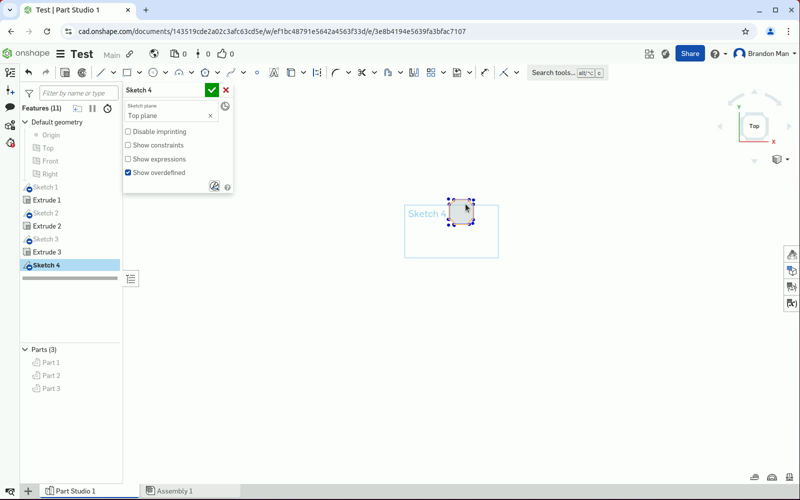
scroll(6)
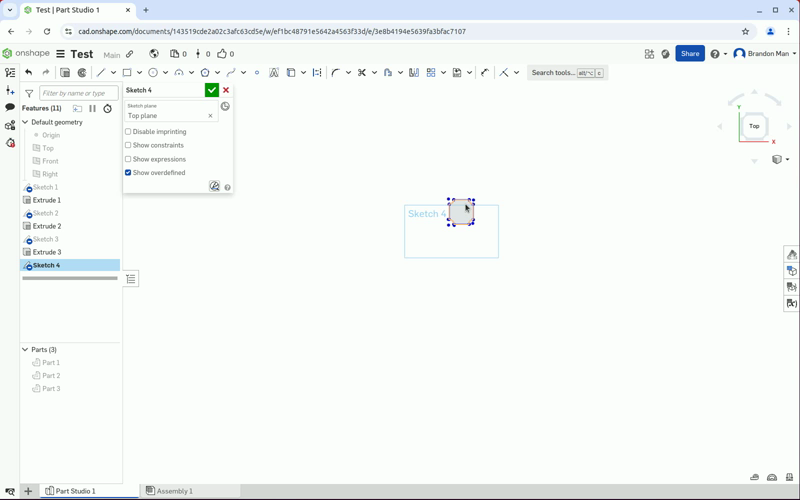
scroll(6)
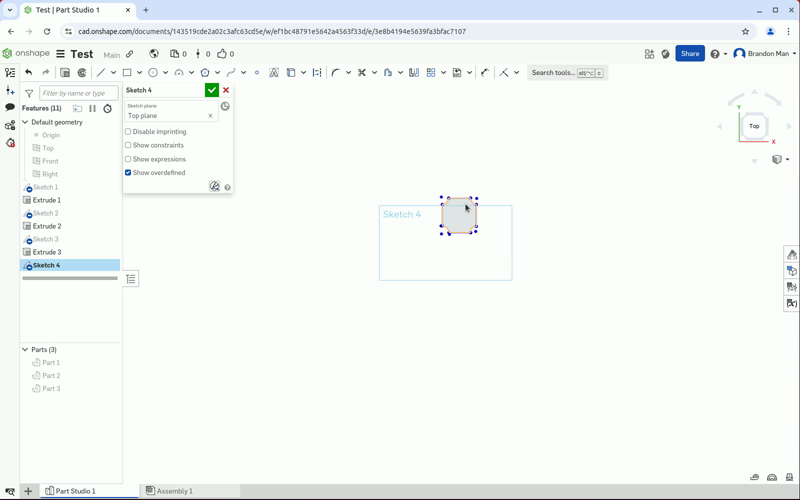
scroll(6)
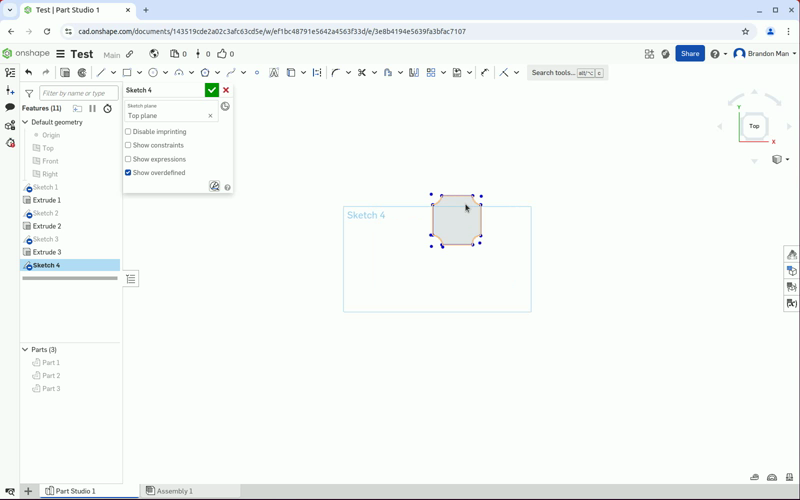
scroll(6)
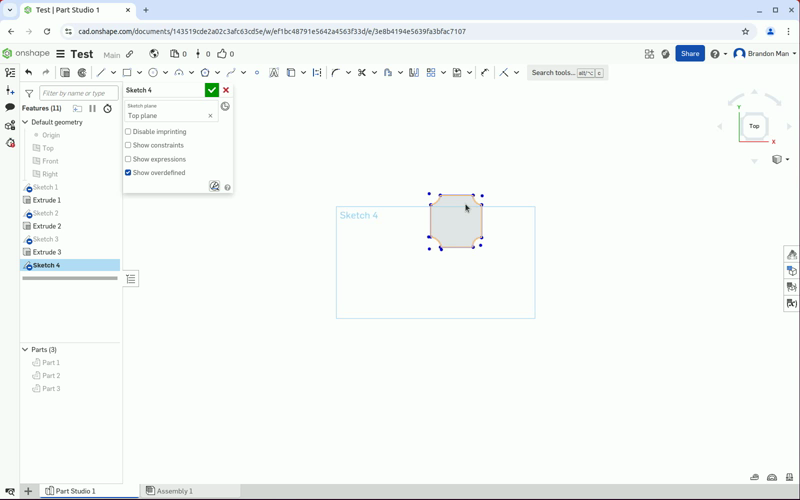
scroll(6)
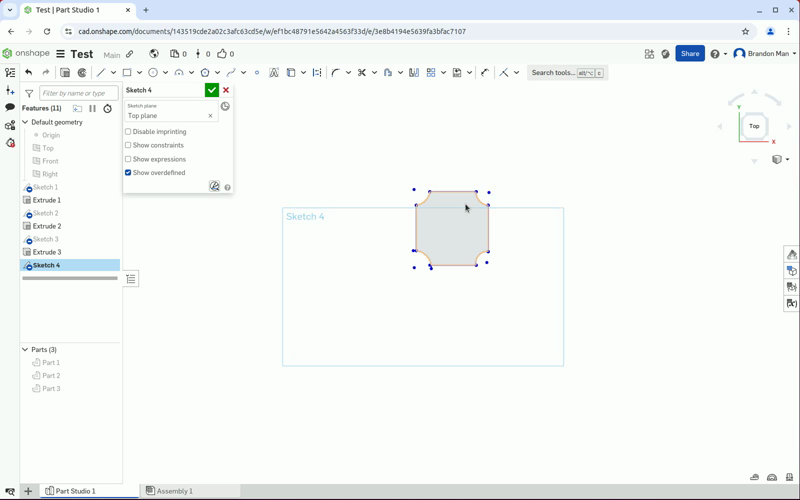
scroll(6)
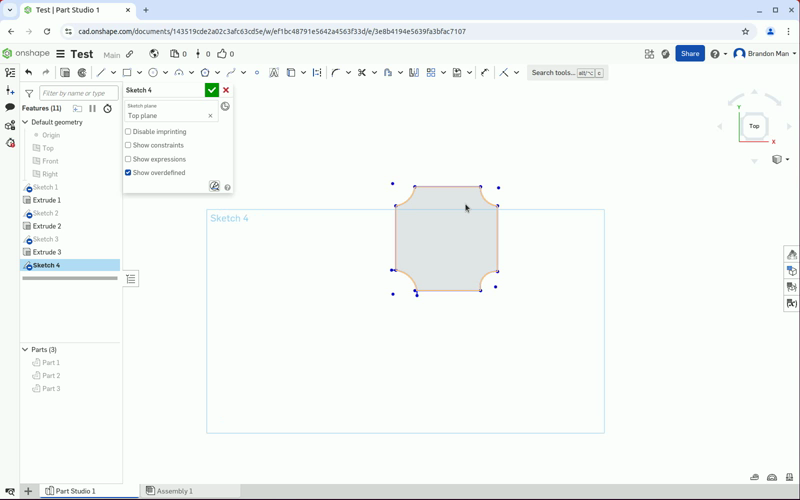
scroll(6)
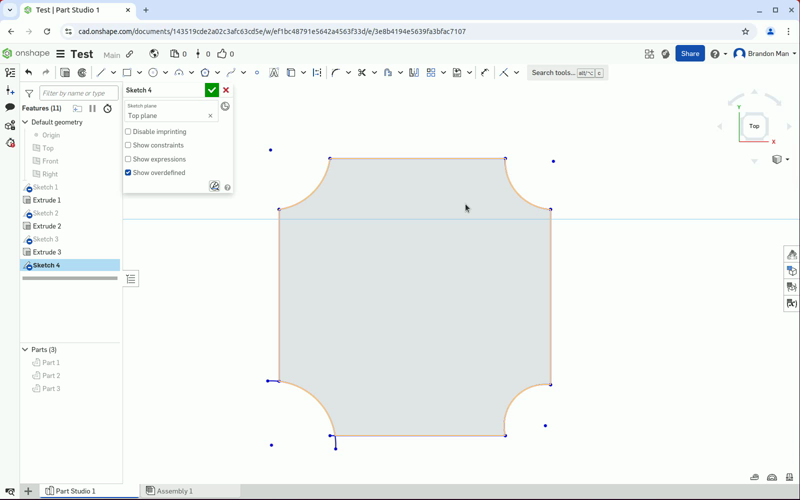
click(465, 203)
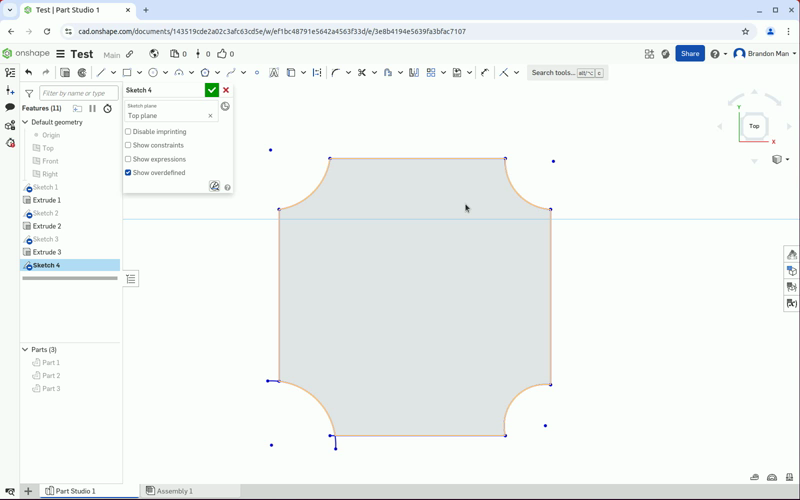
scroll(-6)
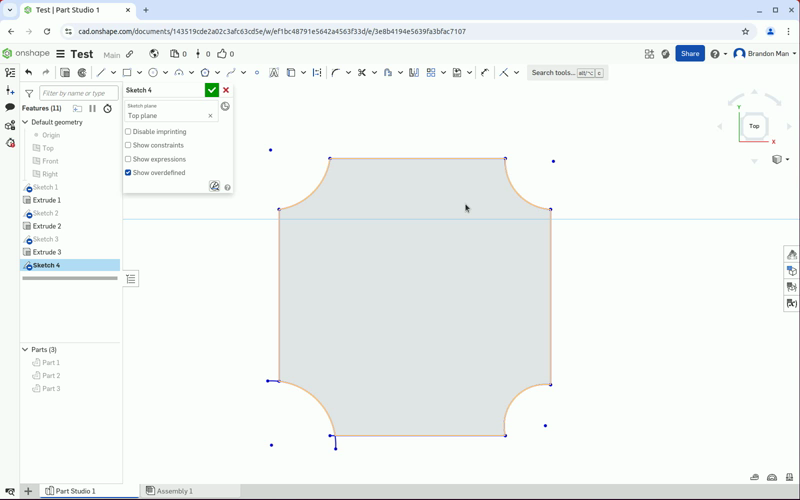
scroll(-6)
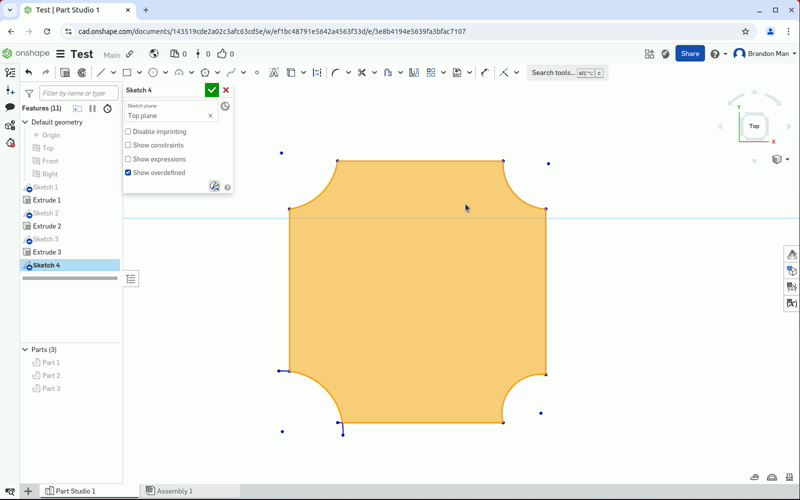
scroll(-6)
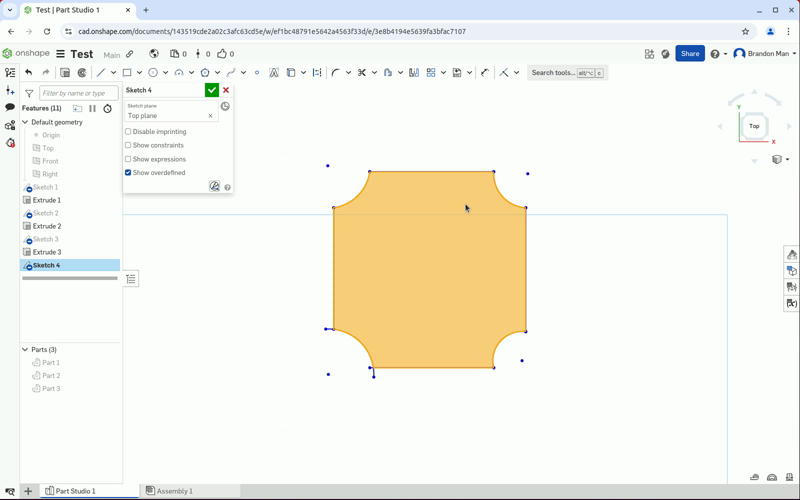
scroll(-6)
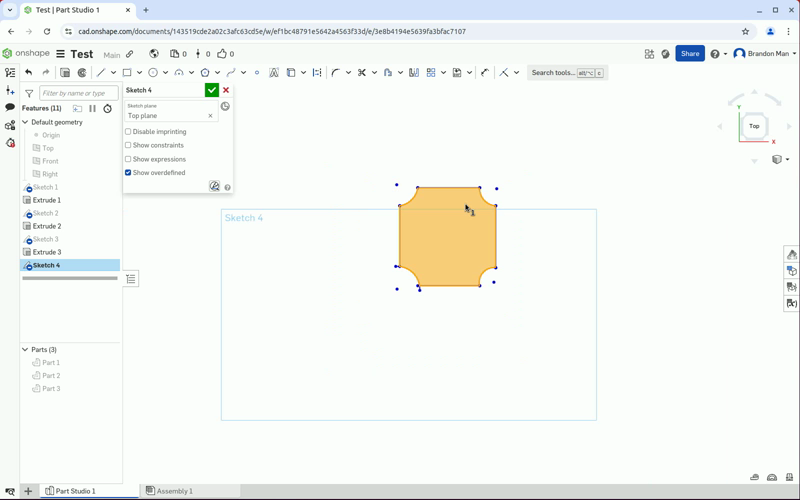
scroll(-6)
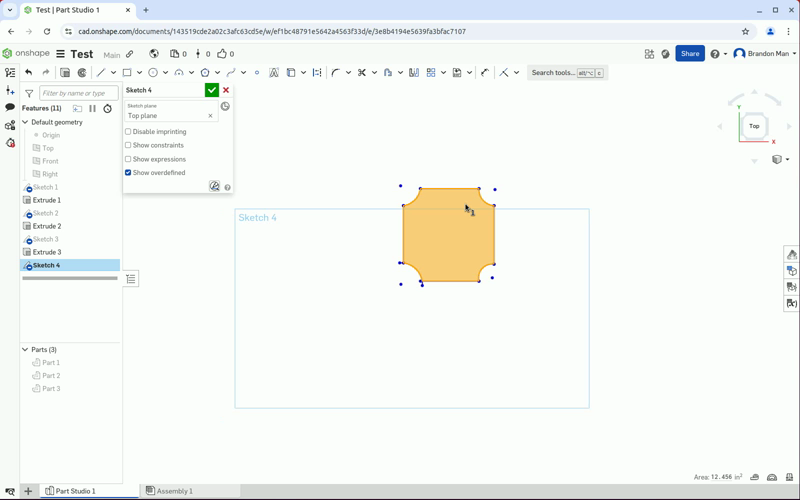
scroll(-6)
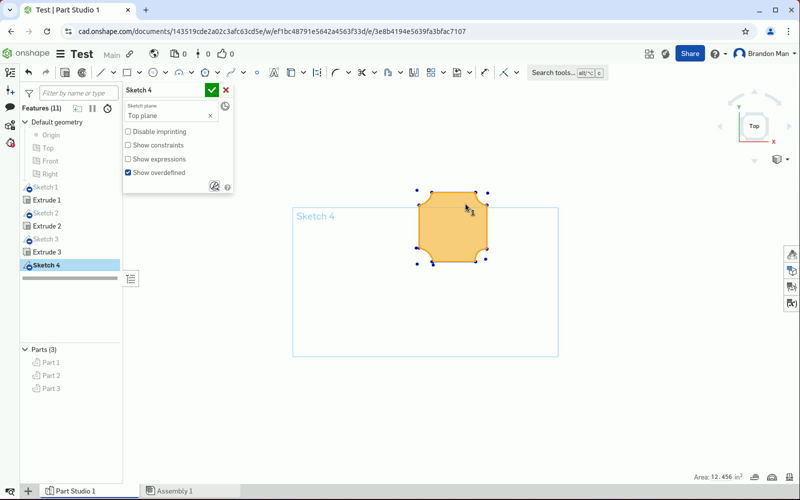
scroll(-6)
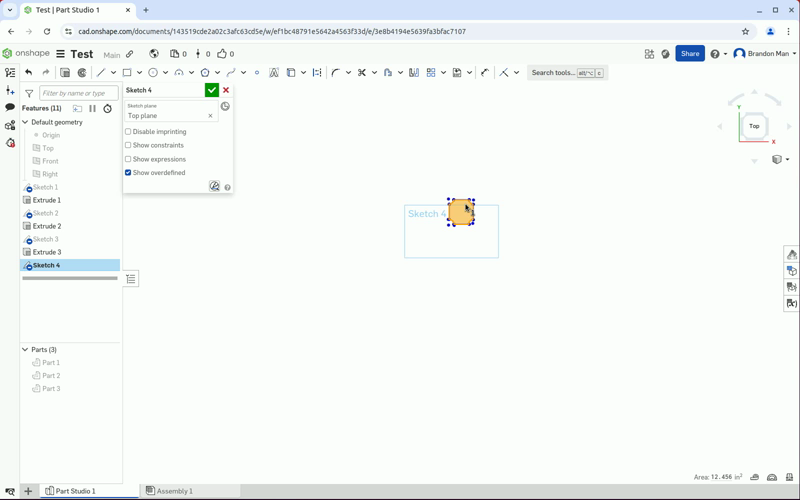
mouse_move(73, 352)
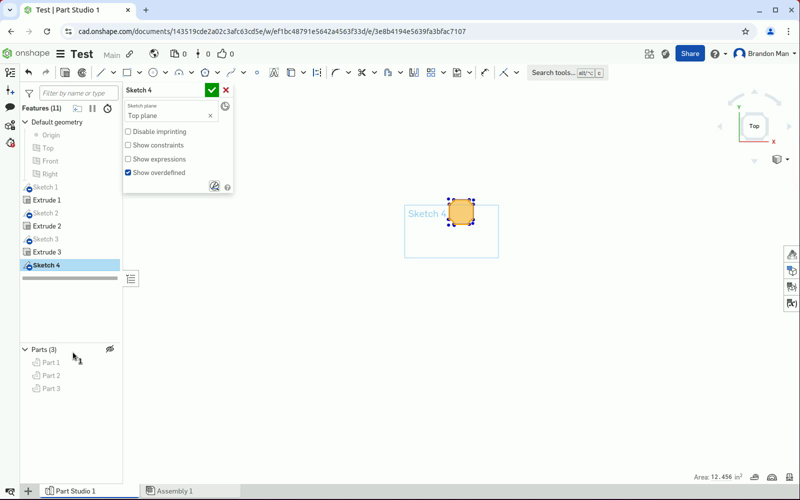
key(shift+y)
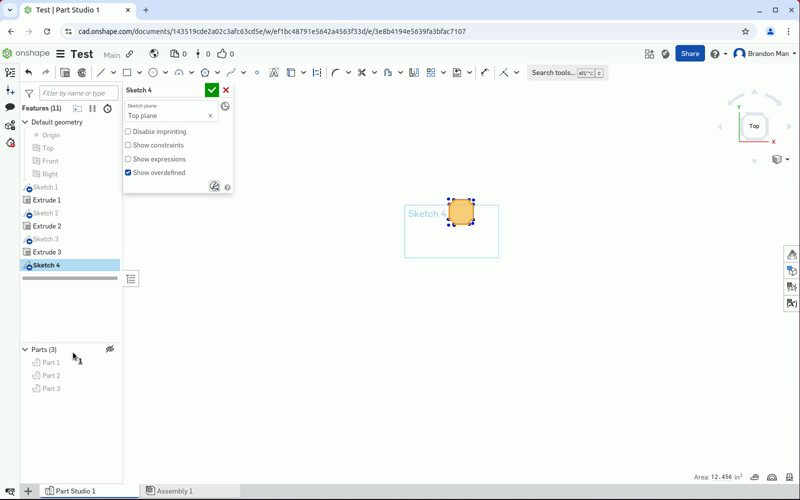
key(shift+e)
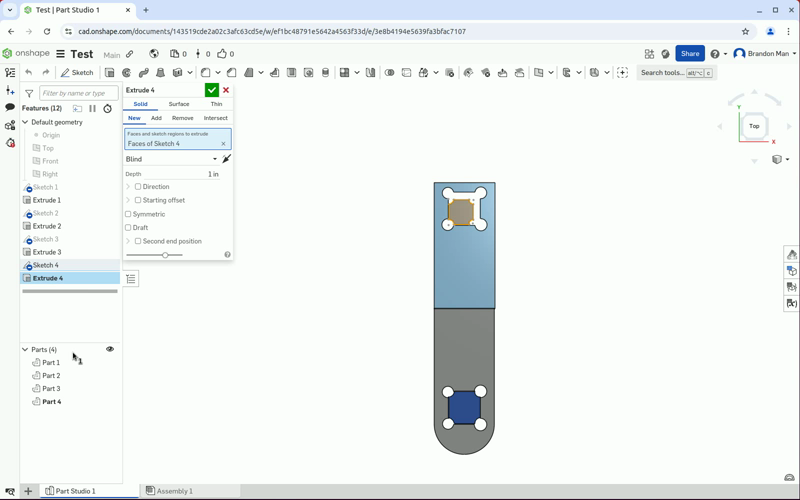
mouse_move(143, 106)
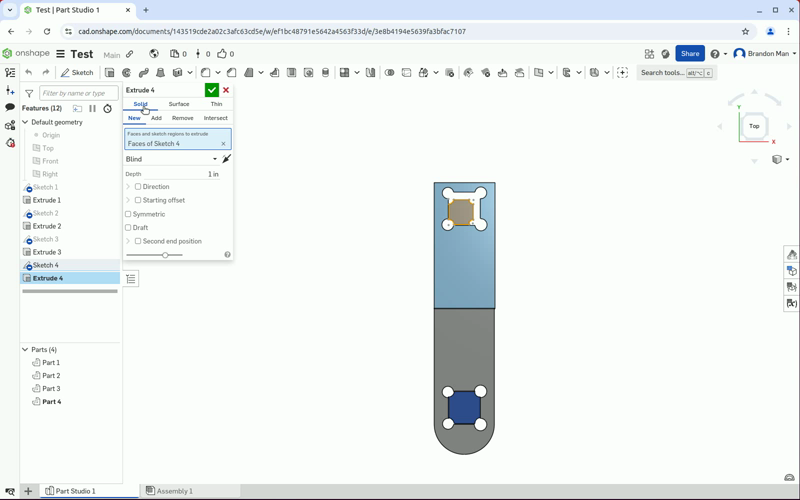
click(143, 106)
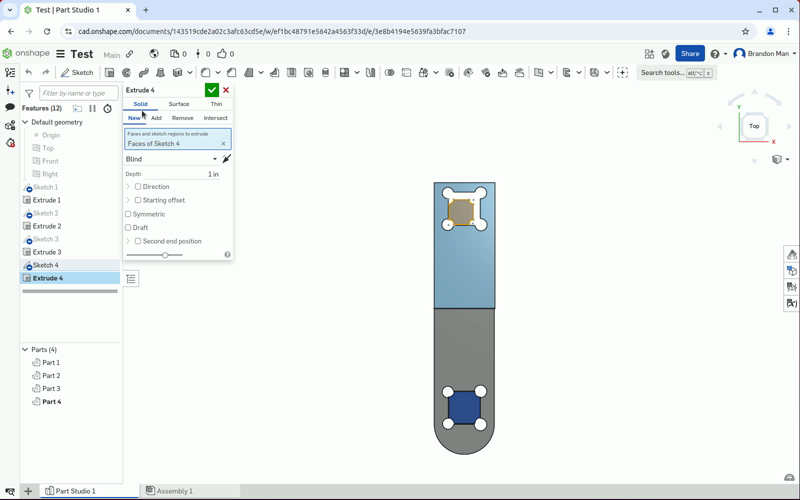
mouse_move(137, 120)
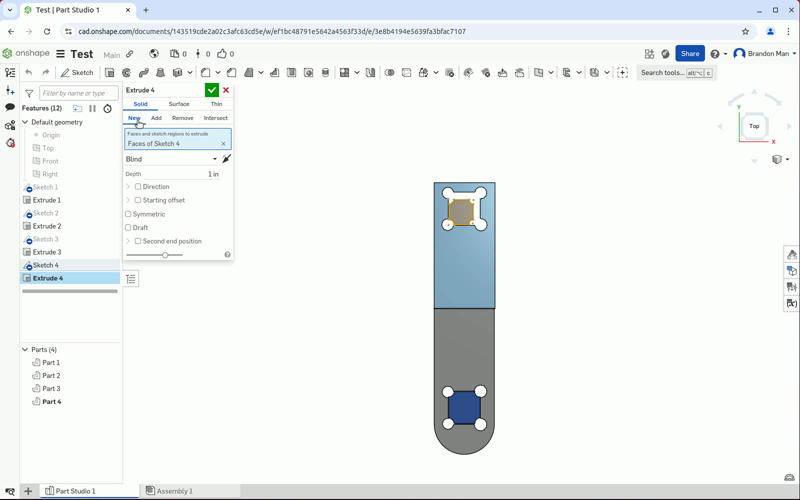
click(137, 120)
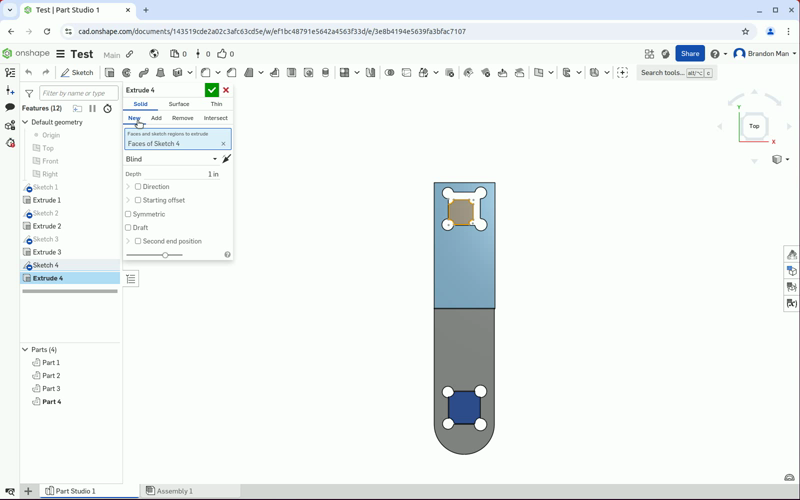
key(tab, 4)
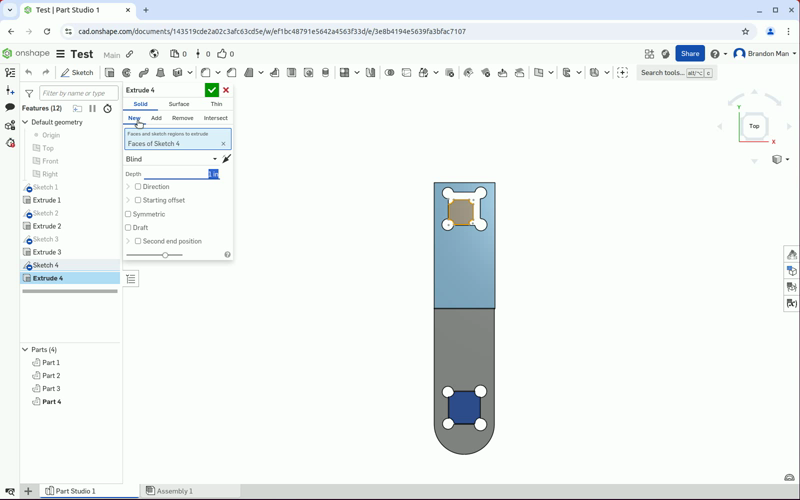
text(0.963)
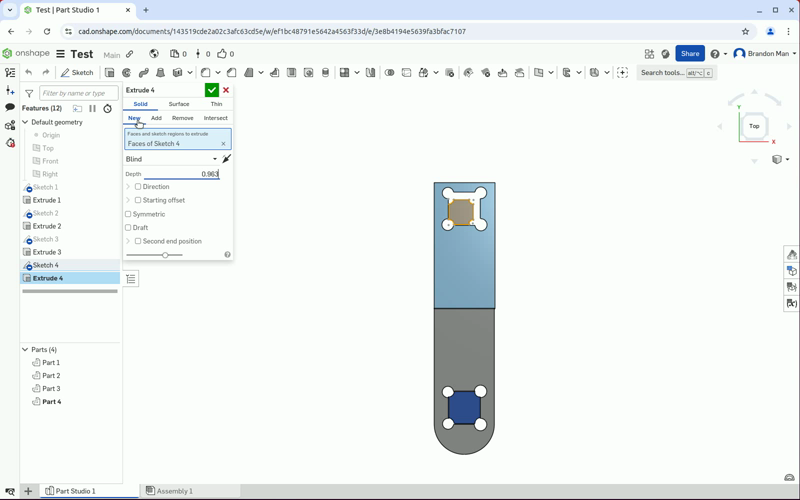
key(enter)
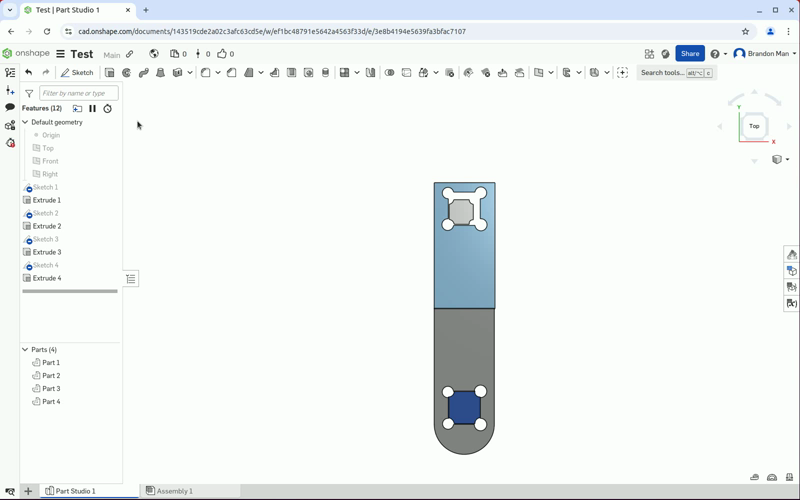
key(shift+h)
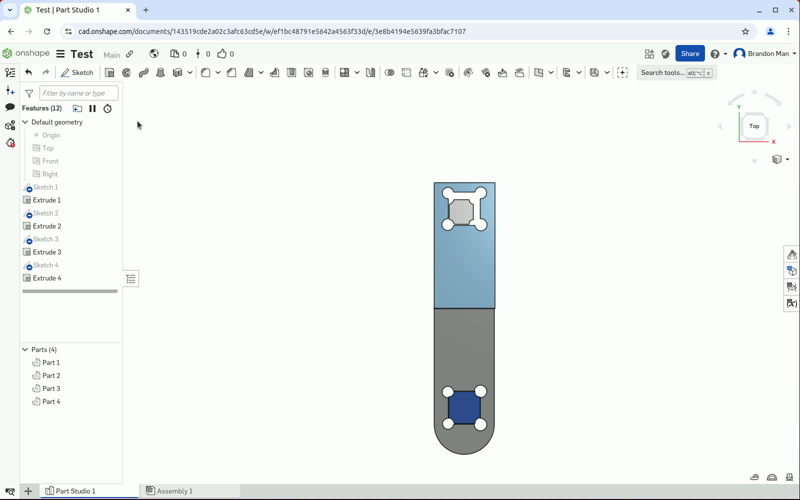
key(shift+h)
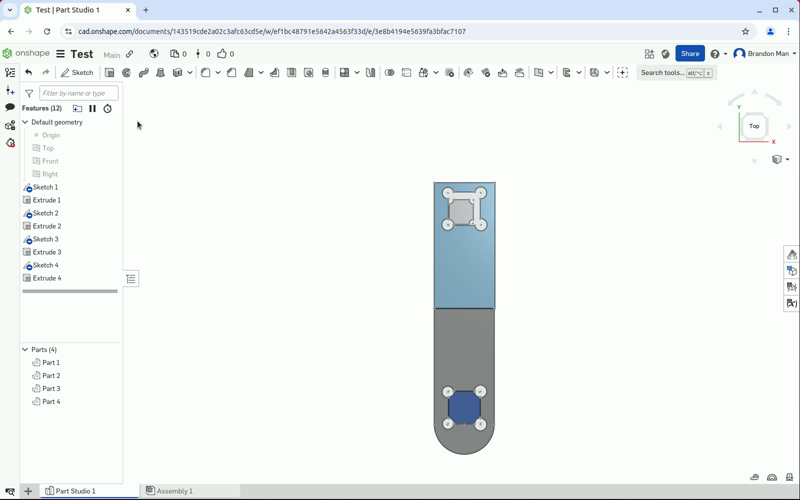
key(shift+7)
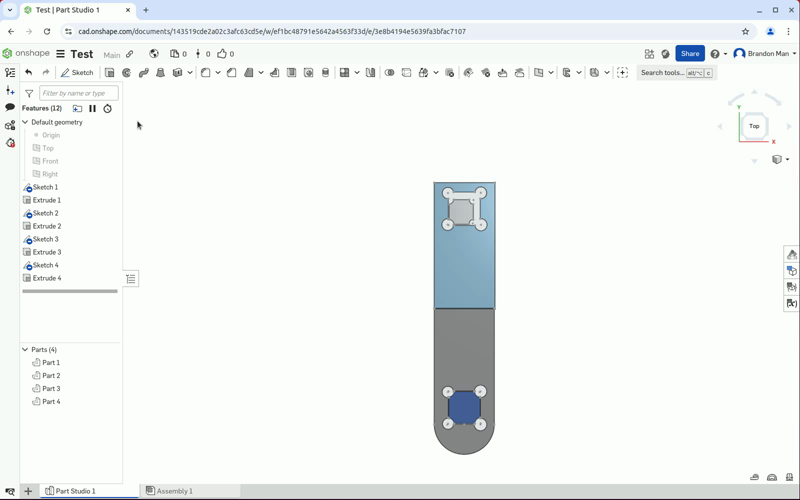
key(up, 3)
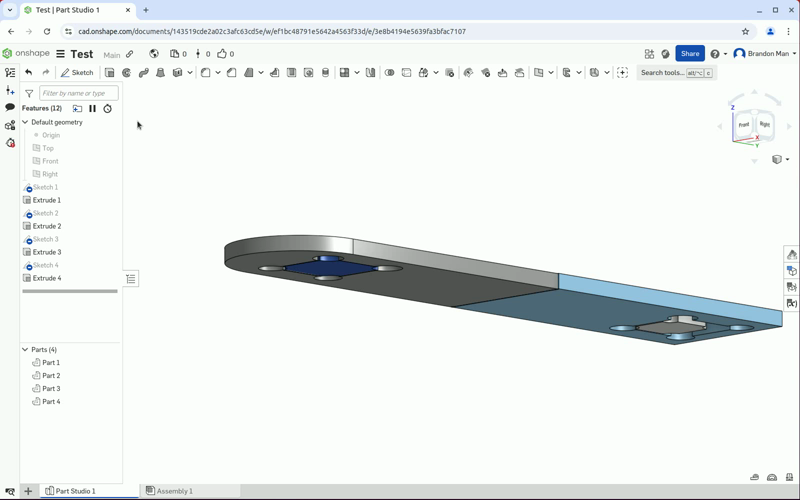
key(left, 3)
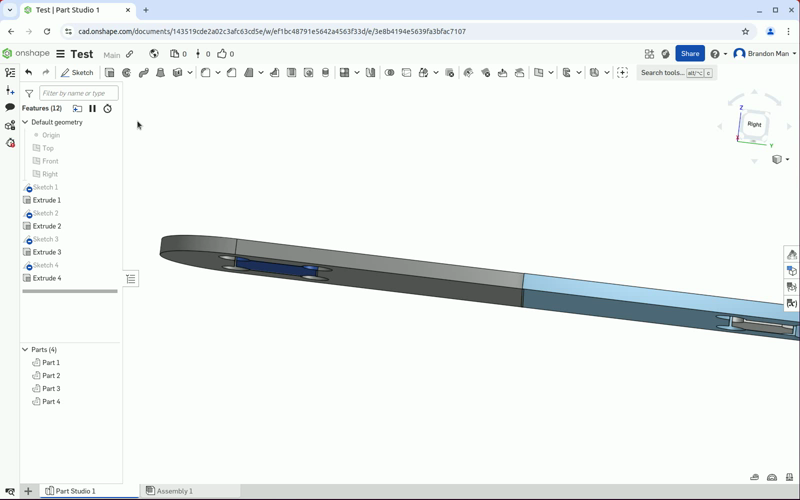
key(right, 3)
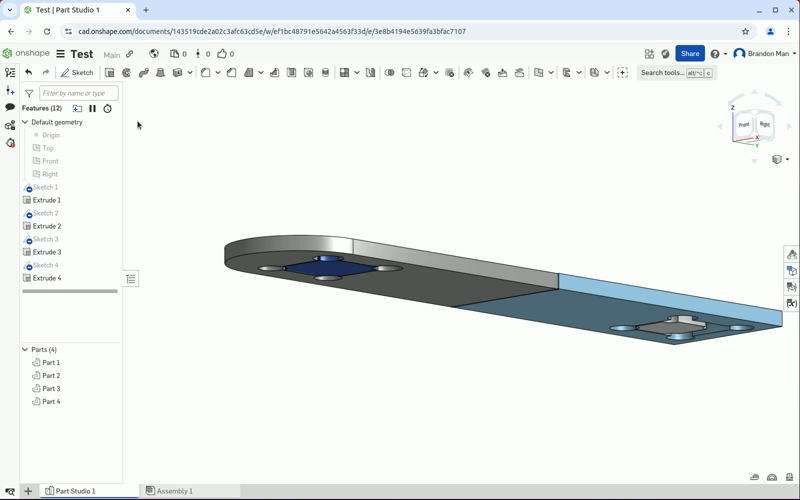
key(down, 3)
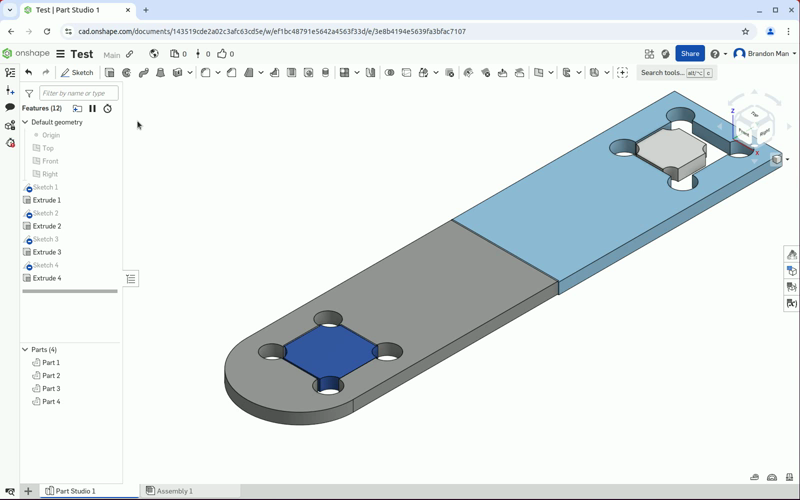
mouse_move(73, 189)
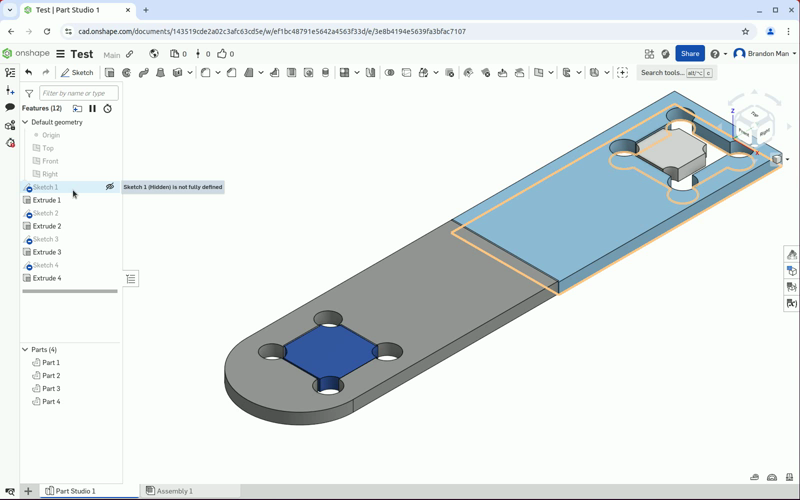
click(73, 189)